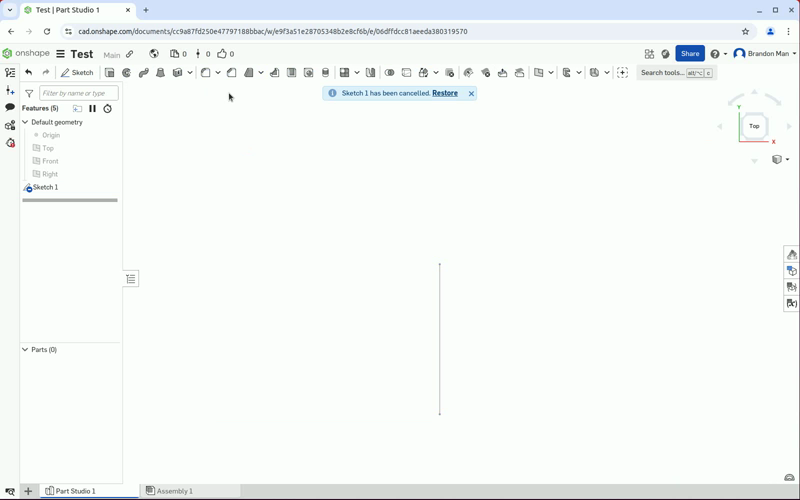
key(shift+h)
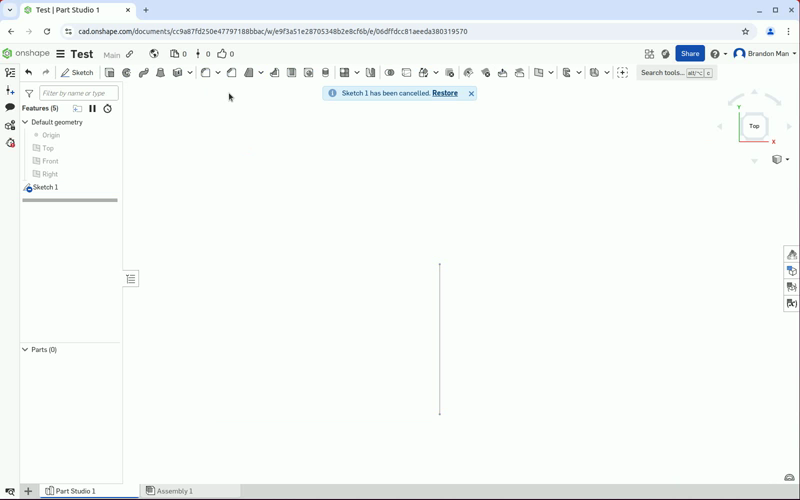
key(shift+s)
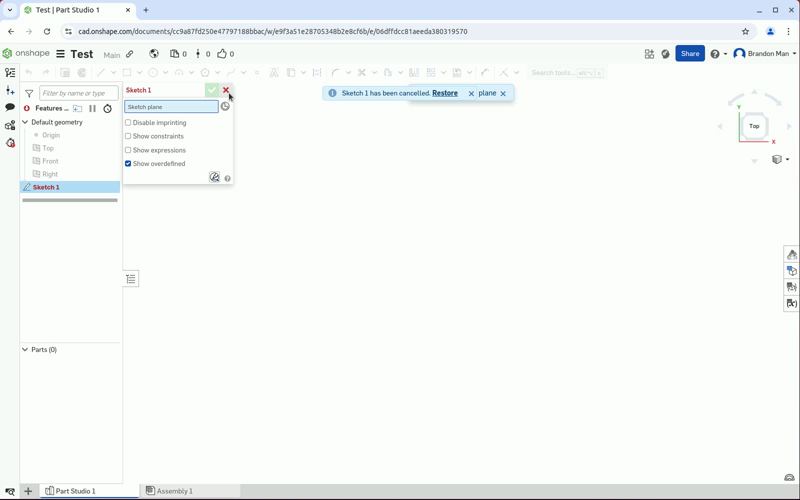
mouse_move(73, 150)
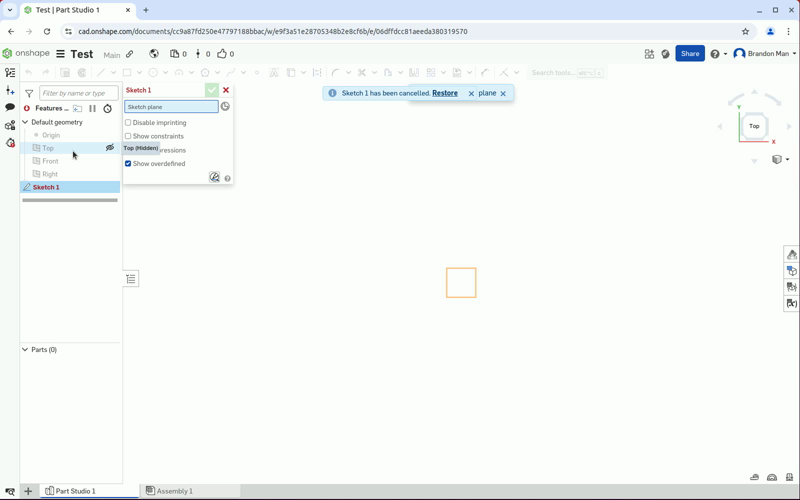
click(73, 150)
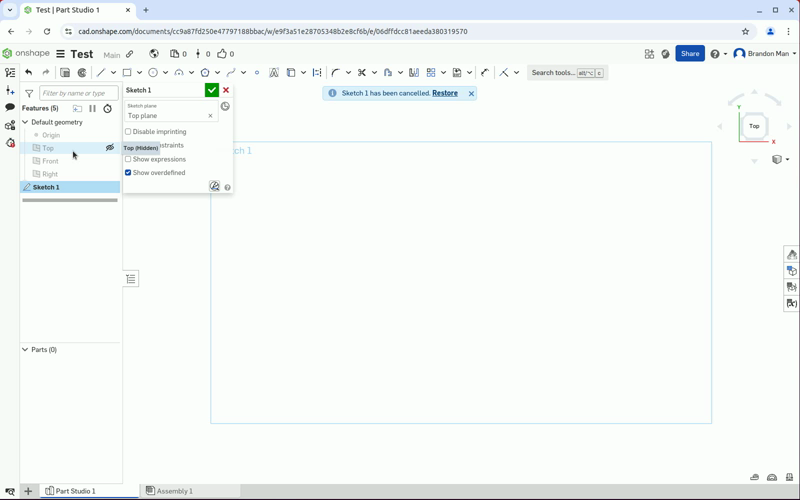
mouse_move(73, 352)
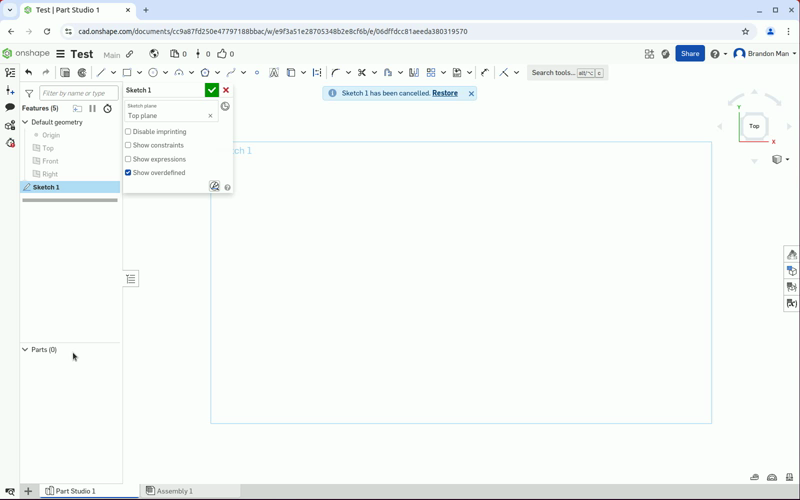
key(y)
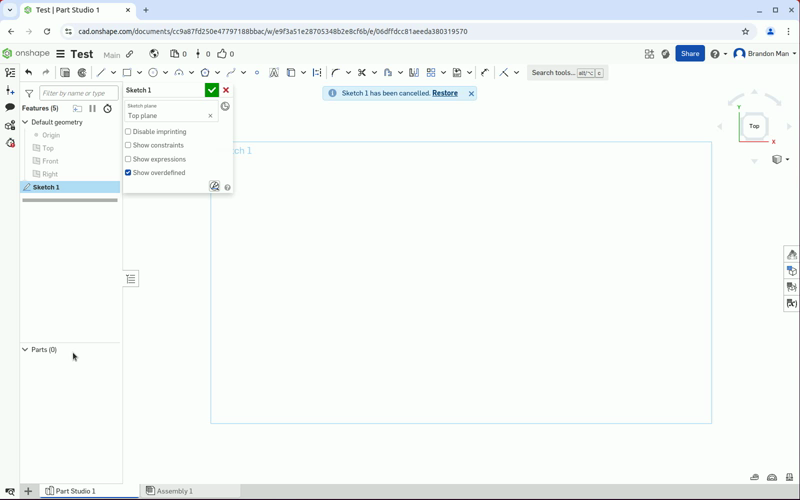
key(a)
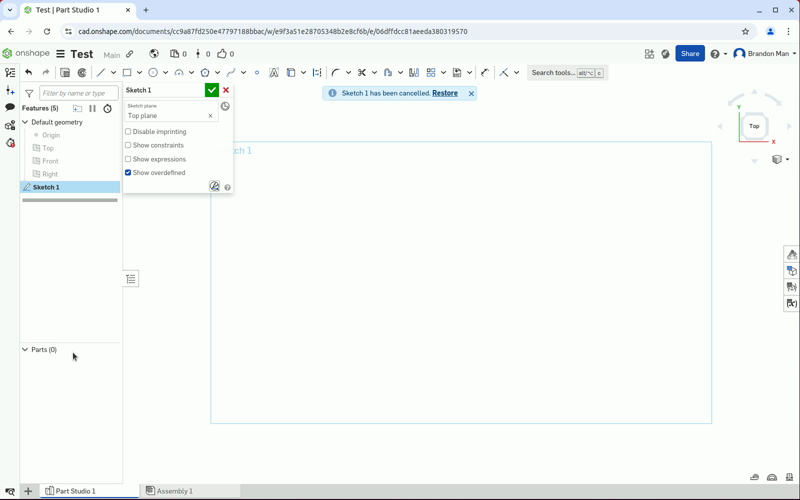
key_down(shift)
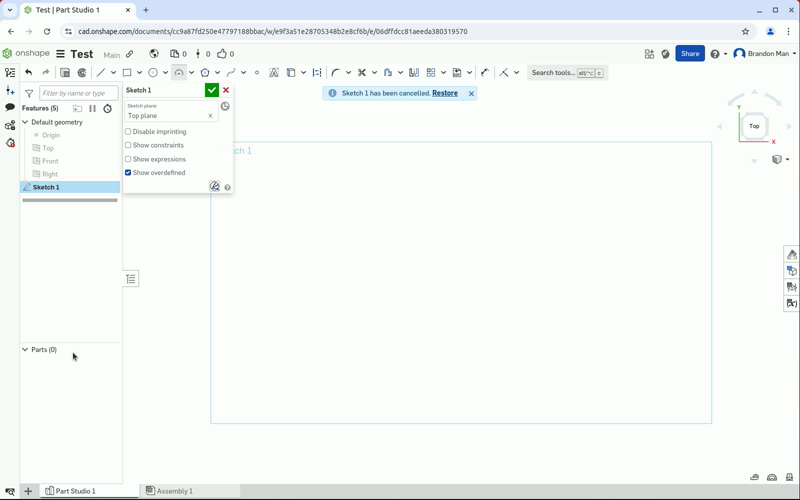
mouse_move(464, 379)
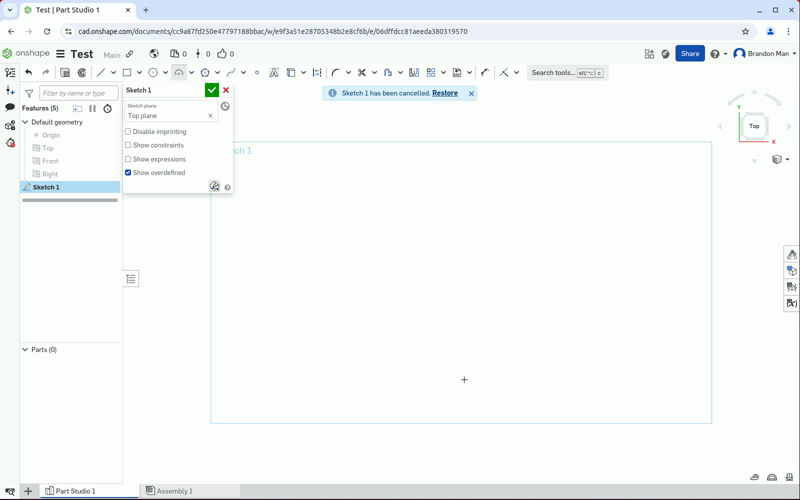
click(464, 379)
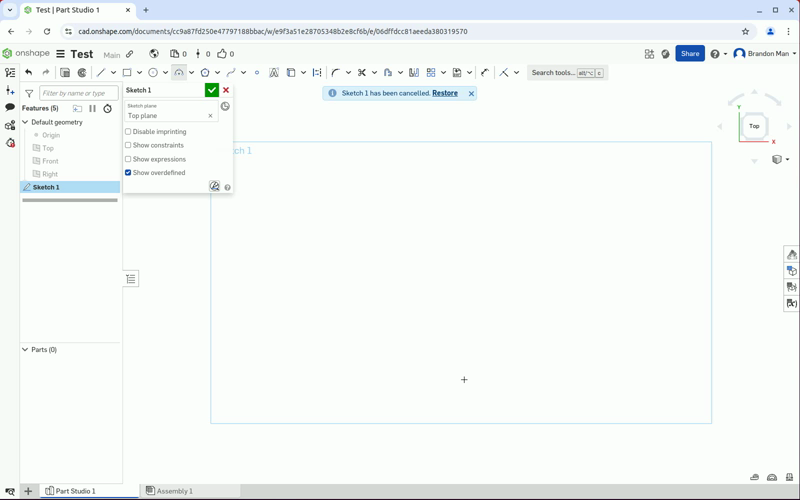
key_up(shift)
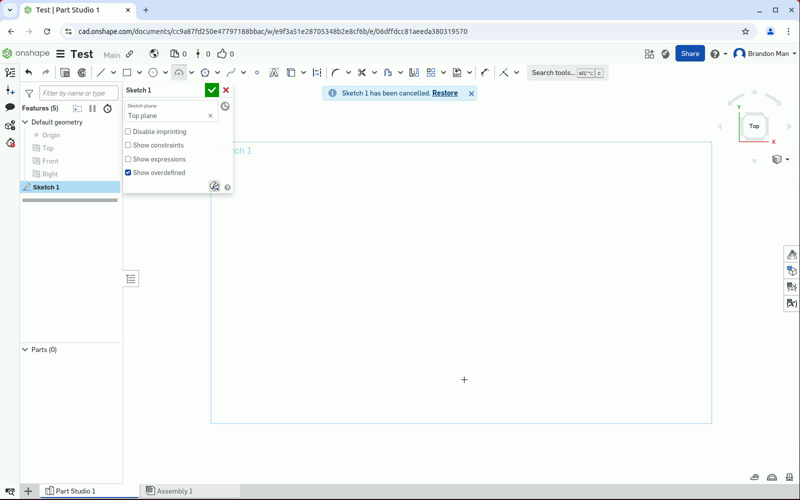
key_down(shift)
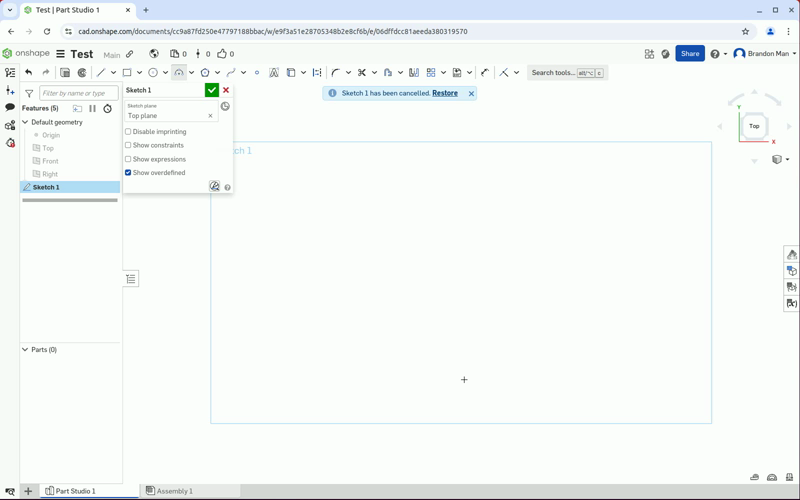
mouse_move(481, 396)
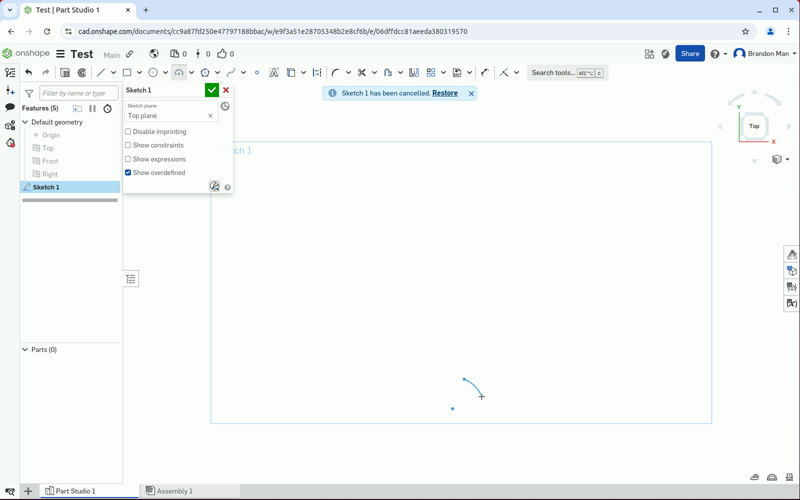
click(481, 396)
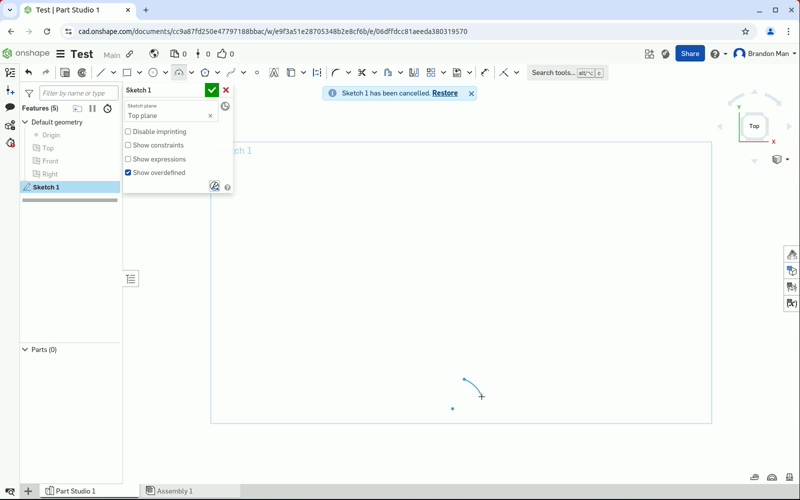
mouse_move(469, 391)
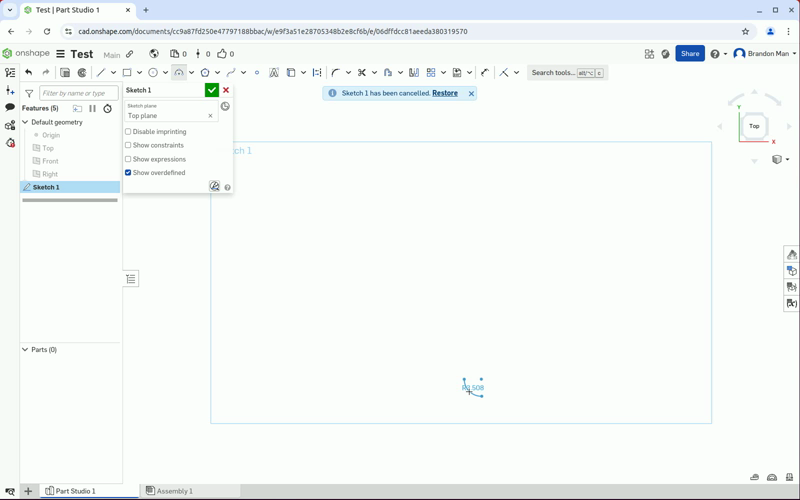
click(469, 391)
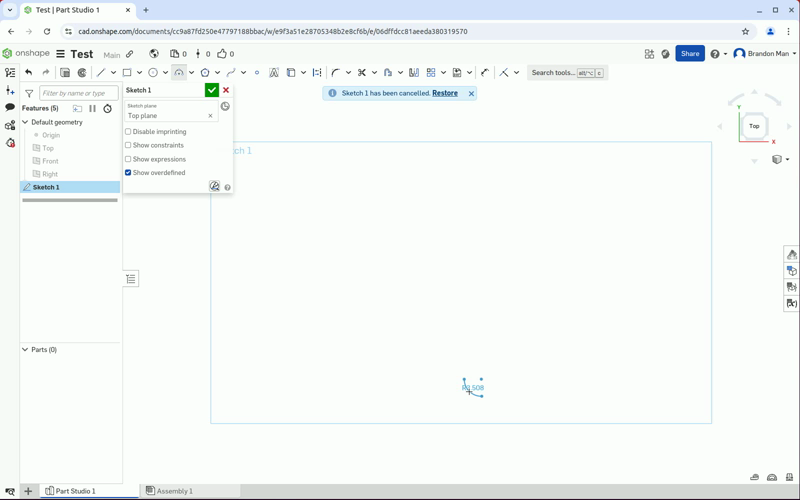
key_up(shift)
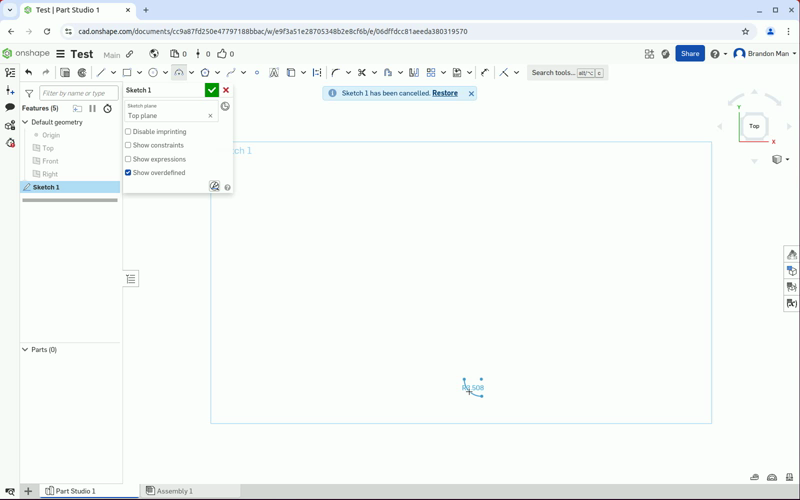
key(esc)
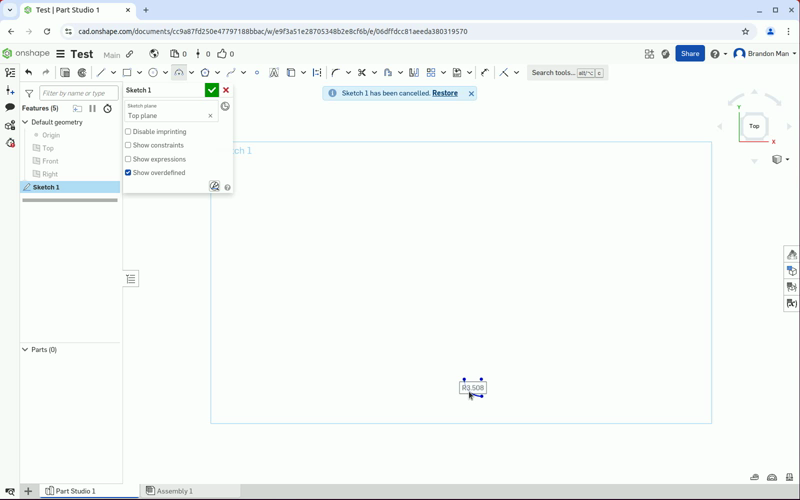
key(l)
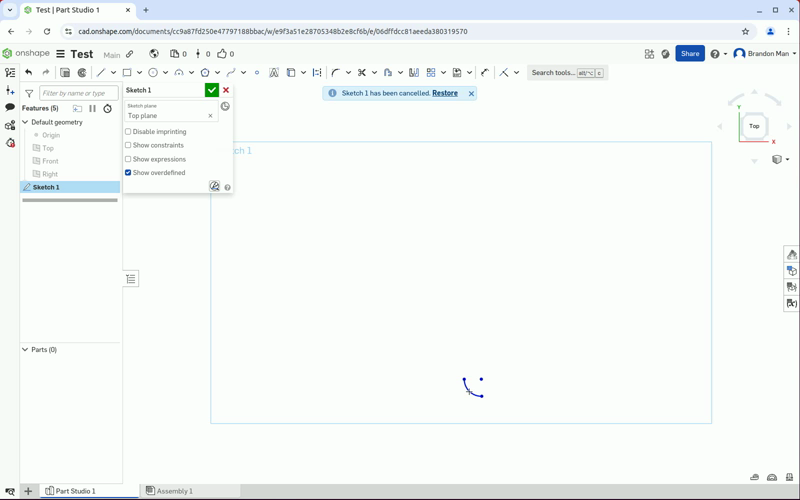
mouse_move(481, 396)
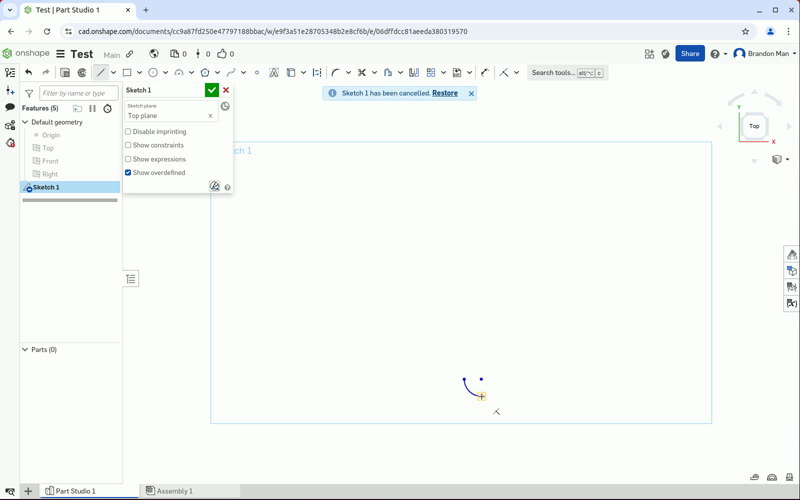
click(481, 396)
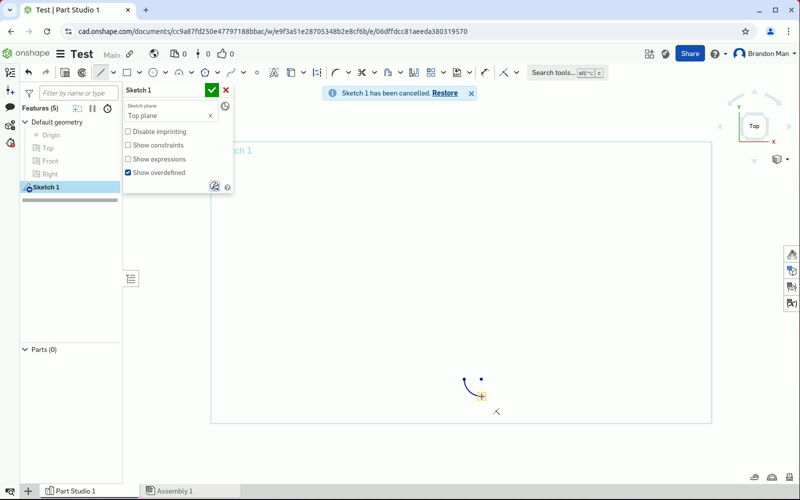
key_down(shift)
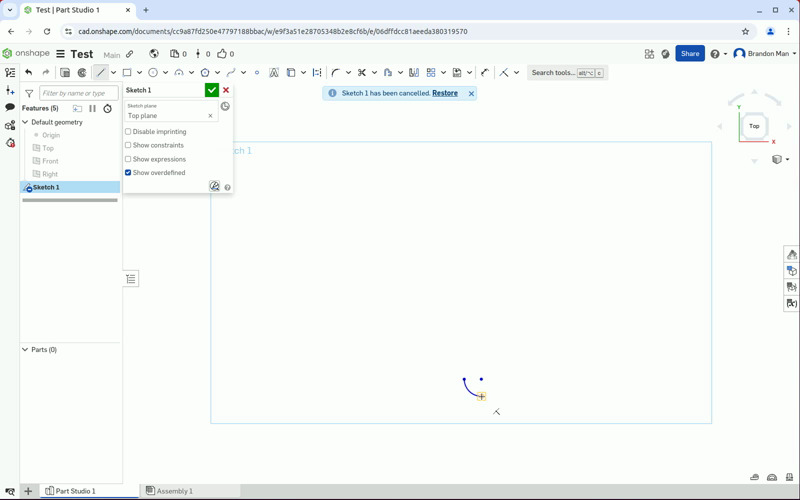
mouse_move(511, 396)
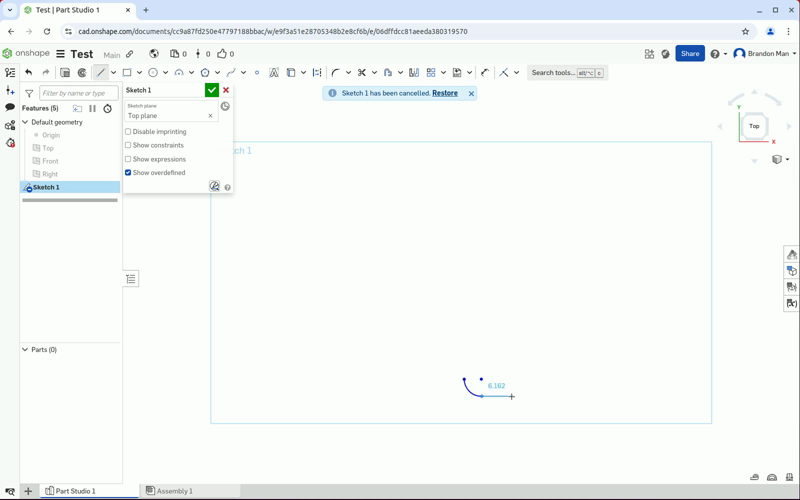
mouse_move(481, 385)
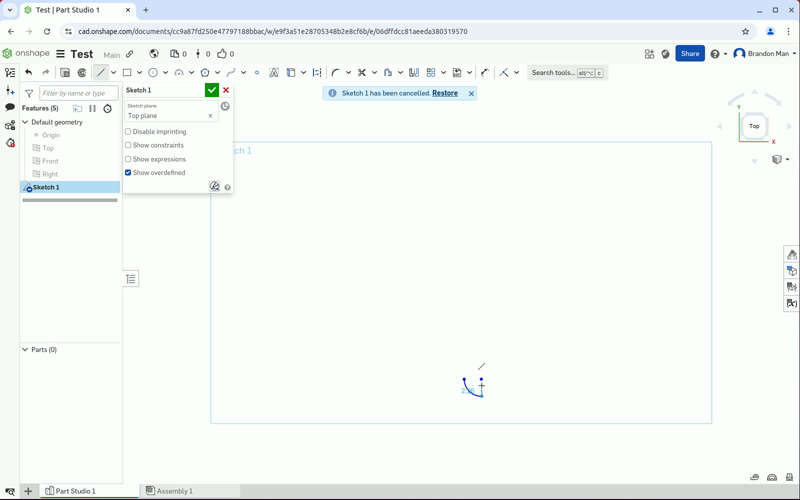
click(481, 385)
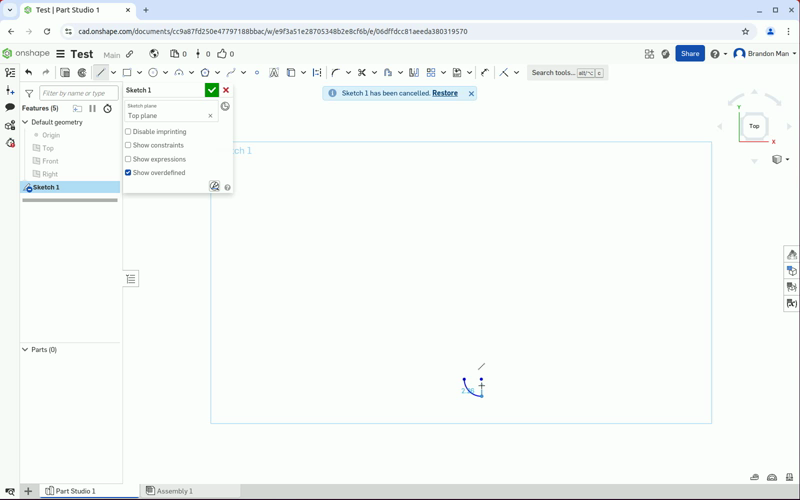
key_up(shift)
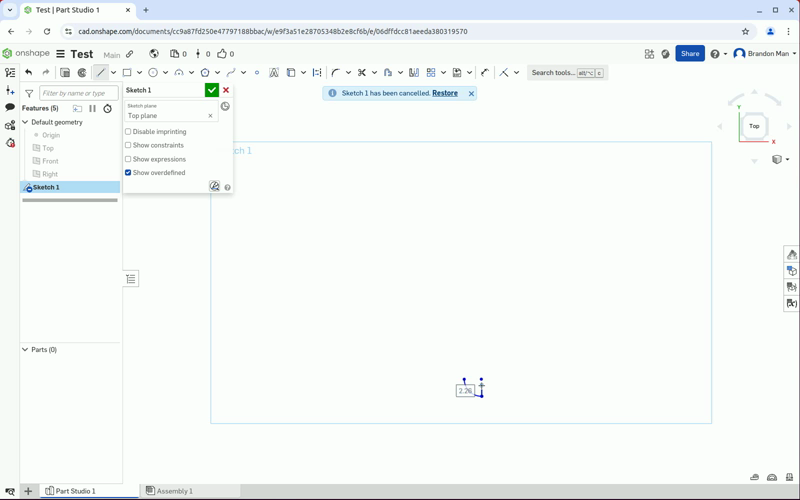
key(esc)
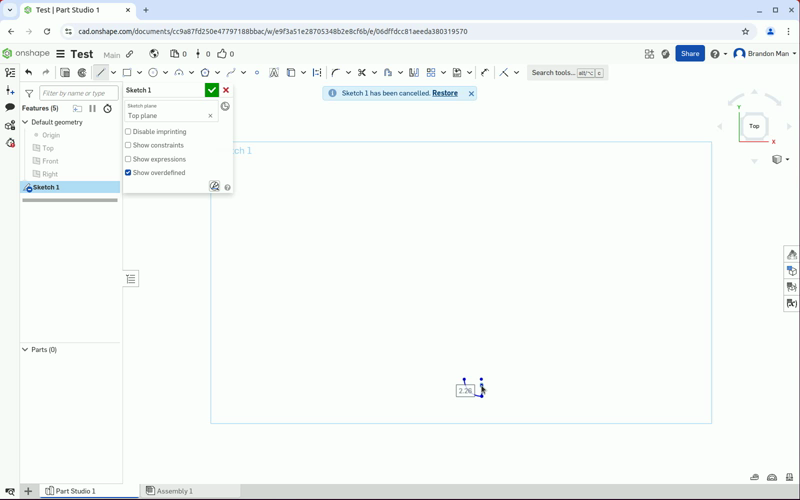
key(a)
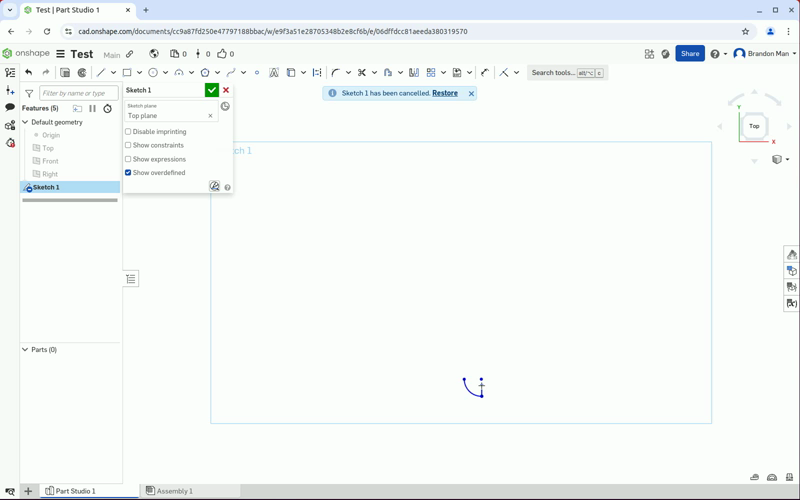
mouse_move(481, 385)
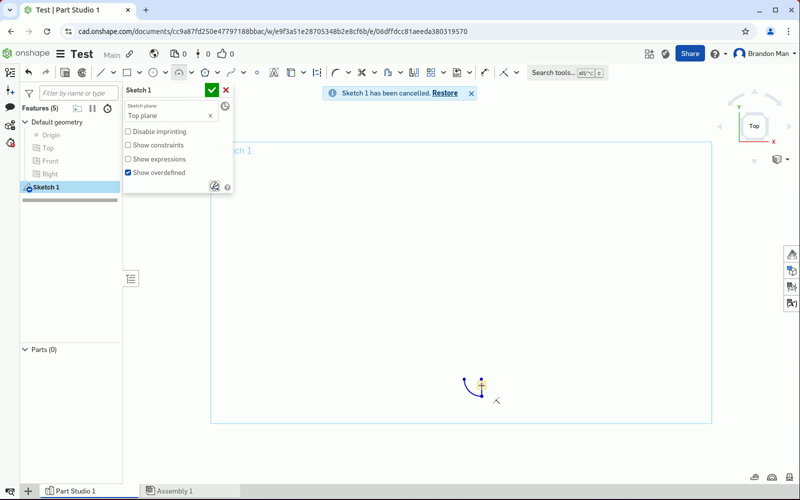
click(481, 385)
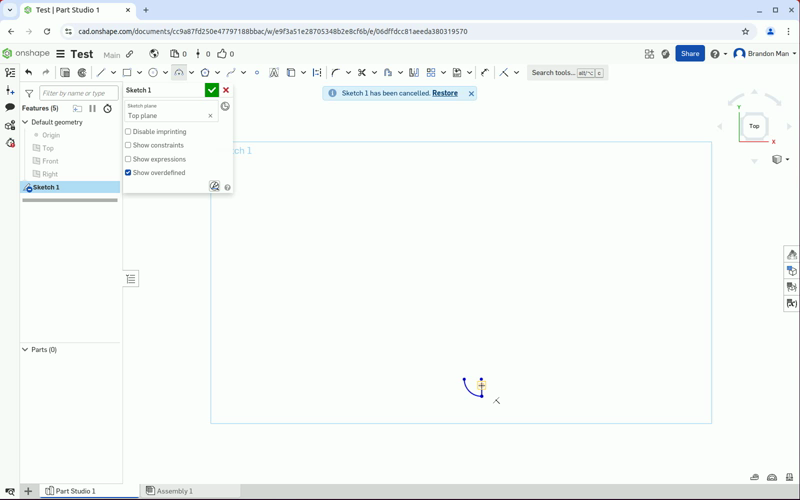
key_down(shift)
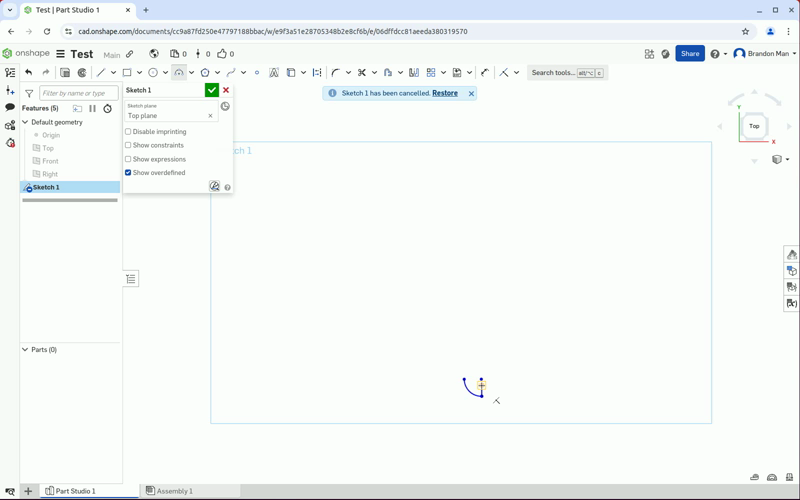
mouse_move(481, 378)
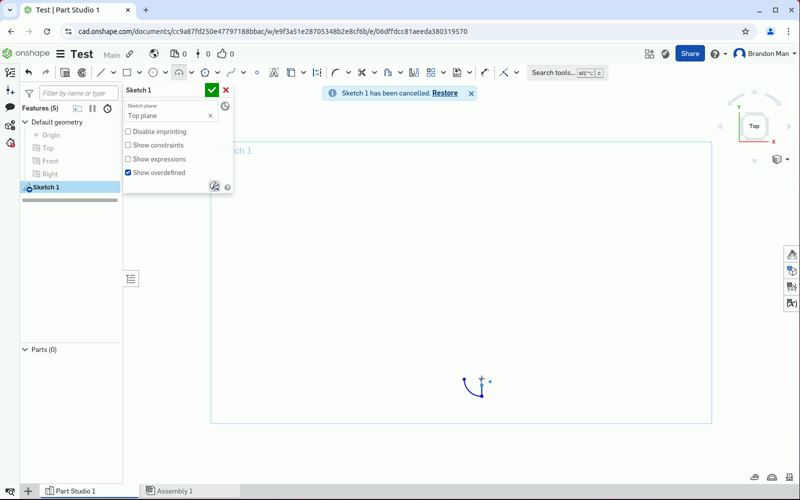
scroll(6)
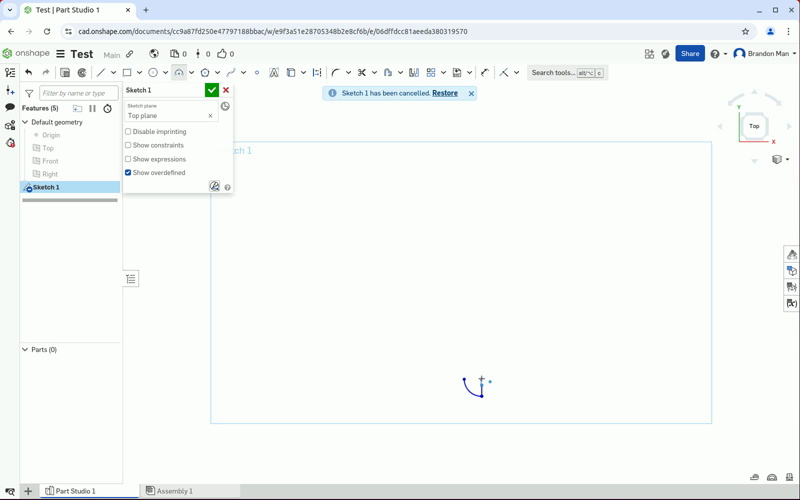
scroll(6)
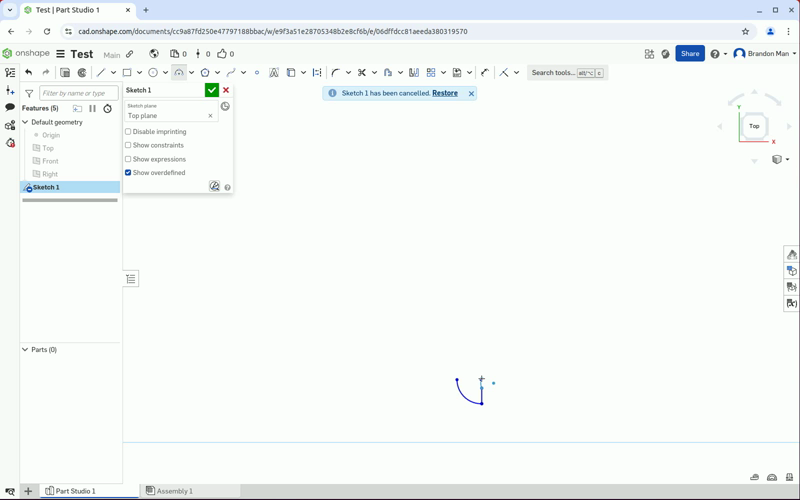
scroll(6)
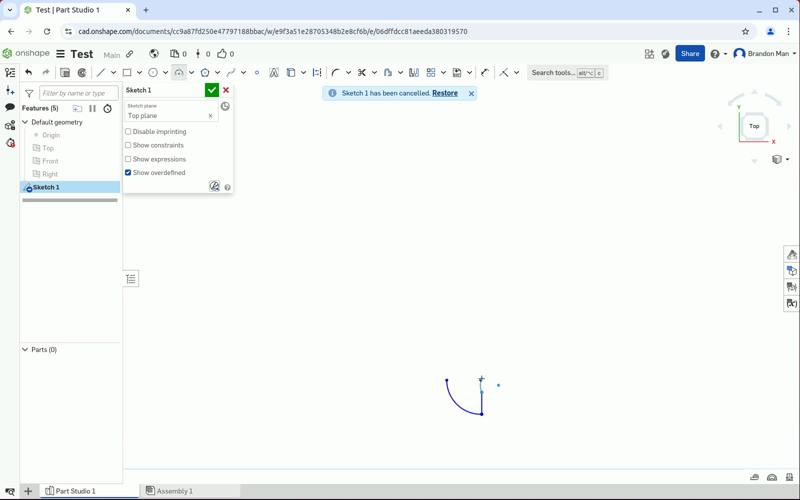
scroll(6)
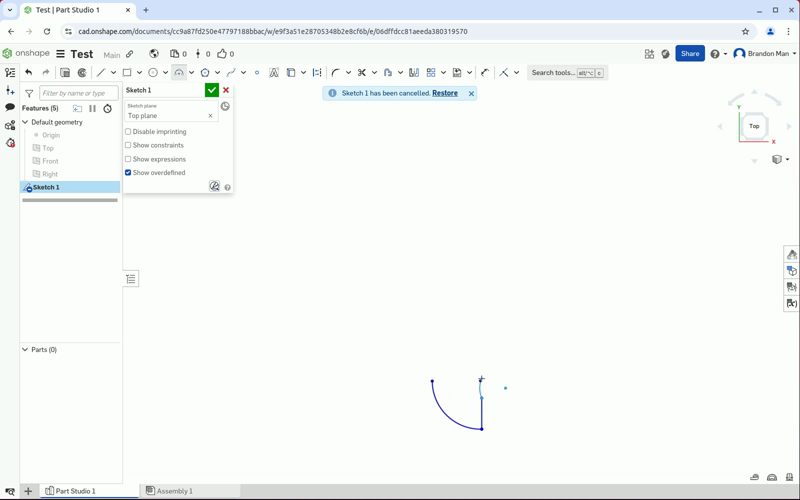
scroll(6)
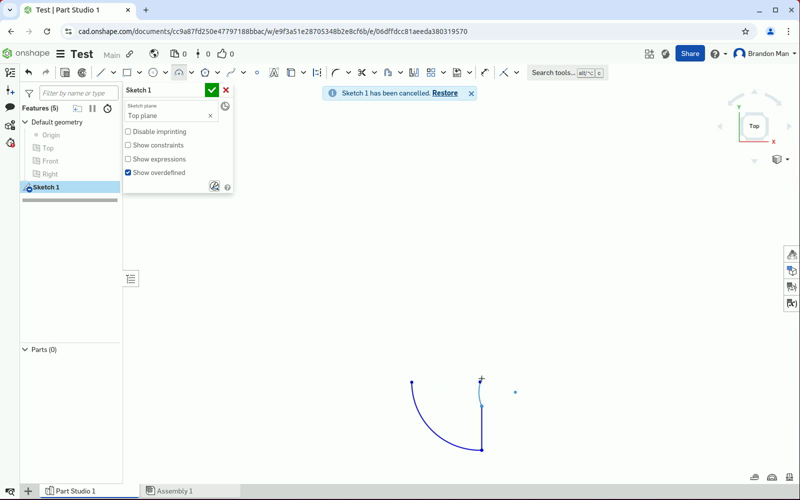
scroll(6)
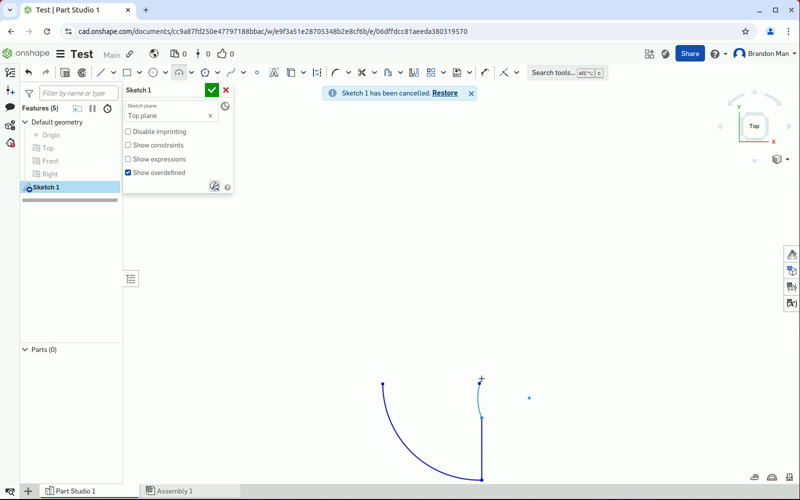
scroll(6)
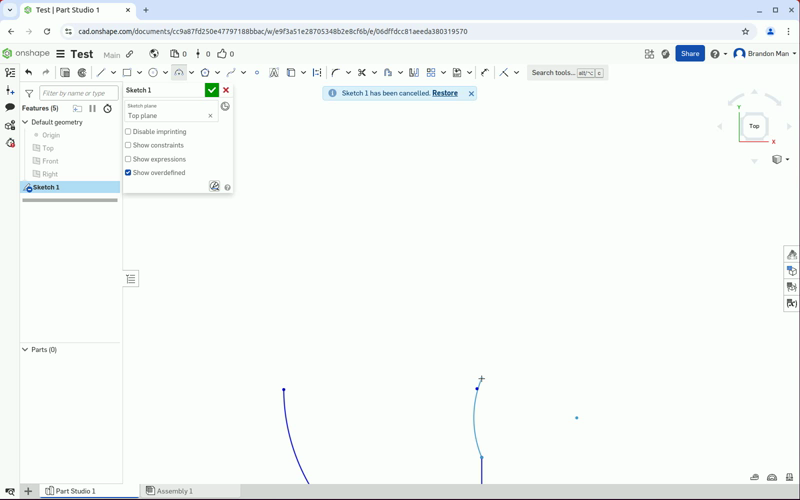
click(481, 378)
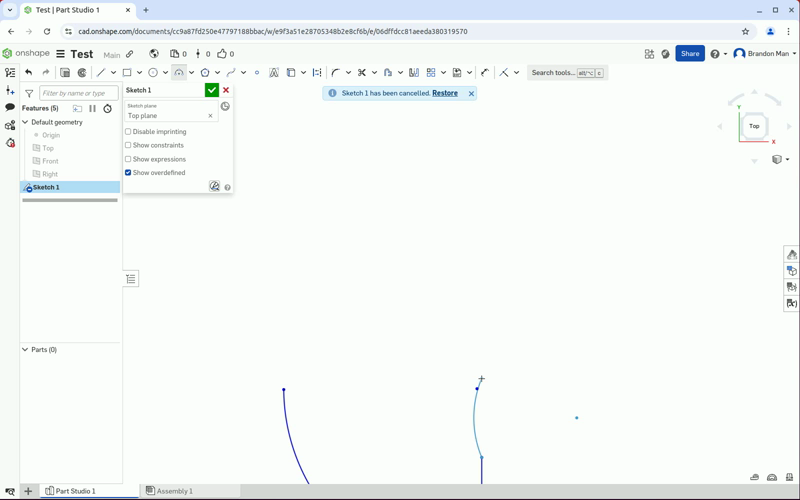
scroll(-6)
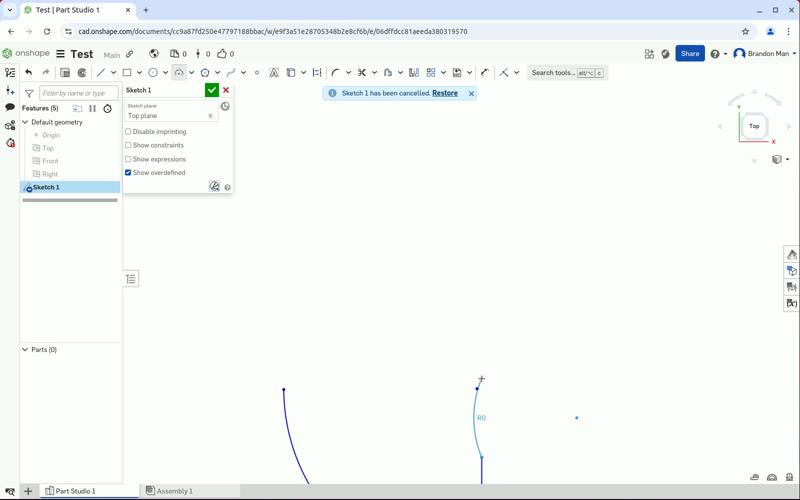
scroll(-6)
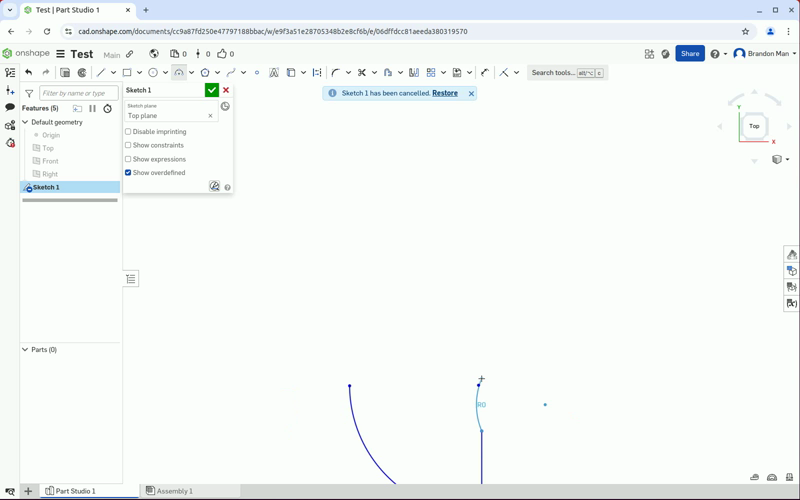
scroll(-6)
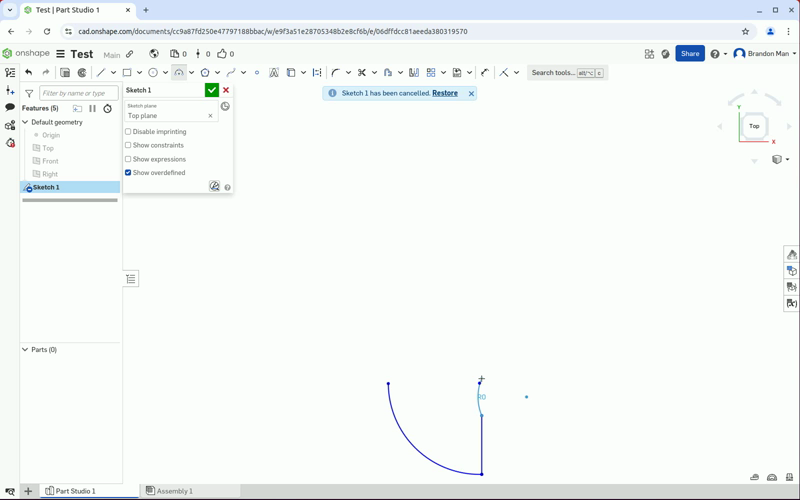
scroll(-6)
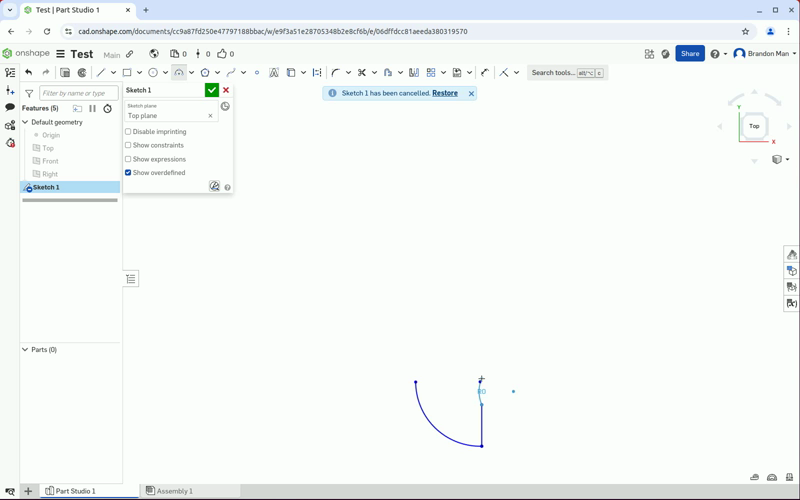
scroll(-6)
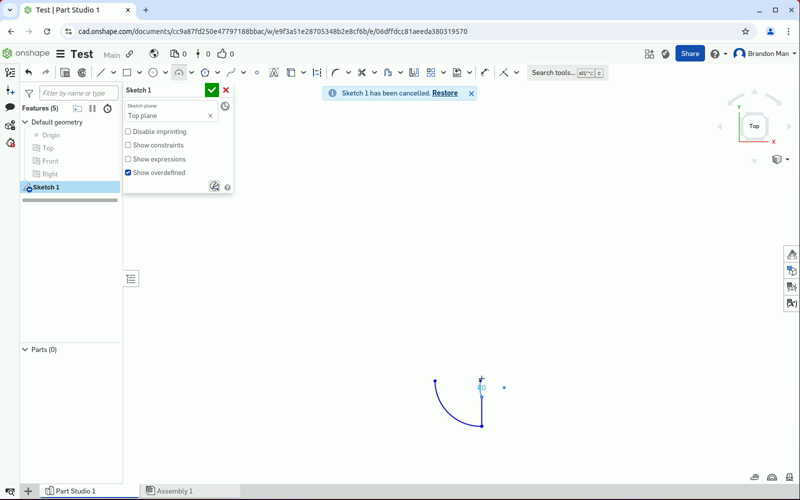
scroll(-6)
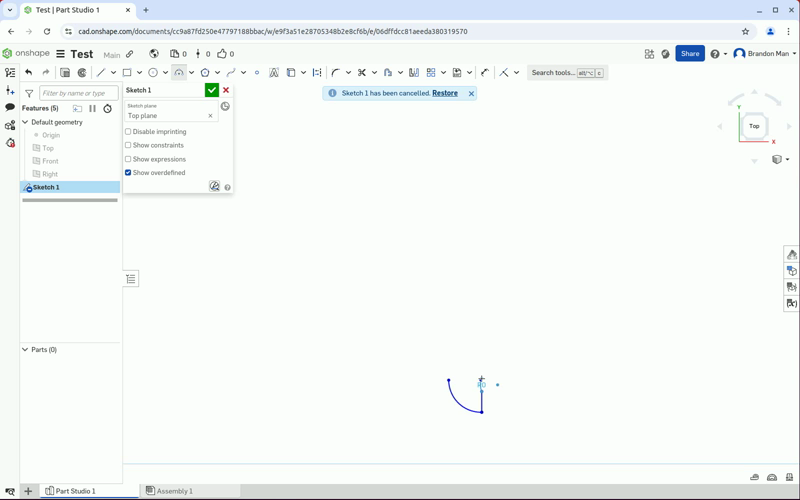
scroll(-6)
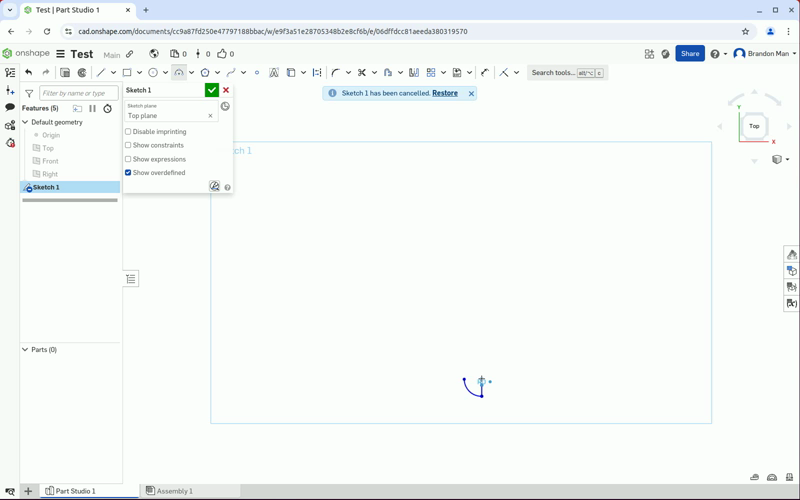
mouse_move(477, 381)
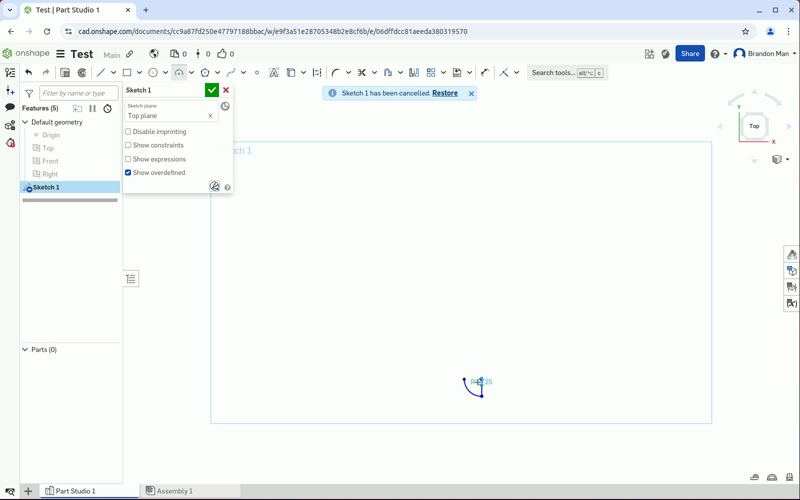
scroll(6)
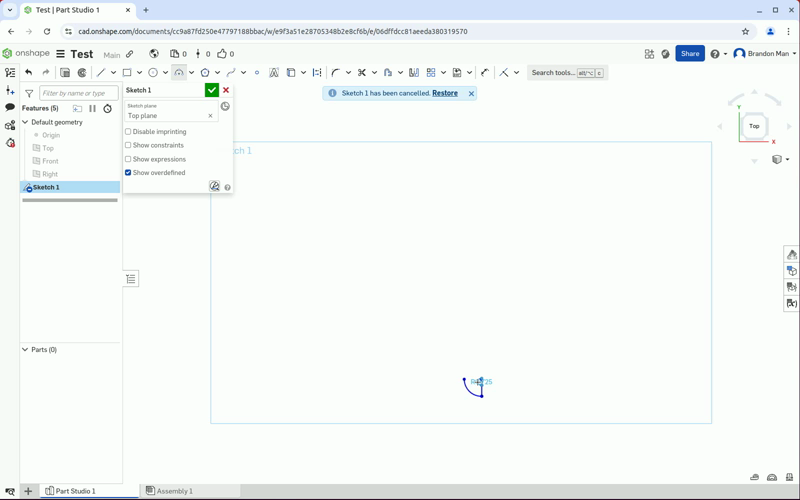
scroll(6)
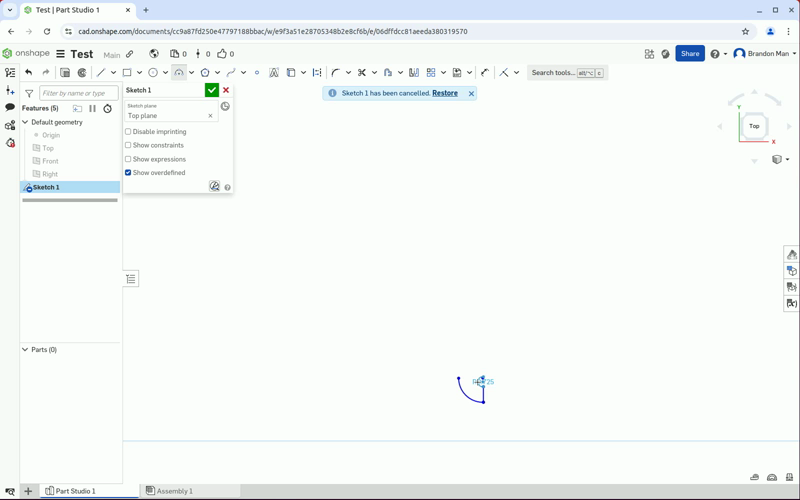
scroll(6)
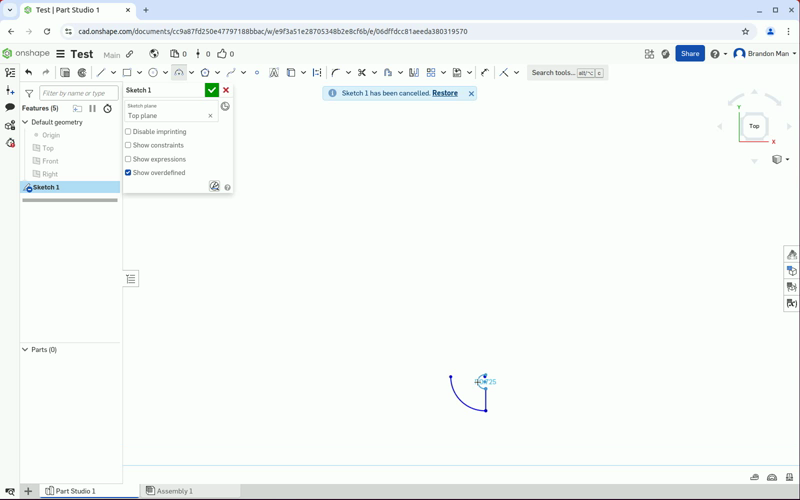
scroll(6)
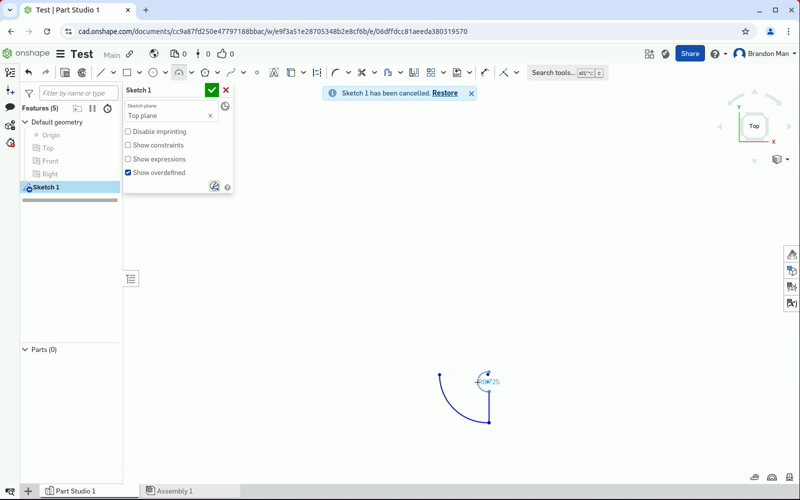
scroll(6)
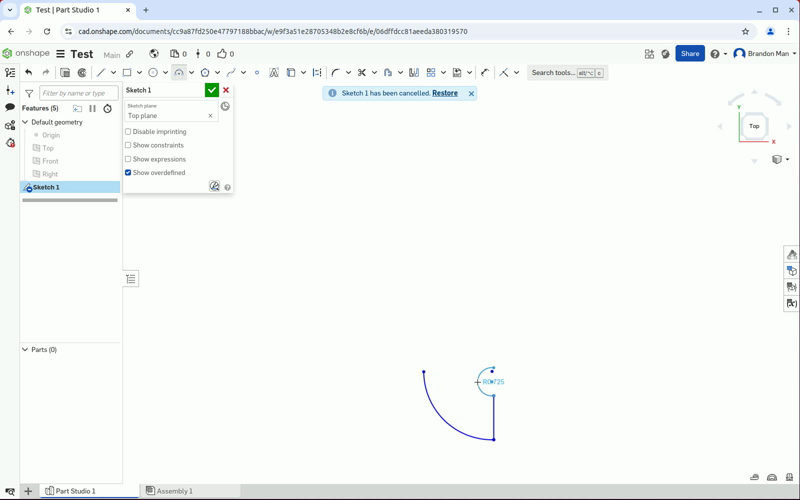
scroll(6)
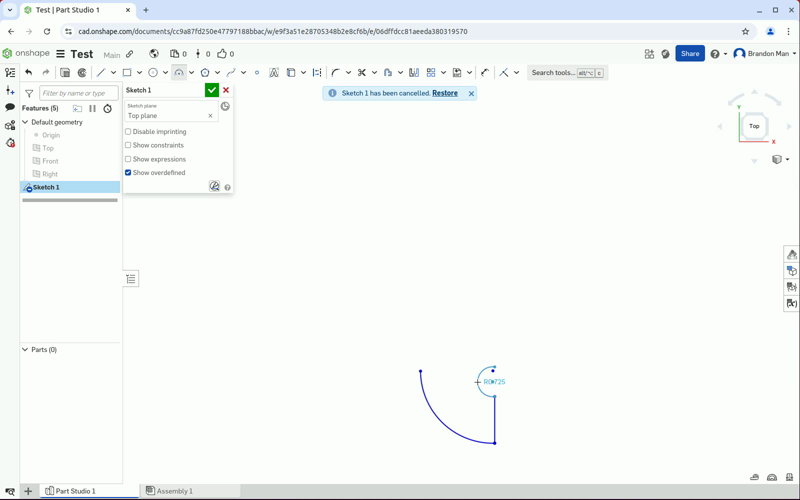
scroll(6)
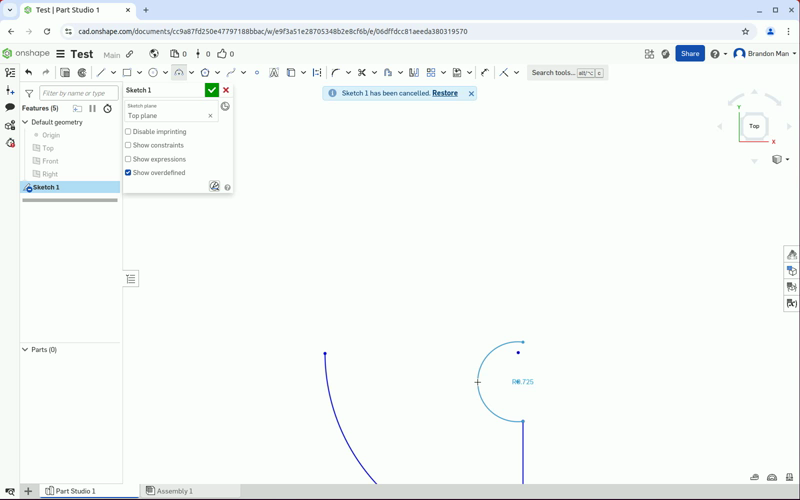
click(477, 381)
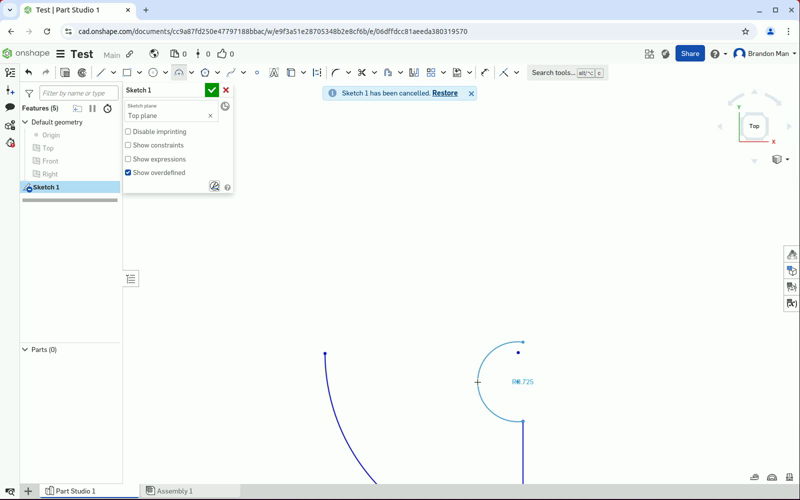
scroll(-6)
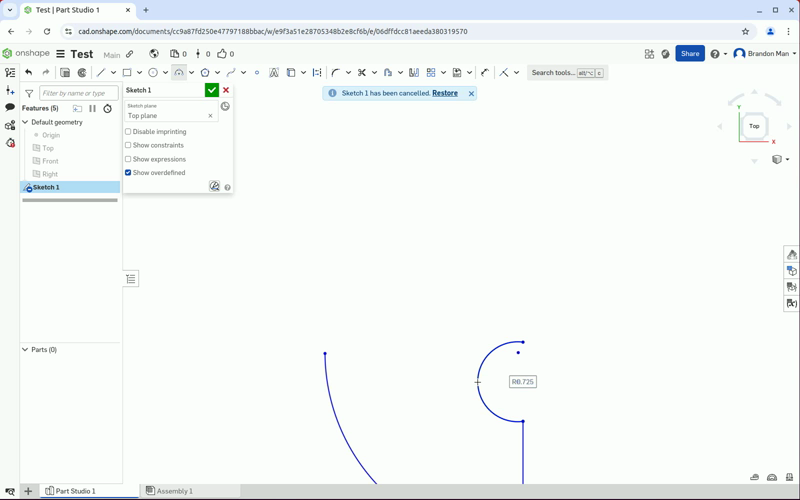
scroll(-6)
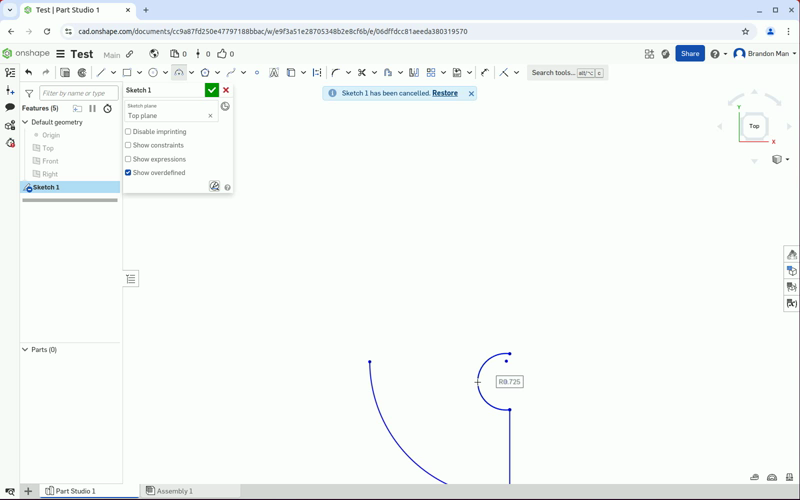
scroll(-6)
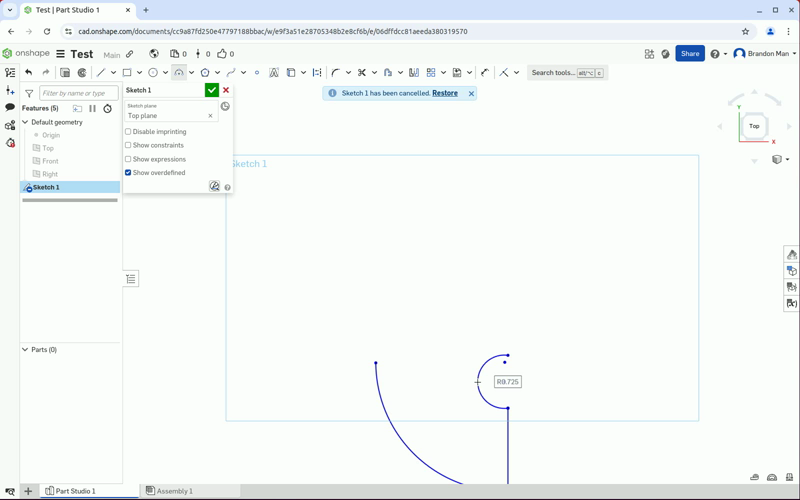
scroll(-6)
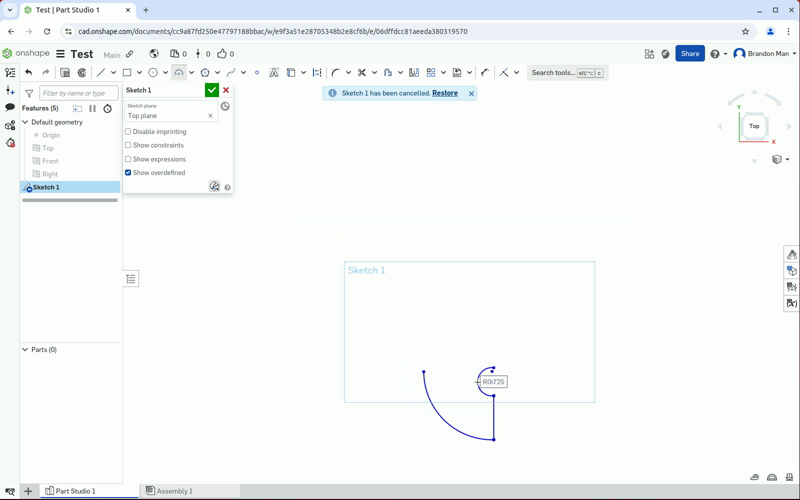
scroll(-6)
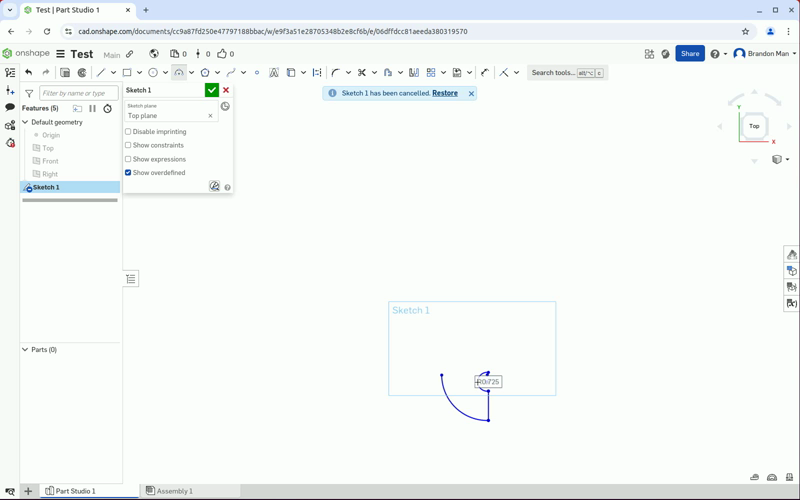
scroll(-6)
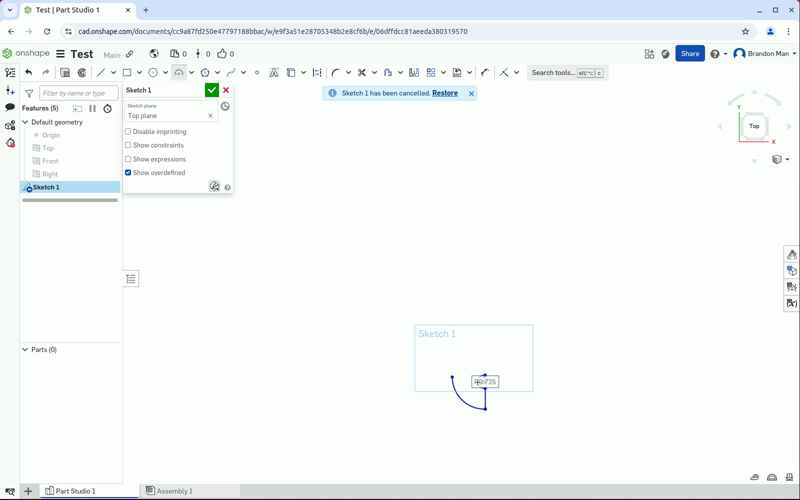
scroll(-6)
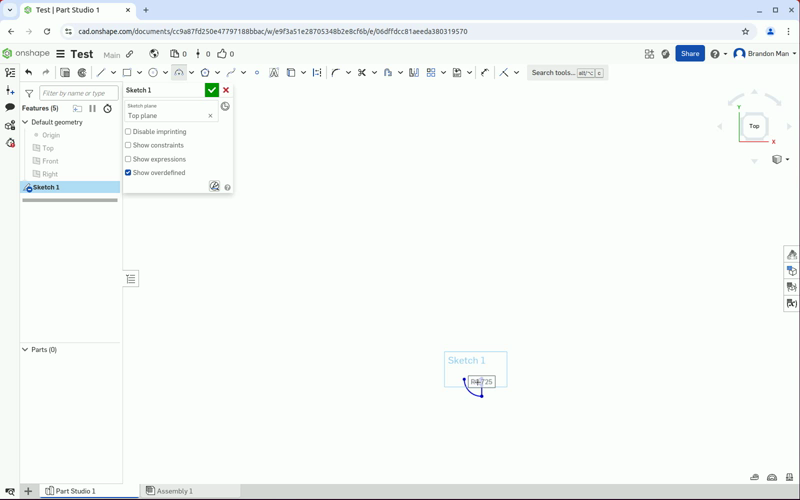
key_up(shift)
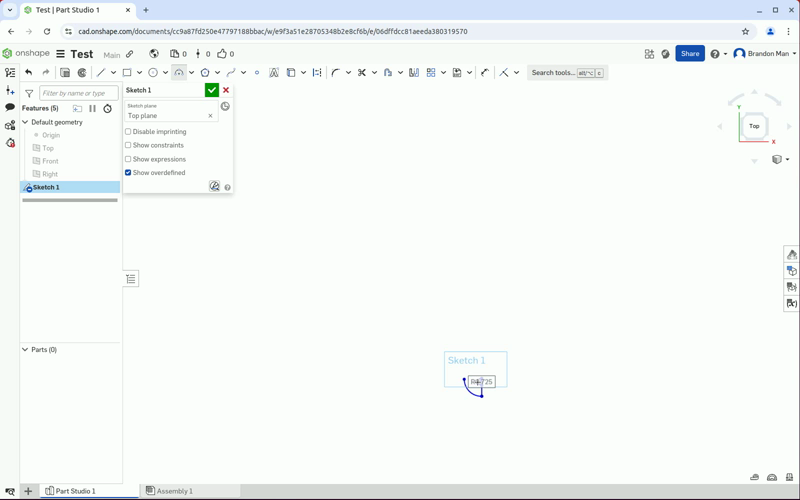
key(esc)
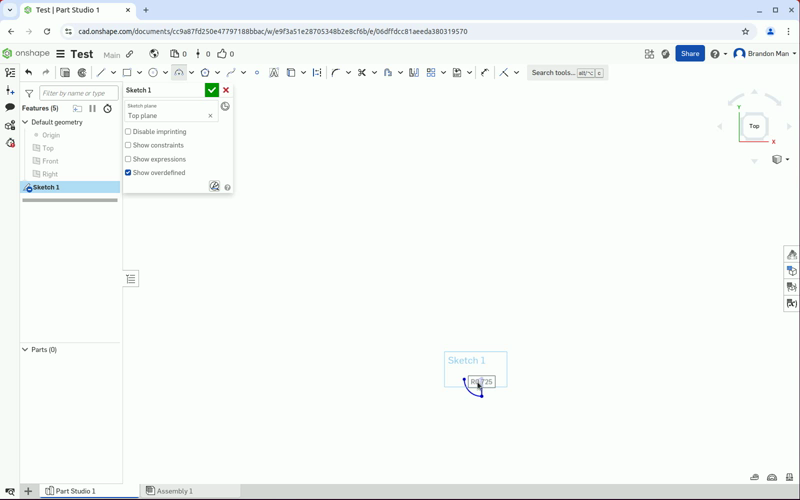
key(l)
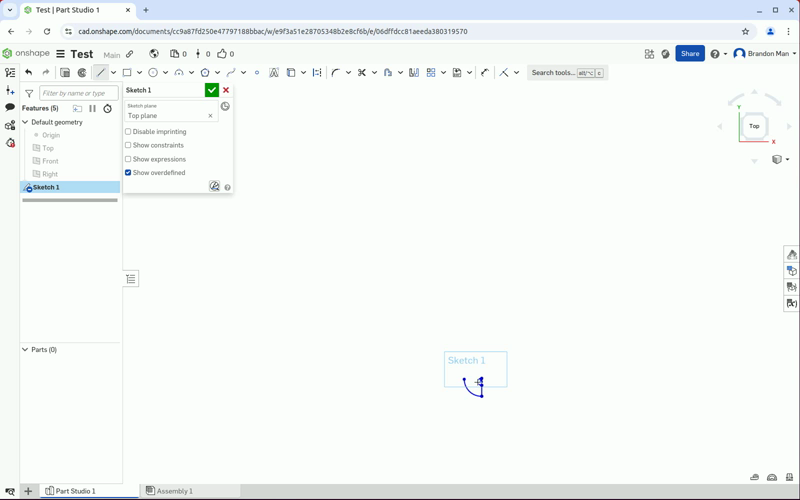
mouse_move(481, 378)
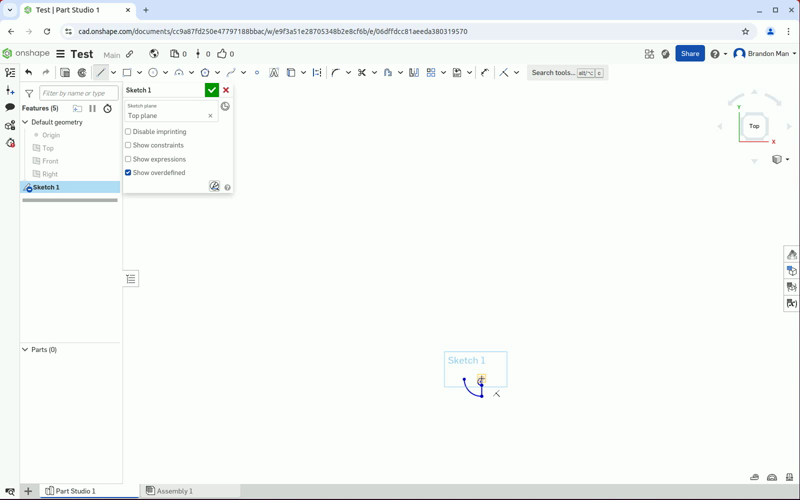
scroll(6)
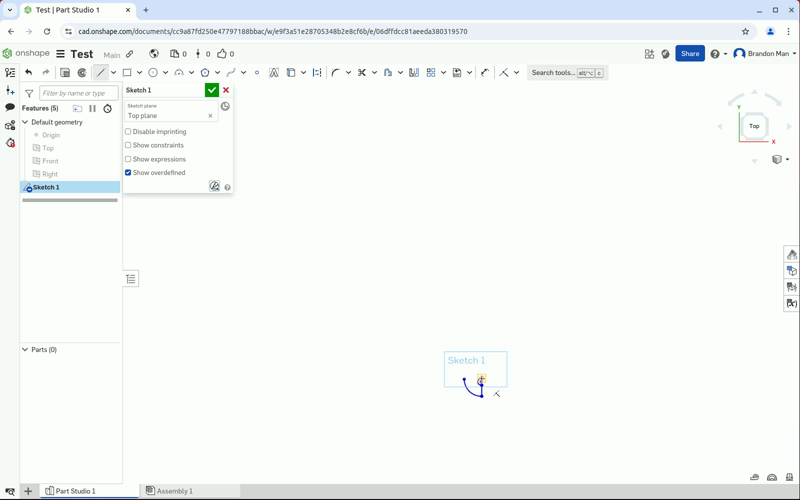
scroll(6)
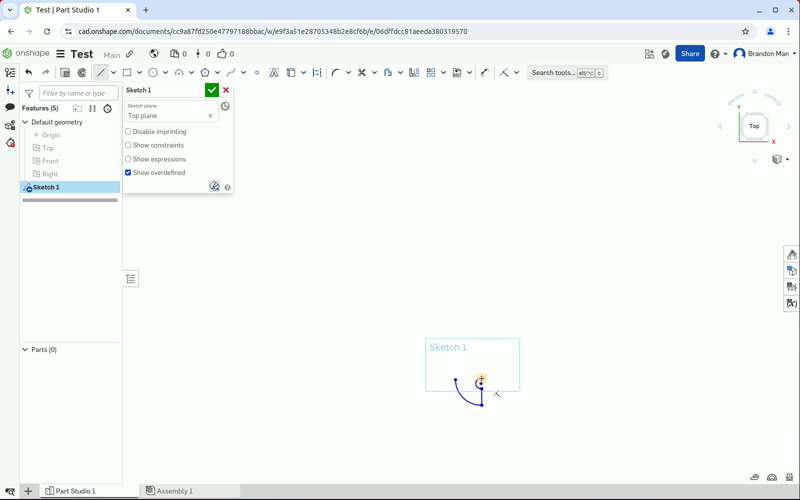
scroll(6)
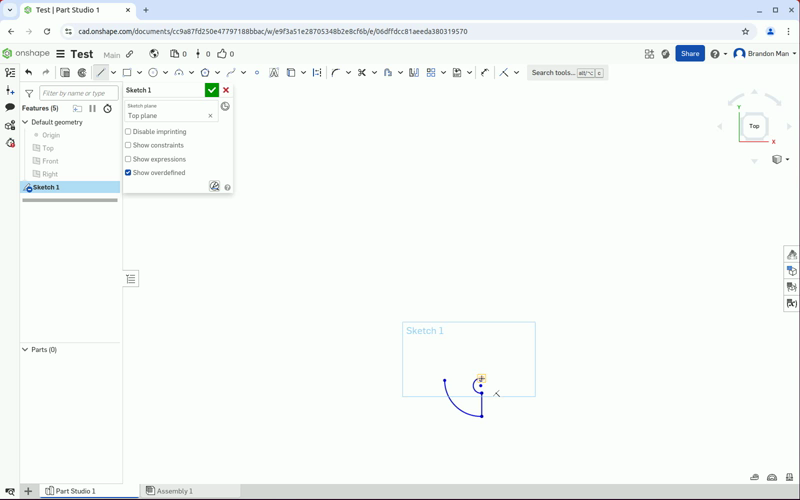
scroll(6)
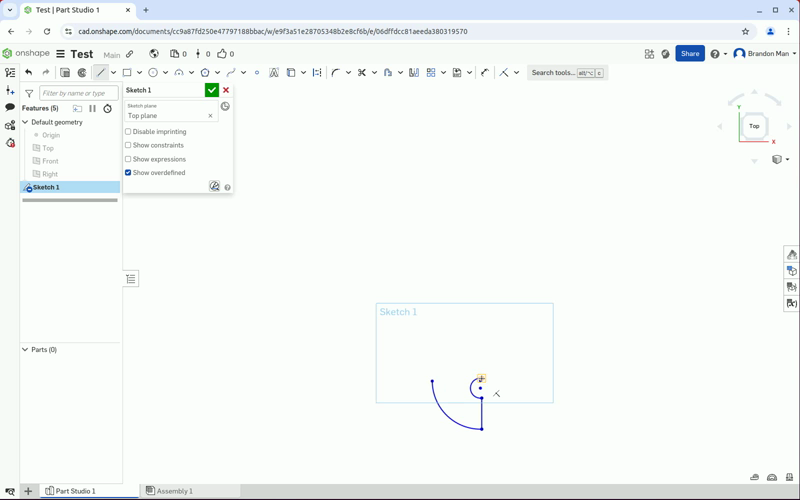
scroll(6)
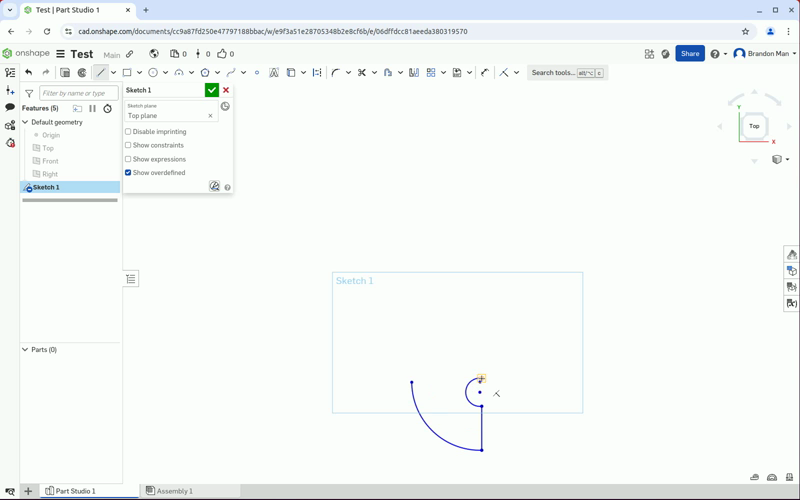
scroll(6)
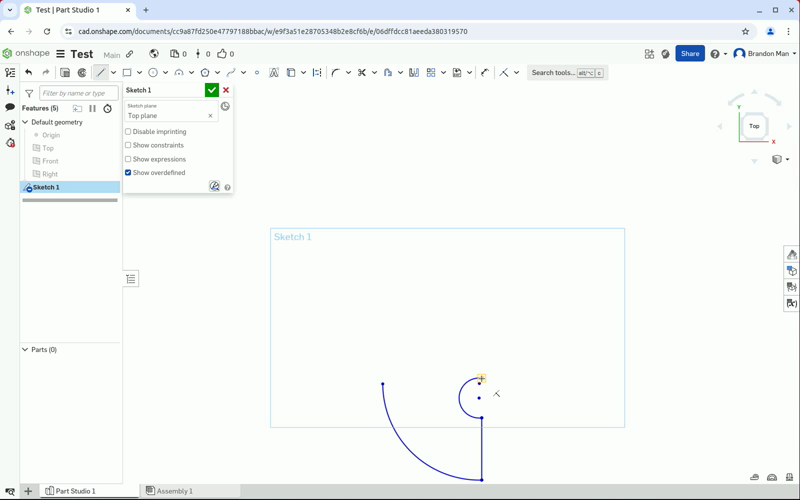
scroll(6)
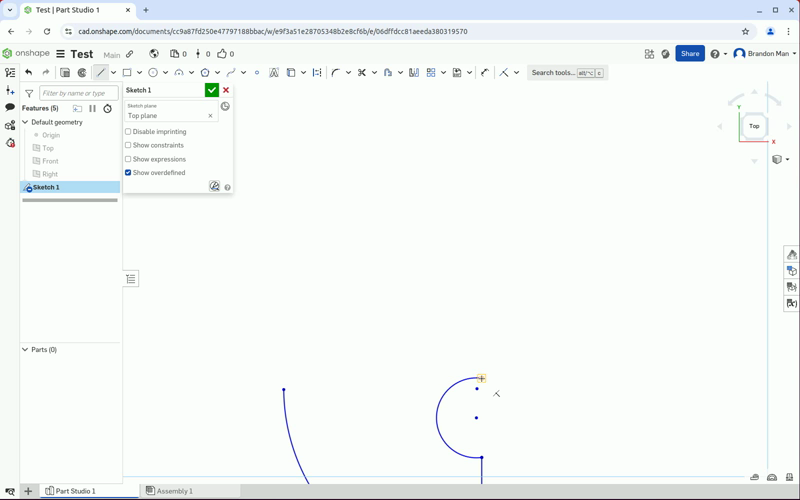
click(481, 378)
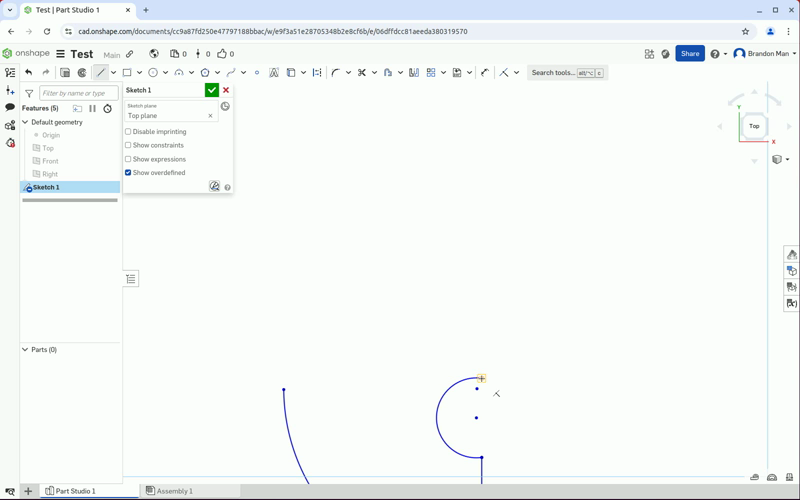
scroll(-6)
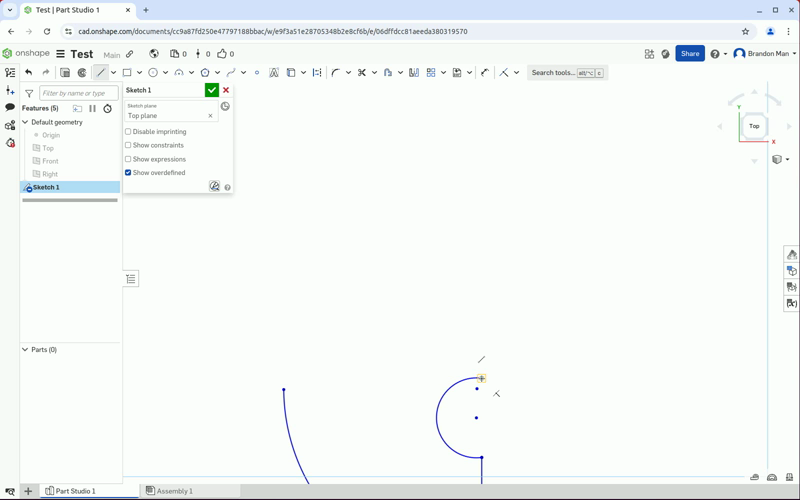
scroll(-6)
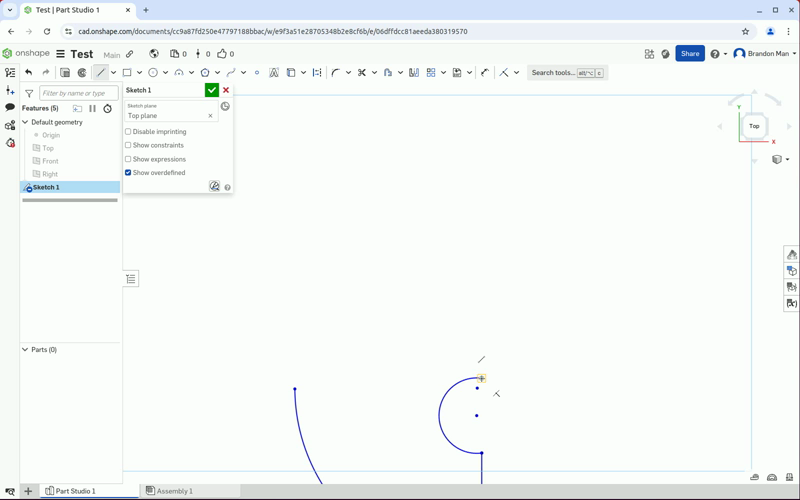
scroll(-6)
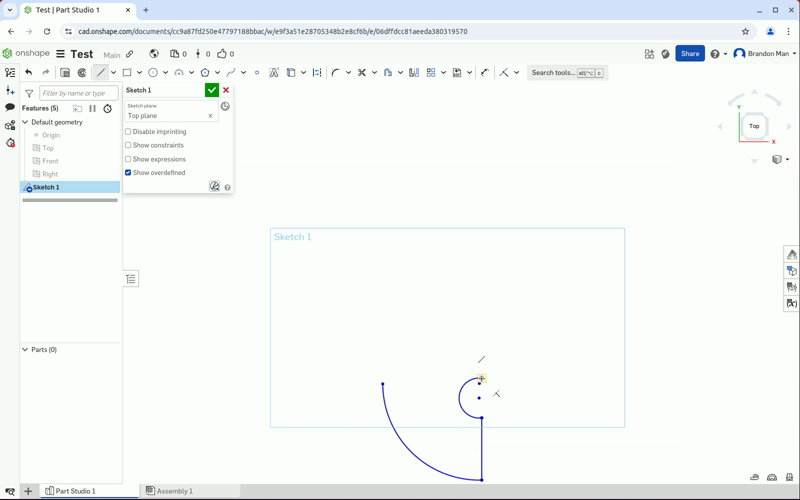
scroll(-6)
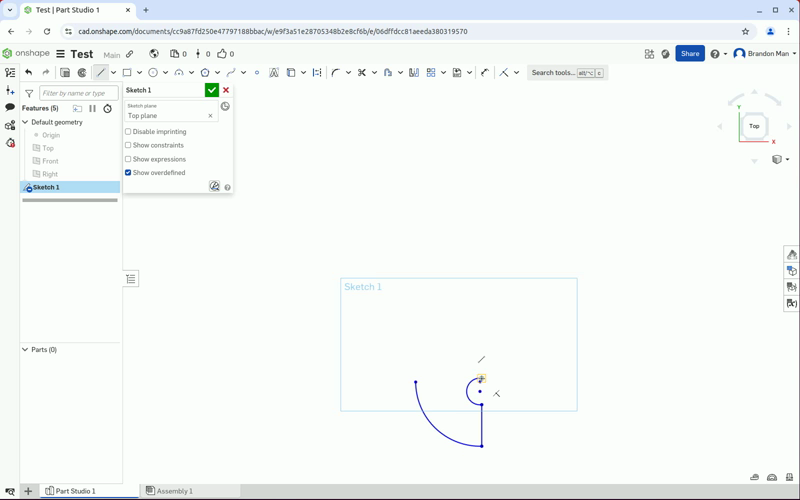
scroll(-6)
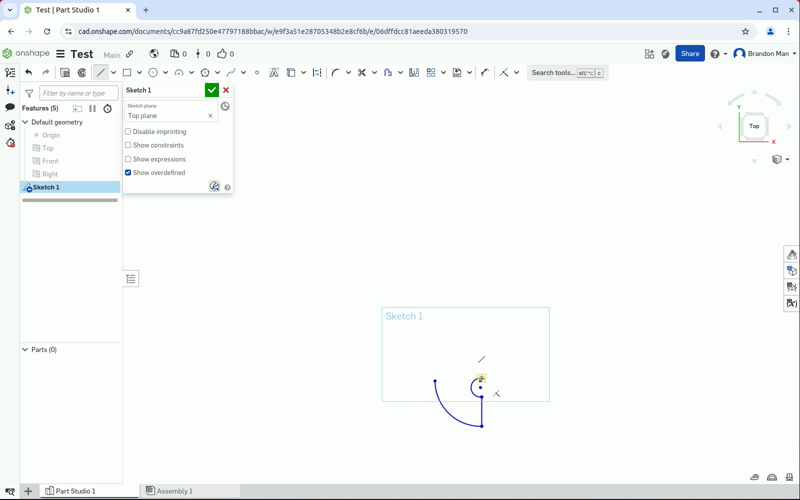
scroll(-6)
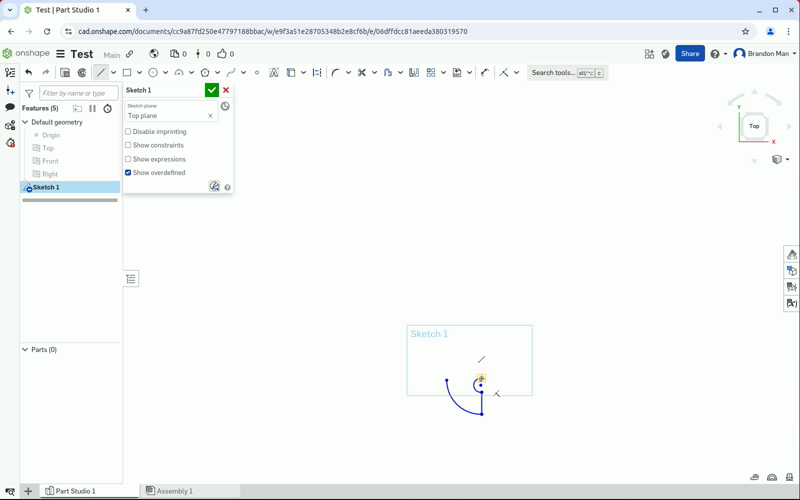
scroll(-6)
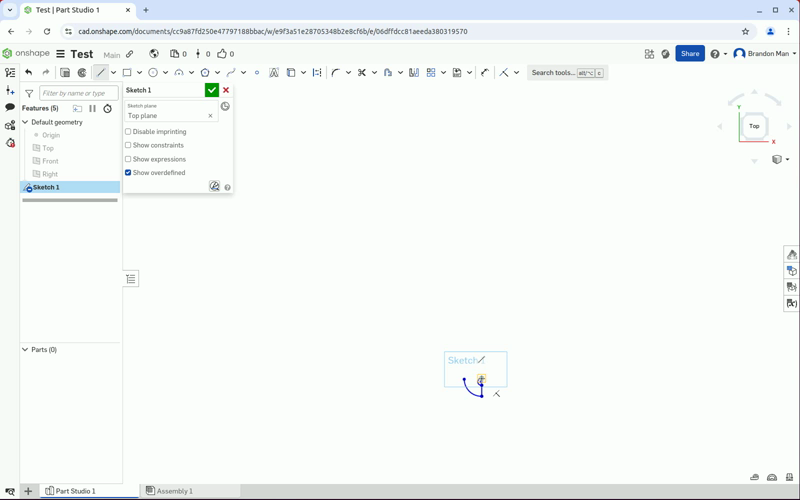
key_down(shift)
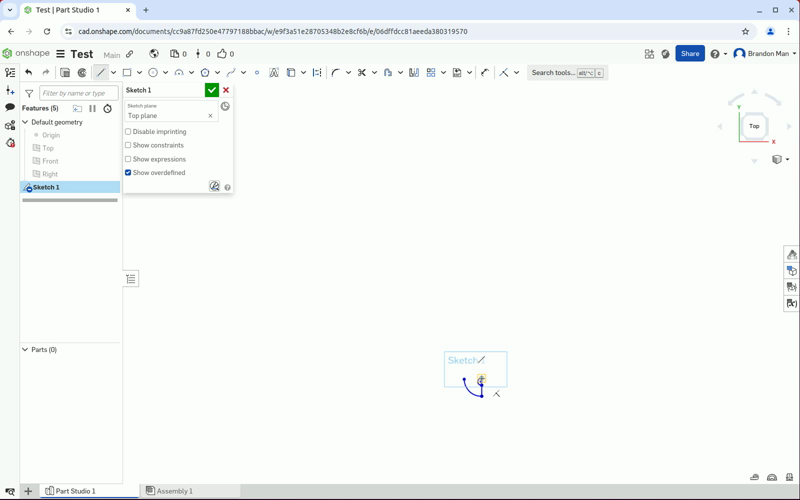
mouse_move(481, 286)
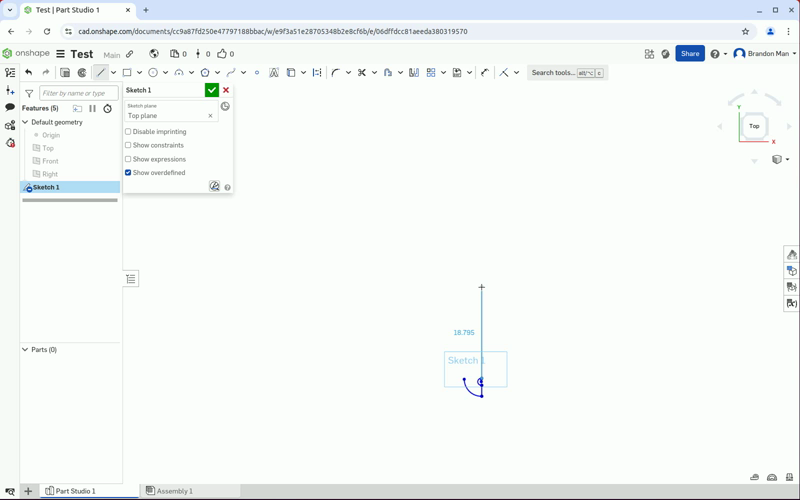
click(481, 286)
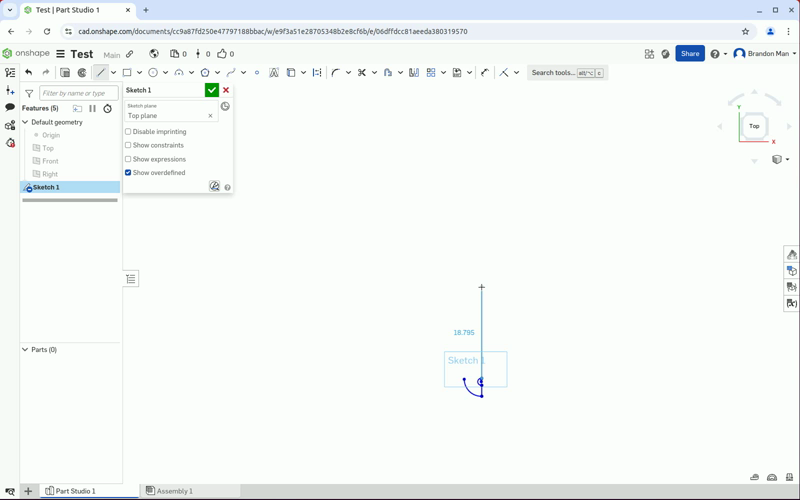
key_up(shift)
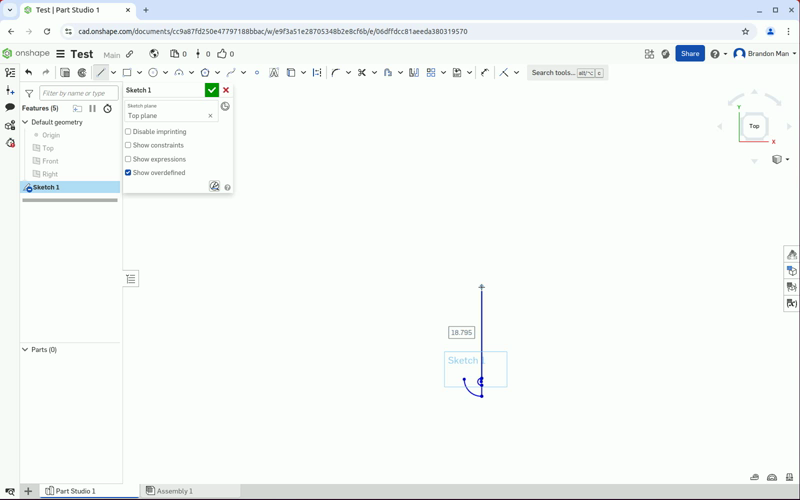
key_down(shift)
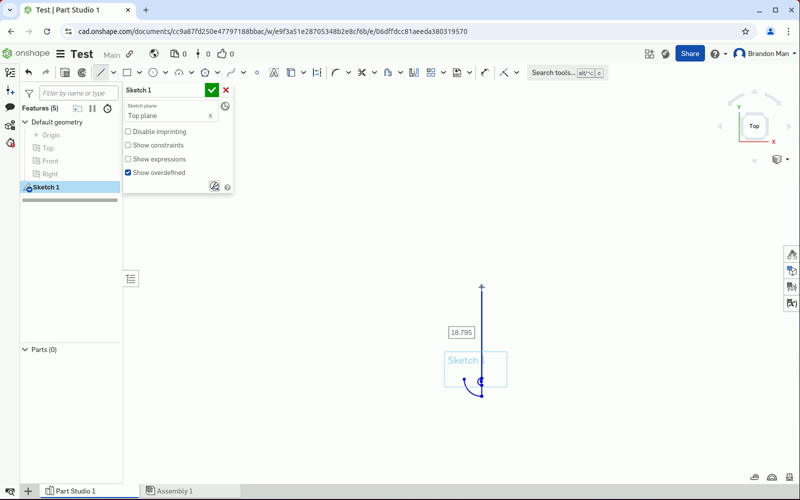
mouse_move(511, 286)
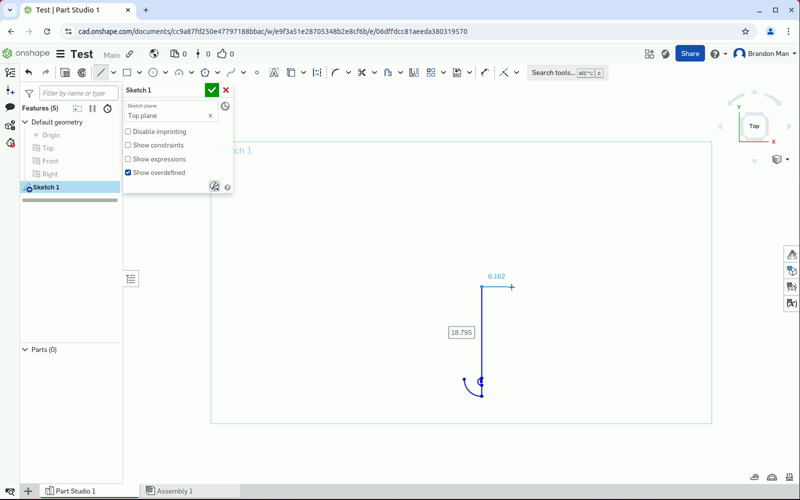
mouse_move(476, 286)
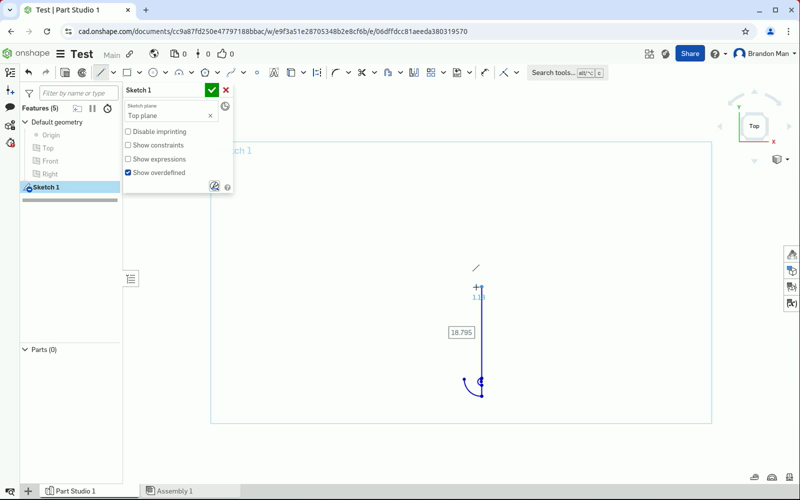
scroll(6)
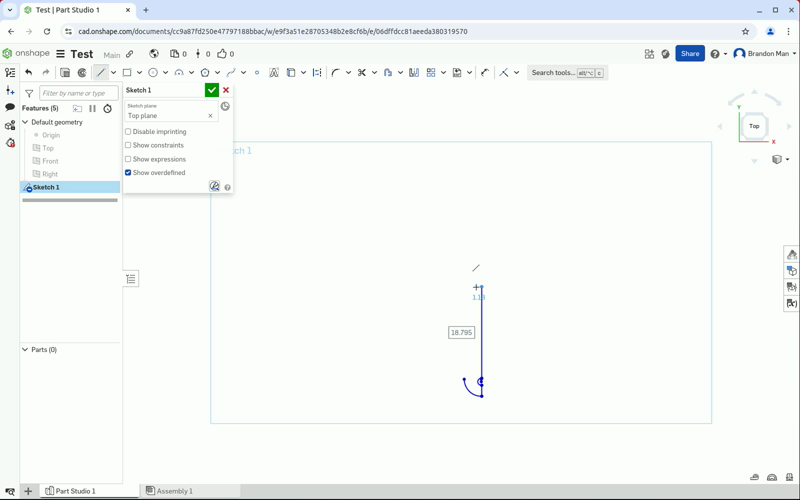
scroll(6)
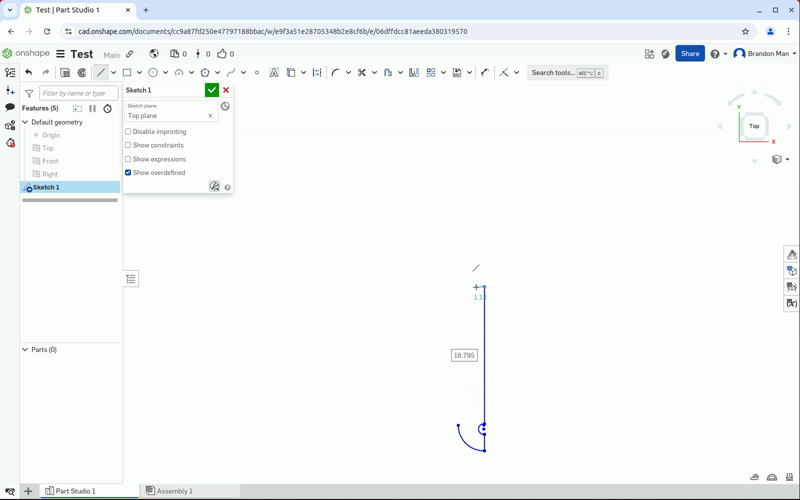
scroll(6)
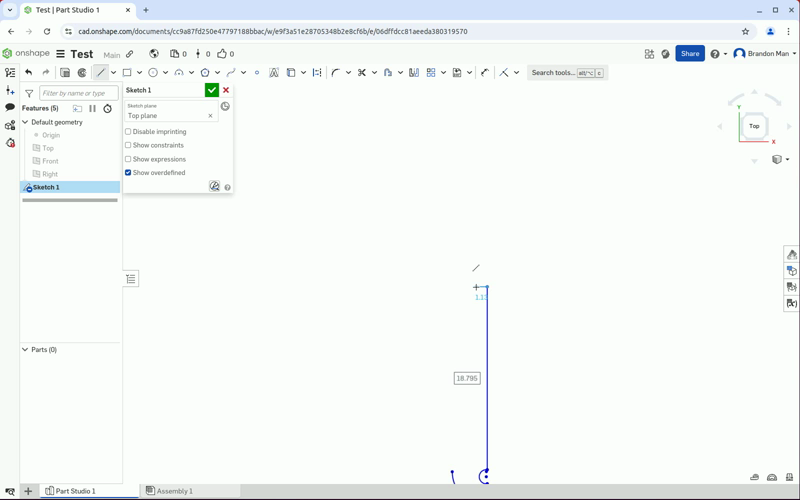
scroll(6)
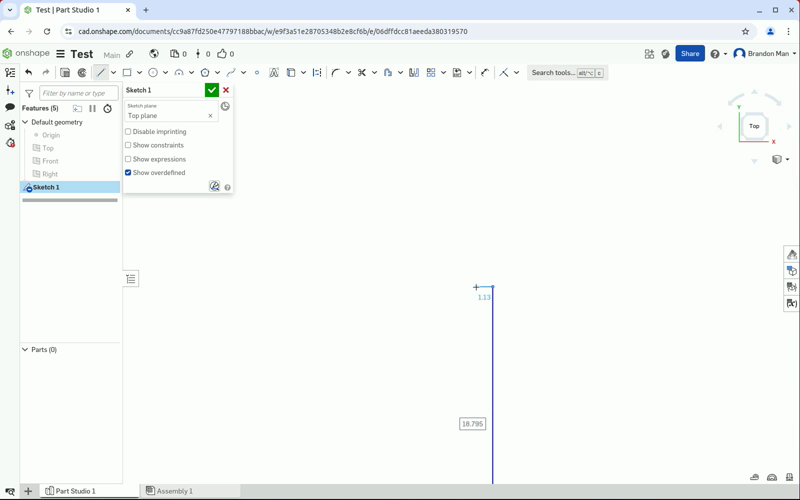
scroll(6)
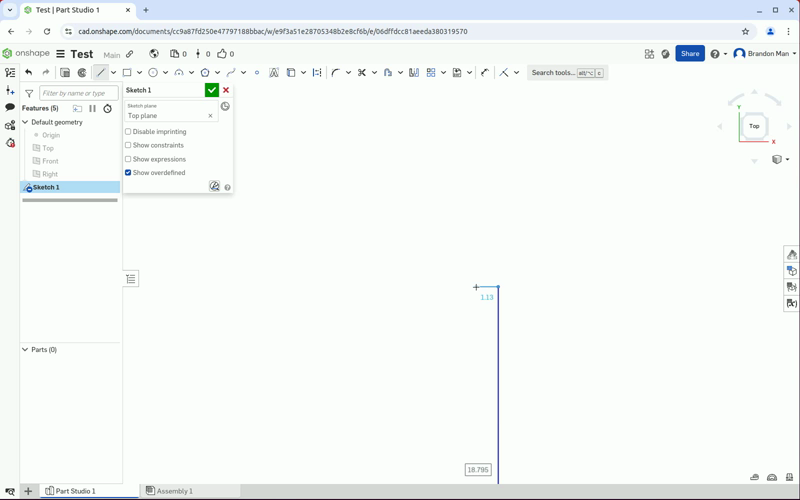
scroll(6)
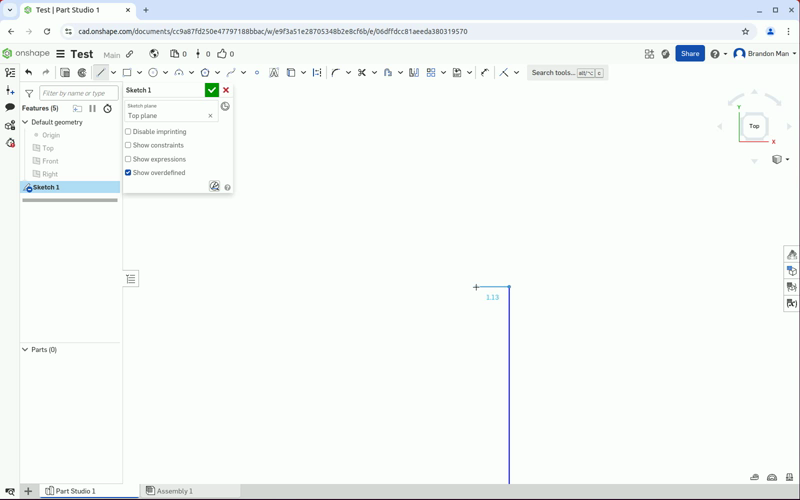
scroll(6)
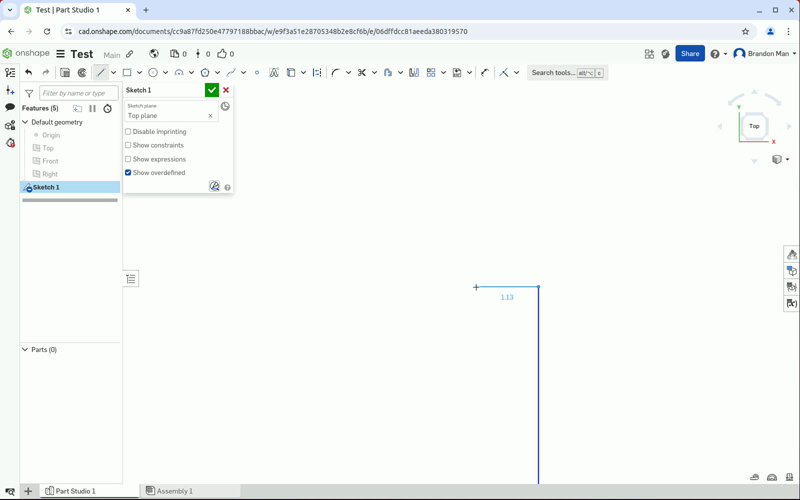
click(476, 286)
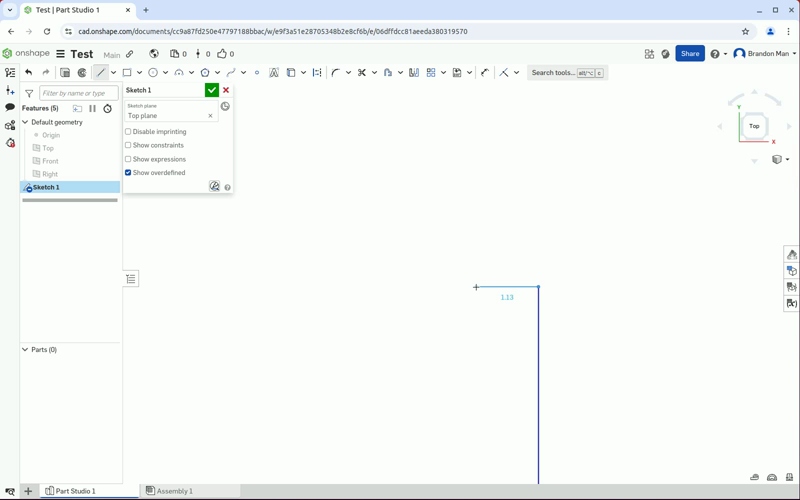
scroll(-6)
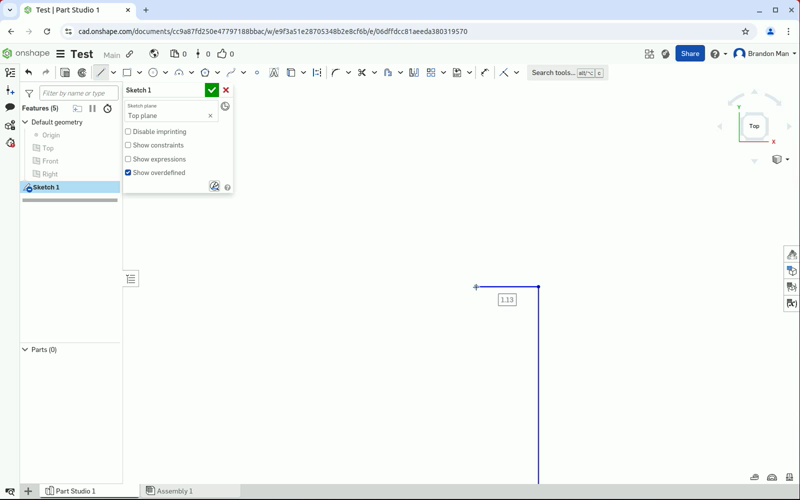
scroll(-6)
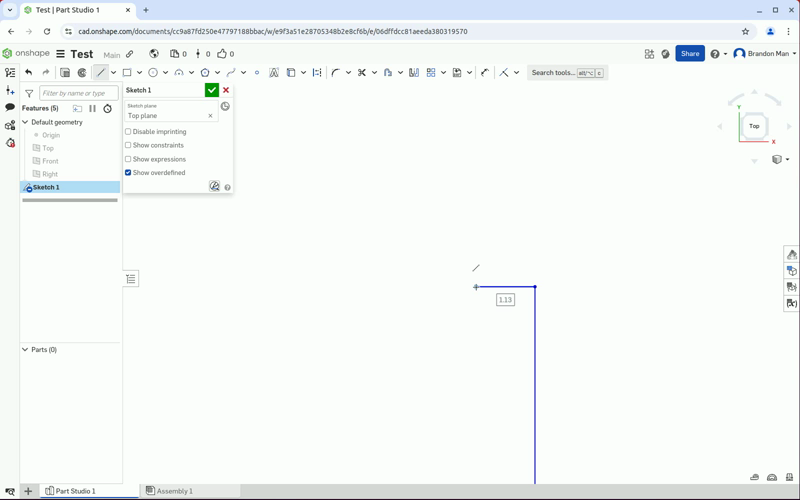
scroll(-6)
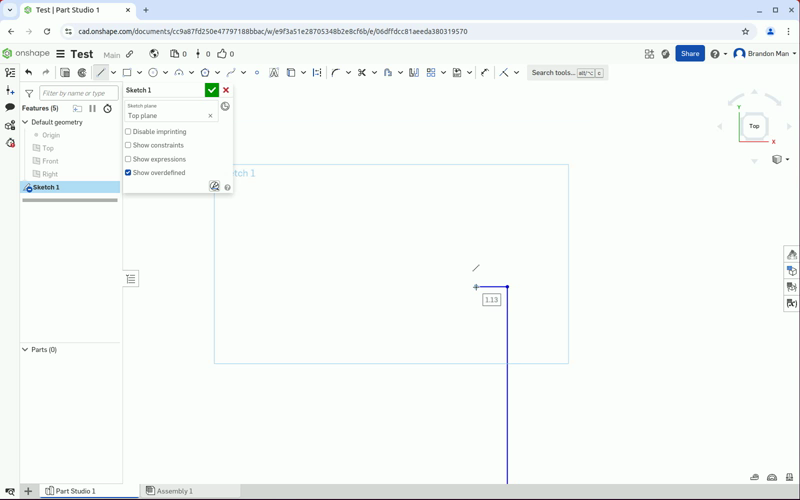
scroll(-6)
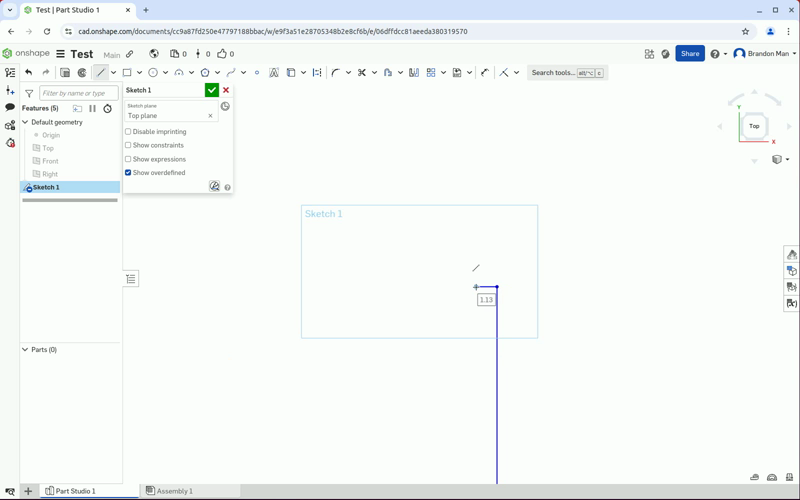
scroll(-6)
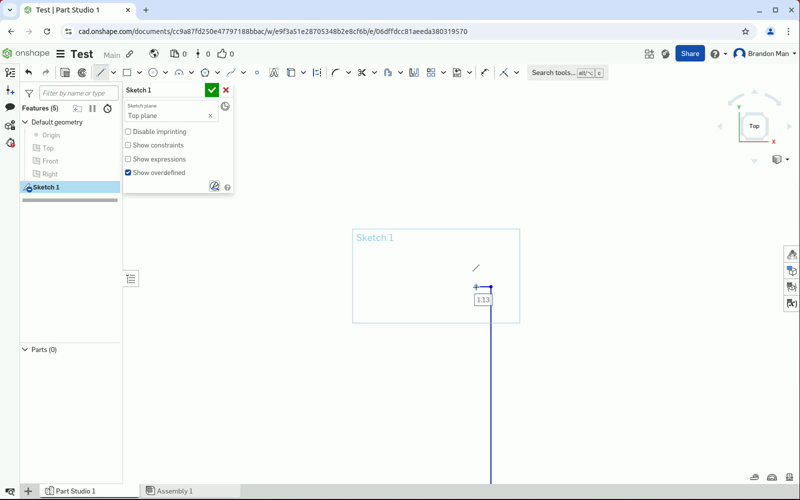
scroll(-6)
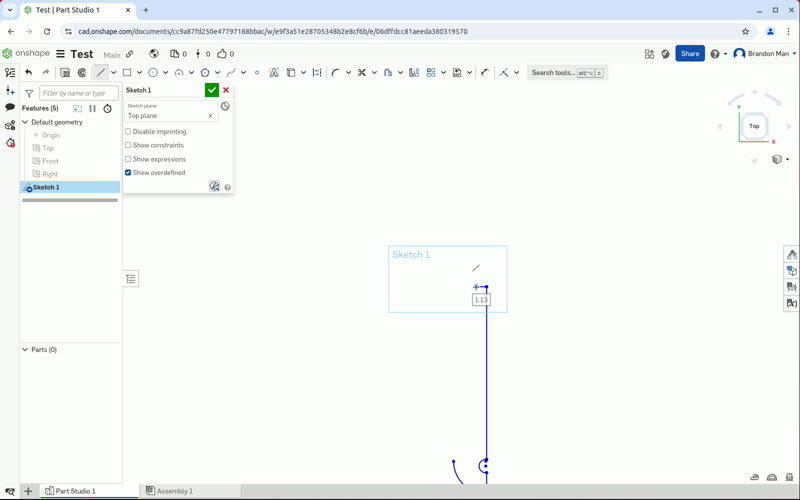
scroll(-6)
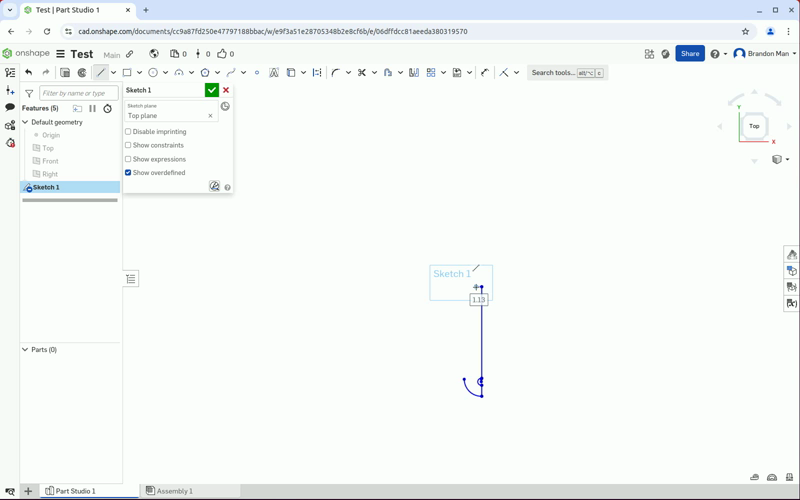
key_up(shift)
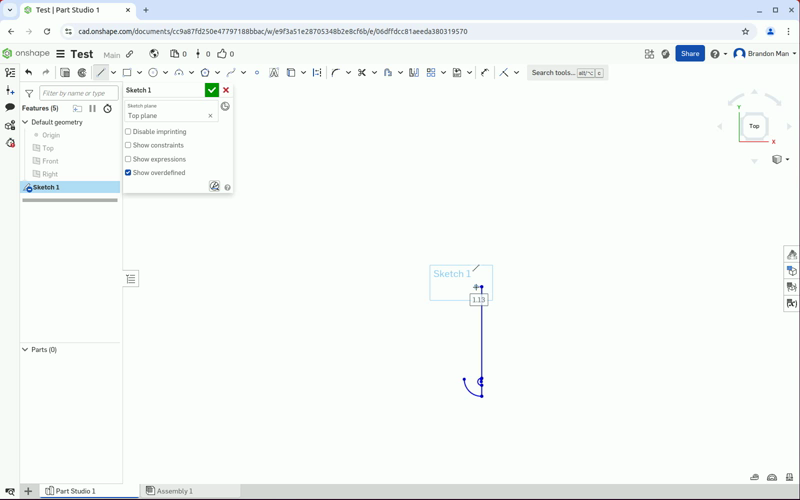
key(esc)
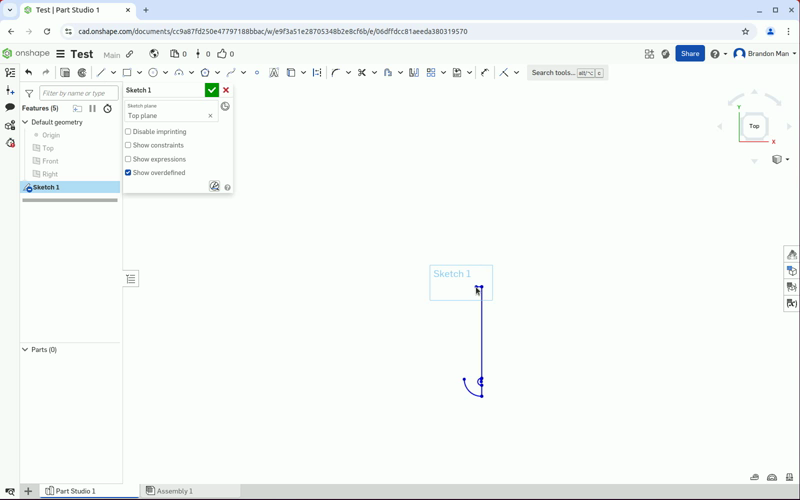
key(a)
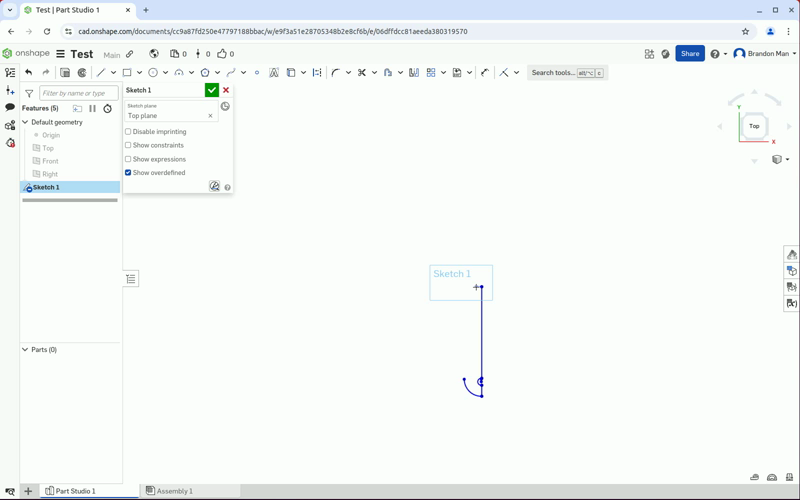
mouse_move(476, 286)
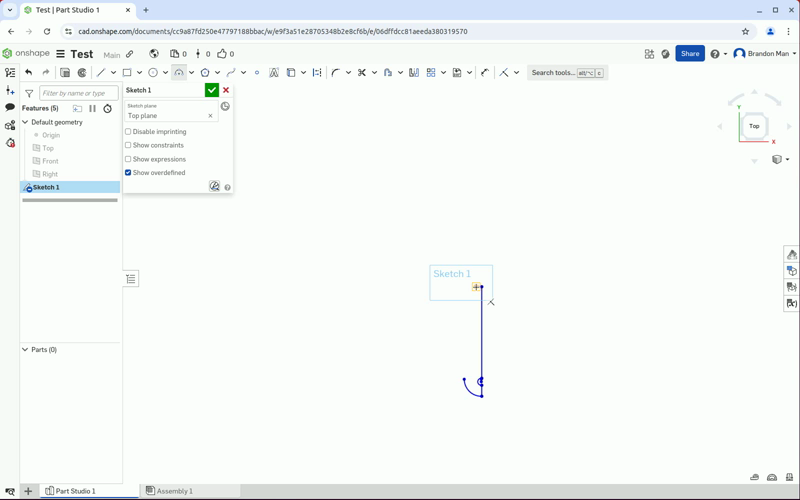
click(476, 286)
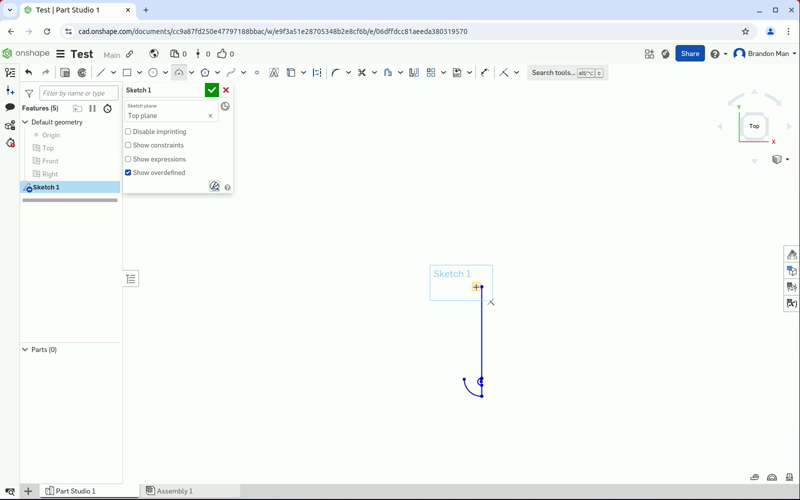
key_down(shift)
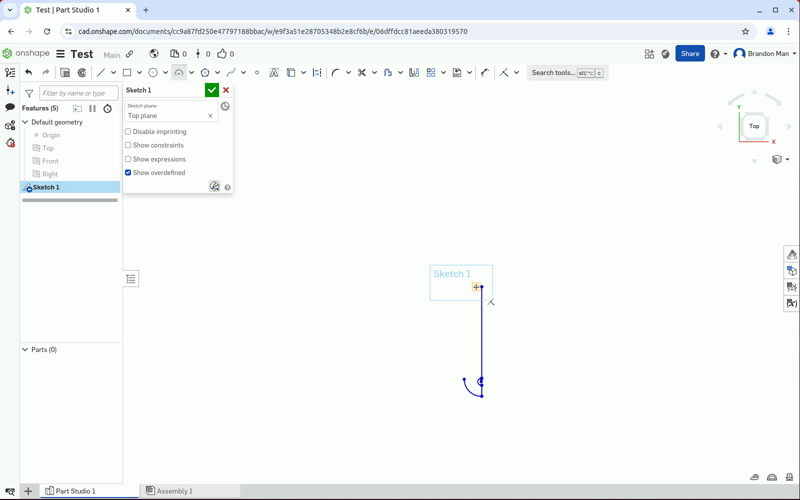
mouse_move(472, 282)
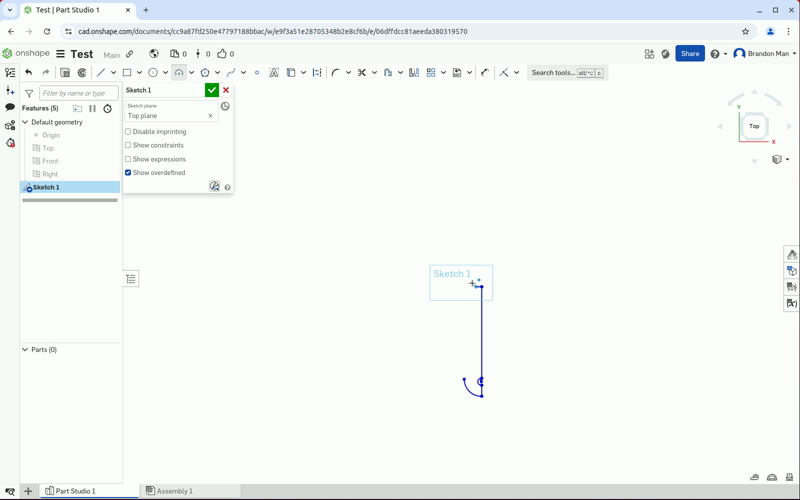
scroll(6)
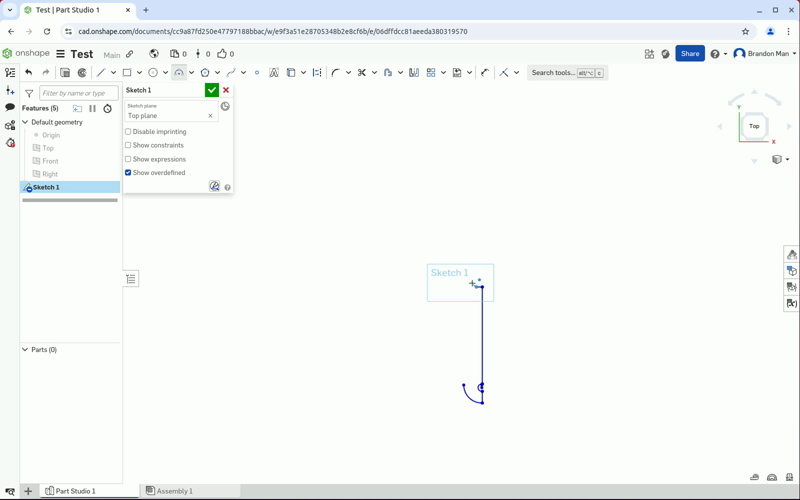
scroll(6)
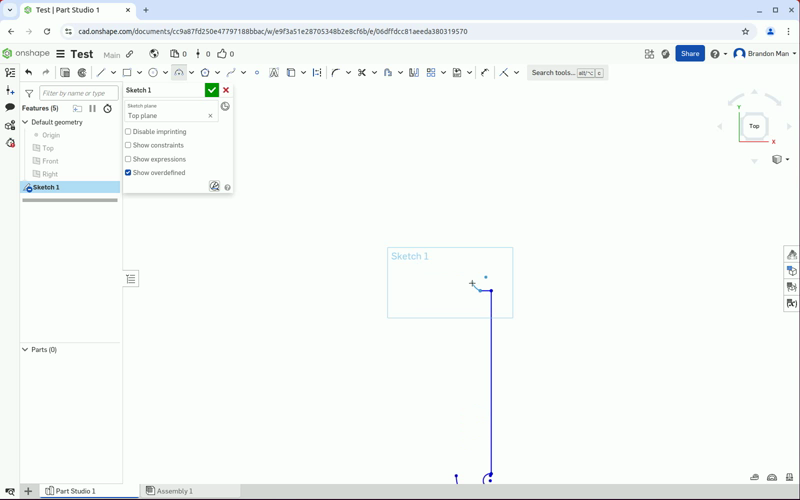
scroll(6)
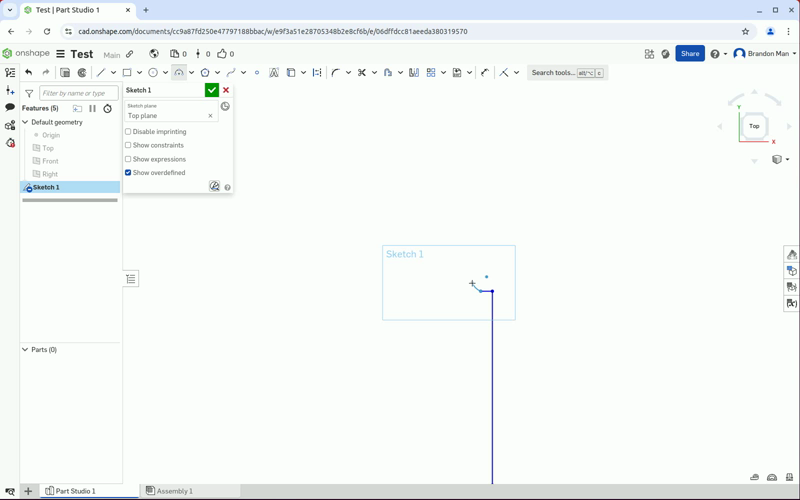
scroll(6)
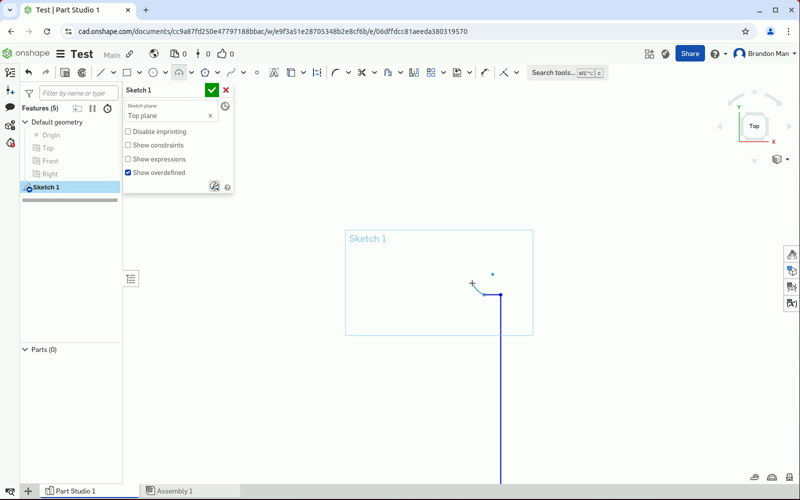
scroll(6)
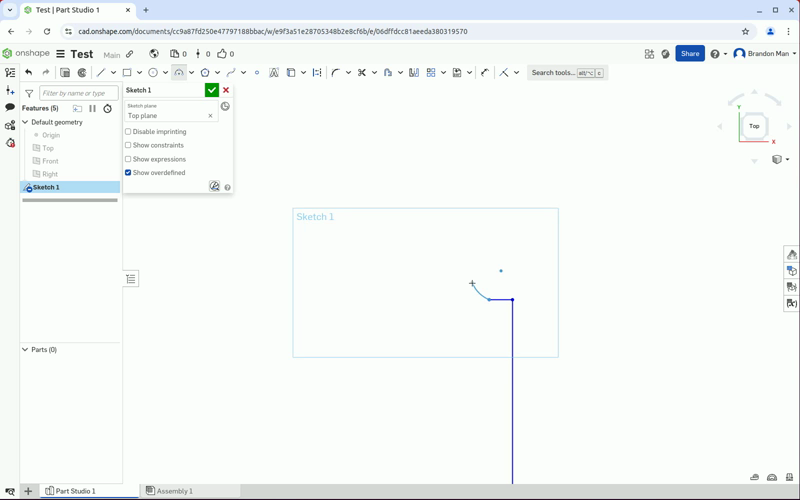
scroll(6)
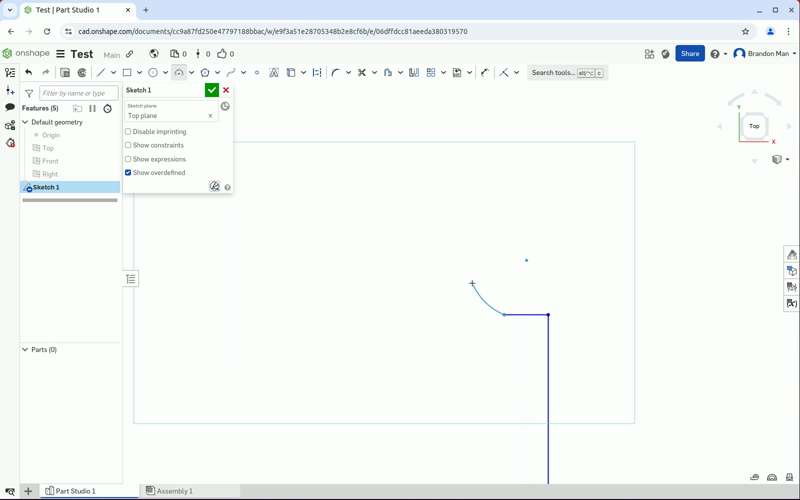
scroll(6)
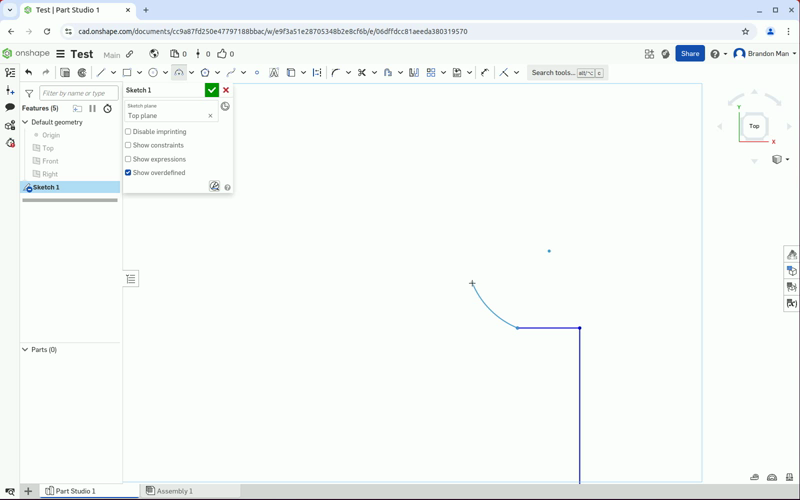
click(472, 282)
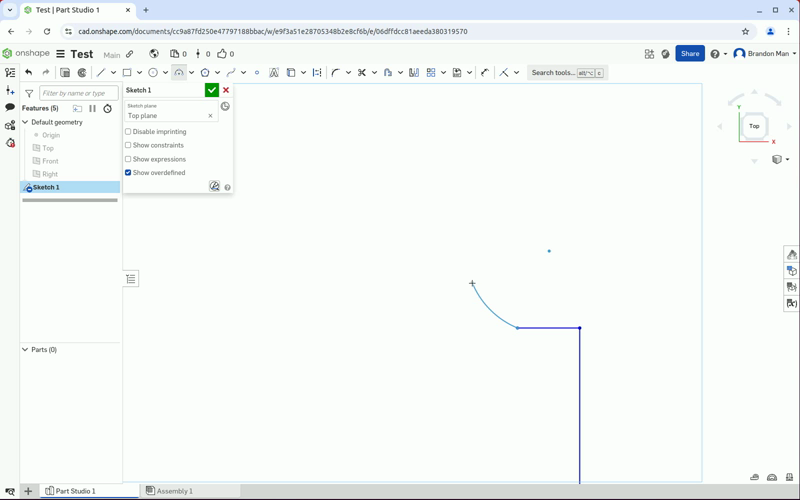
scroll(-6)
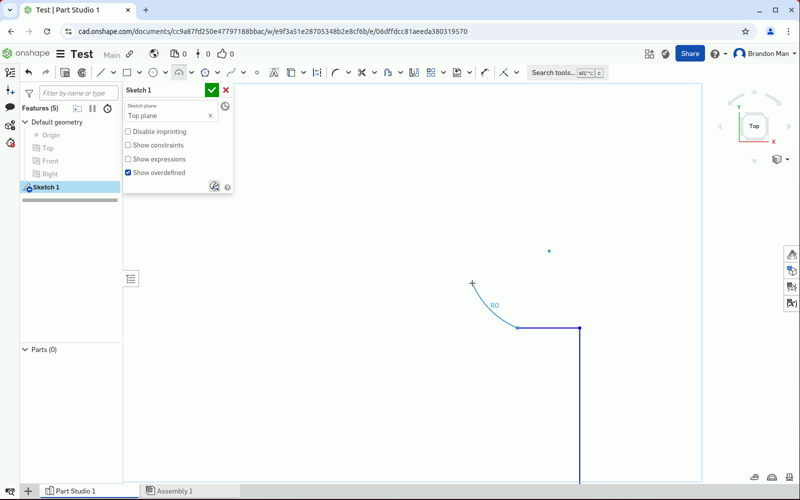
scroll(-6)
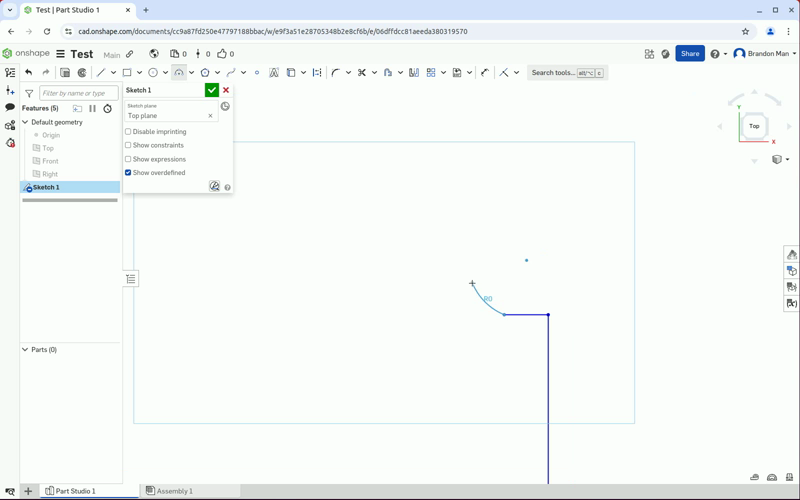
scroll(-6)
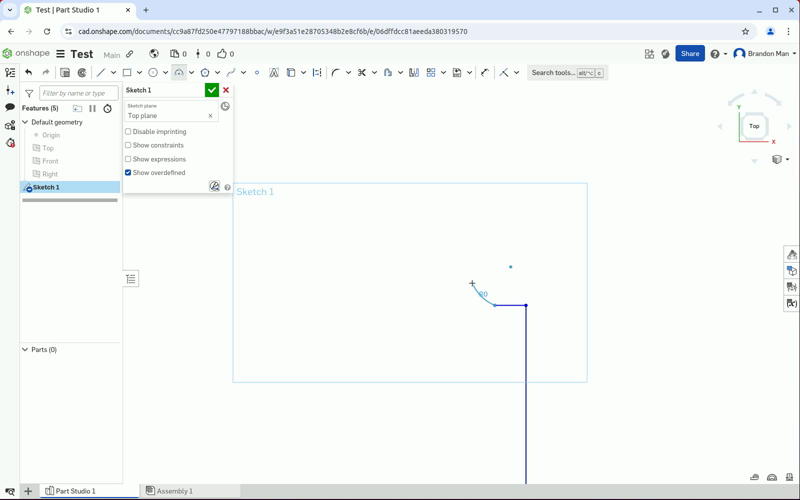
scroll(-6)
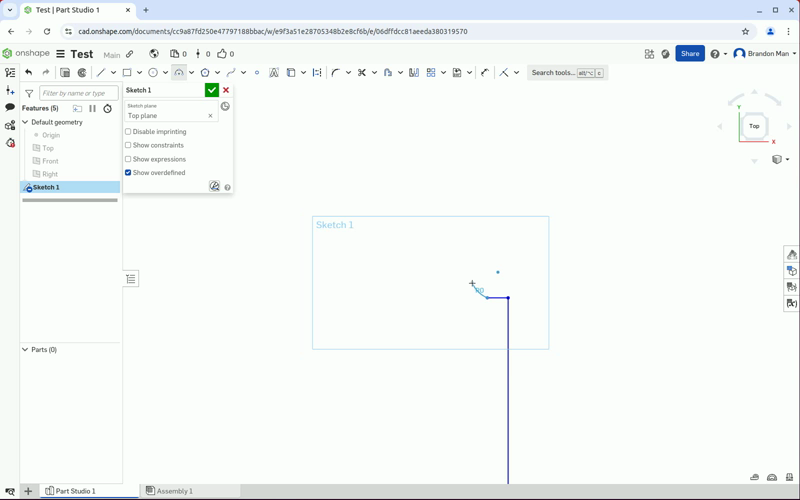
scroll(-6)
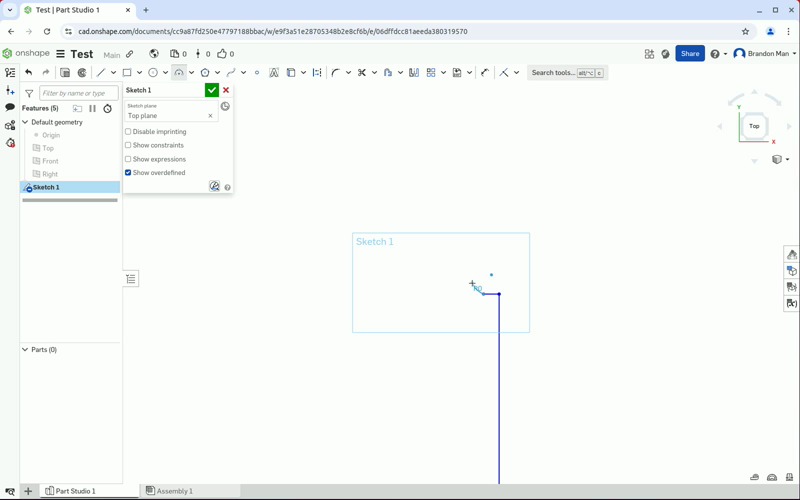
scroll(-6)
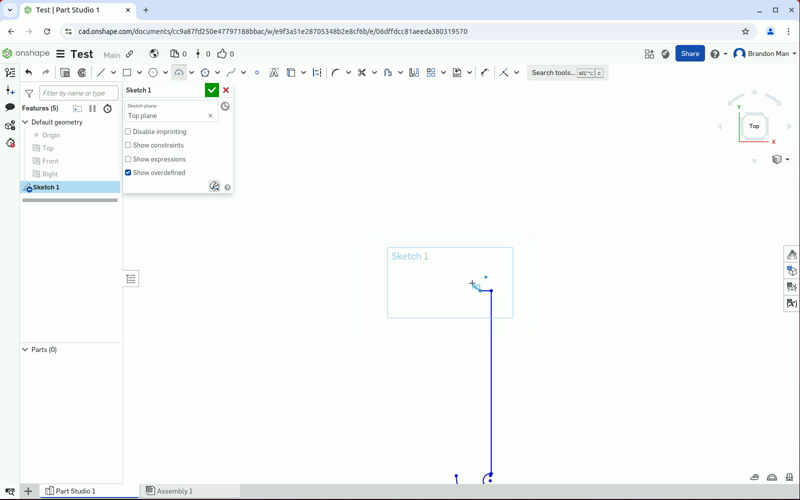
scroll(-6)
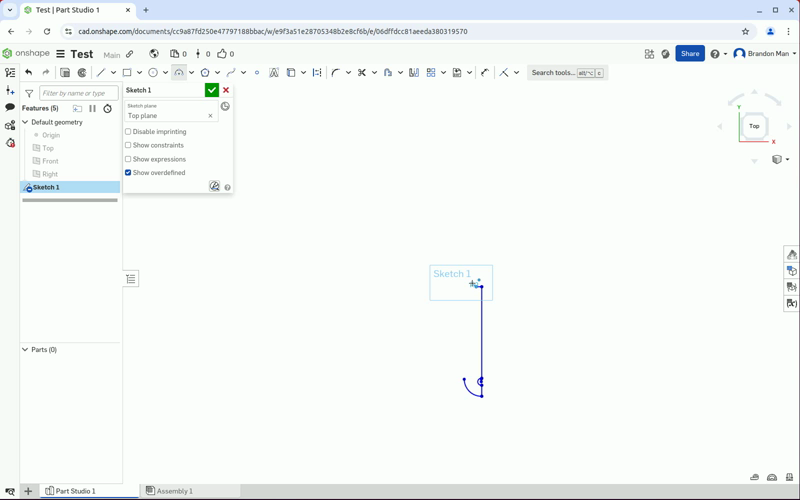
mouse_move(473, 285)
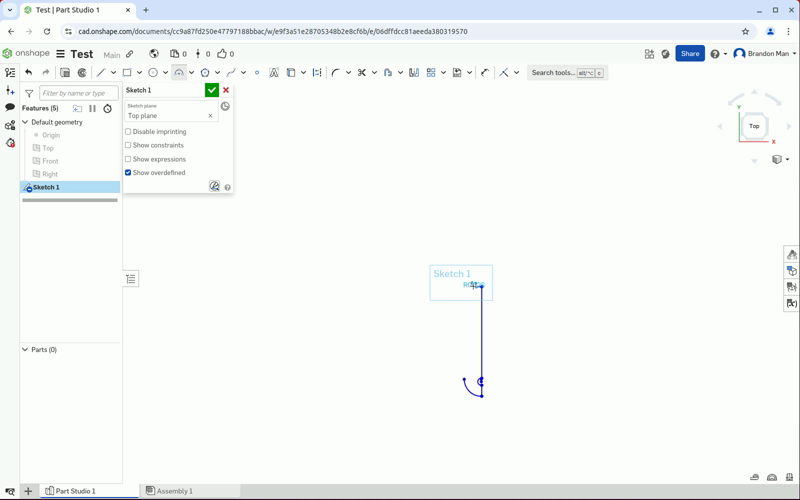
scroll(6)
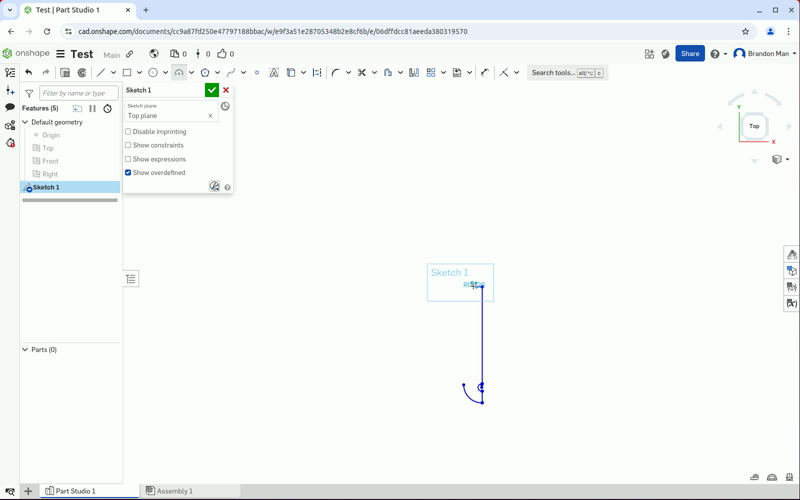
scroll(6)
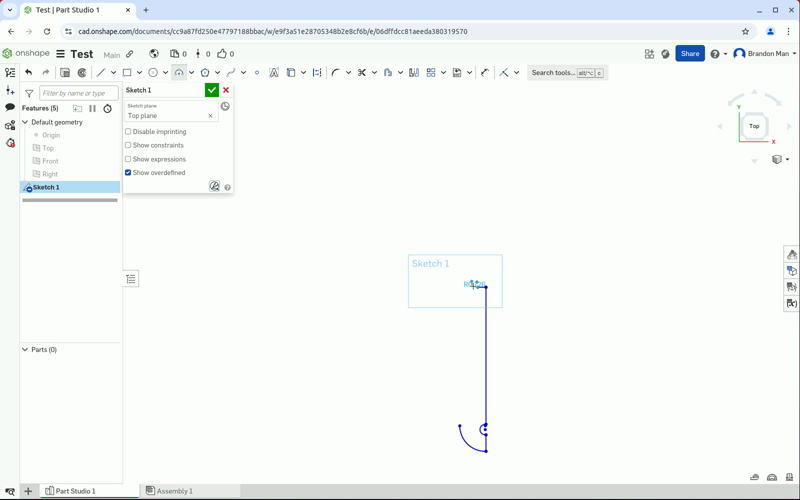
scroll(6)
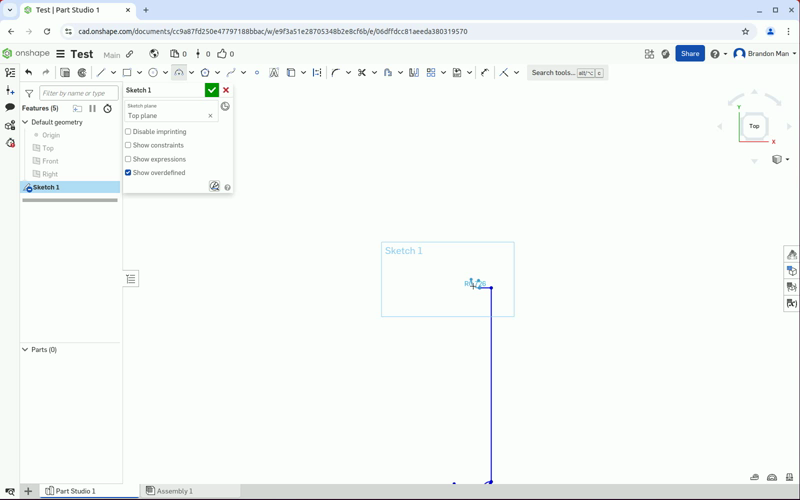
scroll(6)
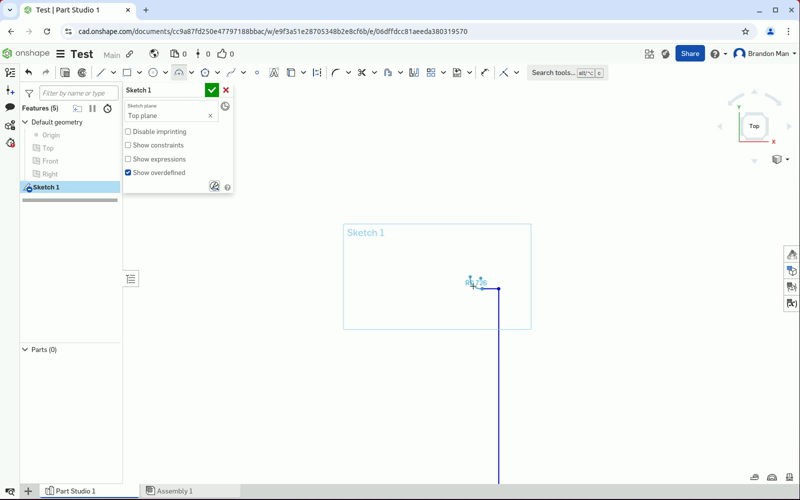
scroll(6)
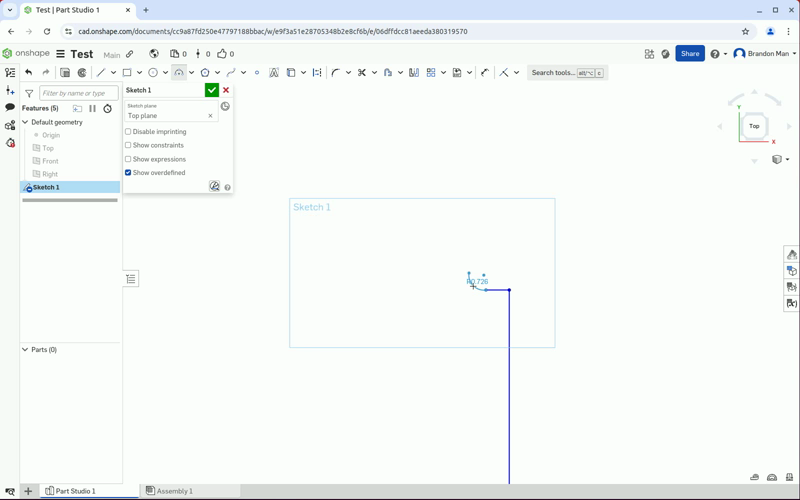
scroll(6)
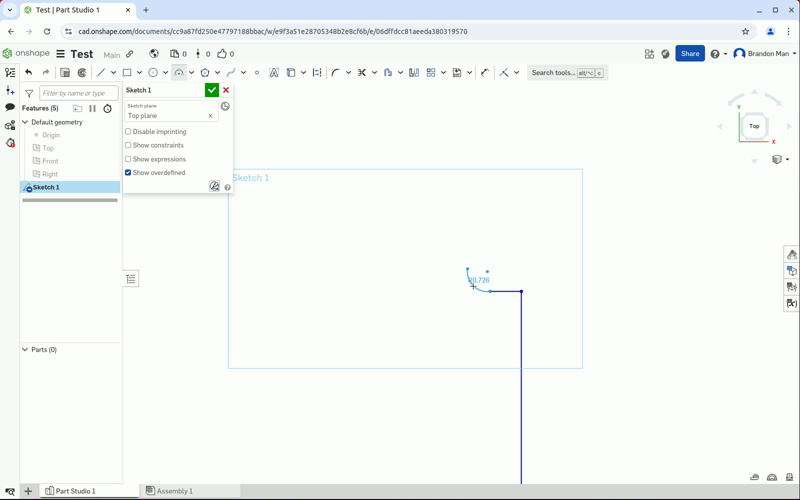
scroll(6)
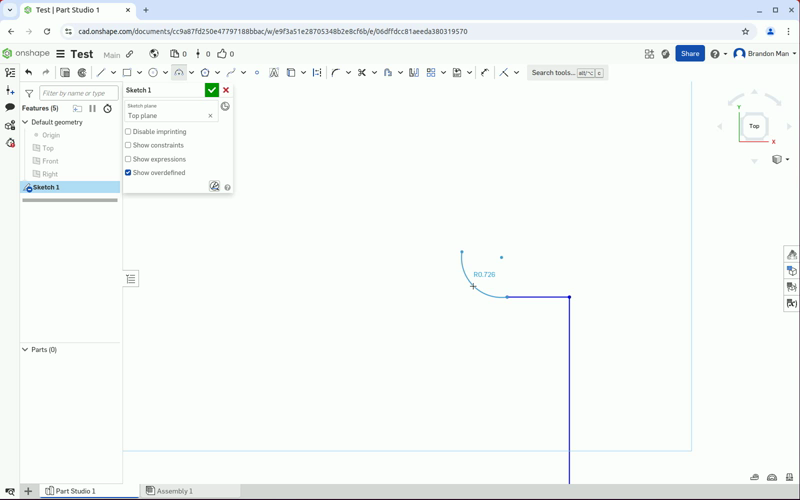
click(473, 285)
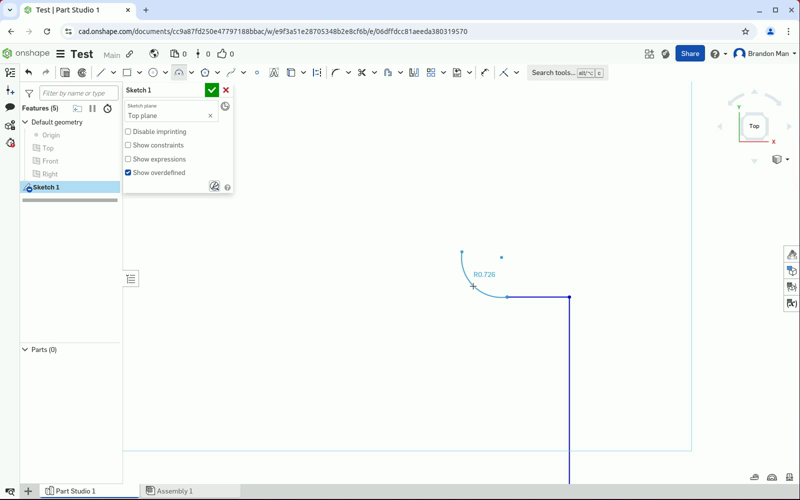
scroll(-6)
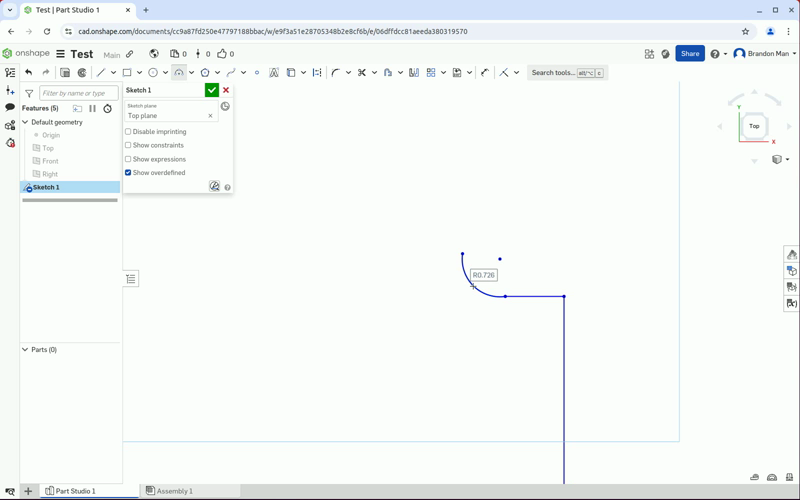
scroll(-6)
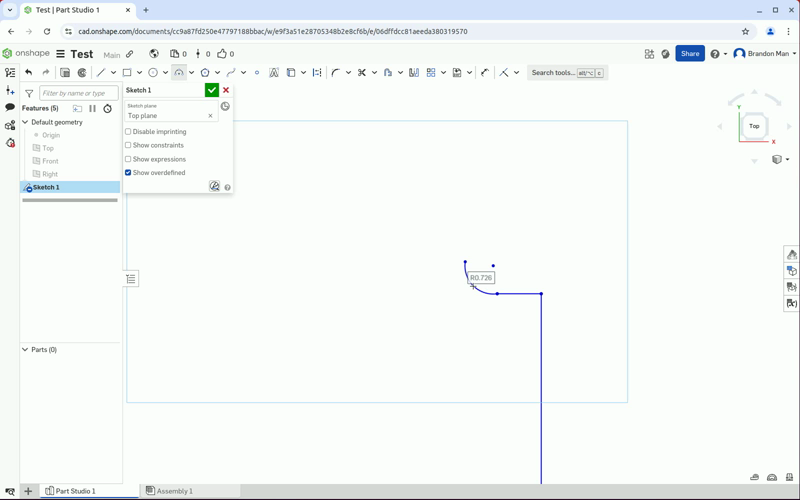
scroll(-6)
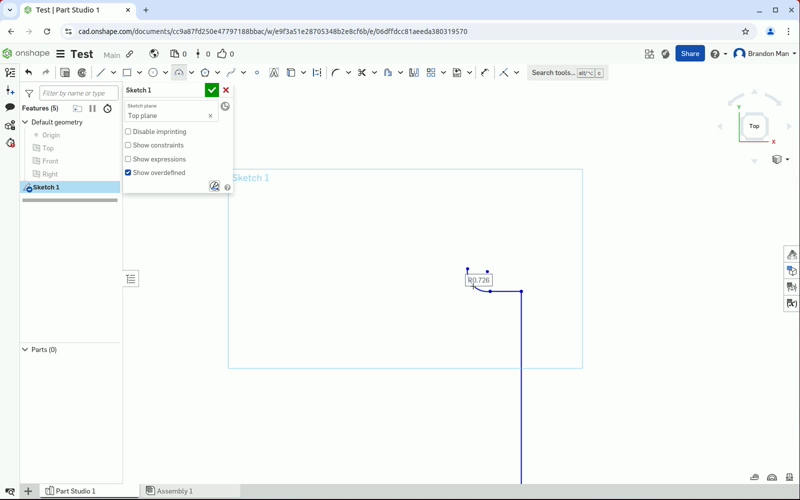
scroll(-6)
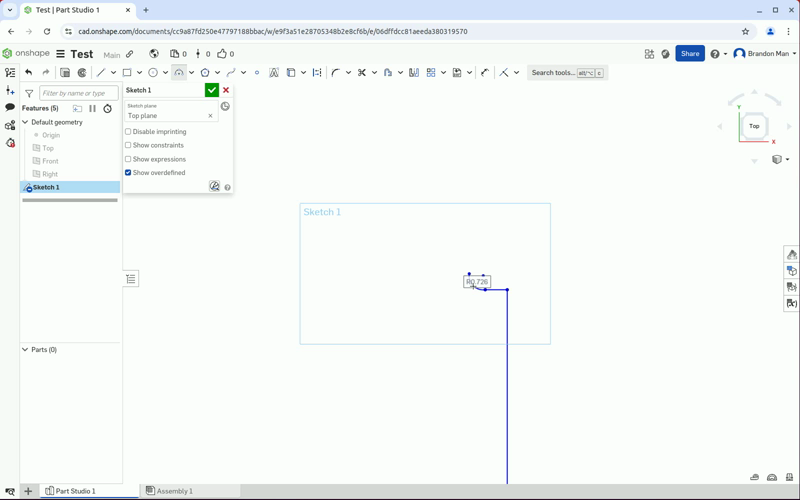
scroll(-6)
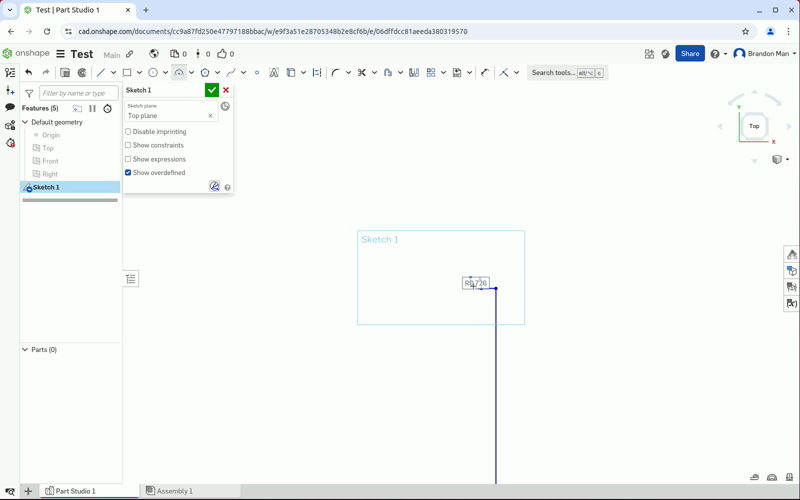
scroll(-6)
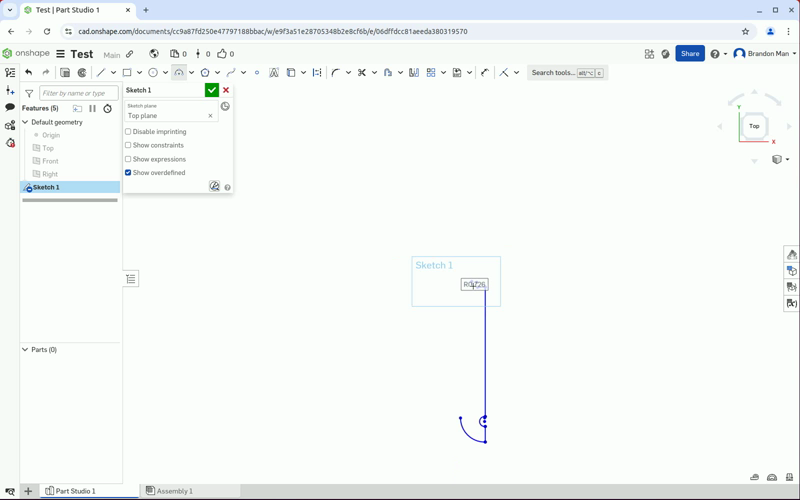
scroll(-6)
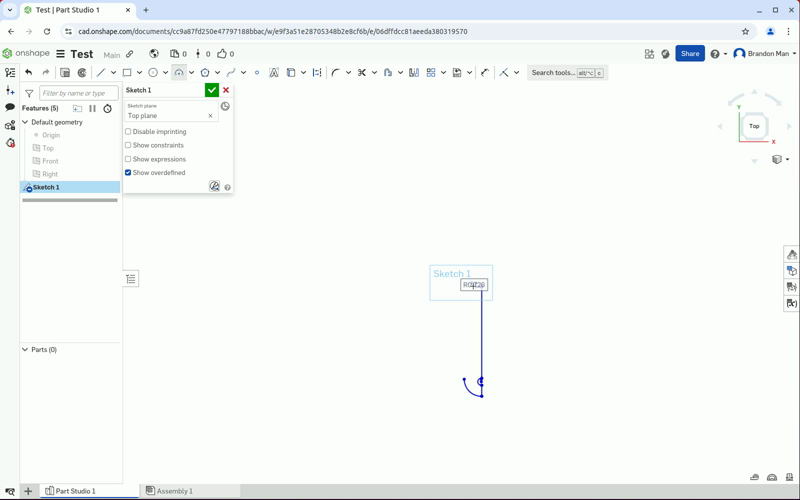
key_up(shift)
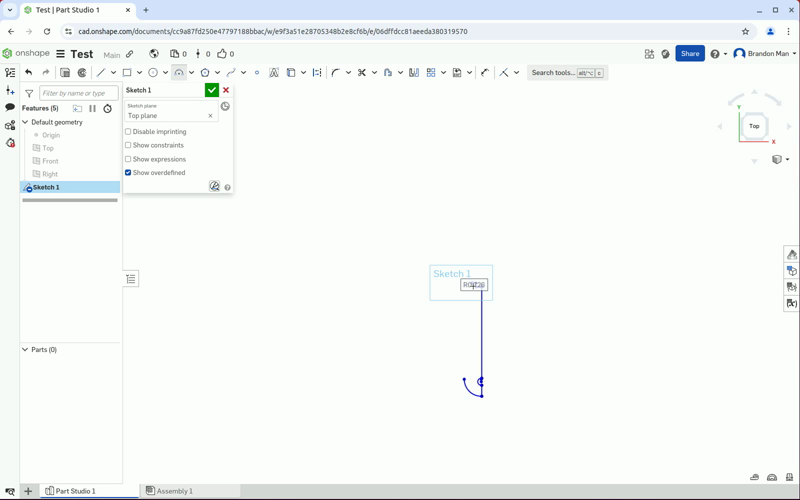
key(esc)
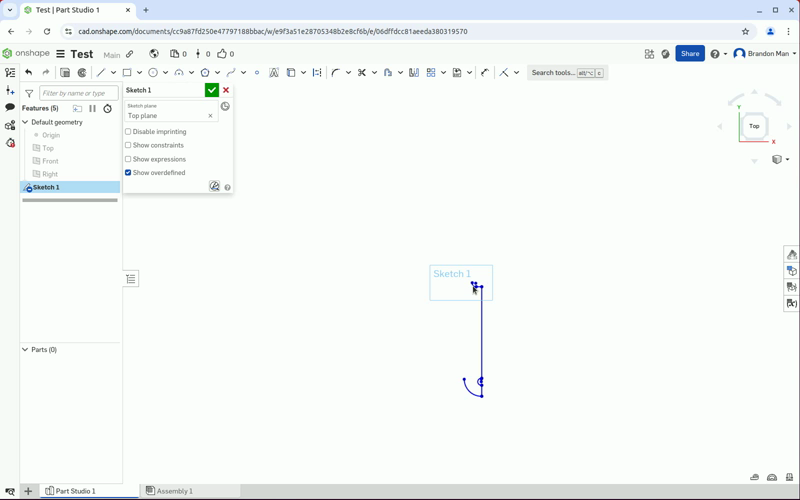
key(l)
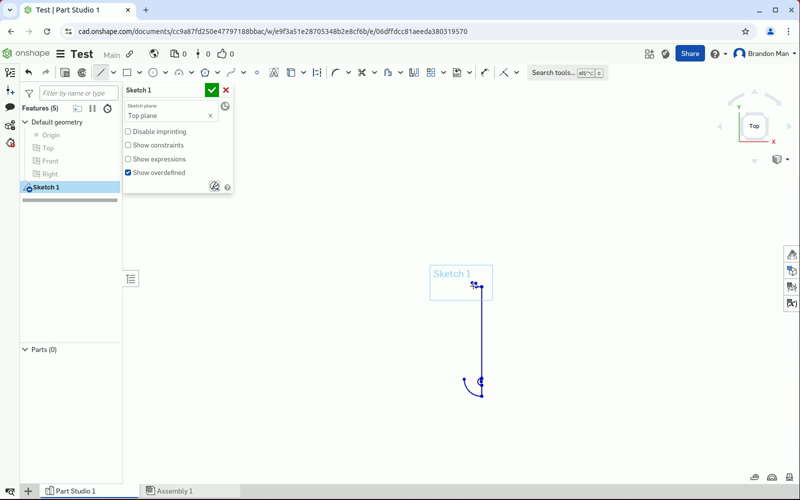
mouse_move(472, 282)
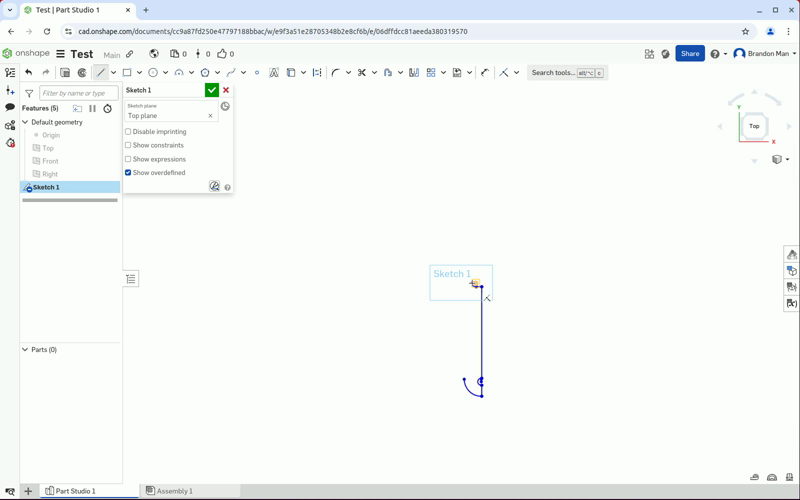
scroll(6)
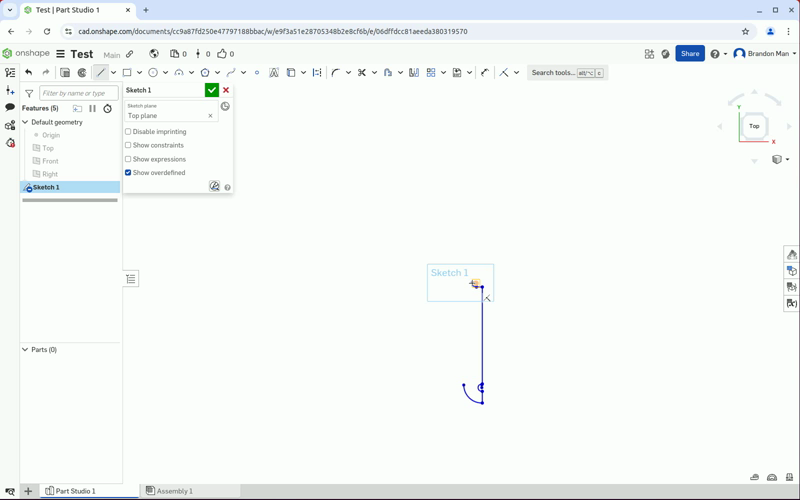
scroll(6)
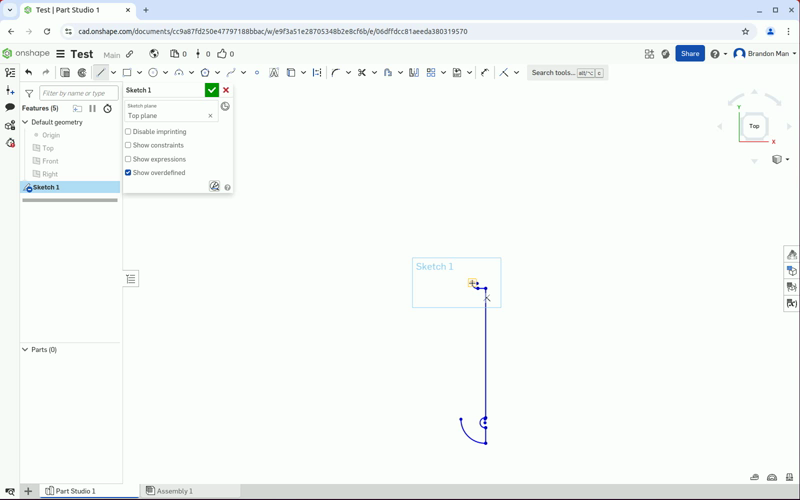
scroll(6)
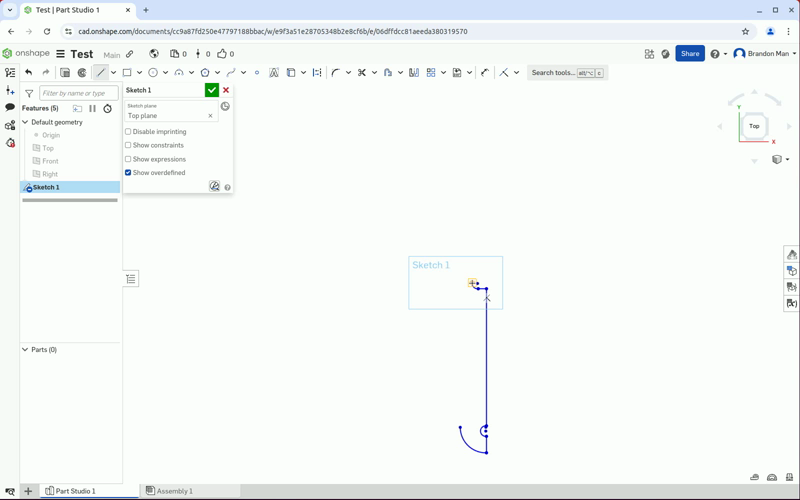
scroll(6)
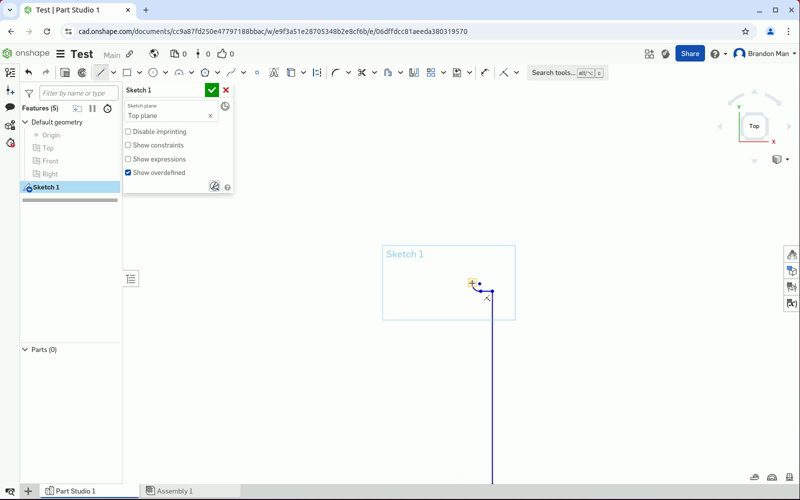
scroll(6)
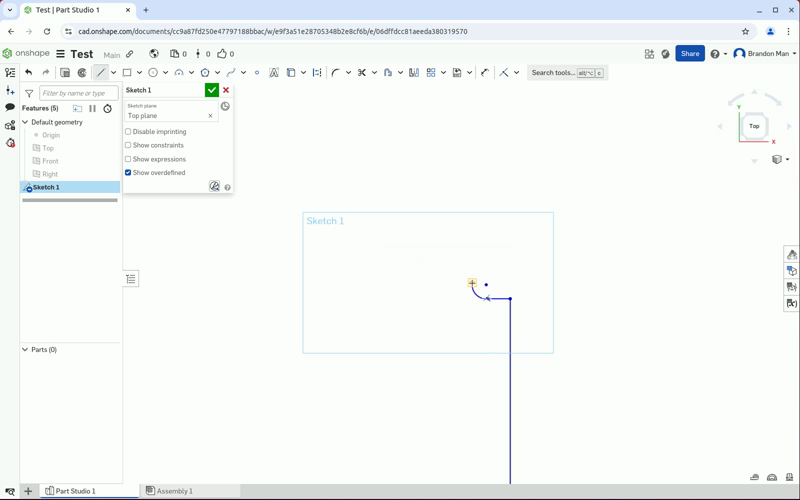
scroll(6)
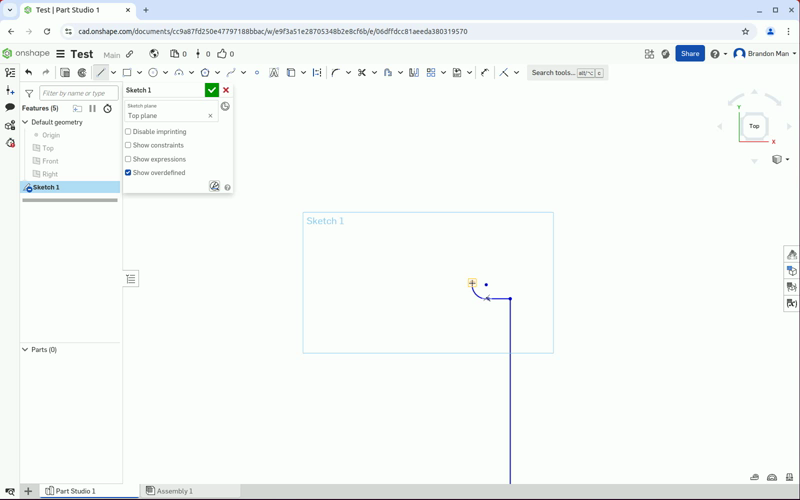
scroll(6)
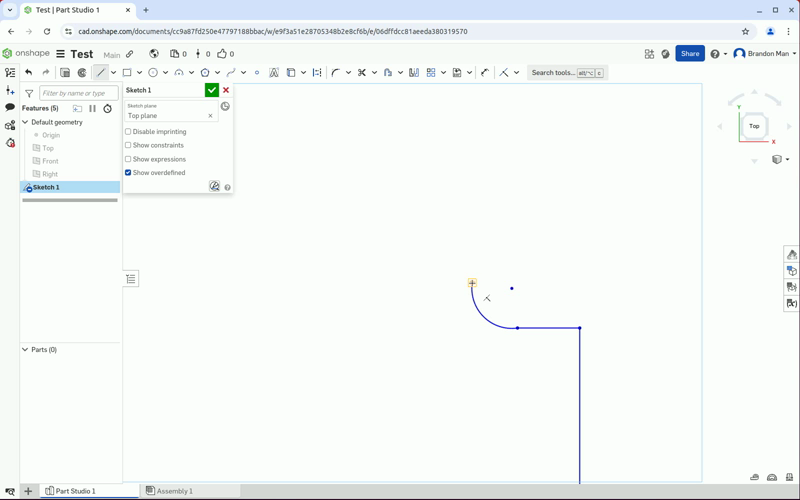
click(472, 282)
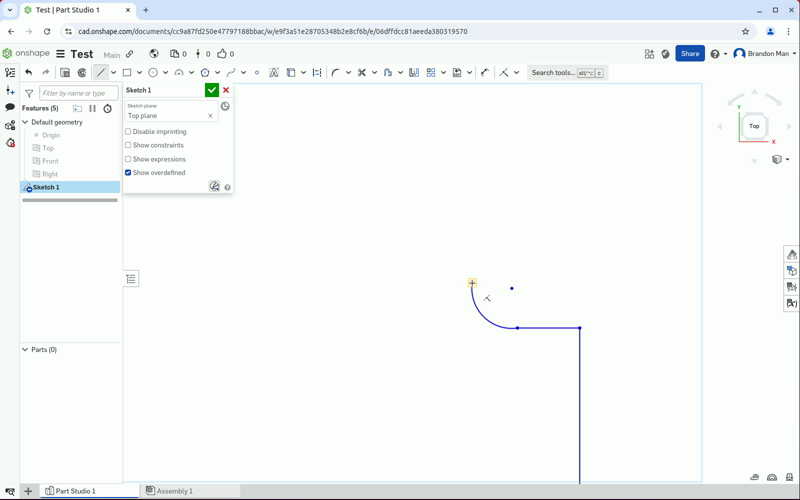
scroll(-6)
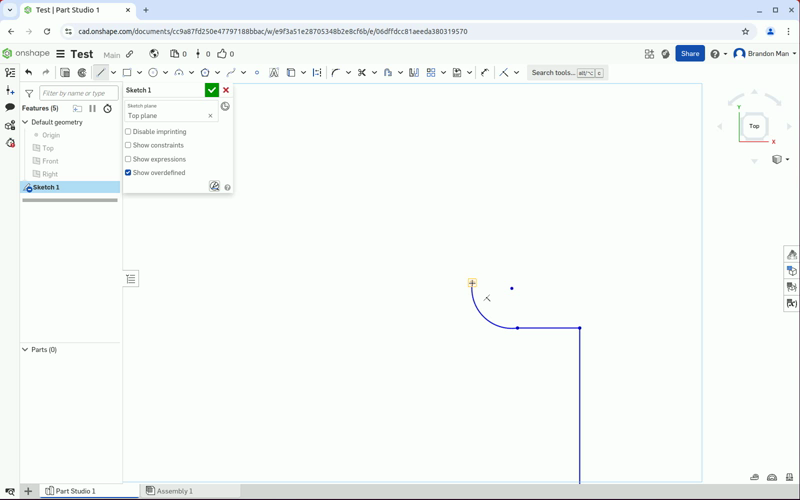
scroll(-6)
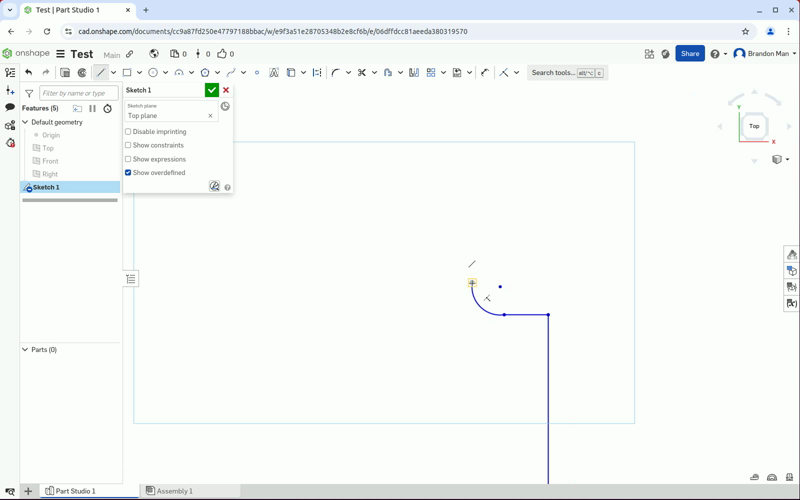
scroll(-6)
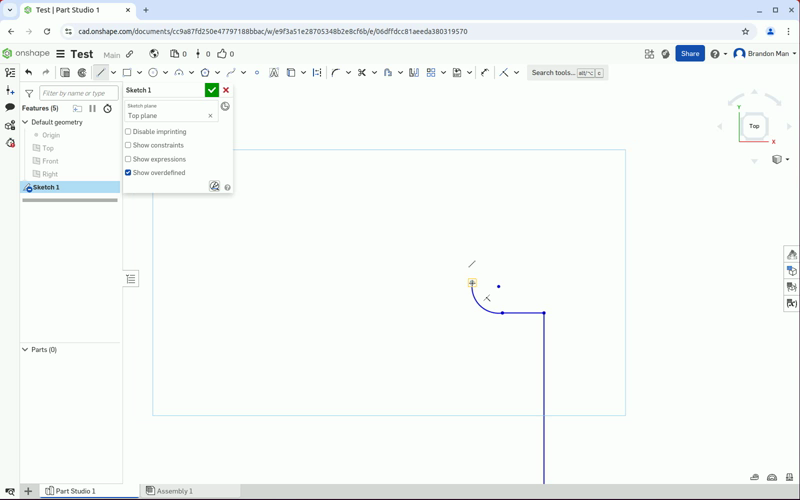
scroll(-6)
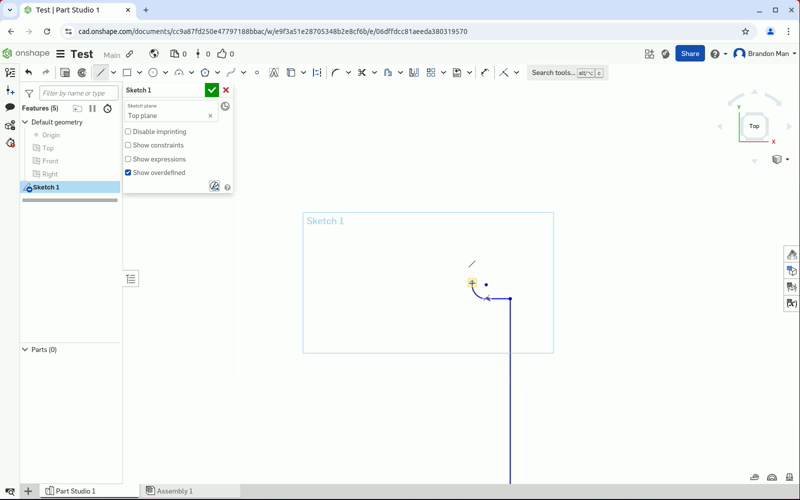
scroll(-6)
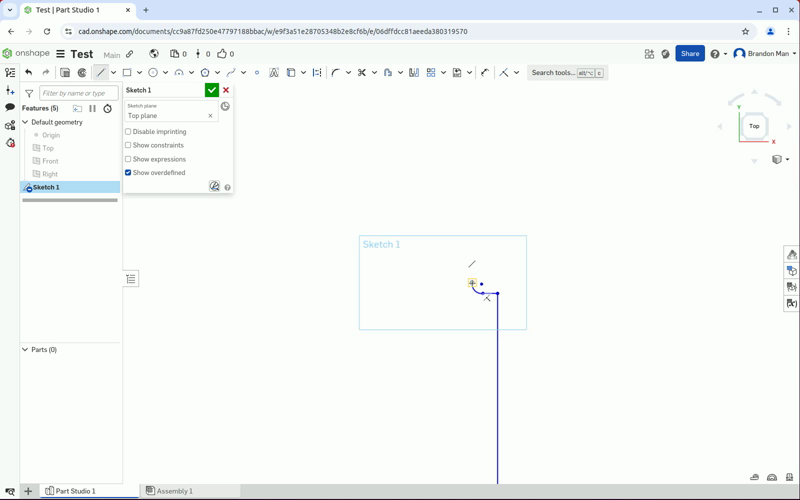
scroll(-6)
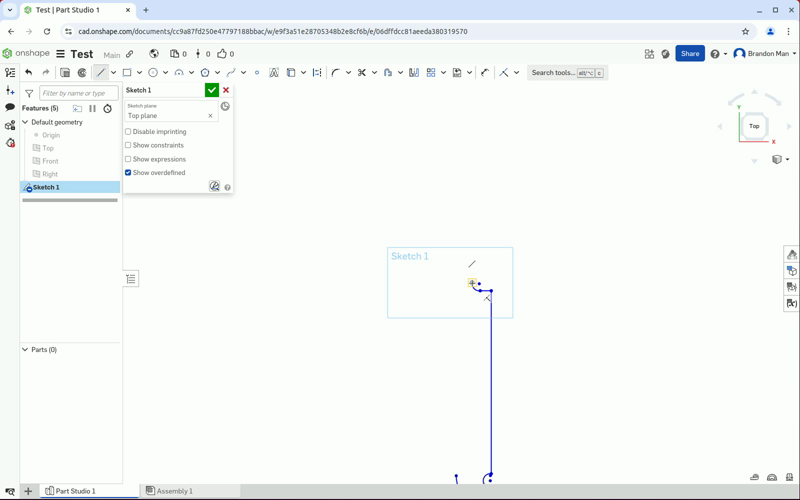
scroll(-6)
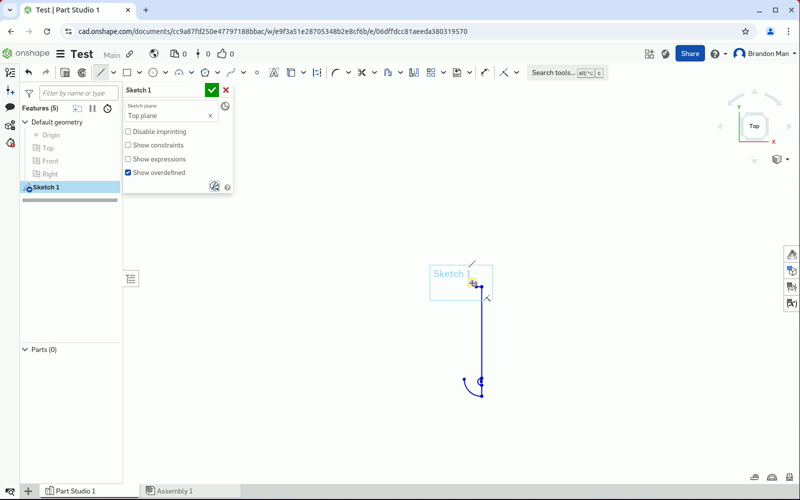
key_down(shift)
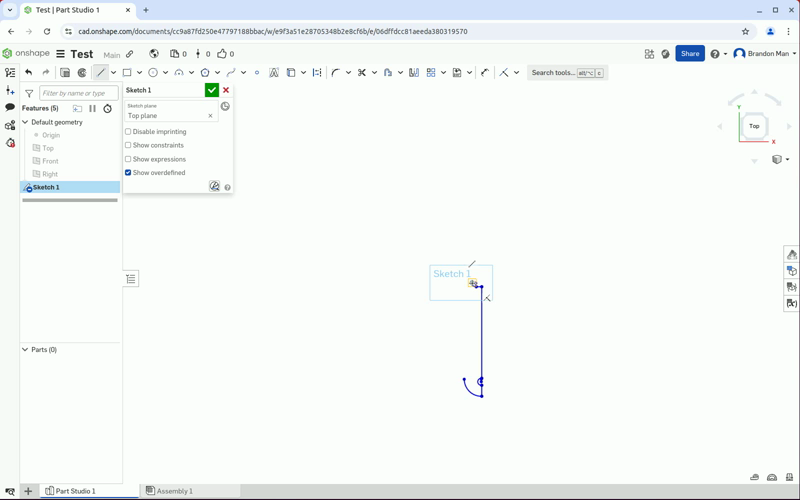
mouse_move(502, 282)
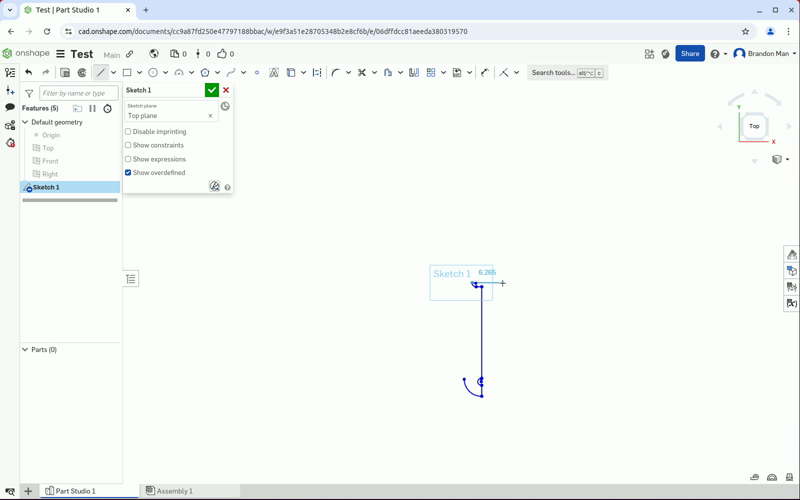
mouse_move(464, 282)
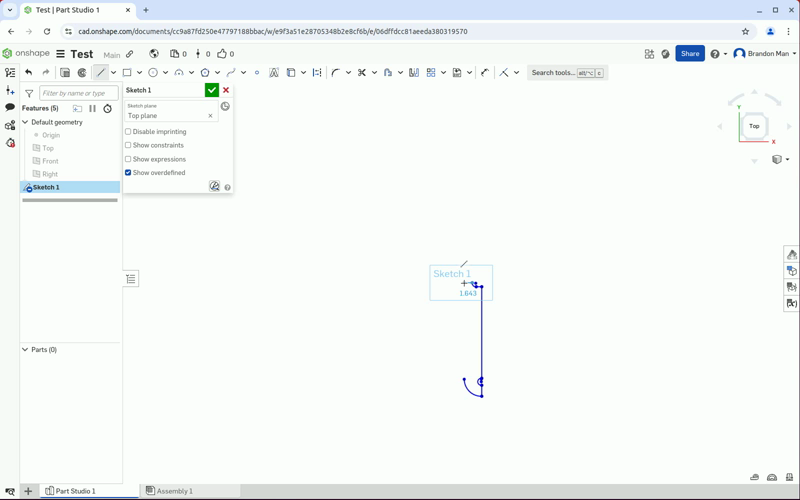
click(464, 282)
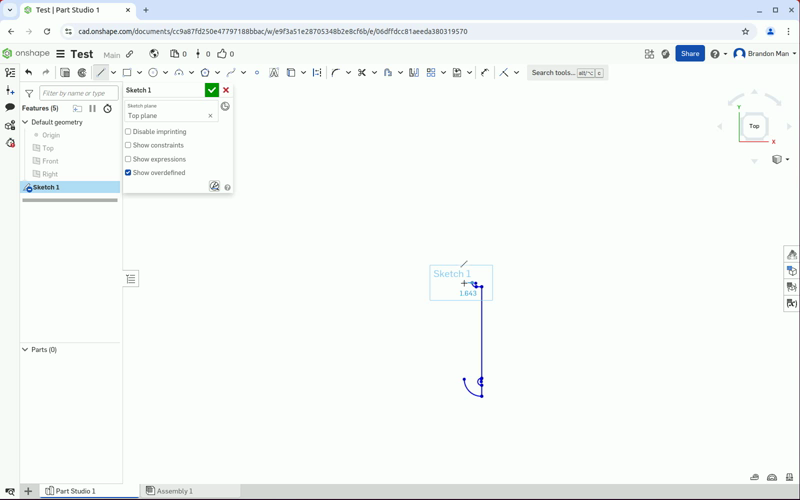
key_up(shift)
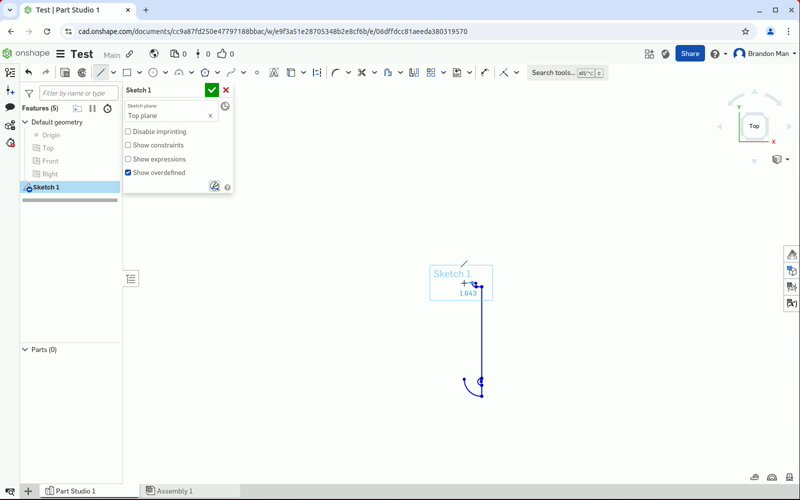
key_down(shift)
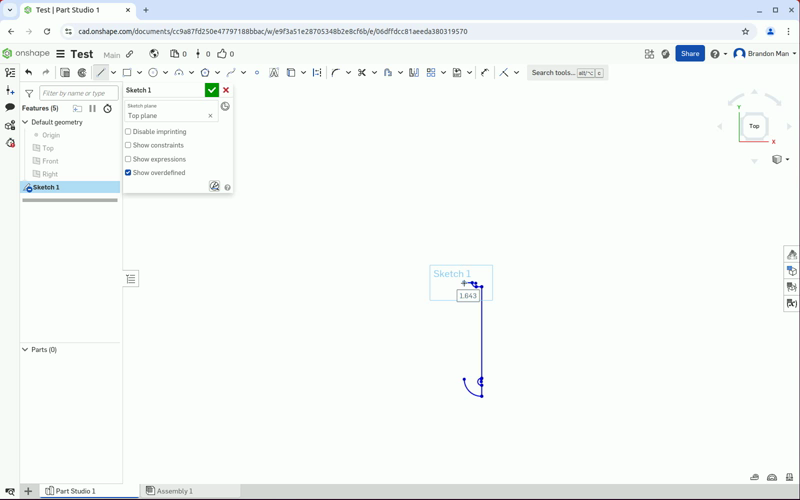
mouse_move(464, 379)
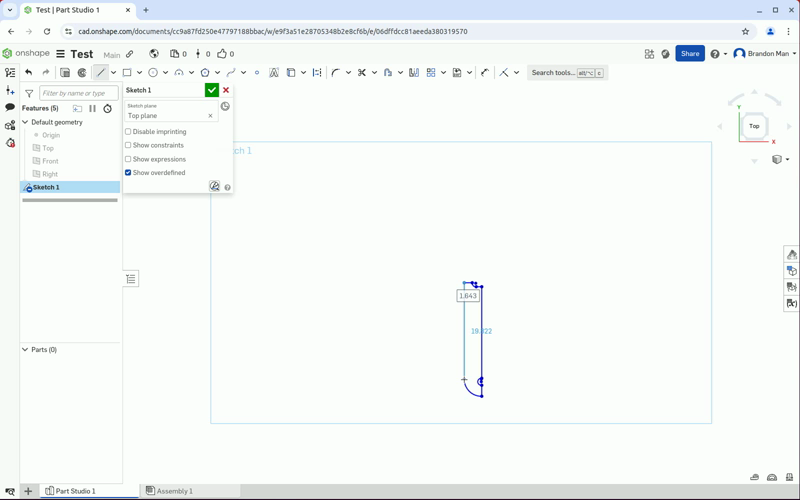
key_up(shift)
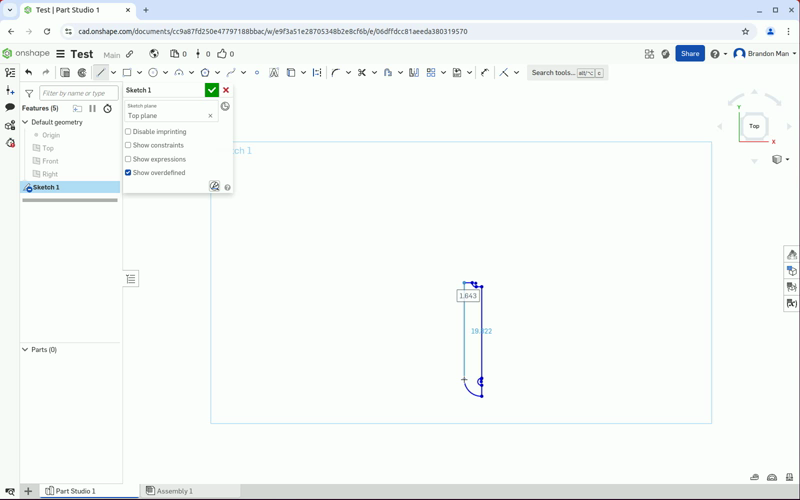
click(464, 379)
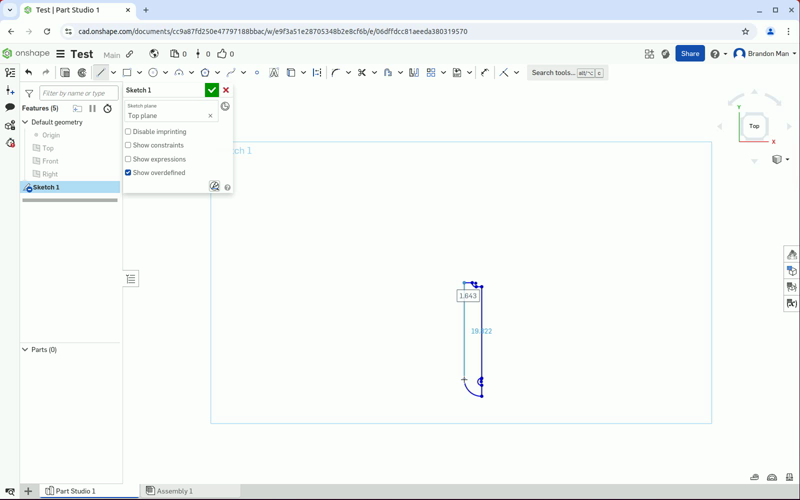
key(esc)
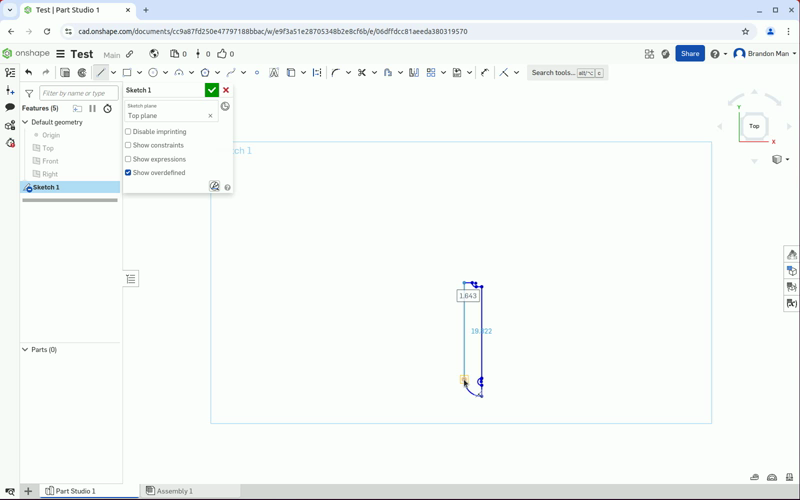
mouse_move(468, 344)
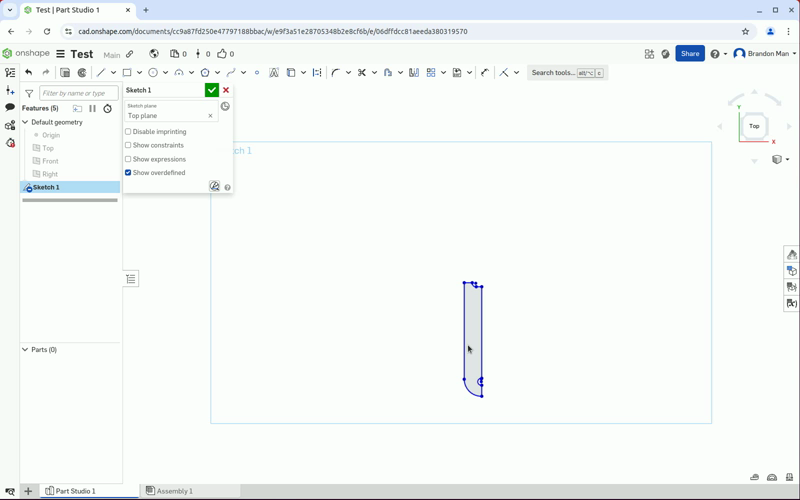
scroll(6)
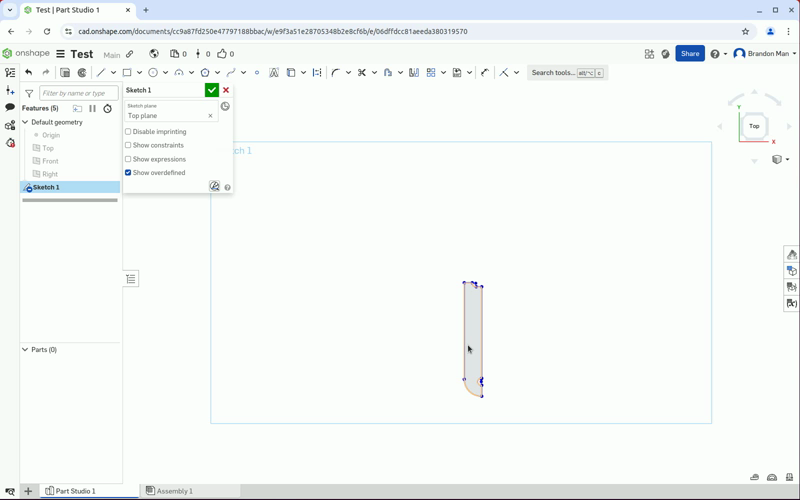
scroll(6)
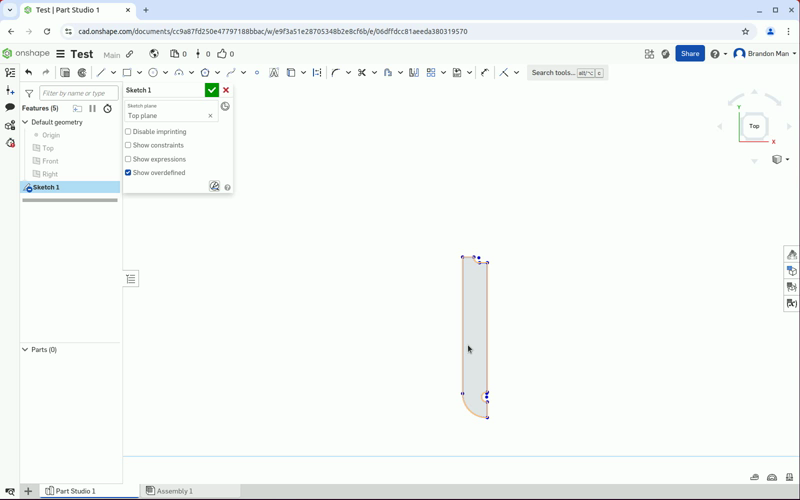
scroll(6)
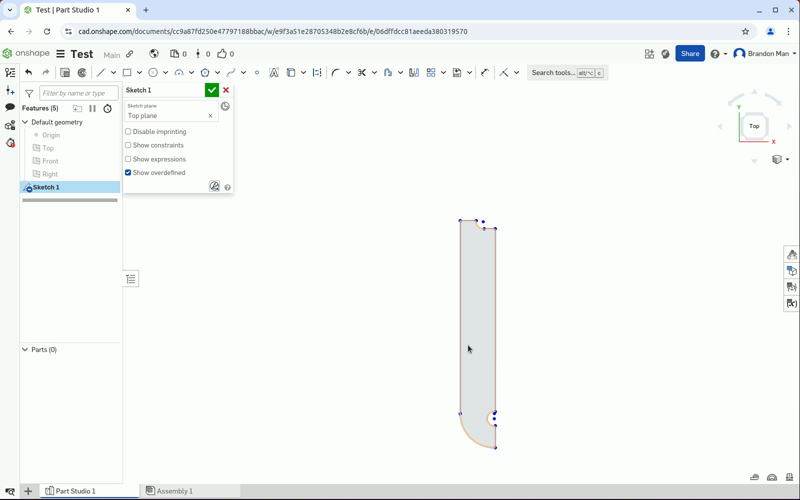
scroll(6)
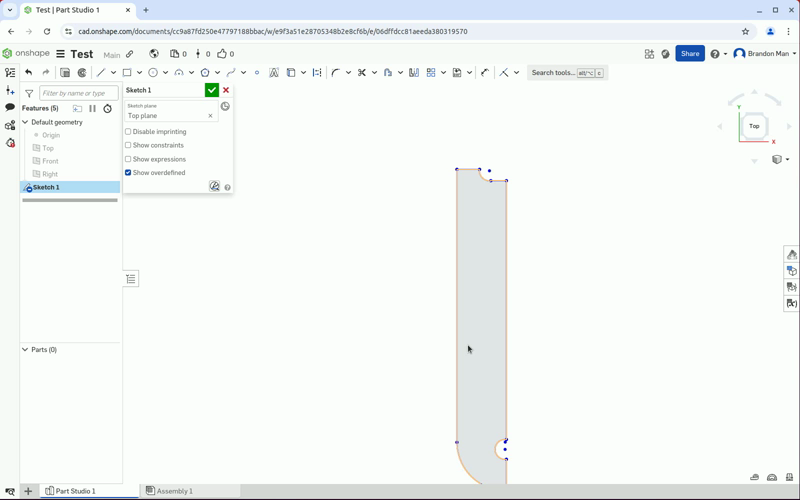
scroll(6)
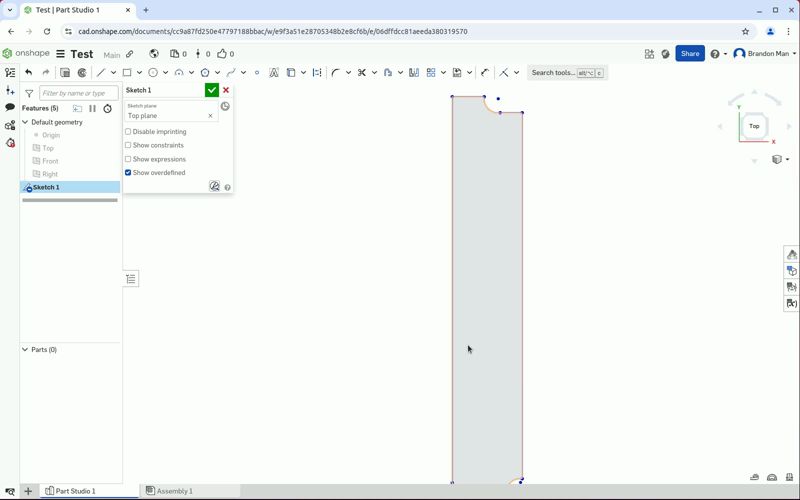
scroll(6)
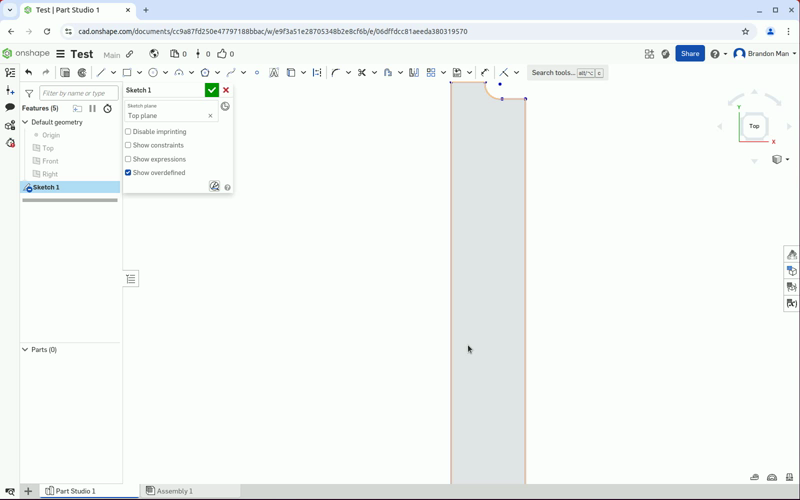
scroll(6)
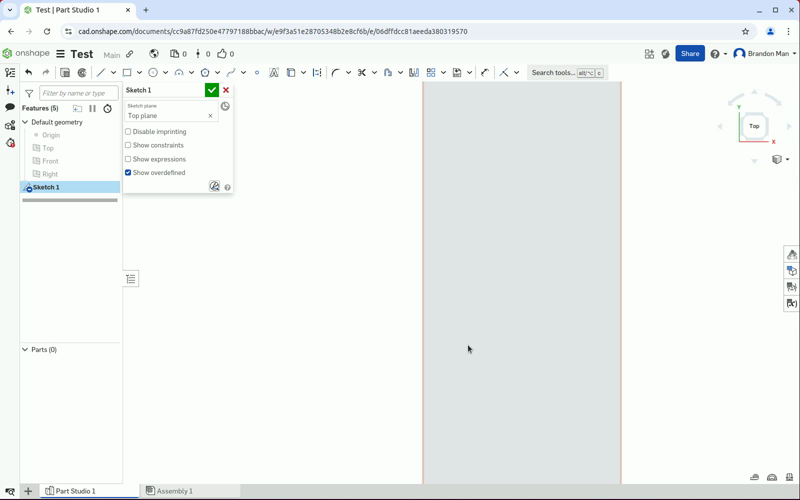
click(468, 344)
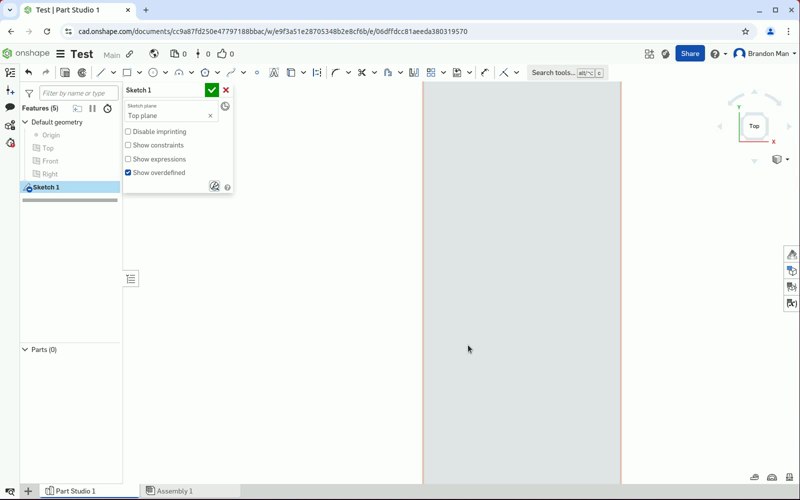
scroll(-6)
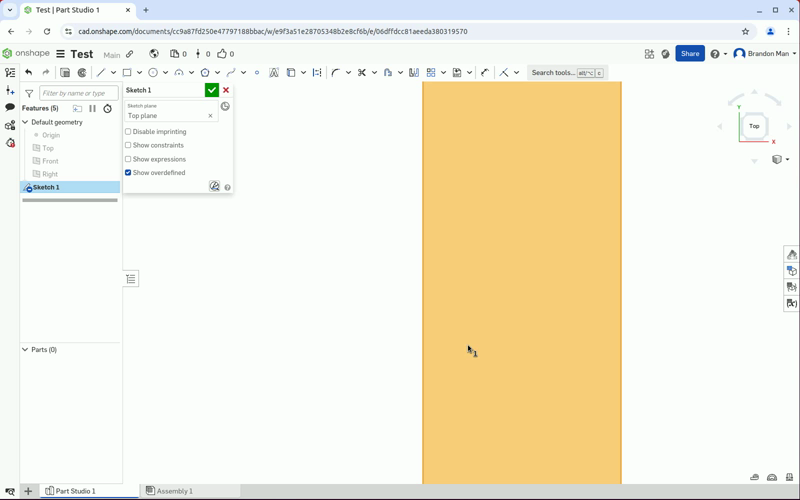
scroll(-6)
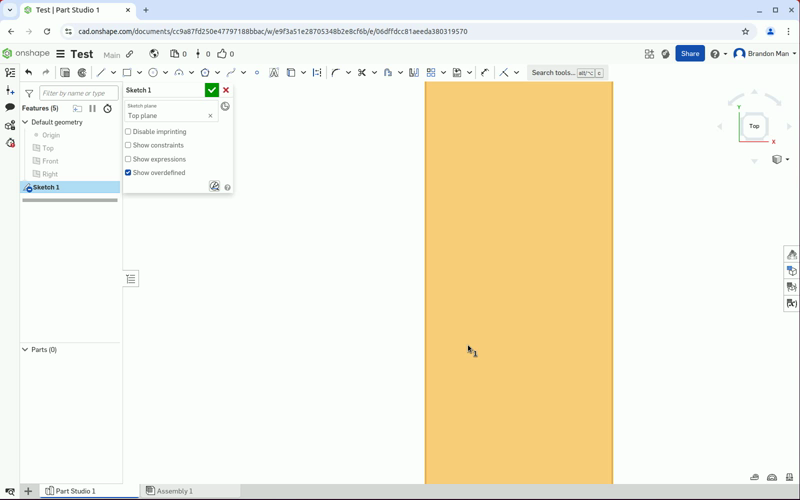
scroll(-6)
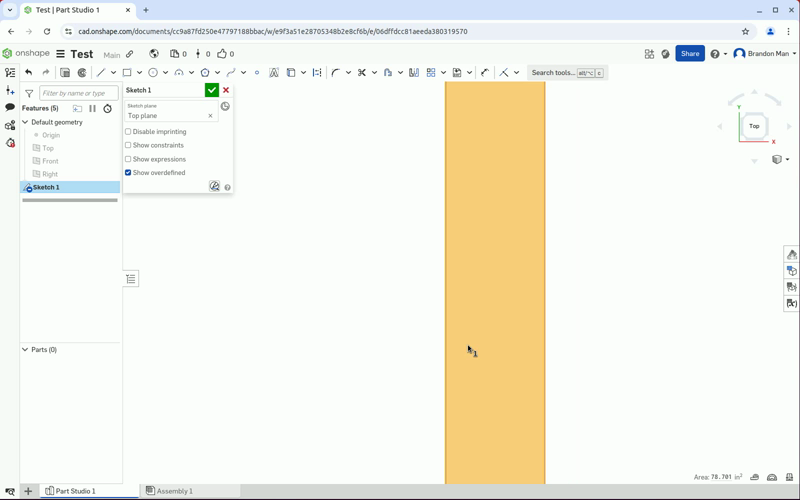
scroll(-6)
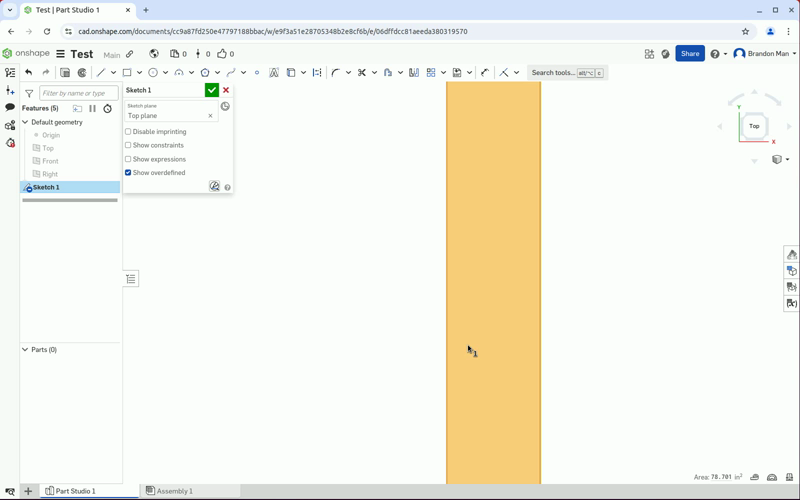
scroll(-6)
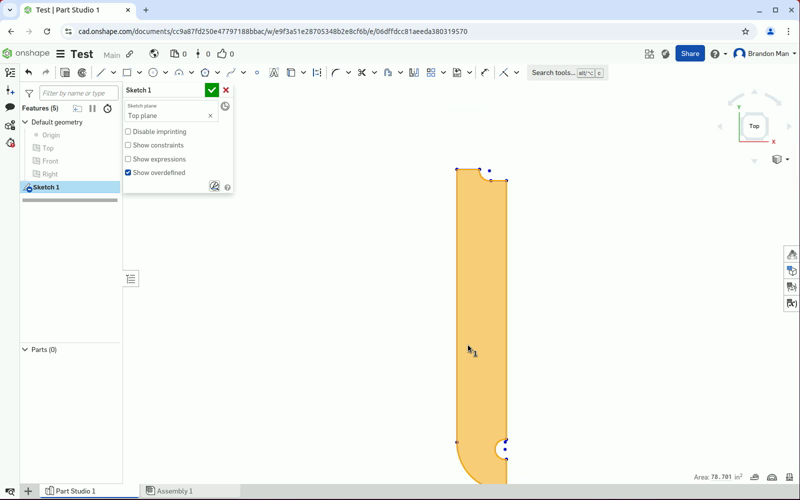
scroll(-6)
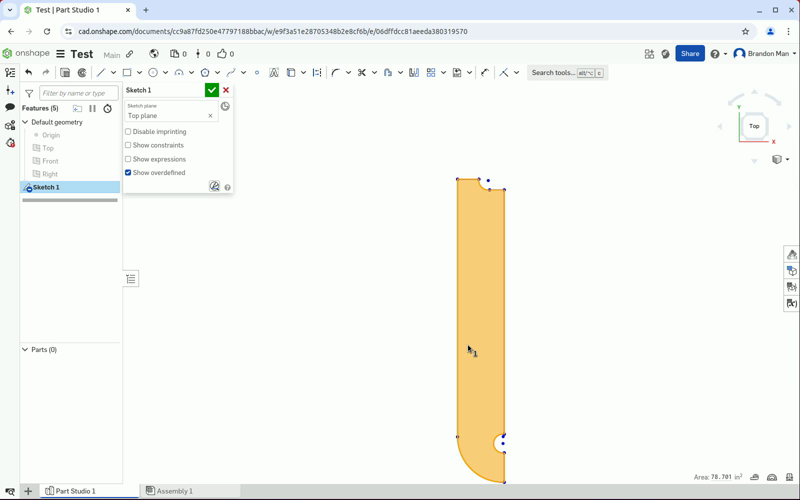
scroll(-6)
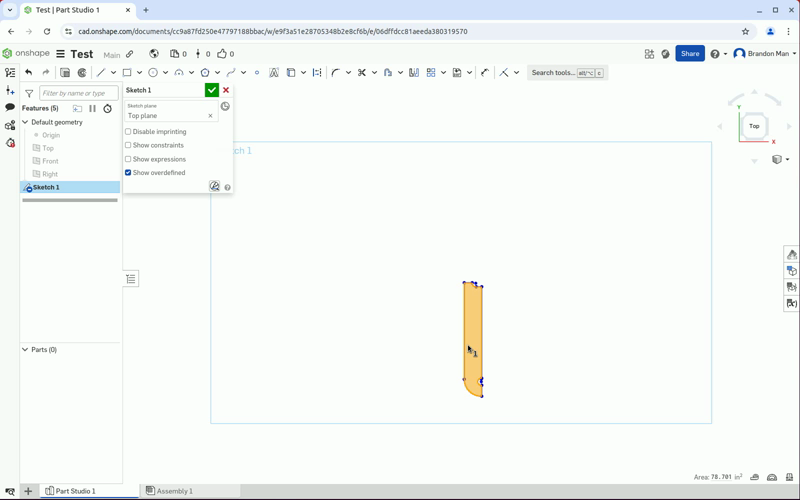
mouse_move(73, 352)
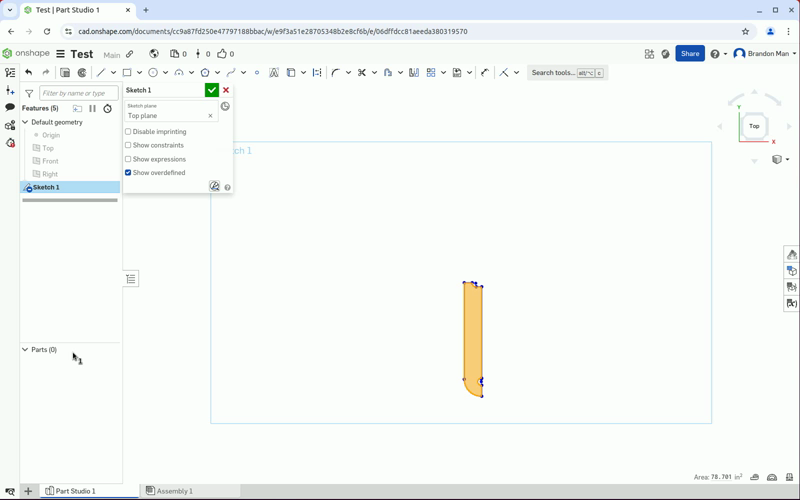
key(shift+y)
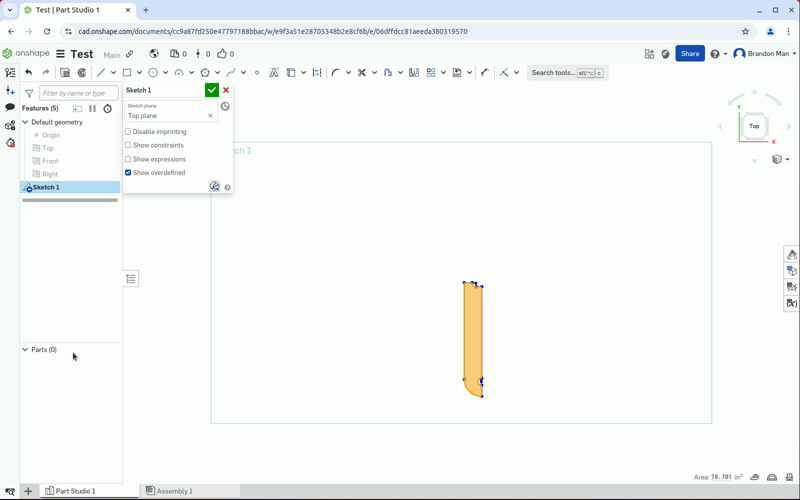
key(shift+e)
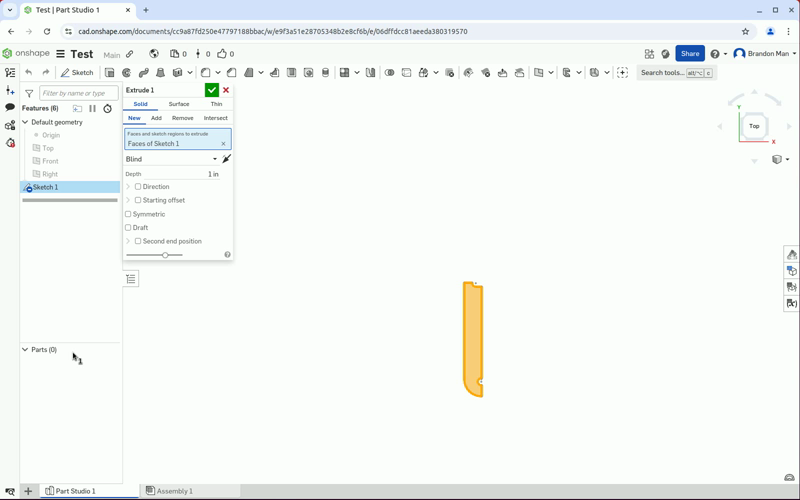
mouse_move(143, 106)
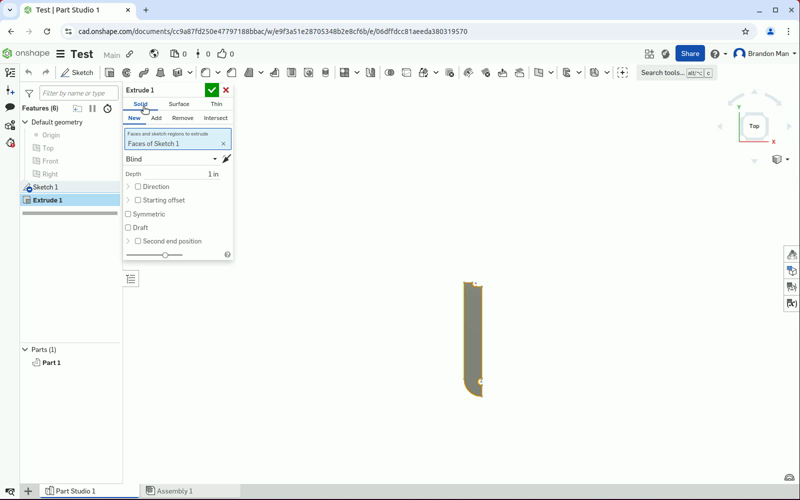
click(143, 106)
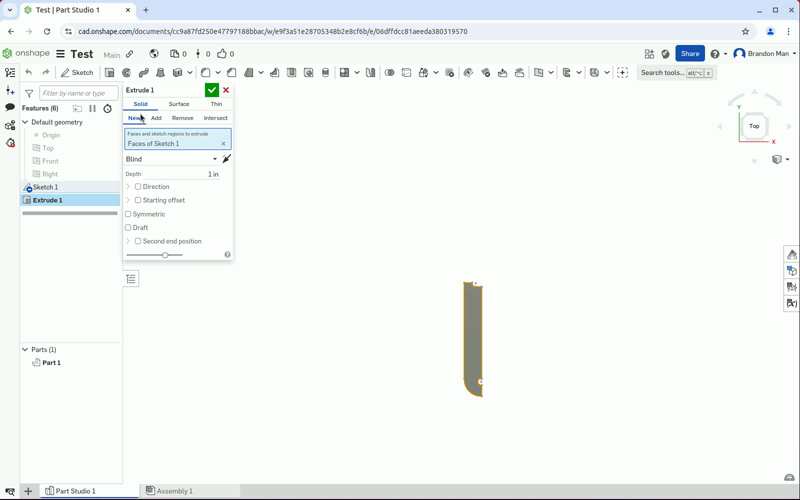
mouse_move(137, 120)
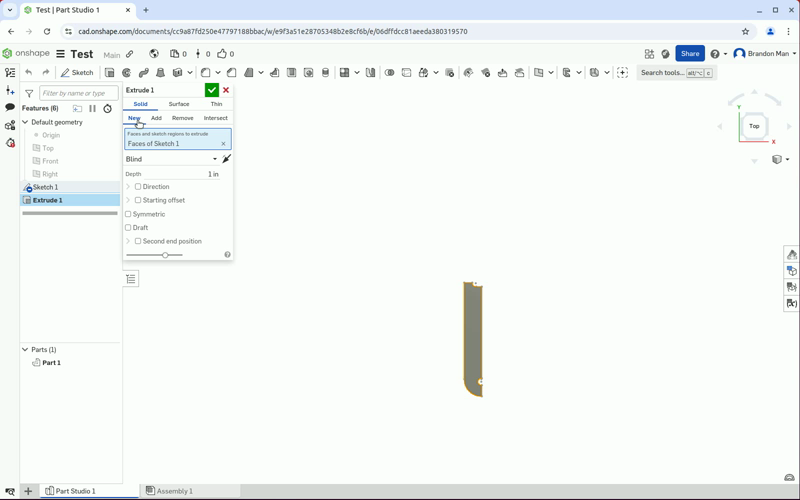
click(137, 120)
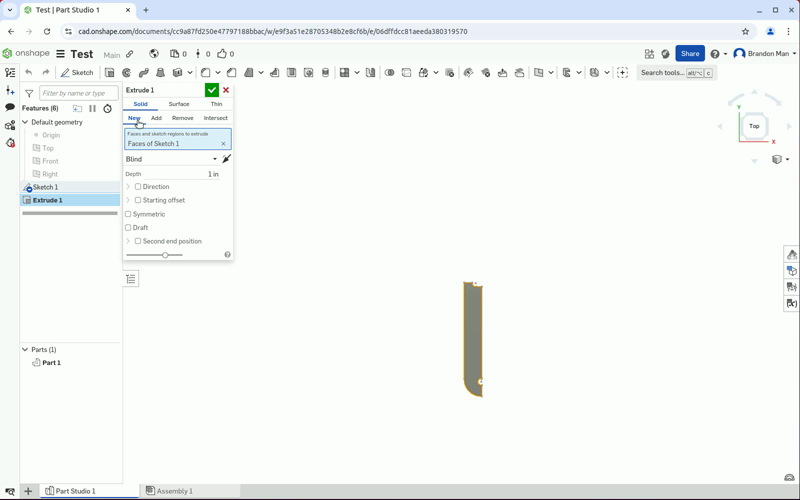
key(tab, 4)
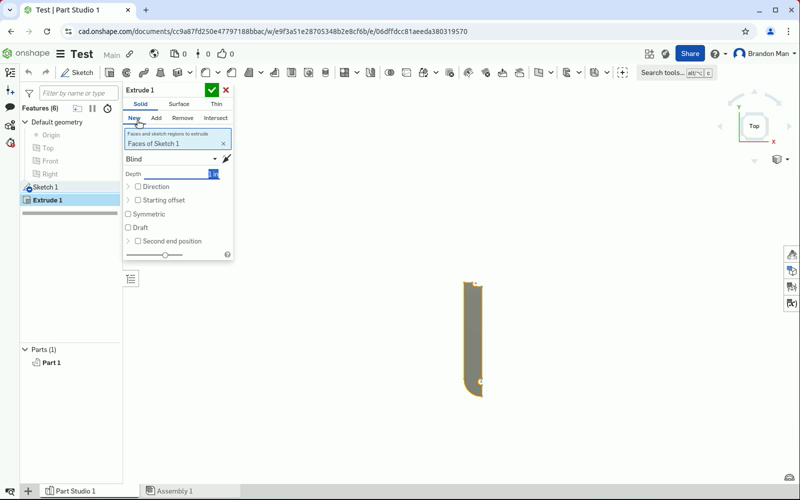
text(1.685)
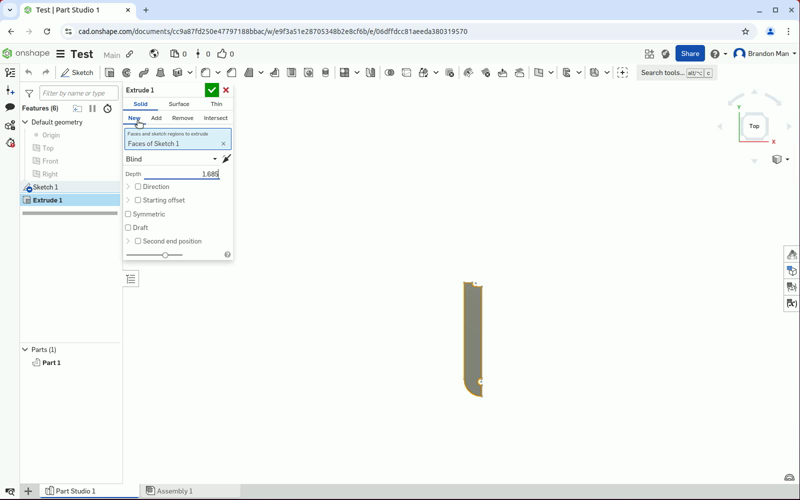
key(enter)
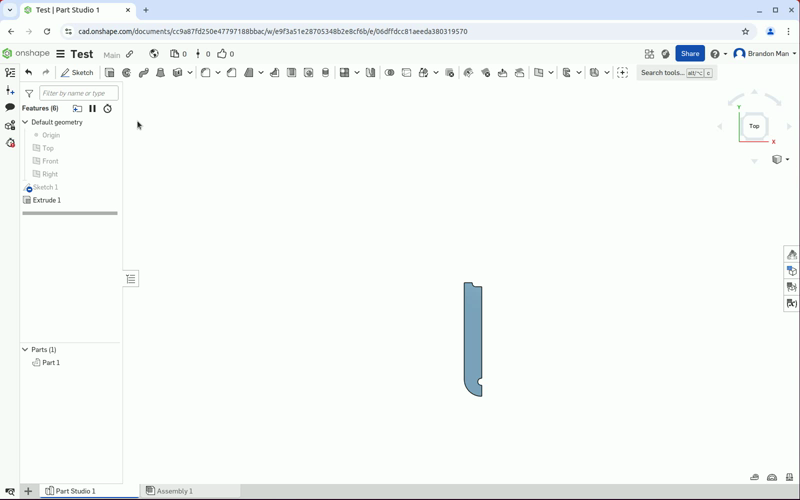
key(shift+h)
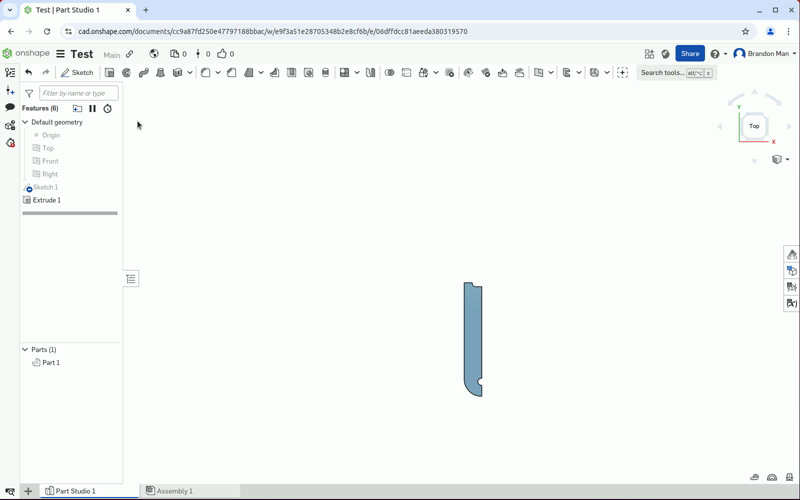
key(shift+h)
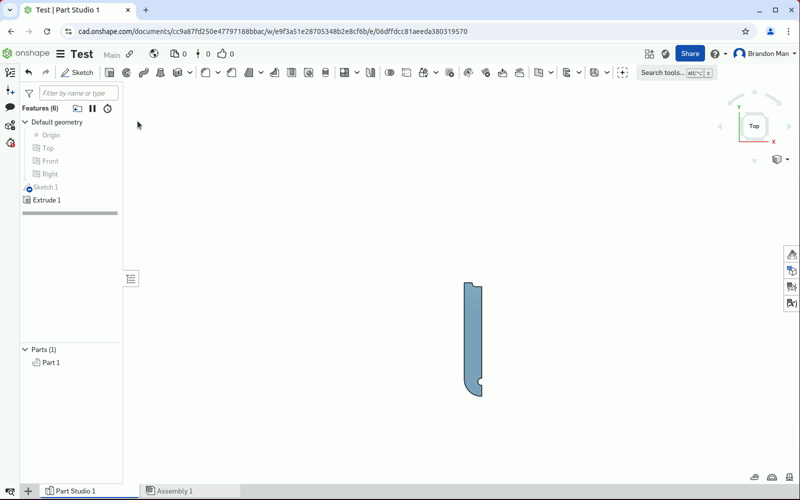
mouse_move(73, 189)
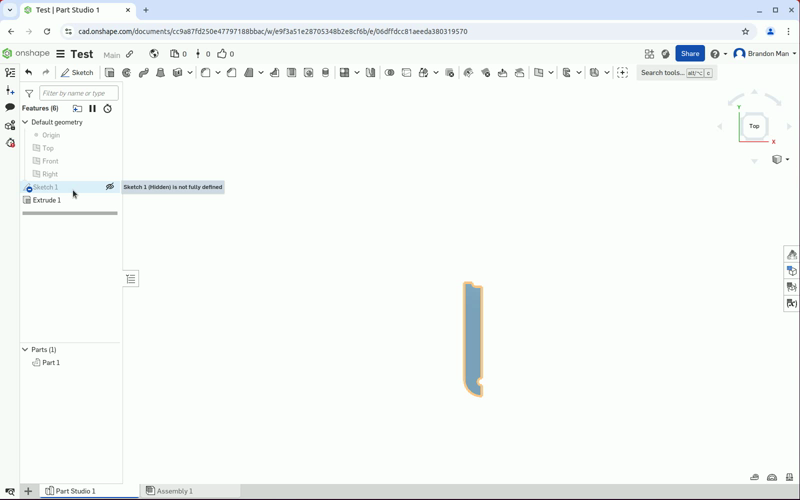
click(73, 189)
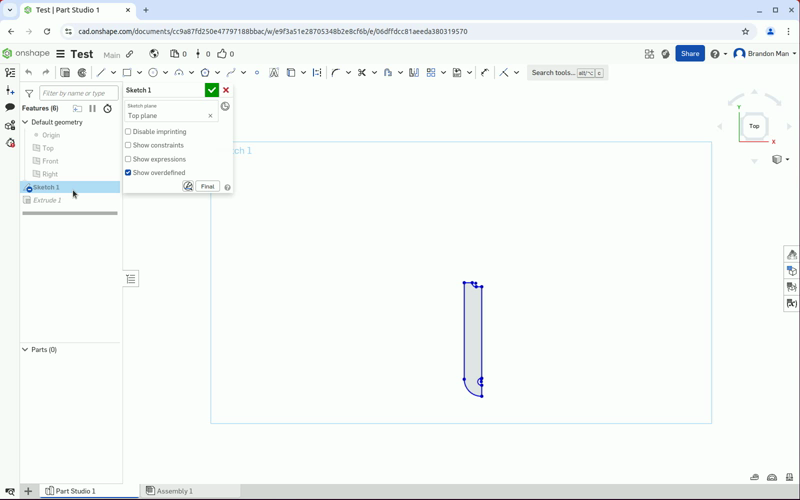
mouse_move(229, 92)
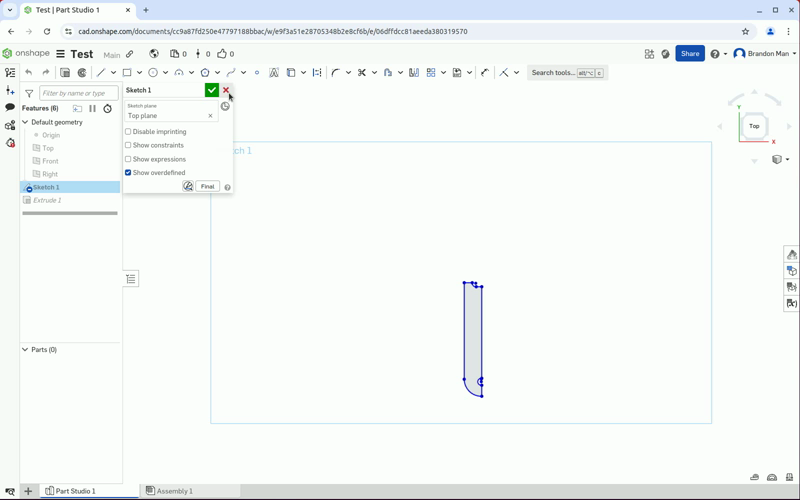
click(229, 92)
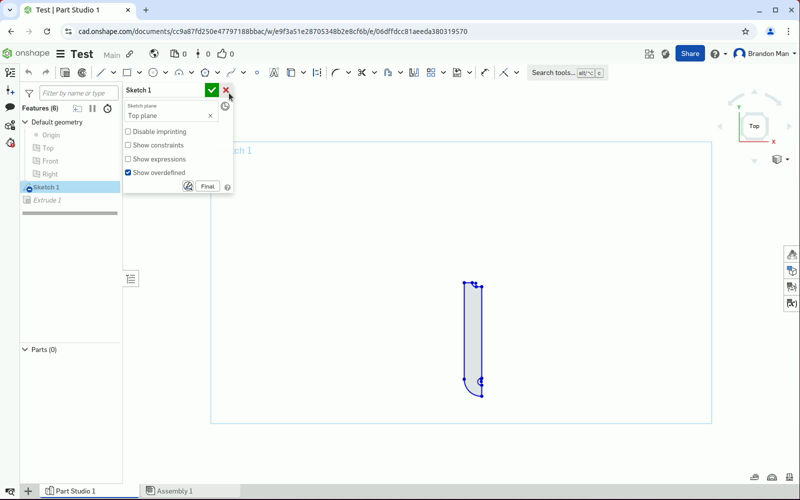
key(shift+s)
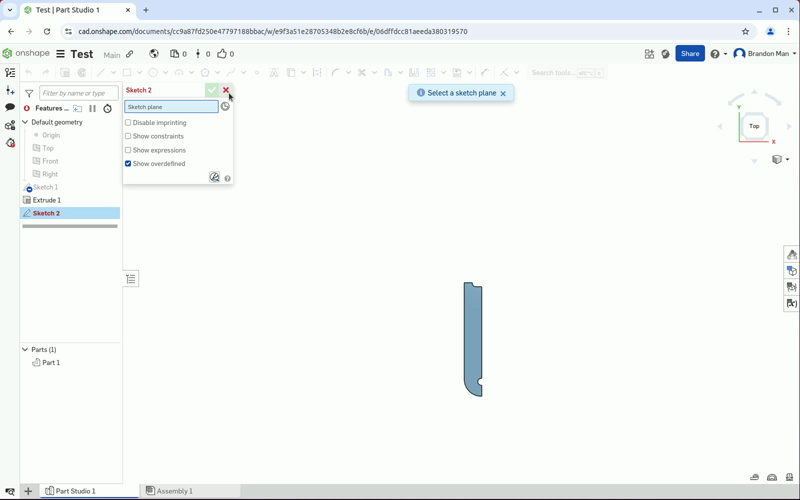
mouse_move(73, 150)
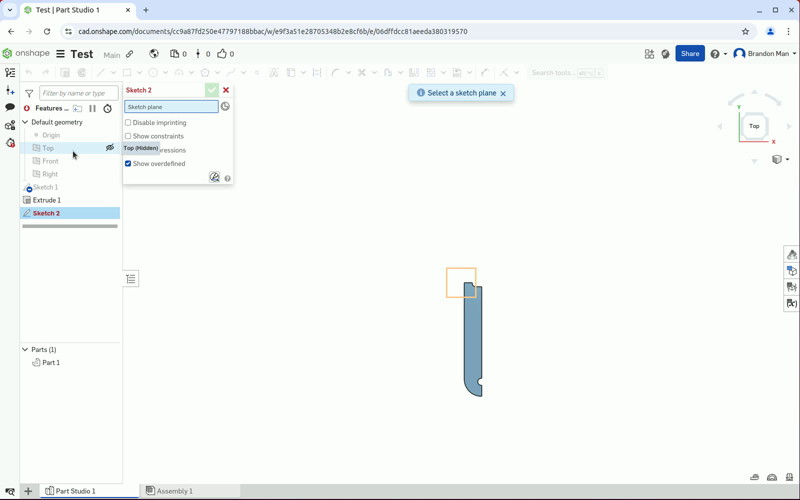
click(73, 150)
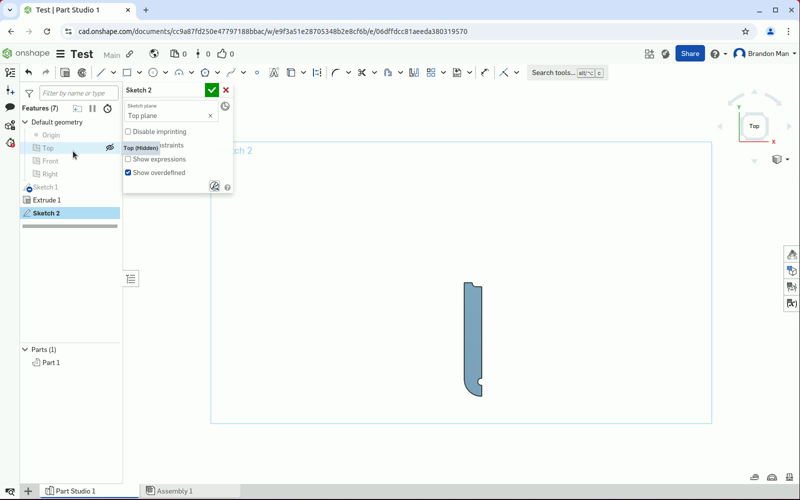
mouse_move(73, 352)
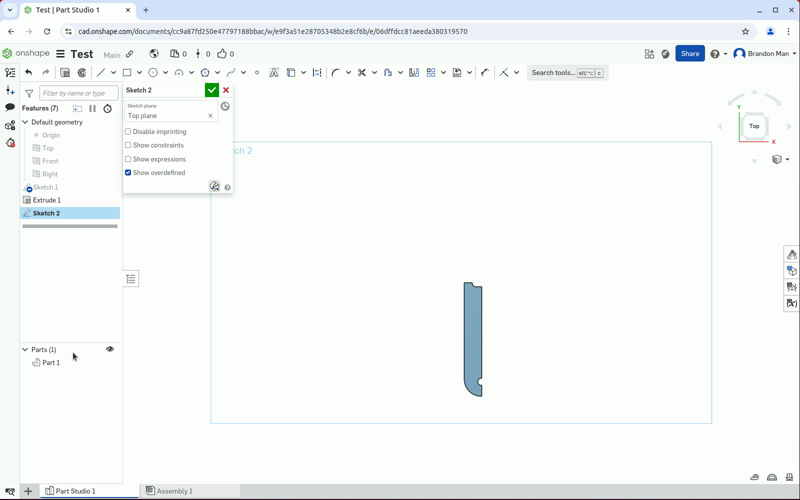
key(y)
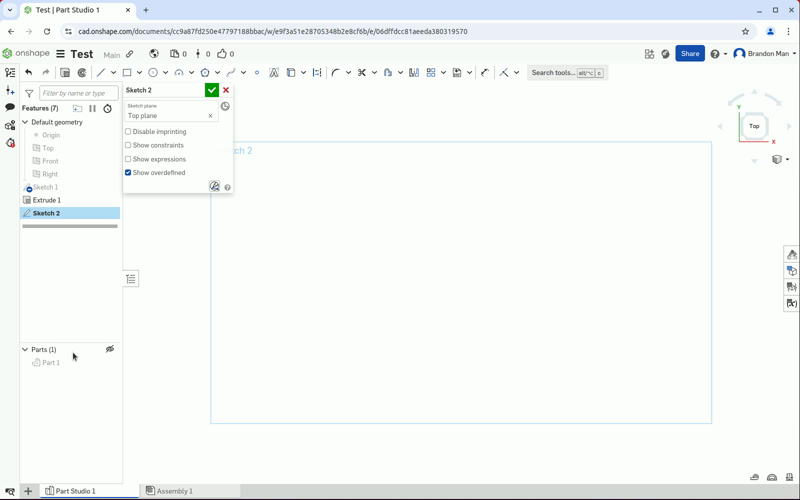
key(a)
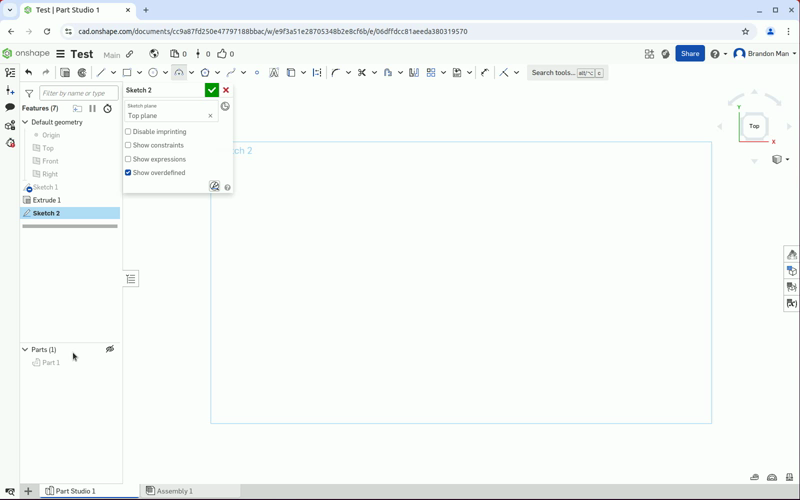
key_down(shift)
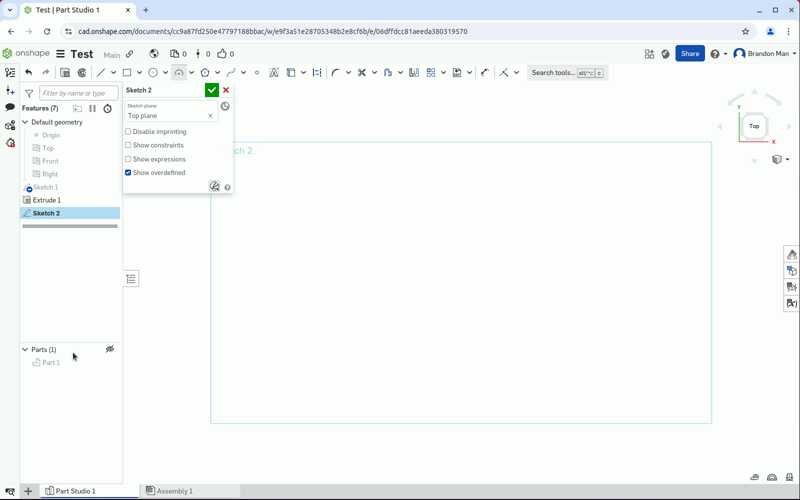
mouse_move(480, 395)
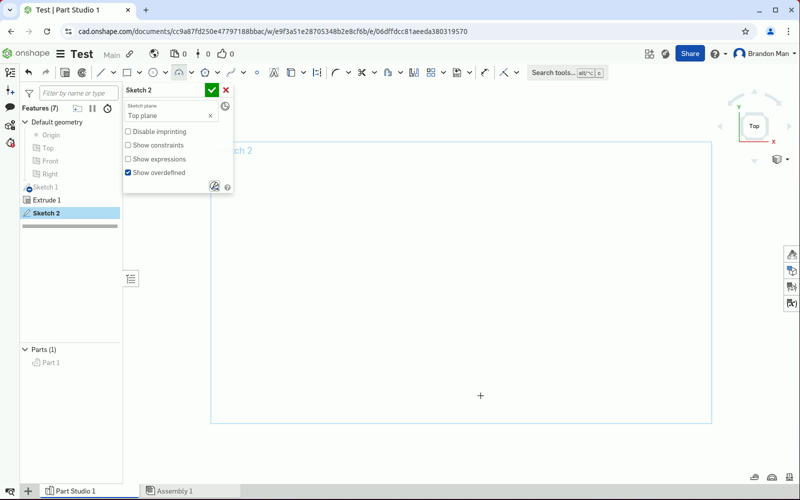
click(480, 395)
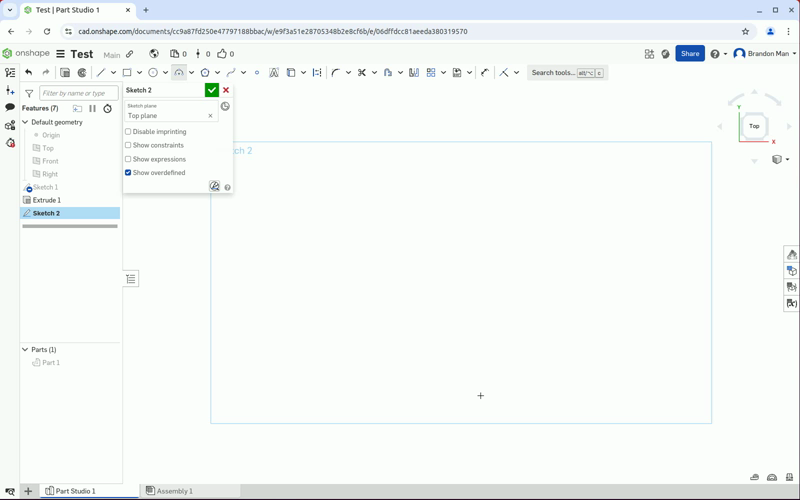
key_up(shift)
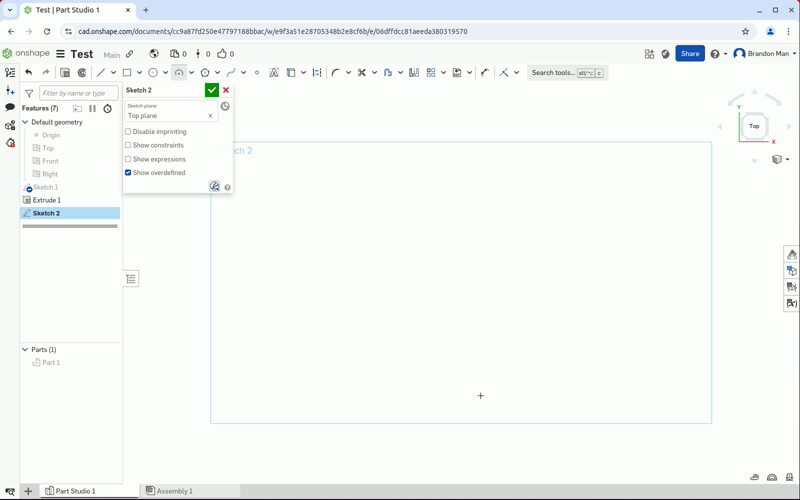
key_down(shift)
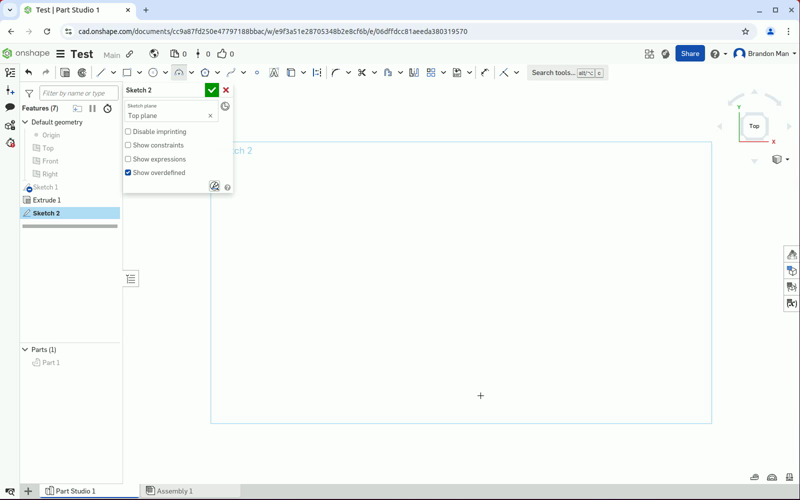
mouse_move(497, 378)
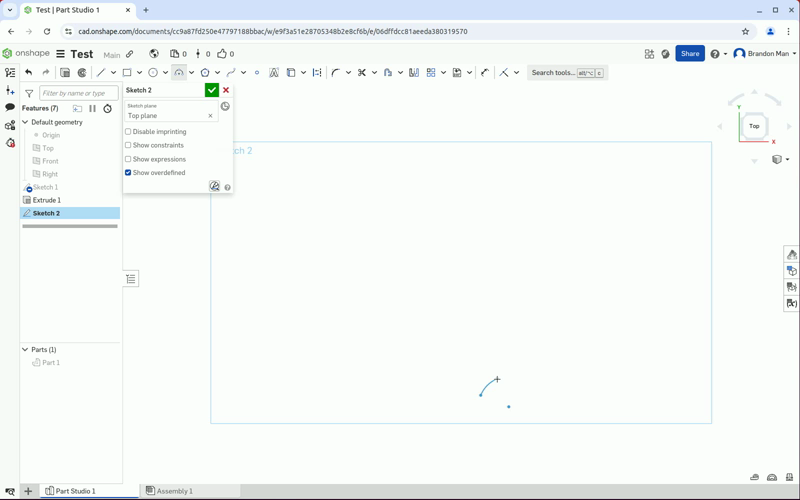
click(497, 378)
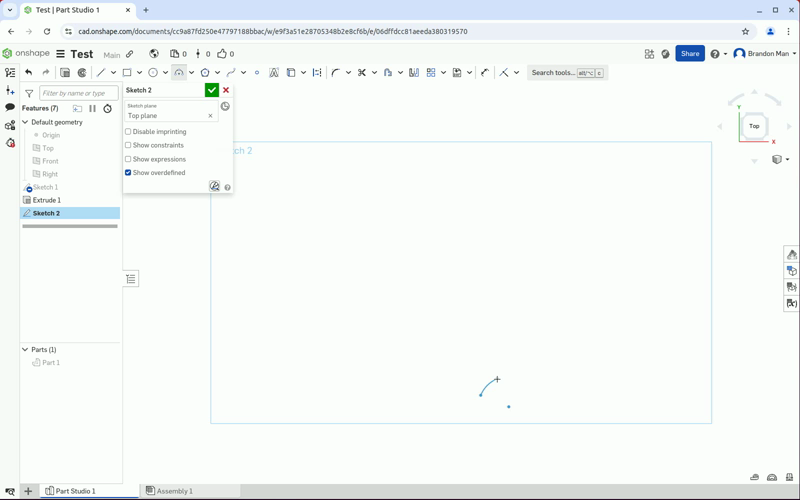
mouse_move(492, 390)
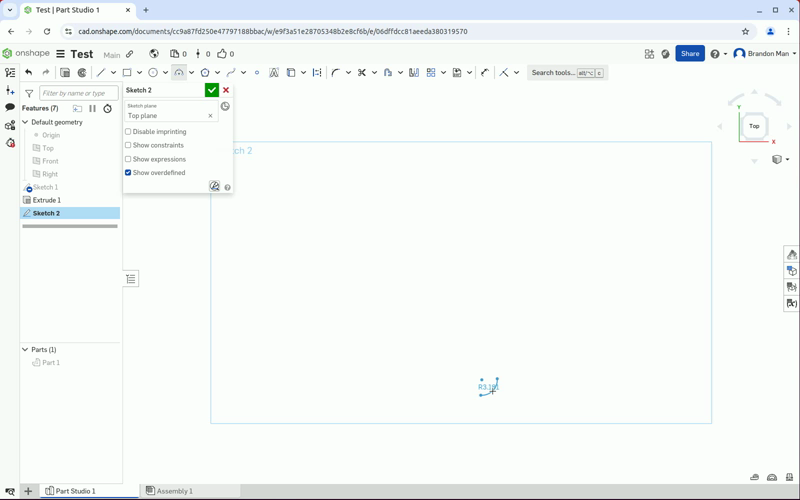
click(492, 390)
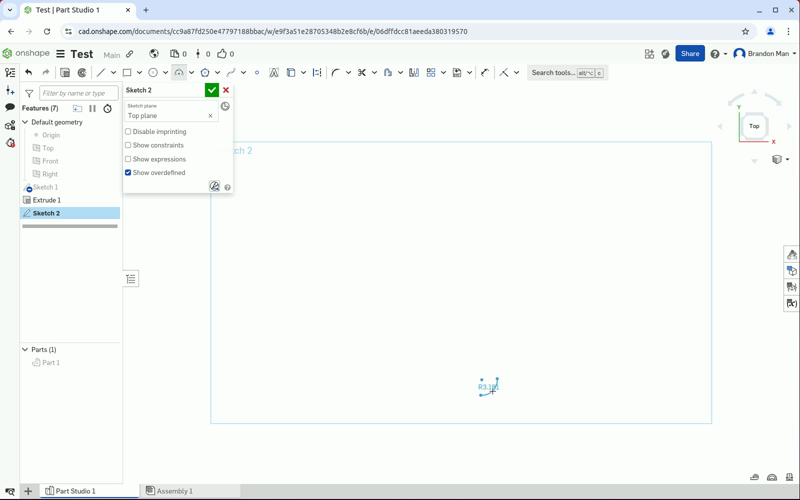
key_up(shift)
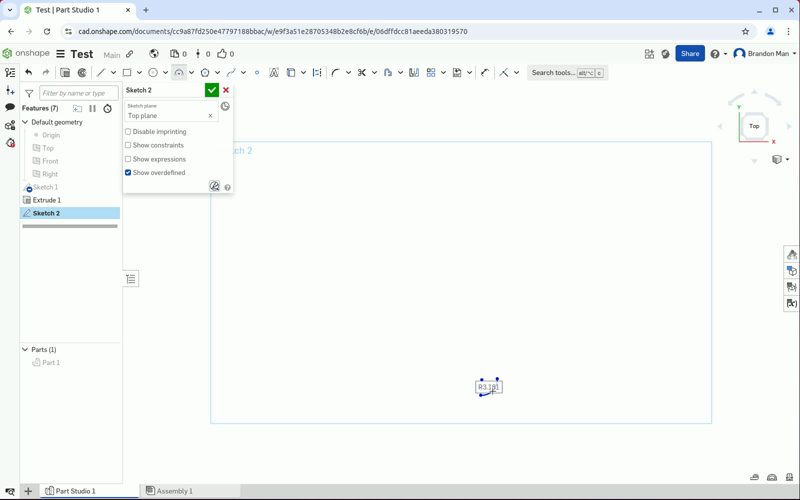
key(esc)
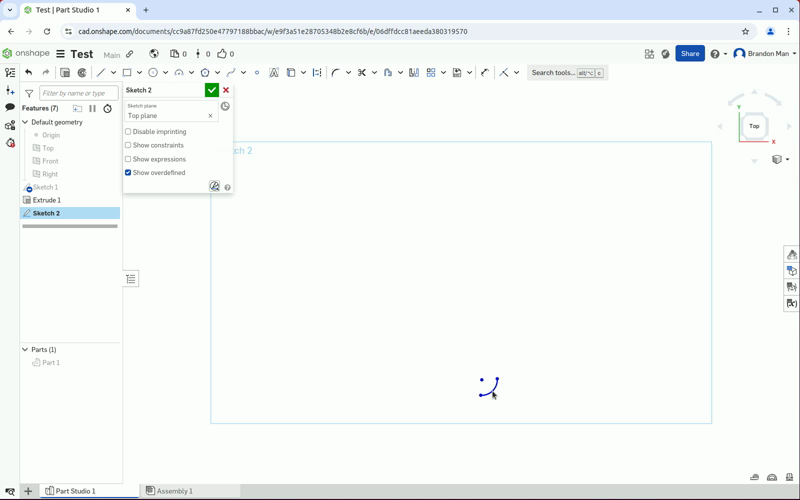
key(l)
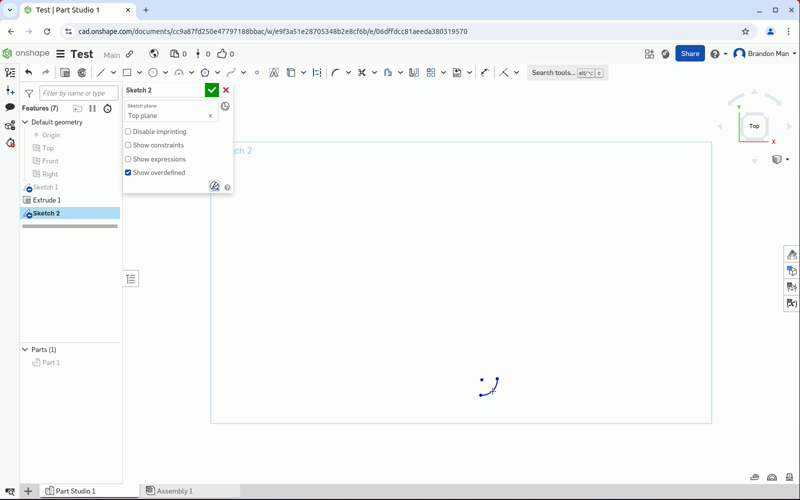
mouse_move(497, 378)
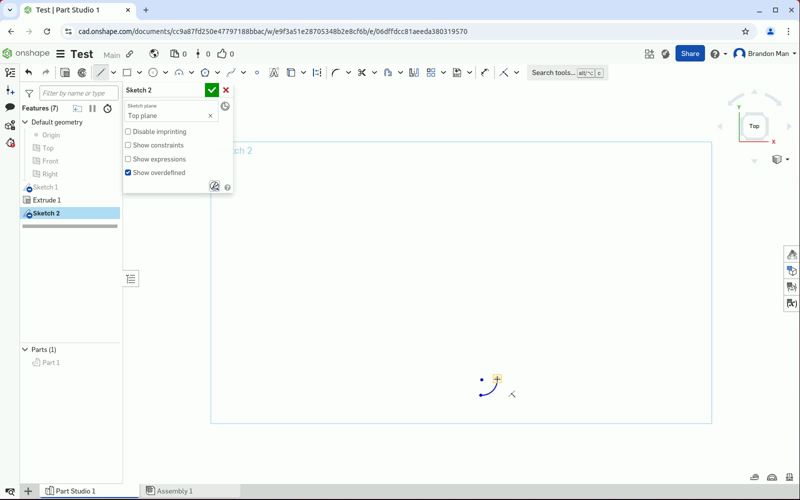
click(497, 378)
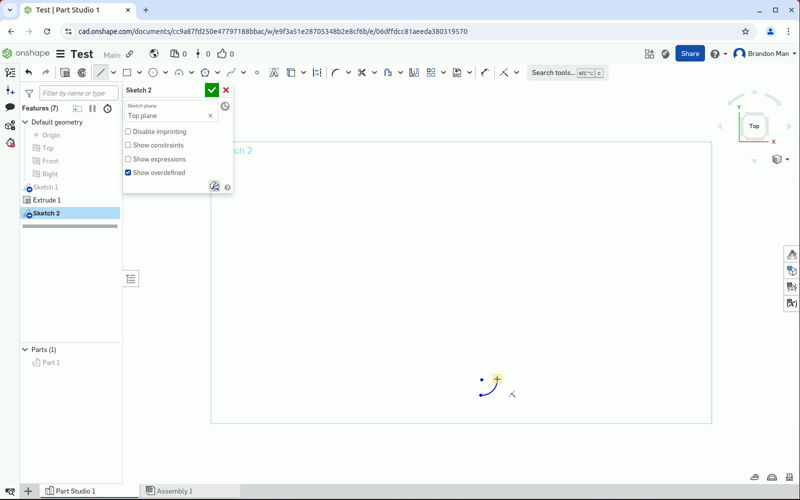
key_down(shift)
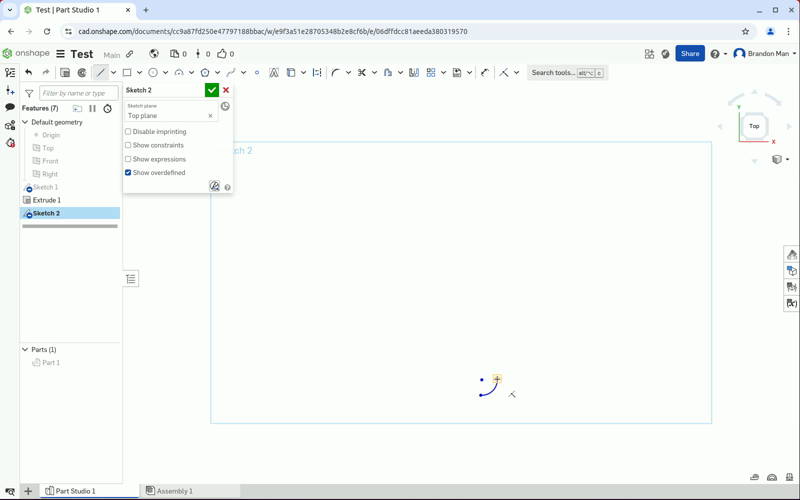
mouse_move(497, 282)
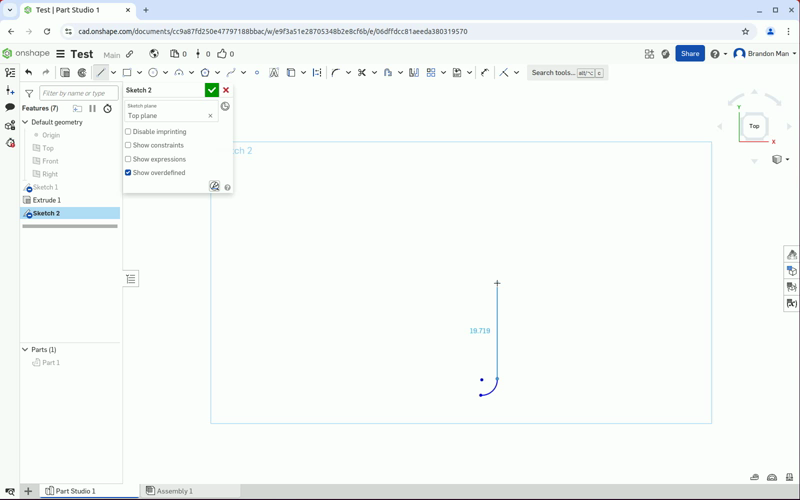
click(497, 282)
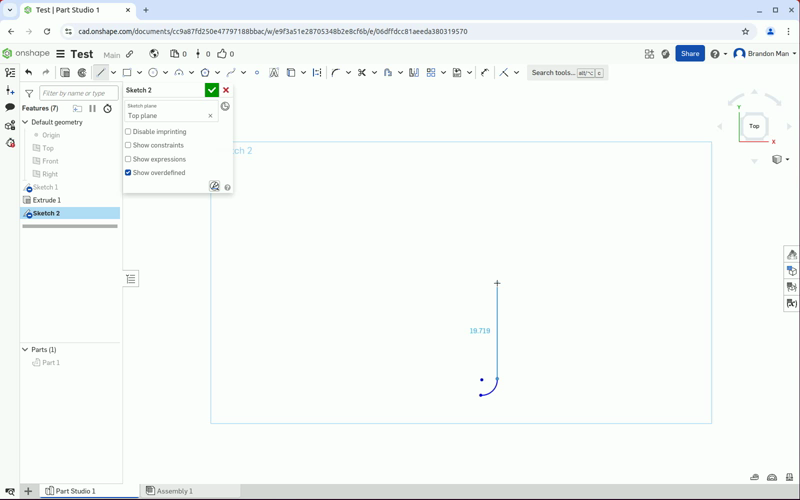
key_up(shift)
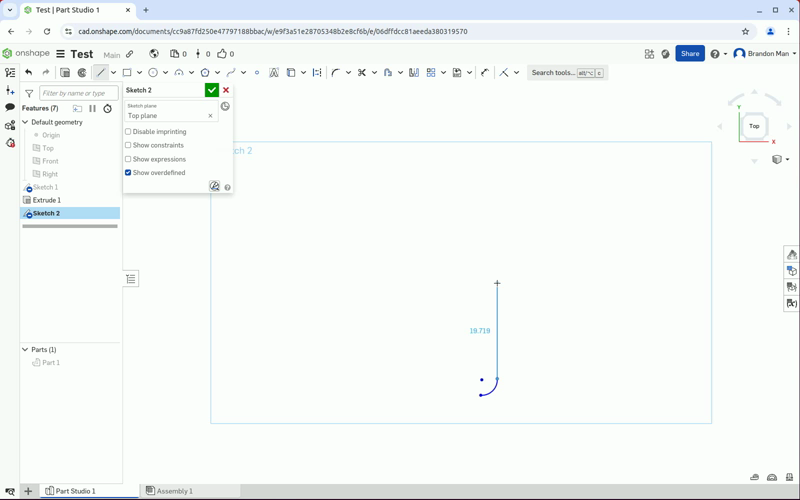
key_down(shift)
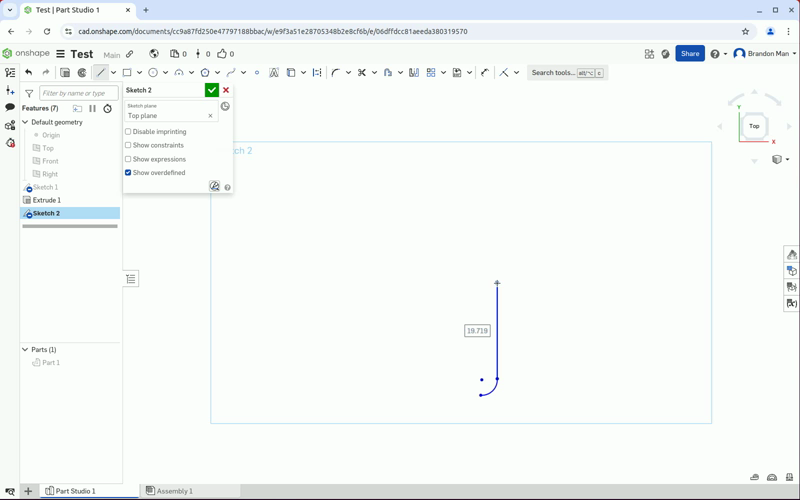
mouse_move(527, 282)
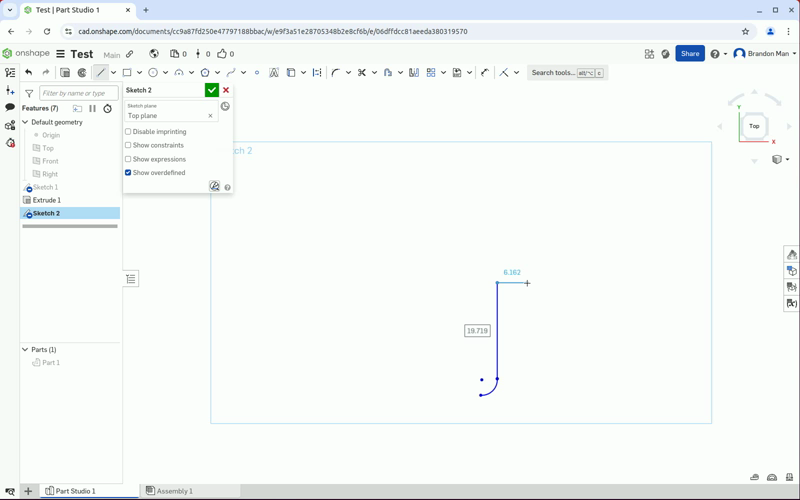
mouse_move(489, 282)
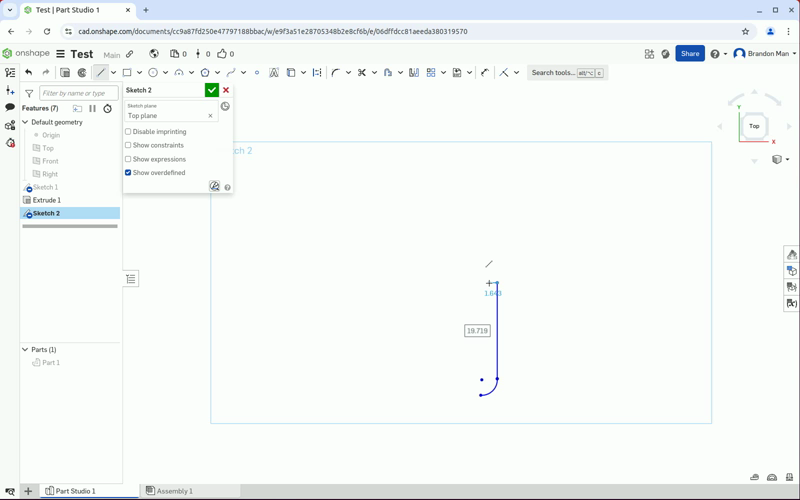
click(489, 282)
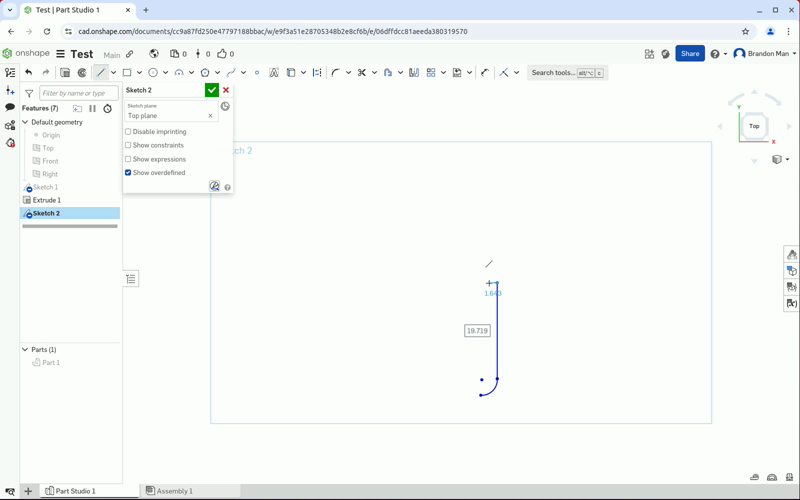
key_up(shift)
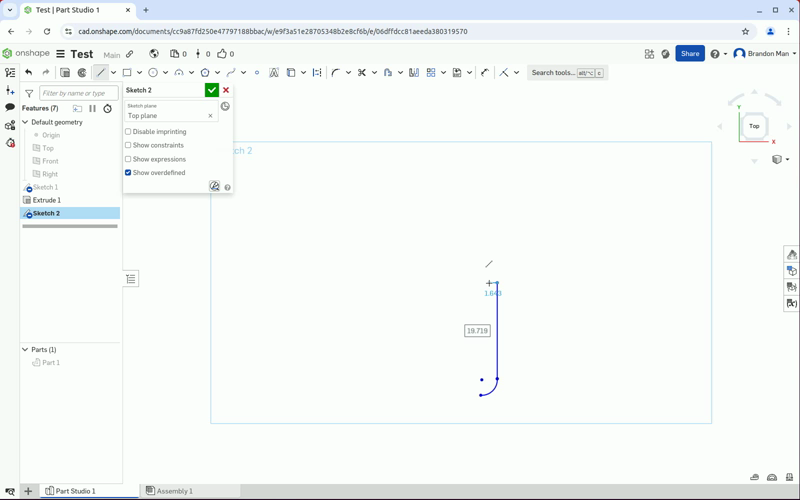
key(esc)
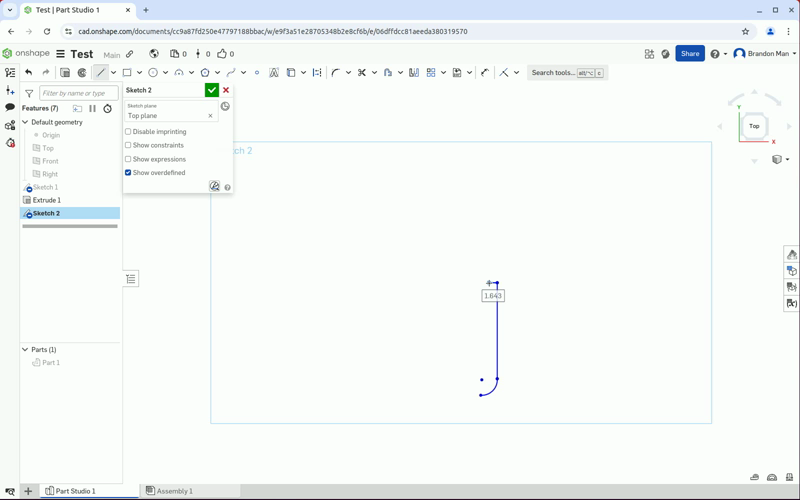
key(a)
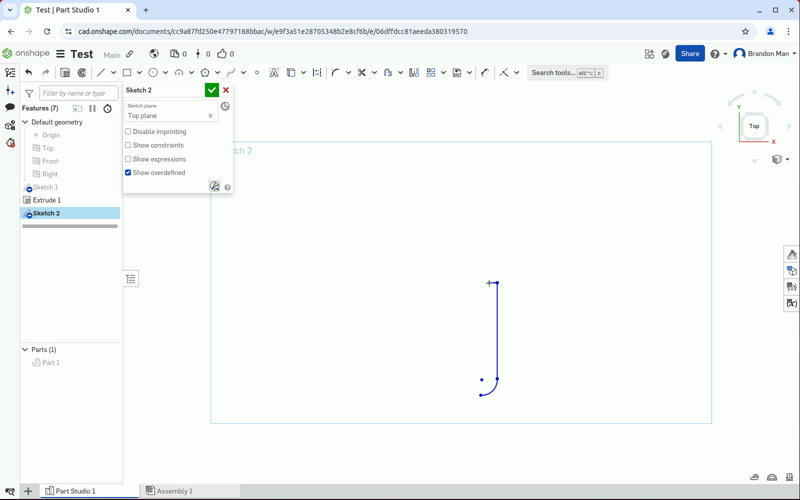
mouse_move(489, 282)
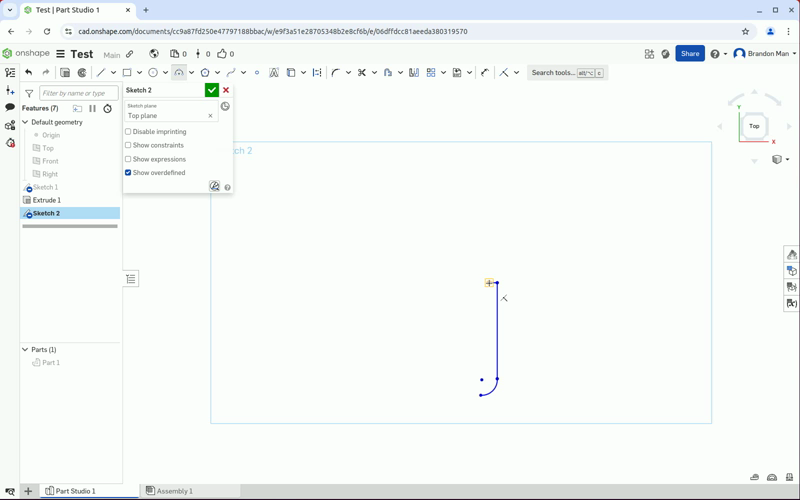
click(489, 282)
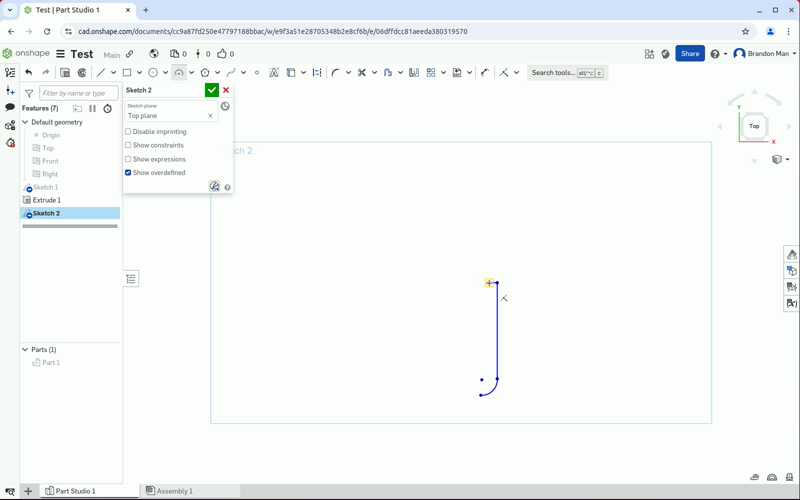
key_down(shift)
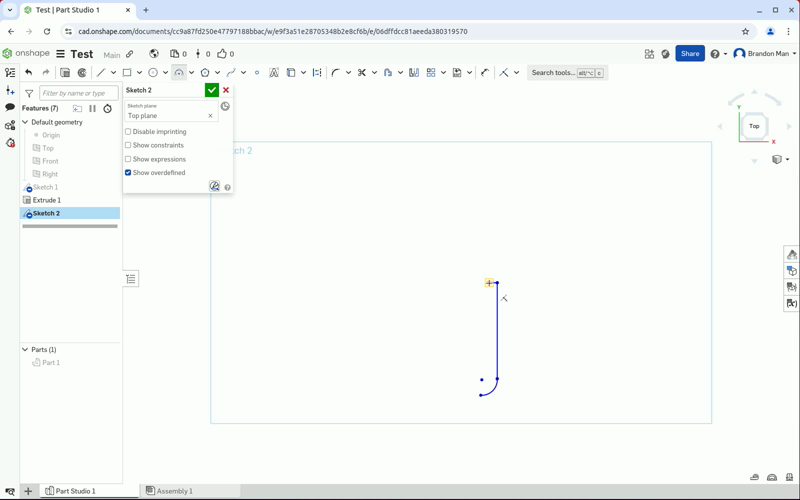
mouse_move(485, 286)
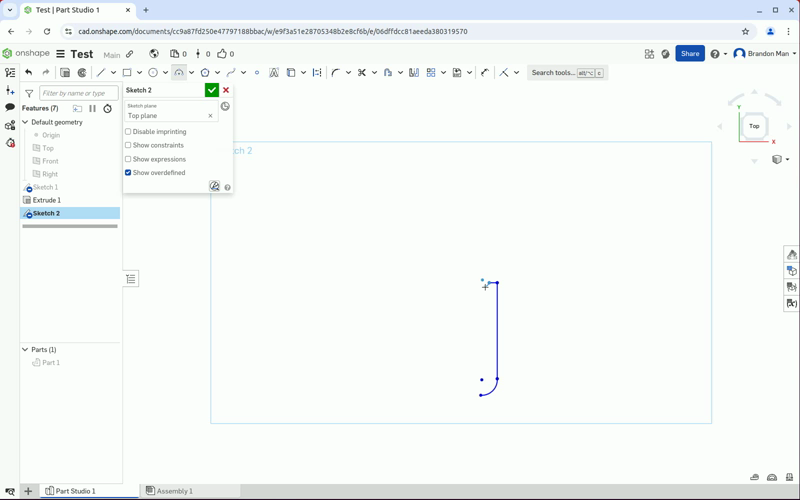
scroll(6)
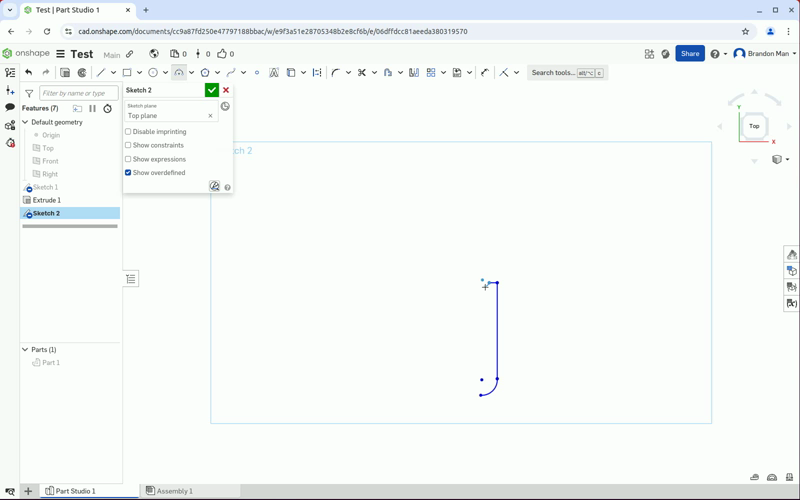
scroll(6)
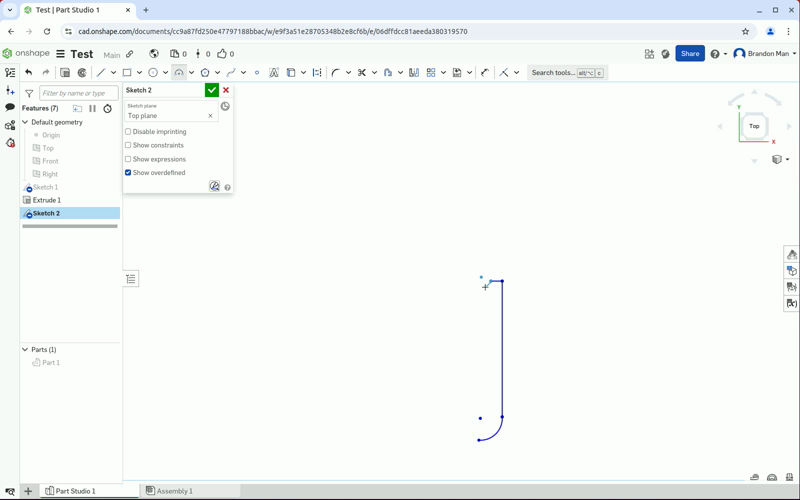
scroll(6)
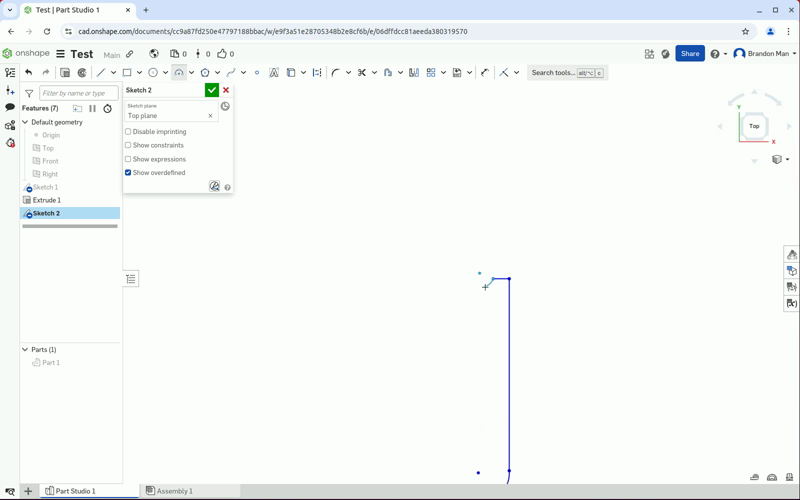
scroll(6)
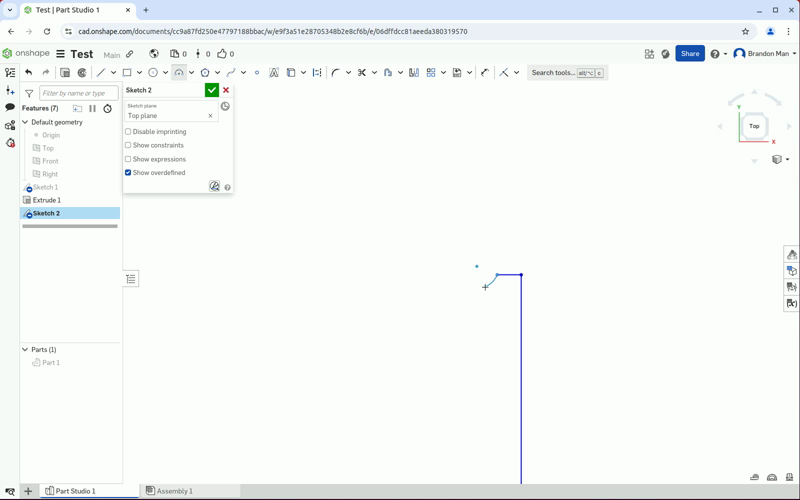
scroll(6)
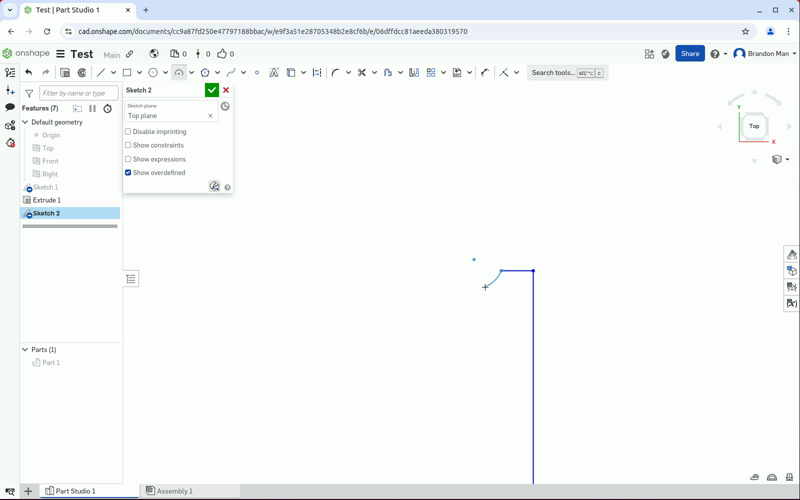
scroll(6)
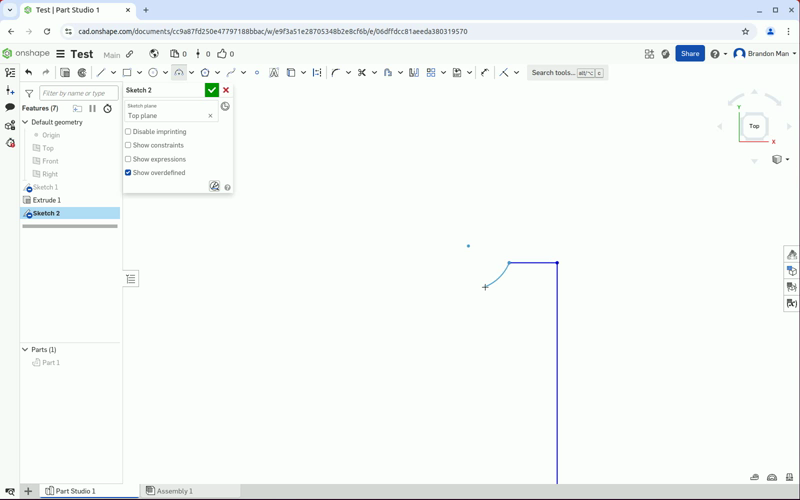
scroll(6)
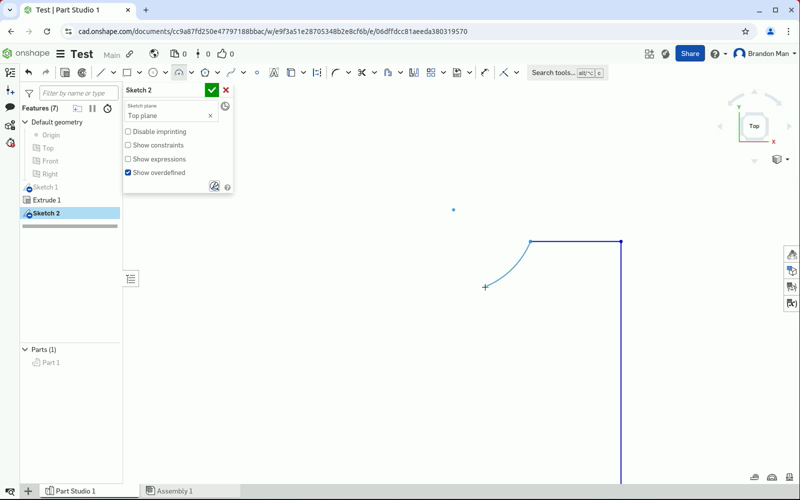
click(485, 286)
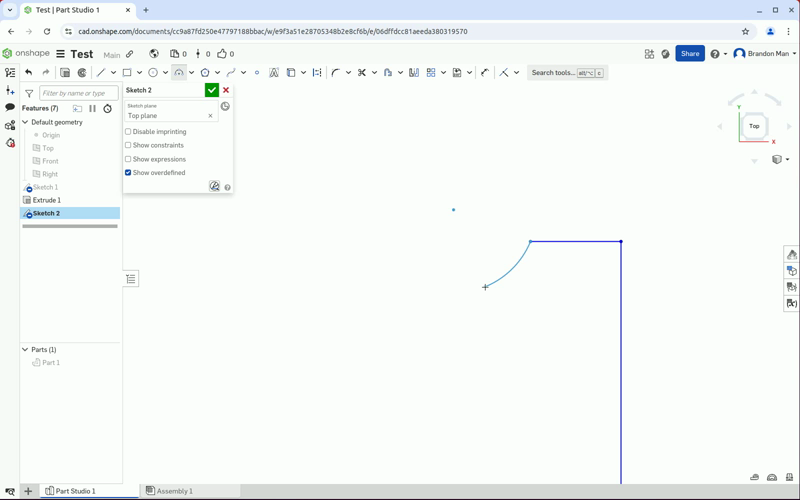
scroll(-6)
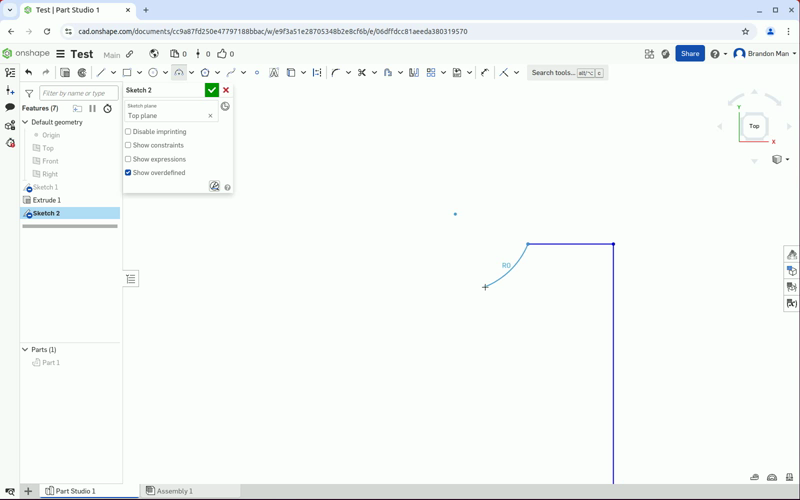
scroll(-6)
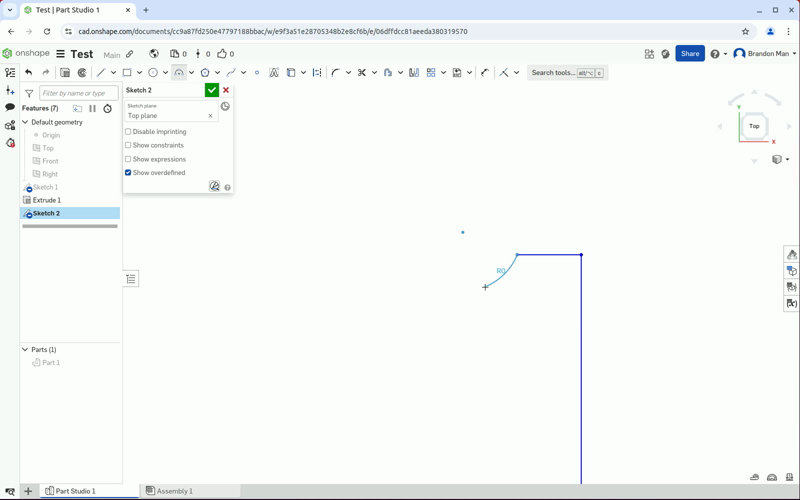
scroll(-6)
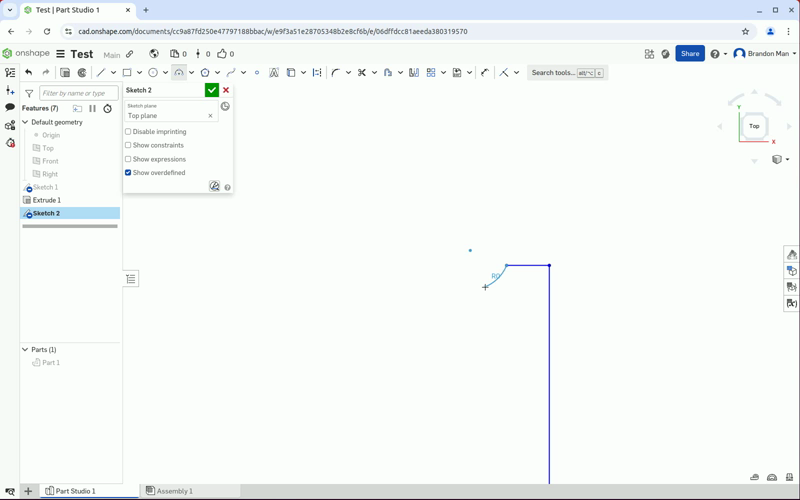
scroll(-6)
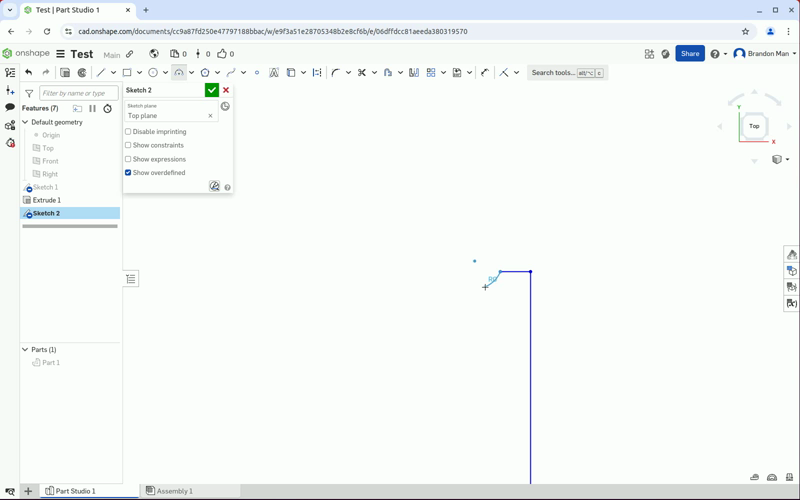
scroll(-6)
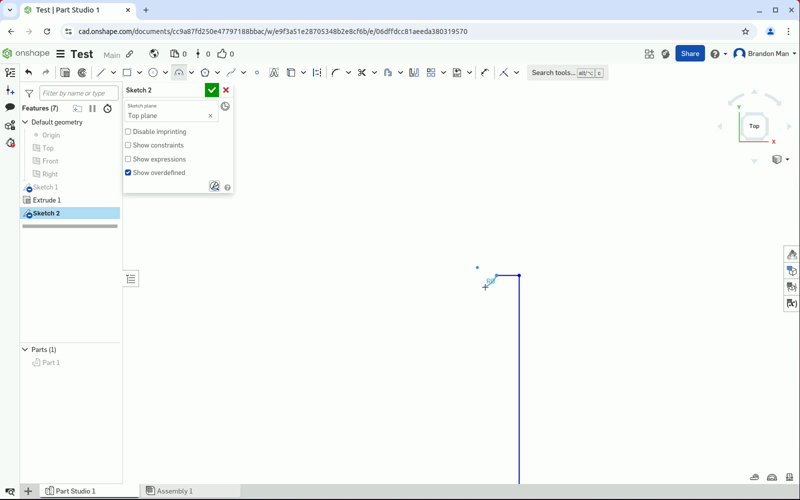
scroll(-6)
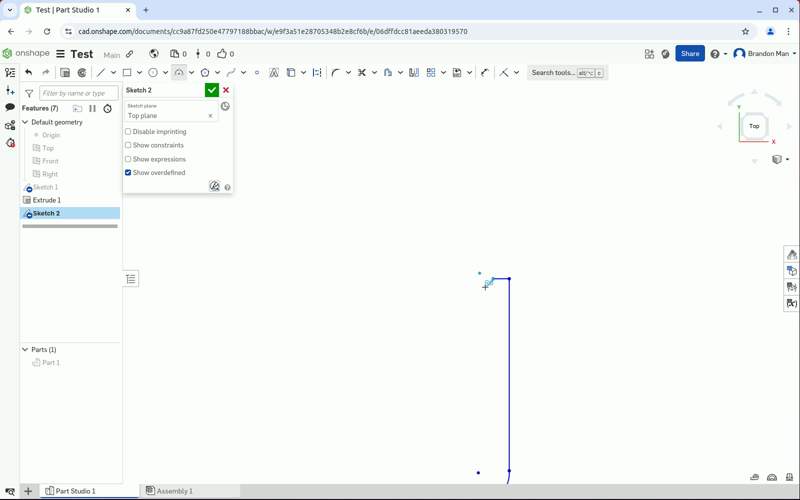
scroll(-6)
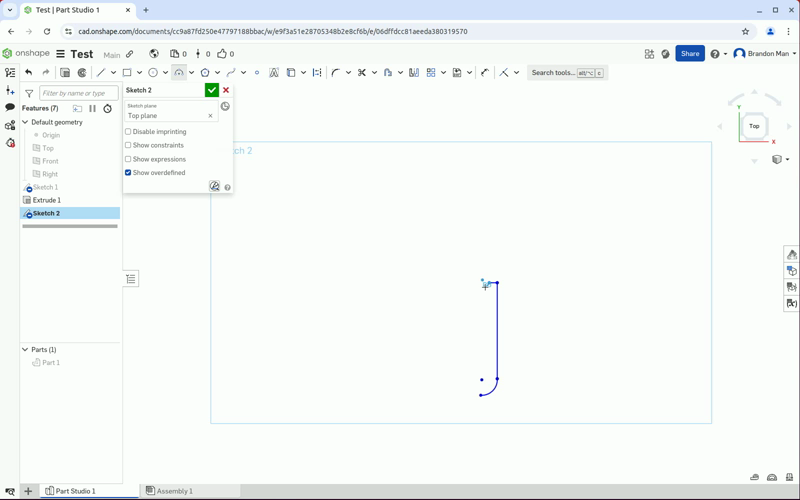
mouse_move(488, 285)
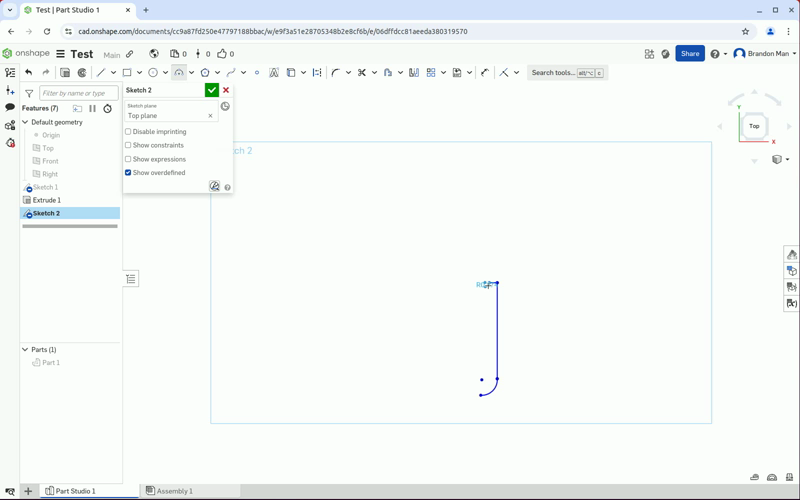
scroll(6)
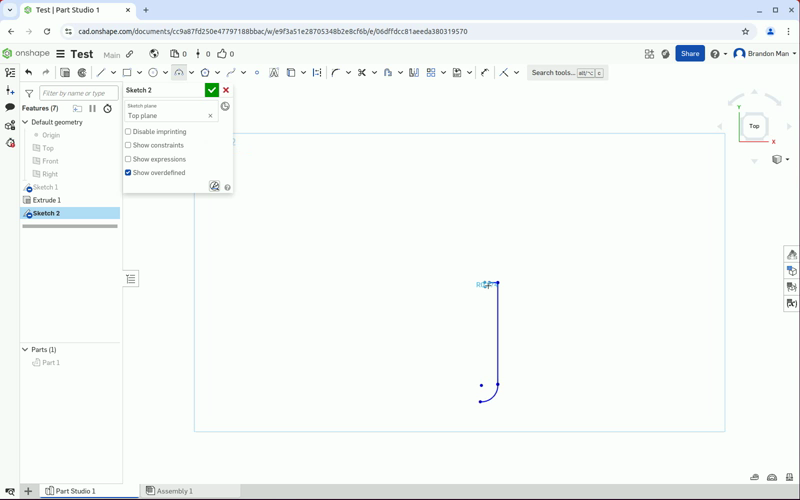
scroll(6)
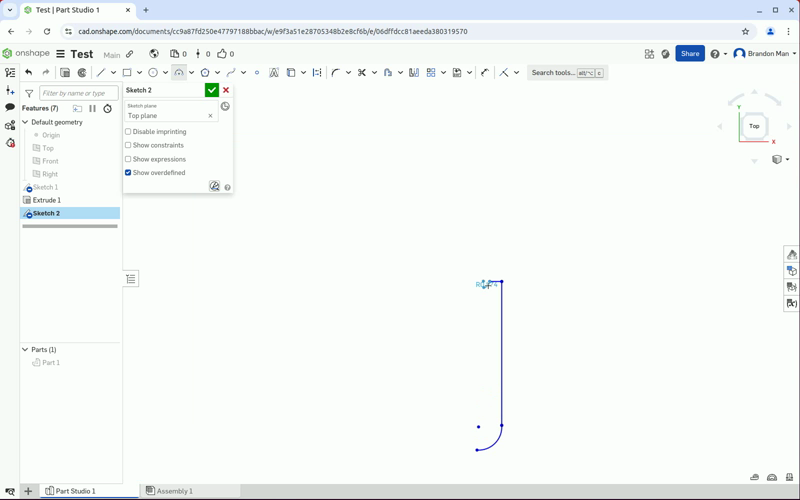
scroll(6)
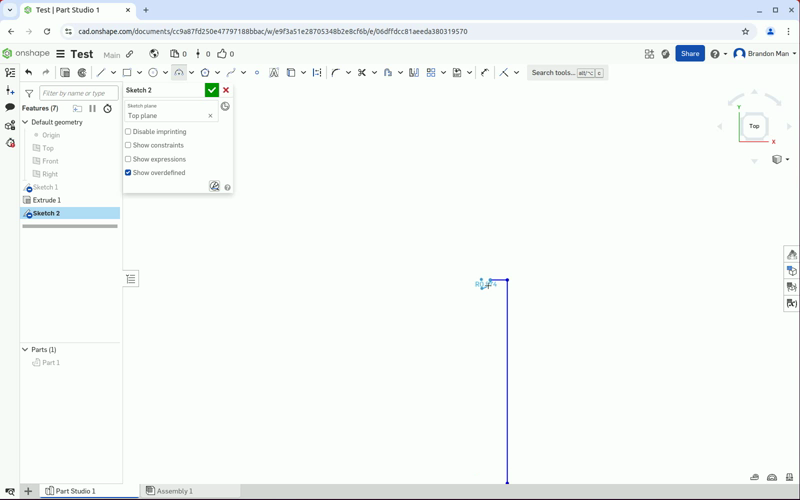
scroll(6)
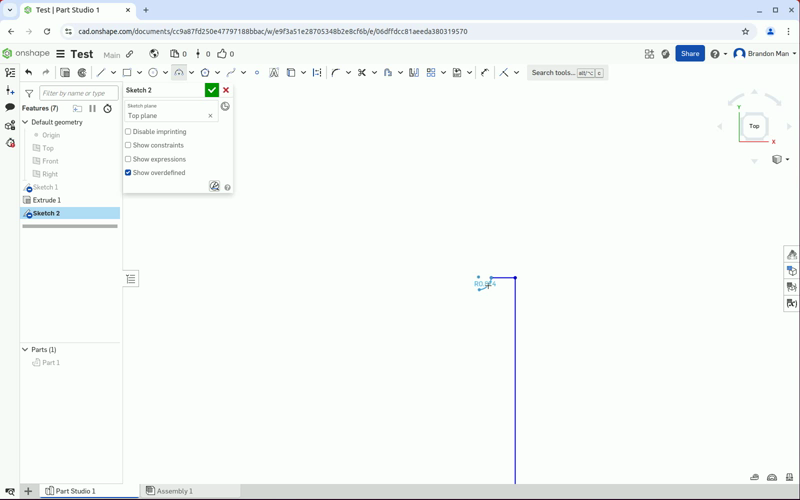
scroll(6)
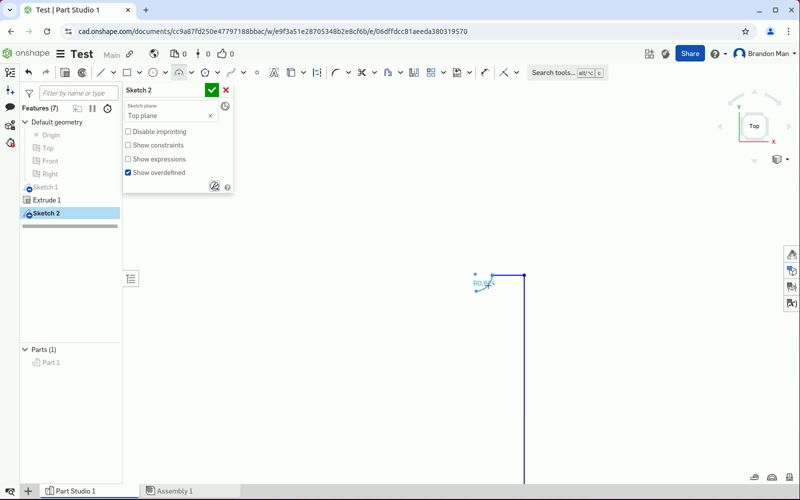
scroll(6)
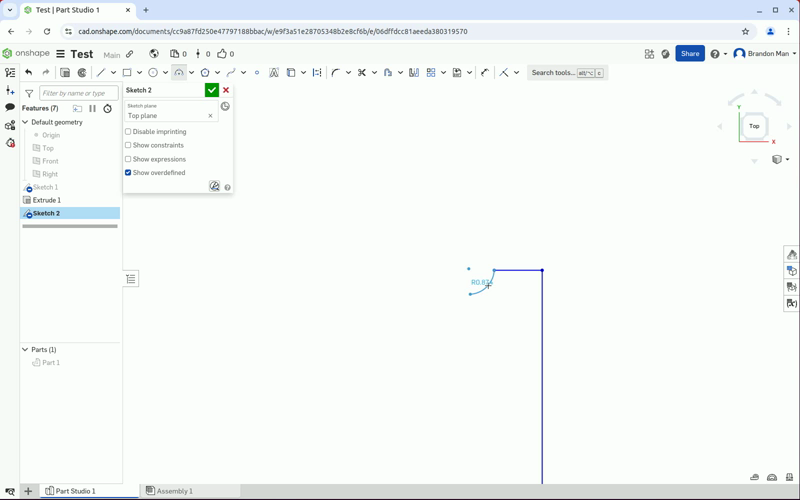
scroll(6)
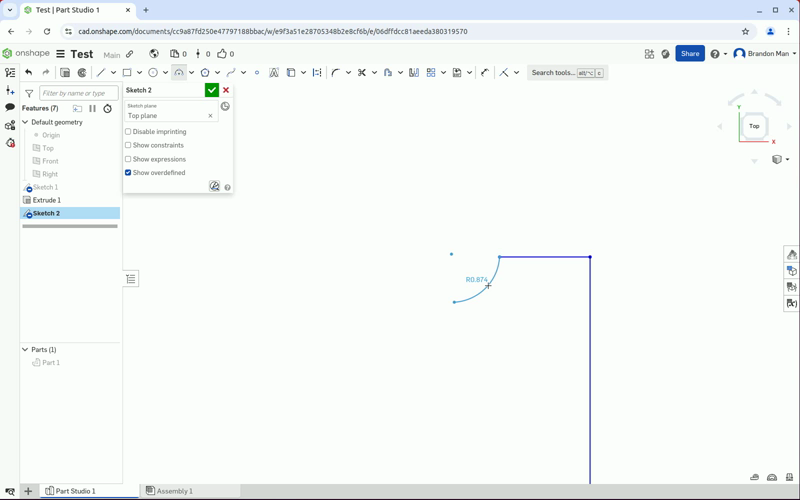
click(488, 285)
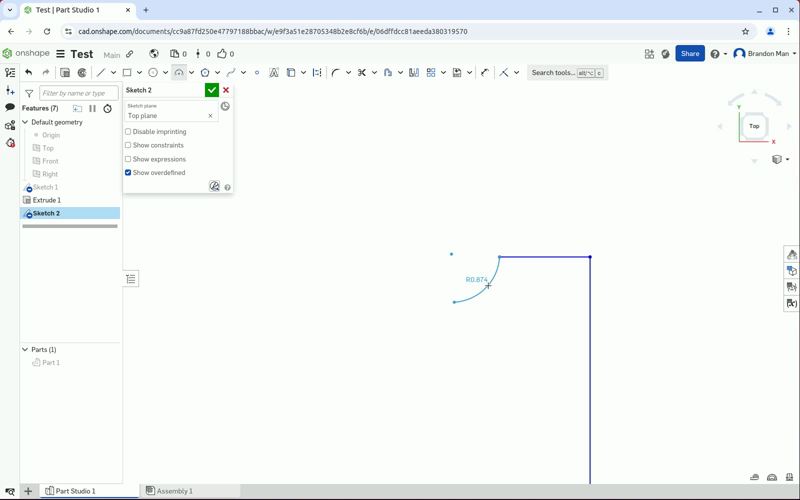
scroll(-6)
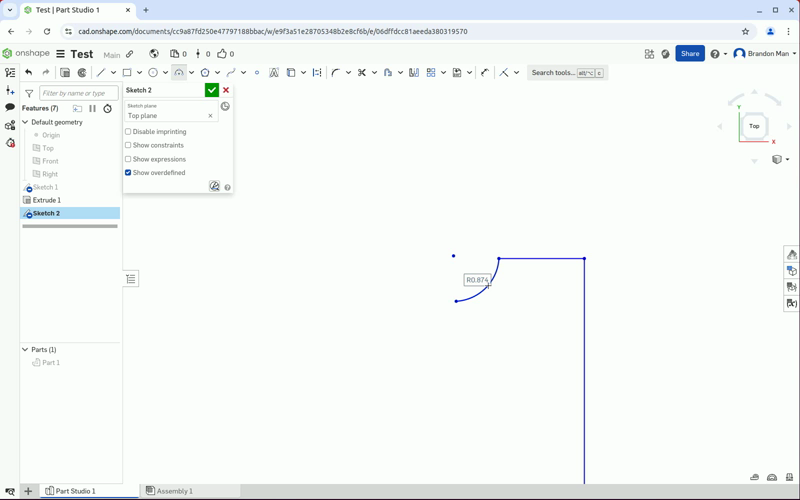
scroll(-6)
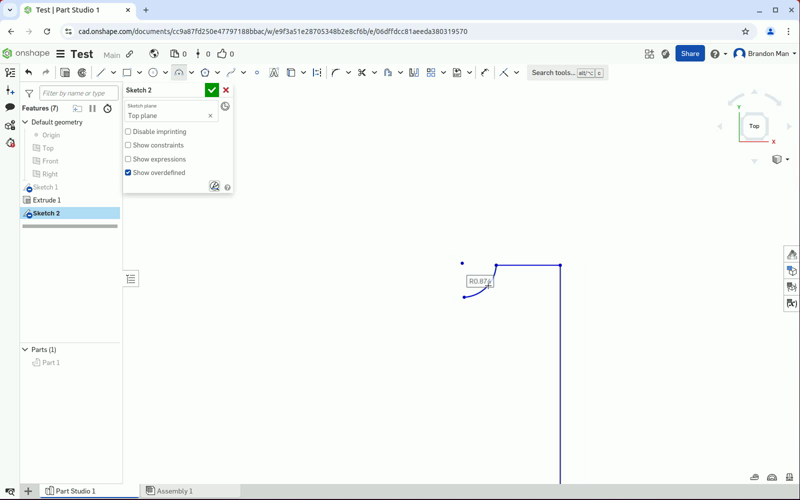
scroll(-6)
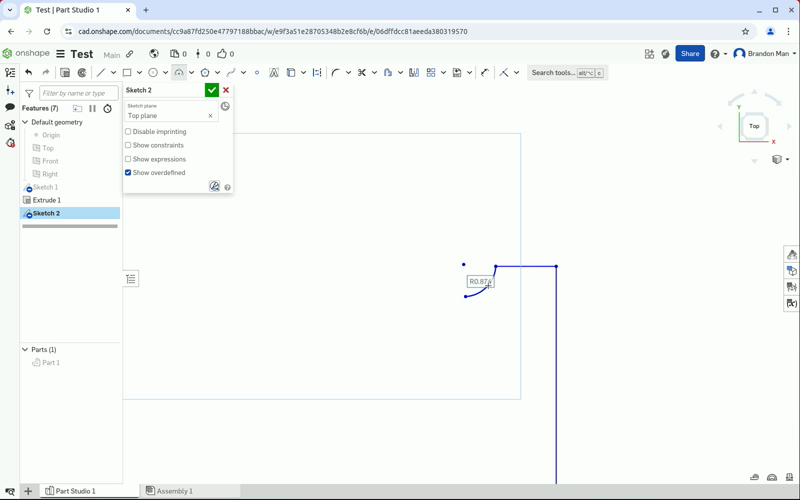
scroll(-6)
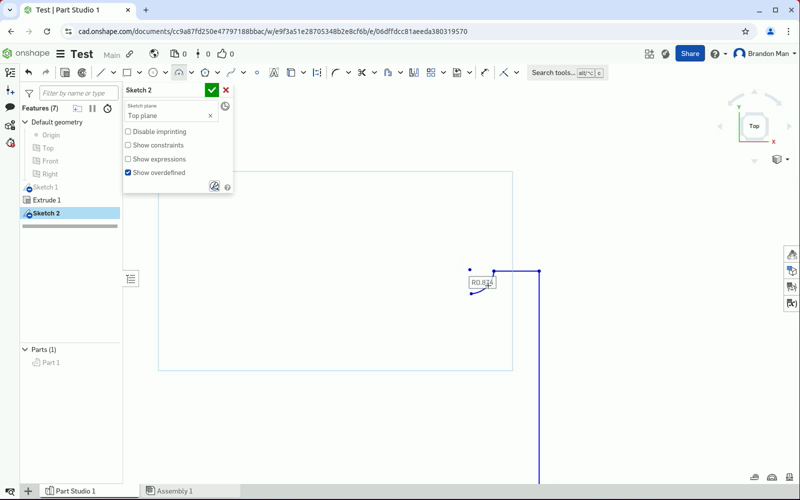
scroll(-6)
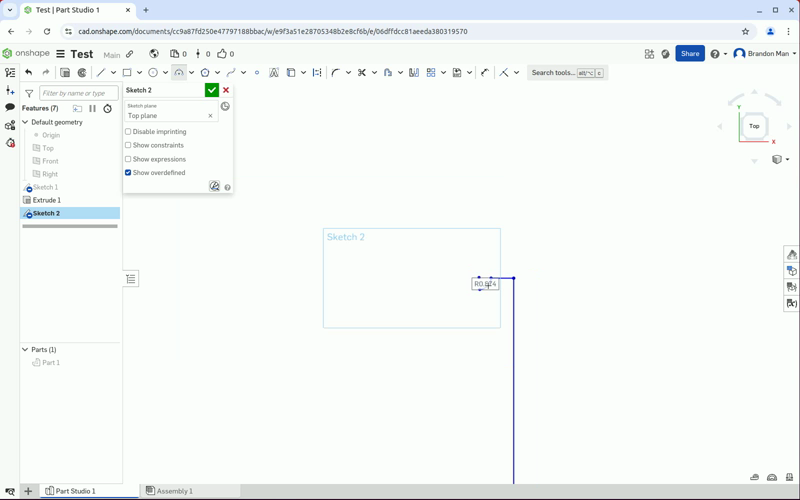
scroll(-6)
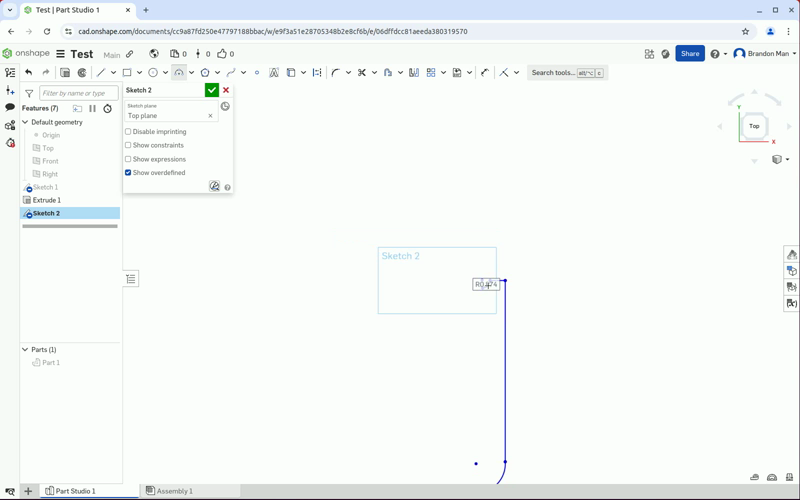
scroll(-6)
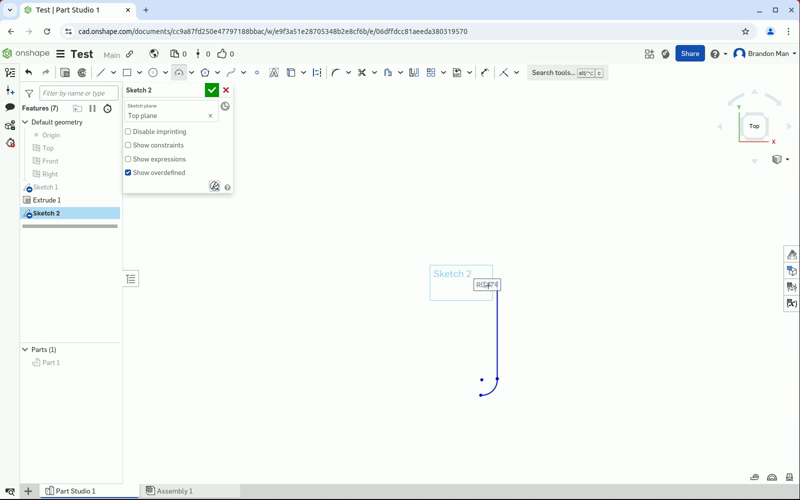
key_up(shift)
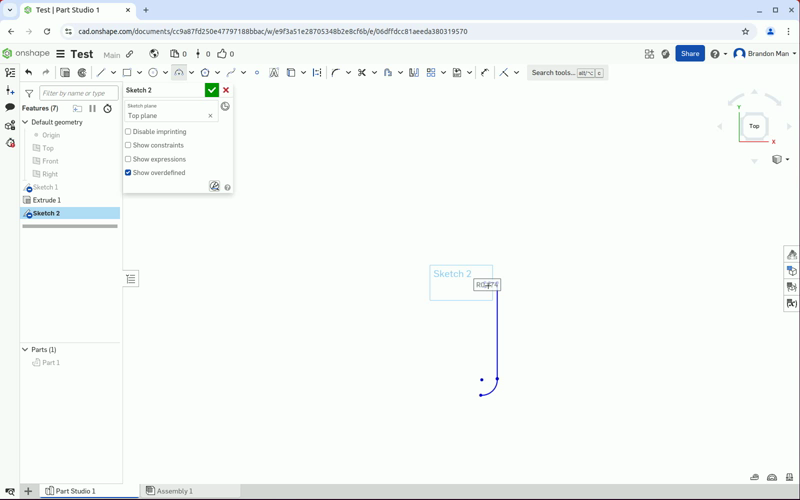
key(esc)
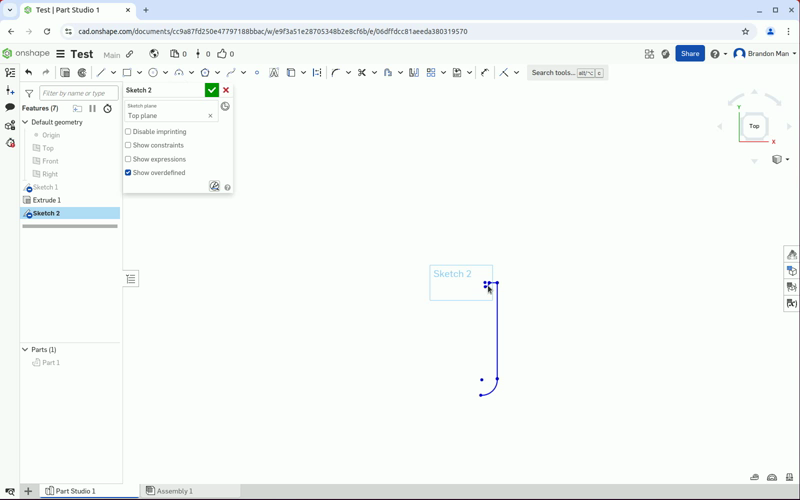
key(l)
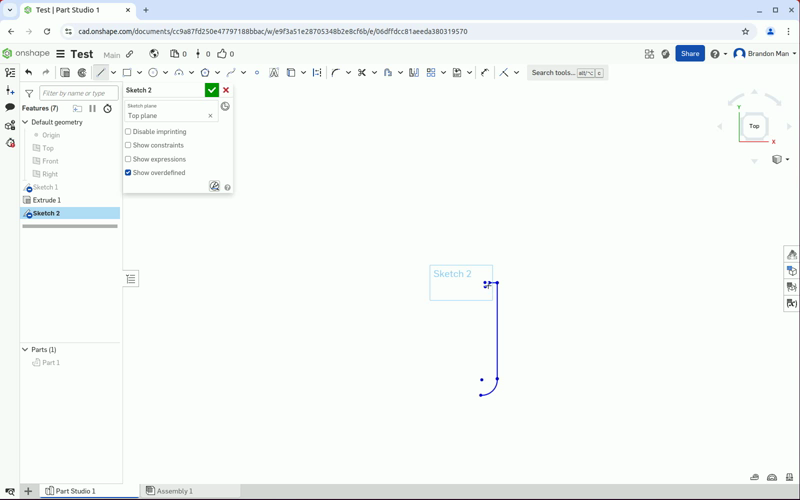
mouse_move(485, 286)
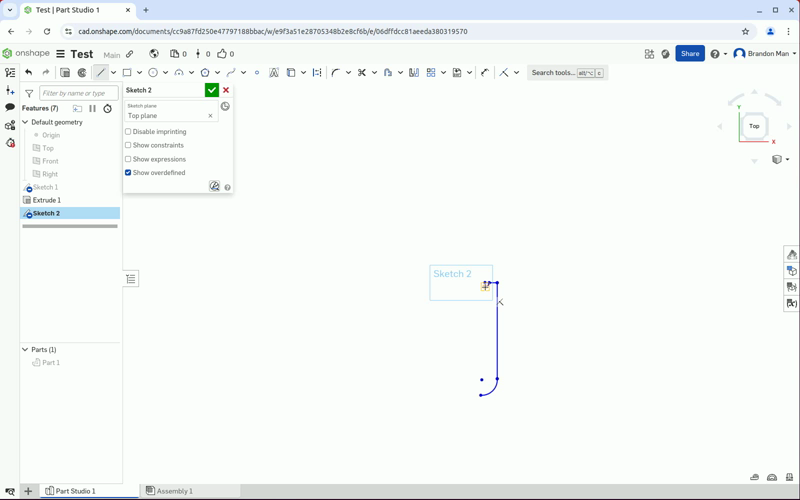
scroll(6)
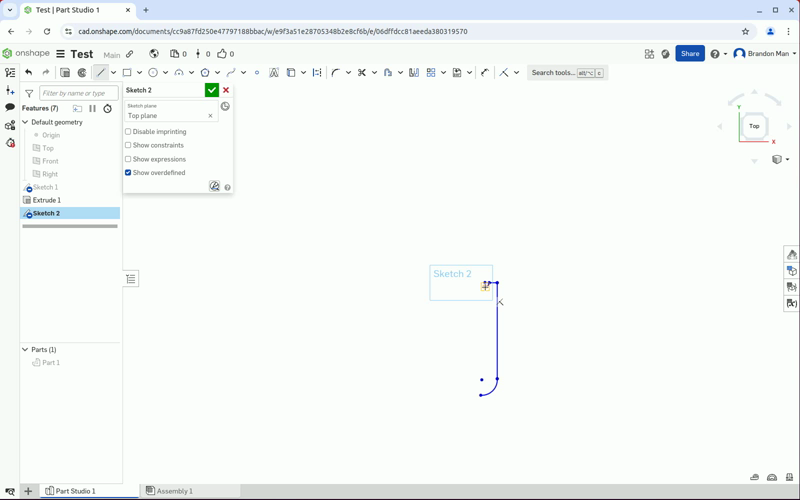
scroll(6)
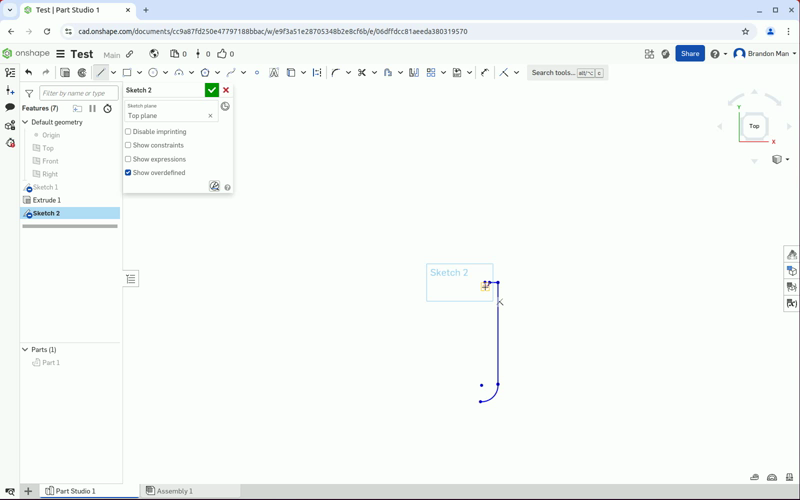
scroll(6)
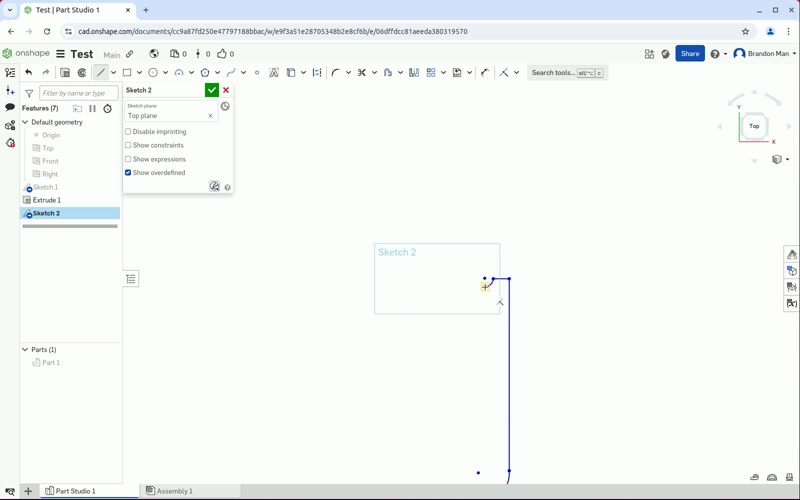
scroll(6)
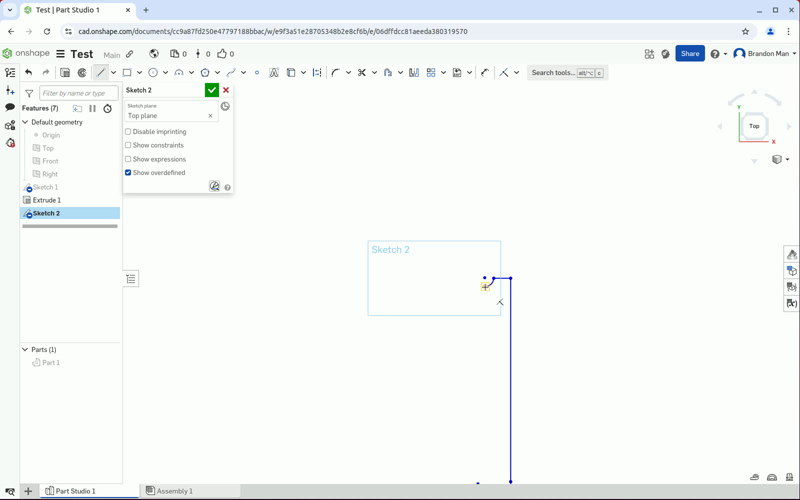
scroll(6)
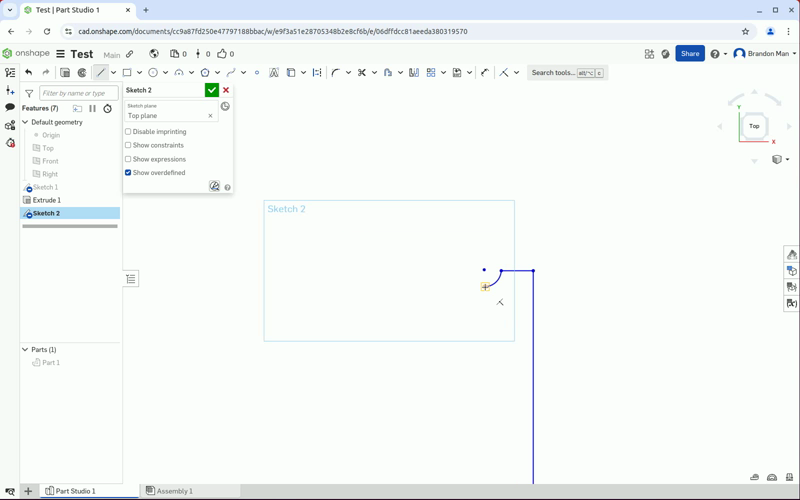
scroll(6)
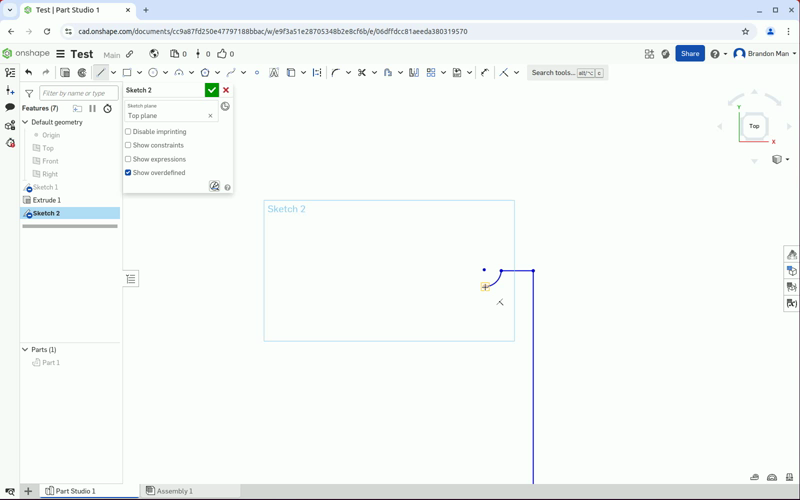
scroll(6)
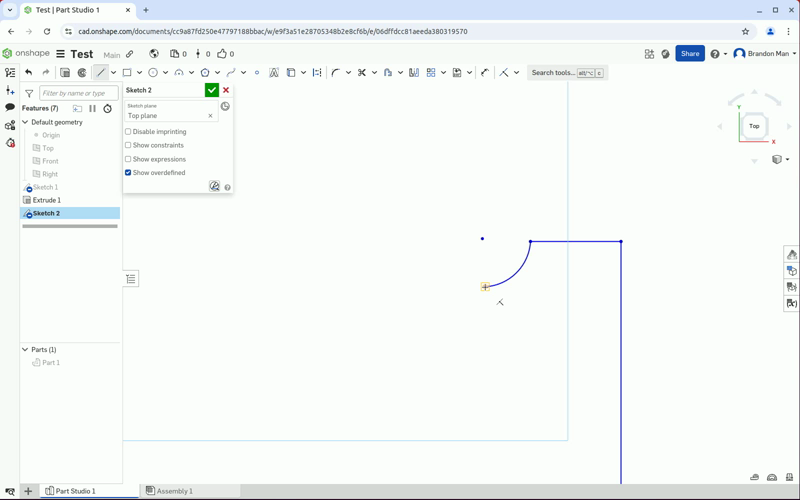
click(485, 286)
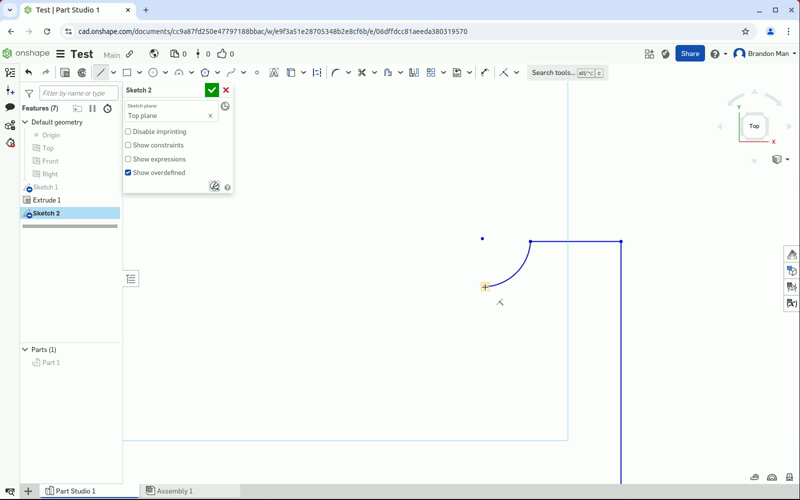
scroll(-6)
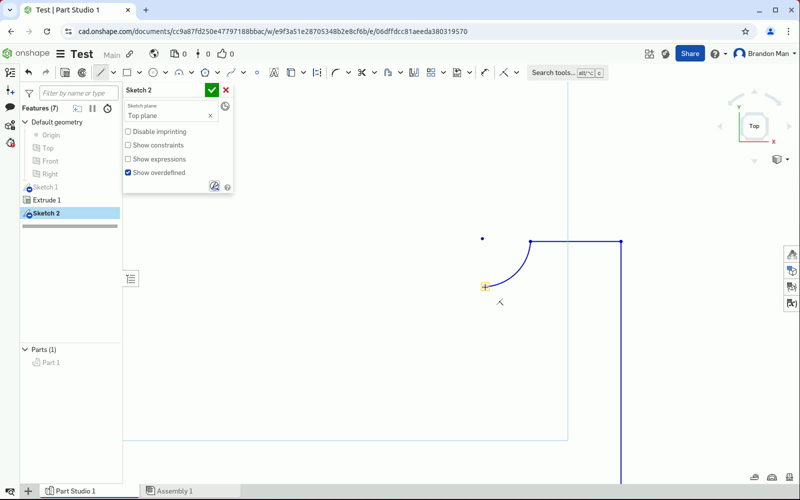
scroll(-6)
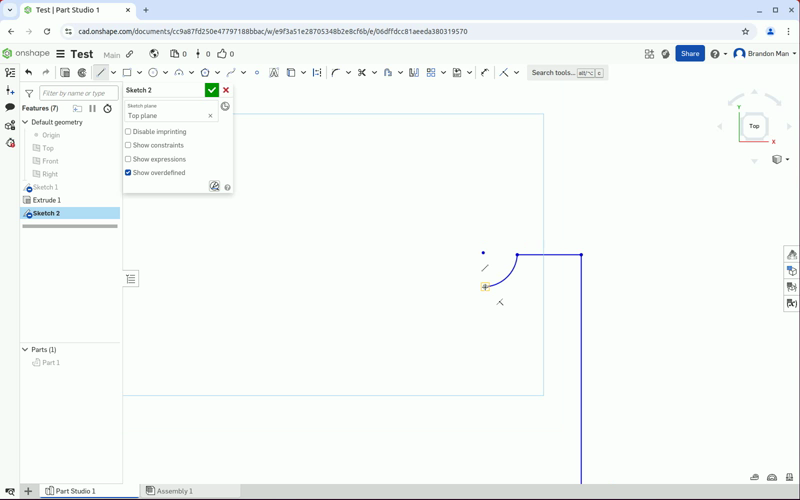
scroll(-6)
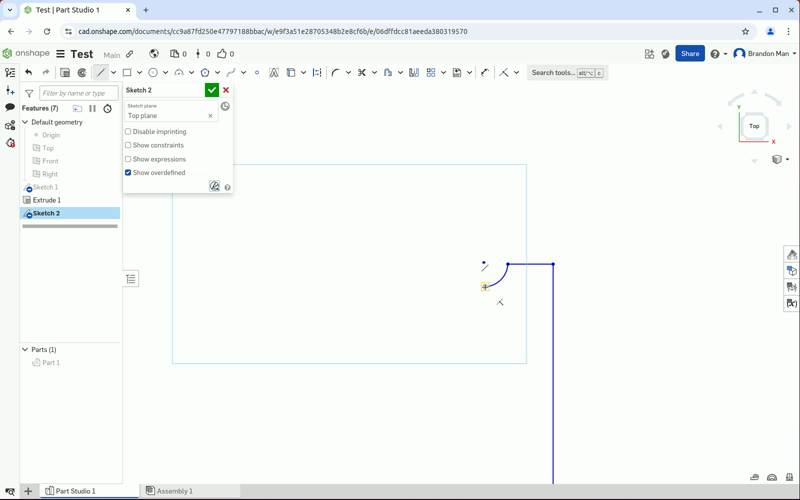
scroll(-6)
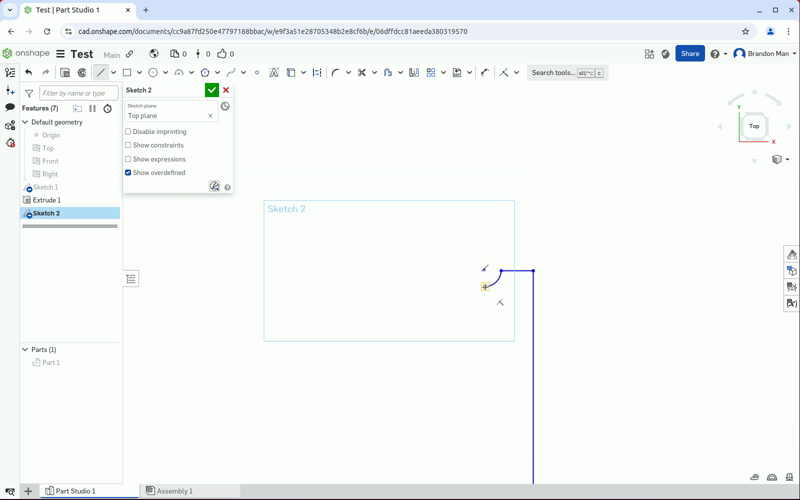
scroll(-6)
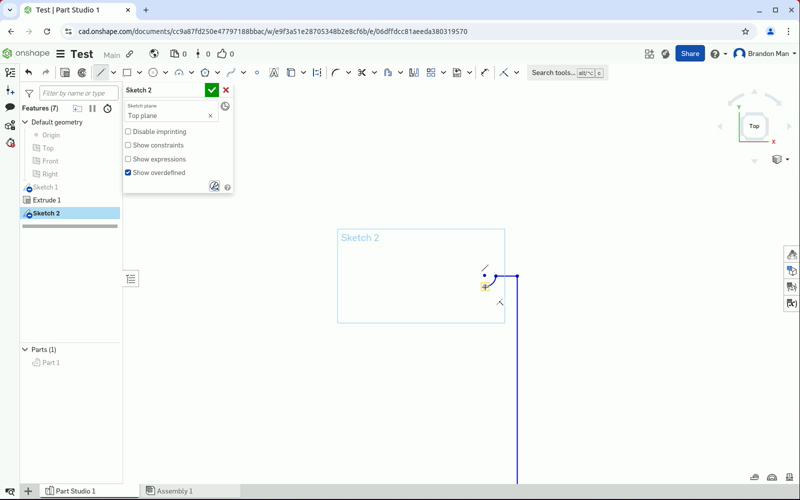
scroll(-6)
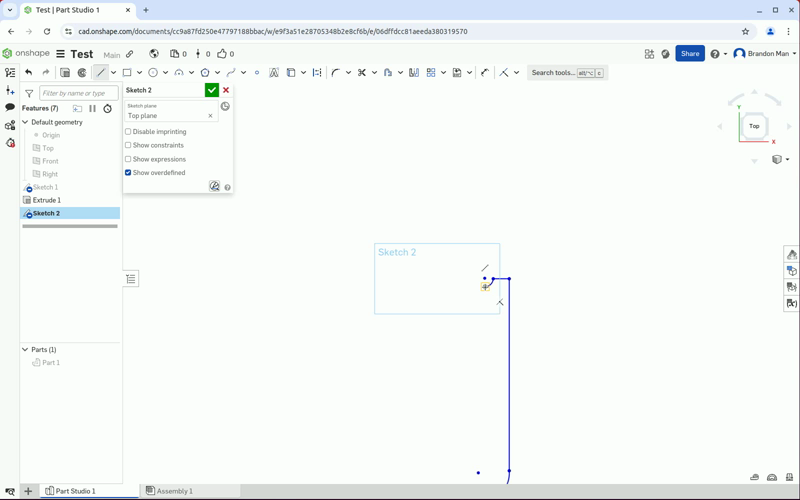
scroll(-6)
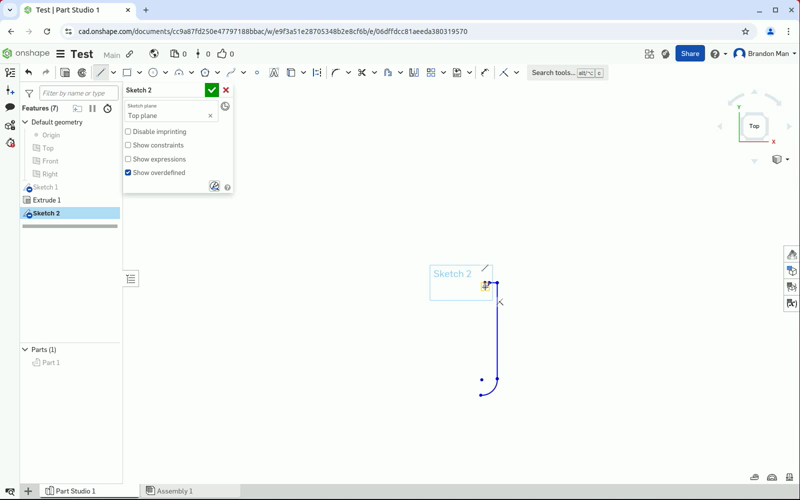
key_down(shift)
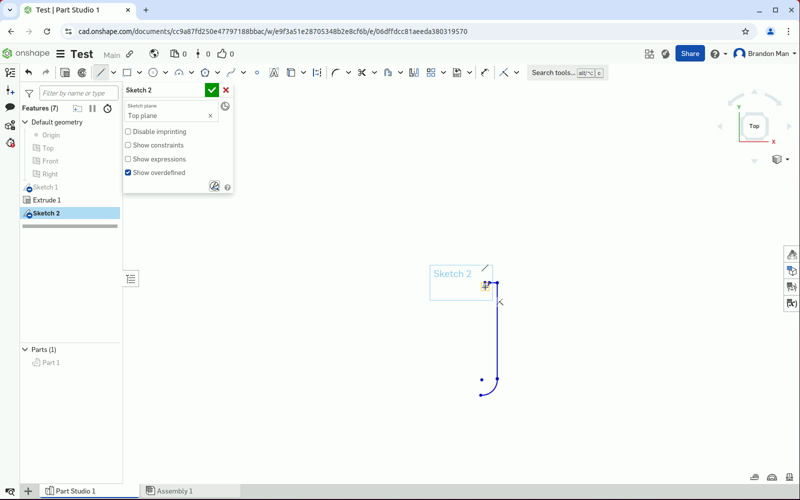
mouse_move(515, 286)
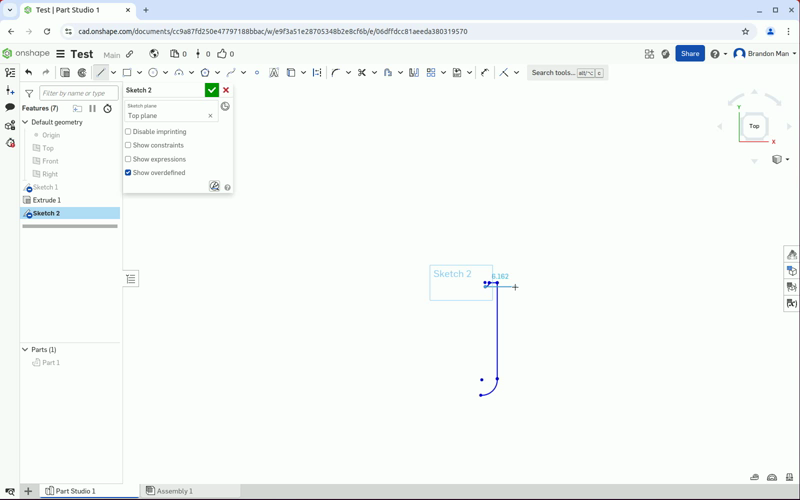
mouse_move(480, 286)
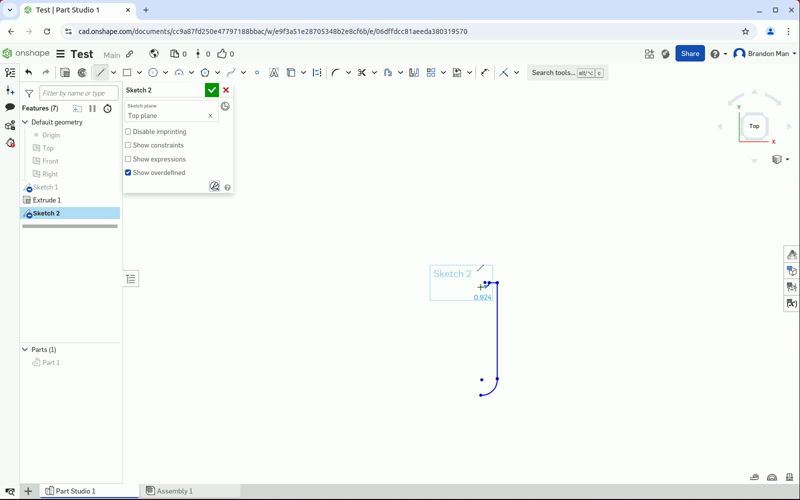
scroll(6)
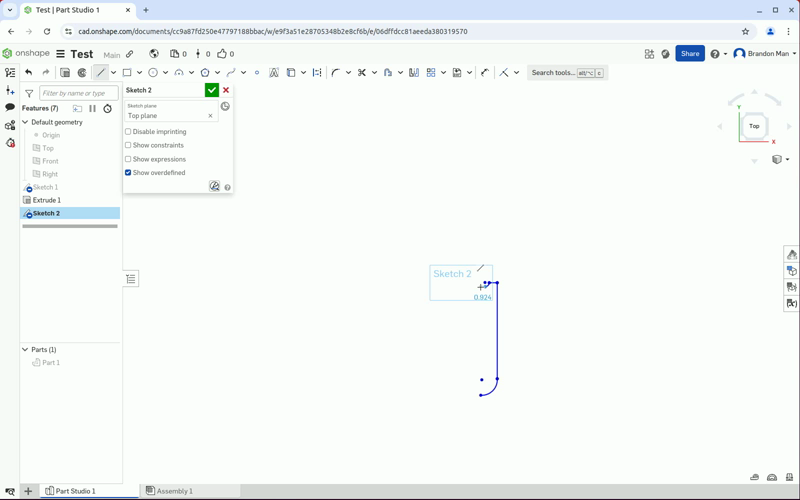
scroll(6)
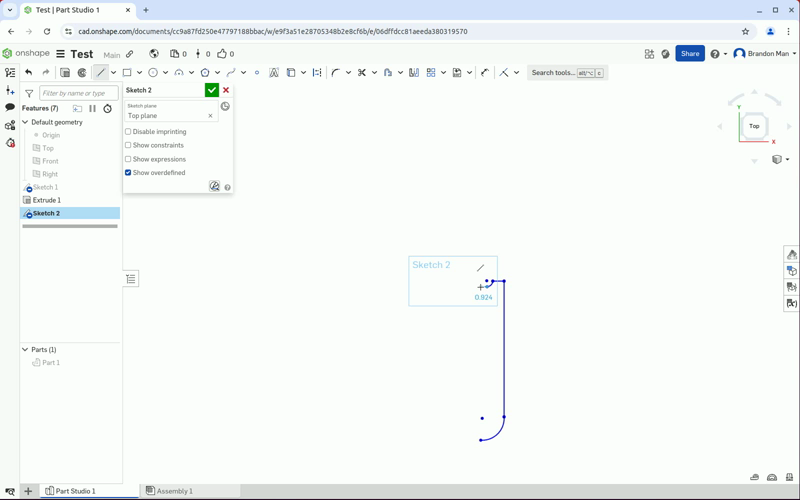
scroll(6)
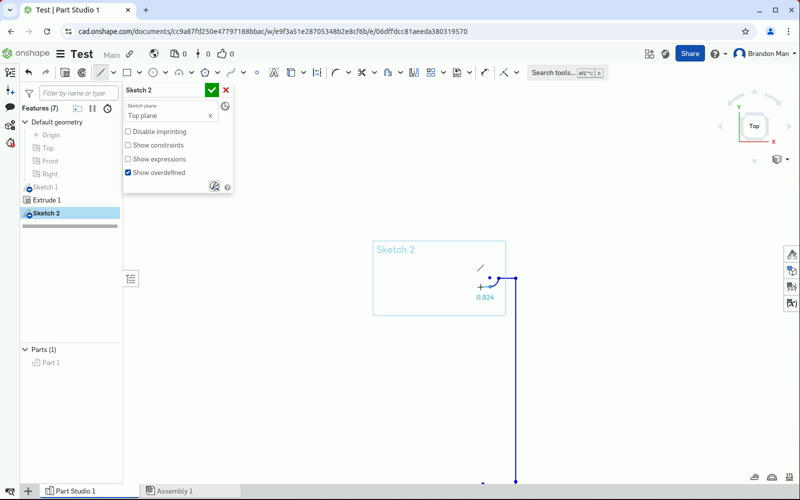
scroll(6)
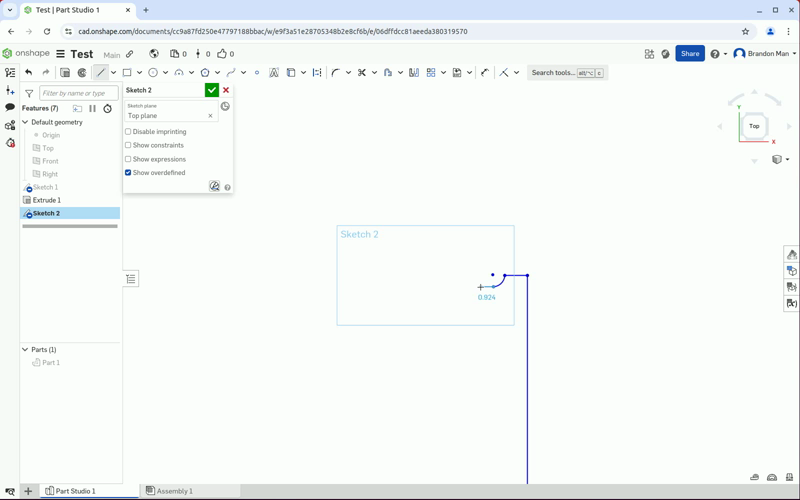
scroll(6)
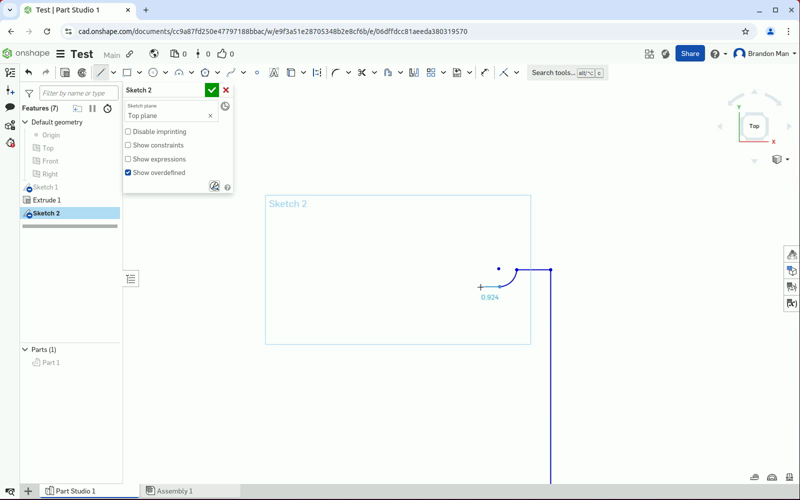
scroll(6)
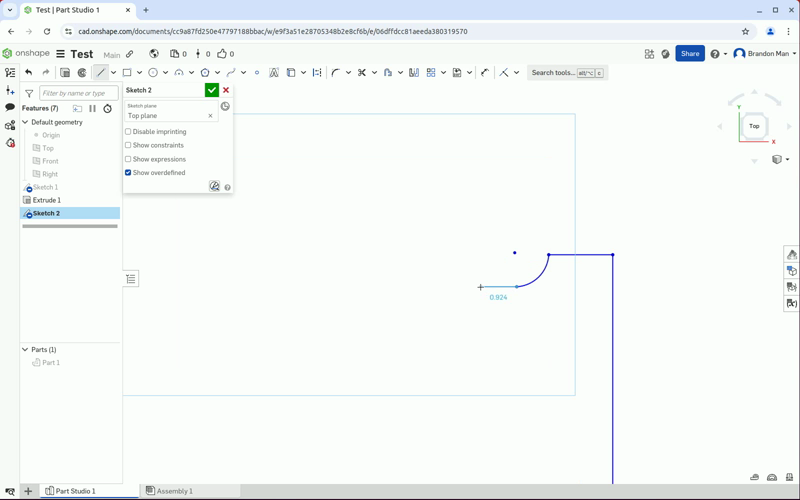
scroll(6)
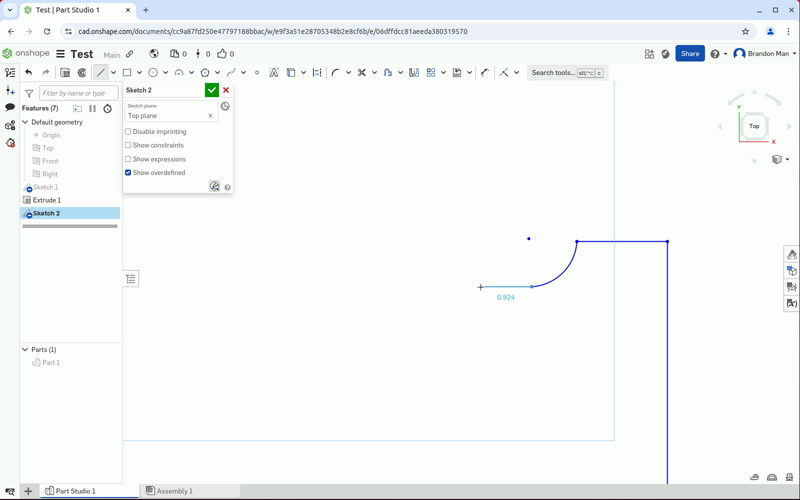
click(480, 286)
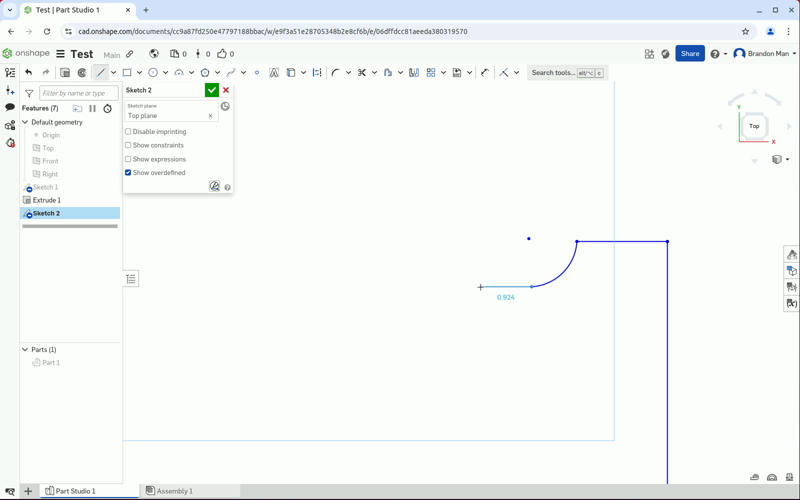
scroll(-6)
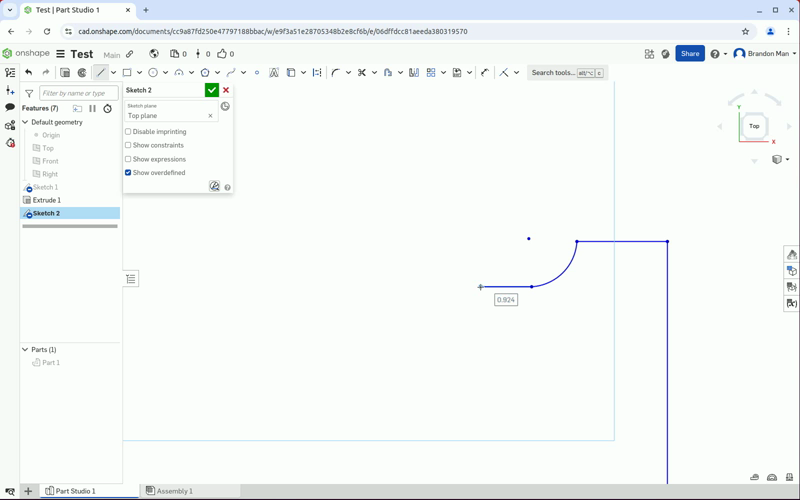
scroll(-6)
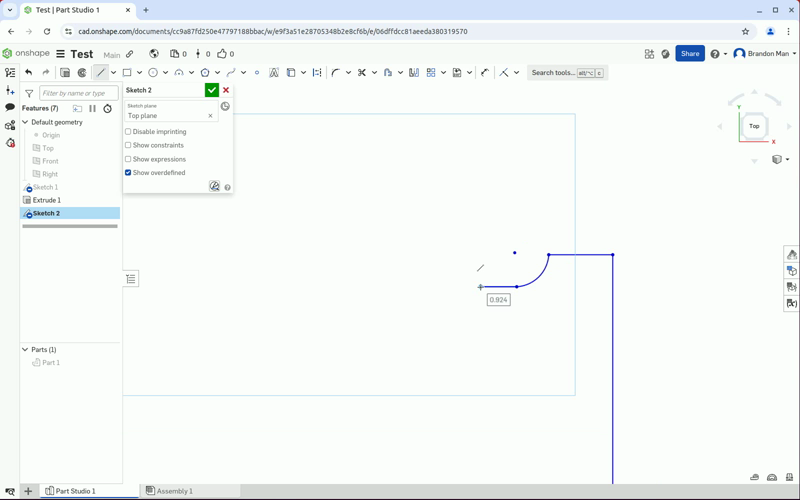
scroll(-6)
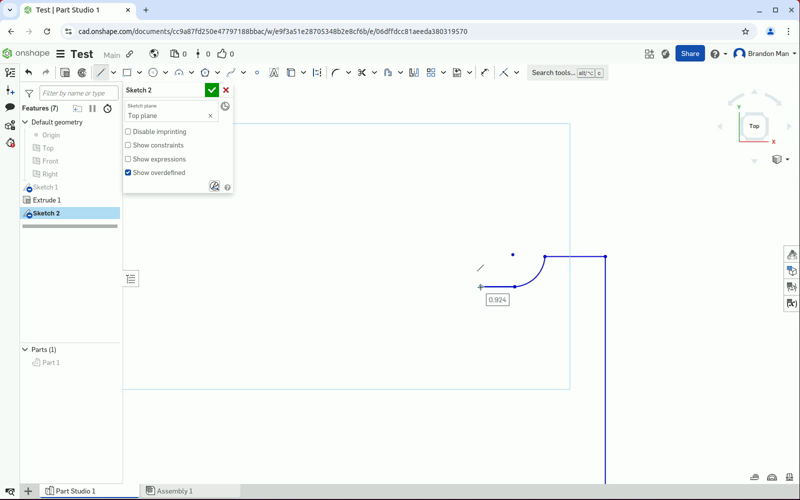
scroll(-6)
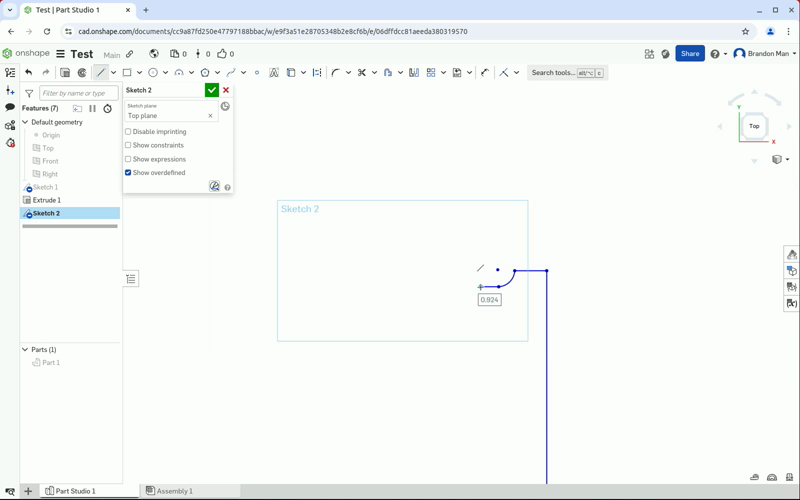
scroll(-6)
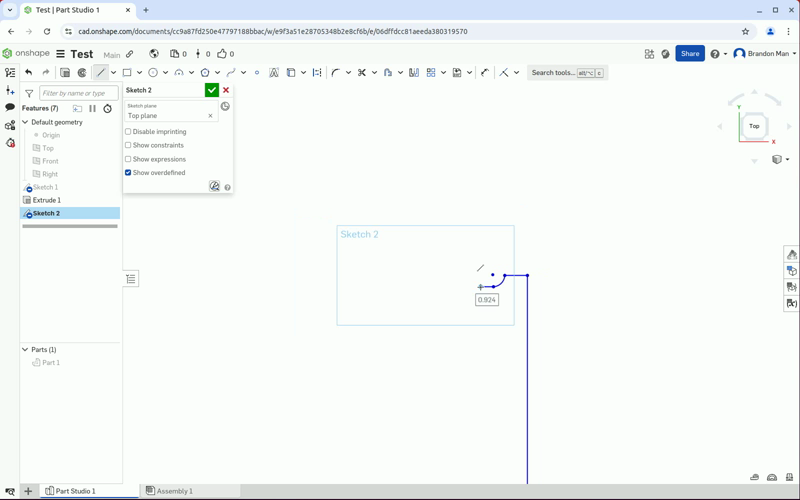
scroll(-6)
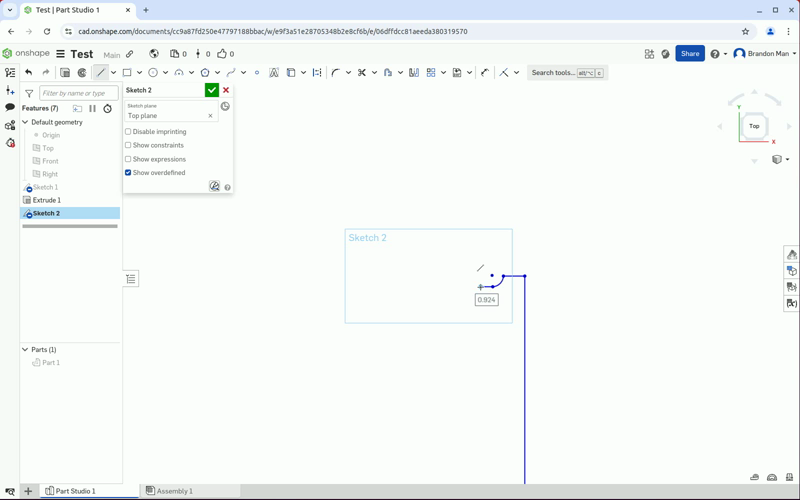
scroll(-6)
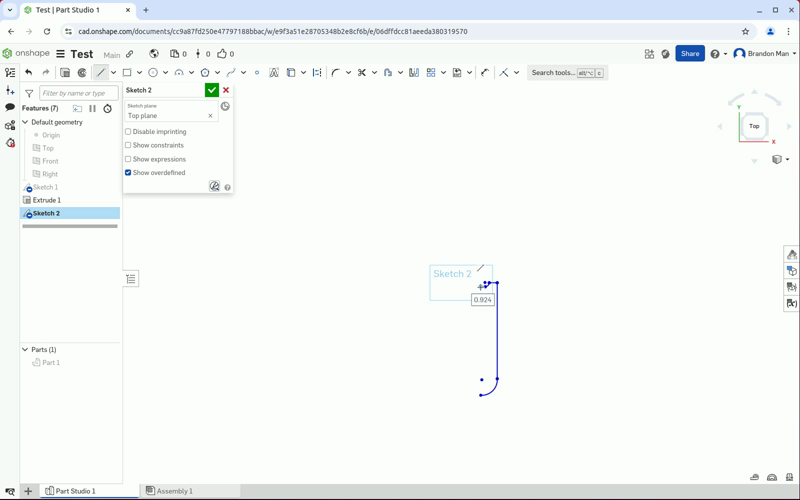
key_up(shift)
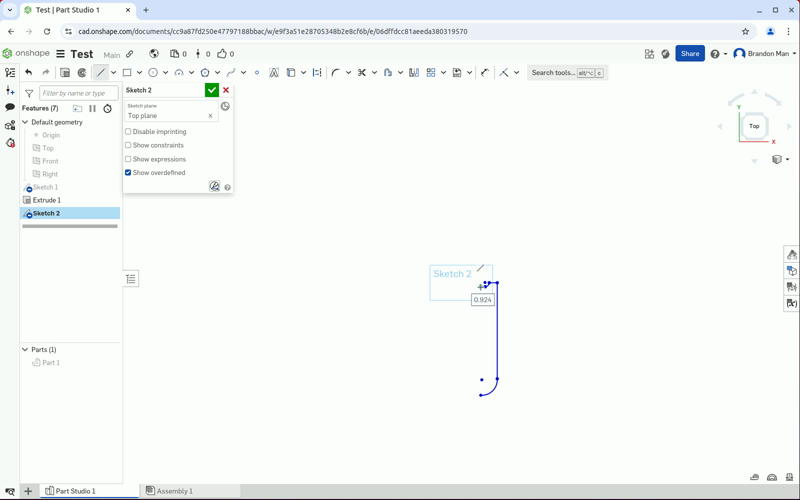
key_down(shift)
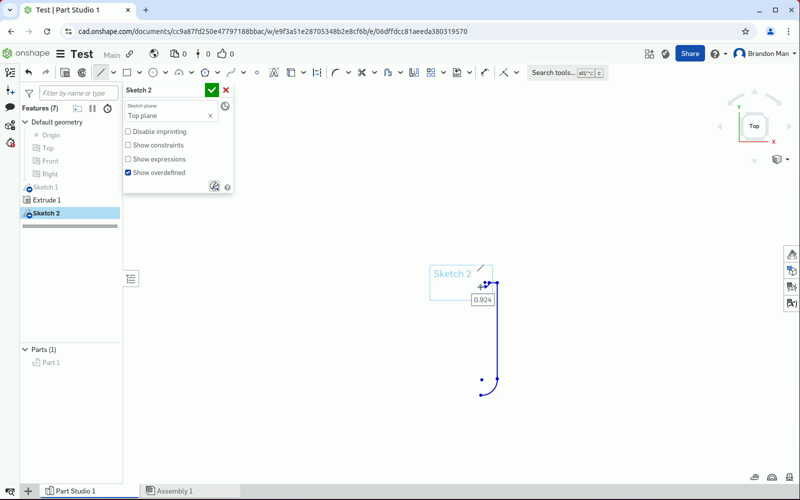
mouse_move(480, 377)
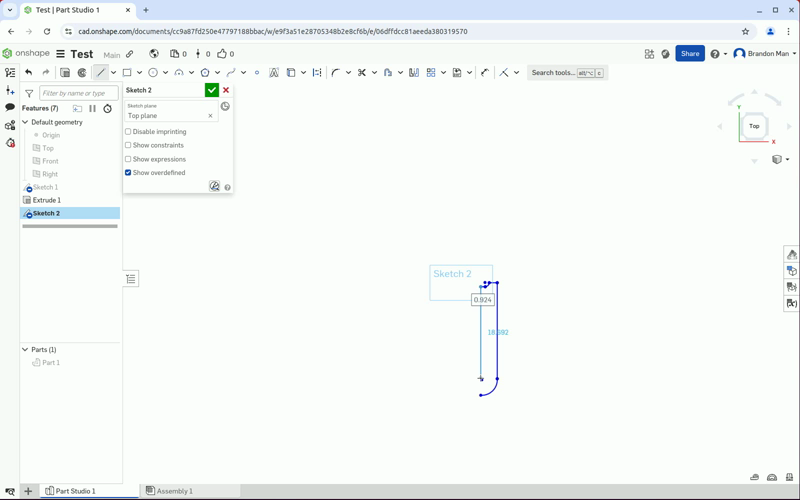
scroll(6)
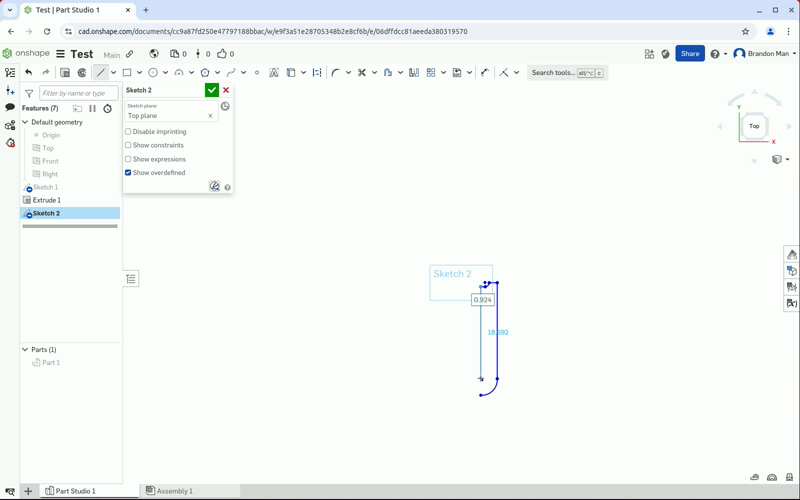
scroll(6)
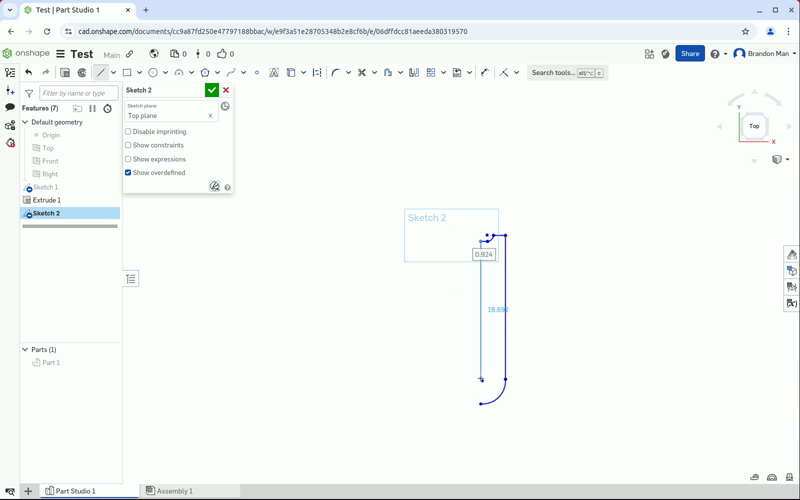
scroll(6)
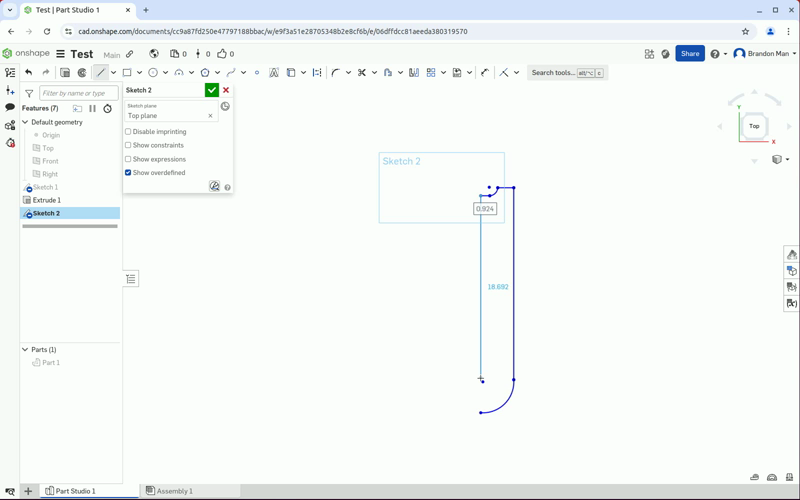
scroll(6)
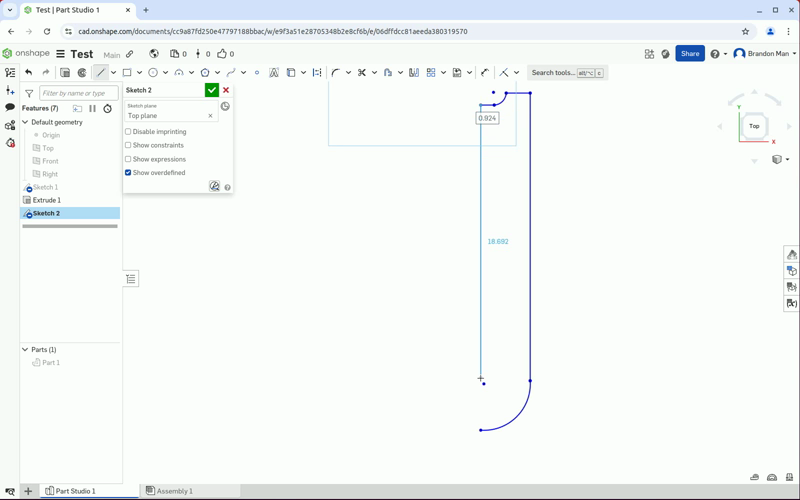
scroll(6)
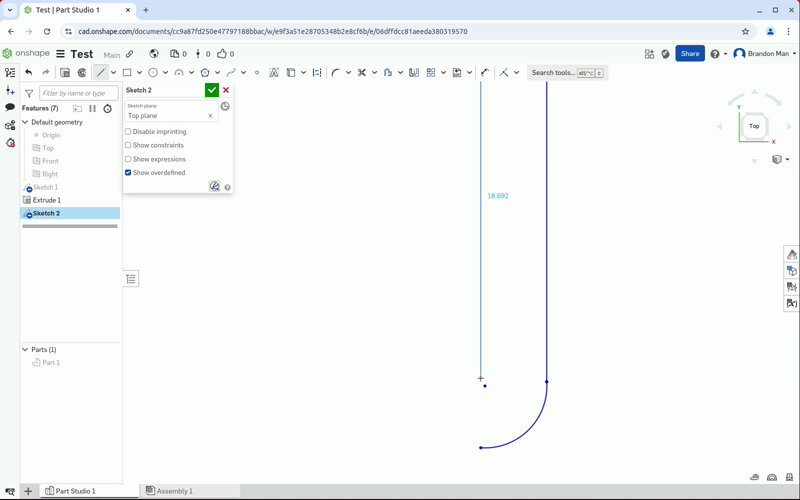
scroll(6)
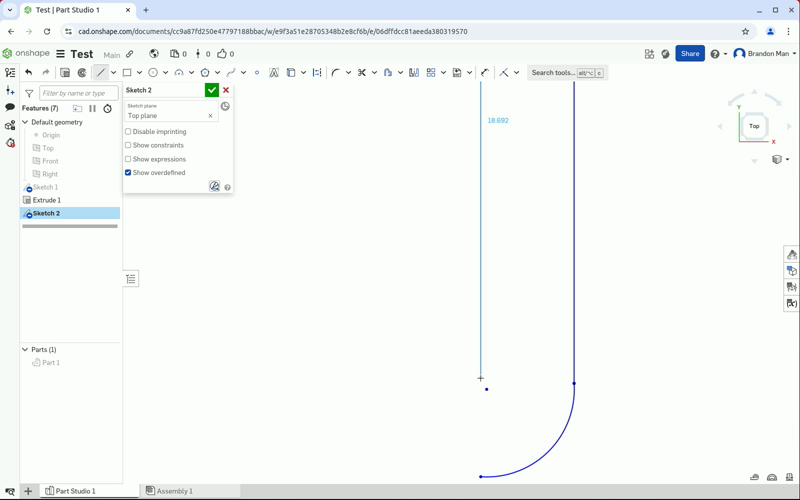
scroll(6)
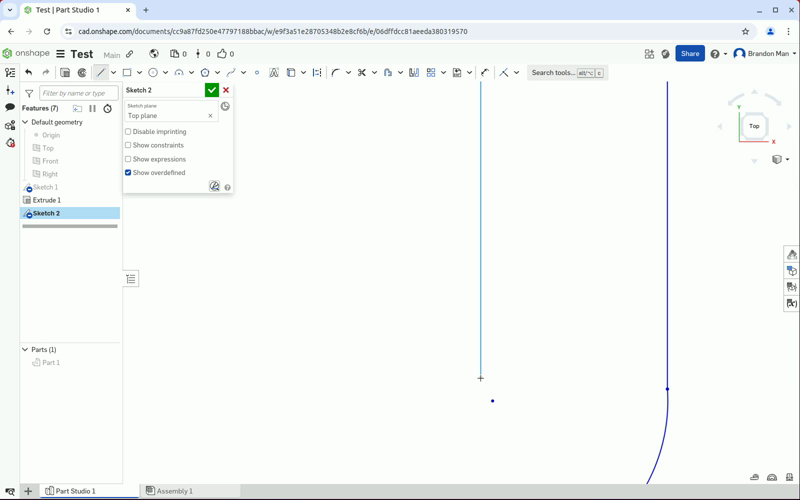
click(480, 377)
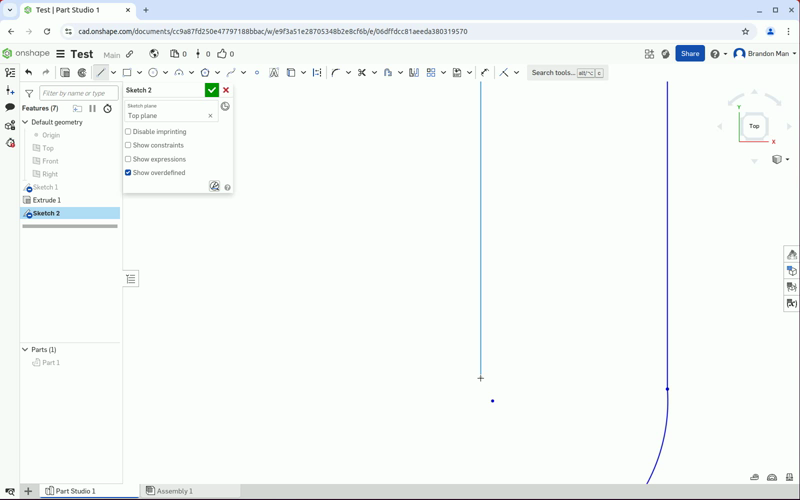
scroll(-6)
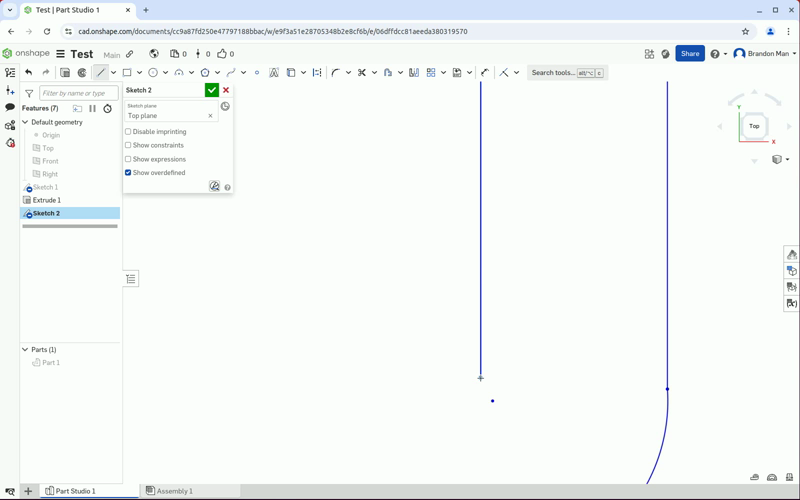
scroll(-6)
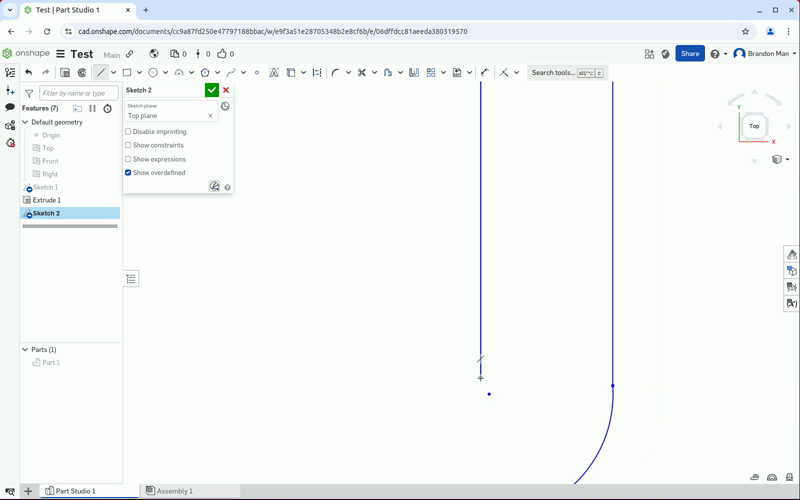
scroll(-6)
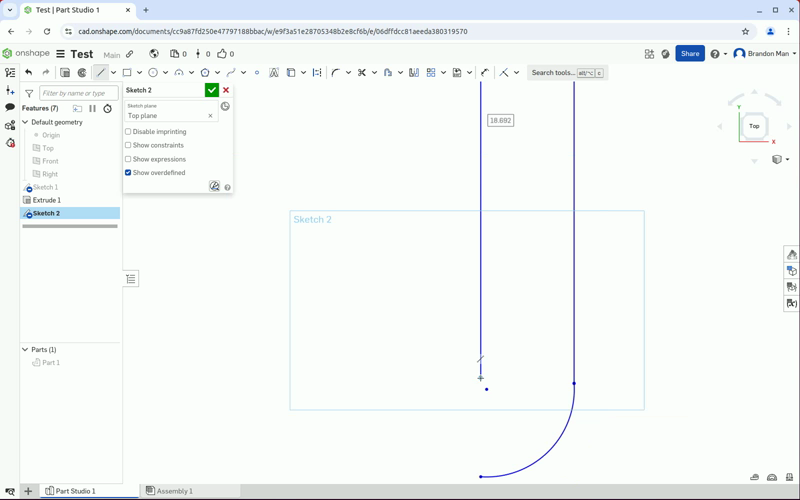
scroll(-6)
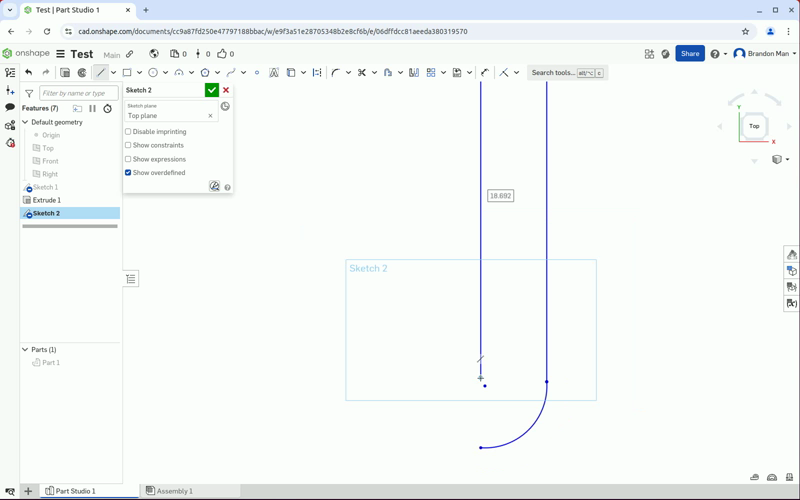
scroll(-6)
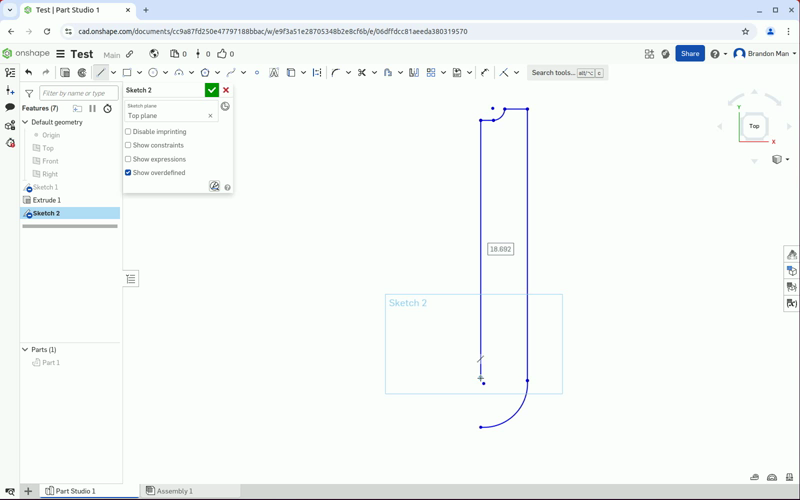
scroll(-6)
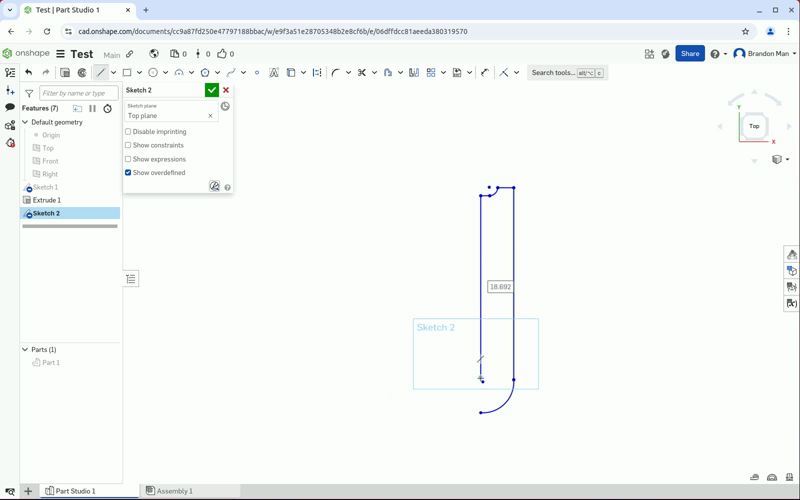
scroll(-6)
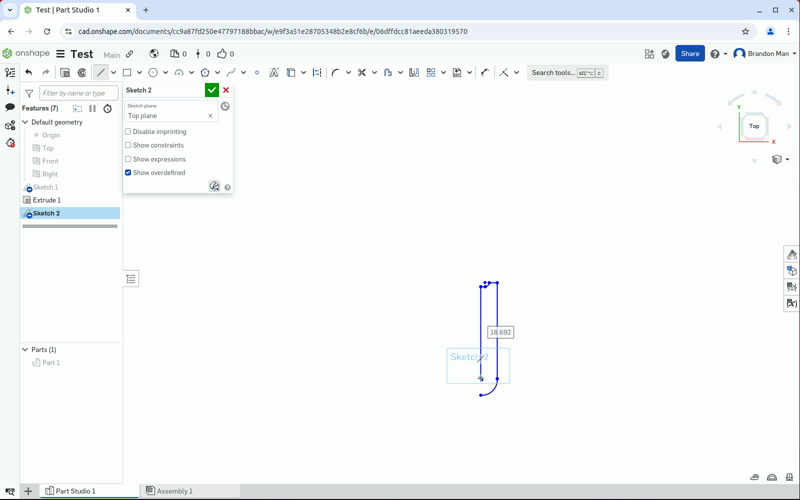
key_up(shift)
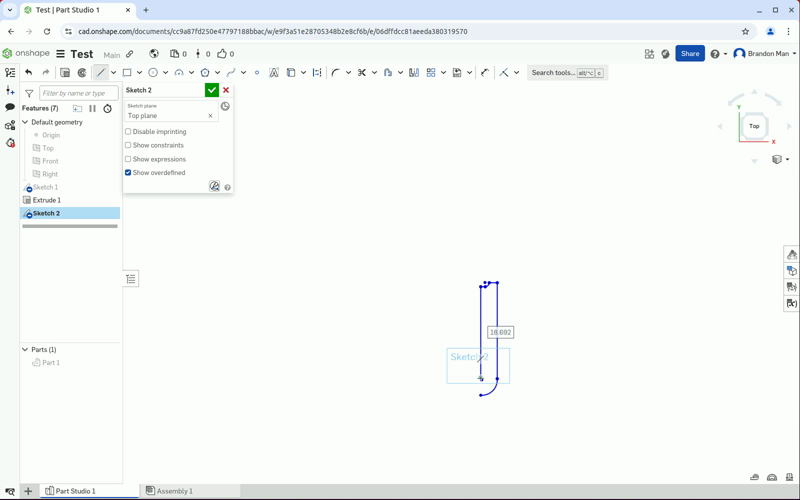
key(esc)
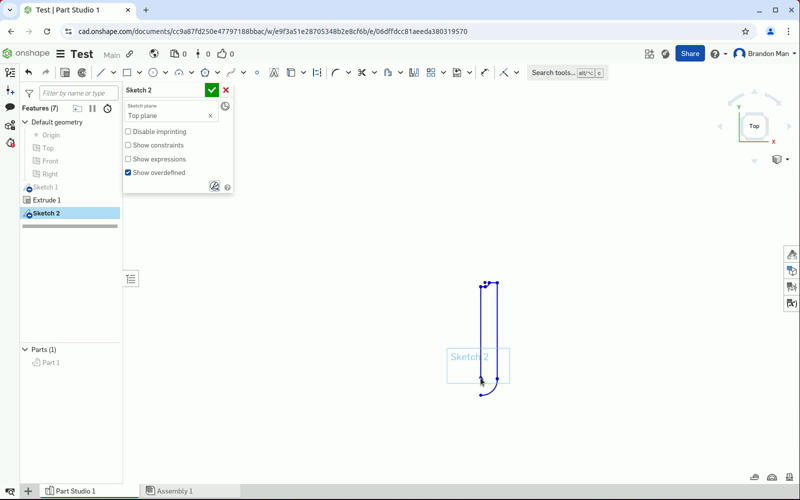
key(a)
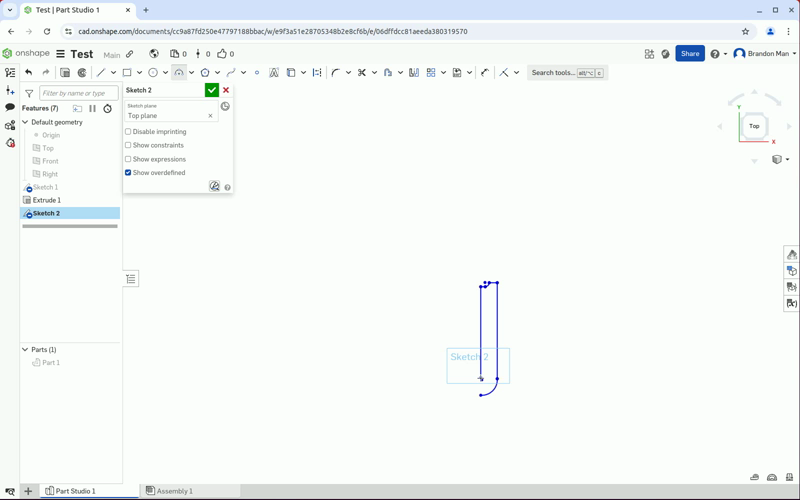
mouse_move(480, 377)
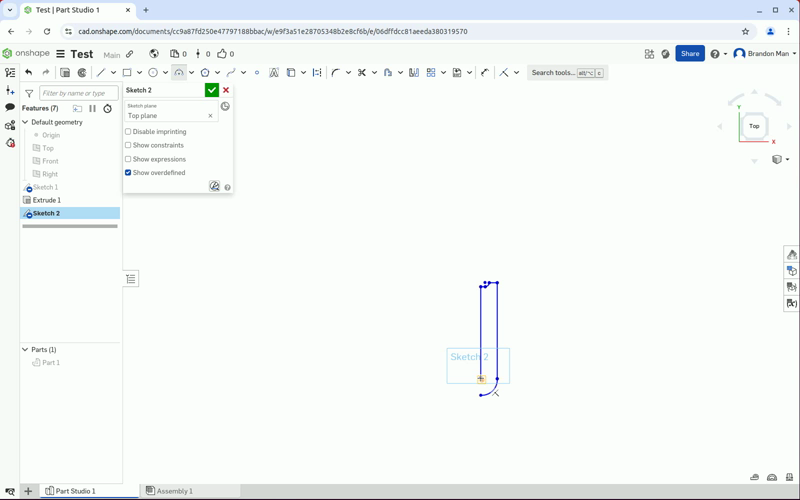
scroll(6)
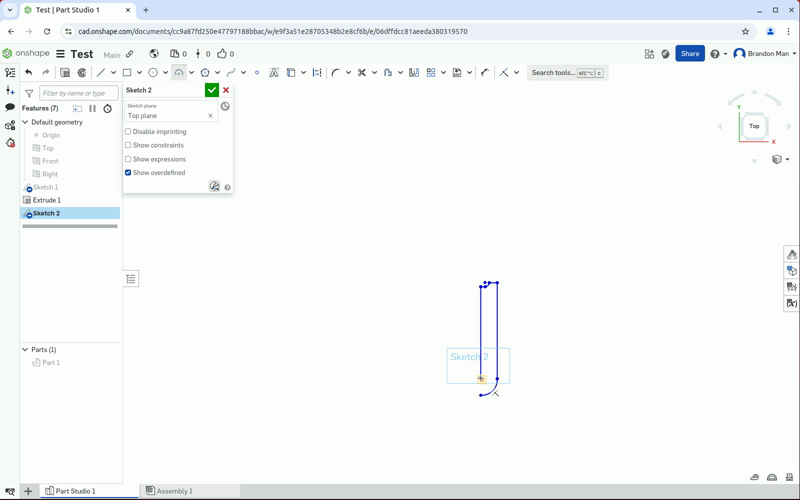
scroll(6)
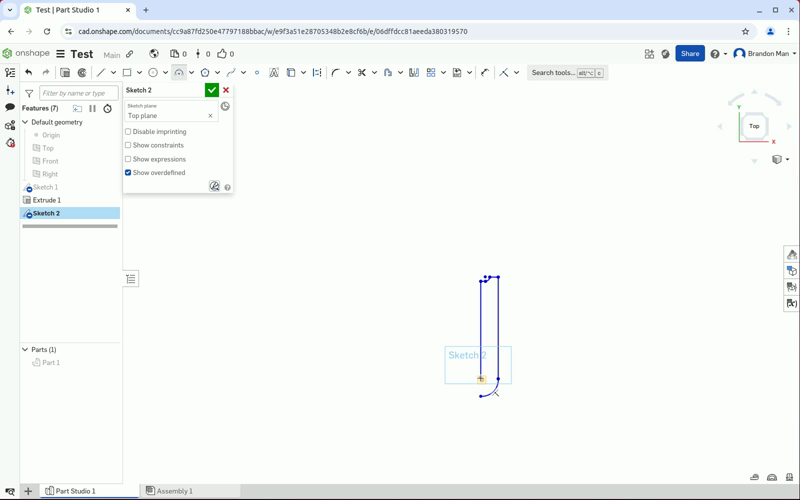
scroll(6)
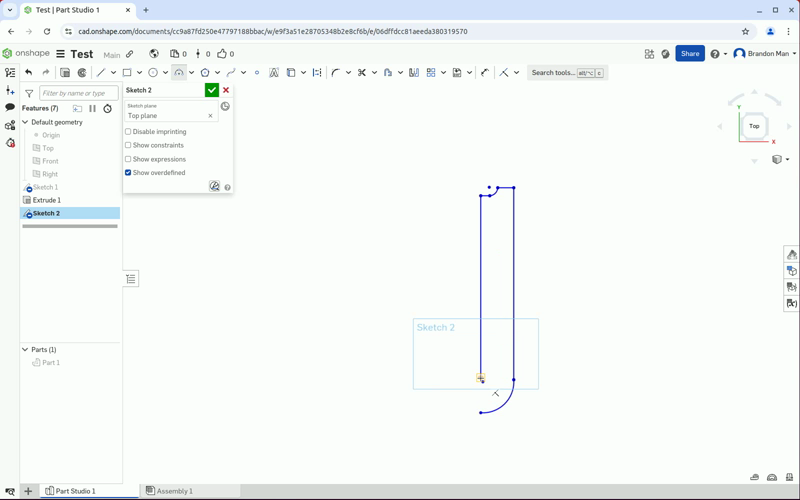
scroll(6)
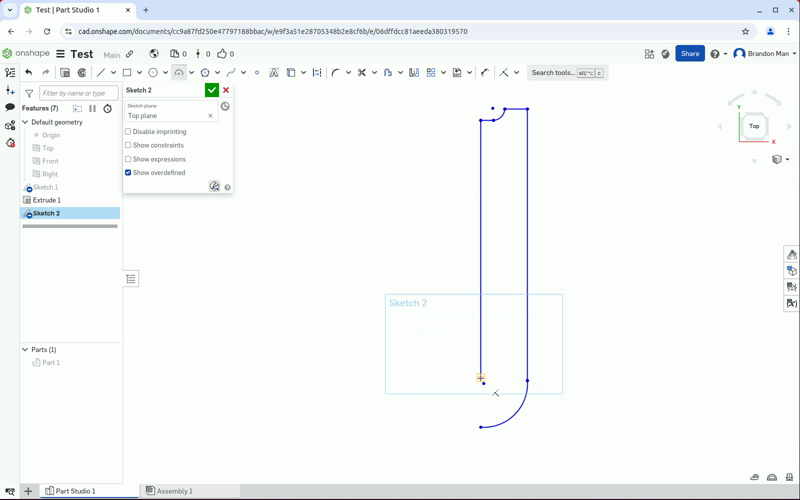
scroll(6)
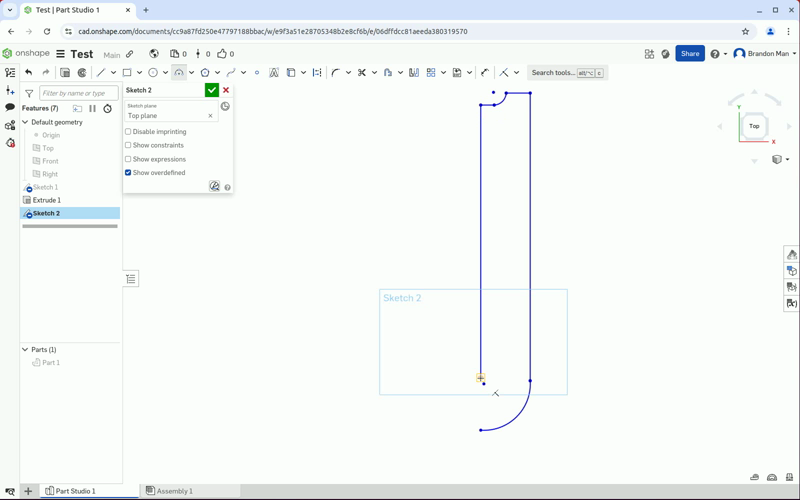
scroll(6)
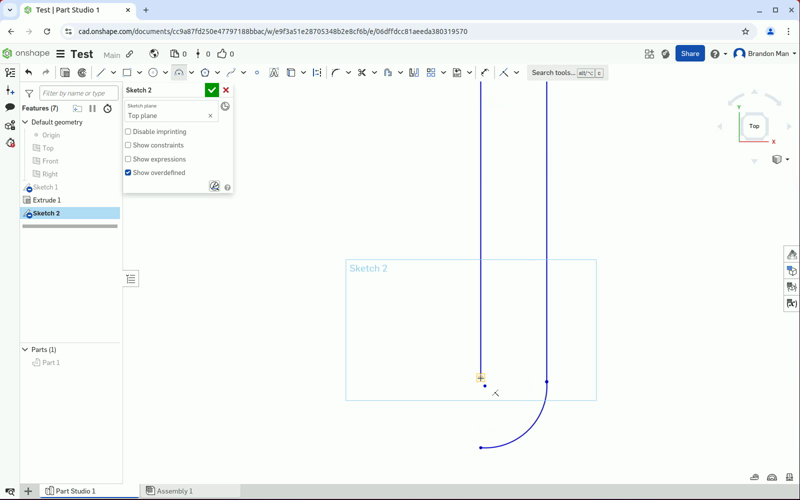
scroll(6)
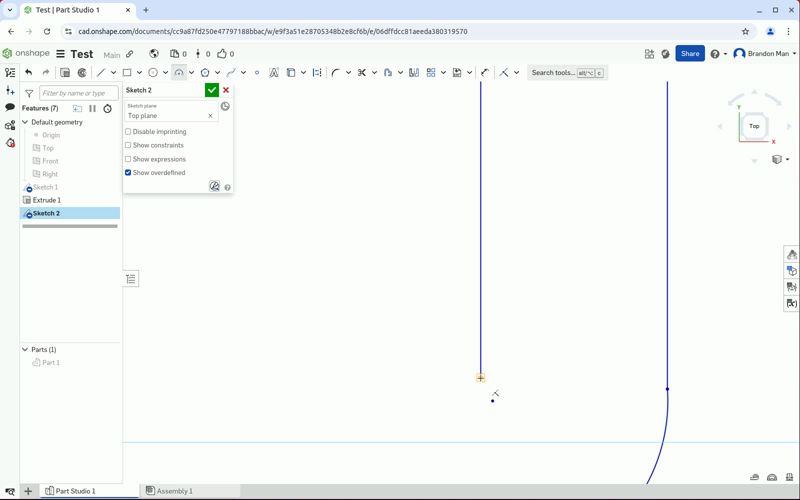
click(480, 377)
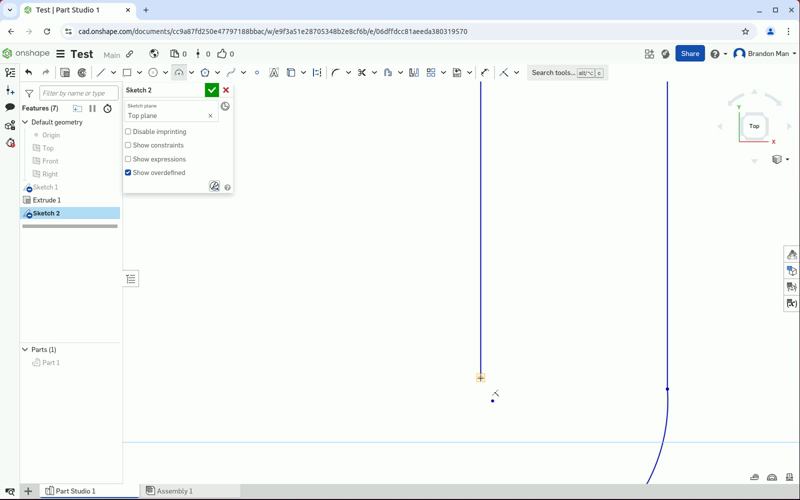
scroll(-6)
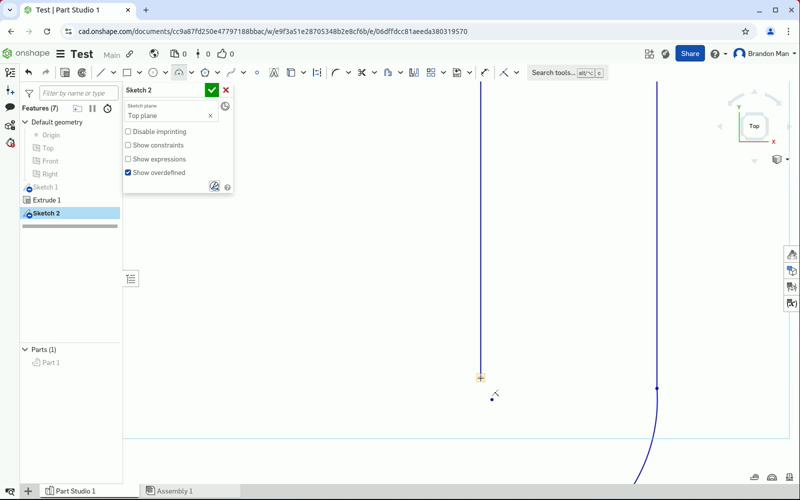
scroll(-6)
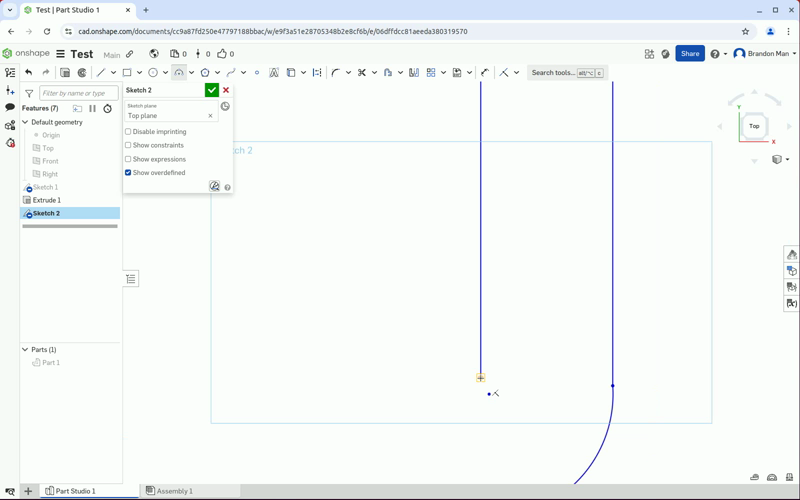
scroll(-6)
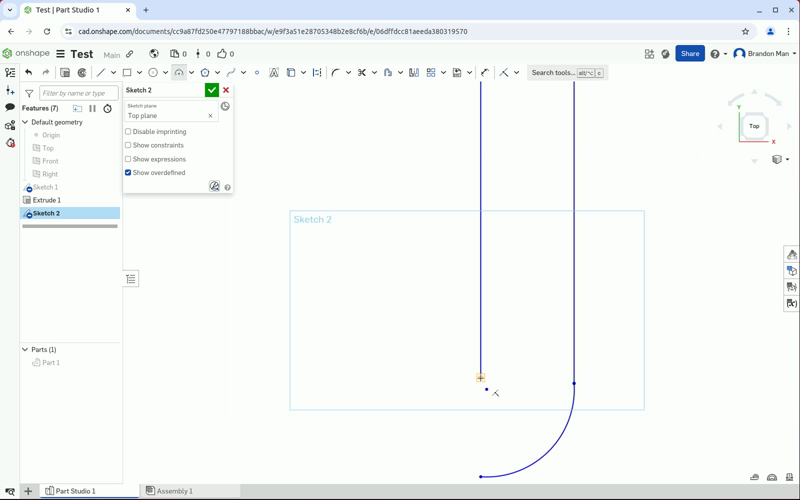
scroll(-6)
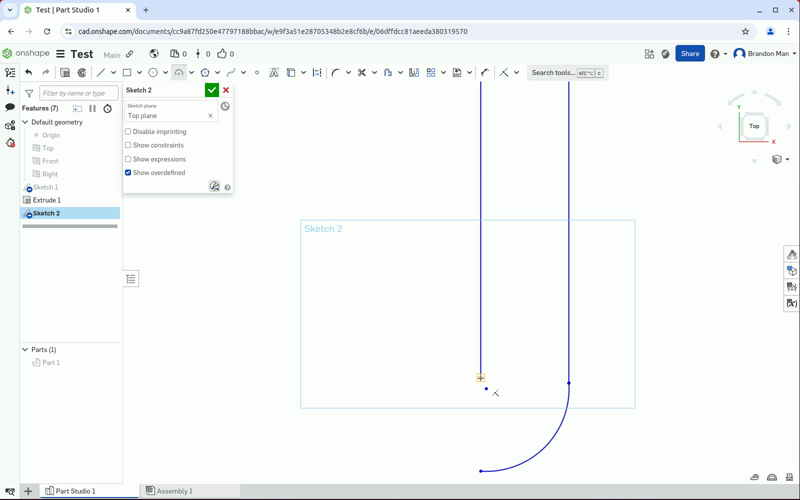
scroll(-6)
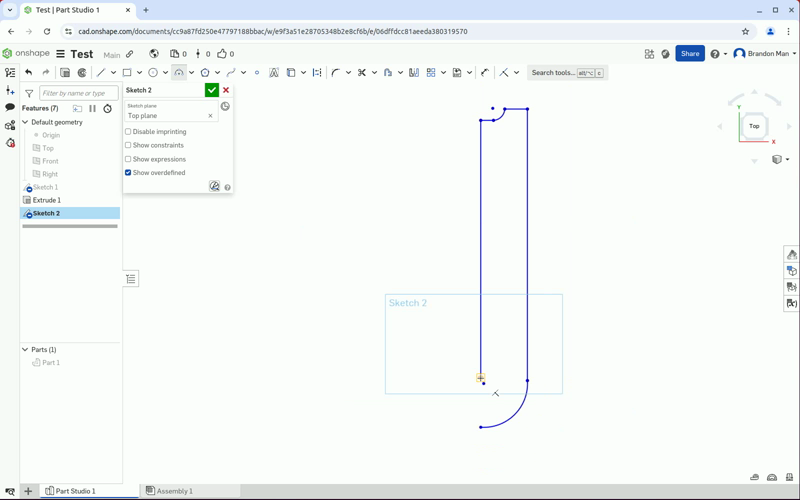
scroll(-6)
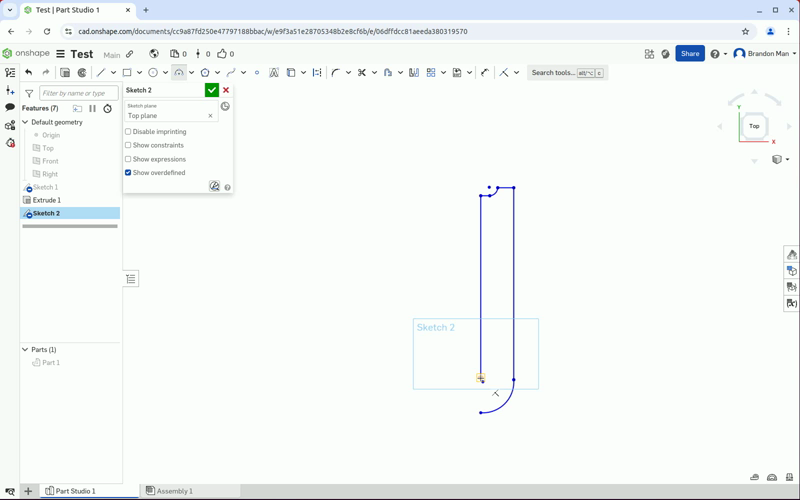
scroll(-6)
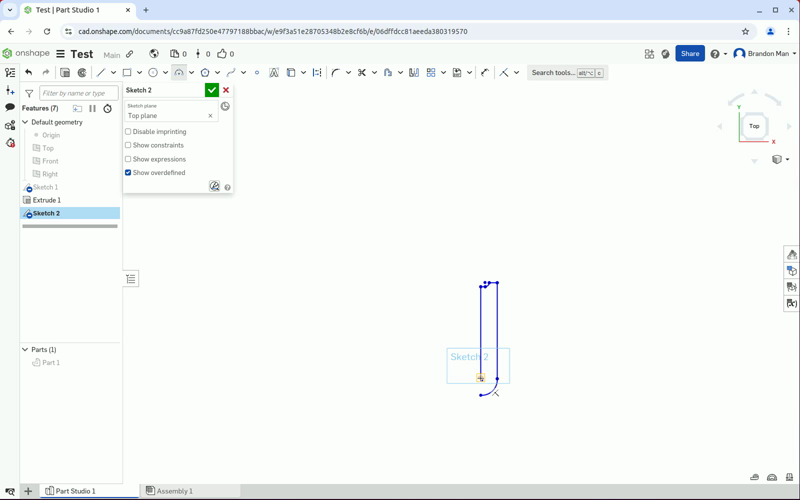
key_down(shift)
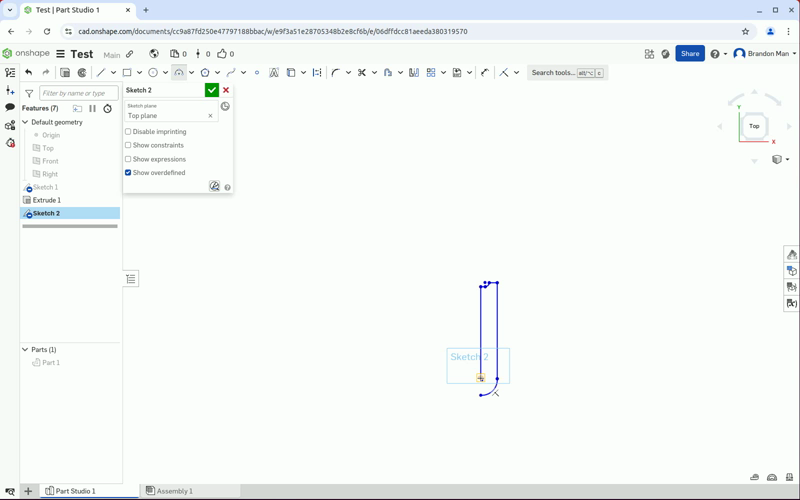
mouse_move(480, 384)
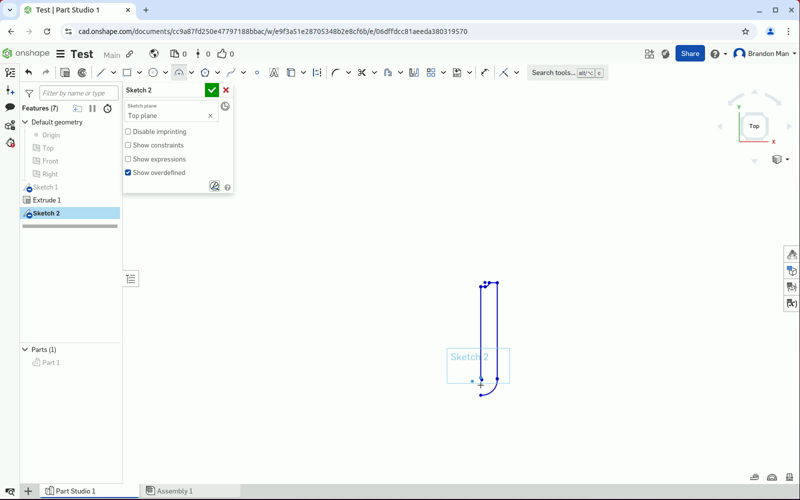
scroll(6)
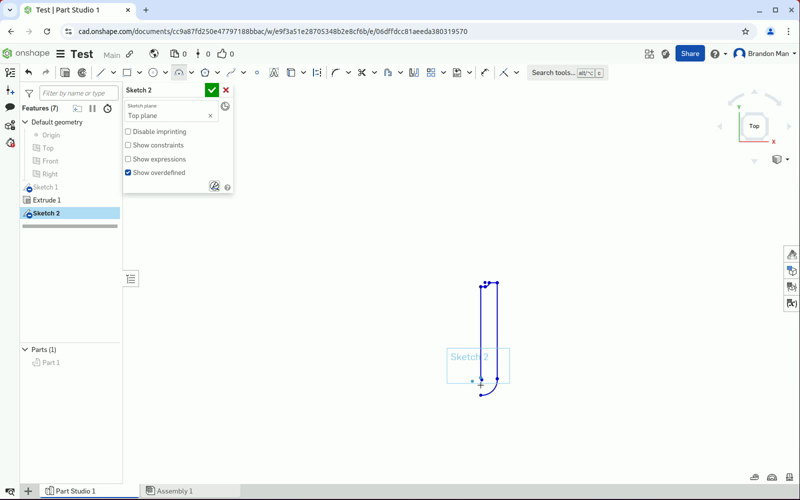
scroll(6)
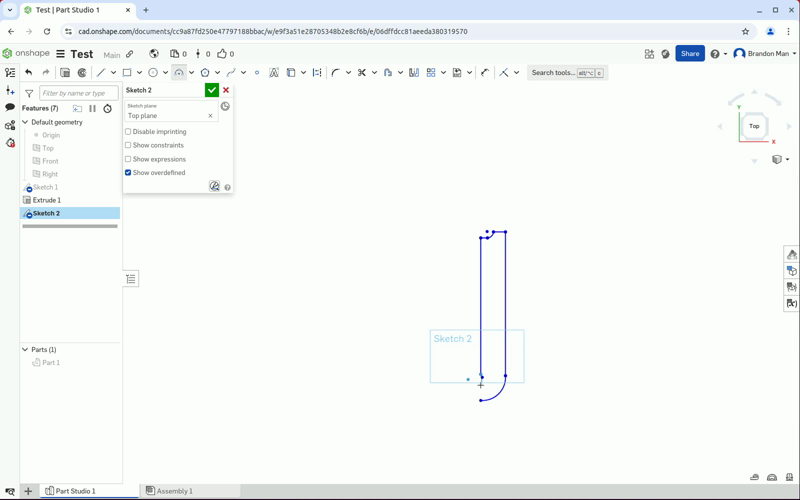
scroll(6)
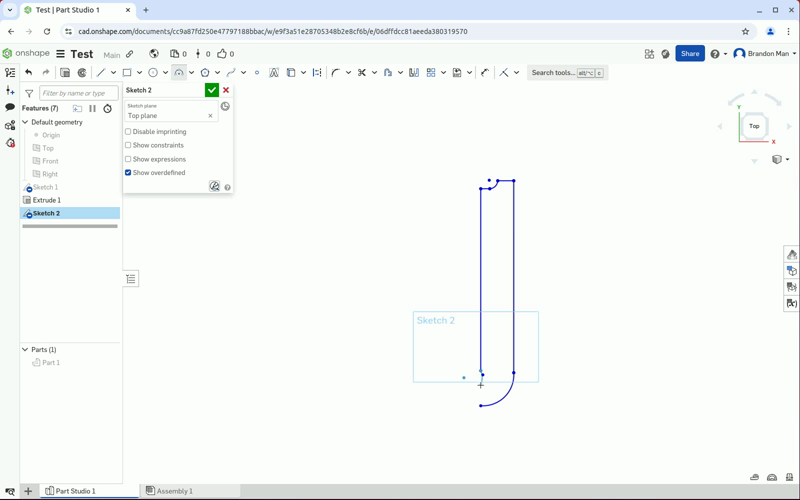
scroll(6)
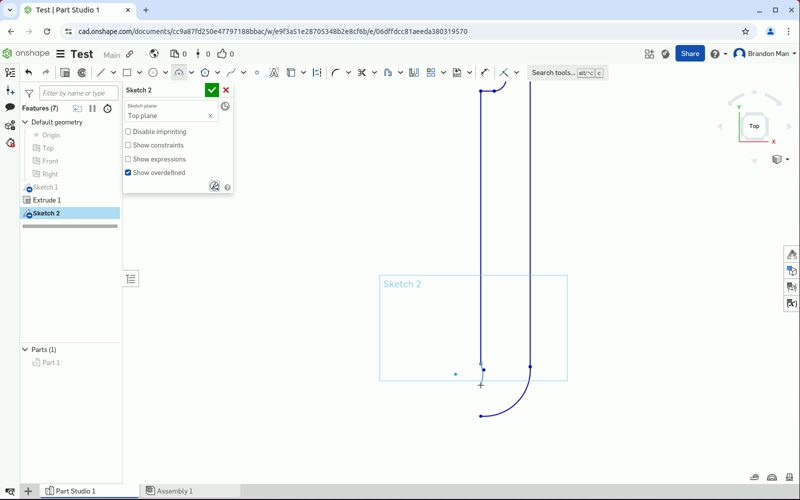
scroll(6)
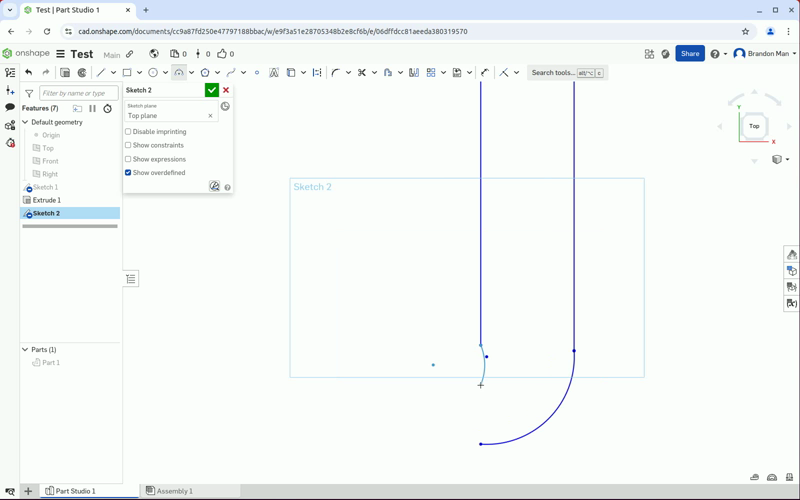
scroll(6)
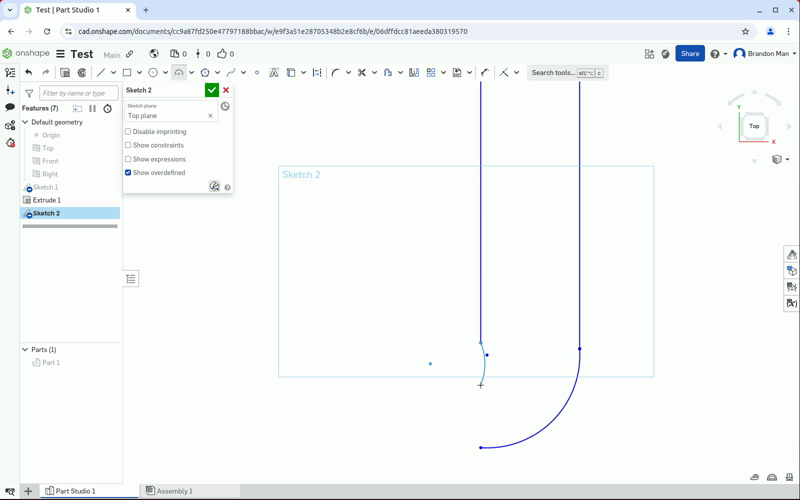
scroll(6)
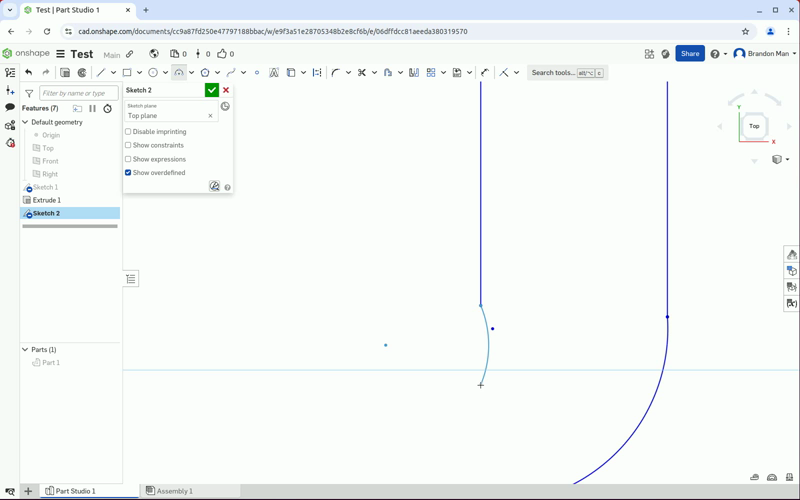
click(480, 384)
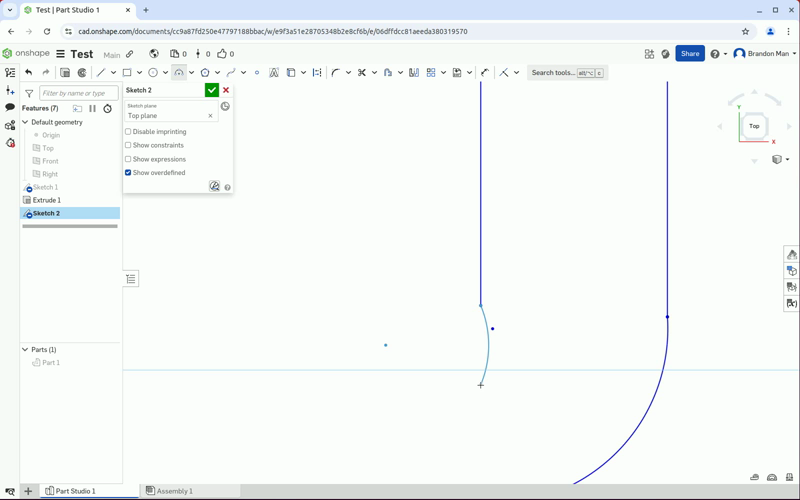
scroll(-6)
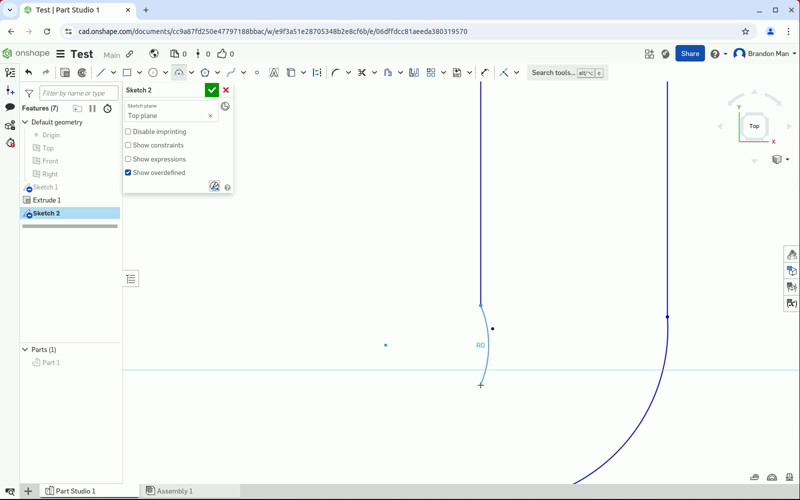
scroll(-6)
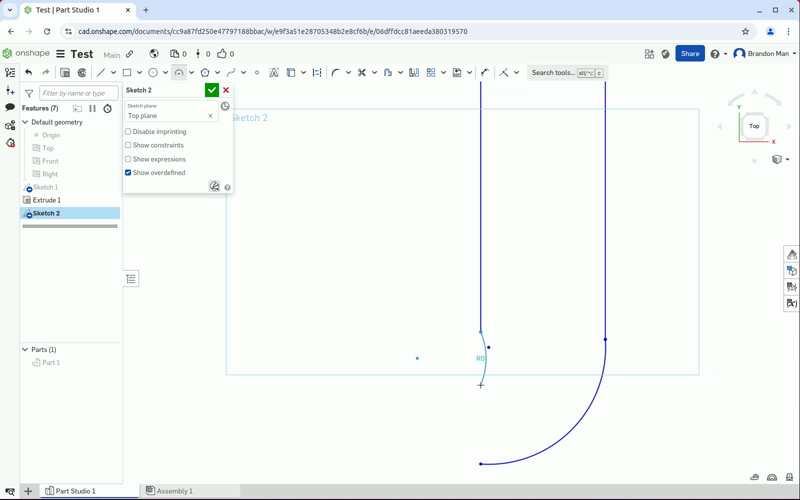
scroll(-6)
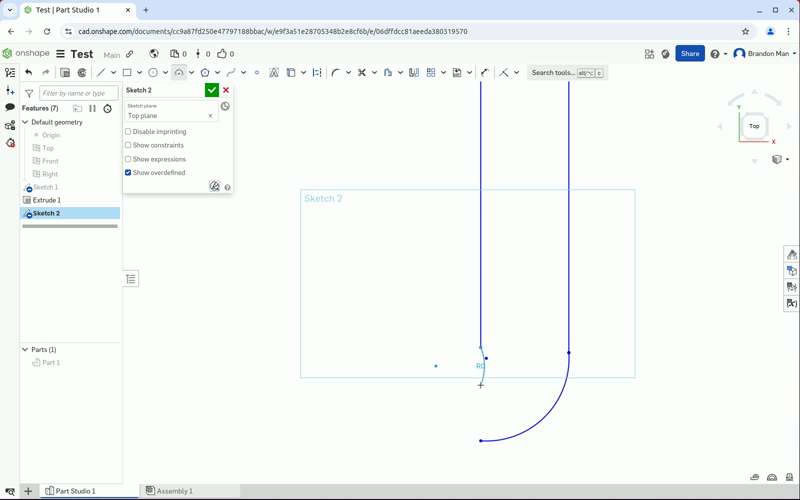
scroll(-6)
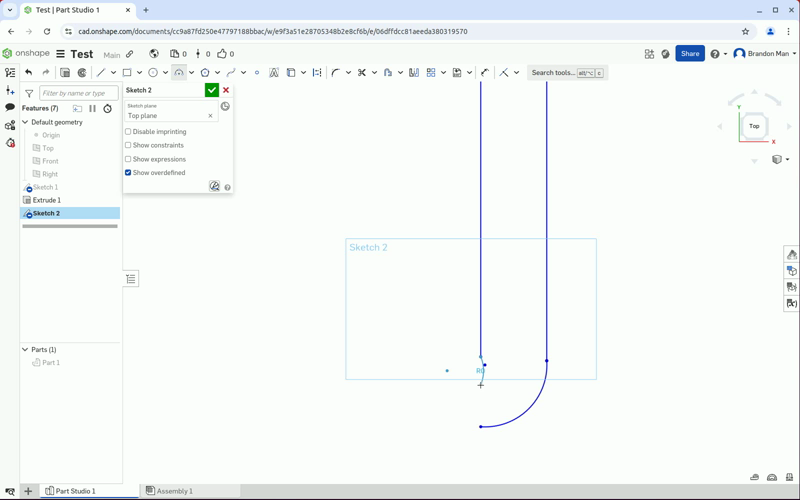
scroll(-6)
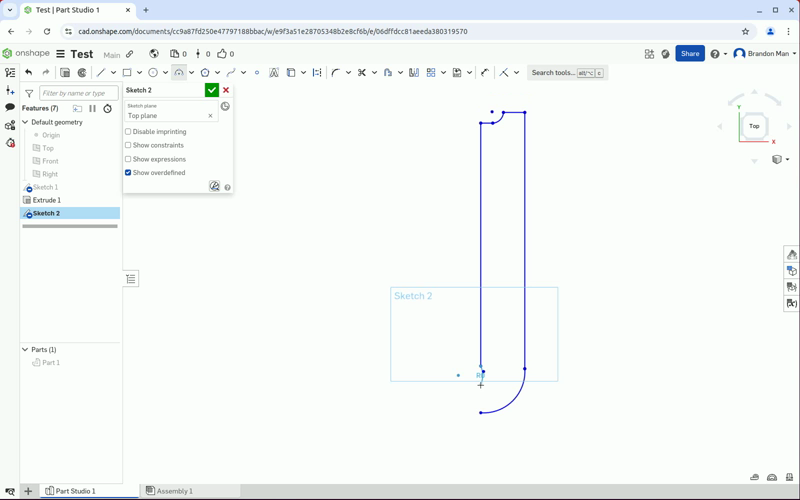
scroll(-6)
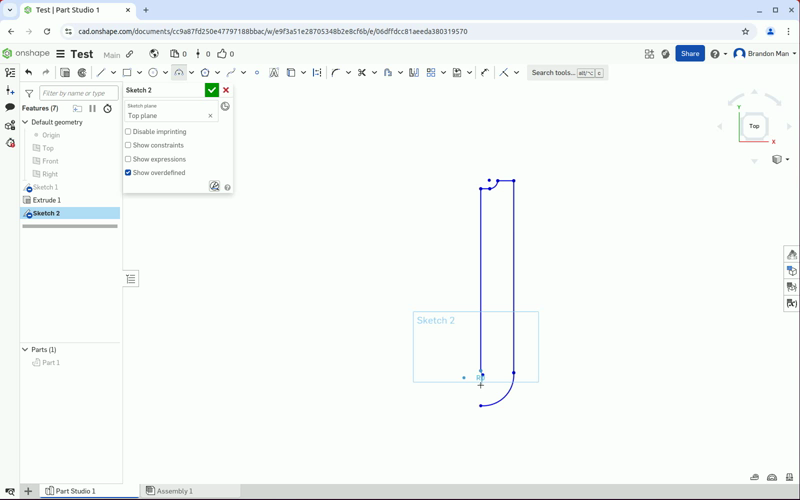
scroll(-6)
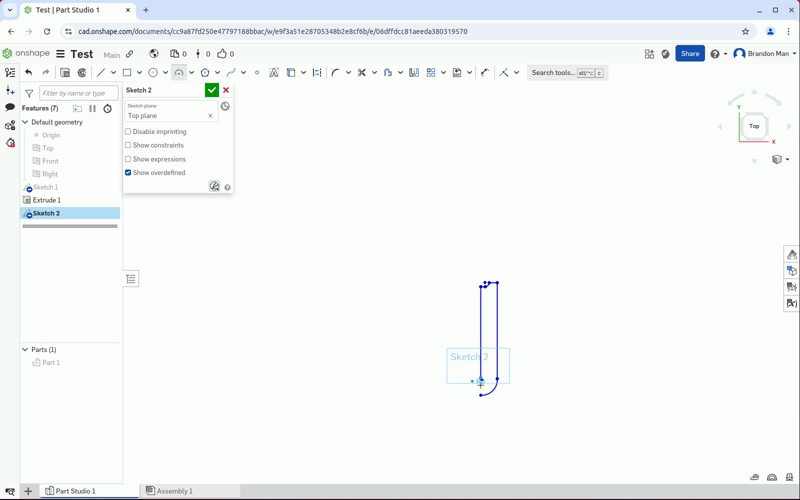
mouse_move(484, 381)
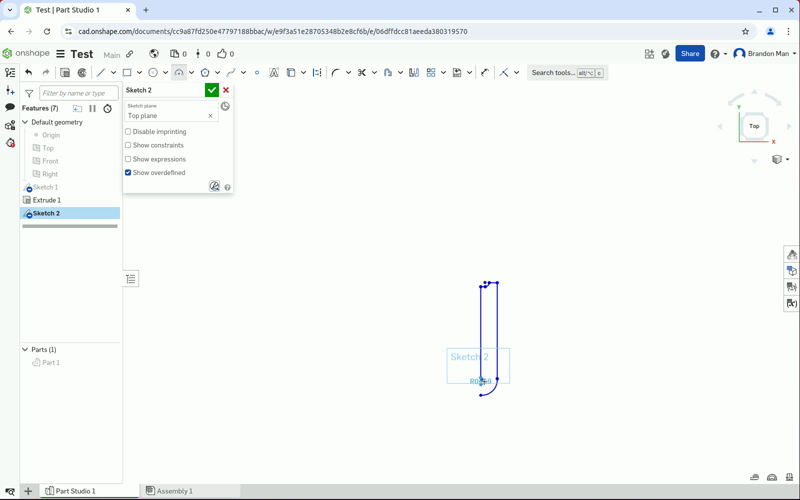
scroll(6)
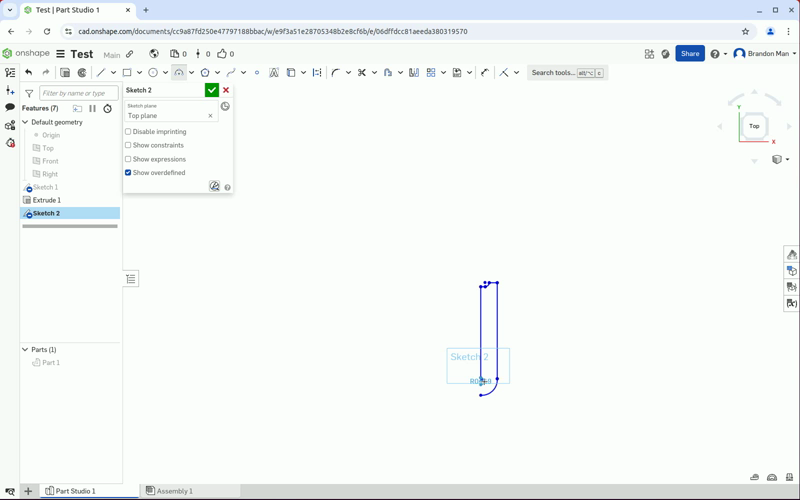
scroll(6)
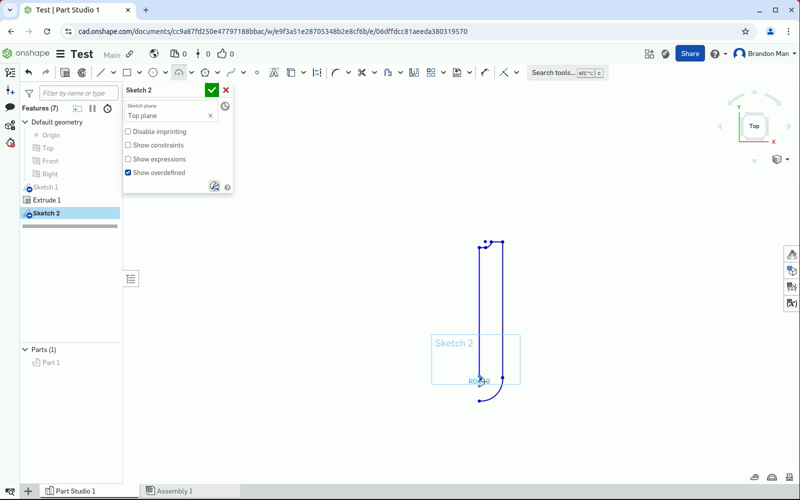
scroll(6)
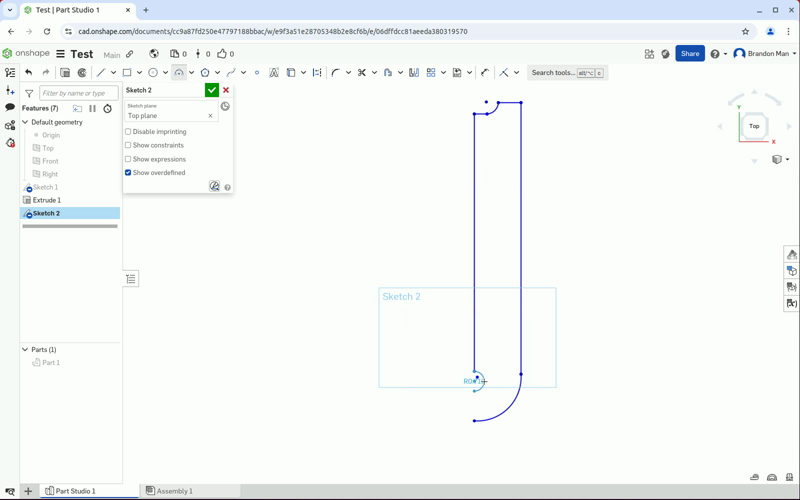
scroll(6)
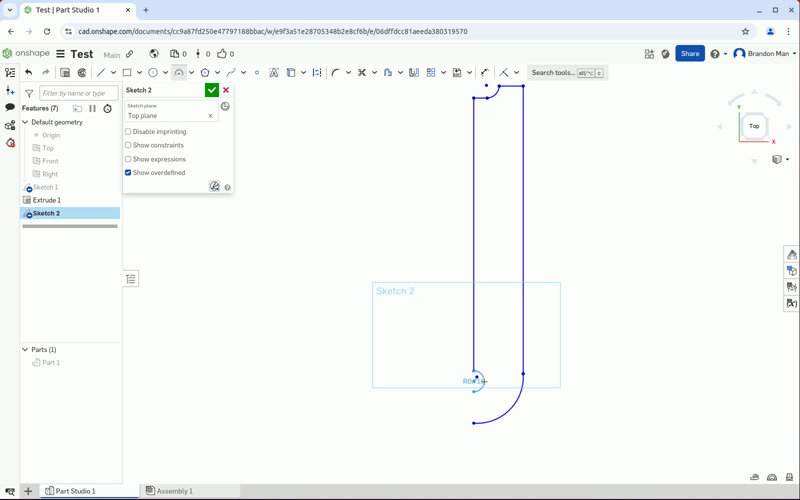
scroll(6)
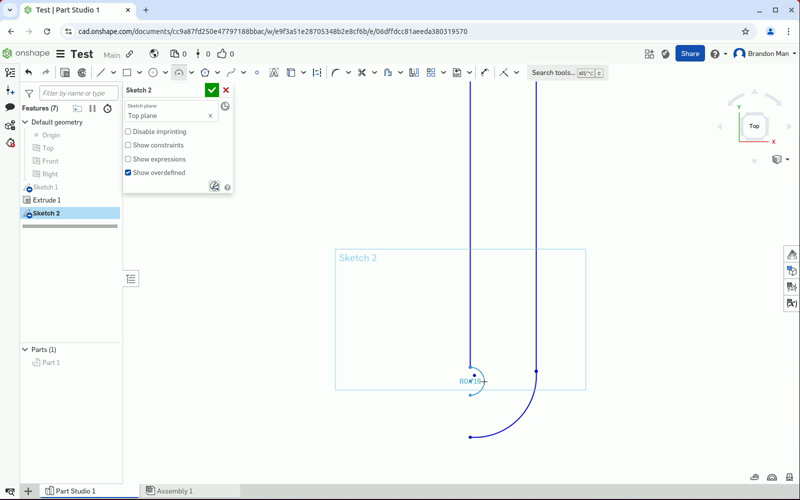
scroll(6)
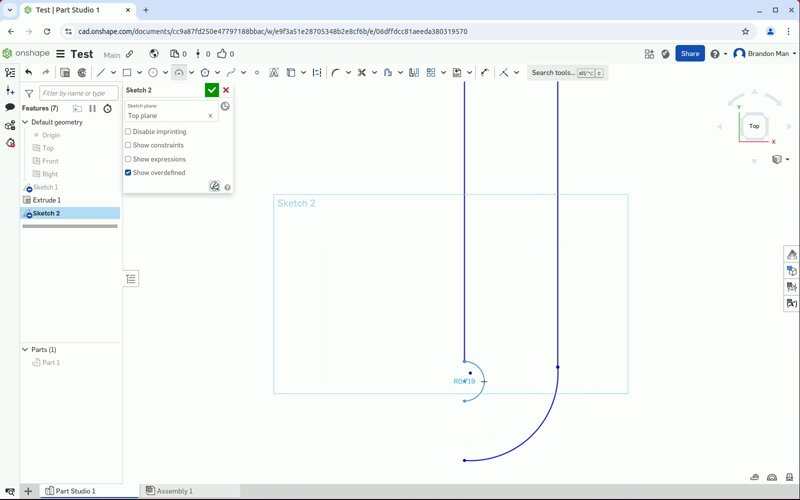
scroll(6)
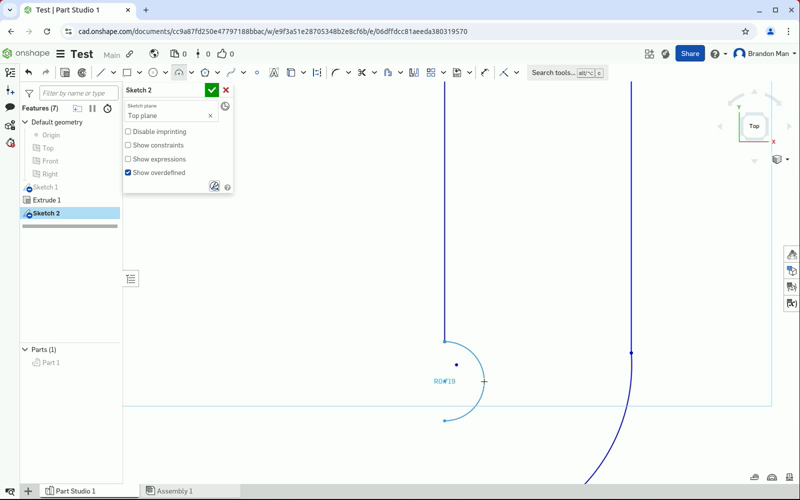
click(484, 381)
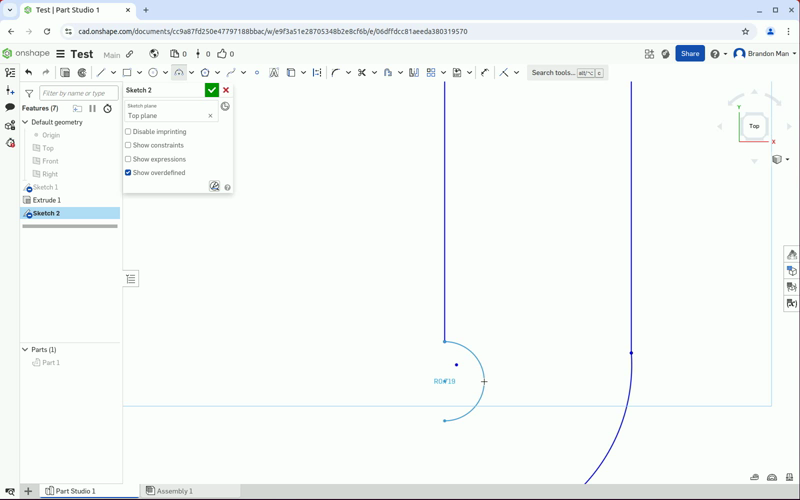
scroll(-6)
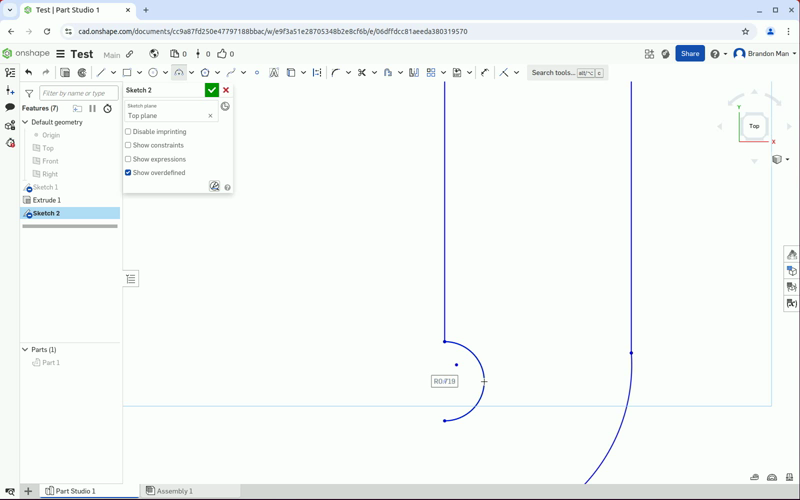
scroll(-6)
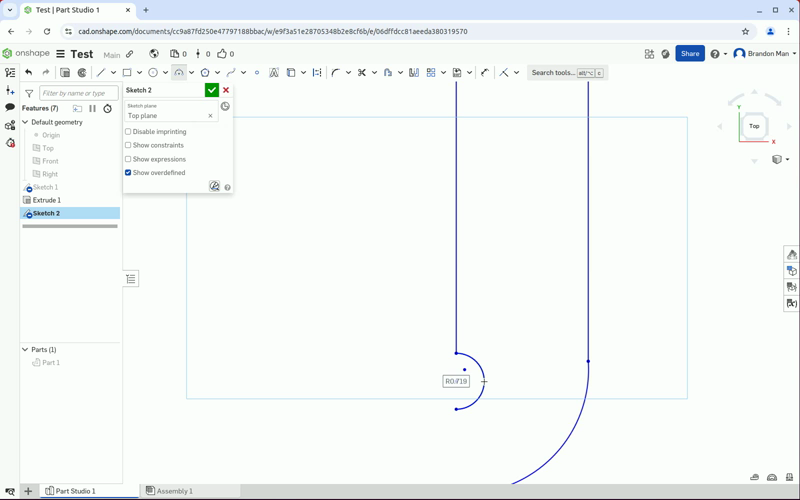
scroll(-6)
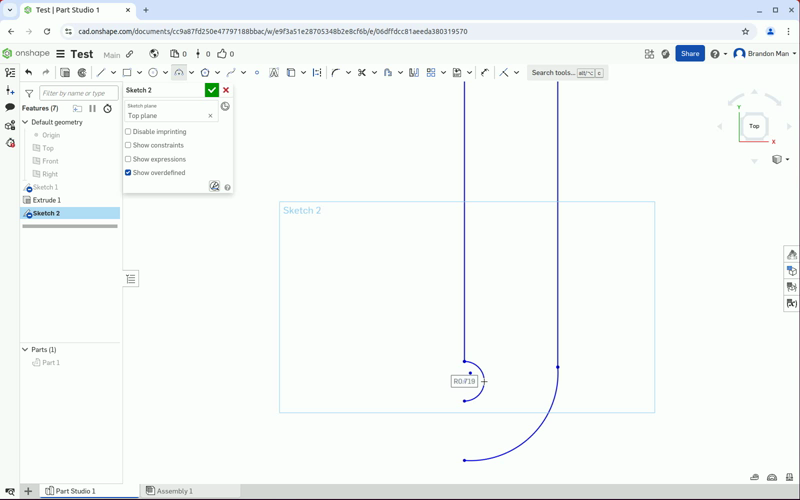
scroll(-6)
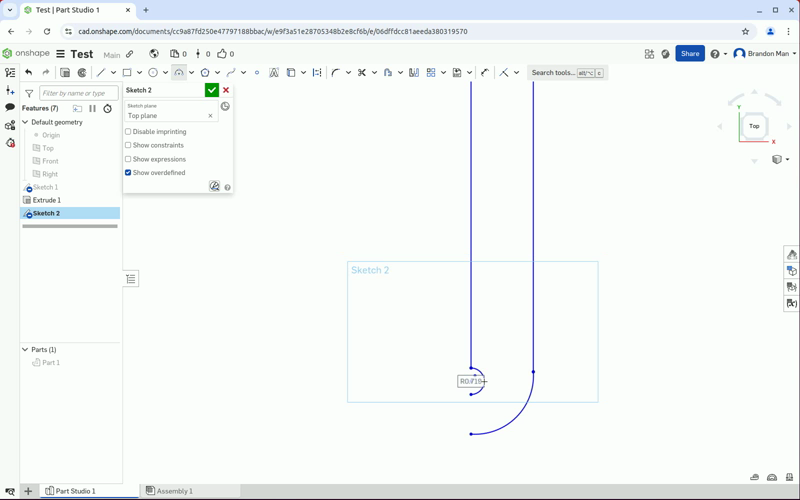
scroll(-6)
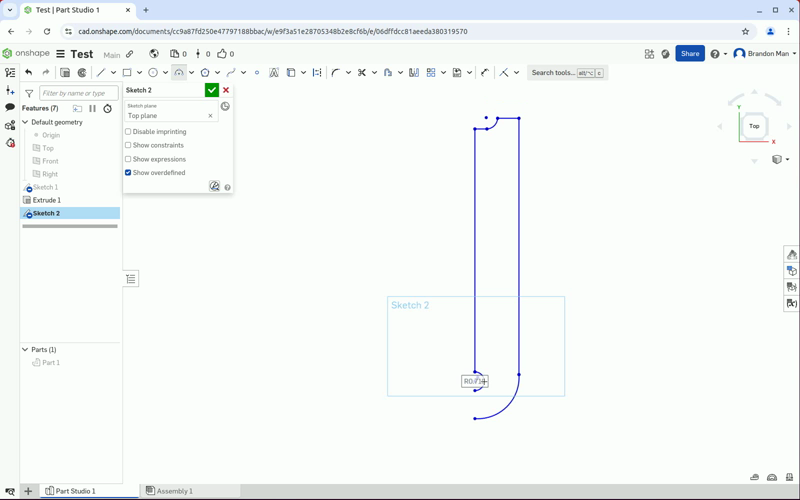
scroll(-6)
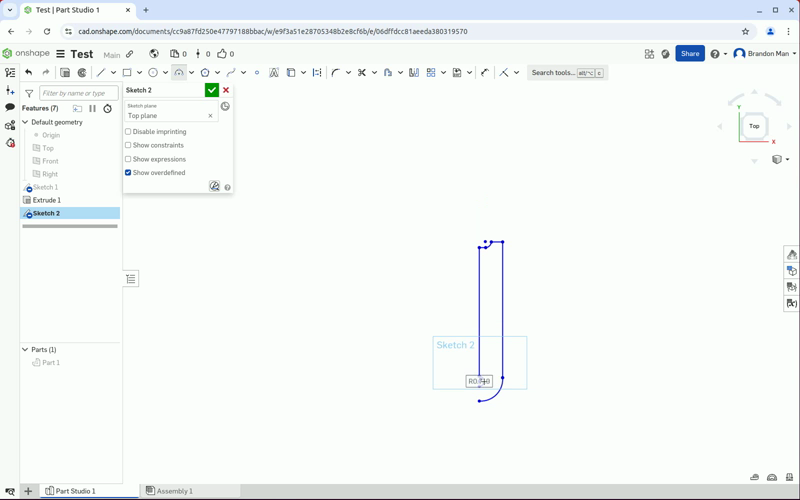
scroll(-6)
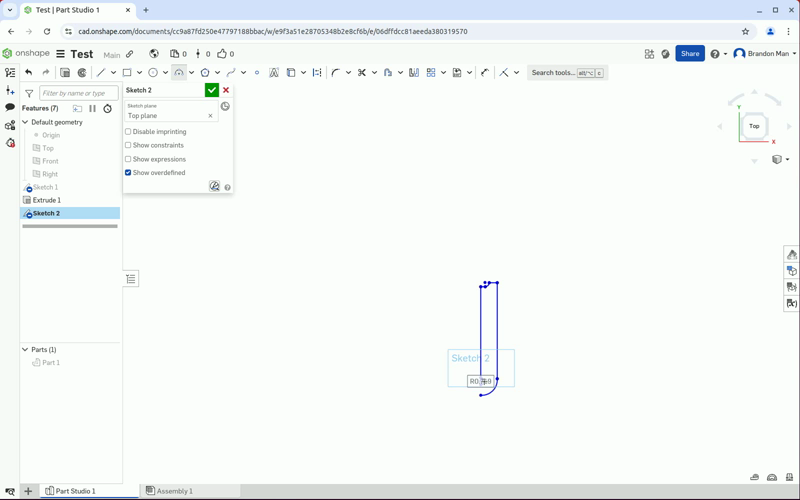
key_up(shift)
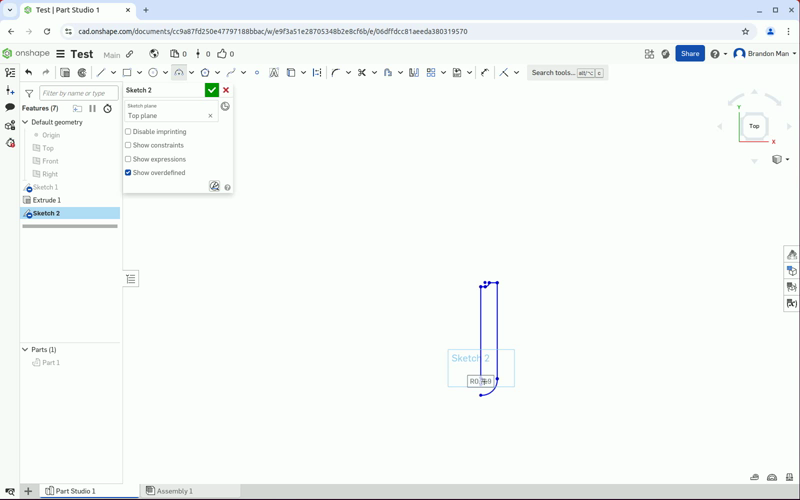
key(esc)
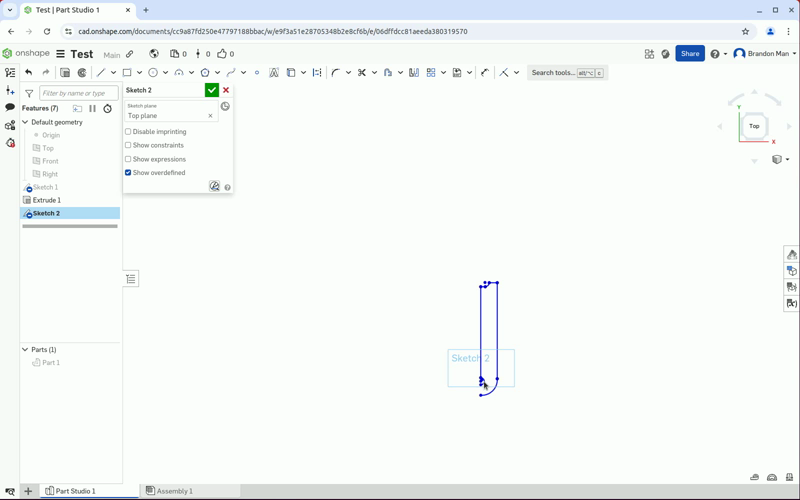
key(l)
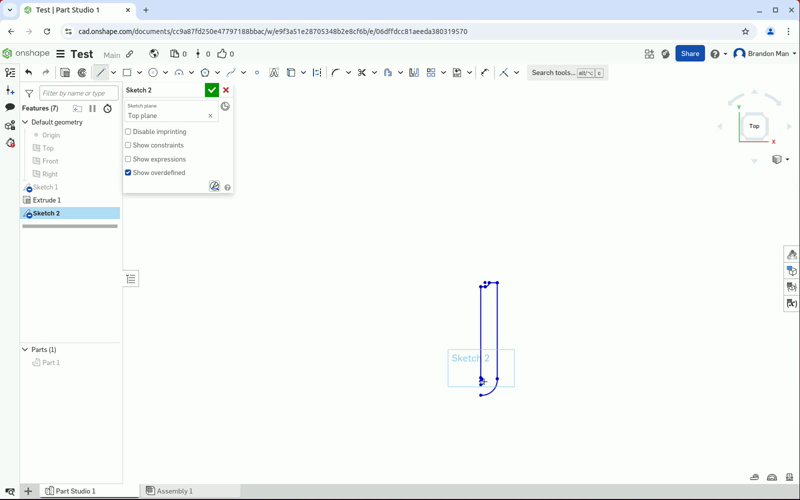
mouse_move(480, 384)
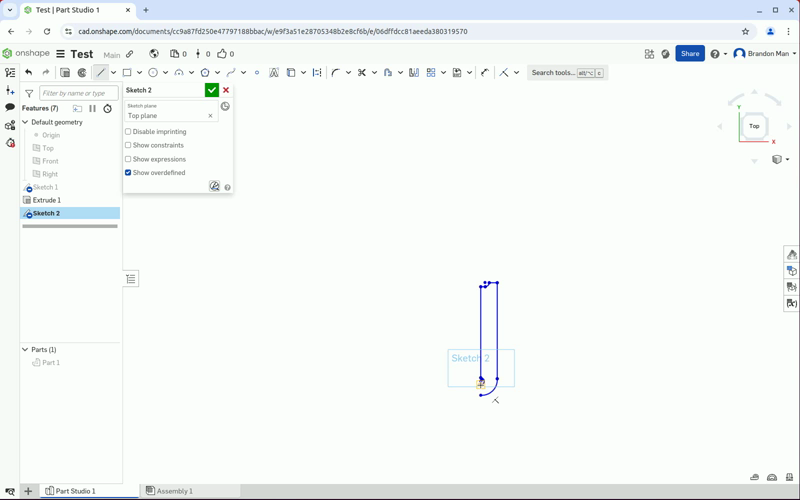
scroll(6)
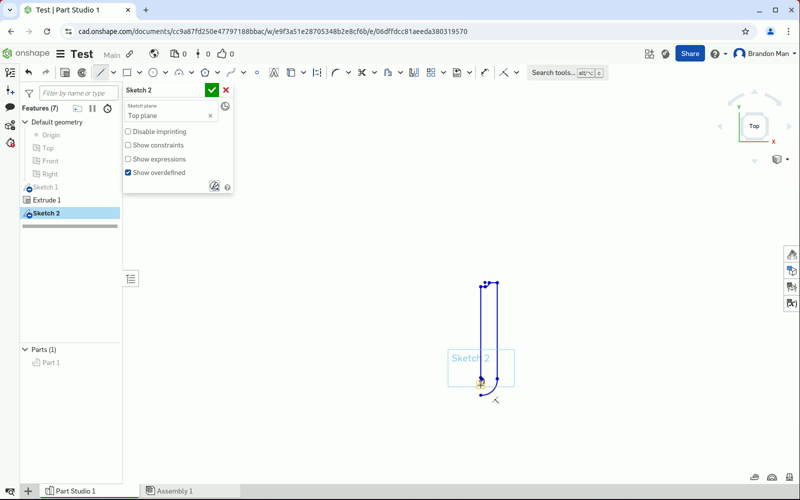
scroll(6)
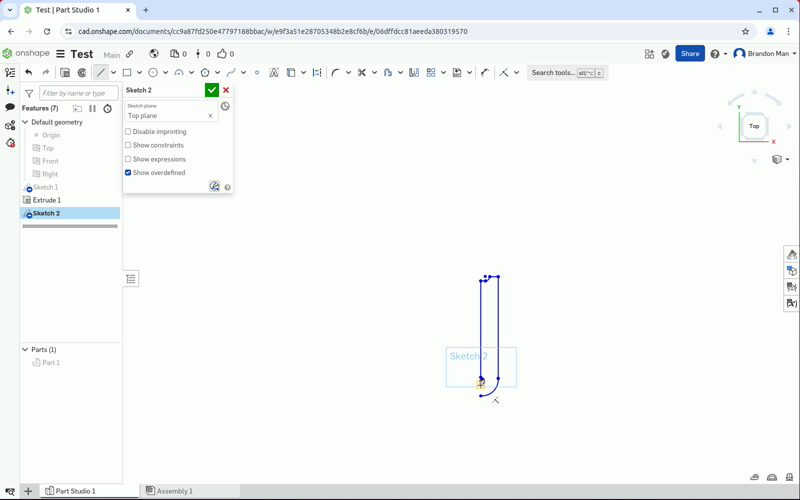
scroll(6)
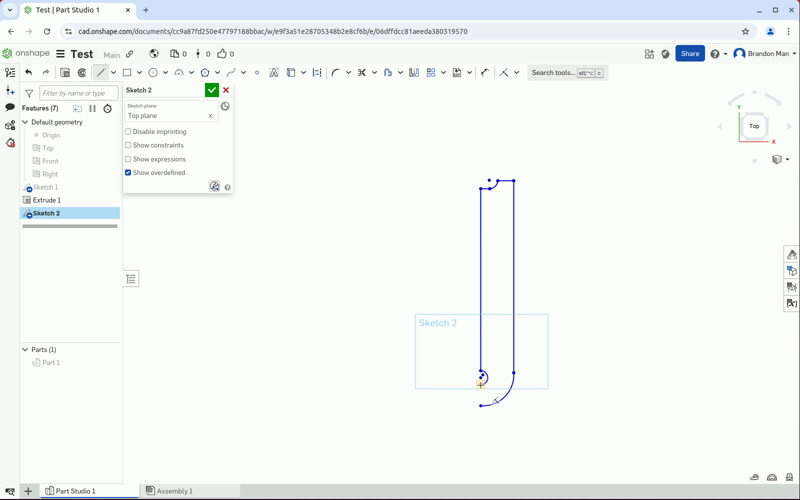
scroll(6)
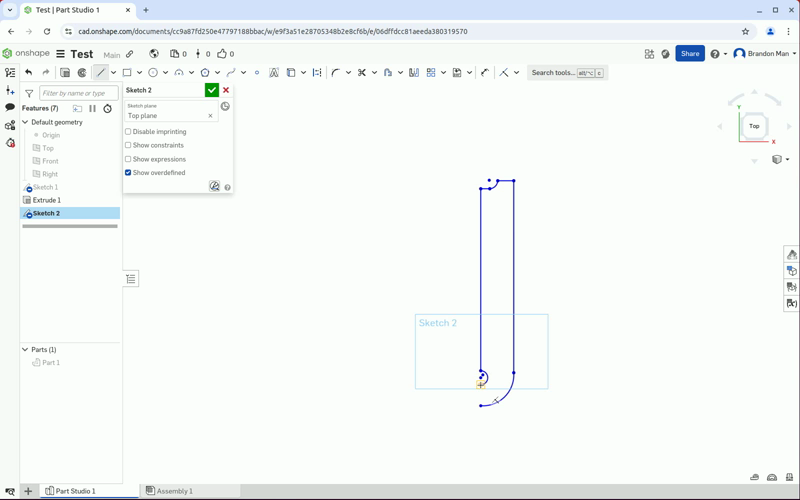
scroll(6)
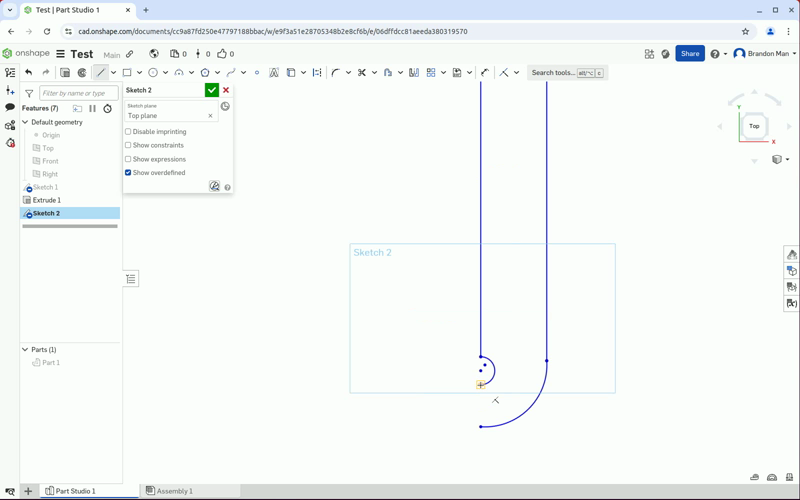
scroll(6)
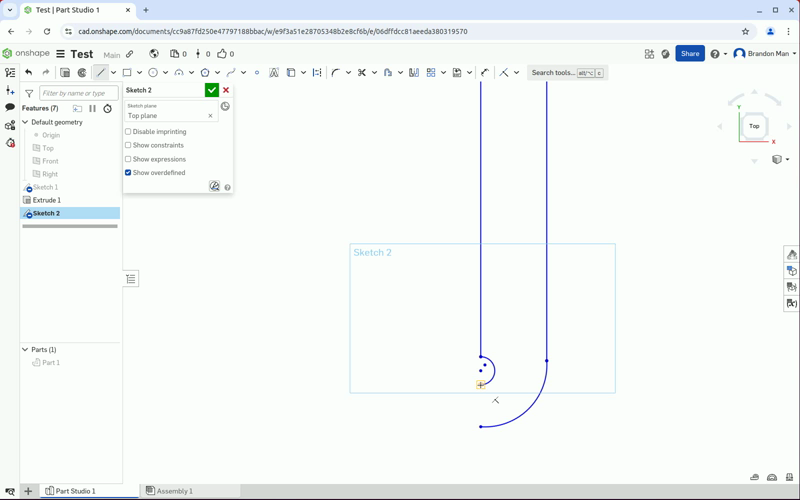
scroll(6)
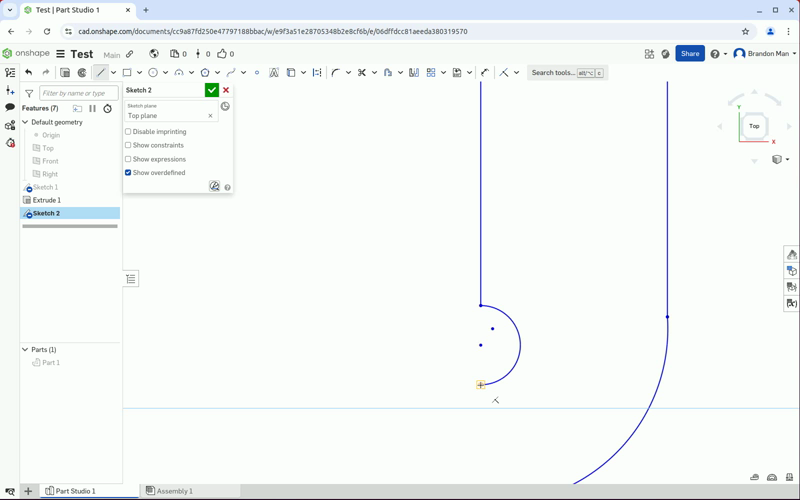
click(480, 384)
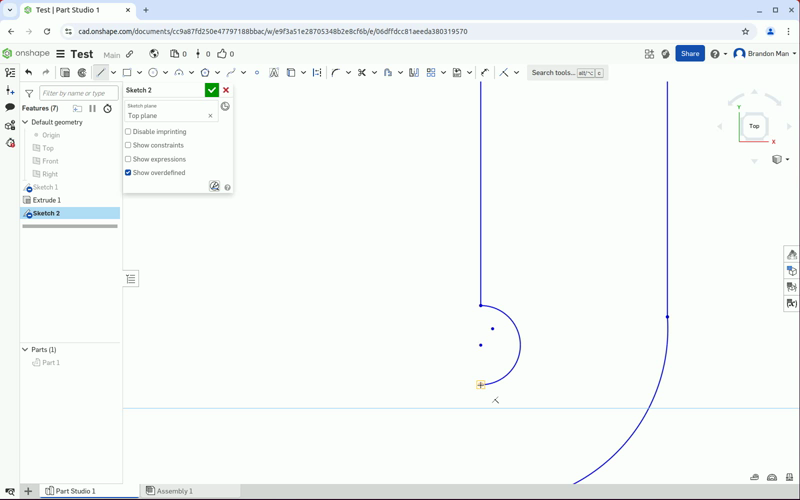
scroll(-6)
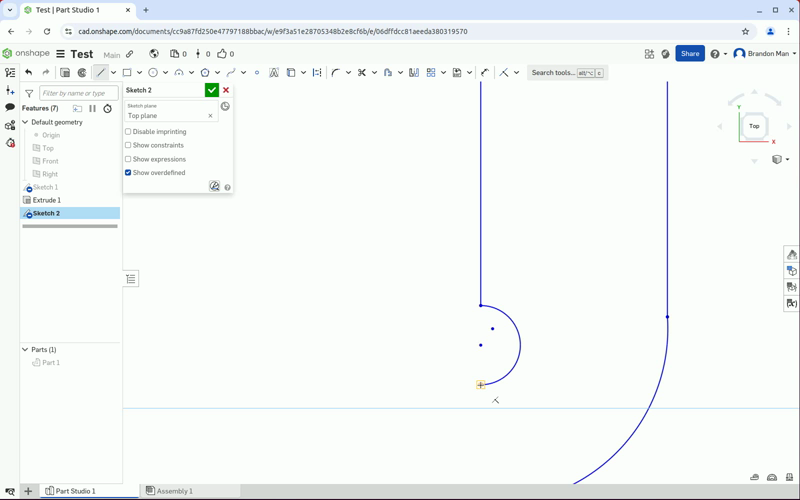
scroll(-6)
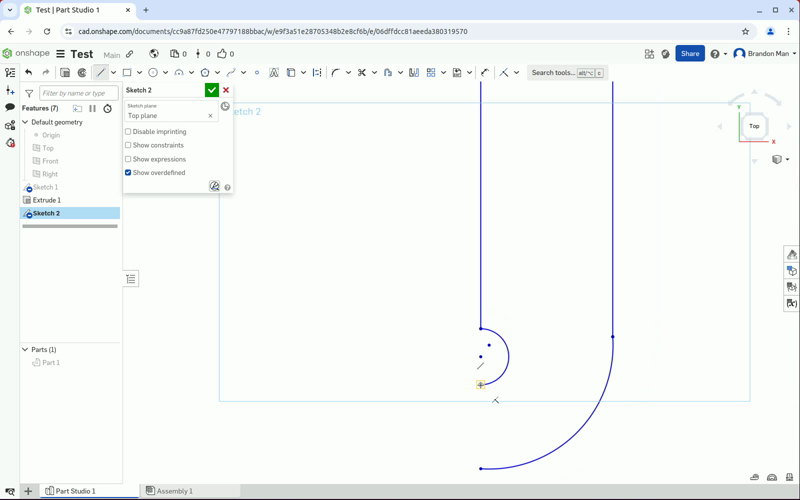
scroll(-6)
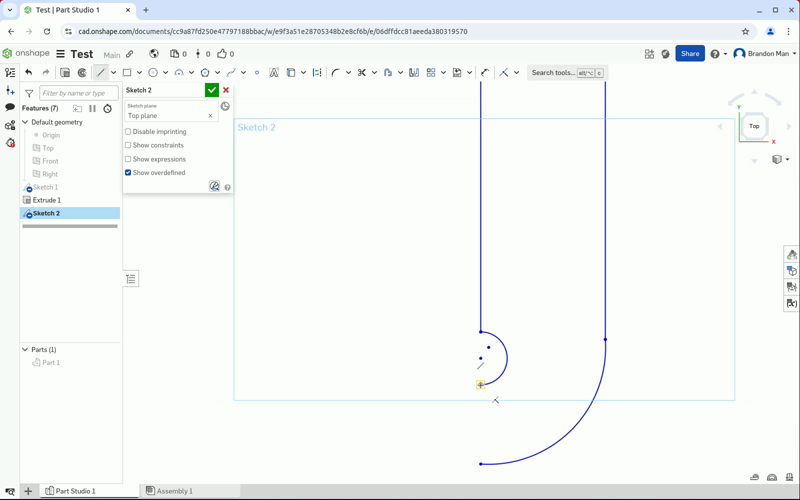
scroll(-6)
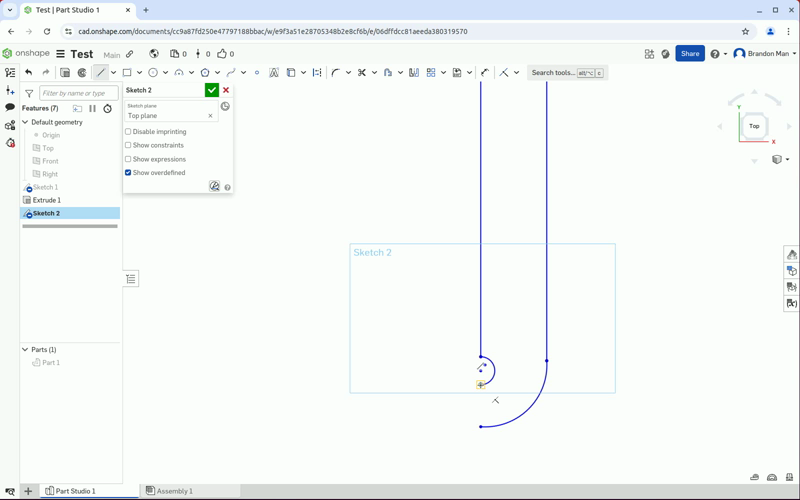
scroll(-6)
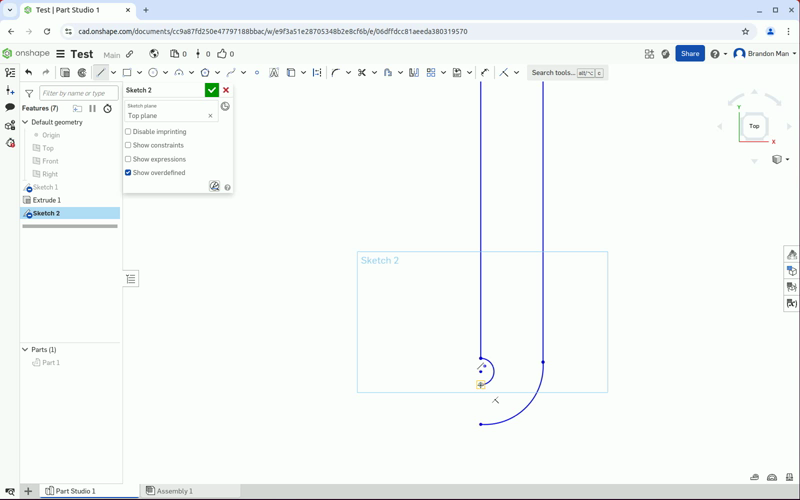
scroll(-6)
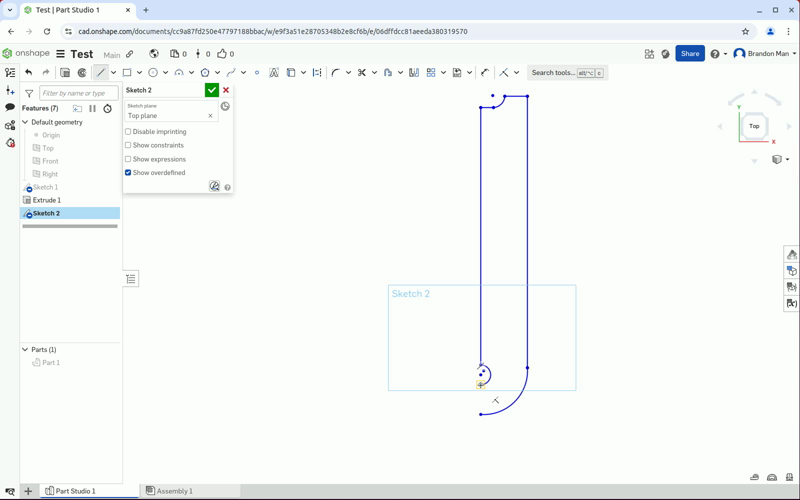
scroll(-6)
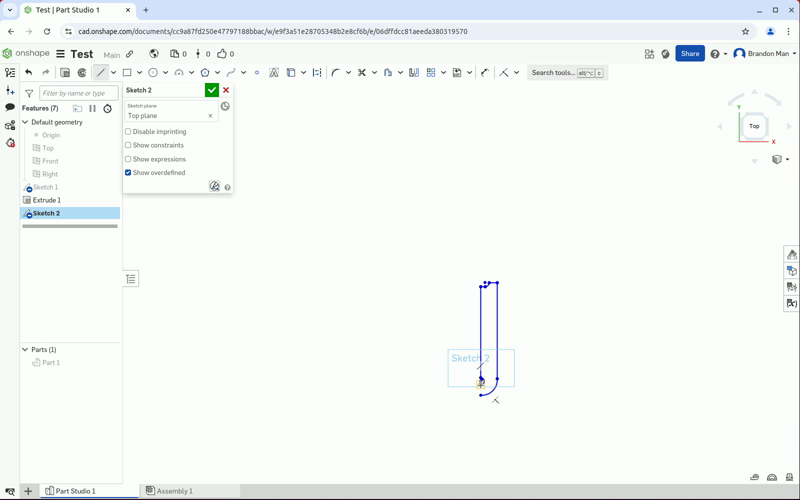
mouse_move(510, 384)
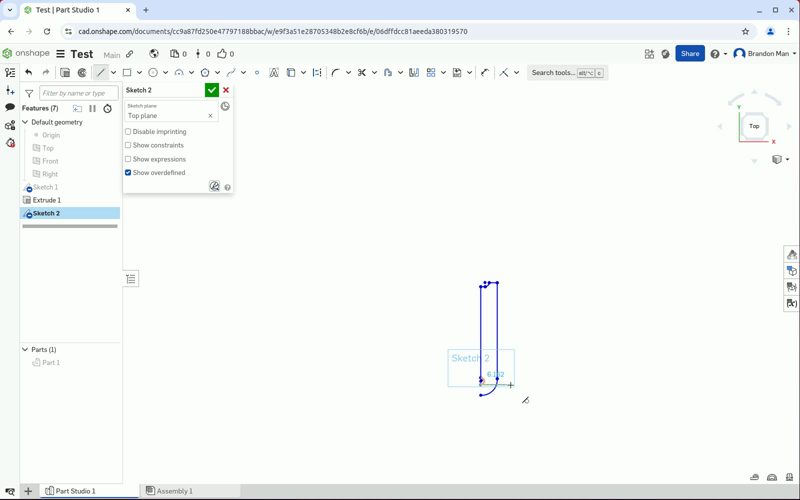
key_down(shift)
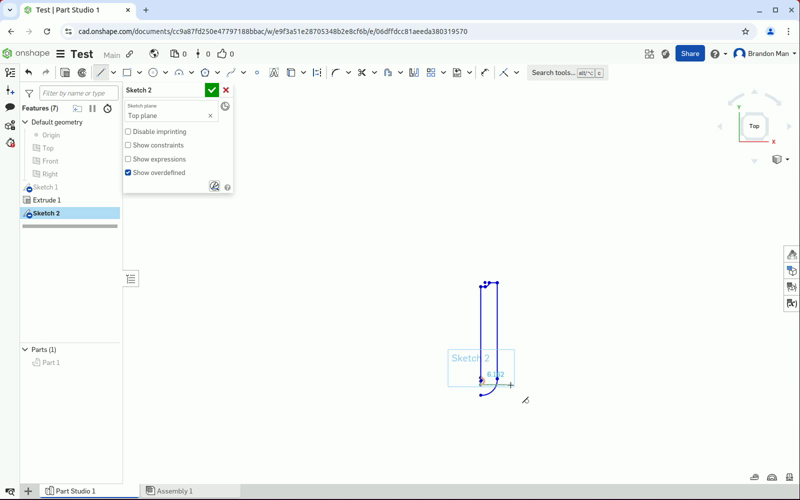
mouse_move(480, 395)
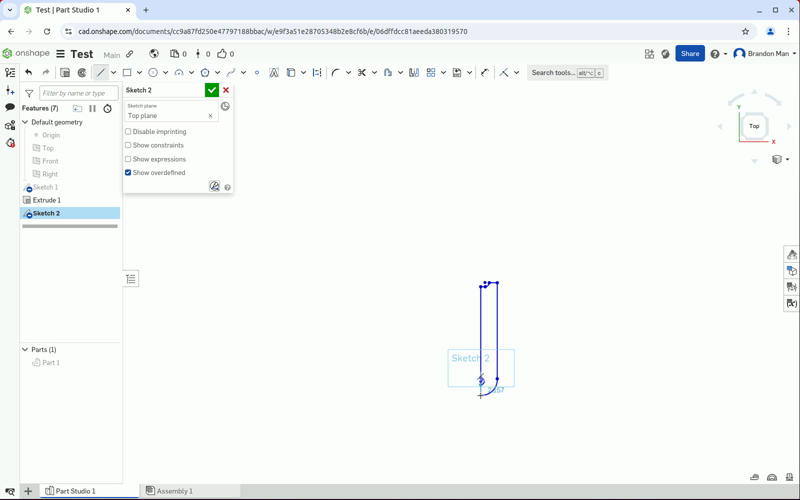
key_up(shift)
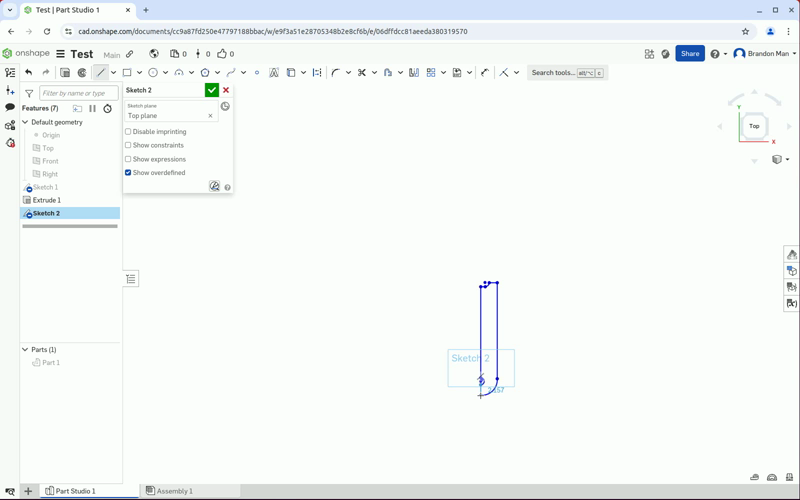
click(480, 395)
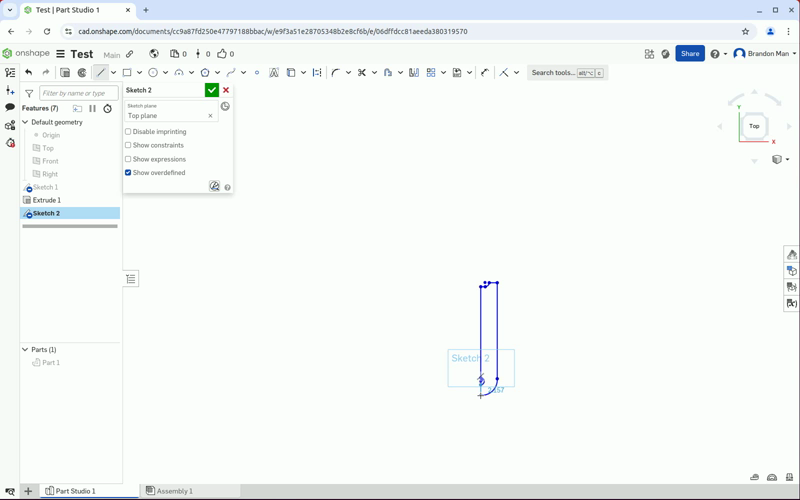
key(esc)
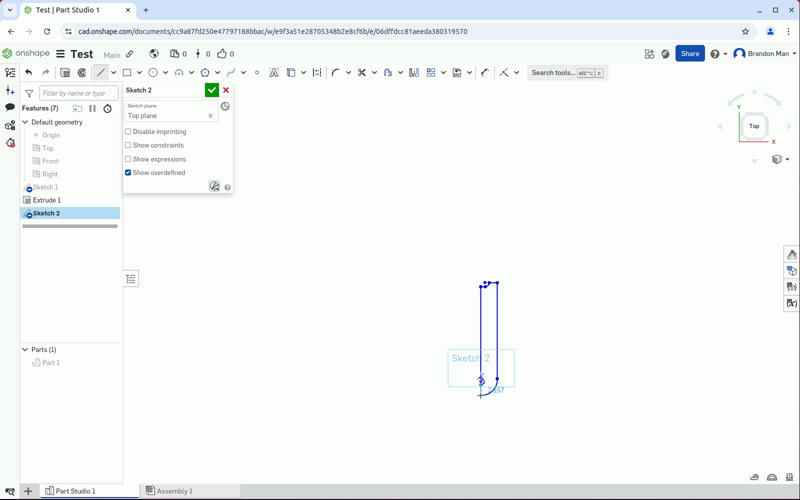
mouse_move(495, 367)
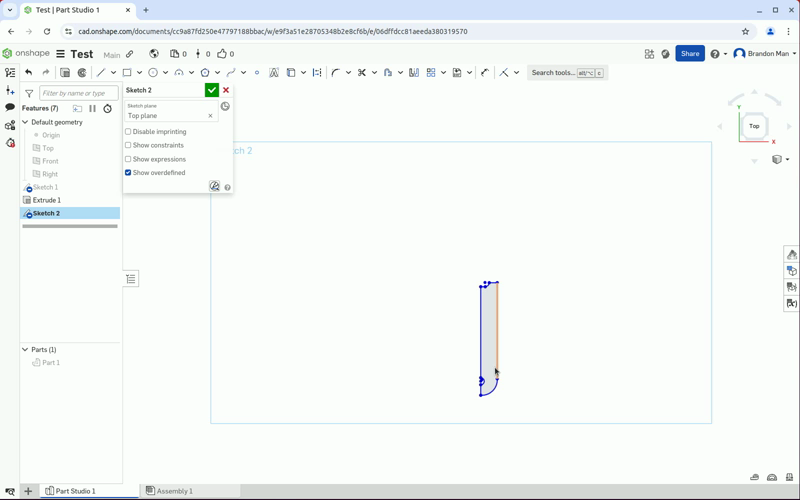
scroll(6)
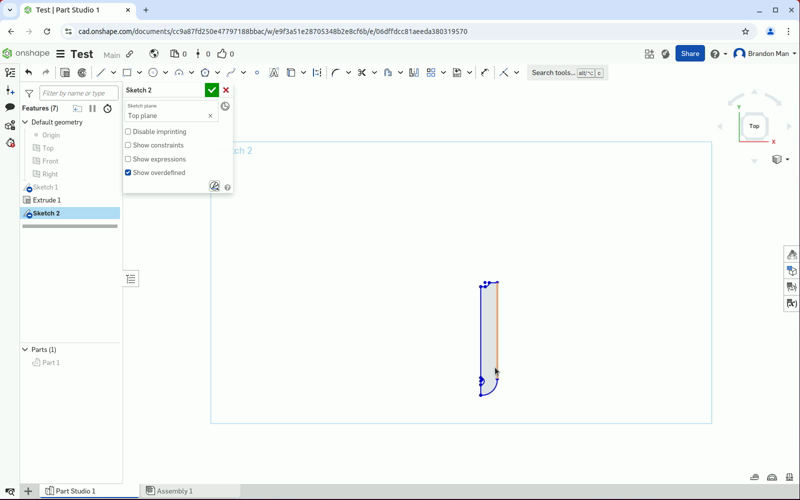
scroll(6)
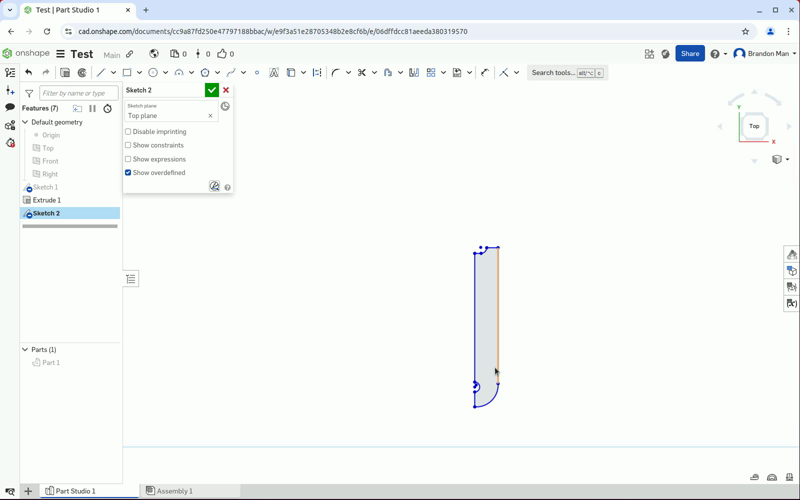
scroll(6)
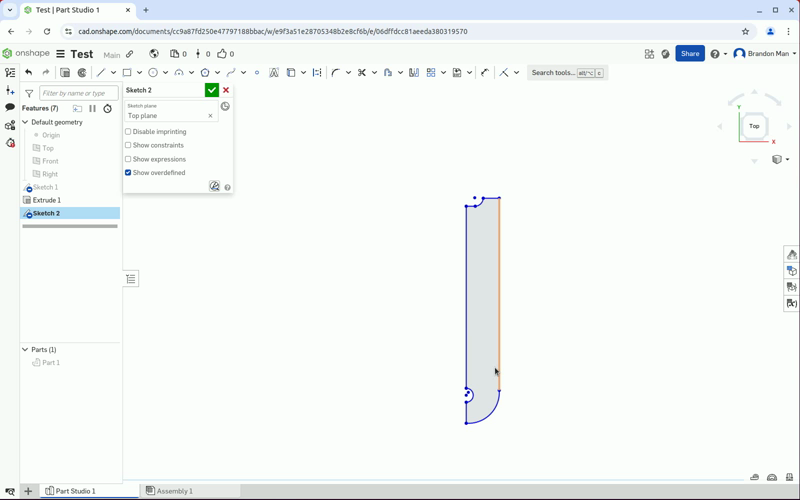
scroll(6)
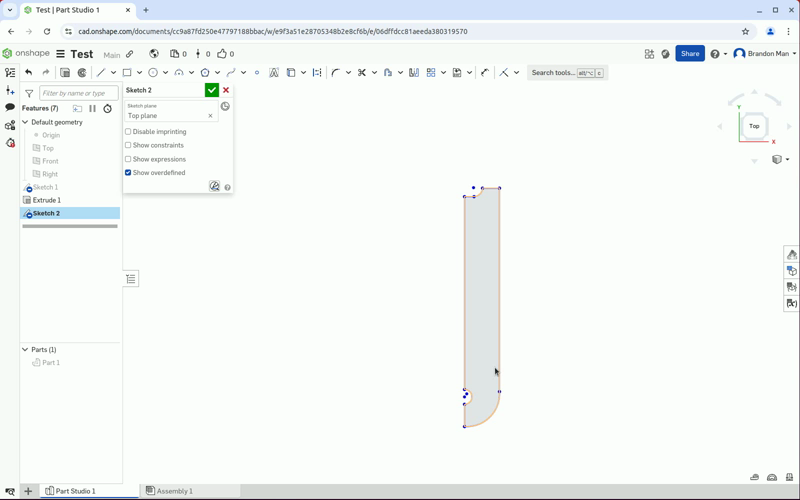
scroll(6)
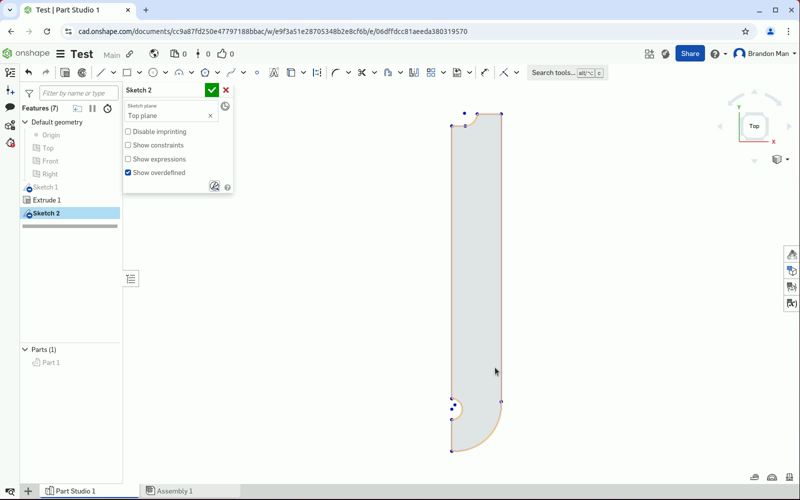
scroll(6)
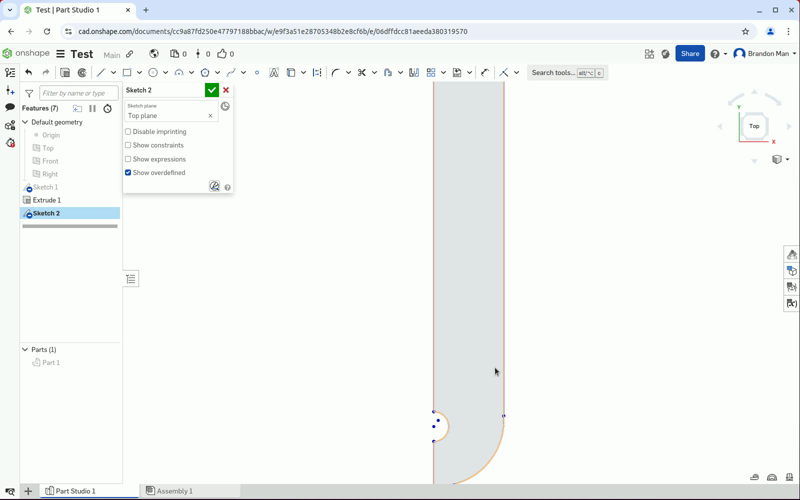
scroll(6)
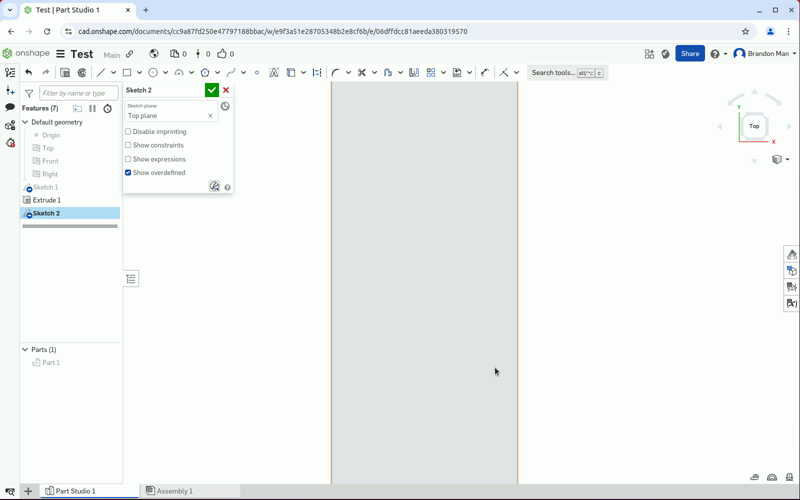
click(495, 367)
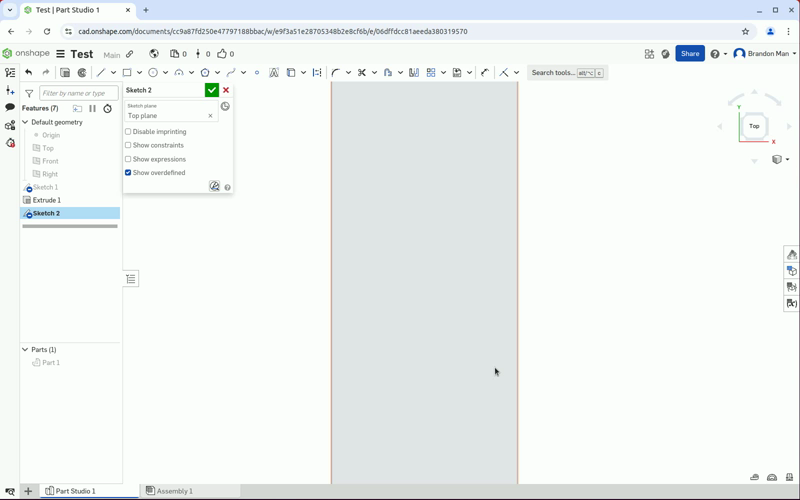
scroll(-6)
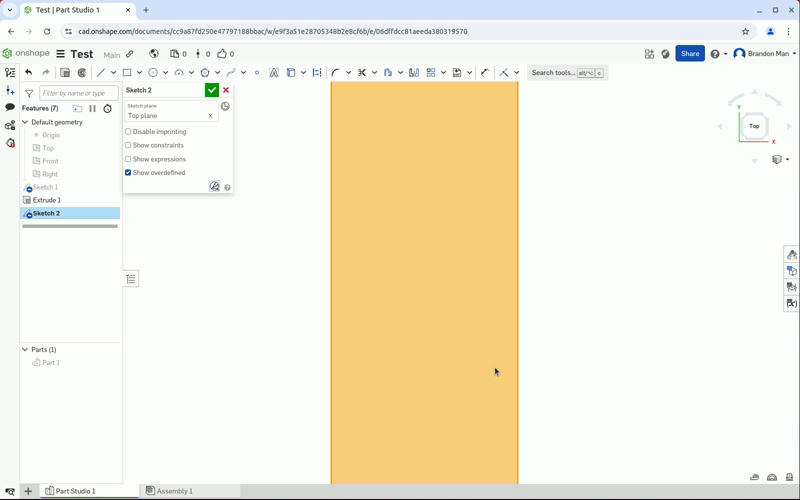
scroll(-6)
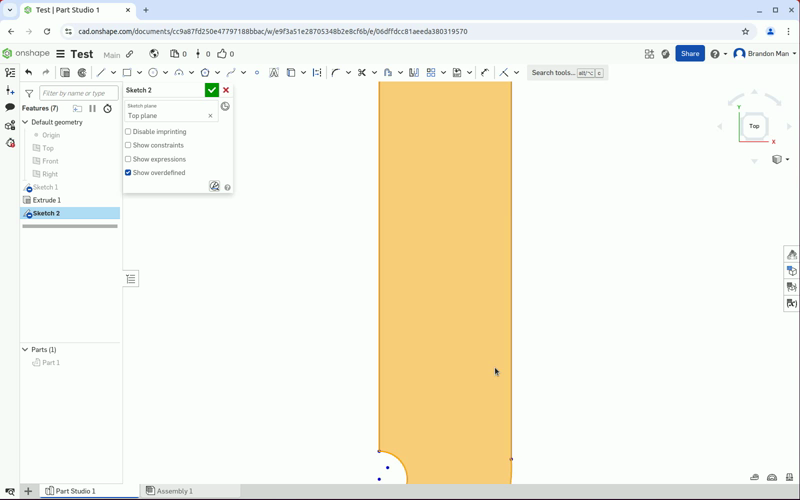
scroll(-6)
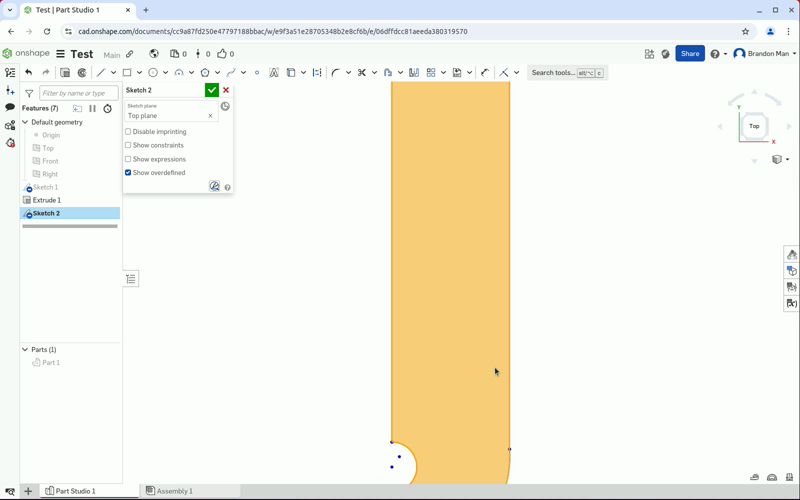
scroll(-6)
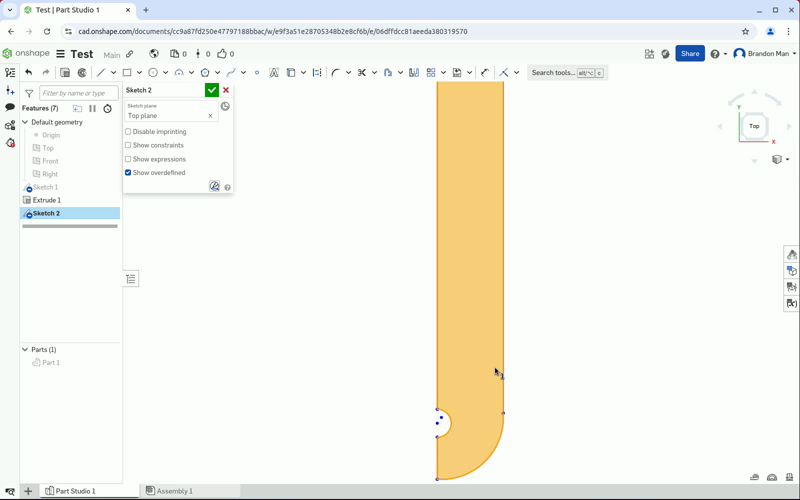
scroll(-6)
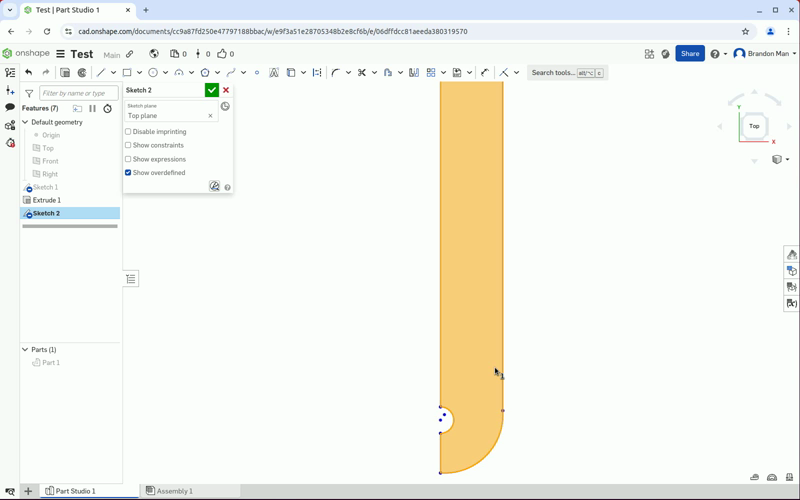
scroll(-6)
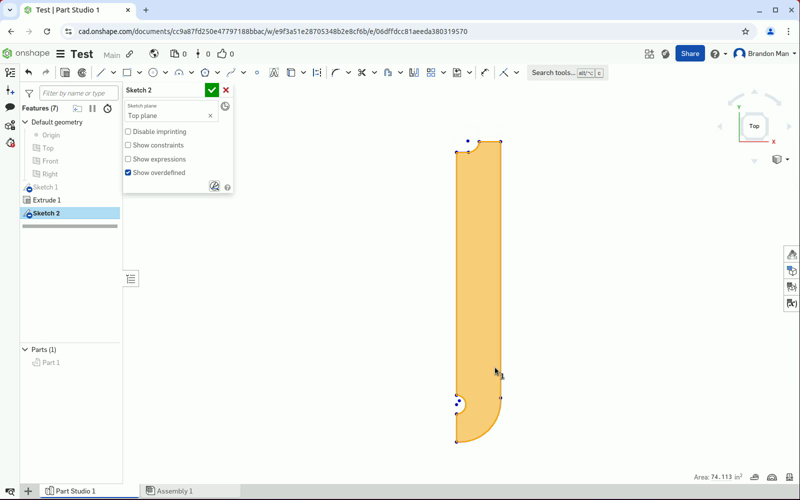
scroll(-6)
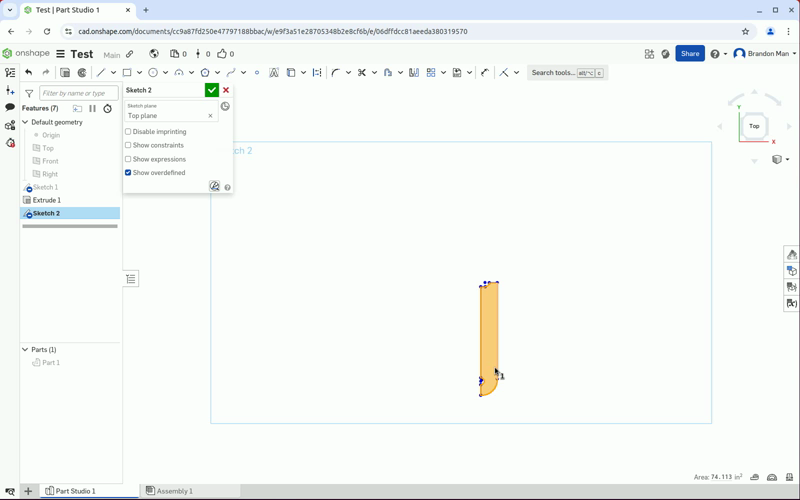
mouse_move(73, 352)
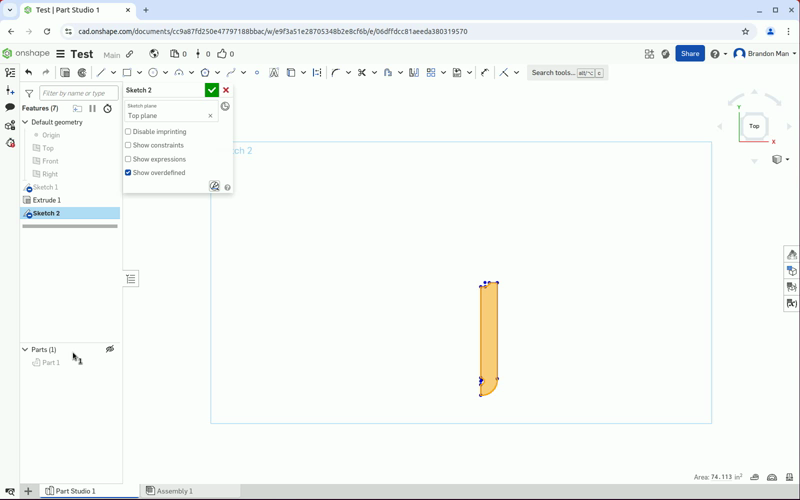
key(shift+y)
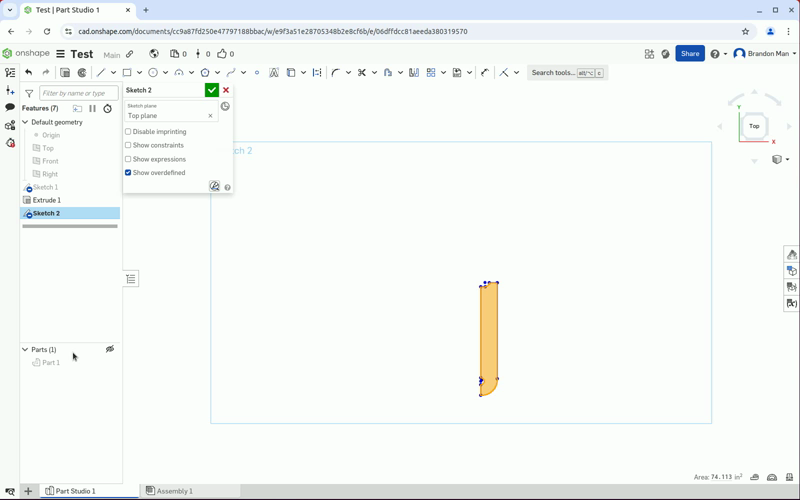
key(shift+e)
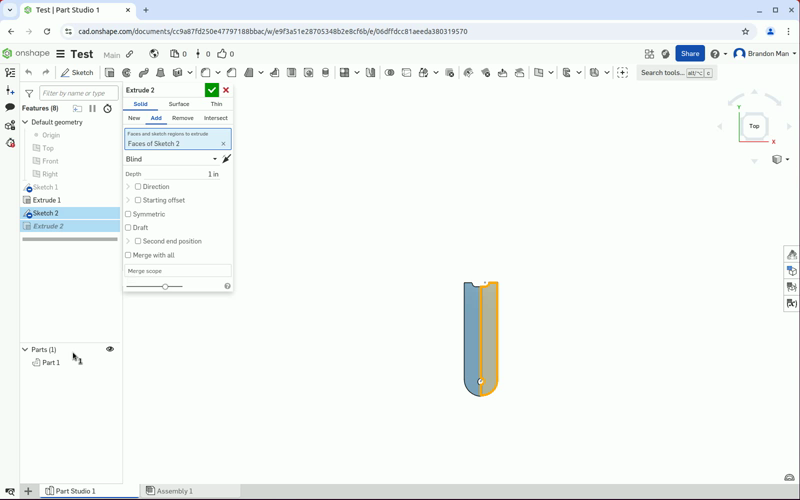
mouse_move(143, 106)
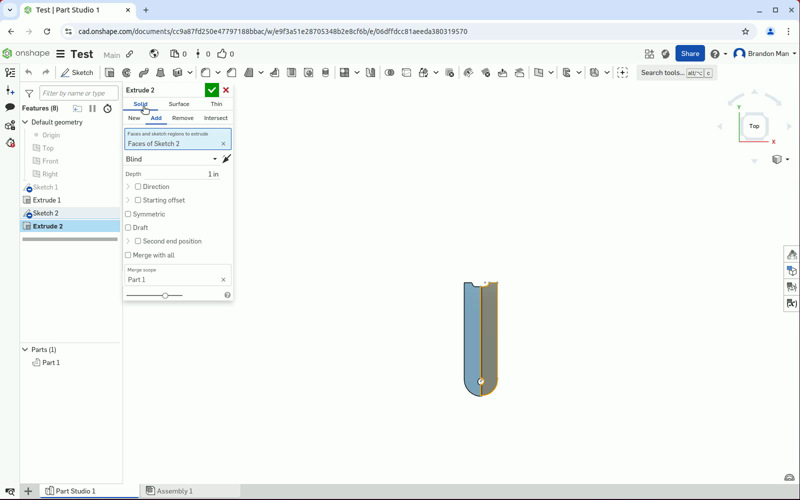
click(143, 106)
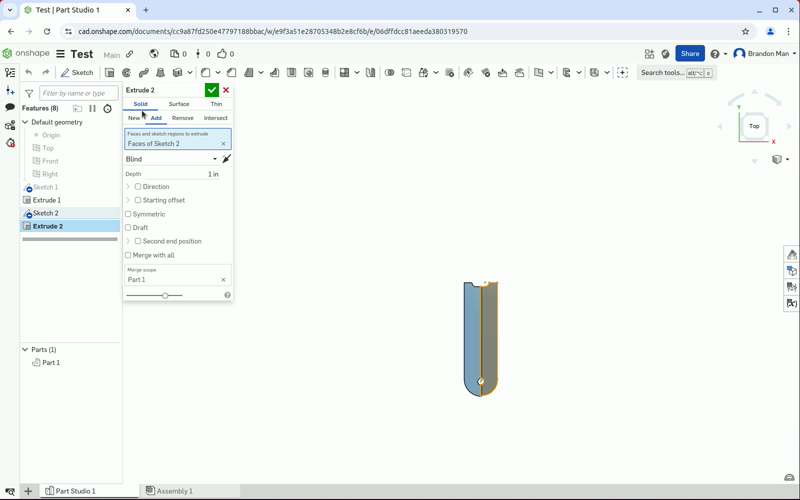
mouse_move(137, 120)
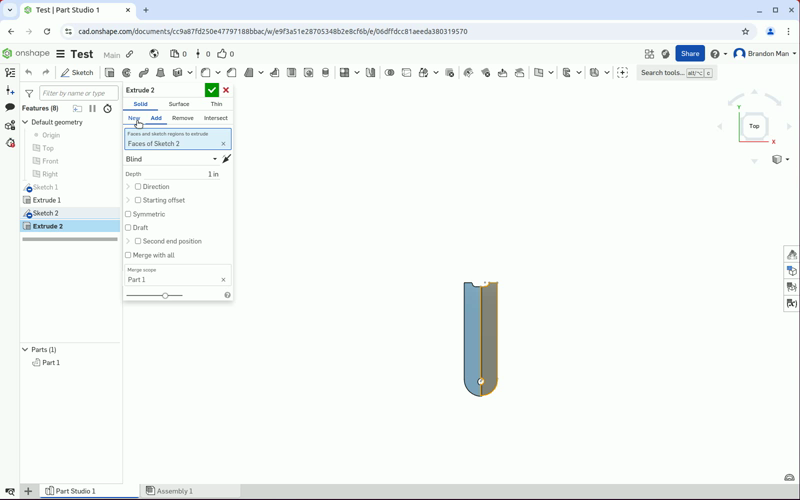
click(137, 120)
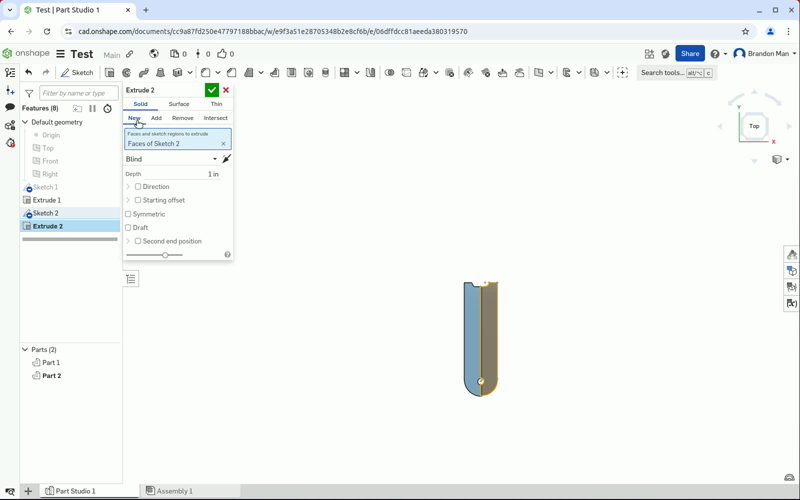
key(tab, 4)
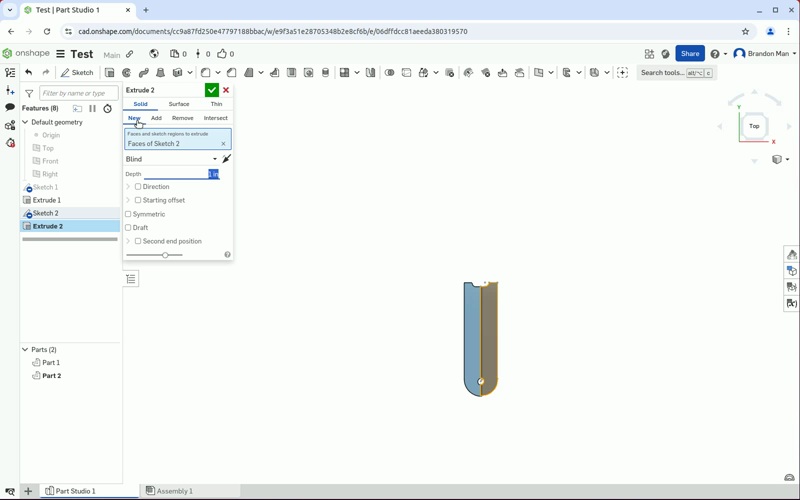
text(1.685)
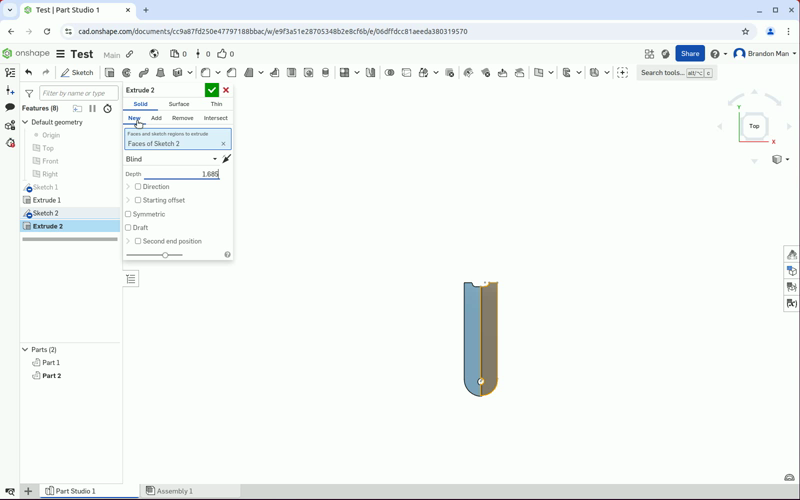
key(enter)
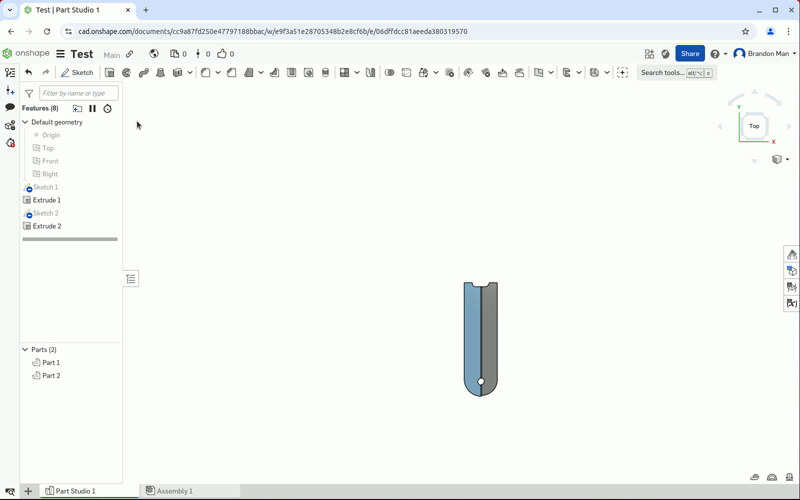
key(shift+h)
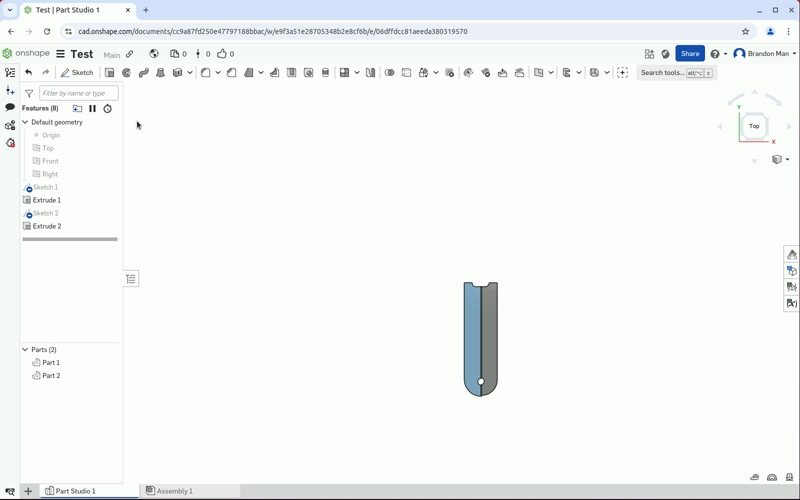
key(shift+h)
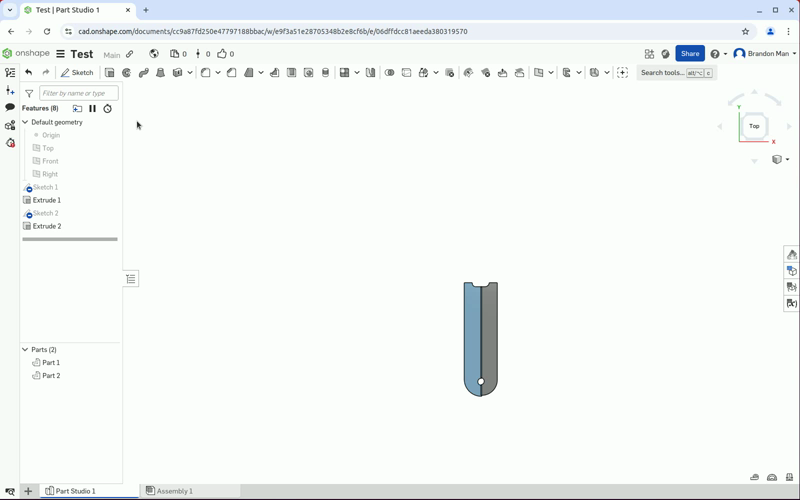
mouse_move(73, 189)
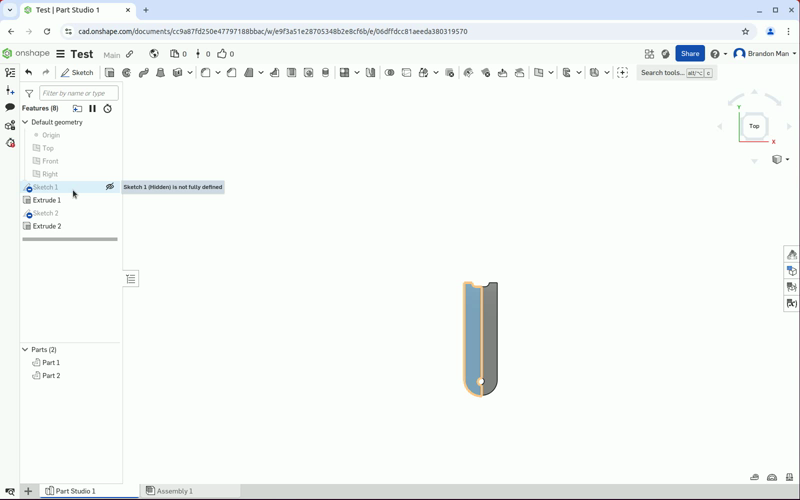
click(73, 189)
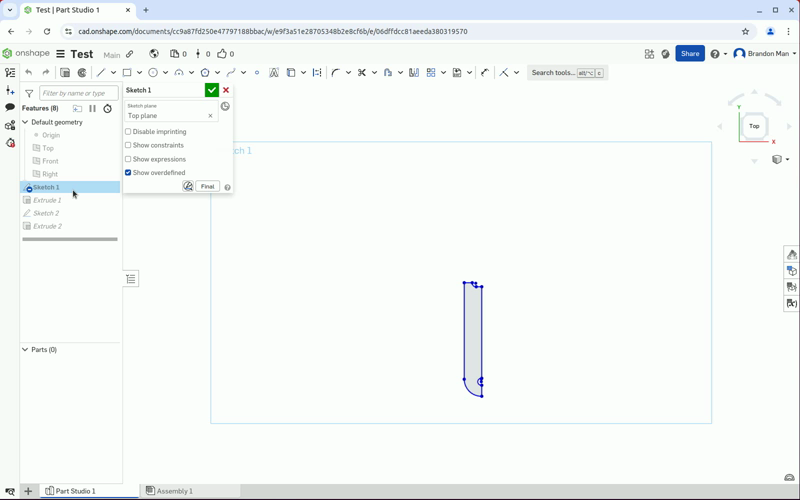
mouse_move(229, 92)
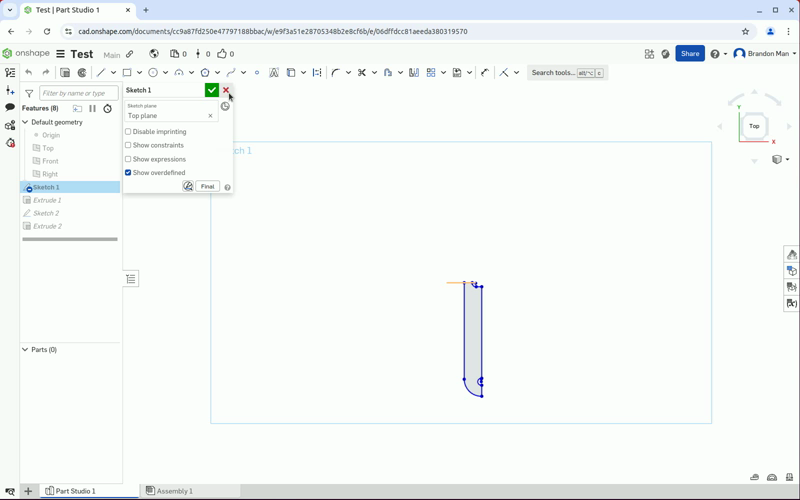
click(229, 92)
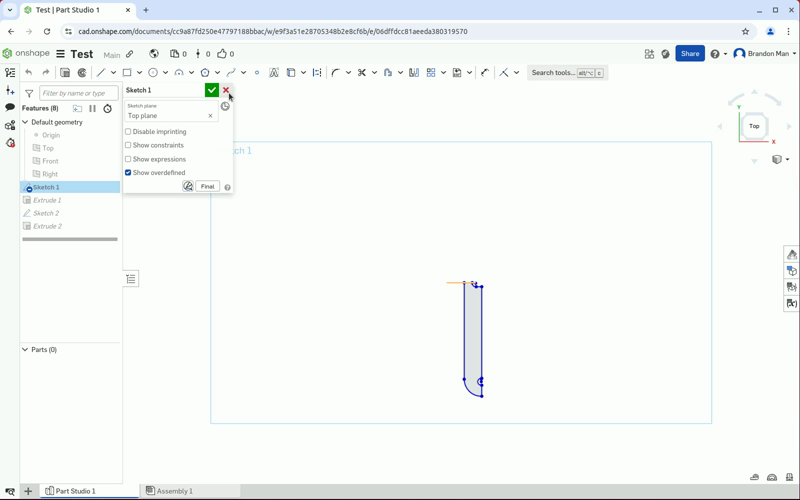
key(shift+s)
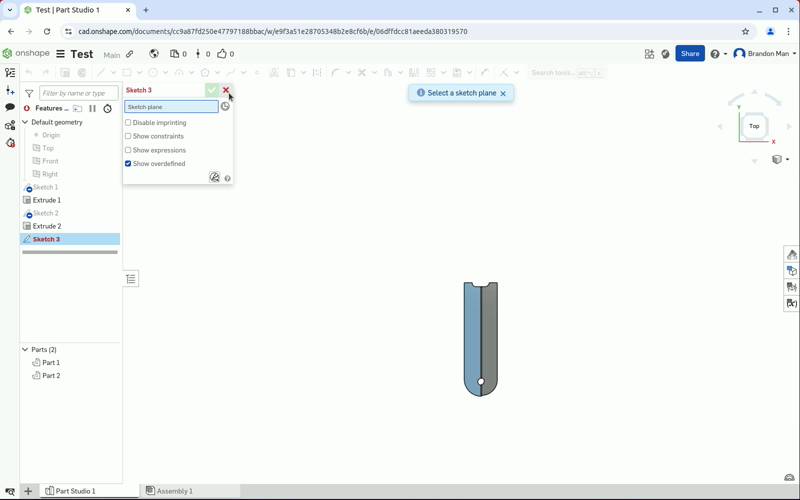
mouse_move(73, 150)
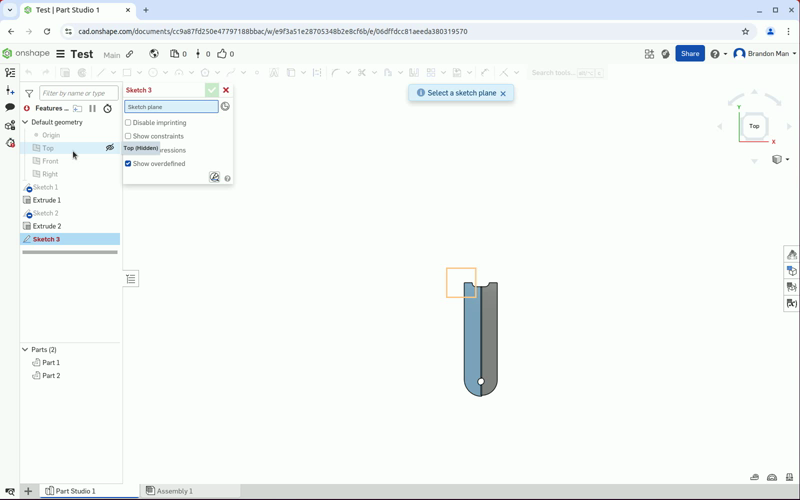
click(73, 150)
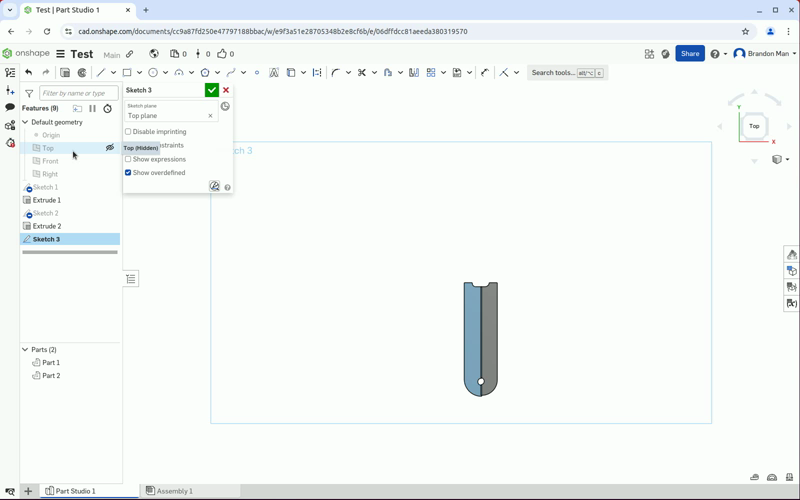
mouse_move(73, 352)
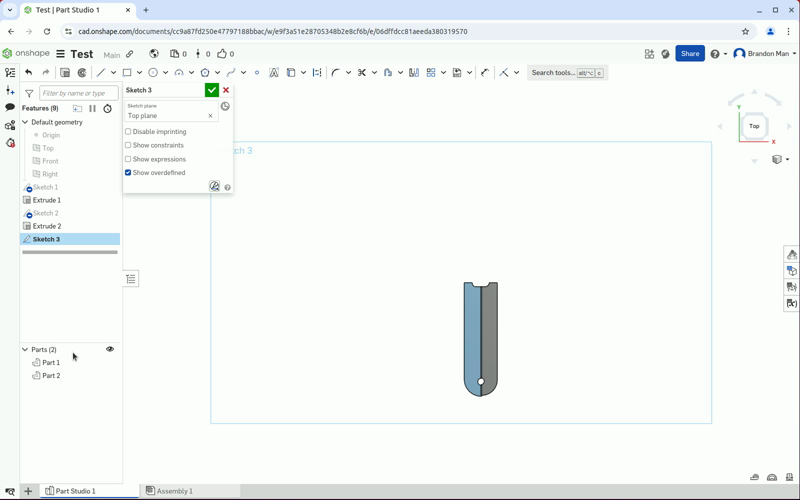
key(y)
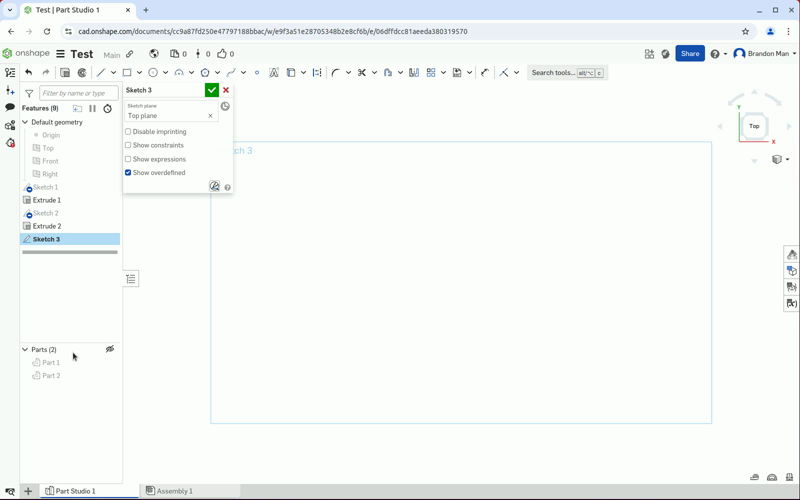
key(l)
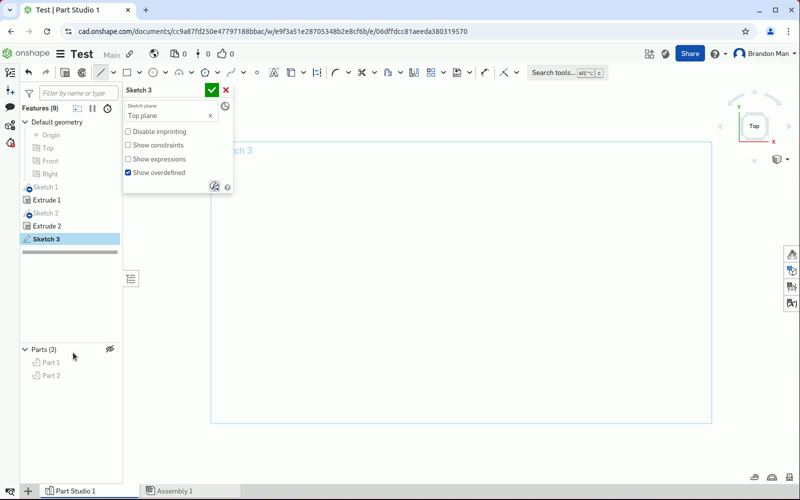
key_down(shift)
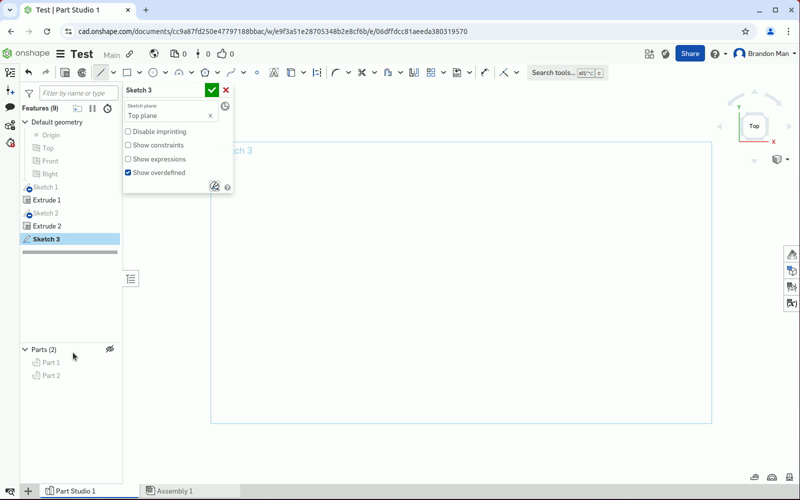
mouse_move(464, 282)
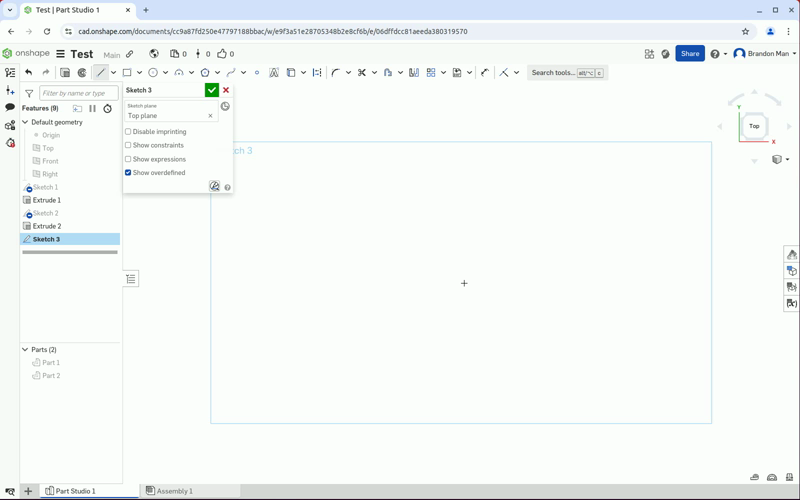
click(464, 282)
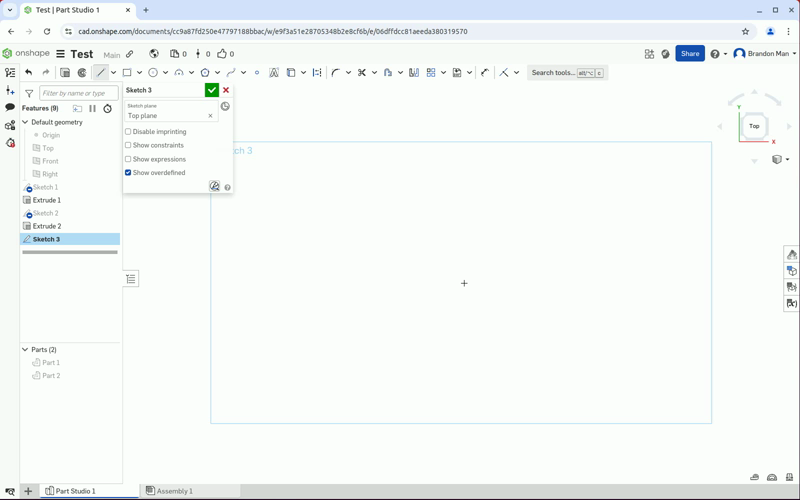
key_up(shift)
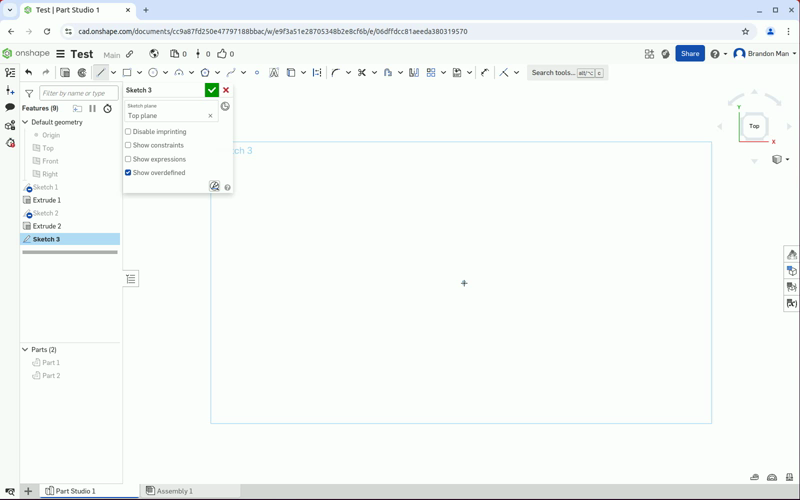
key_down(shift)
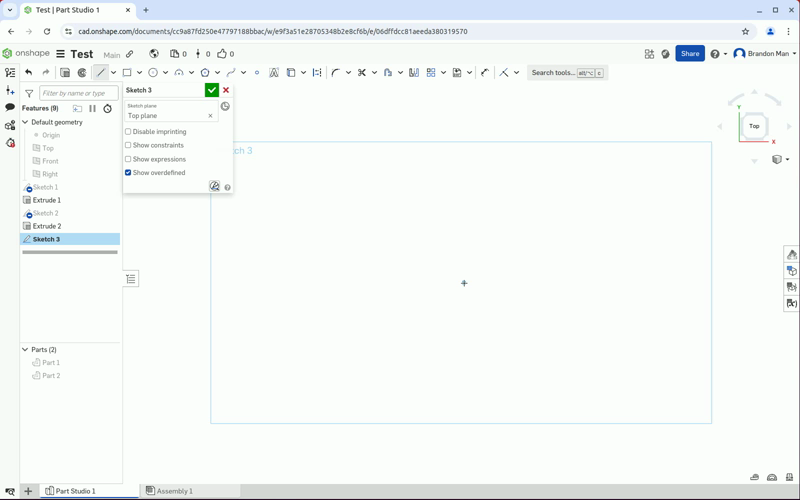
mouse_move(494, 282)
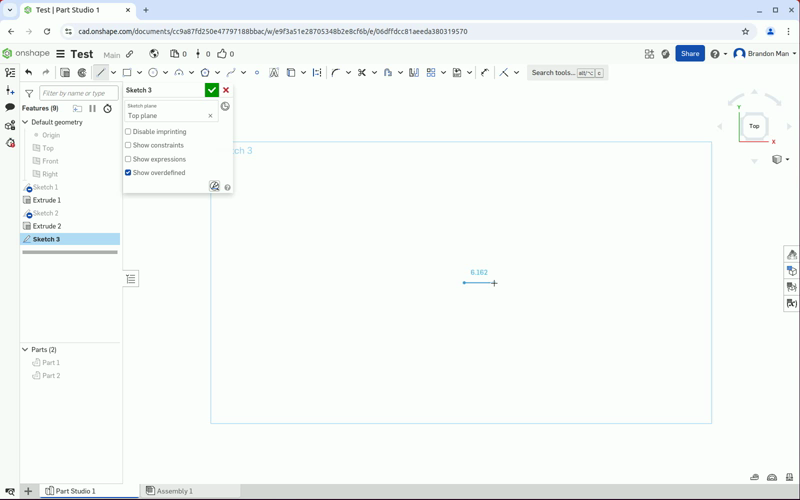
mouse_move(472, 282)
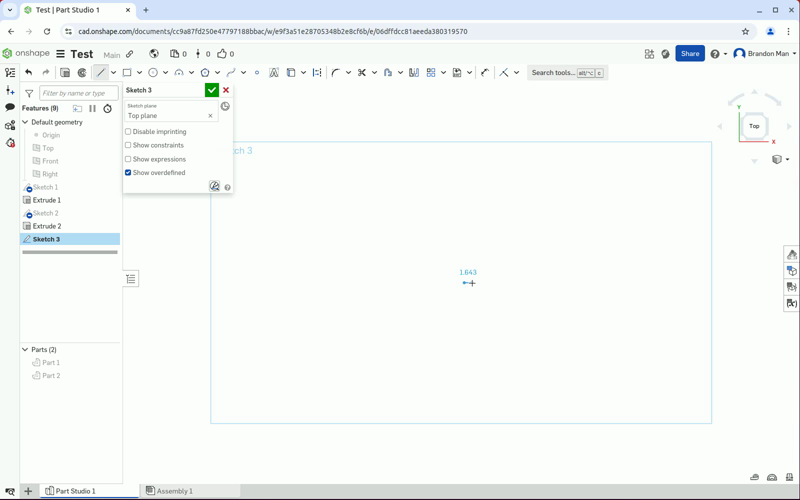
click(472, 282)
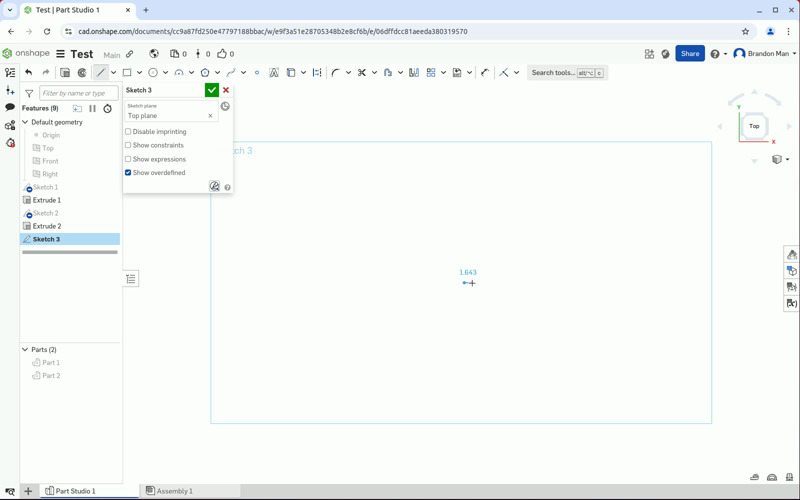
key_up(shift)
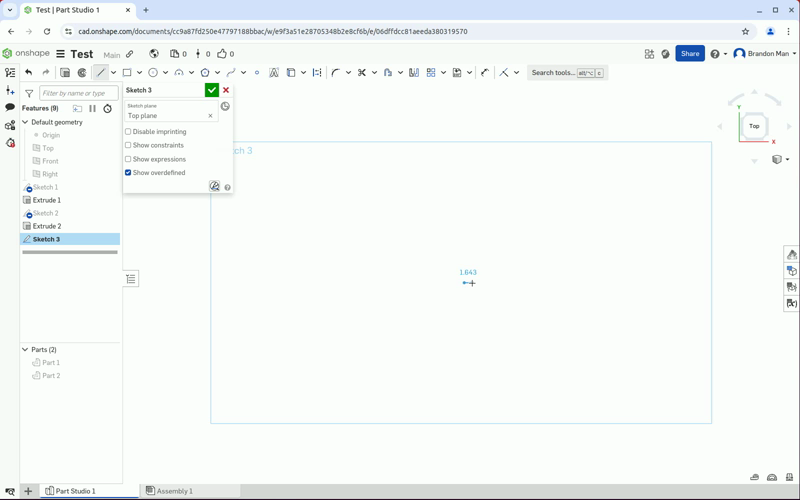
key(esc)
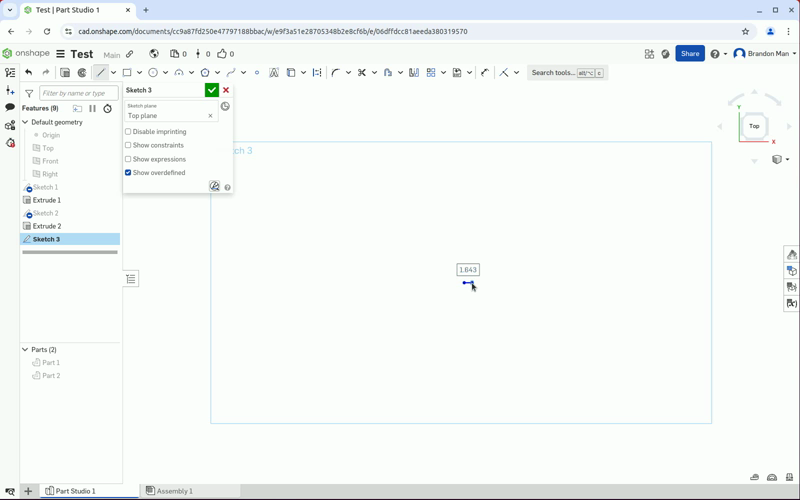
key(a)
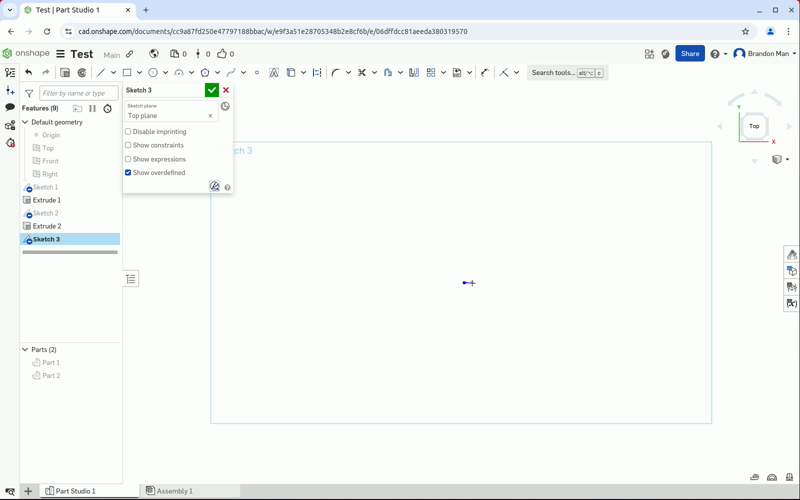
mouse_move(472, 282)
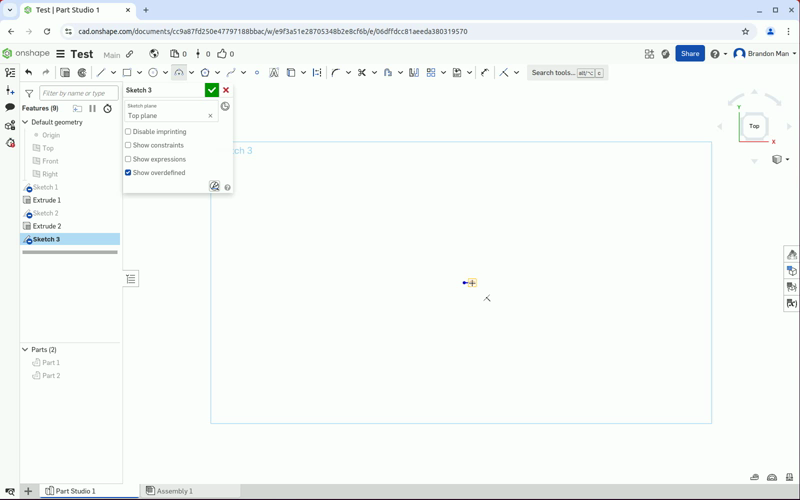
click(472, 282)
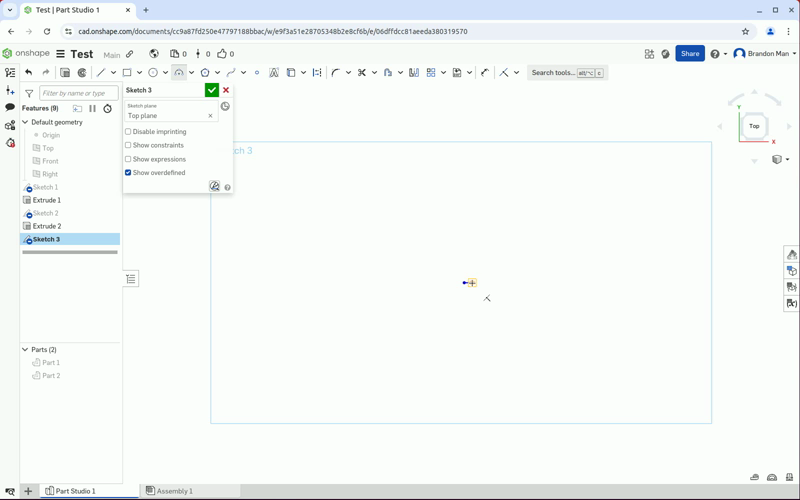
key_down(shift)
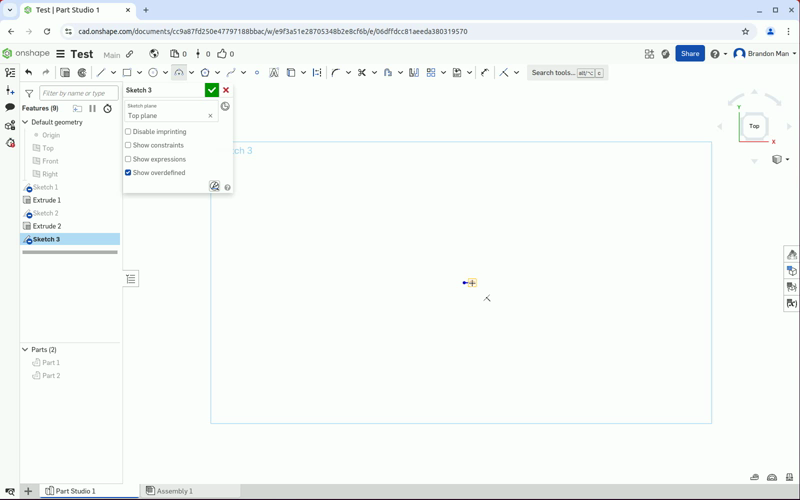
mouse_move(476, 279)
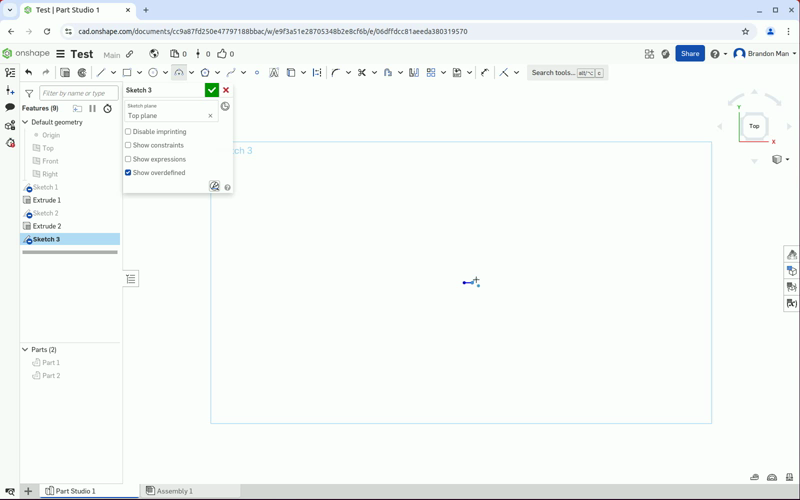
scroll(6)
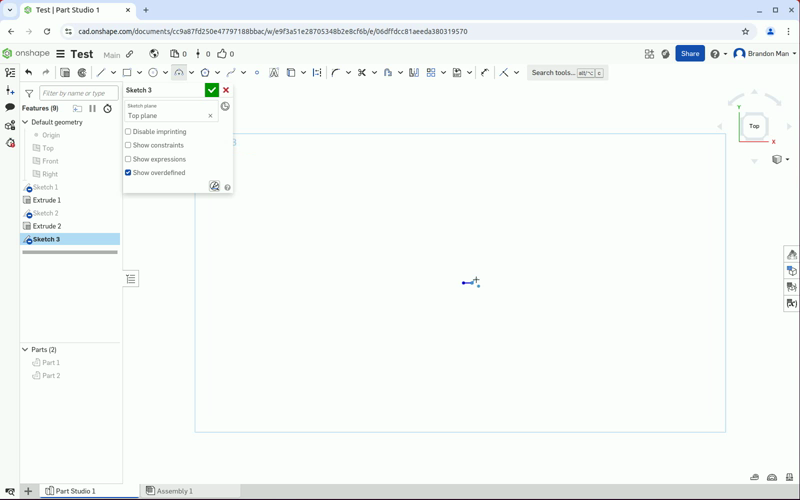
scroll(6)
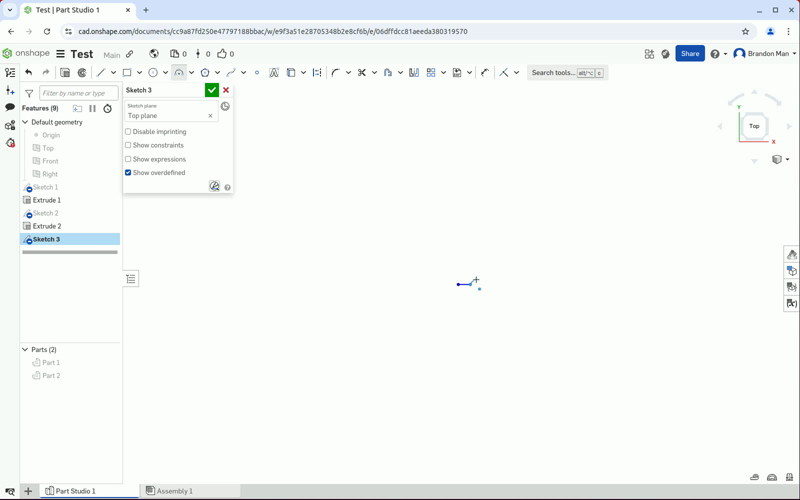
scroll(6)
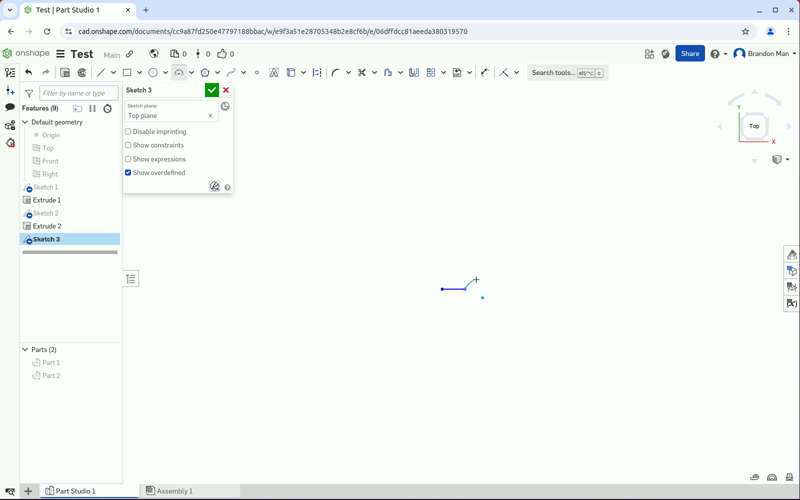
scroll(6)
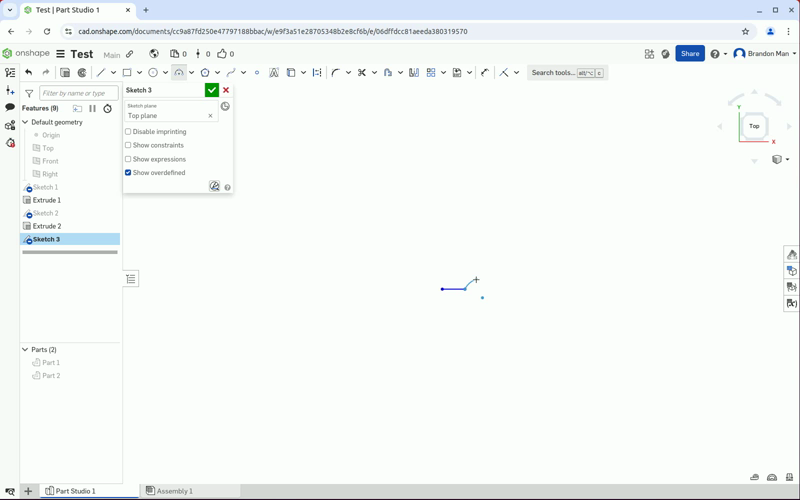
scroll(6)
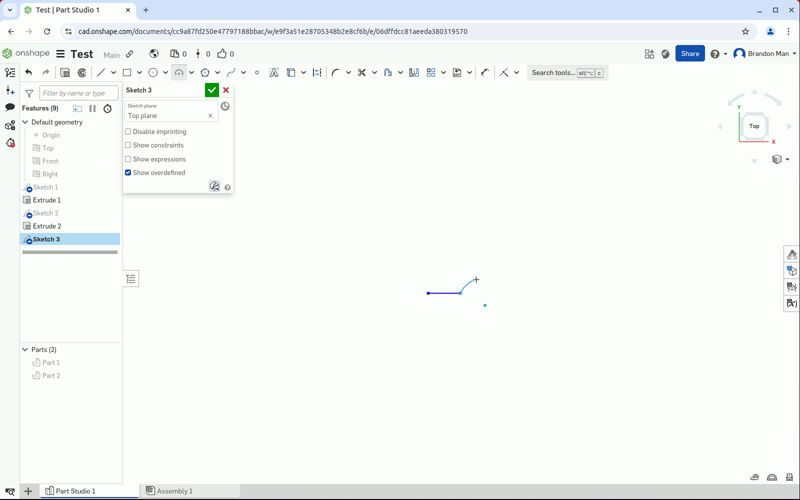
scroll(6)
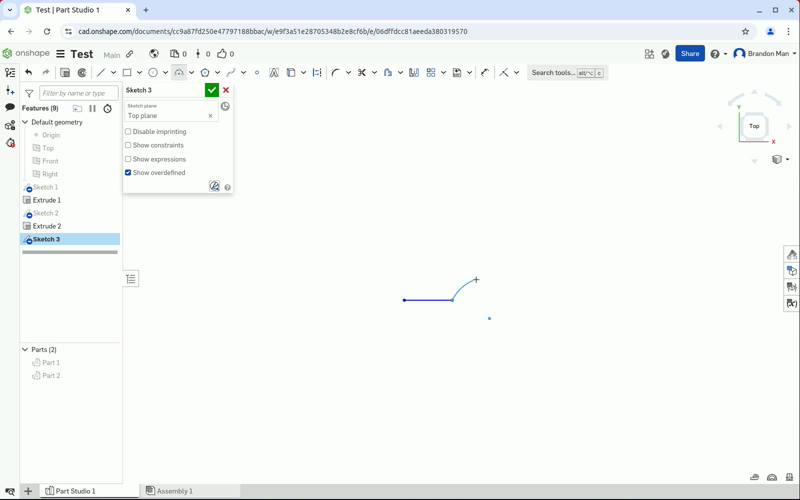
scroll(6)
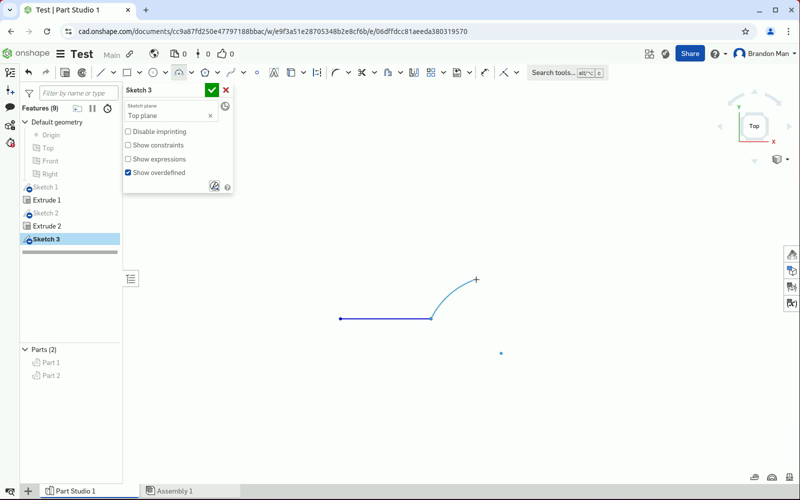
click(476, 279)
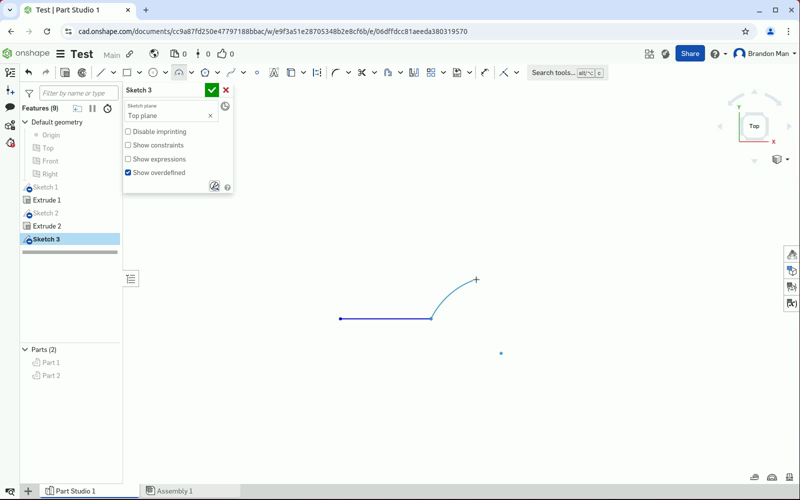
scroll(-6)
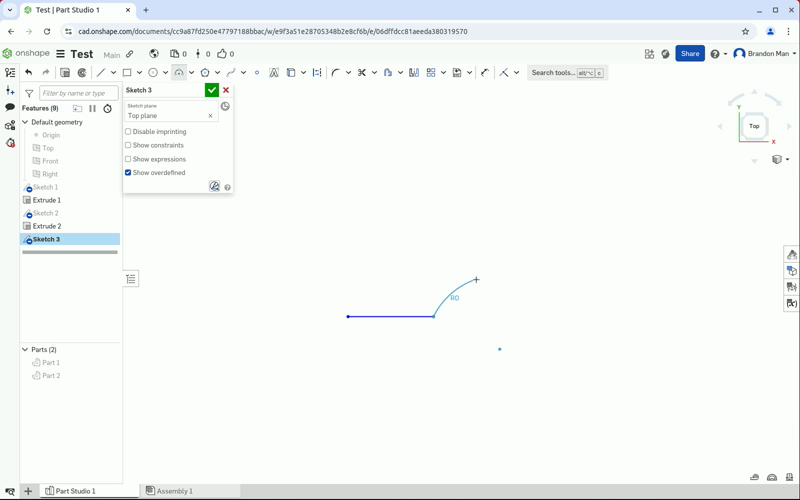
scroll(-6)
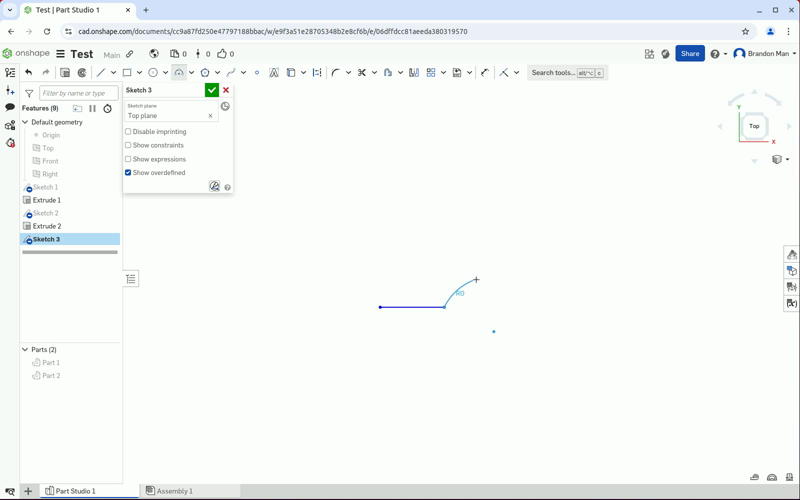
scroll(-6)
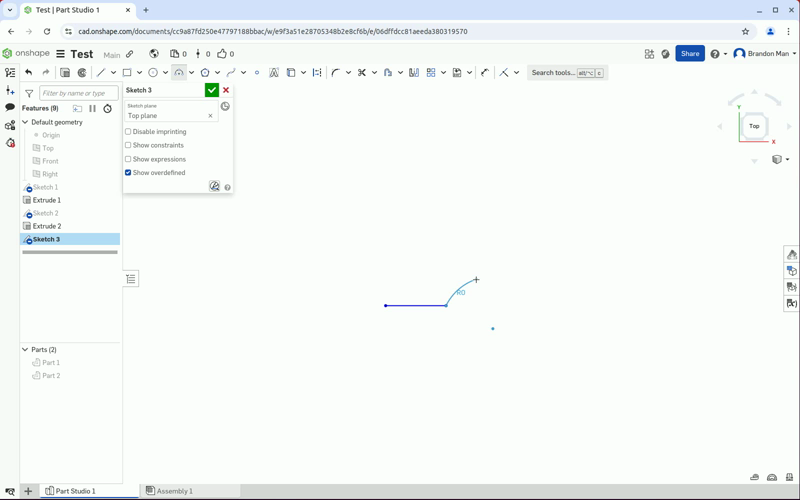
scroll(-6)
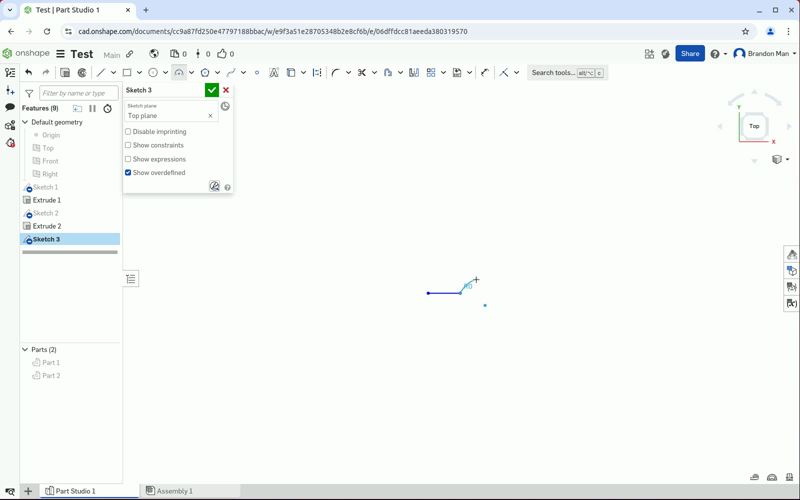
scroll(-6)
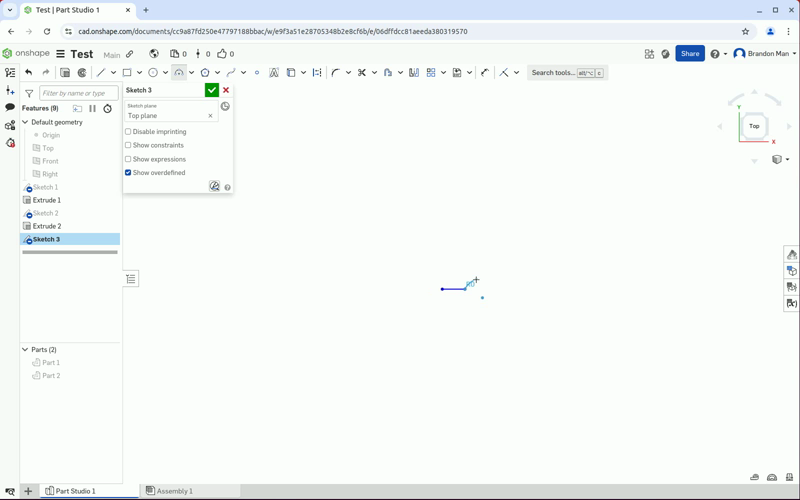
scroll(-6)
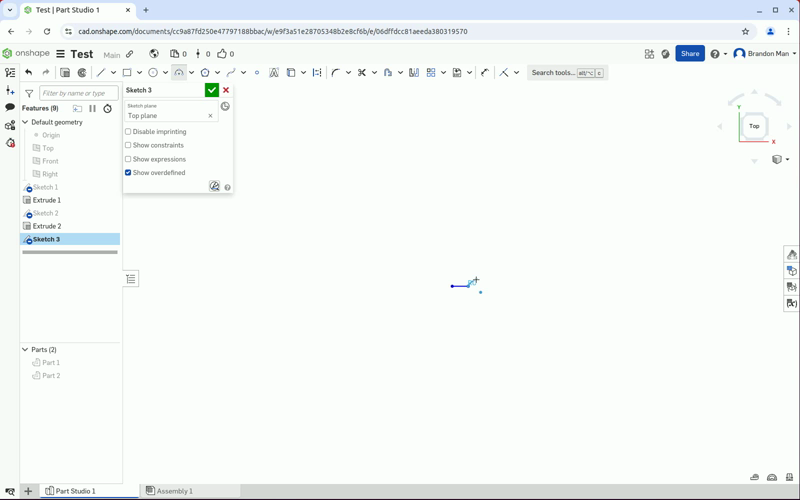
scroll(-6)
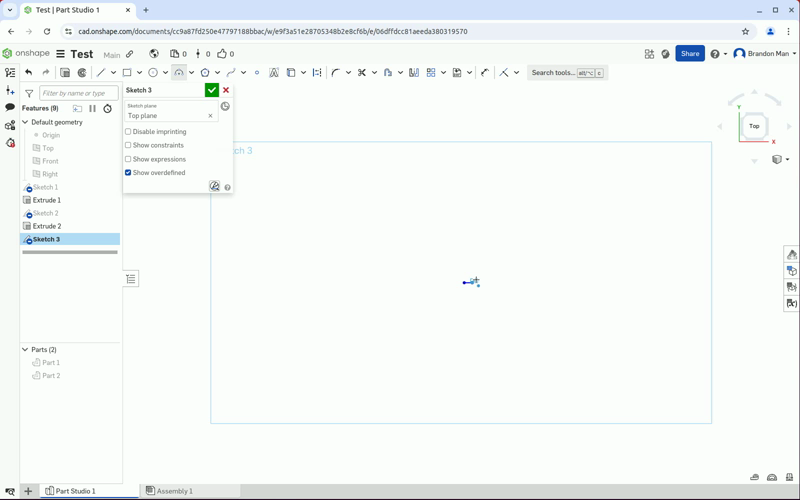
mouse_move(473, 280)
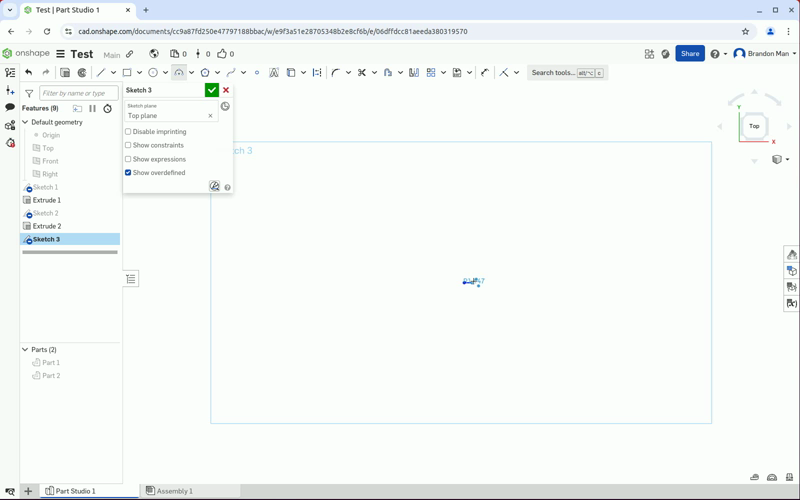
scroll(6)
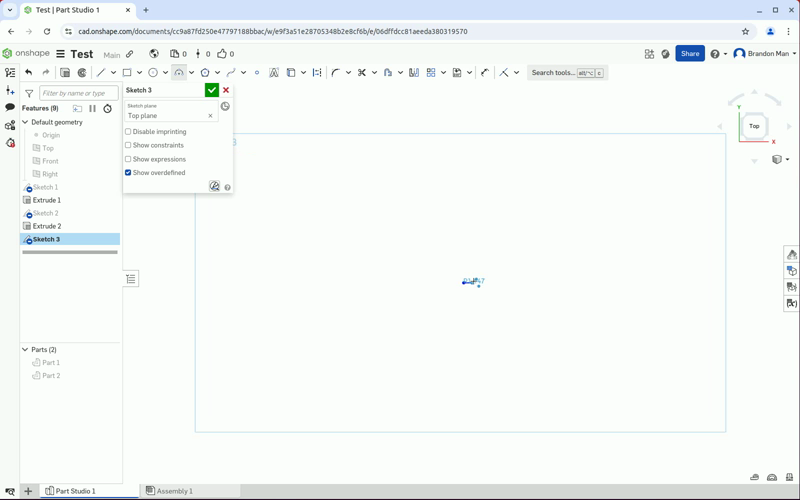
scroll(6)
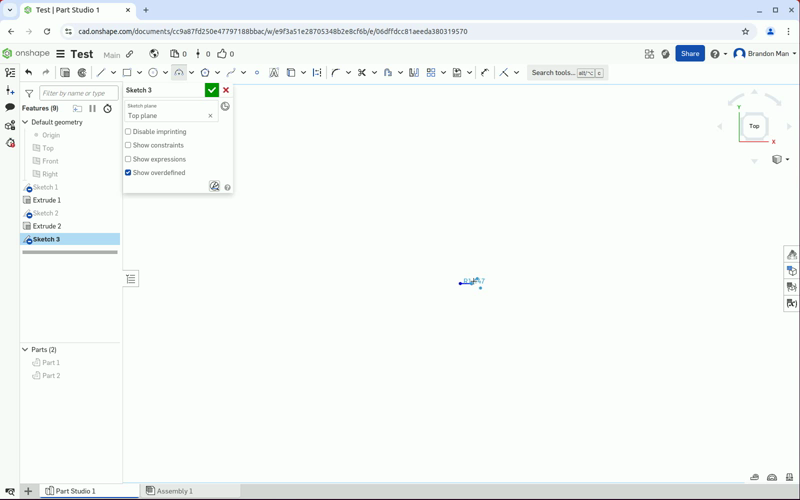
scroll(6)
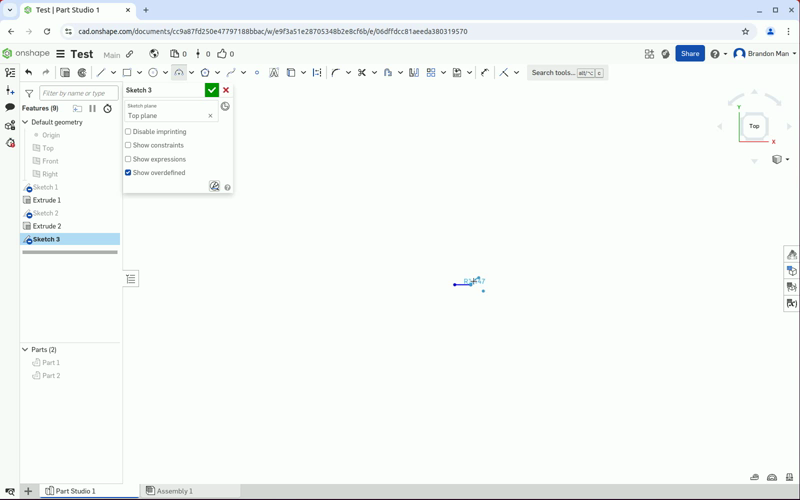
scroll(6)
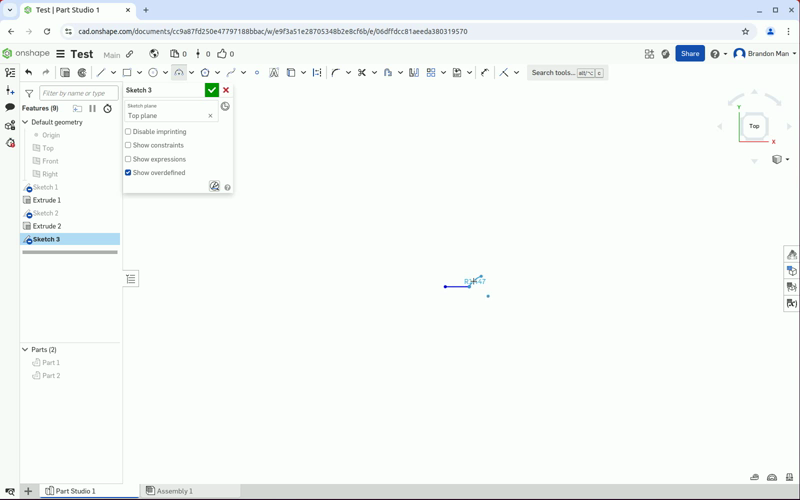
scroll(6)
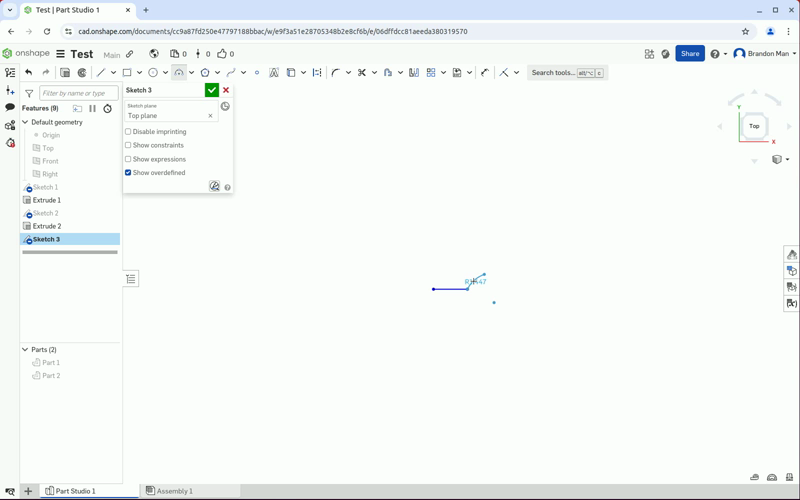
scroll(6)
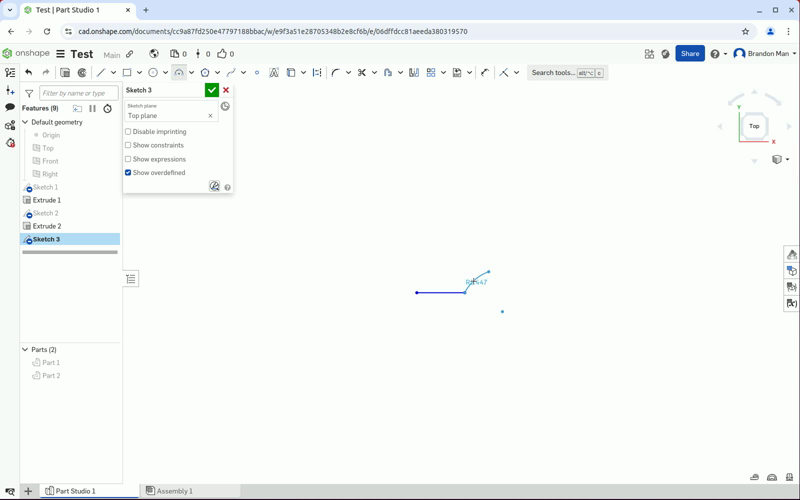
scroll(6)
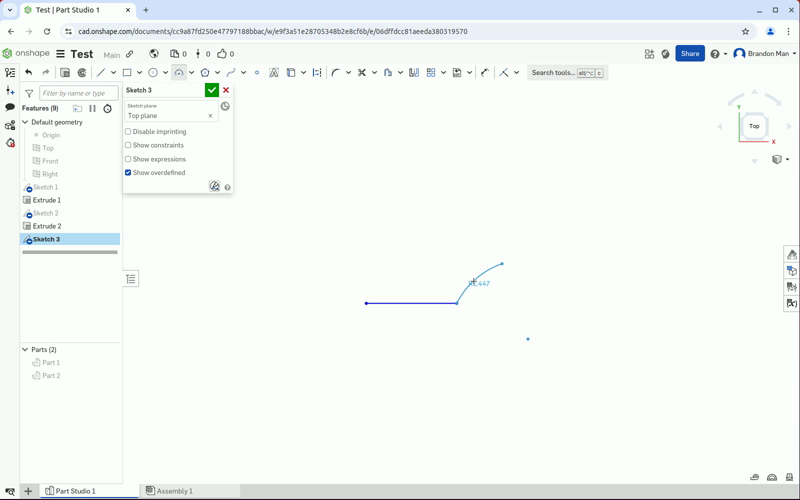
click(473, 280)
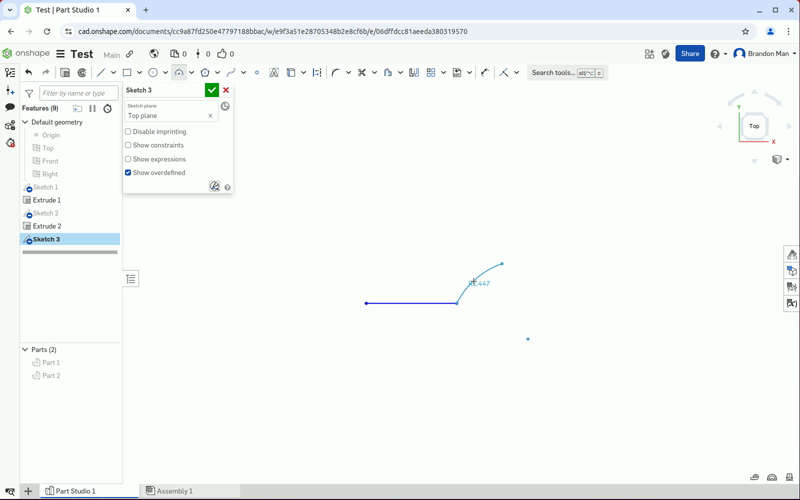
scroll(-6)
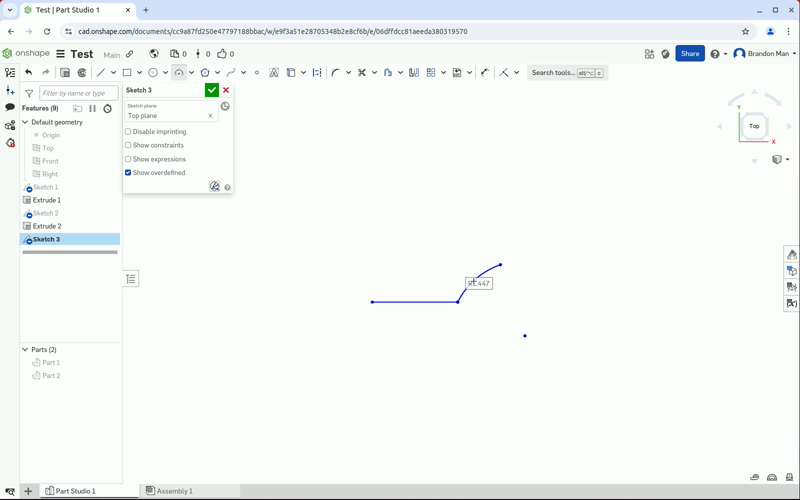
scroll(-6)
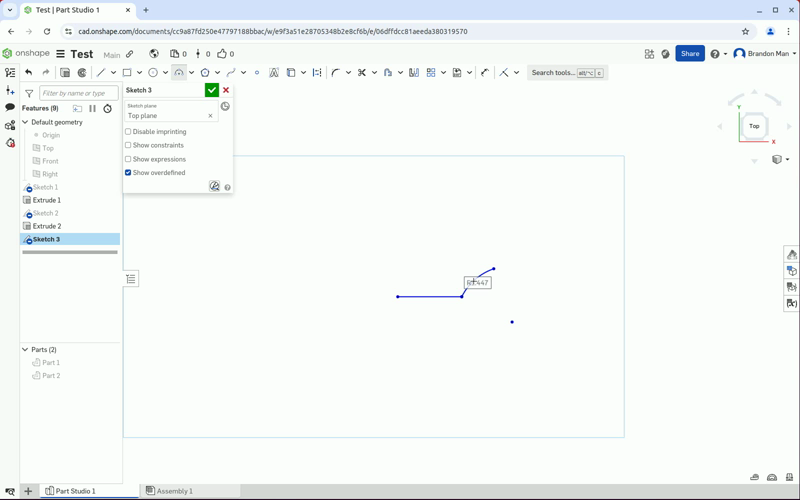
scroll(-6)
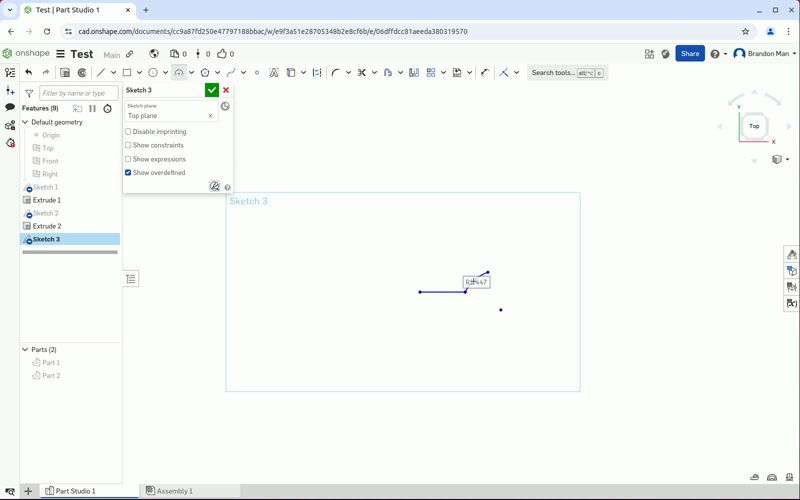
scroll(-6)
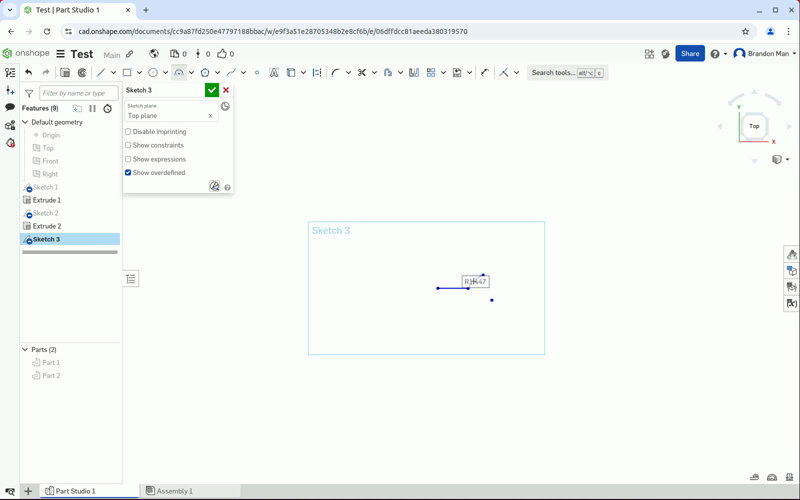
scroll(-6)
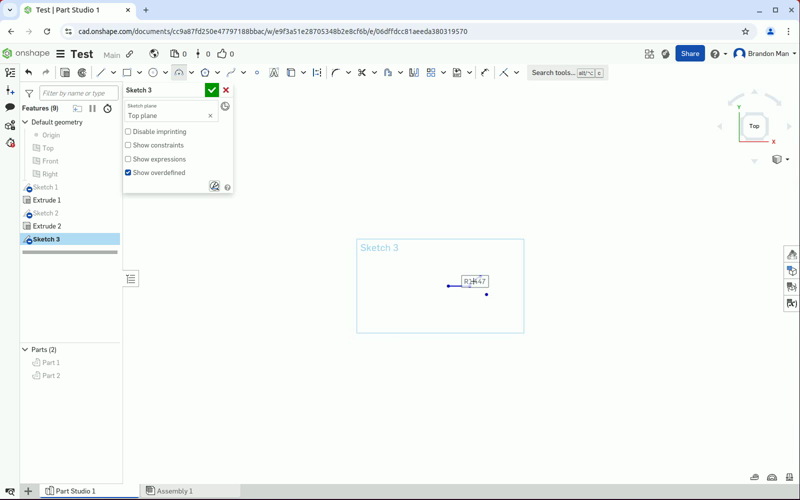
scroll(-6)
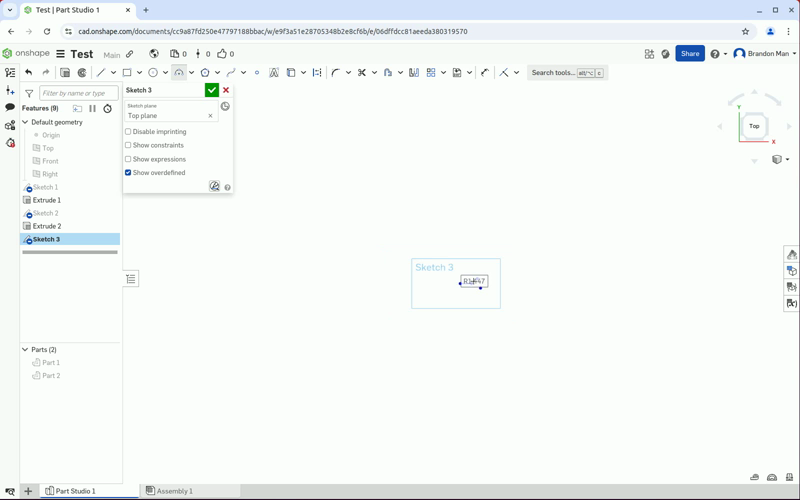
scroll(-6)
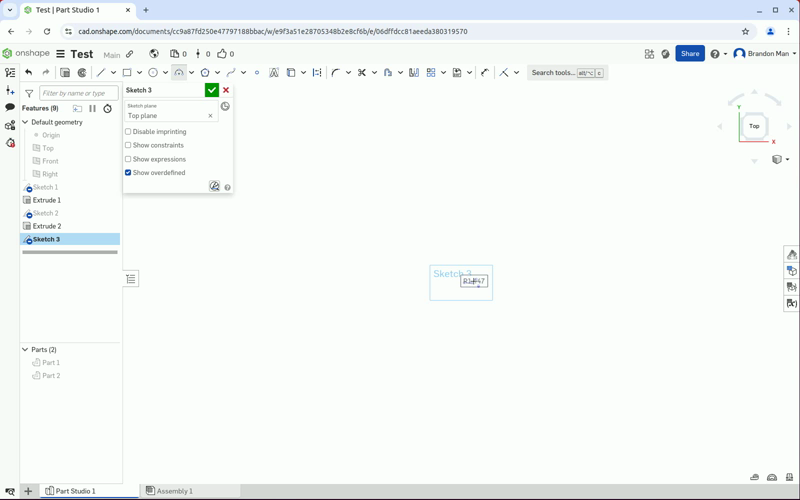
key_up(shift)
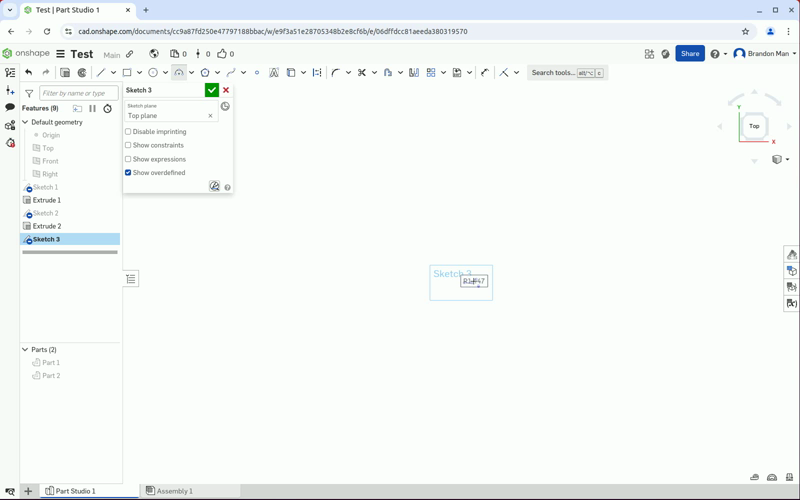
key(esc)
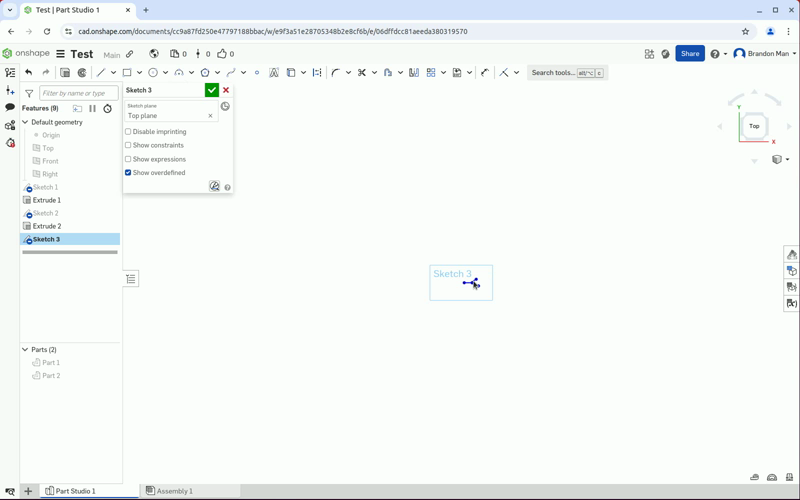
key(l)
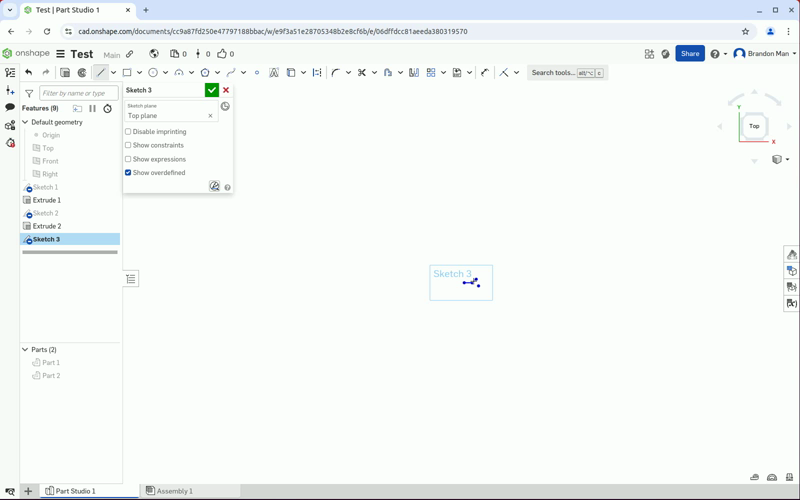
mouse_move(476, 279)
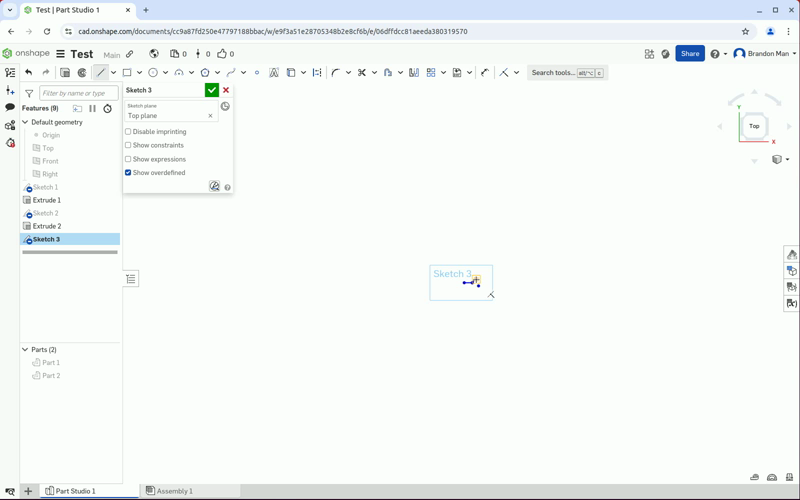
scroll(6)
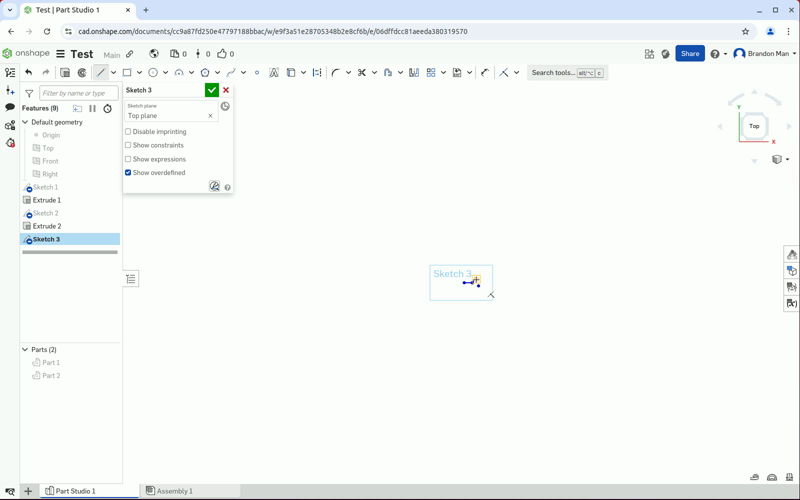
scroll(6)
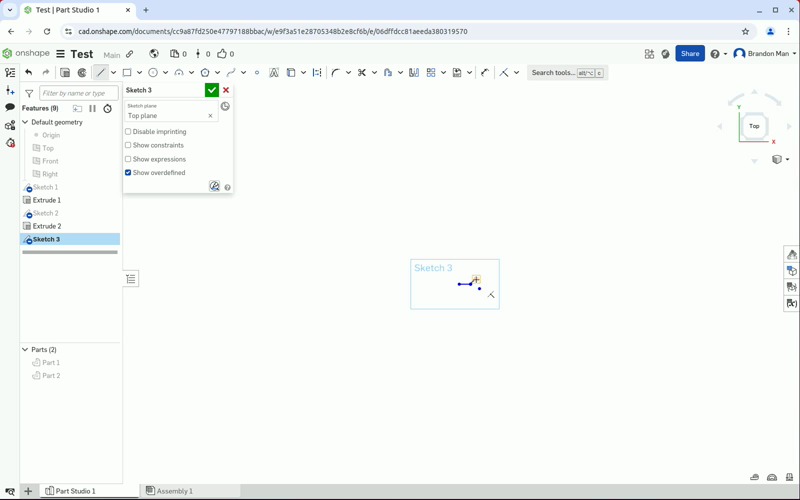
scroll(6)
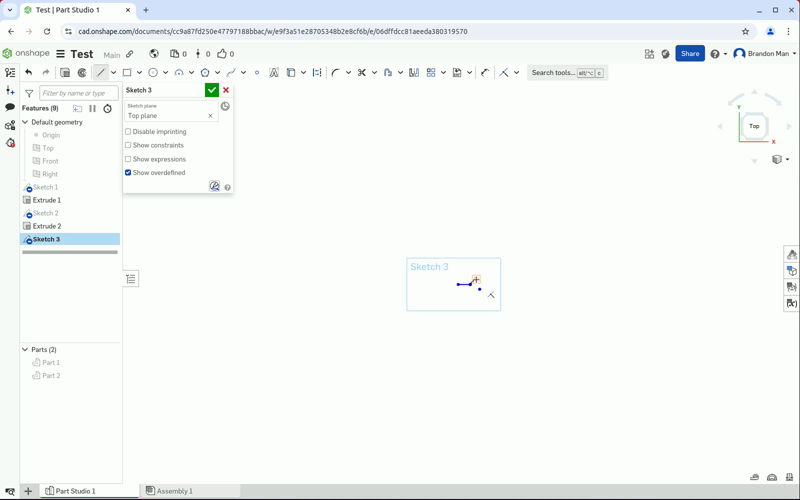
scroll(6)
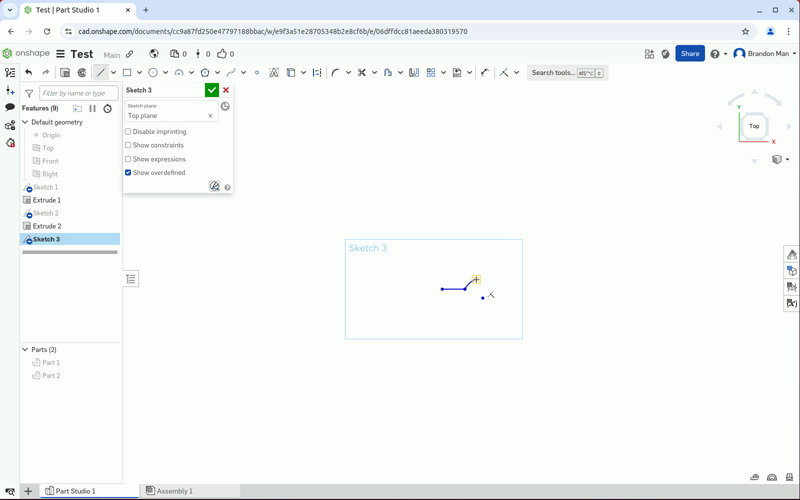
scroll(6)
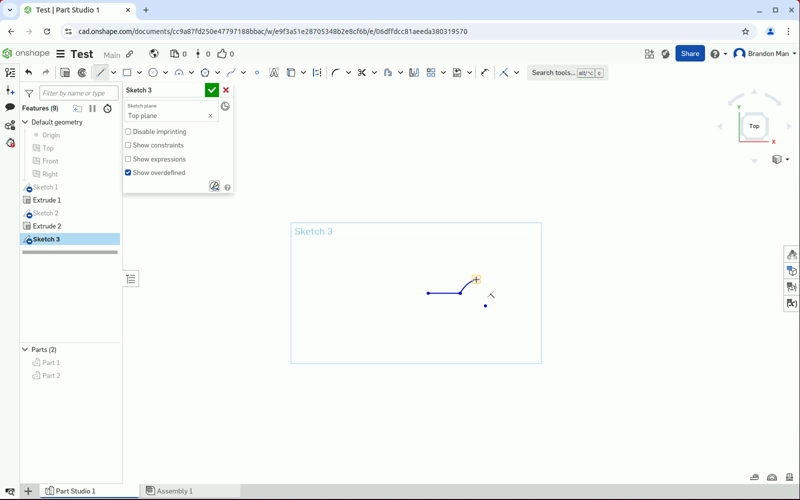
scroll(6)
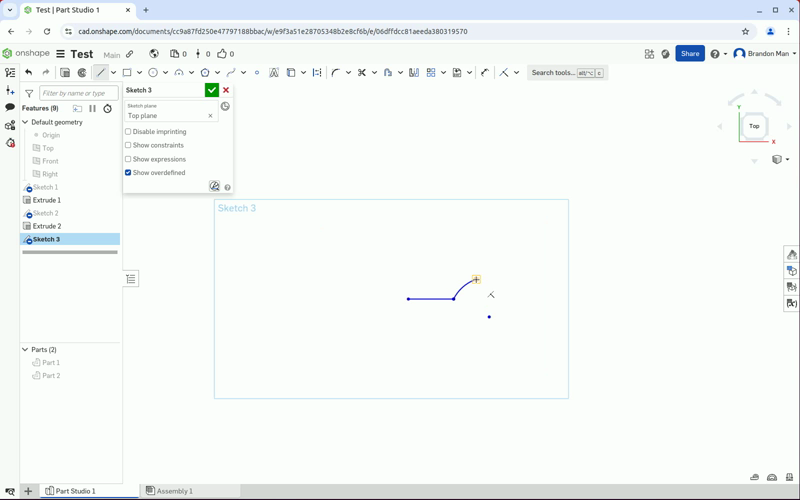
scroll(6)
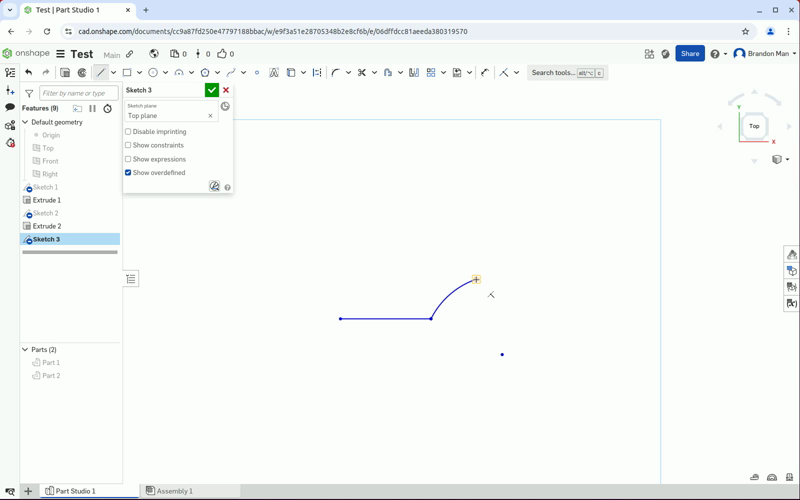
click(476, 279)
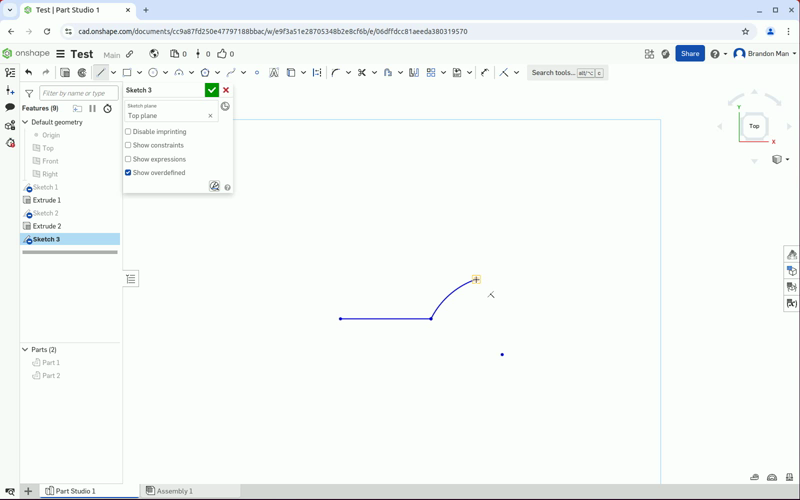
scroll(-6)
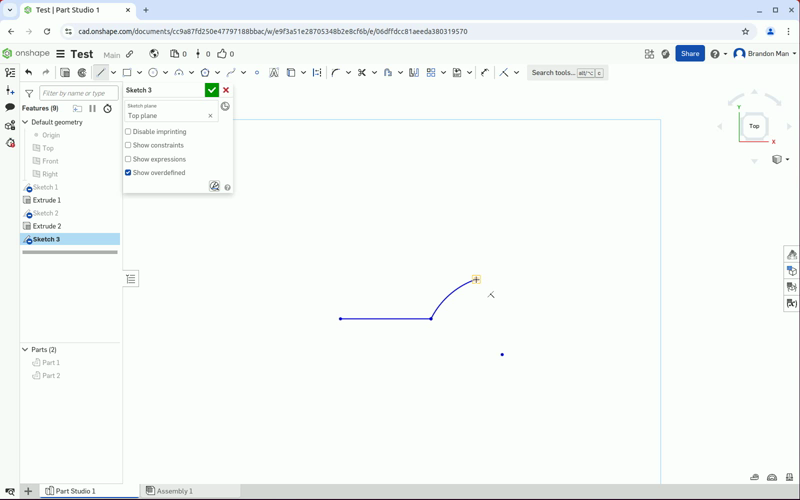
scroll(-6)
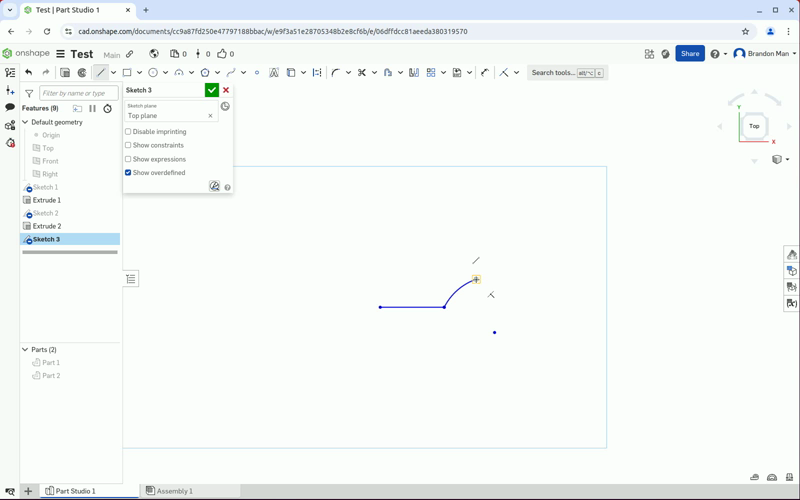
scroll(-6)
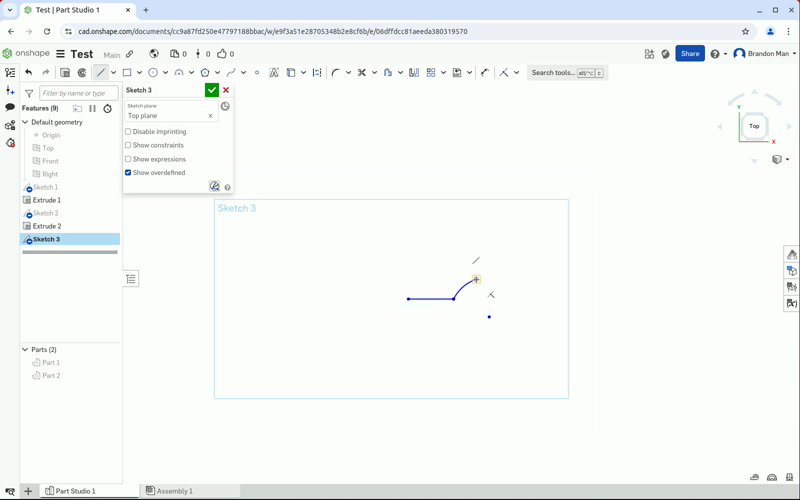
scroll(-6)
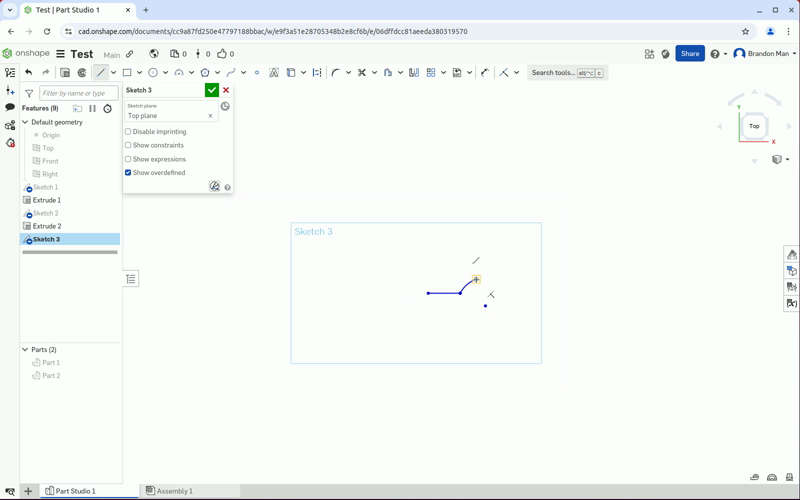
scroll(-6)
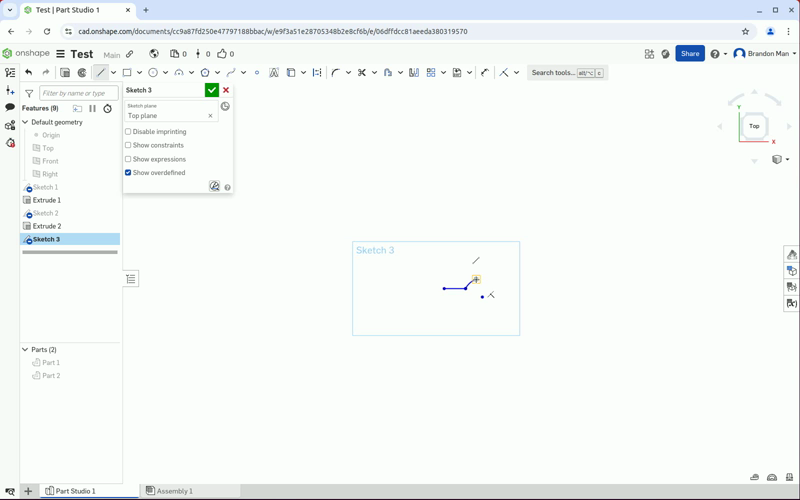
scroll(-6)
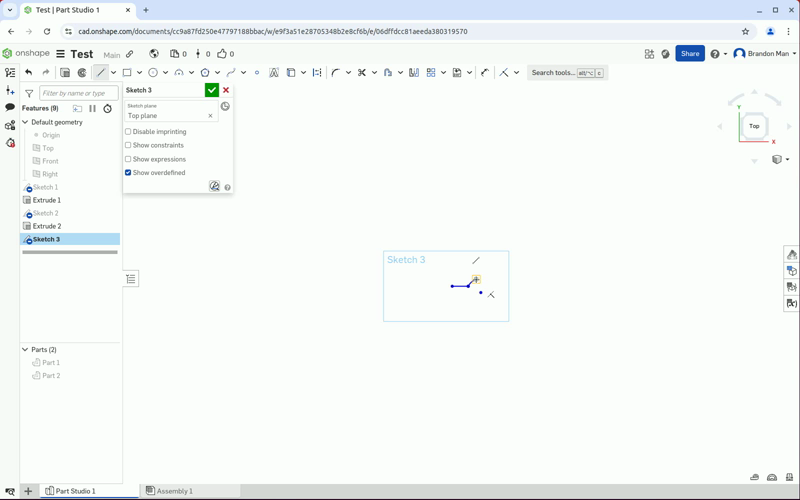
scroll(-6)
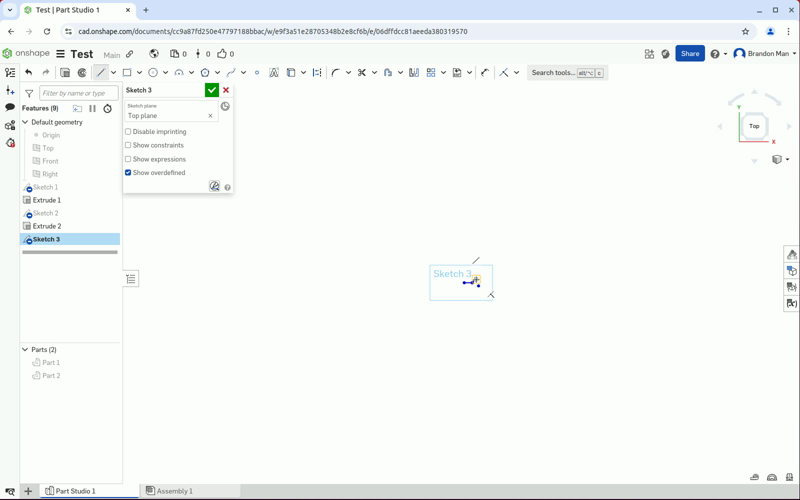
key_down(shift)
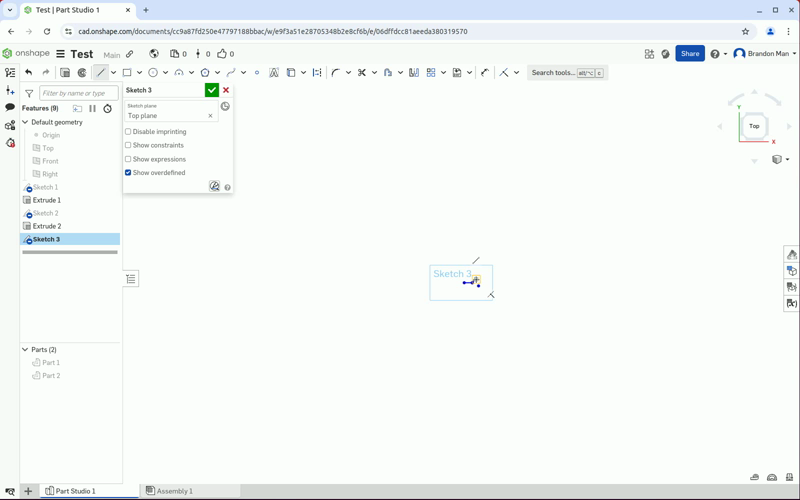
mouse_move(506, 279)
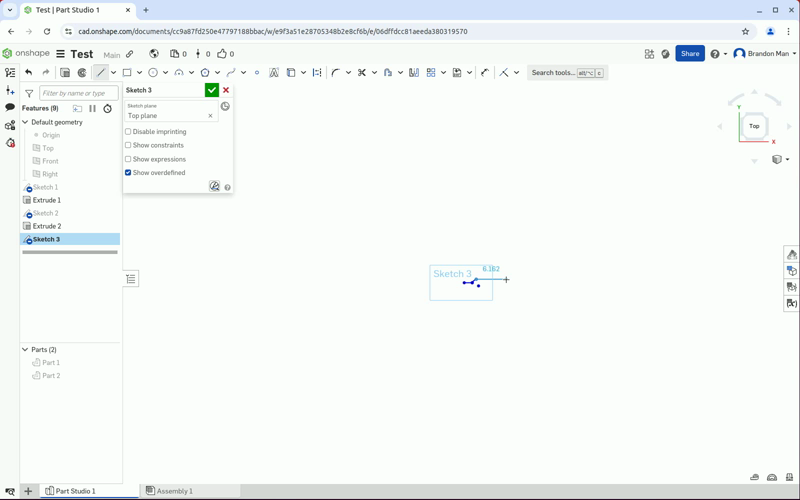
mouse_move(480, 279)
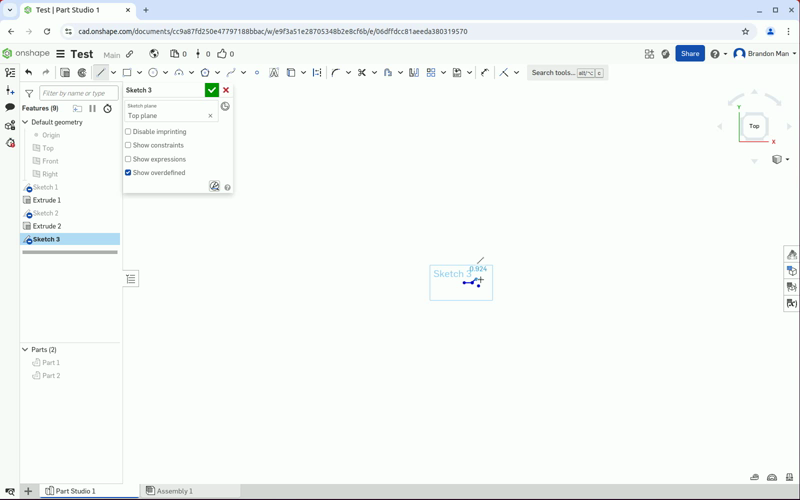
scroll(6)
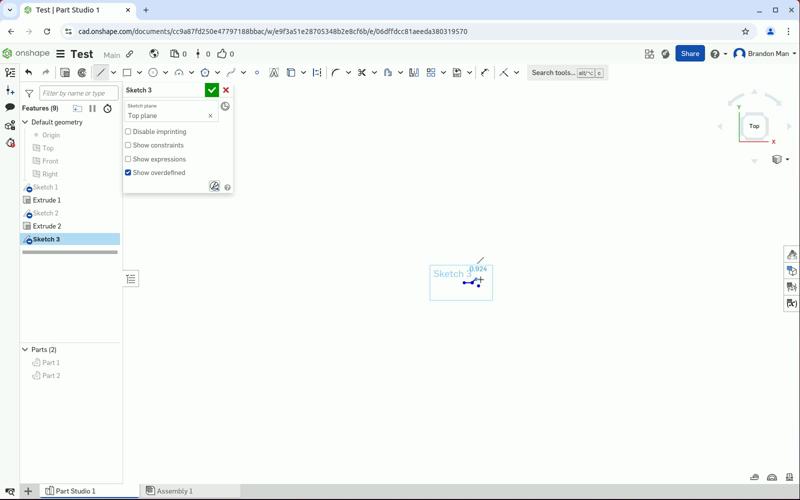
scroll(6)
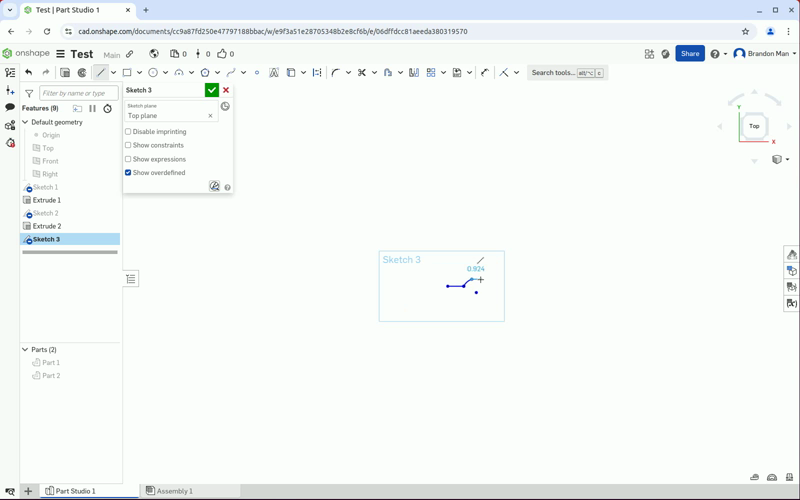
scroll(6)
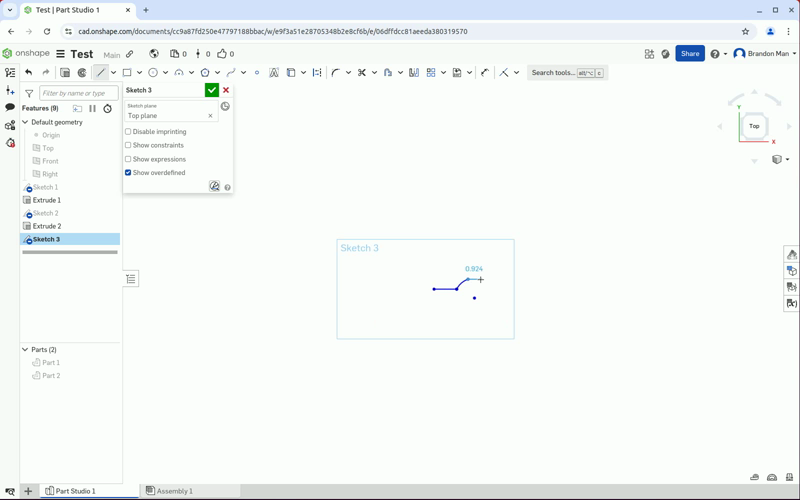
scroll(6)
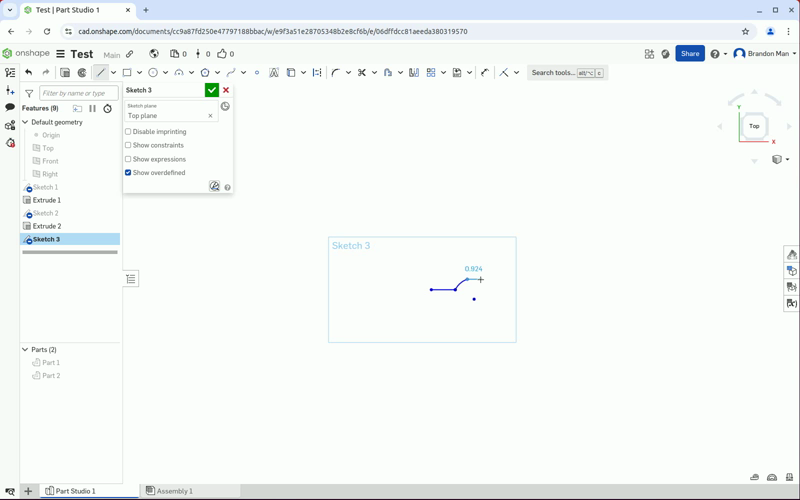
scroll(6)
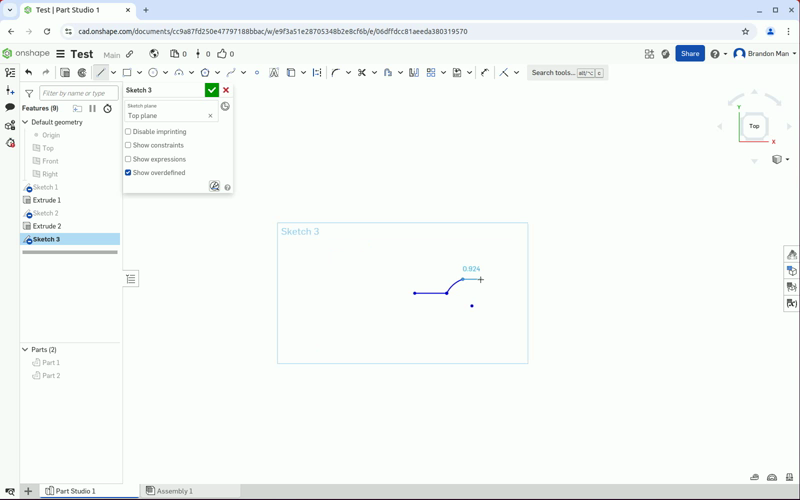
scroll(6)
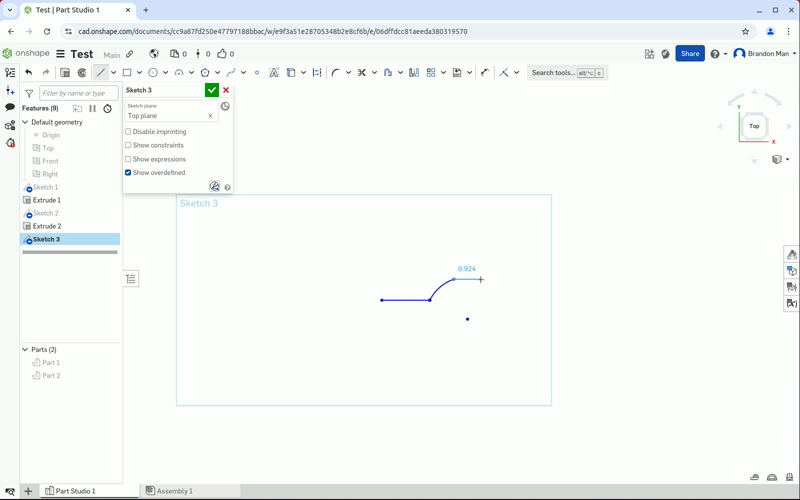
scroll(6)
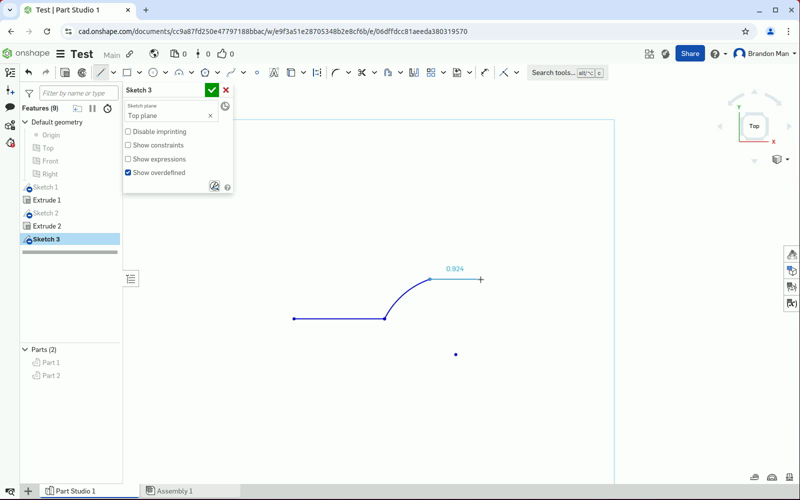
click(480, 279)
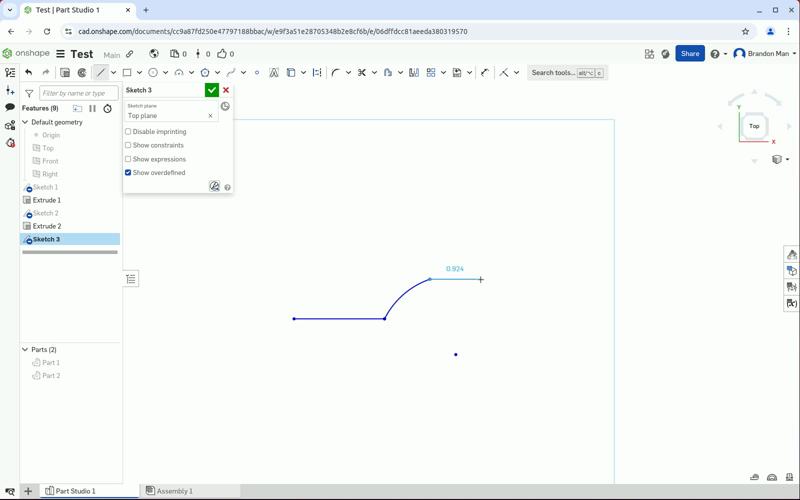
scroll(-6)
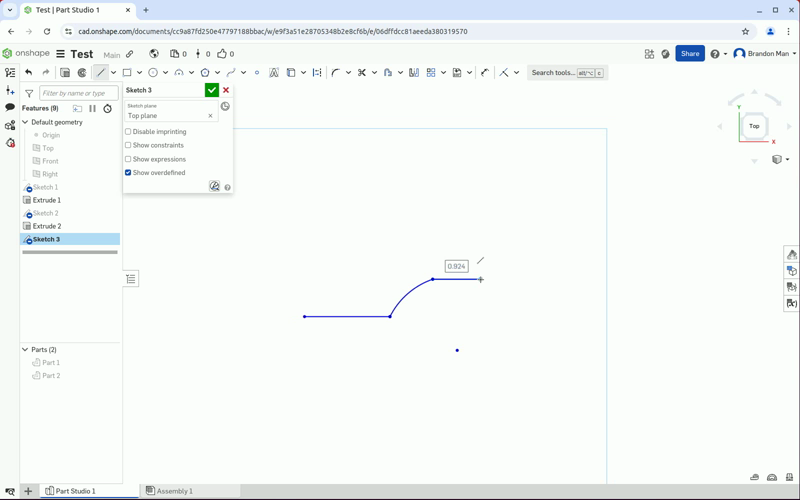
scroll(-6)
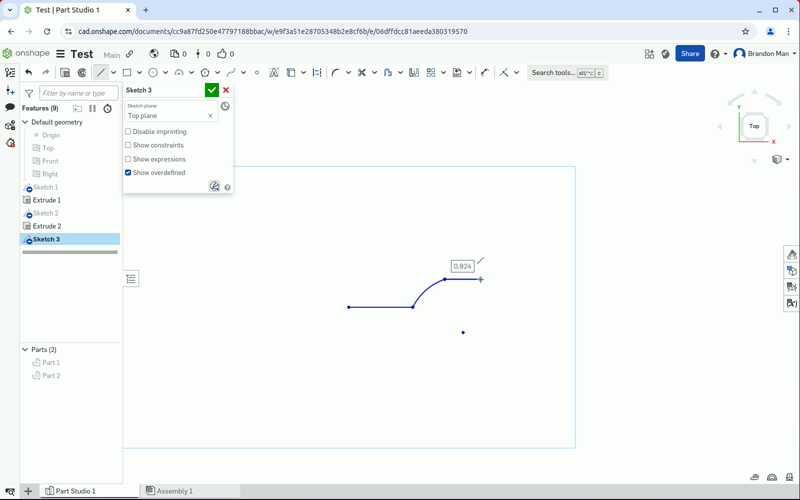
scroll(-6)
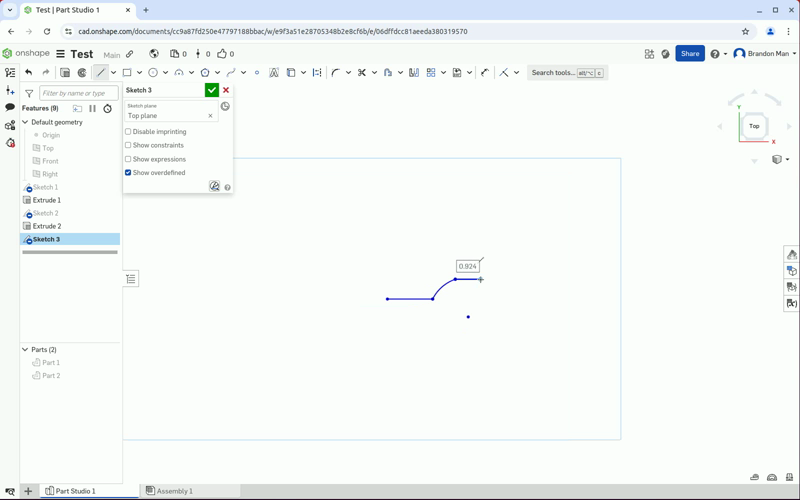
scroll(-6)
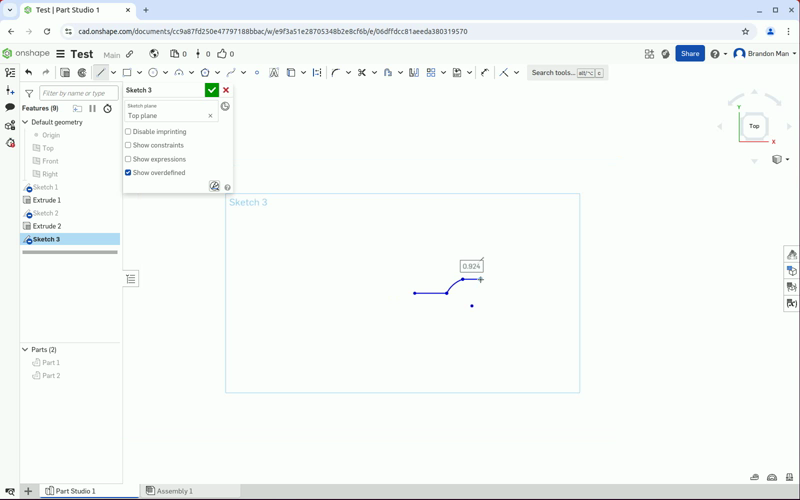
scroll(-6)
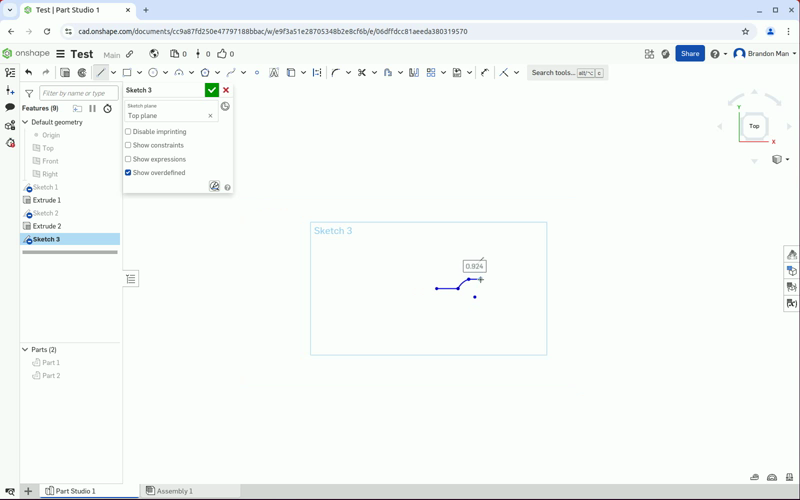
scroll(-6)
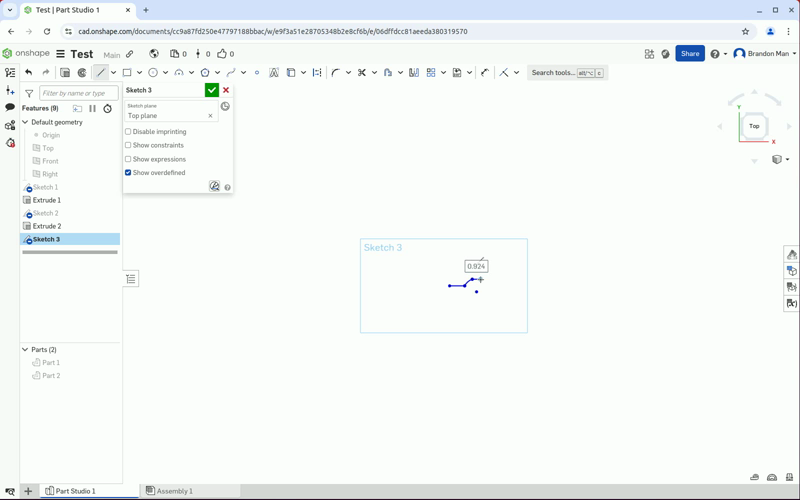
scroll(-6)
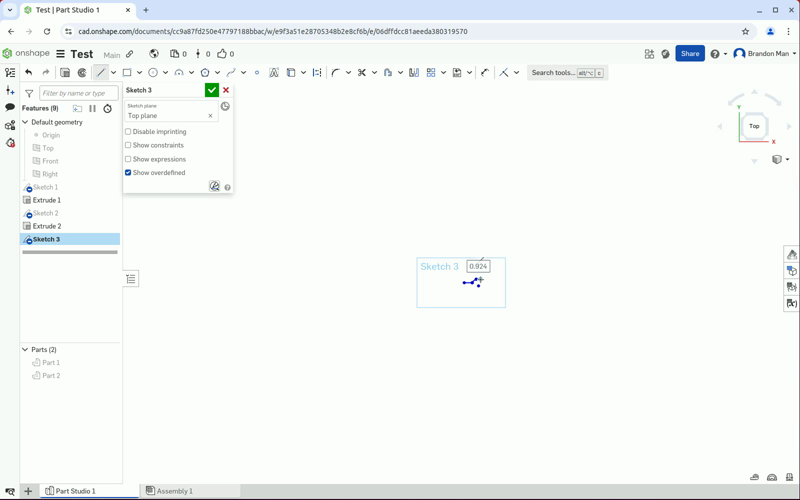
key_up(shift)
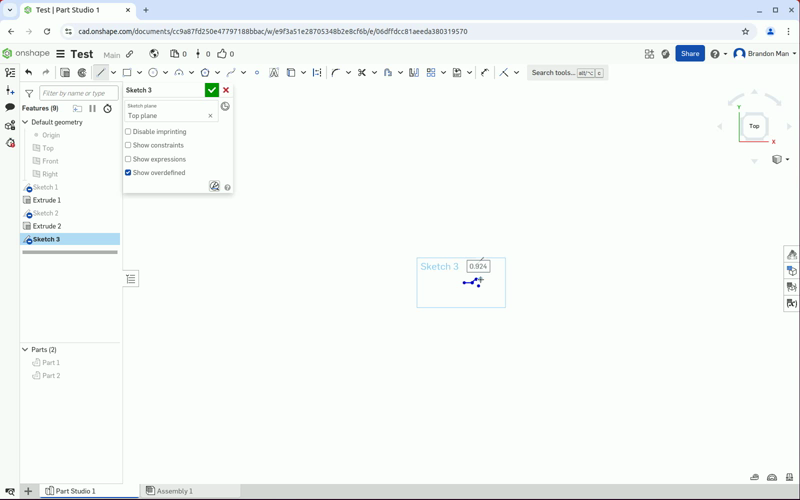
key_down(shift)
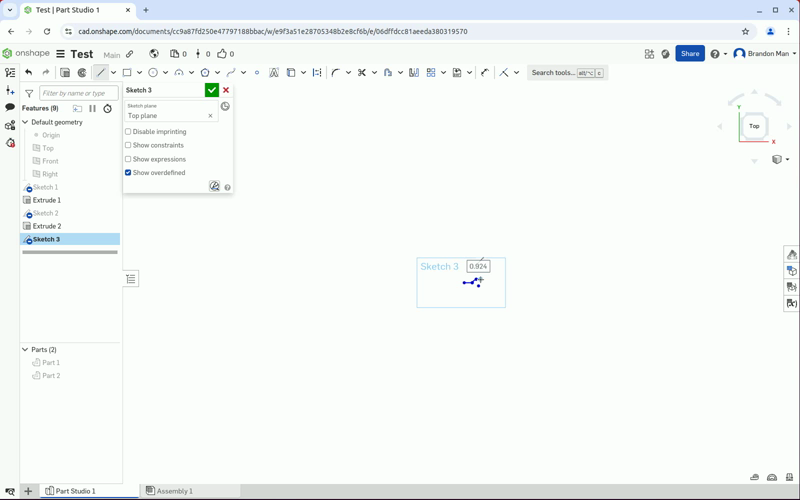
mouse_move(480, 188)
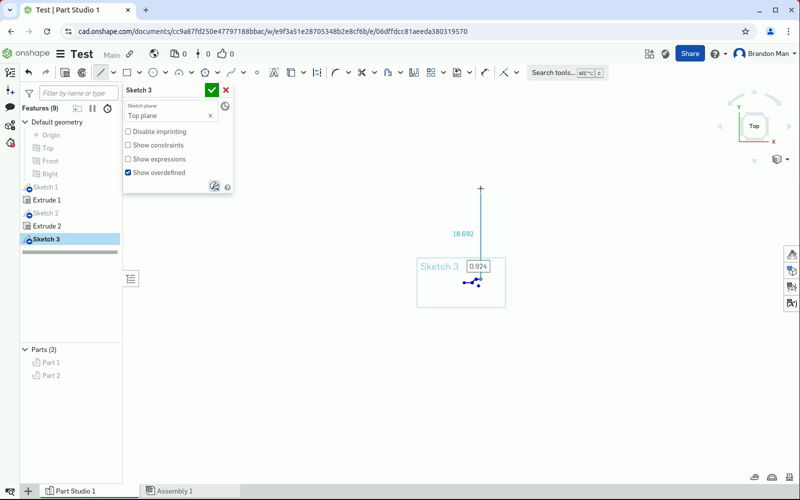
click(480, 188)
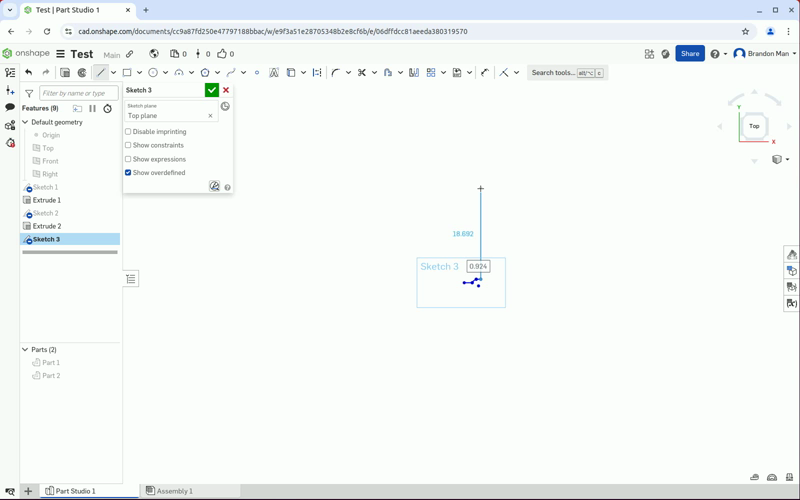
key_up(shift)
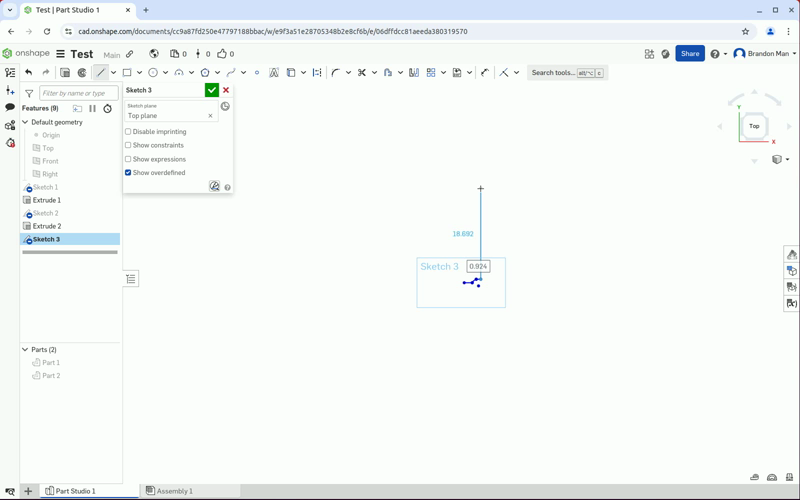
key(esc)
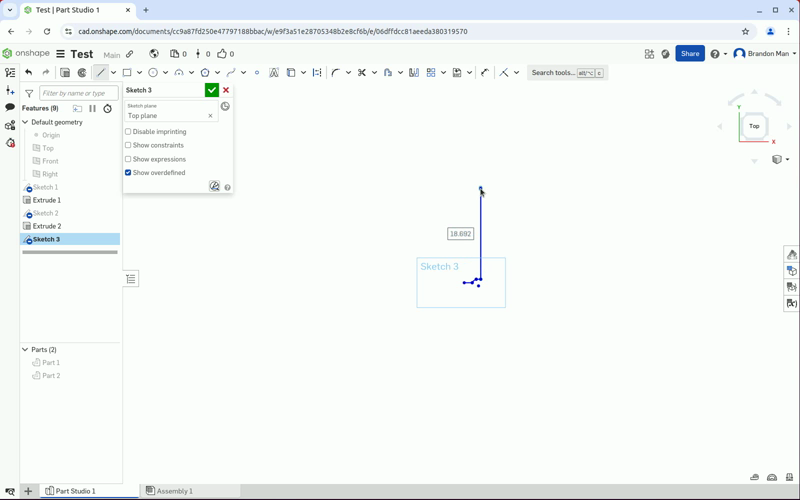
key(a)
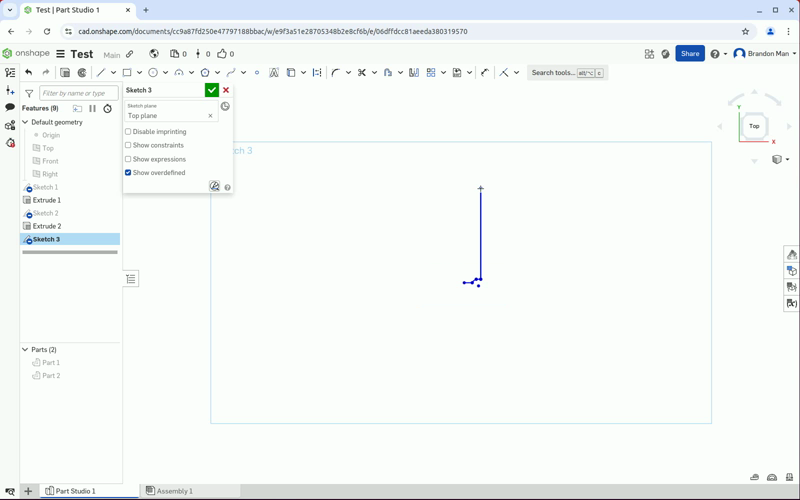
mouse_move(480, 188)
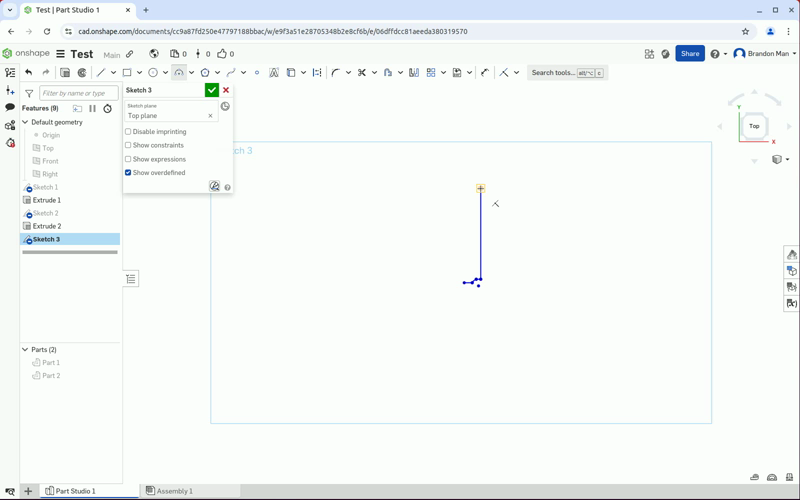
click(480, 188)
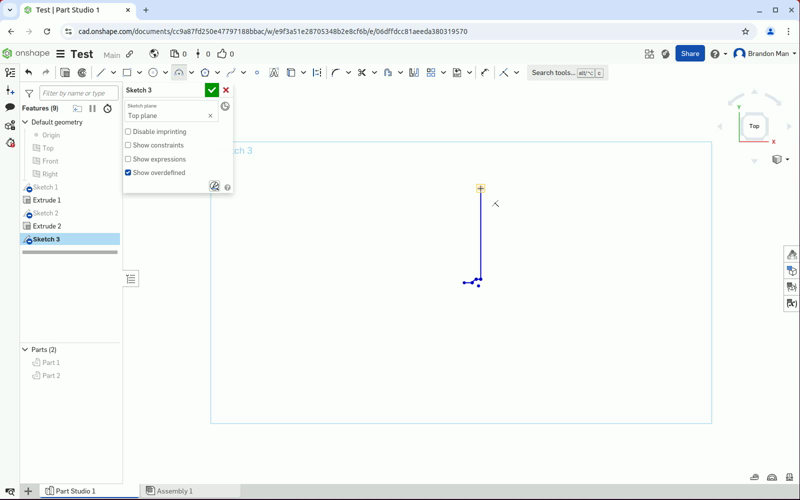
key_down(shift)
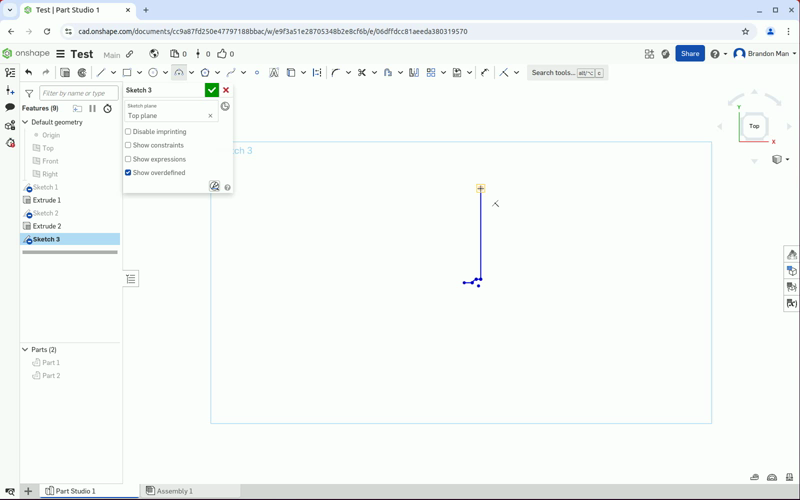
mouse_move(480, 181)
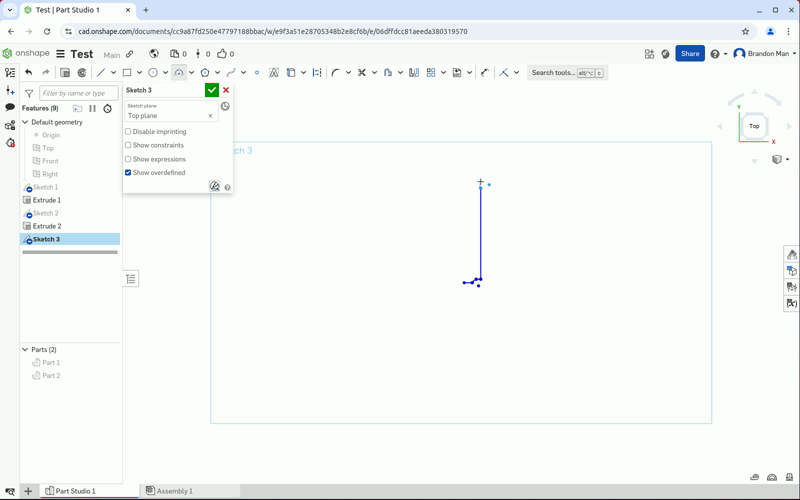
scroll(6)
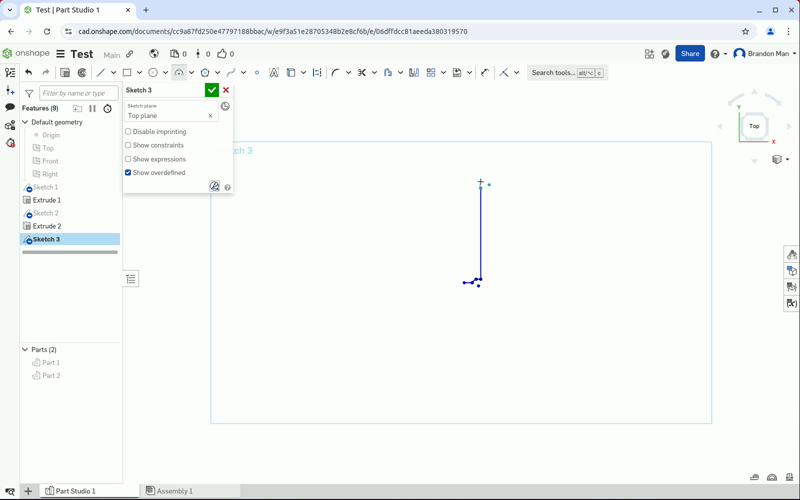
scroll(6)
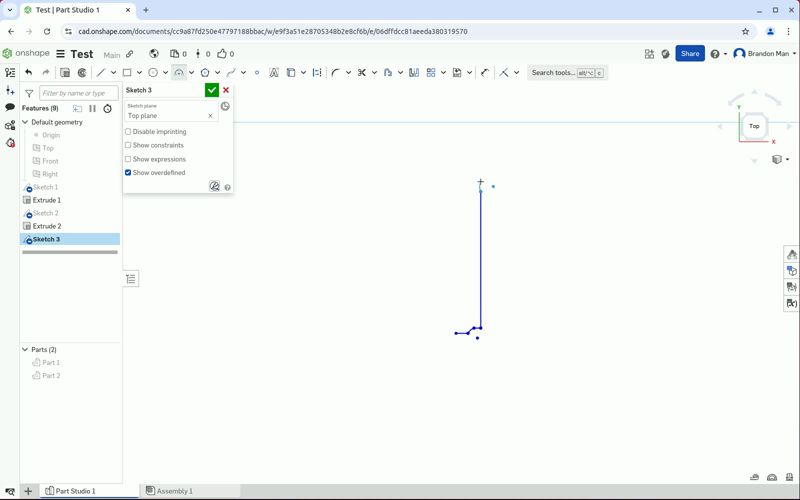
scroll(6)
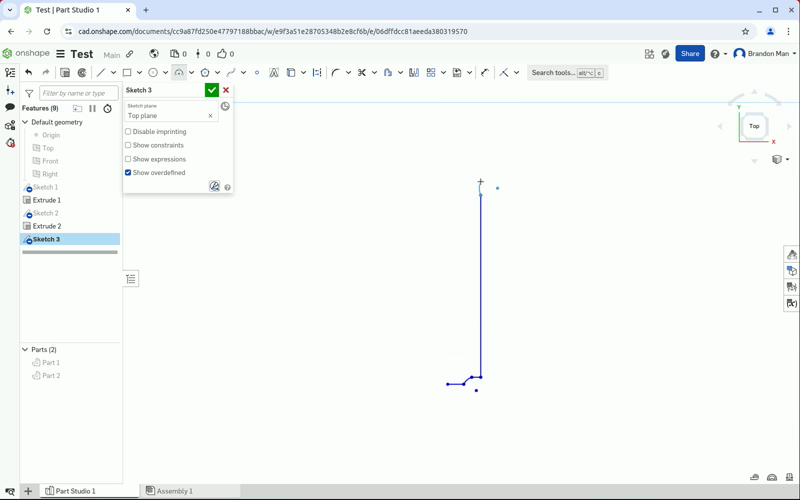
scroll(6)
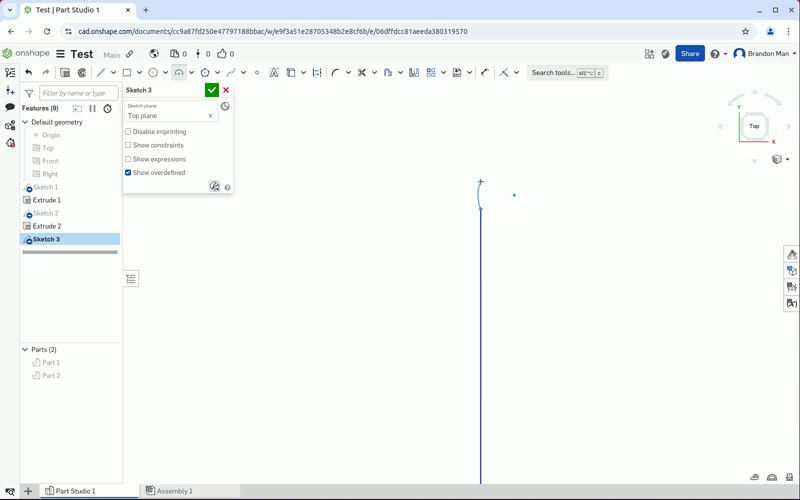
scroll(6)
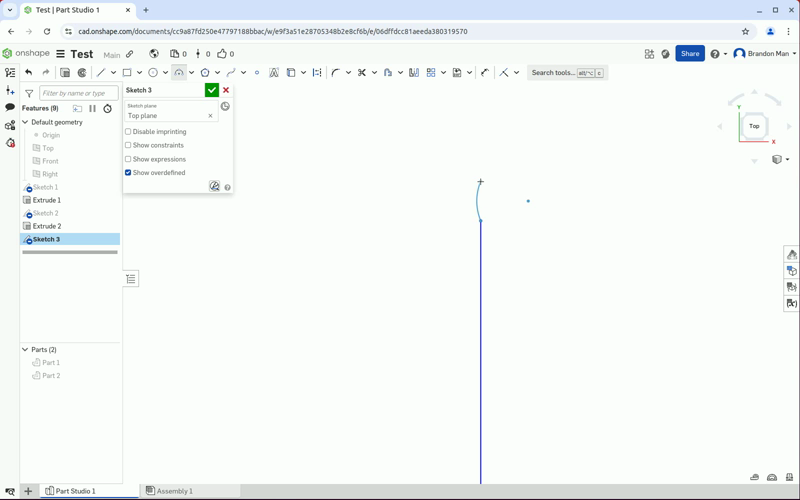
scroll(6)
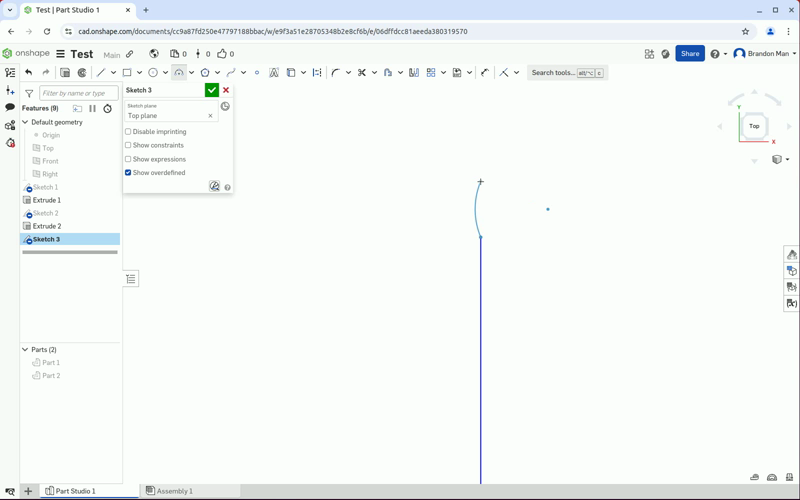
scroll(6)
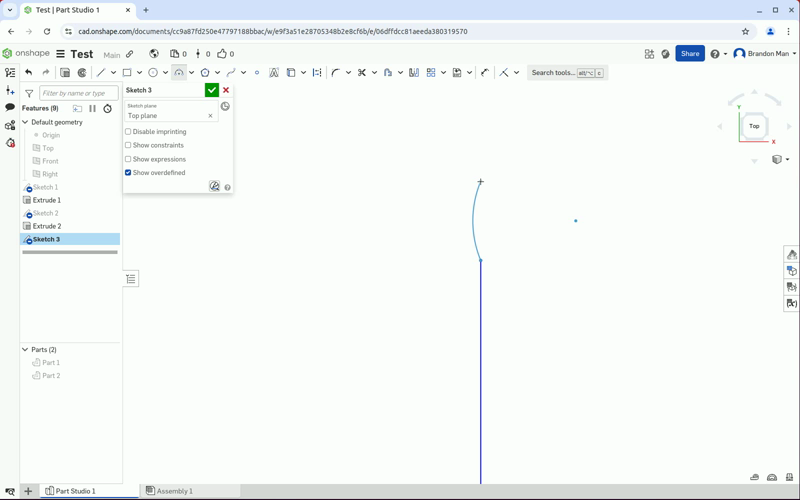
click(480, 181)
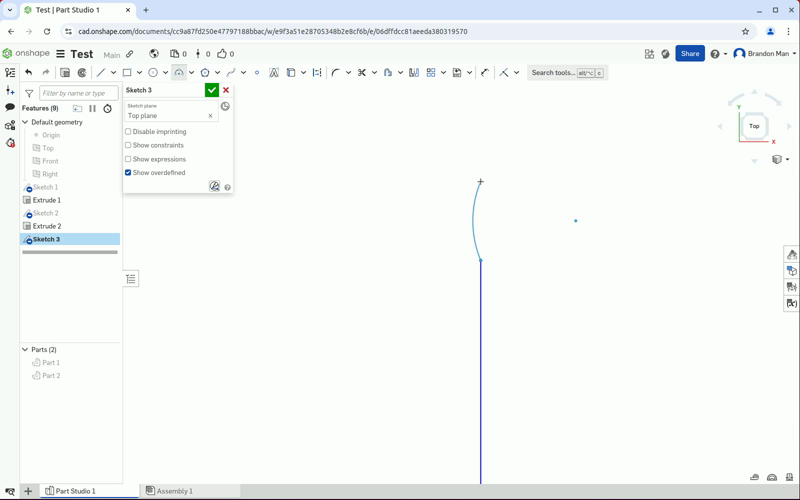
scroll(-6)
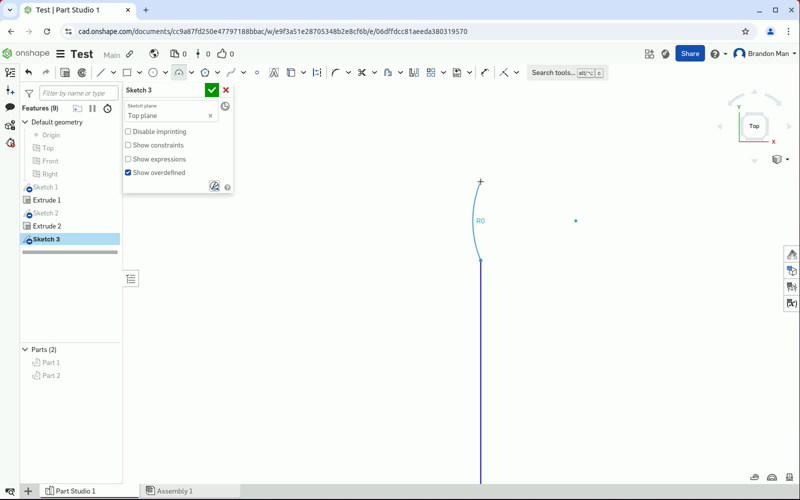
scroll(-6)
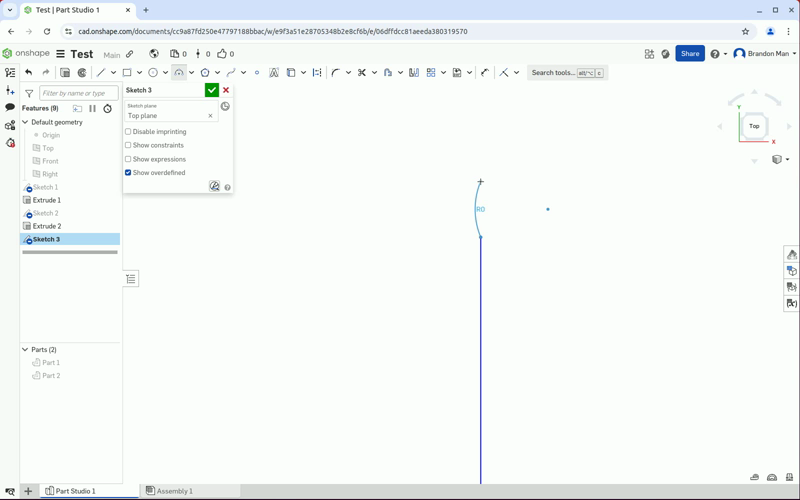
scroll(-6)
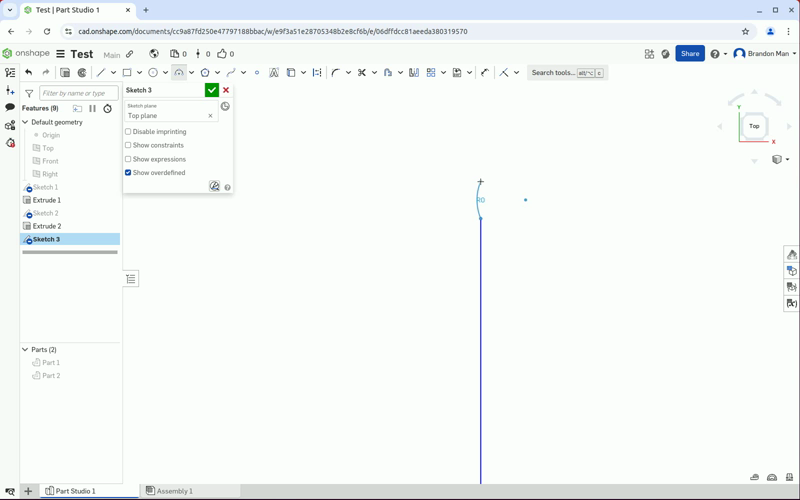
scroll(-6)
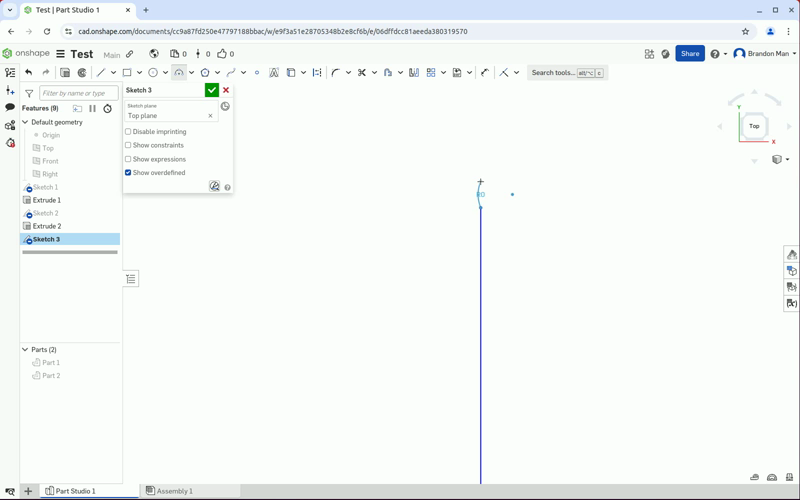
scroll(-6)
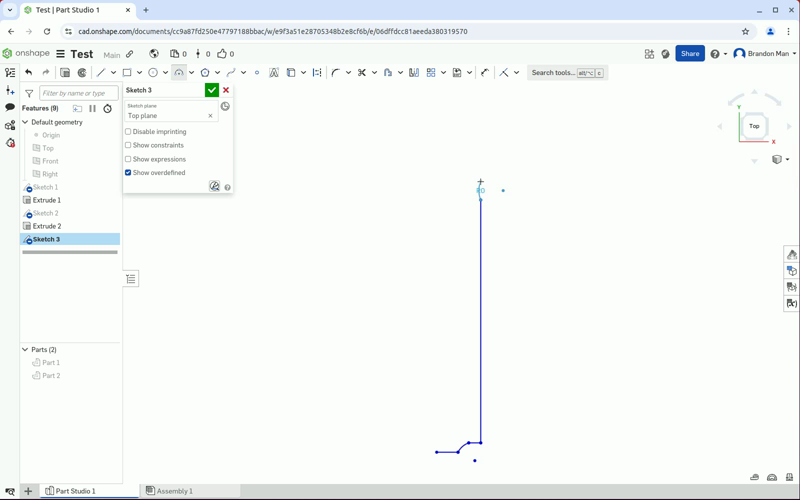
scroll(-6)
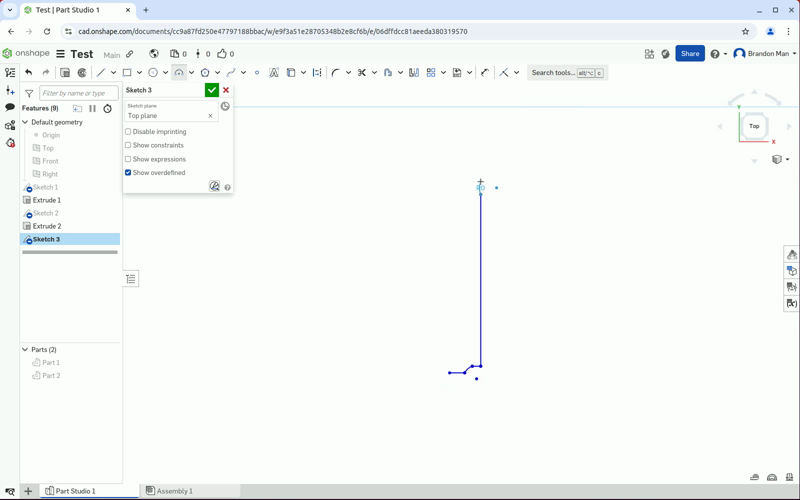
scroll(-6)
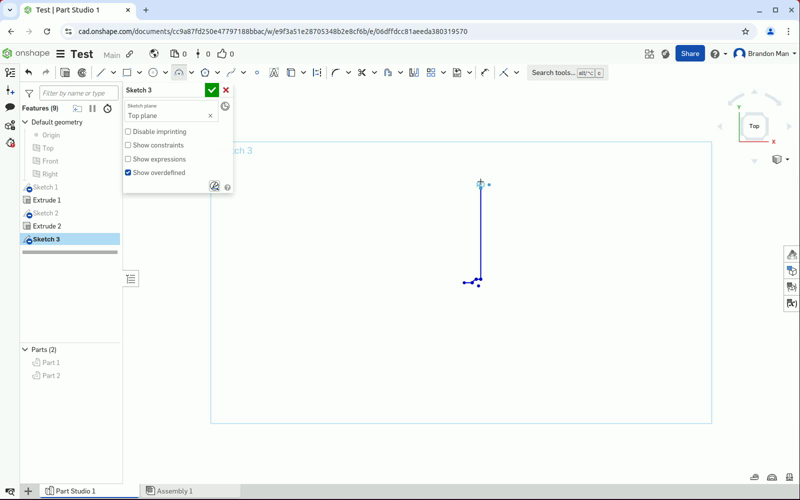
mouse_move(477, 184)
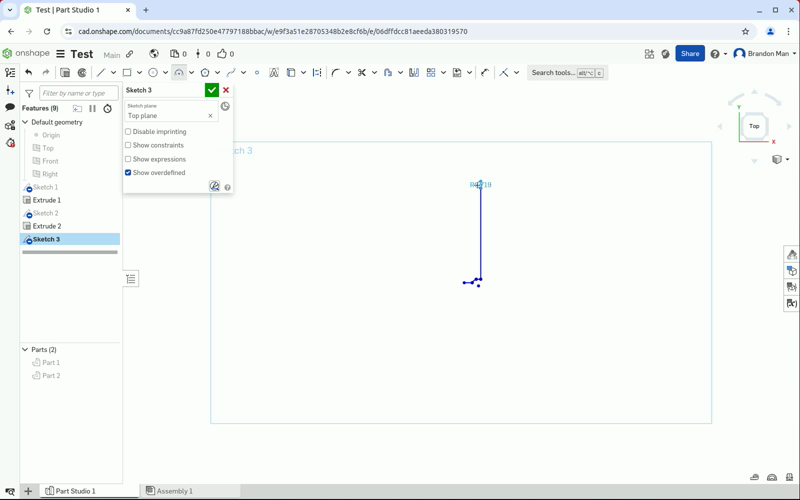
scroll(6)
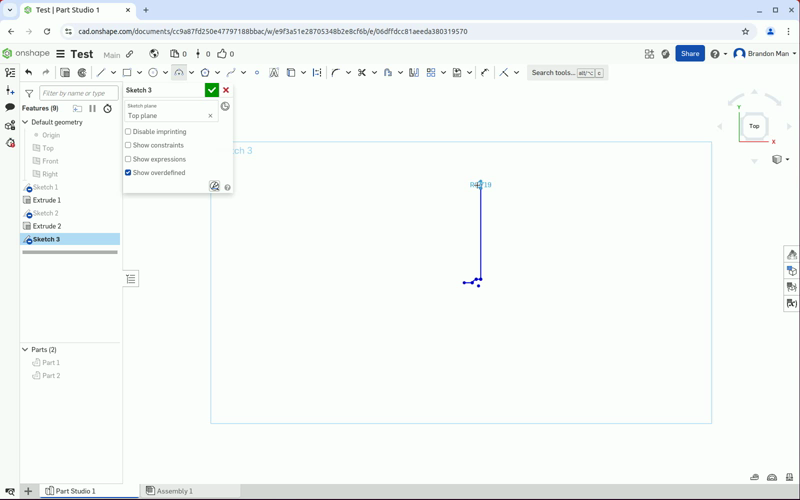
scroll(6)
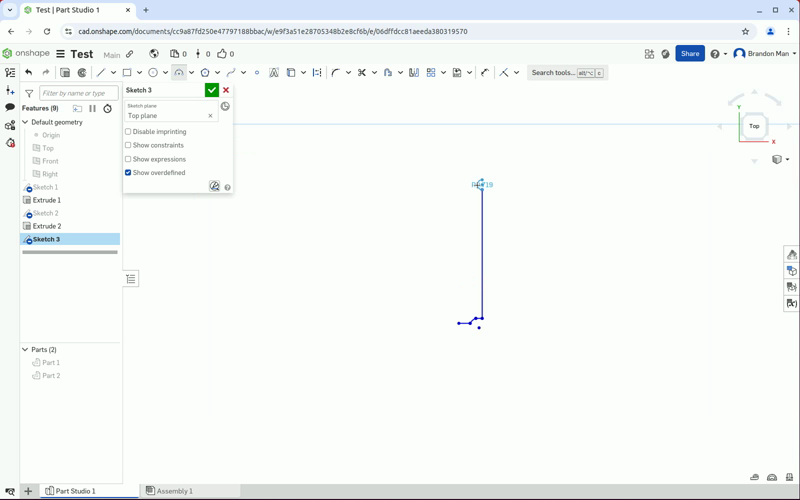
scroll(6)
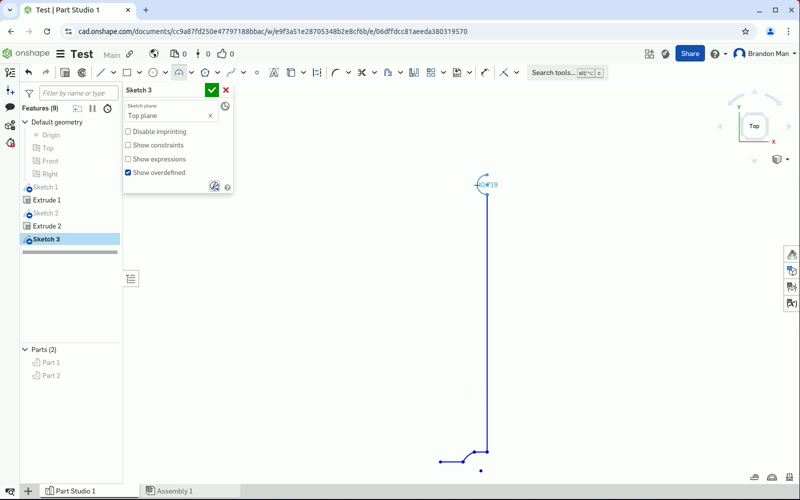
scroll(6)
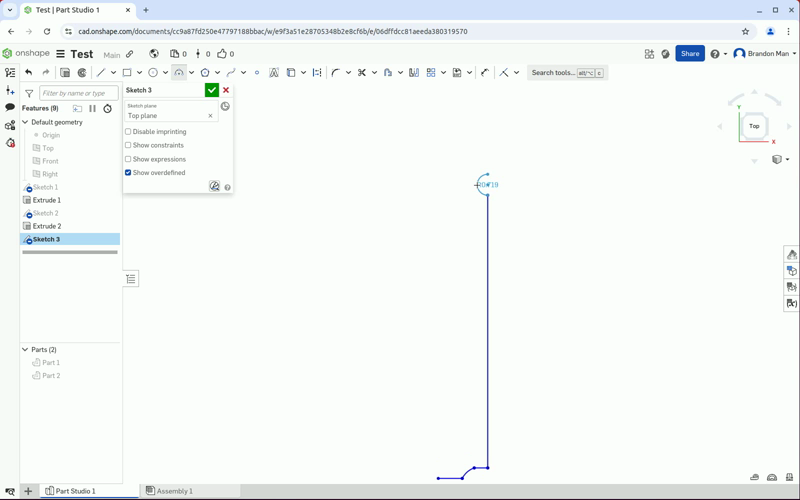
scroll(6)
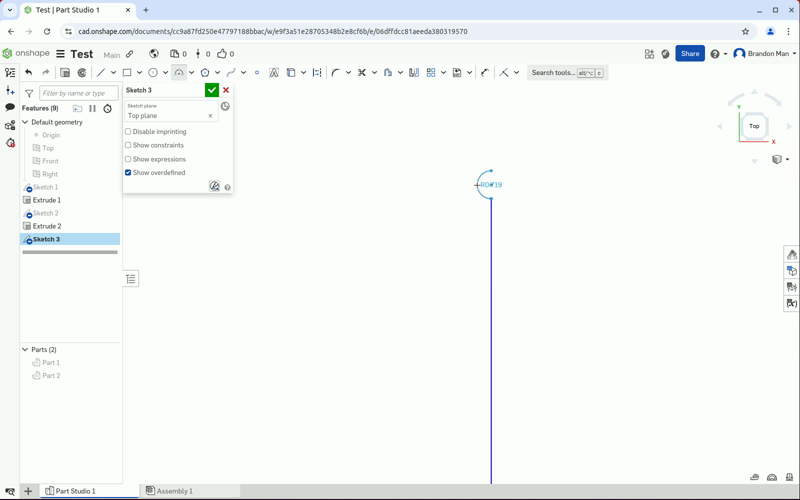
scroll(6)
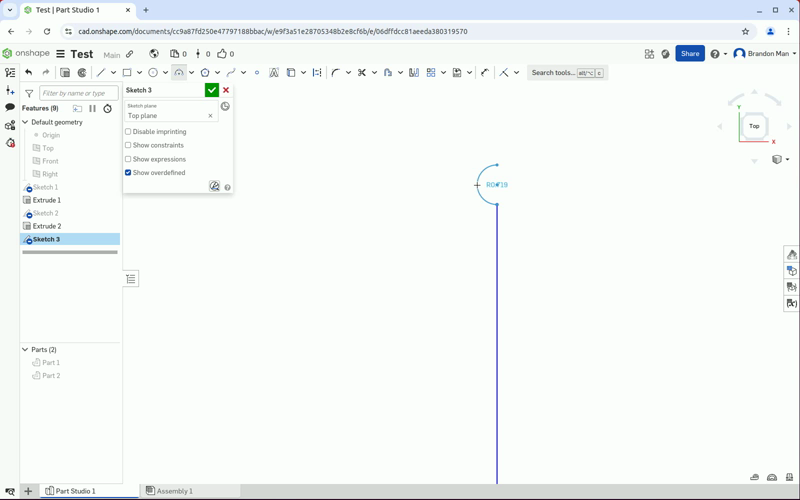
scroll(6)
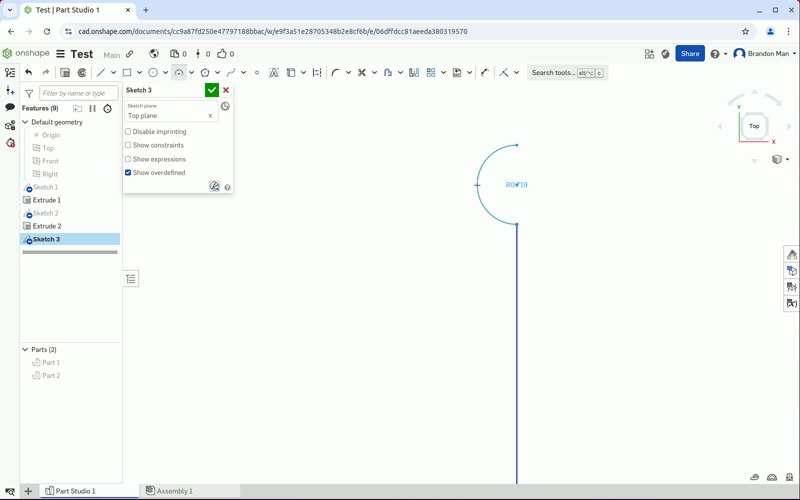
click(477, 184)
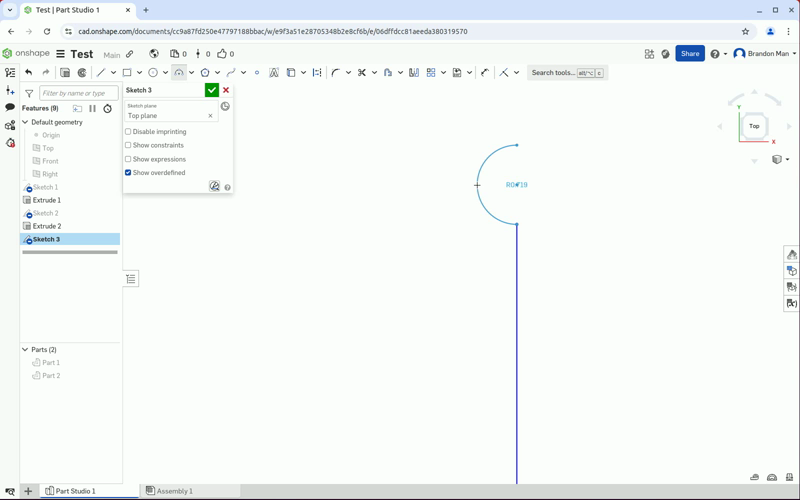
scroll(-6)
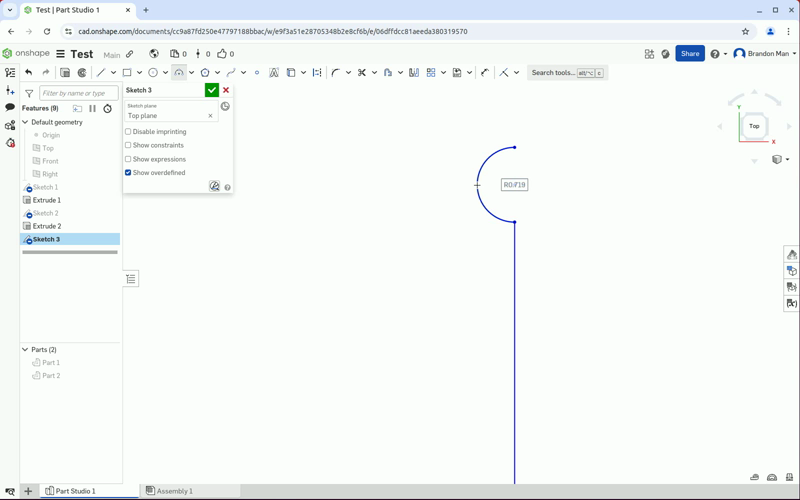
scroll(-6)
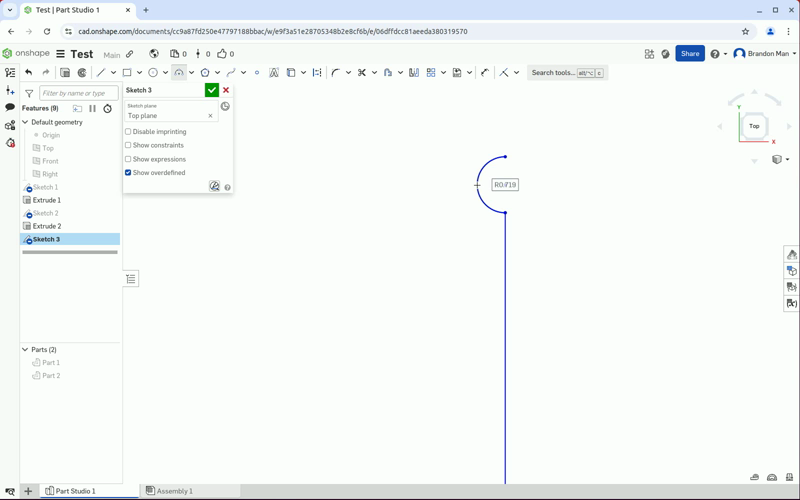
scroll(-6)
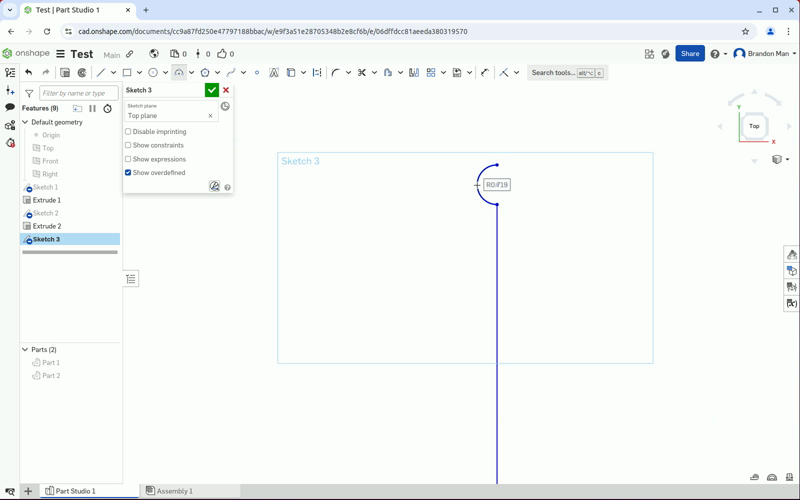
scroll(-6)
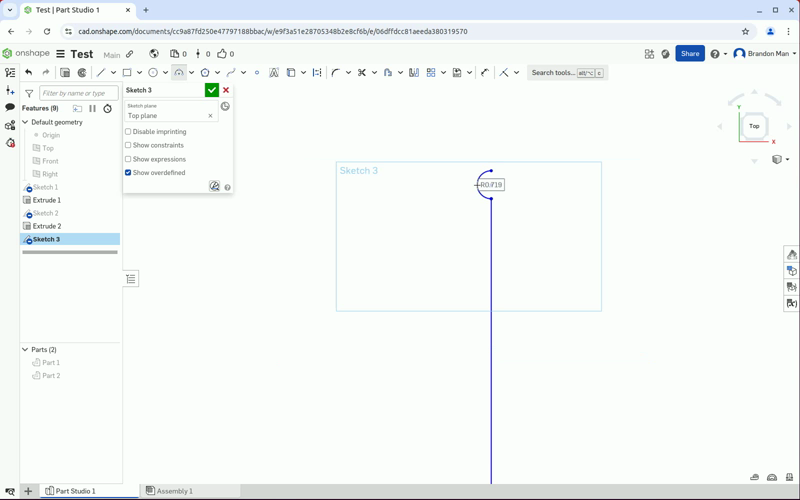
scroll(-6)
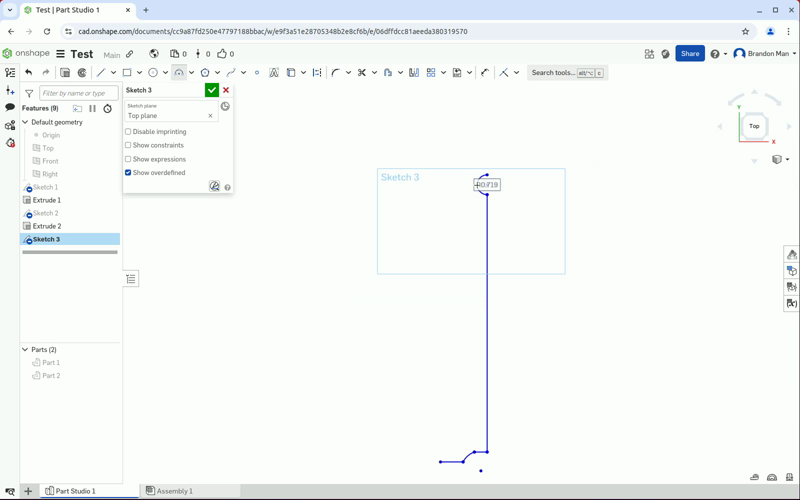
scroll(-6)
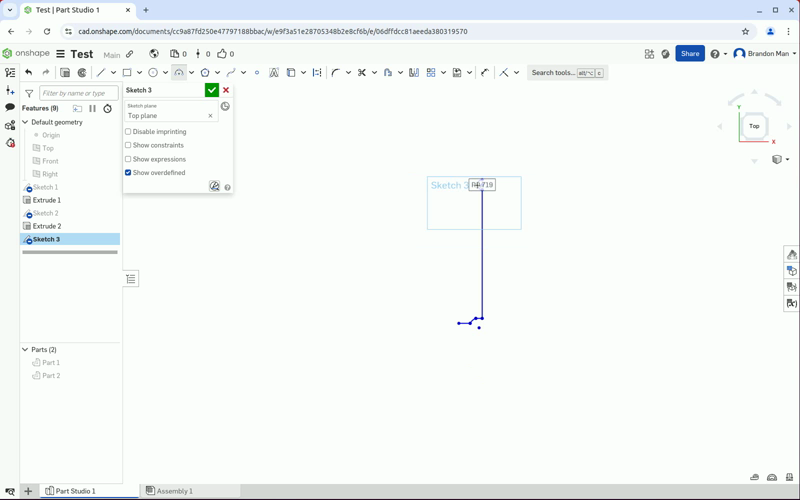
scroll(-6)
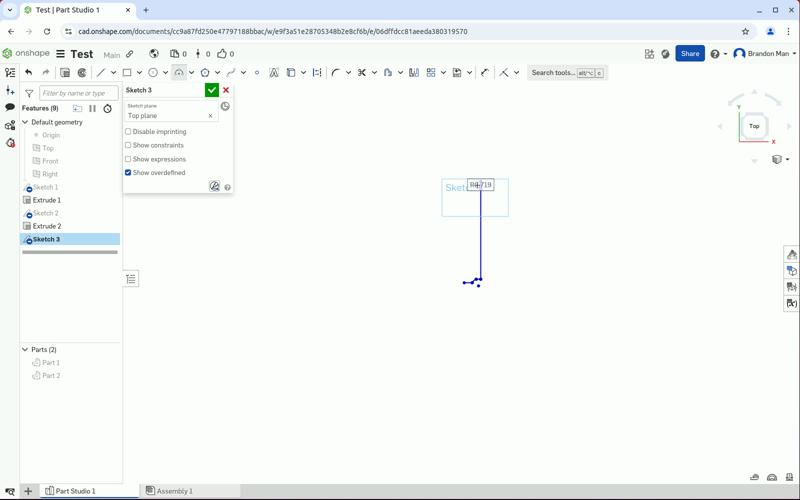
key_up(shift)
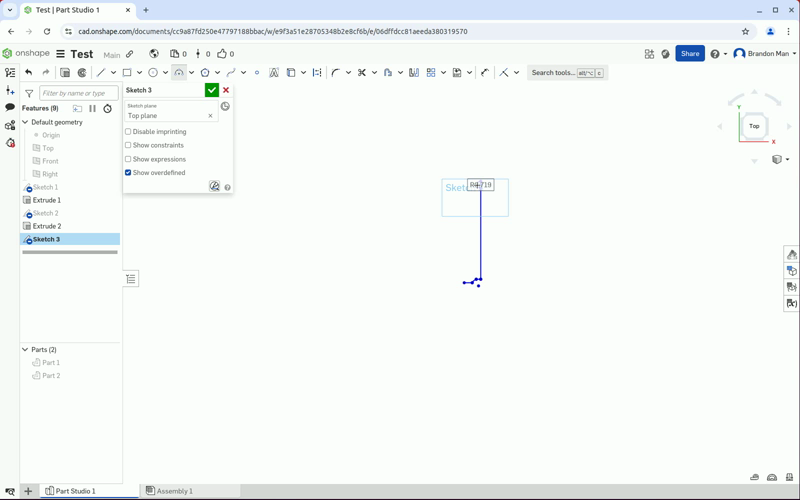
key(esc)
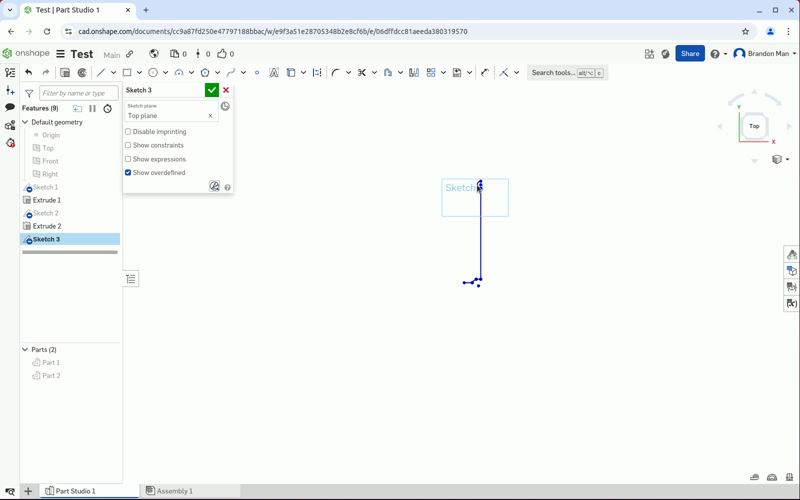
key(l)
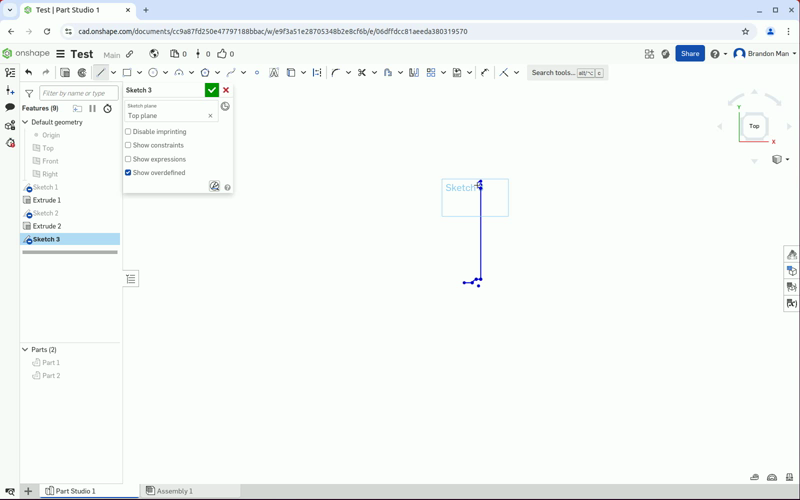
mouse_move(480, 181)
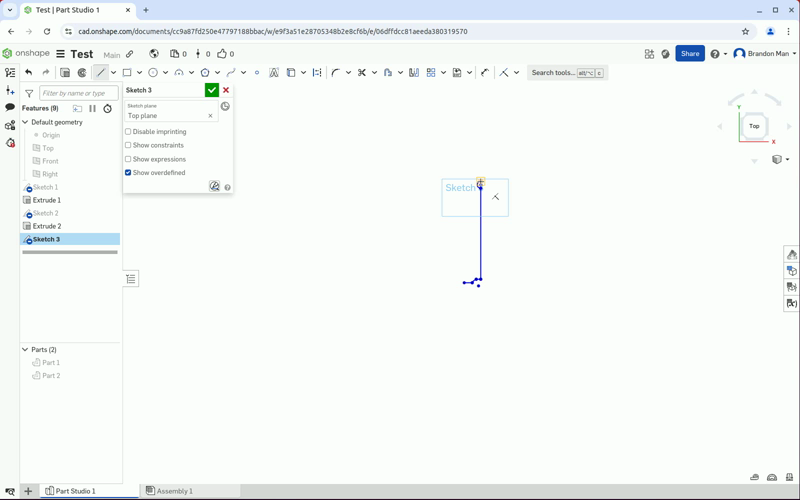
scroll(6)
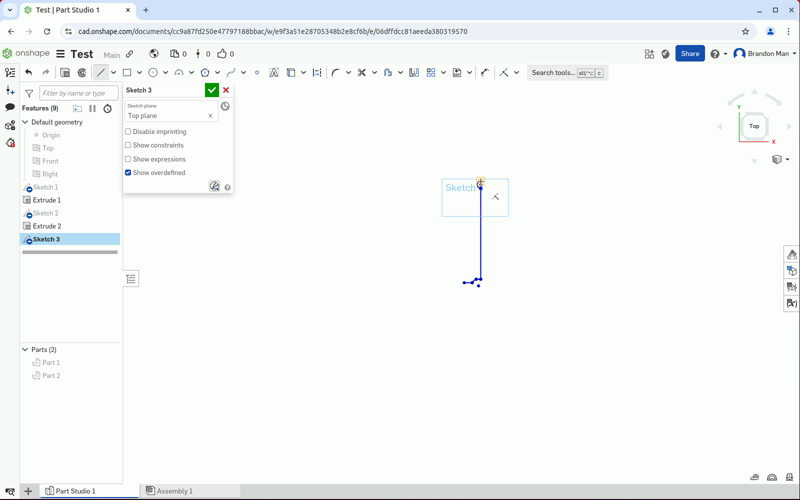
scroll(6)
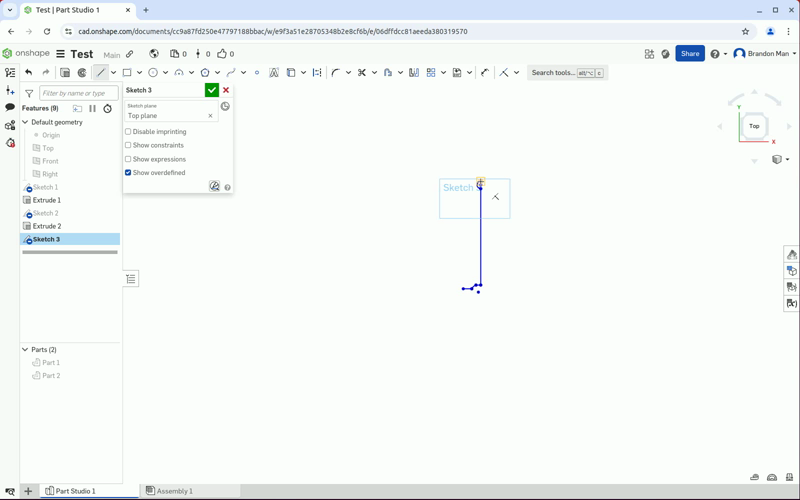
scroll(6)
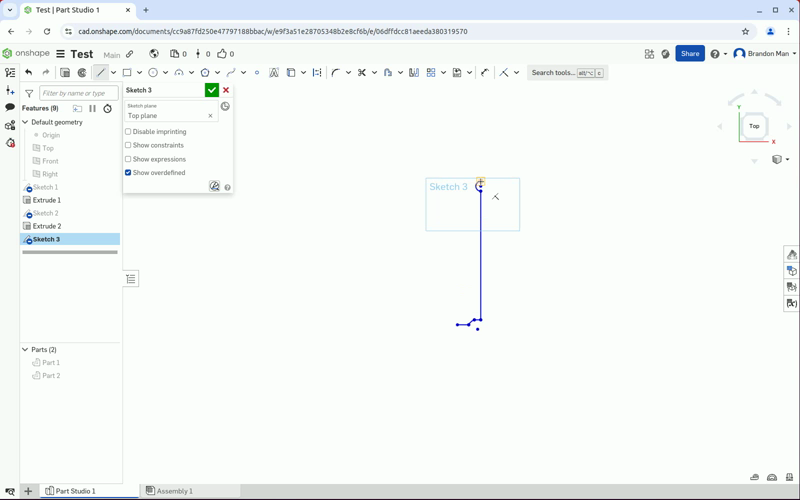
scroll(6)
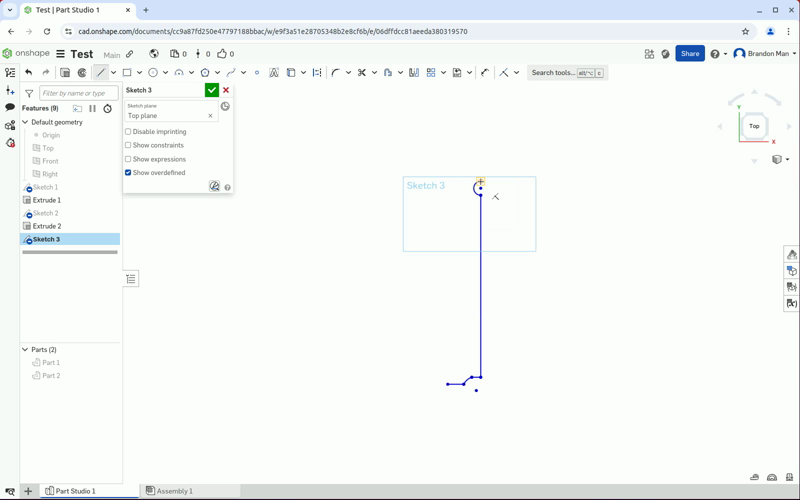
scroll(6)
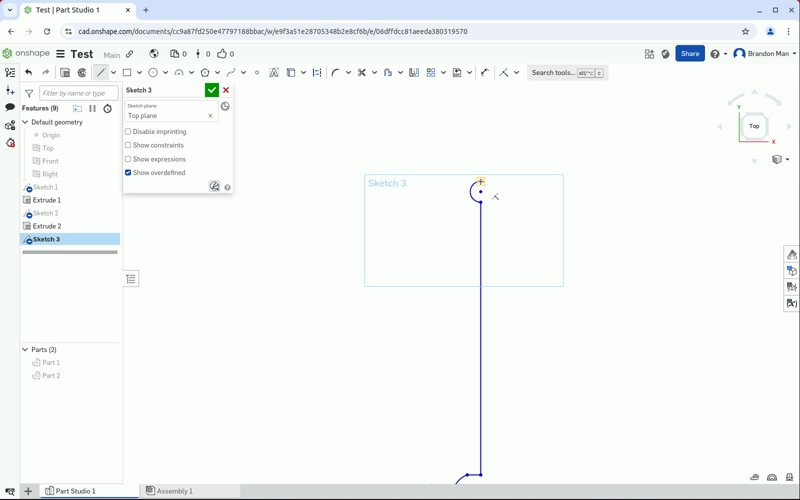
scroll(6)
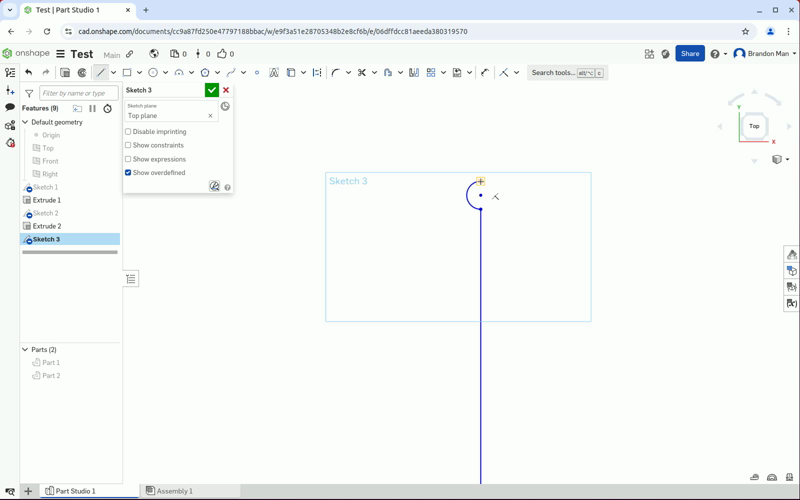
scroll(6)
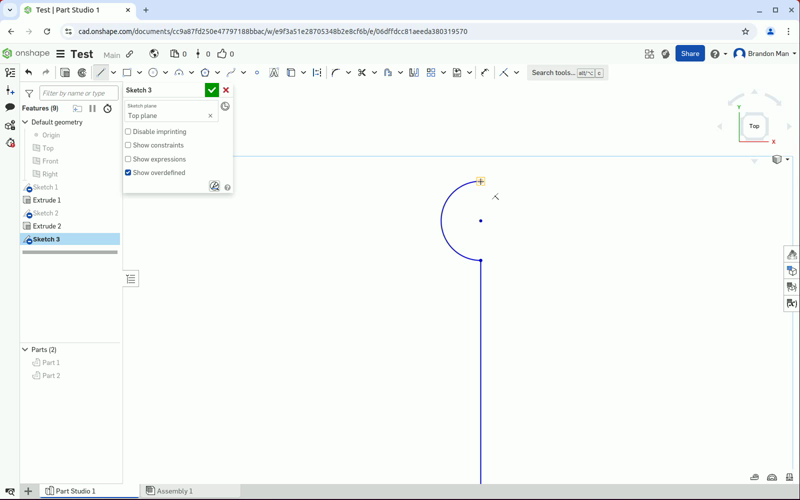
click(480, 181)
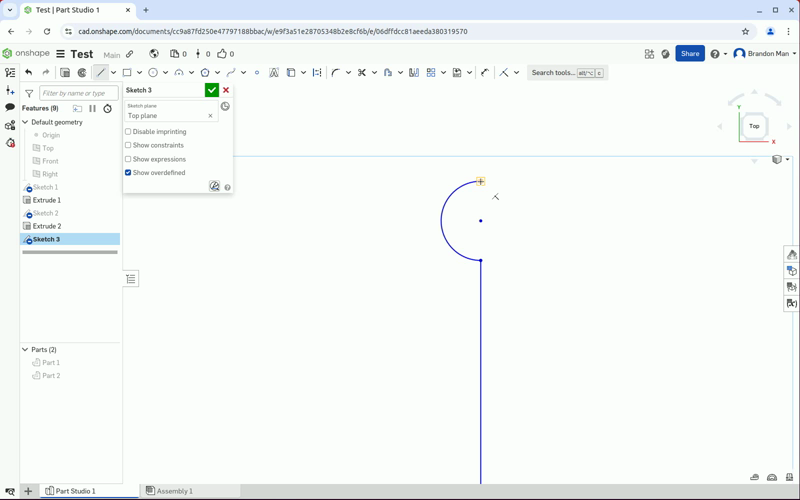
scroll(-6)
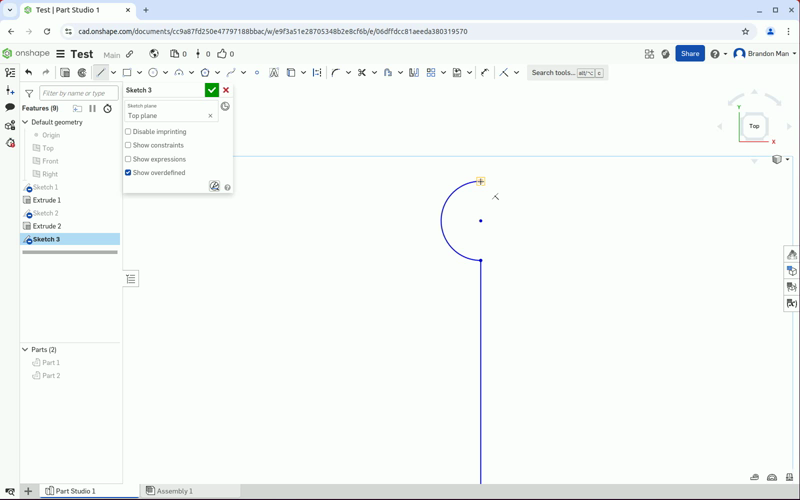
scroll(-6)
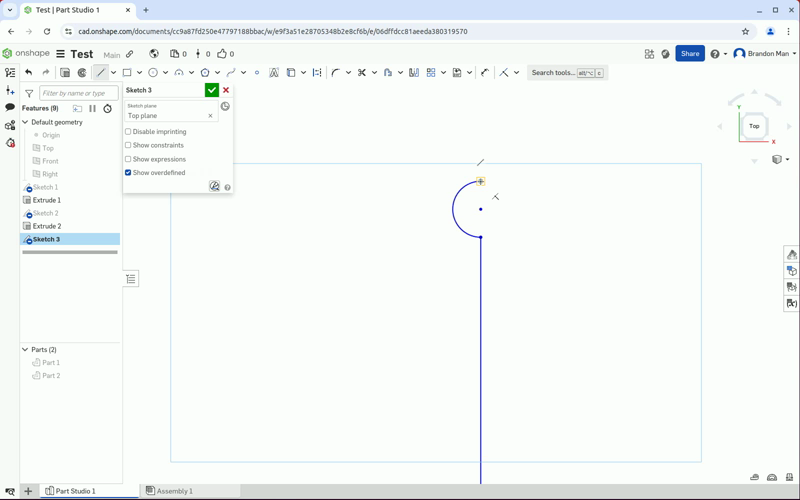
scroll(-6)
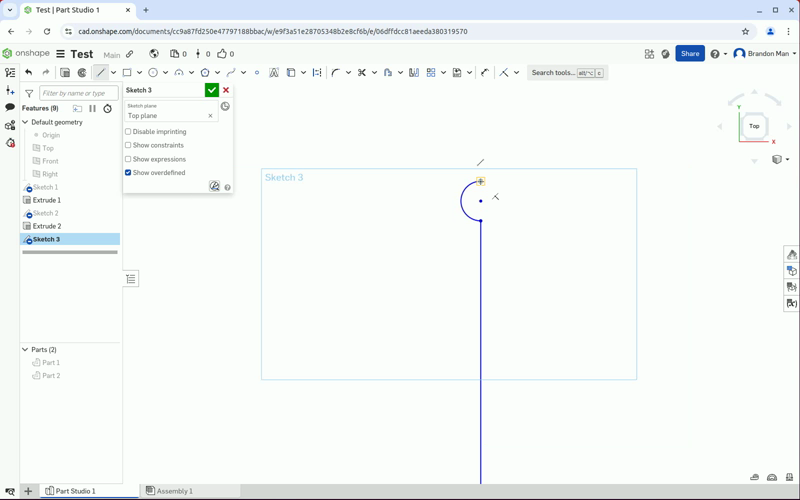
scroll(-6)
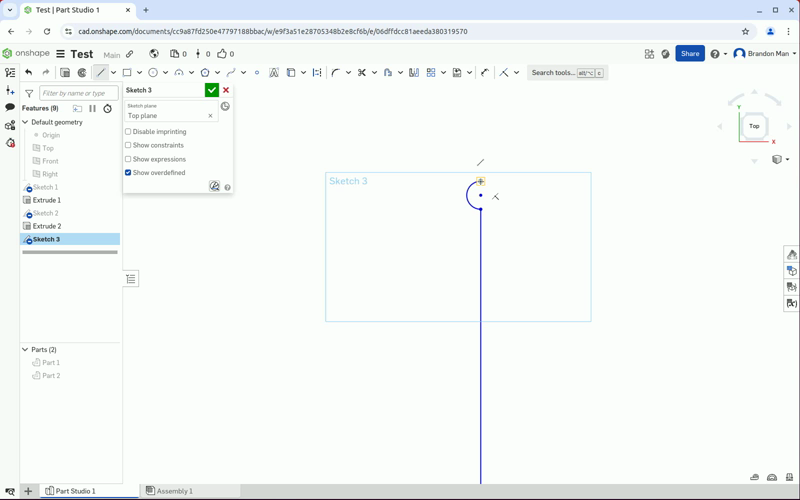
scroll(-6)
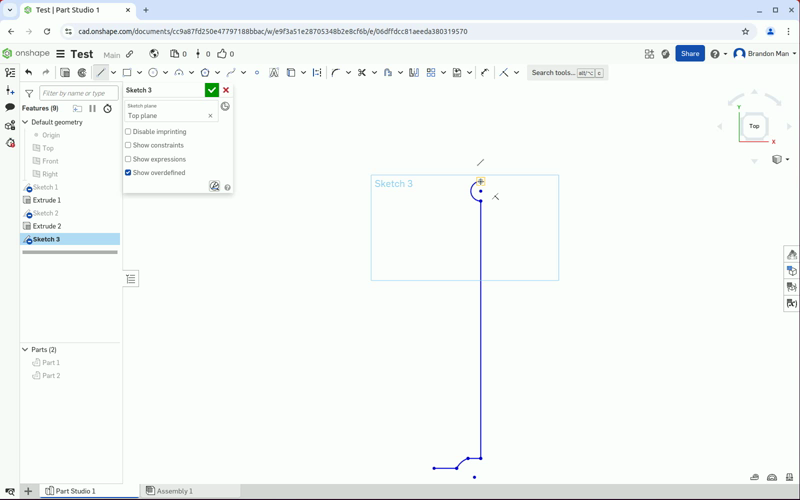
scroll(-6)
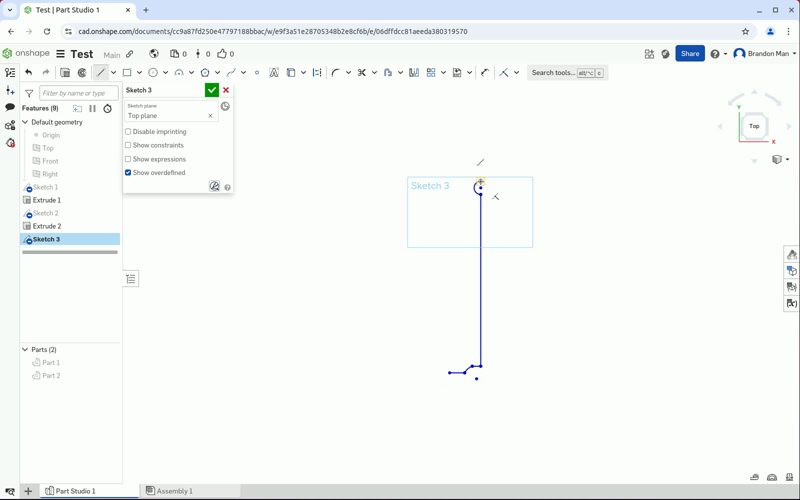
scroll(-6)
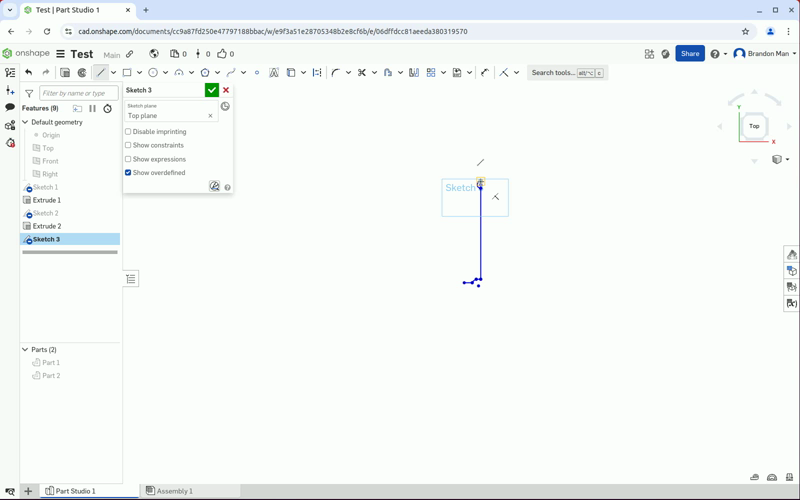
key_down(shift)
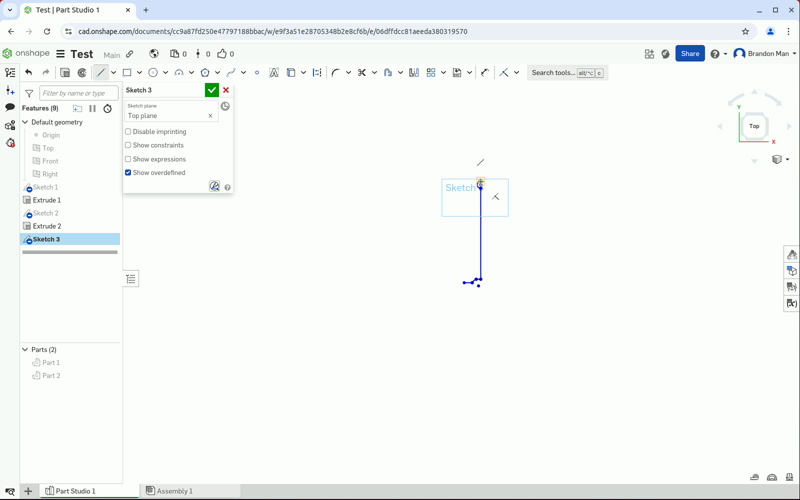
mouse_move(510, 181)
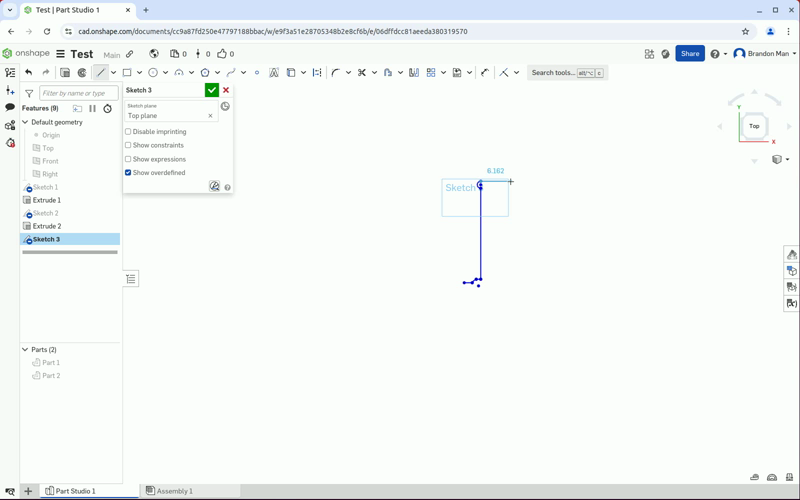
mouse_move(480, 170)
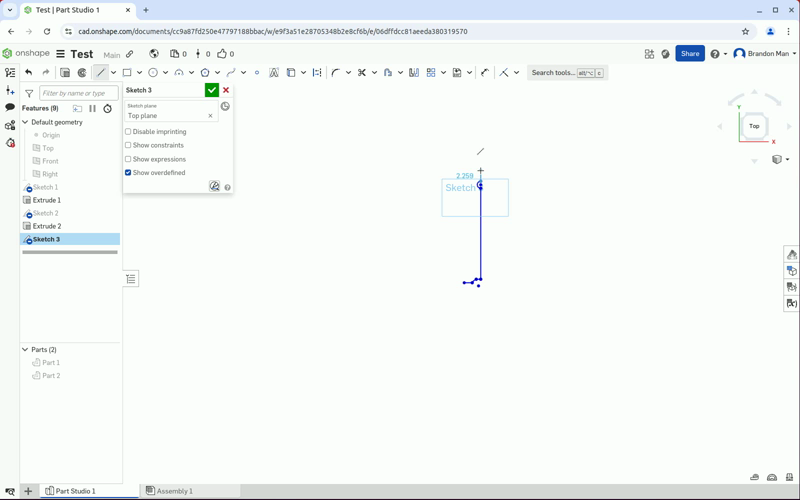
click(480, 170)
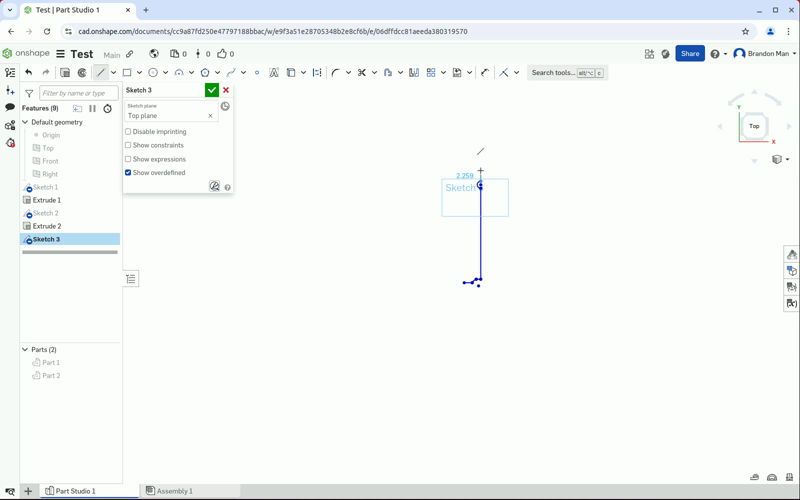
key_up(shift)
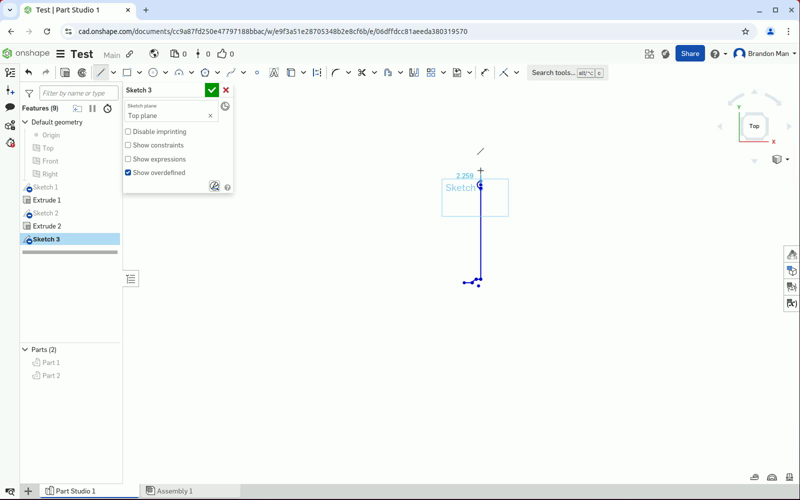
key(esc)
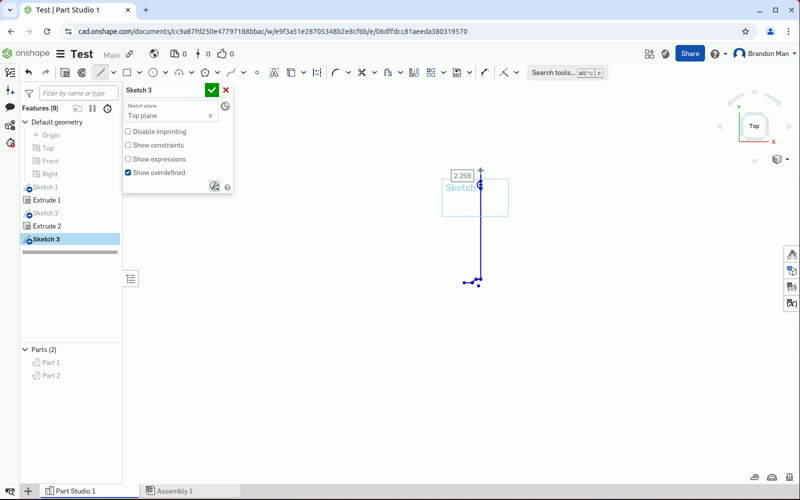
key(a)
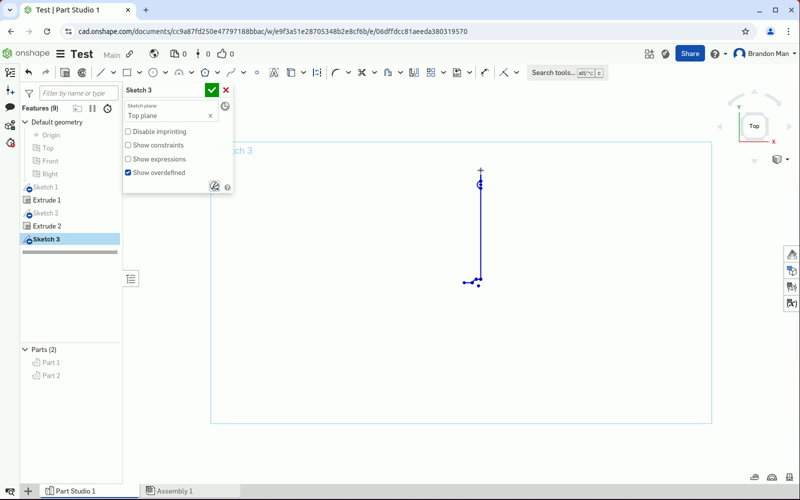
mouse_move(480, 170)
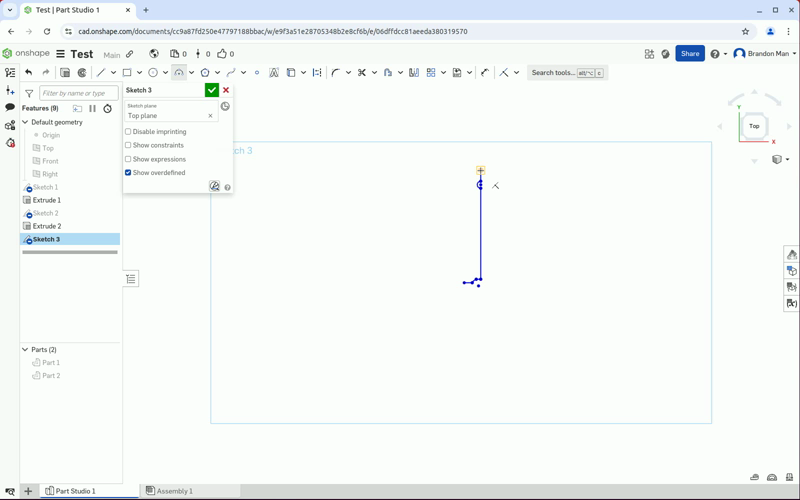
click(480, 170)
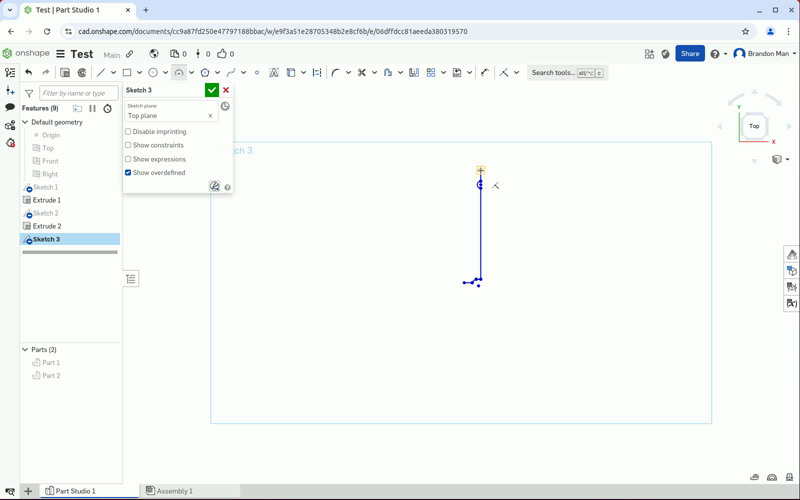
key_down(shift)
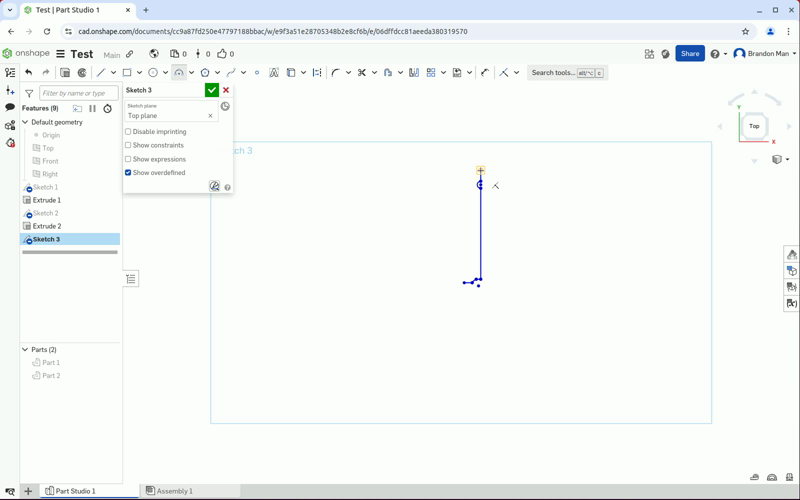
mouse_move(464, 186)
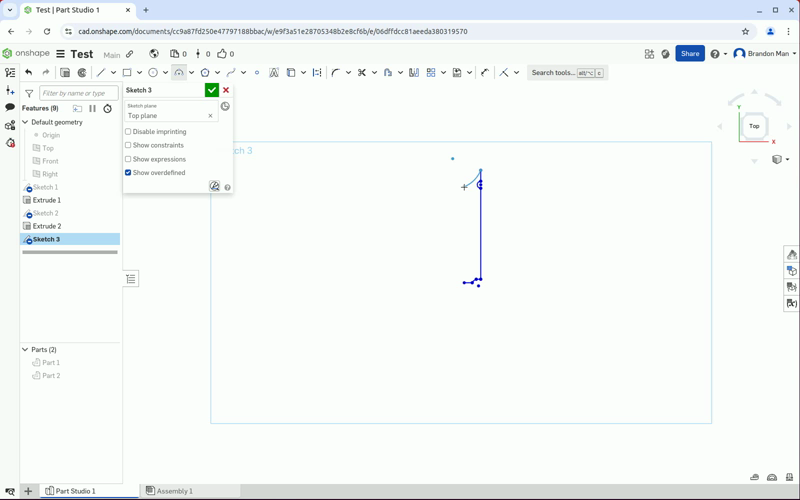
click(464, 186)
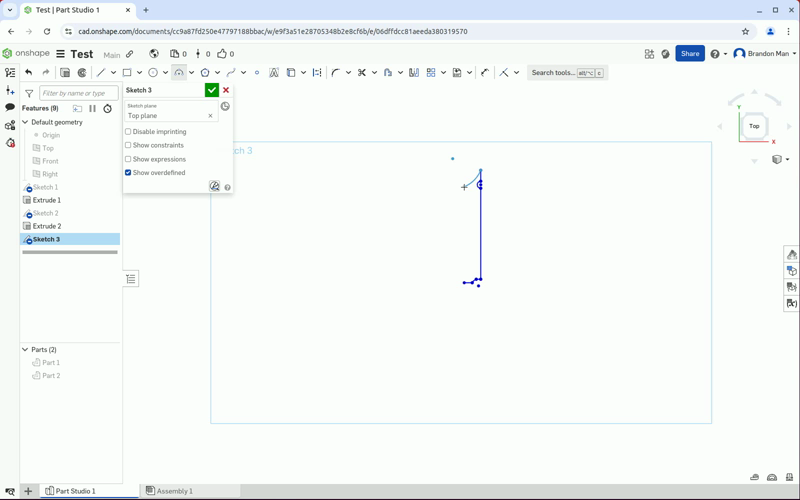
mouse_move(469, 175)
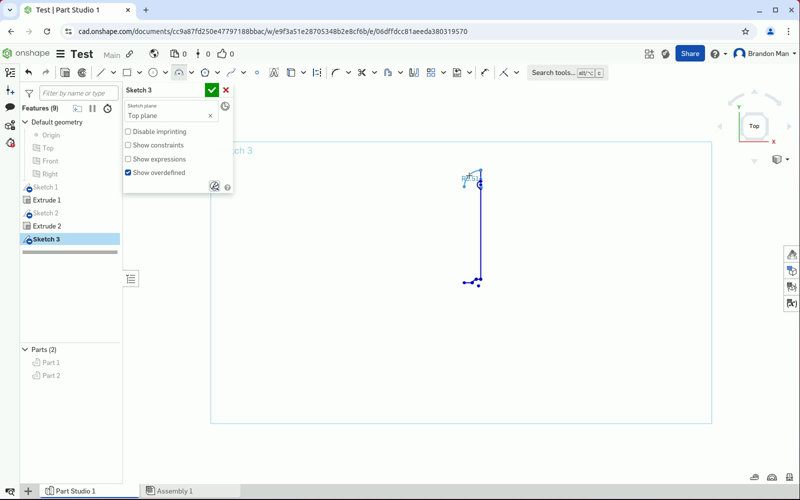
click(469, 175)
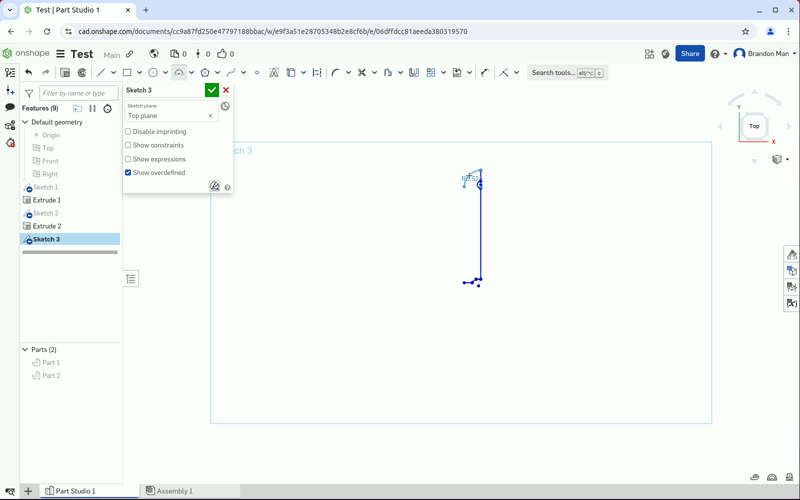
key_up(shift)
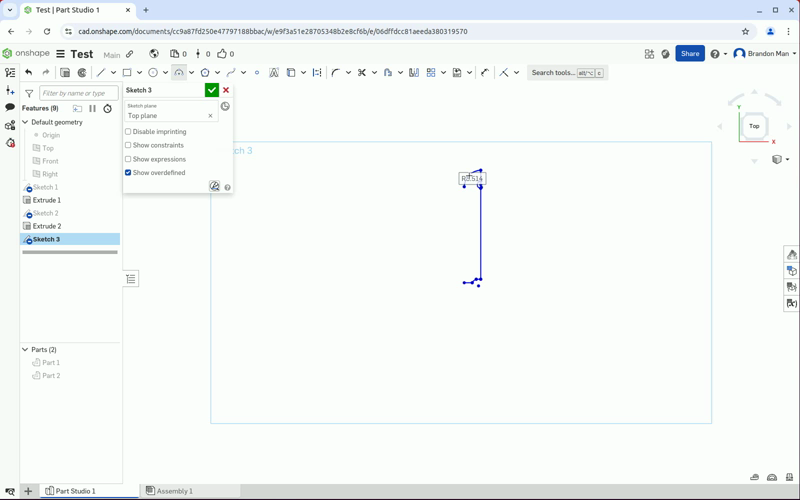
key(esc)
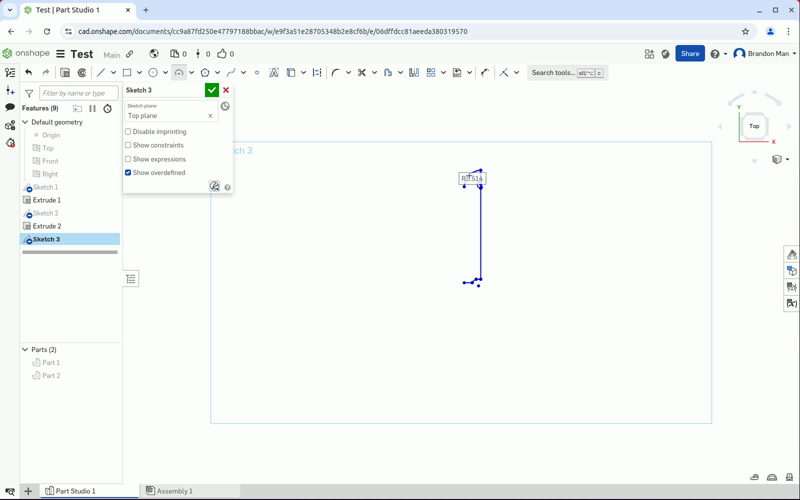
key(l)
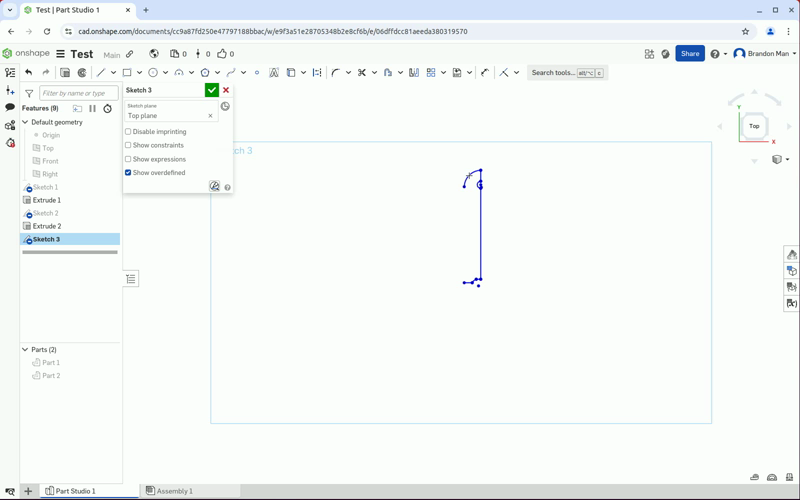
mouse_move(464, 186)
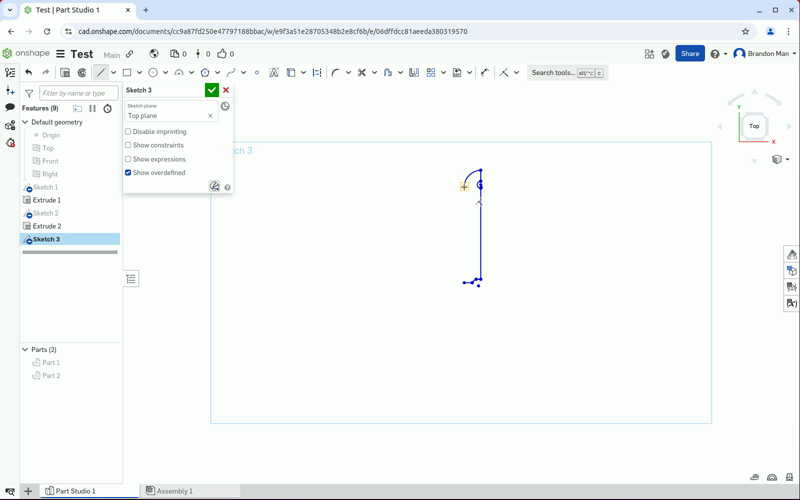
click(464, 186)
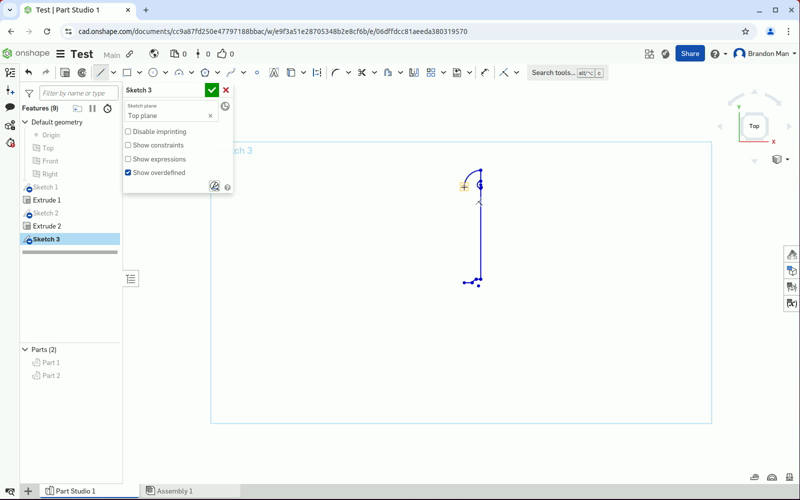
key_down(shift)
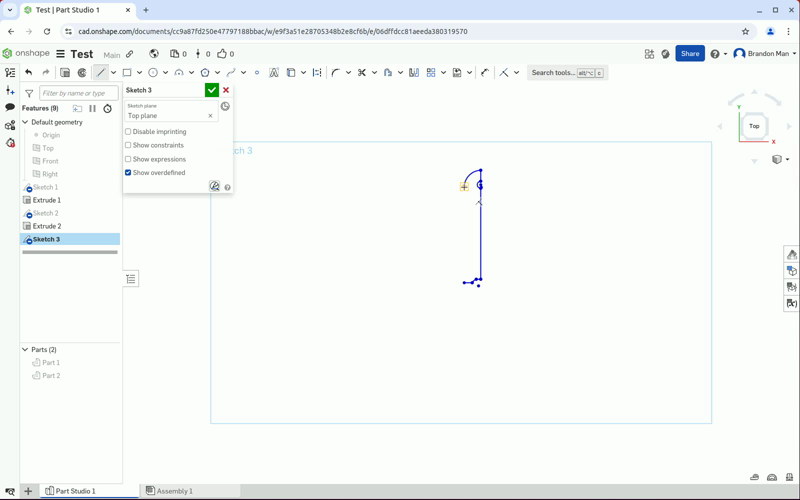
mouse_move(464, 282)
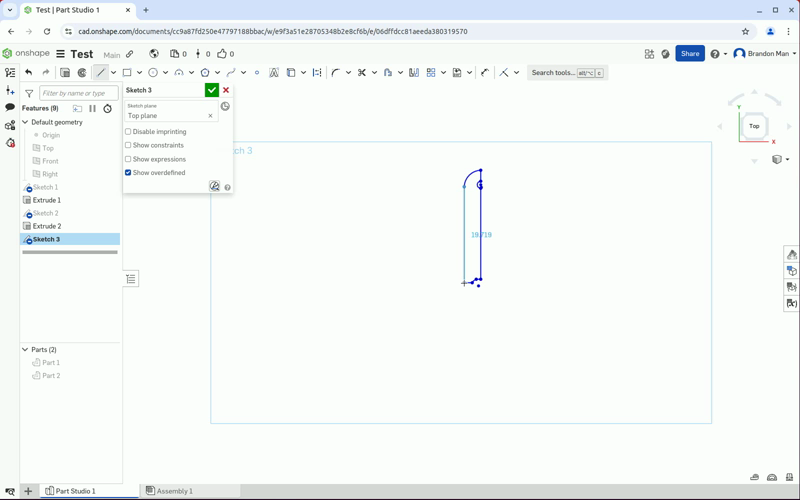
key_up(shift)
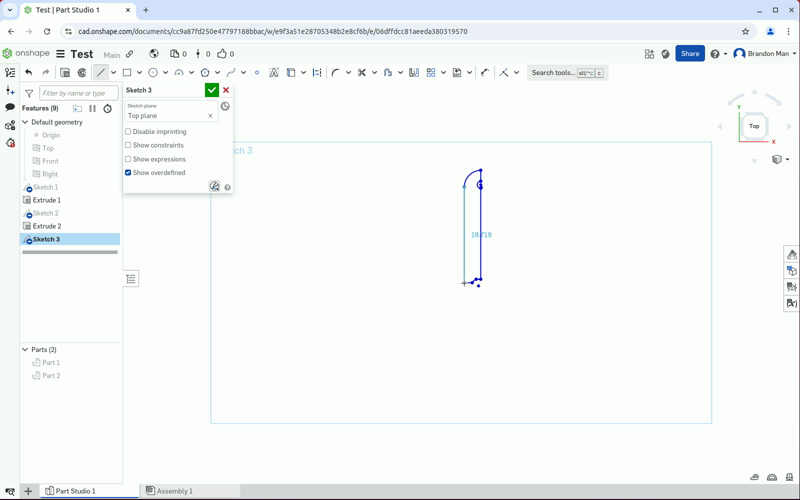
click(464, 282)
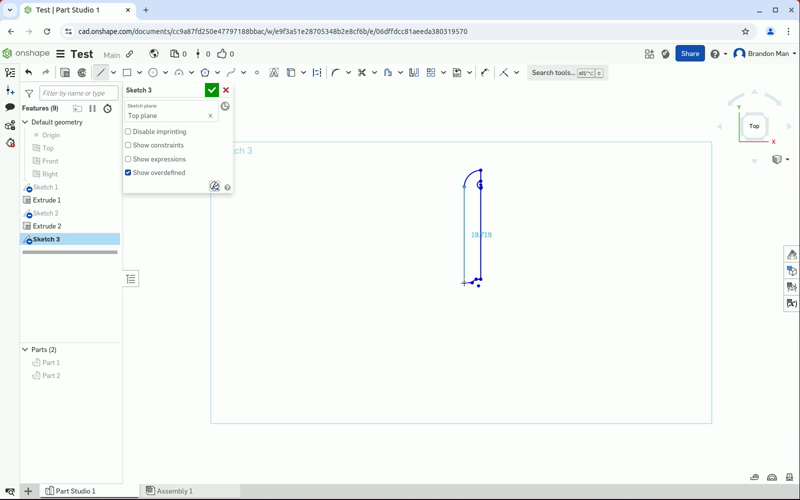
key(esc)
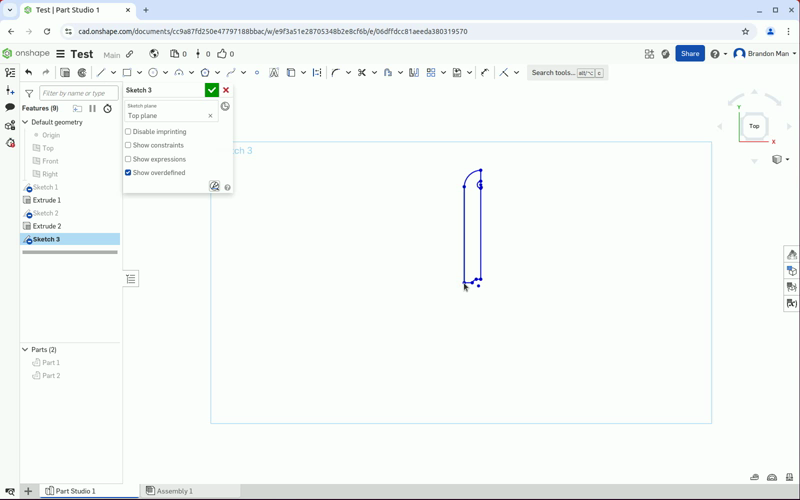
mouse_move(469, 232)
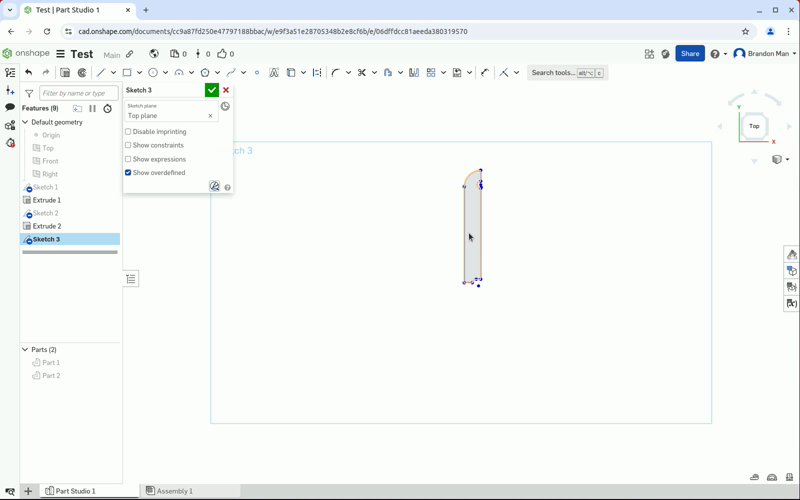
scroll(6)
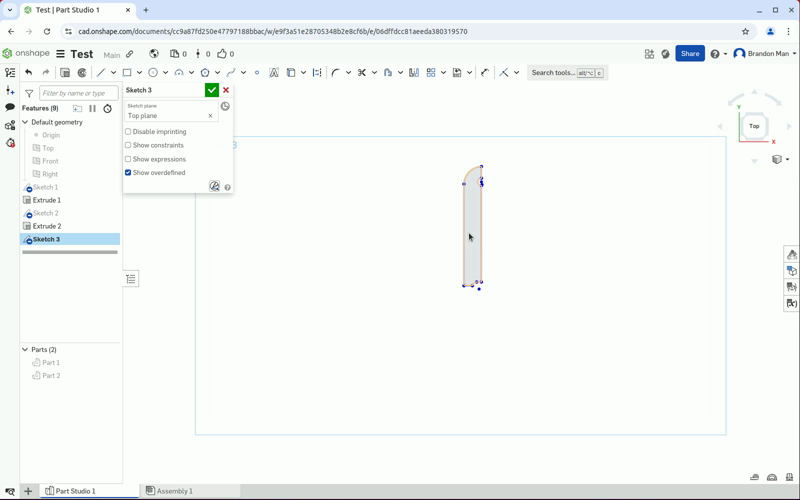
scroll(6)
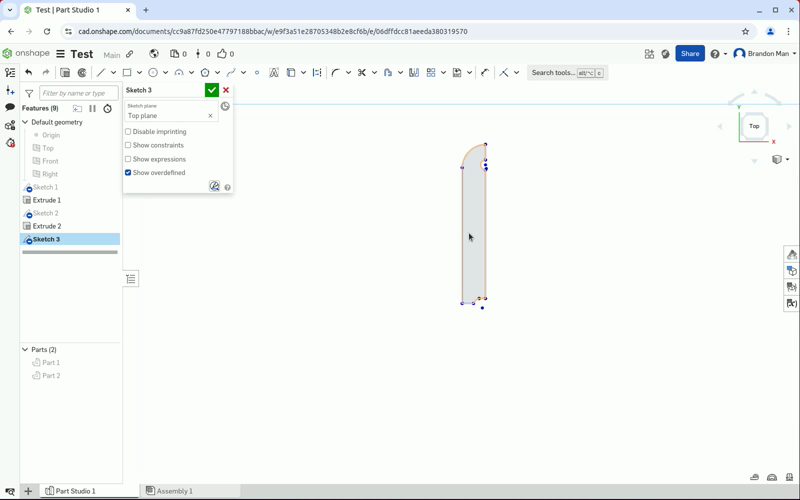
scroll(6)
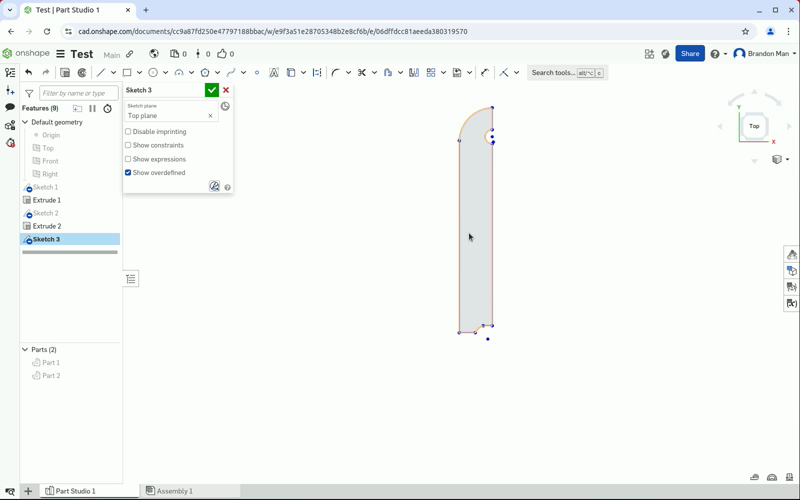
scroll(6)
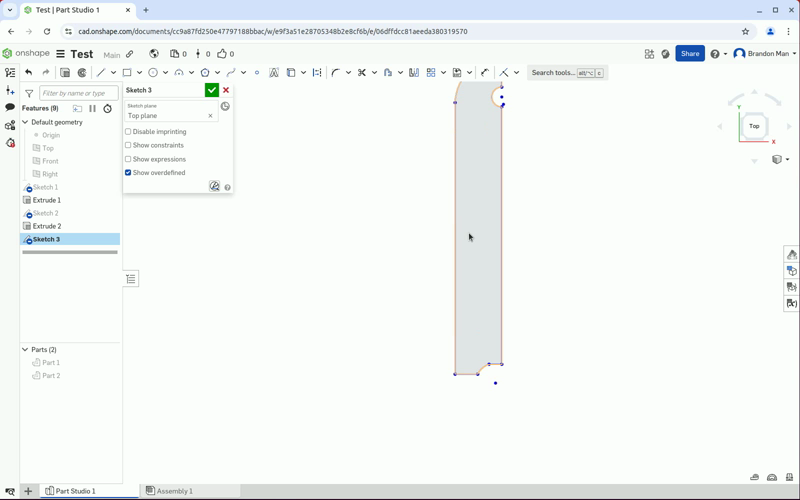
scroll(6)
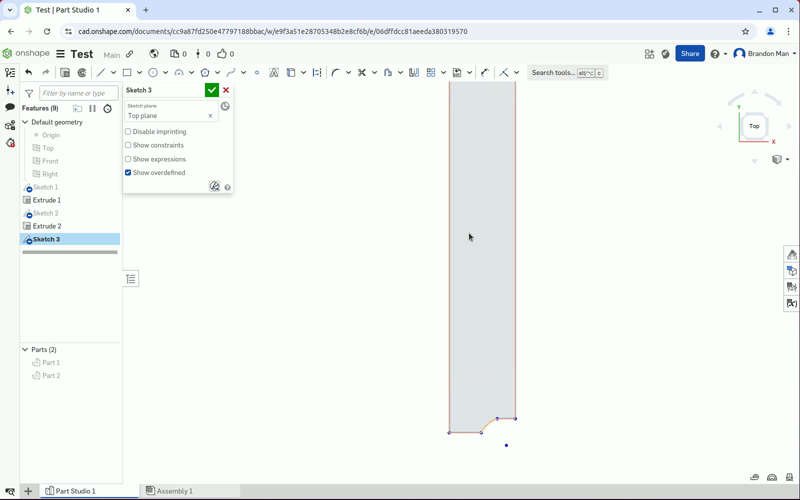
scroll(6)
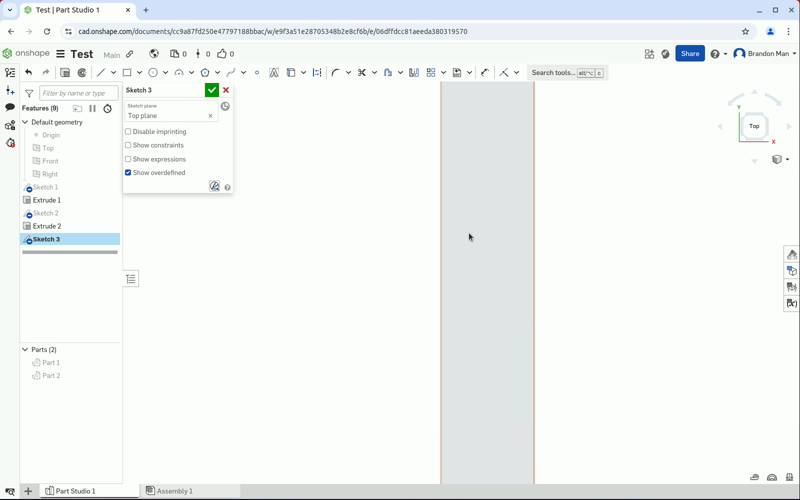
scroll(6)
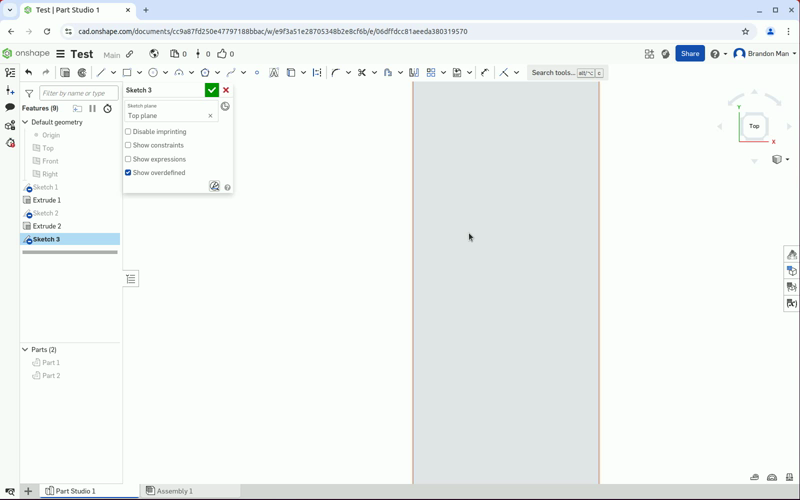
click(469, 232)
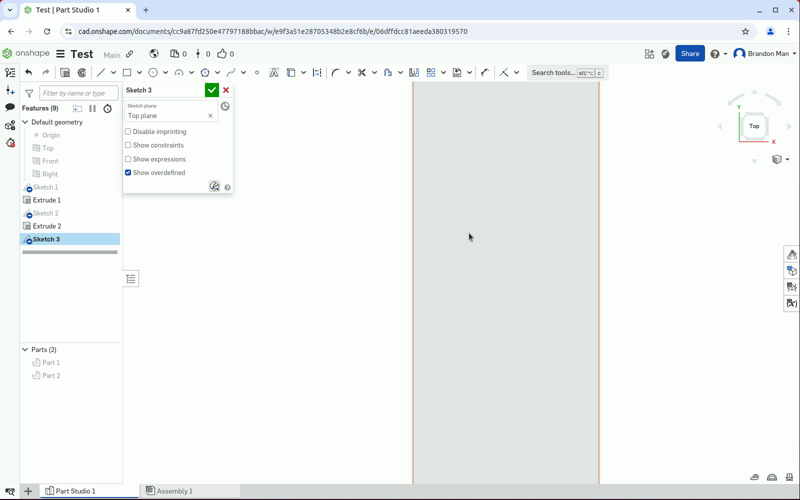
scroll(-6)
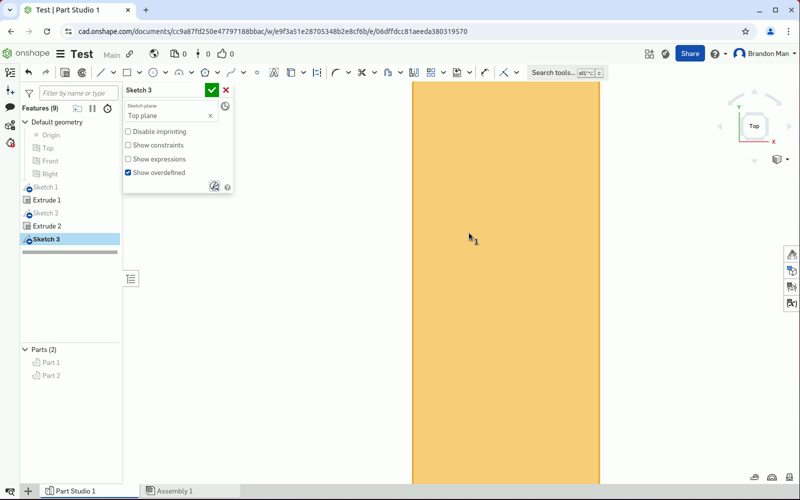
scroll(-6)
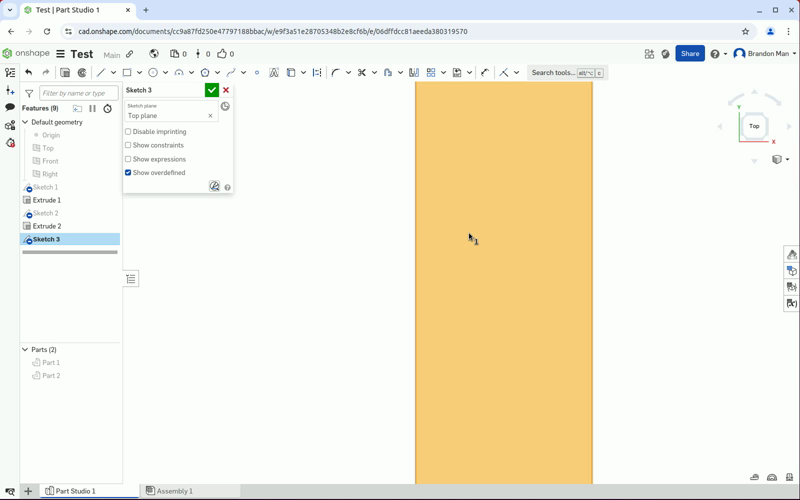
scroll(-6)
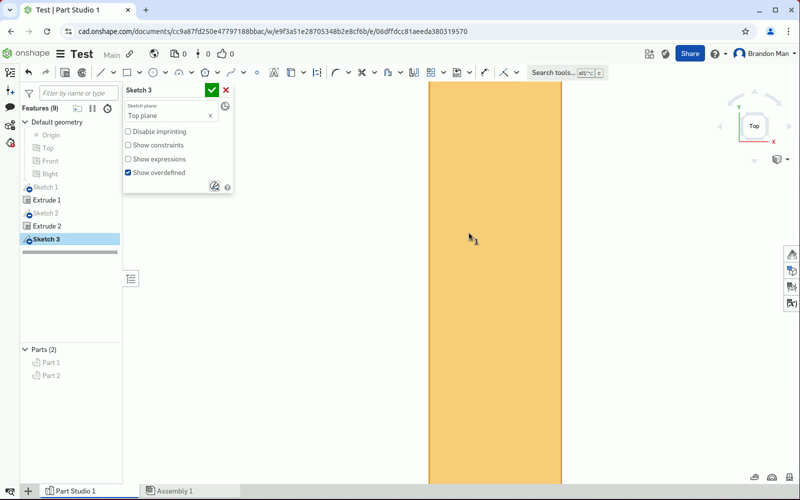
scroll(-6)
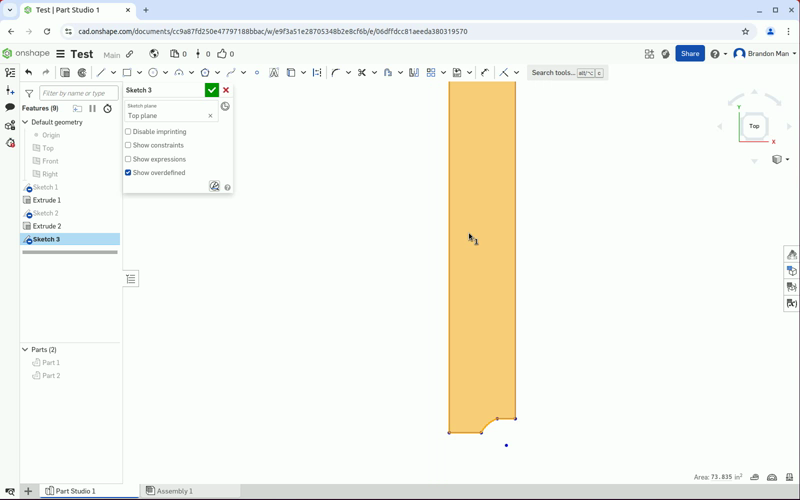
scroll(-6)
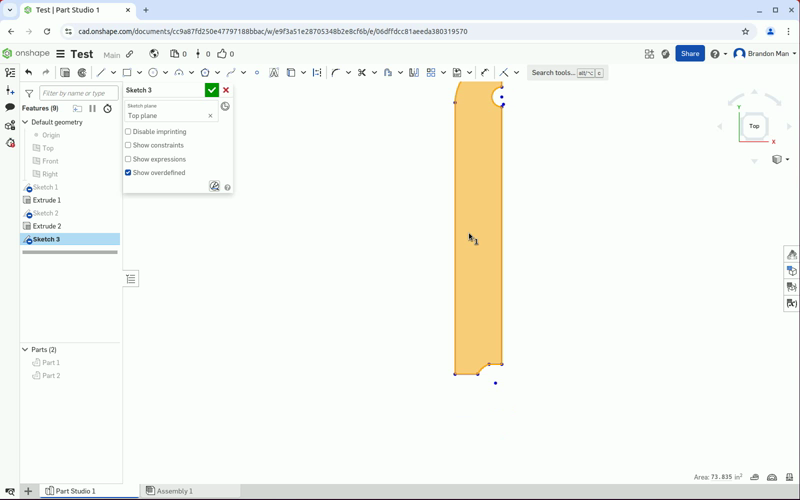
scroll(-6)
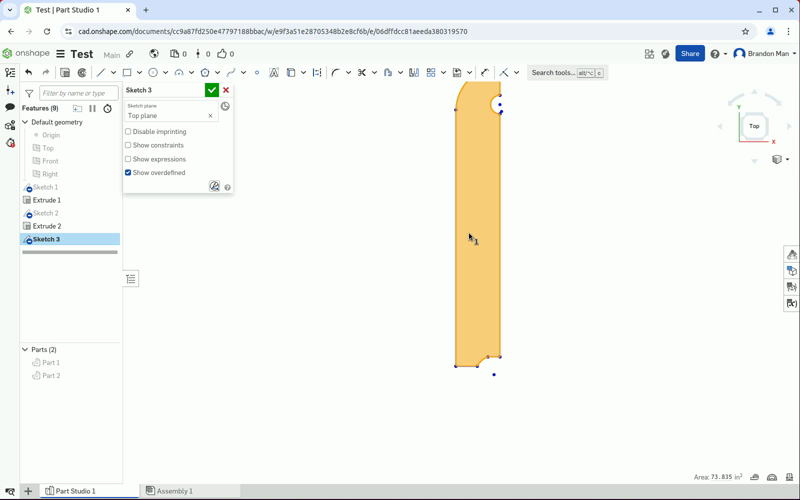
scroll(-6)
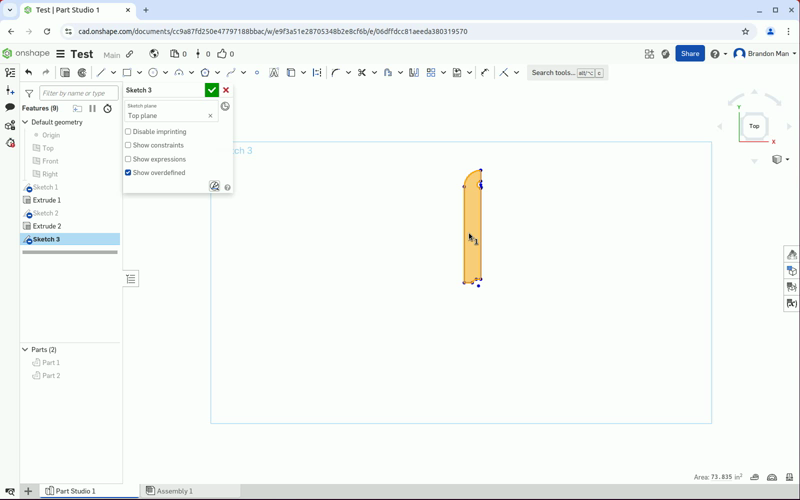
mouse_move(73, 352)
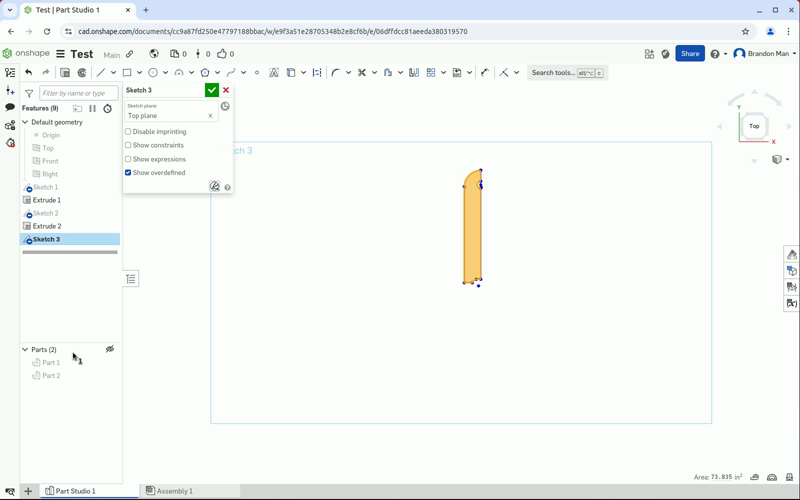
key(shift+y)
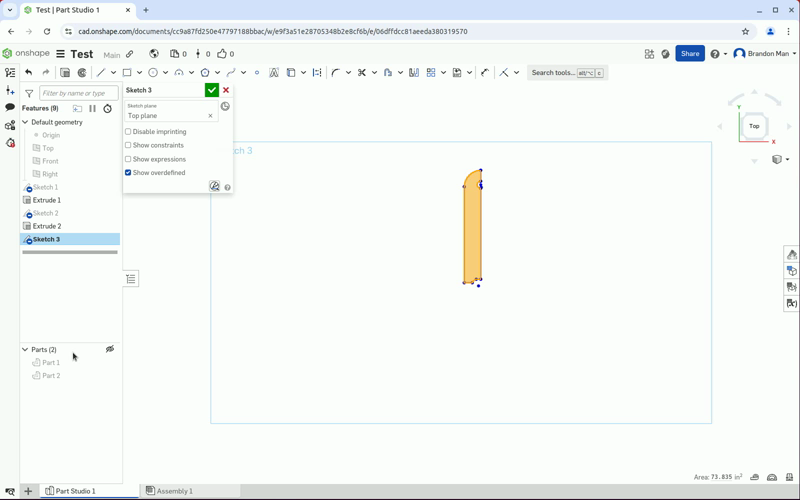
key(shift+e)
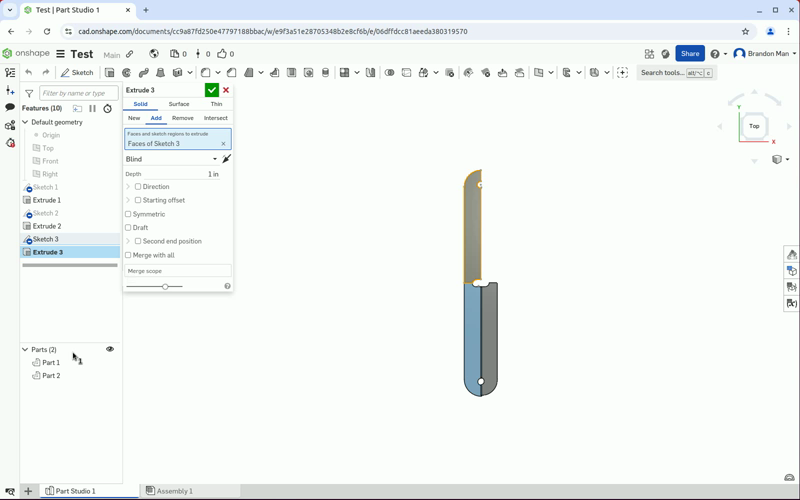
mouse_move(143, 106)
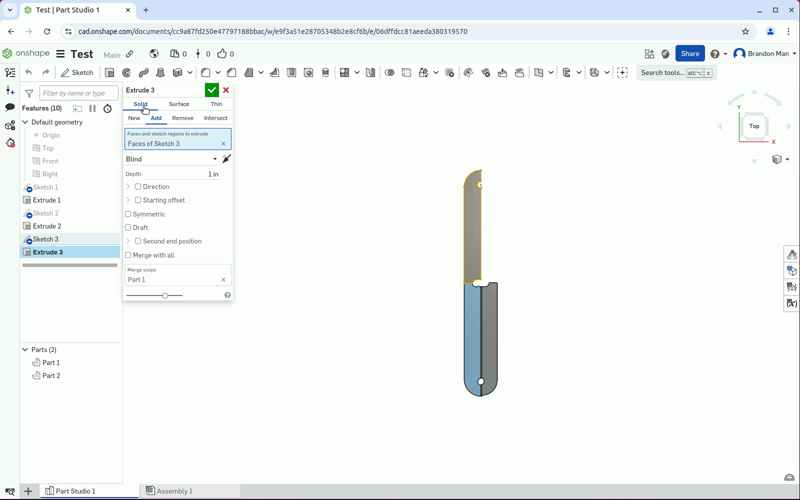
click(143, 106)
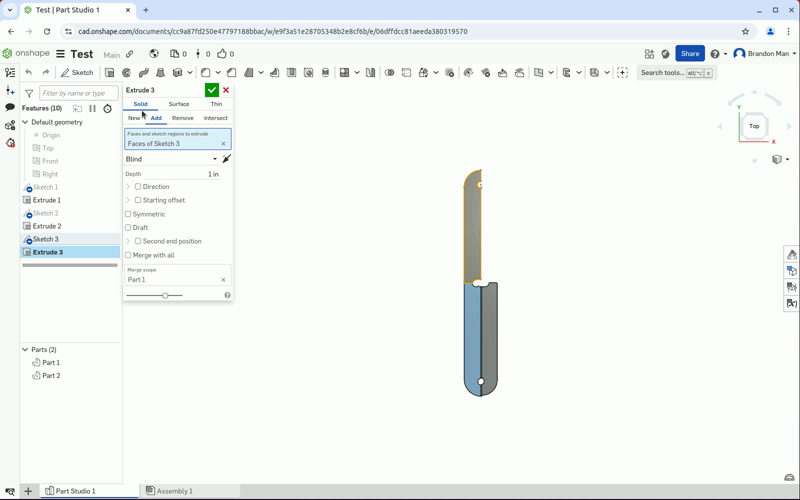
mouse_move(137, 120)
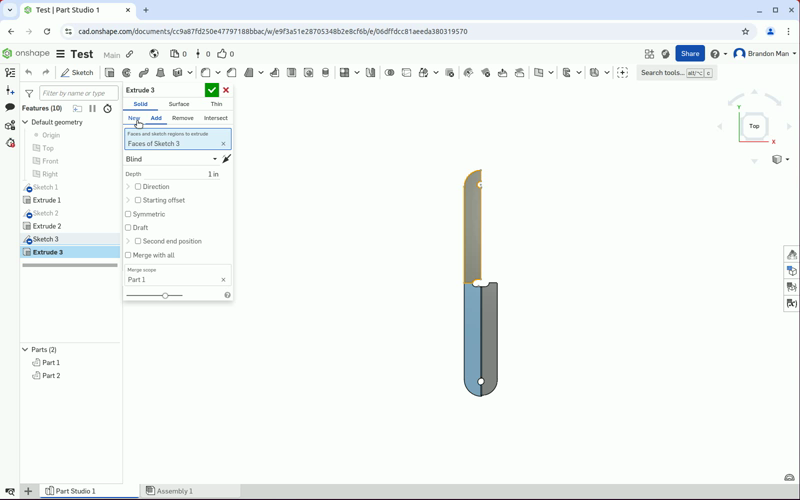
click(137, 120)
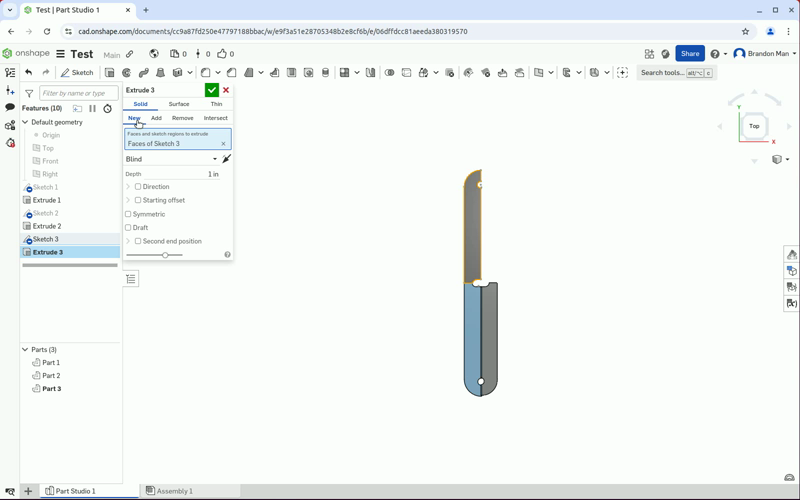
key(tab, 4)
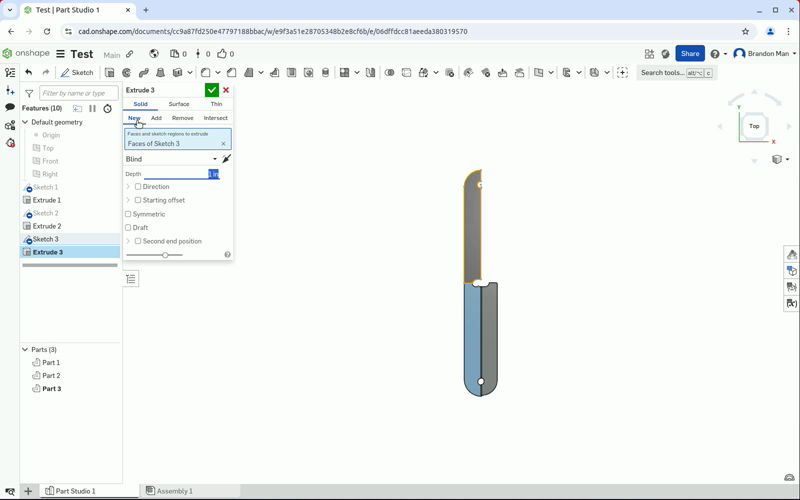
text(1.685)
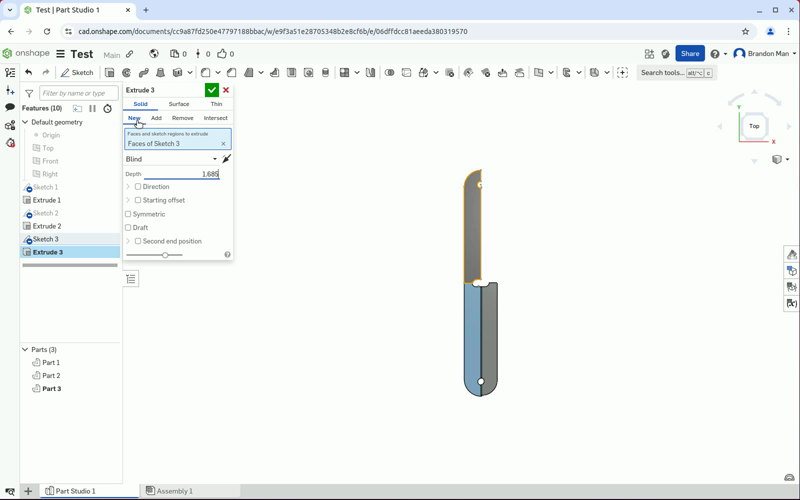
key(enter)
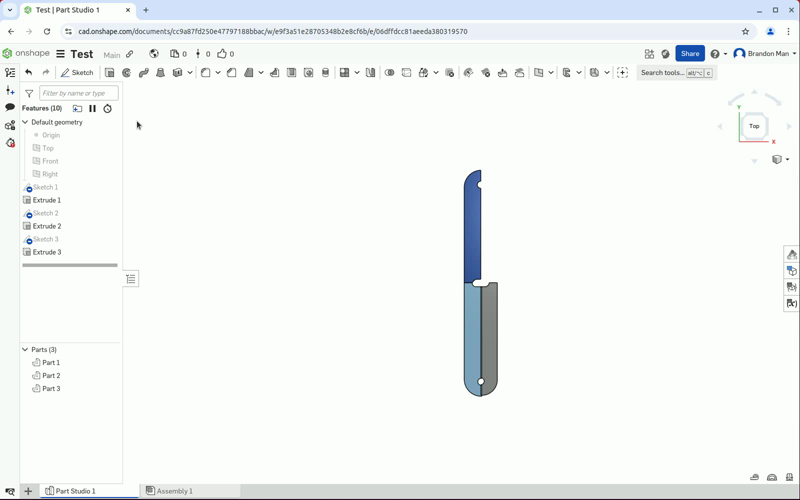
key(shift+h)
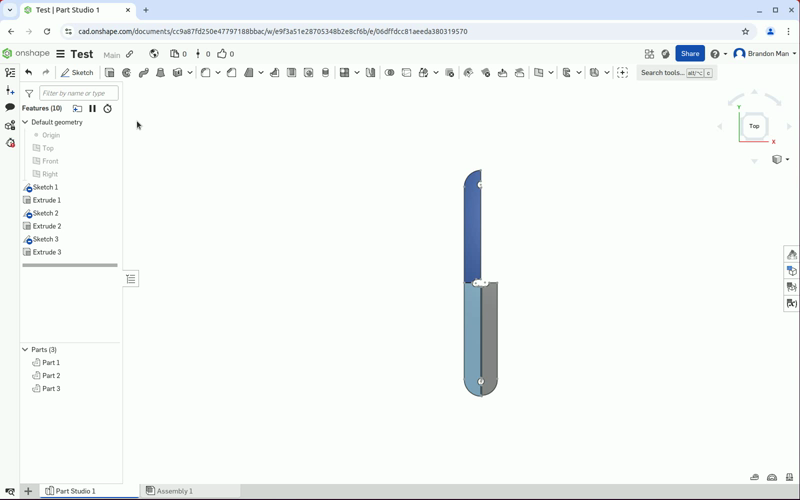
key(shift+h)
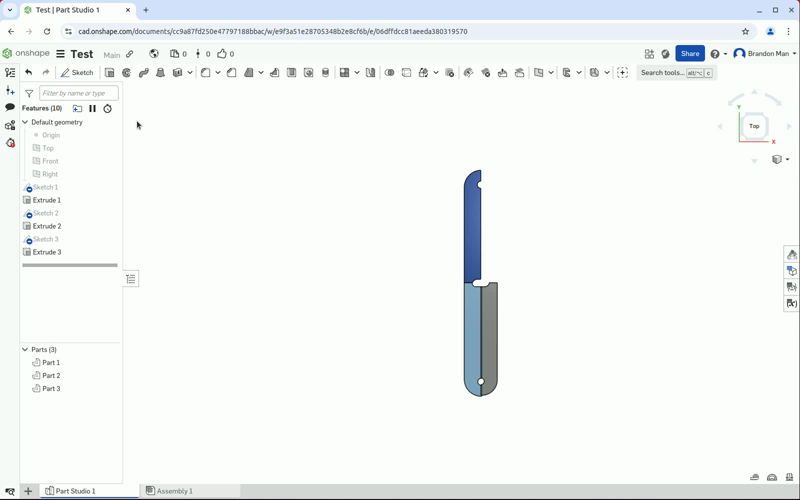
mouse_move(73, 189)
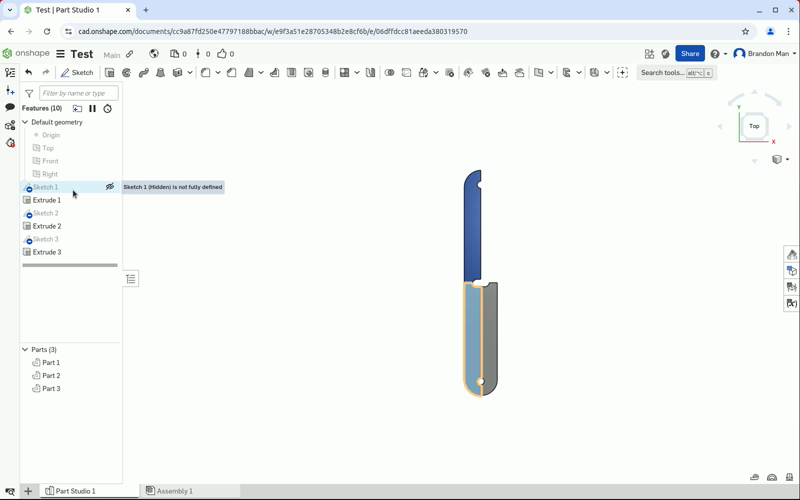
click(73, 189)
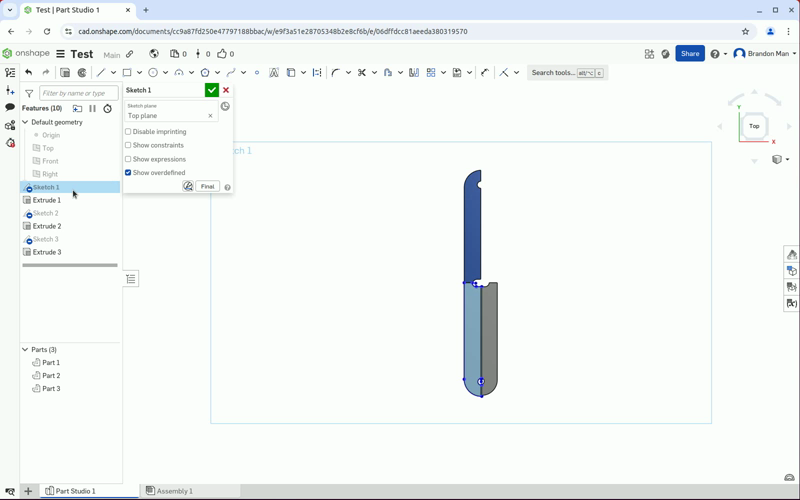
mouse_move(229, 92)
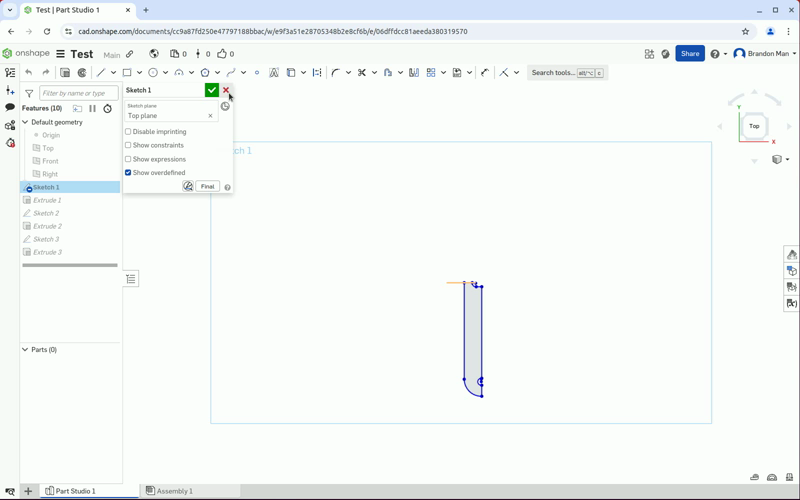
click(229, 92)
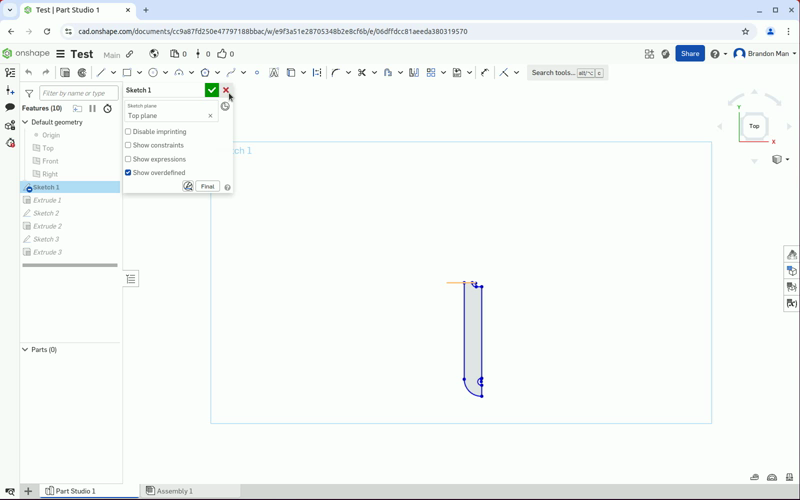
key(shift+s)
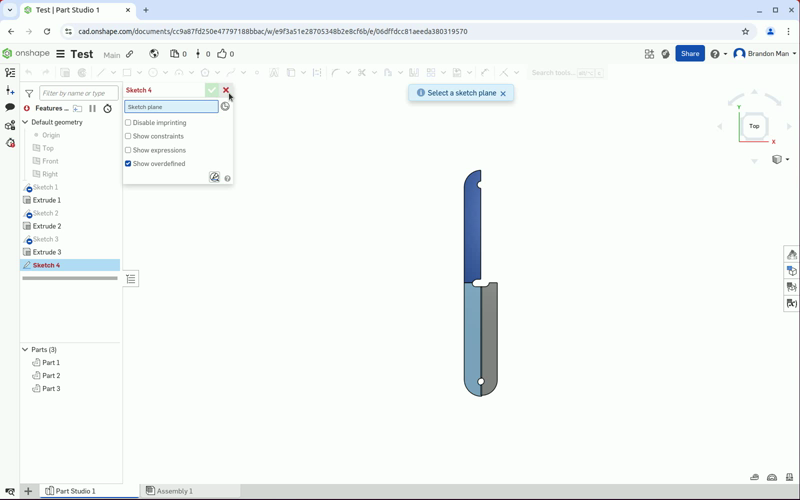
mouse_move(73, 150)
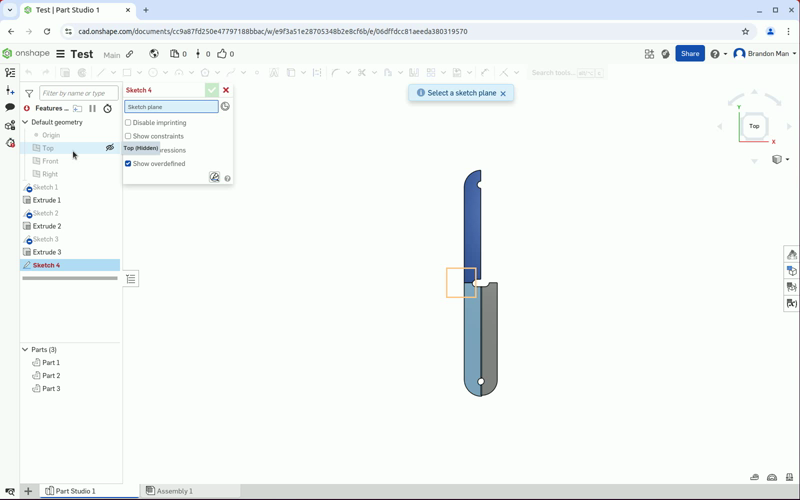
click(73, 150)
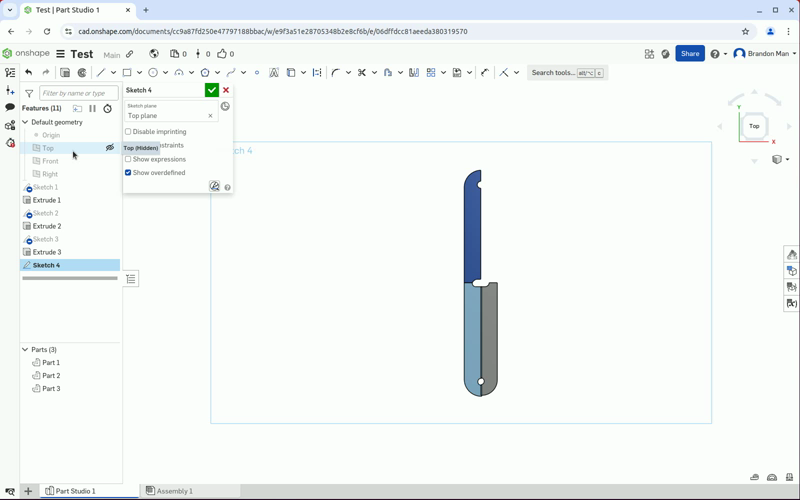
mouse_move(73, 352)
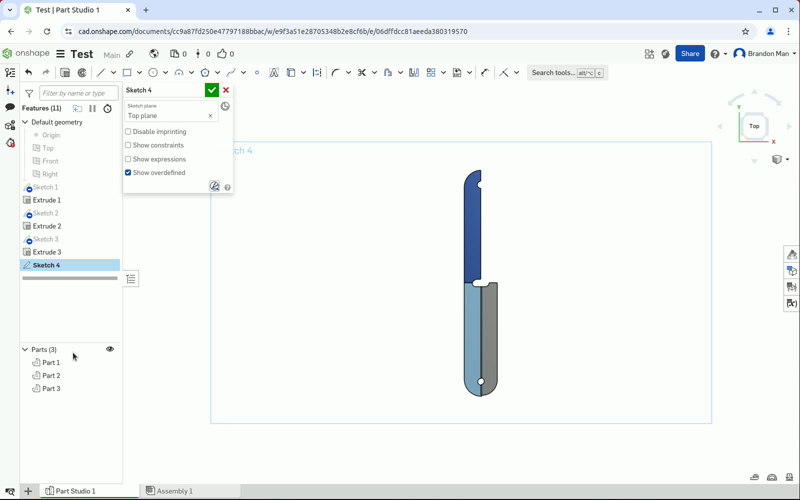
key(y)
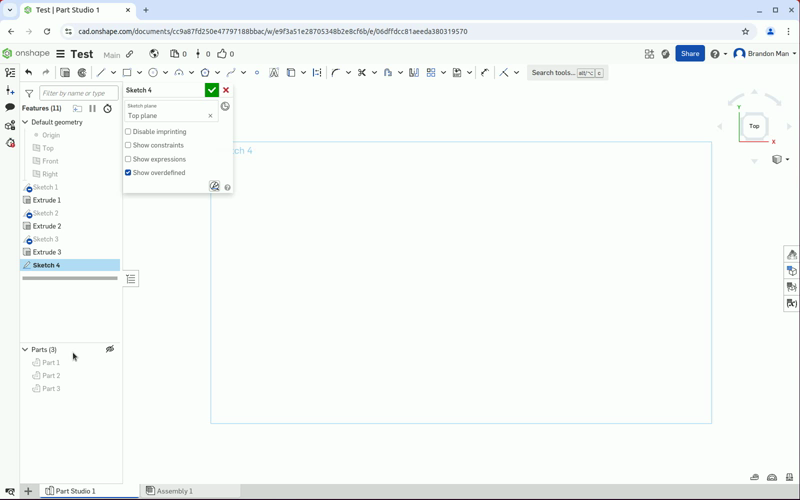
key(l)
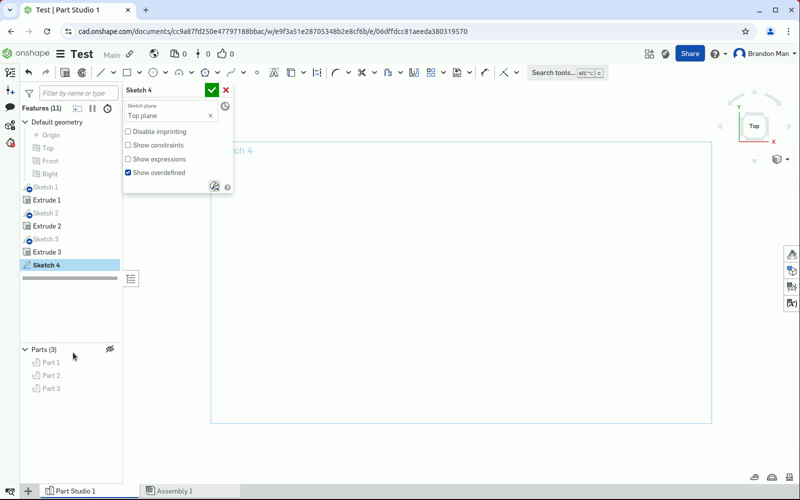
key_down(shift)
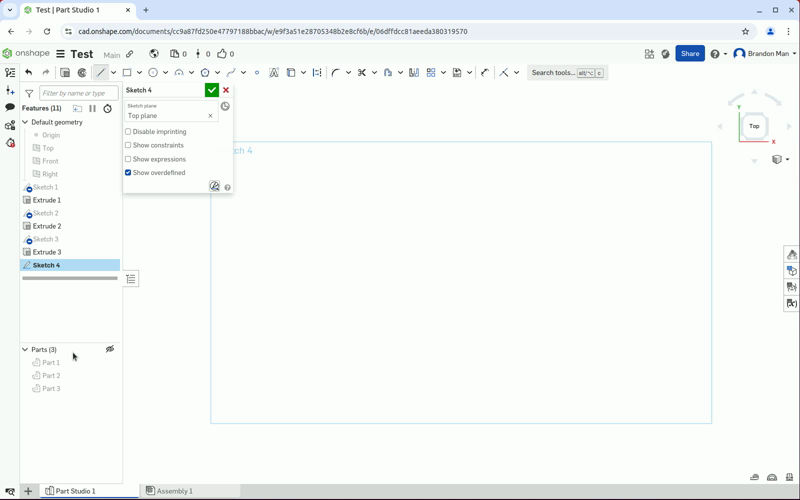
mouse_move(480, 279)
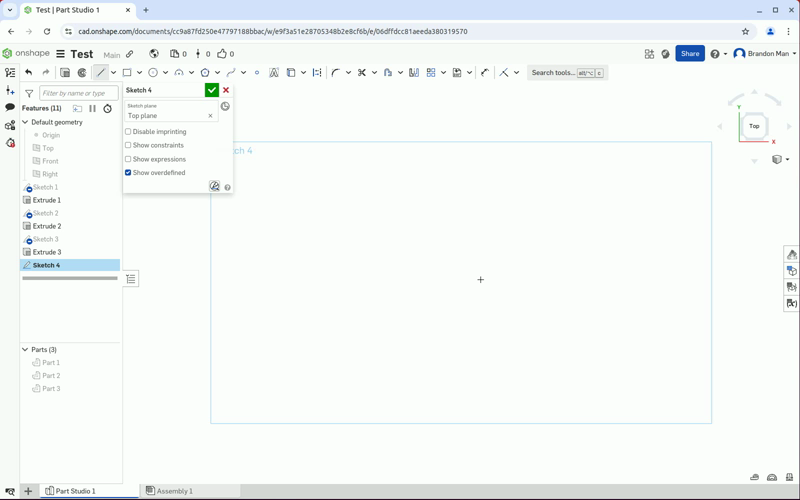
click(480, 279)
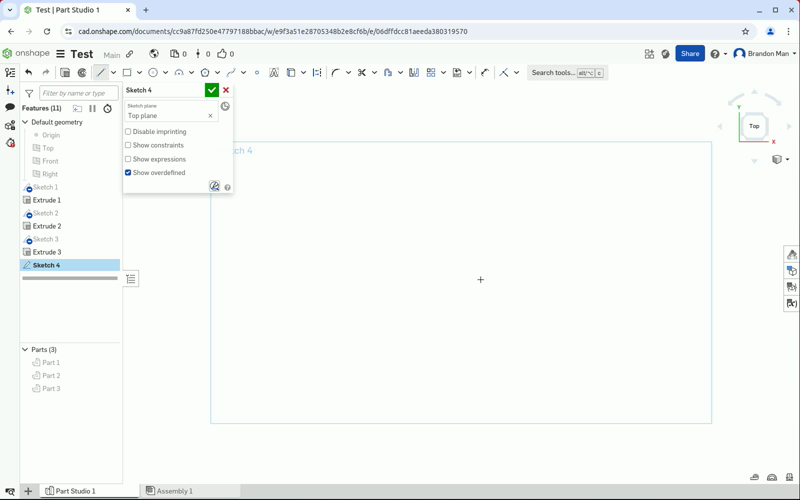
key_up(shift)
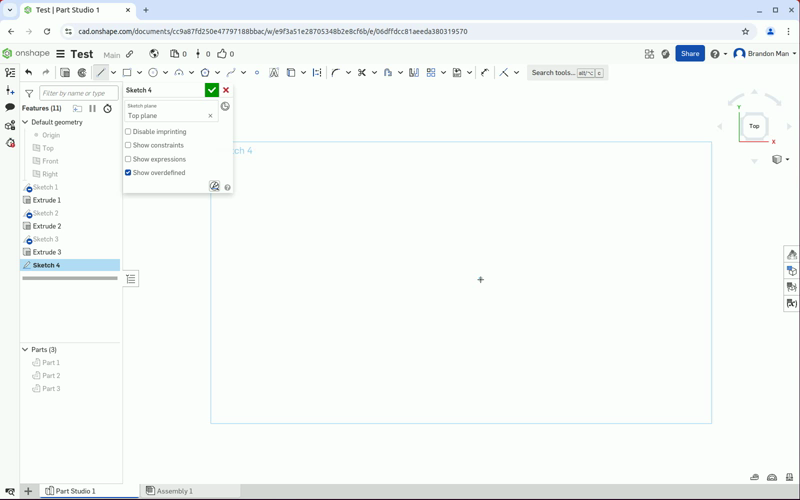
key_down(shift)
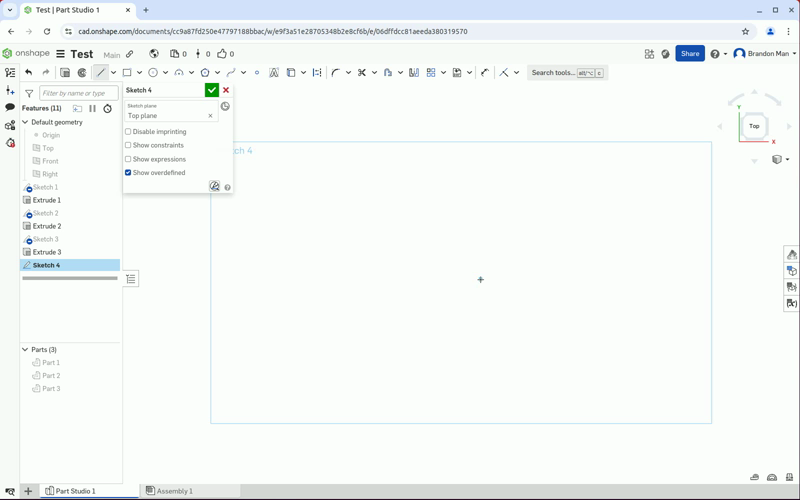
mouse_move(510, 279)
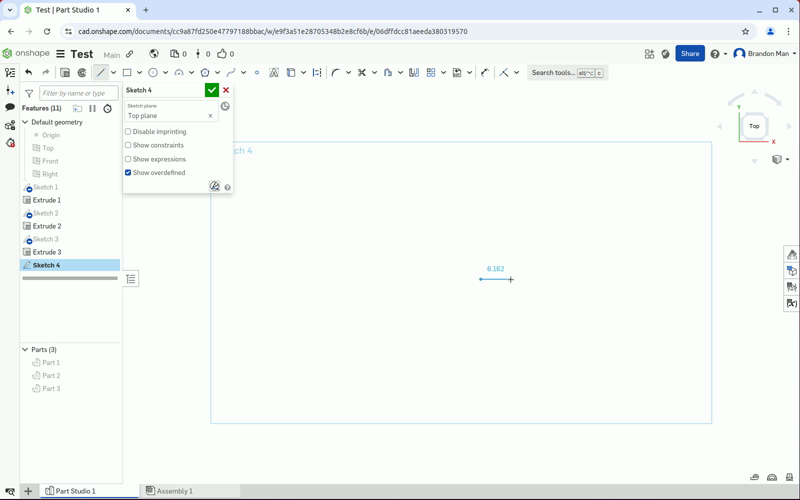
mouse_move(485, 279)
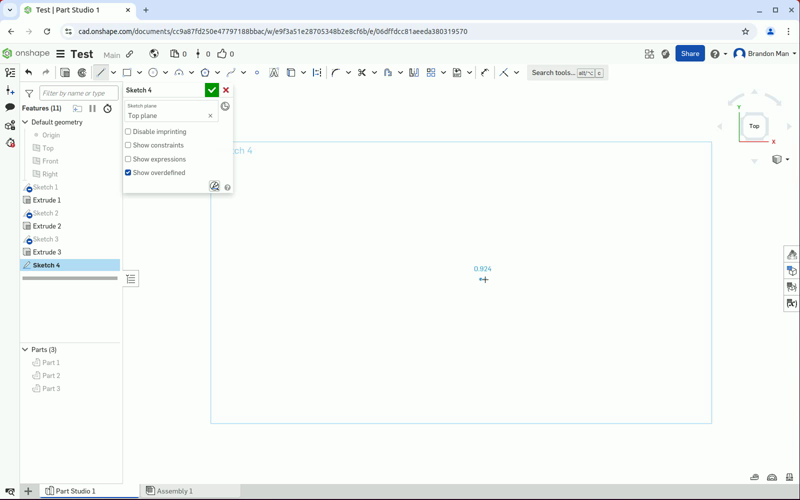
scroll(6)
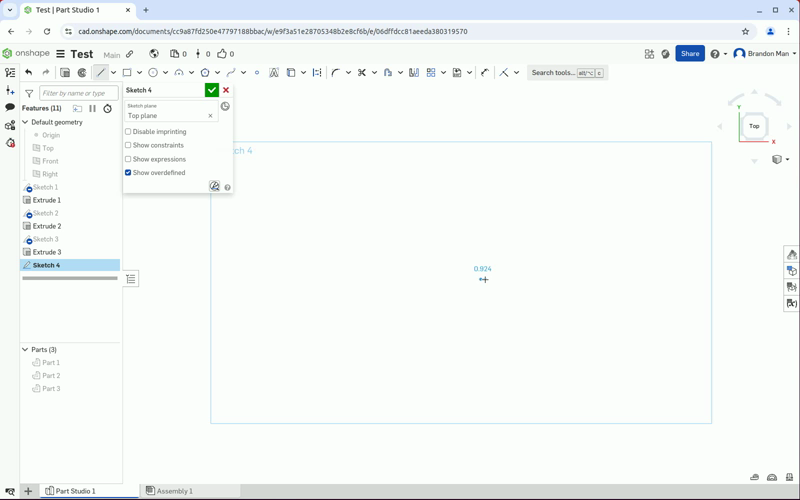
scroll(6)
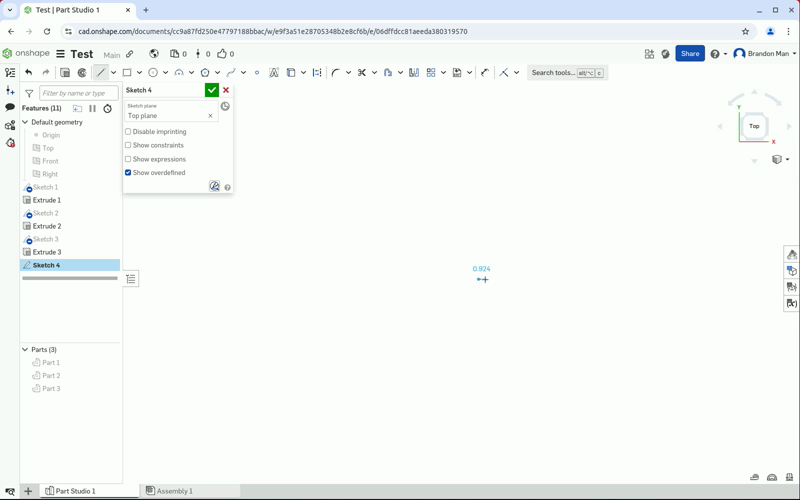
scroll(6)
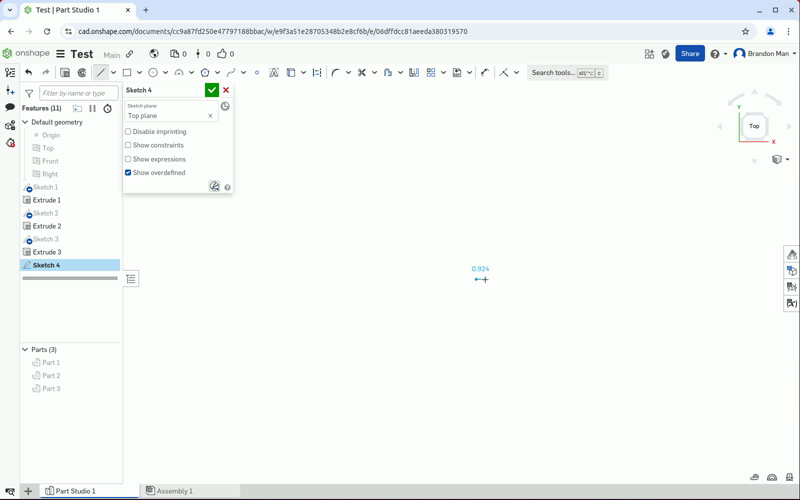
scroll(6)
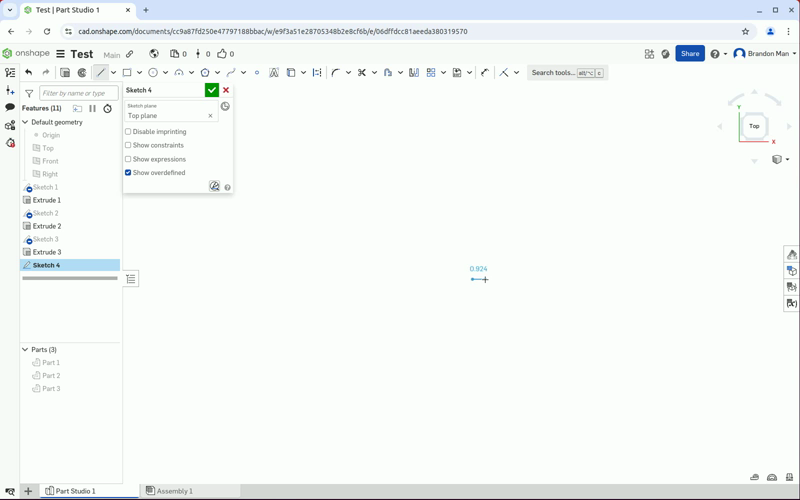
scroll(6)
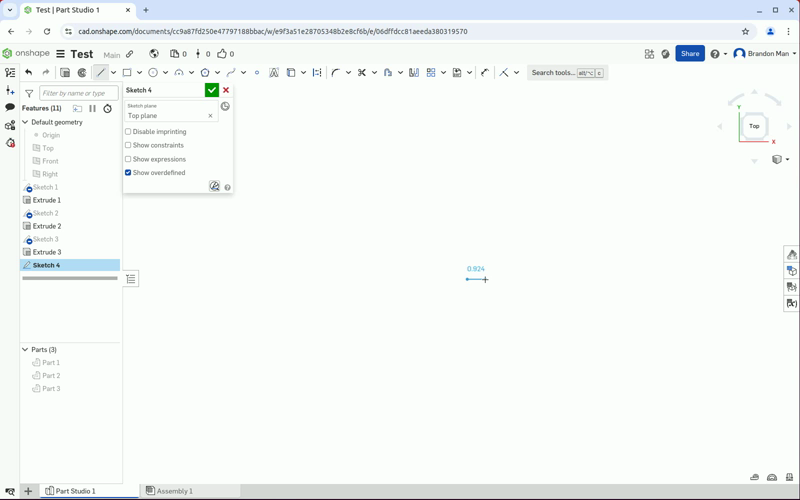
scroll(6)
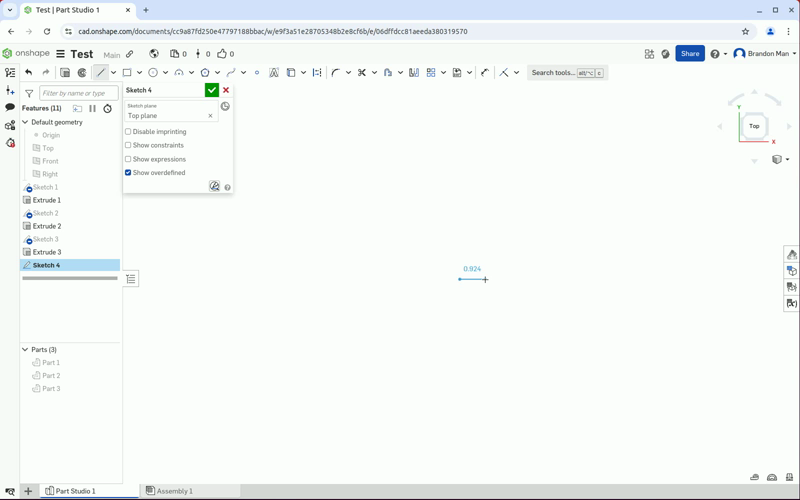
scroll(6)
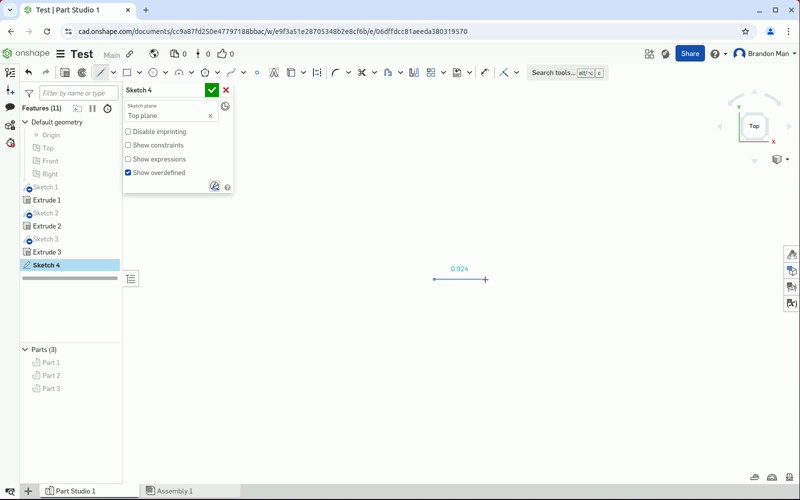
click(485, 279)
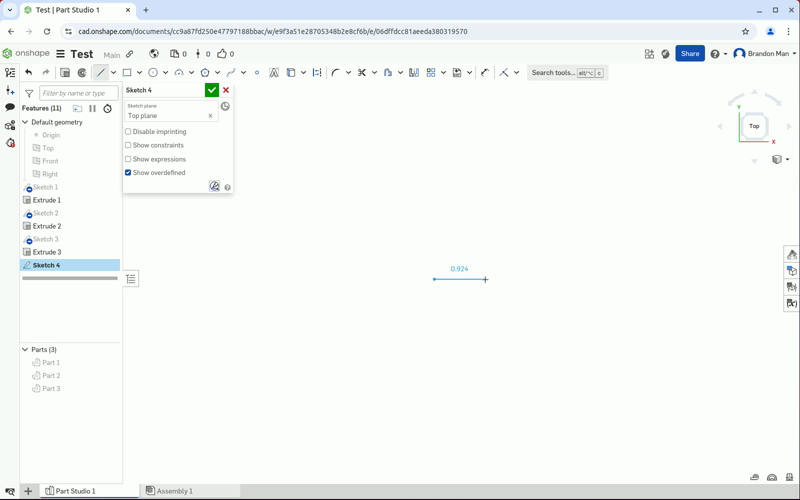
scroll(-6)
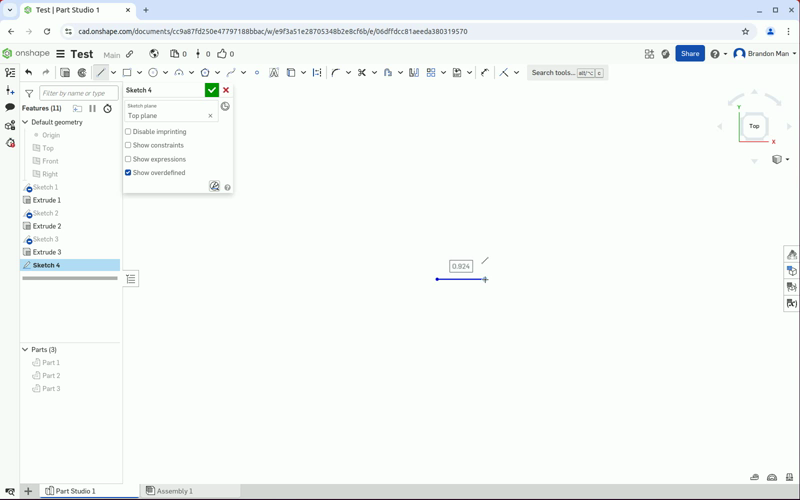
scroll(-6)
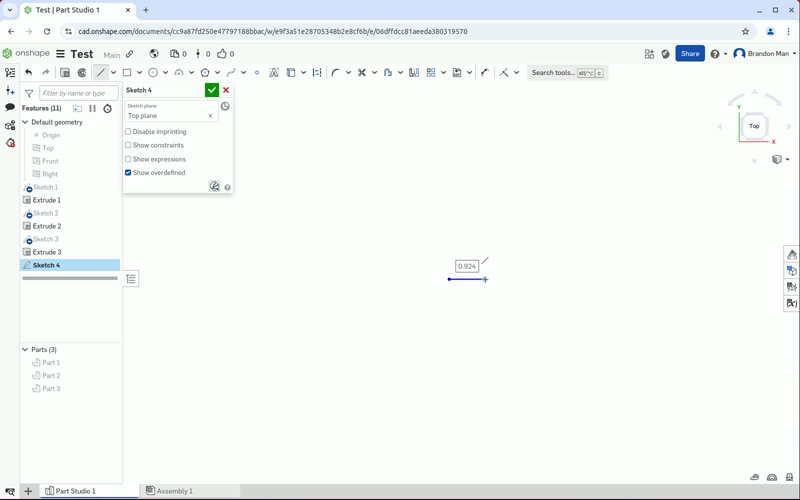
scroll(-6)
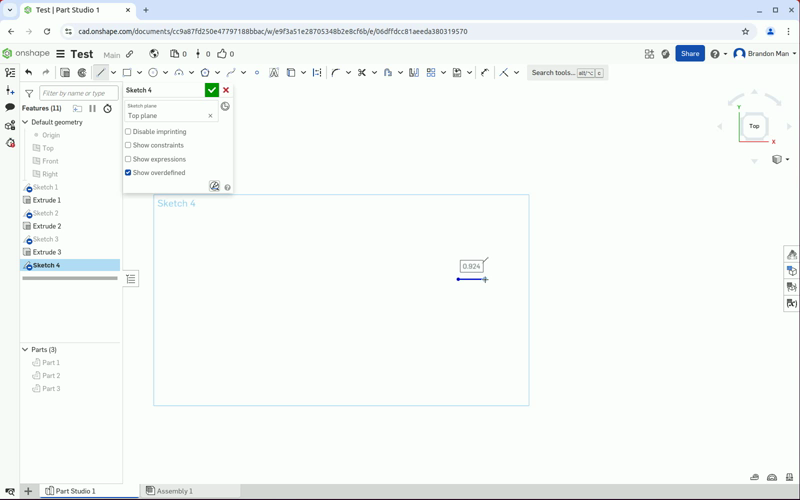
scroll(-6)
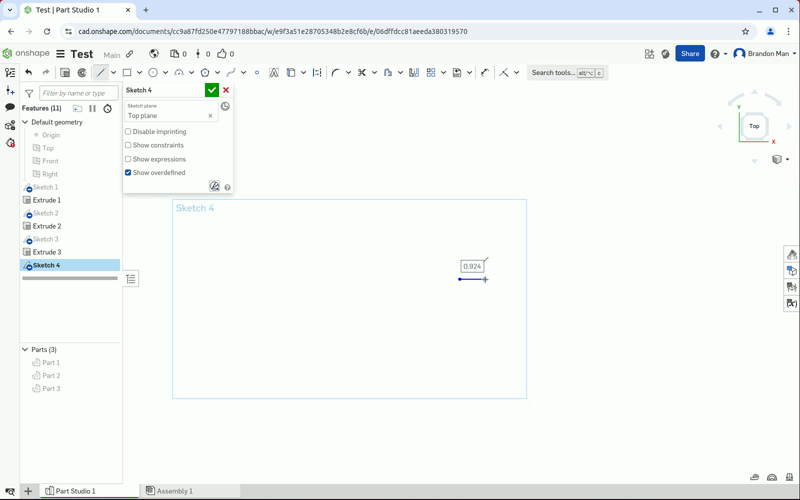
scroll(-6)
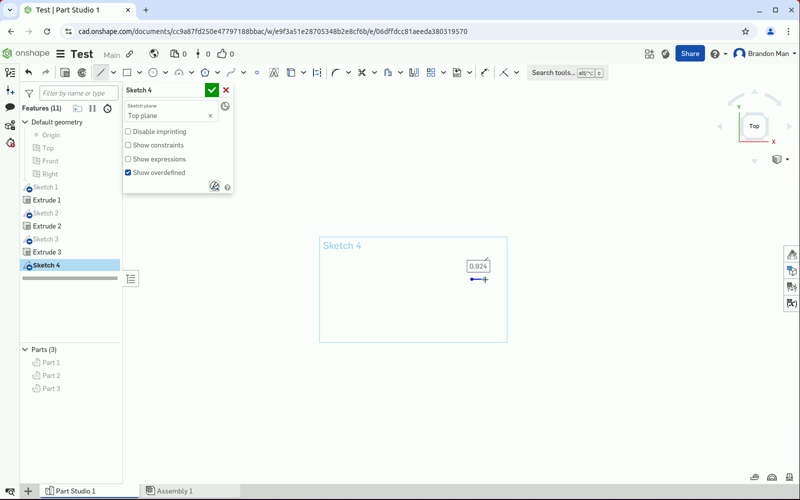
scroll(-6)
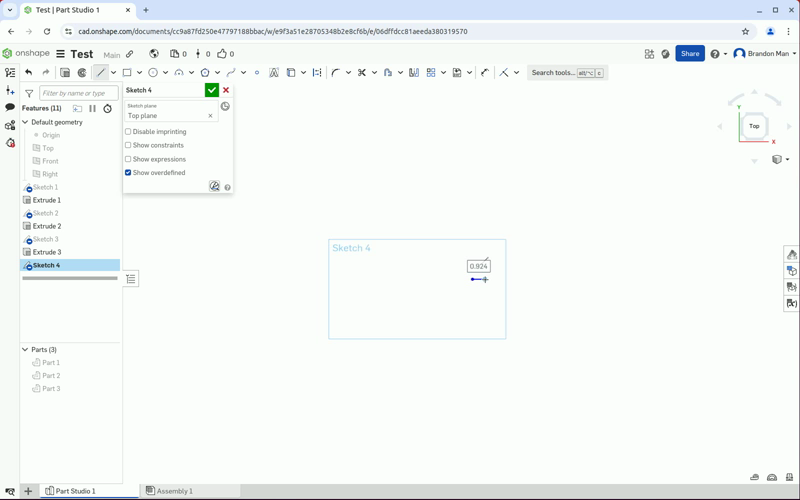
scroll(-6)
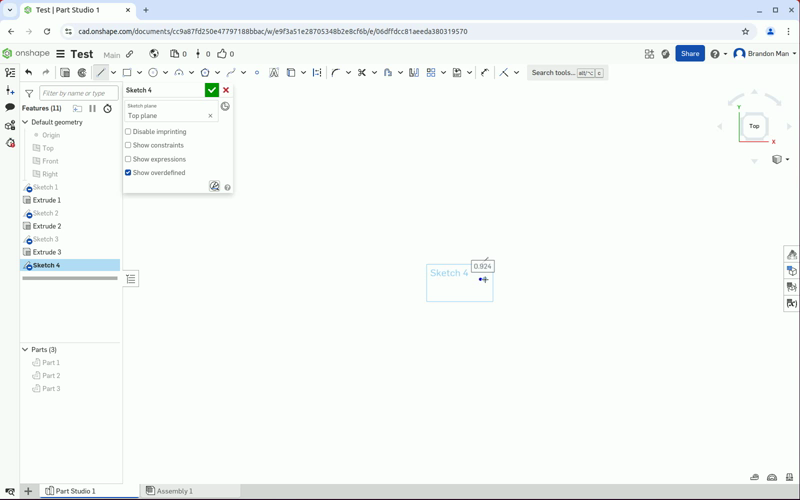
key_up(shift)
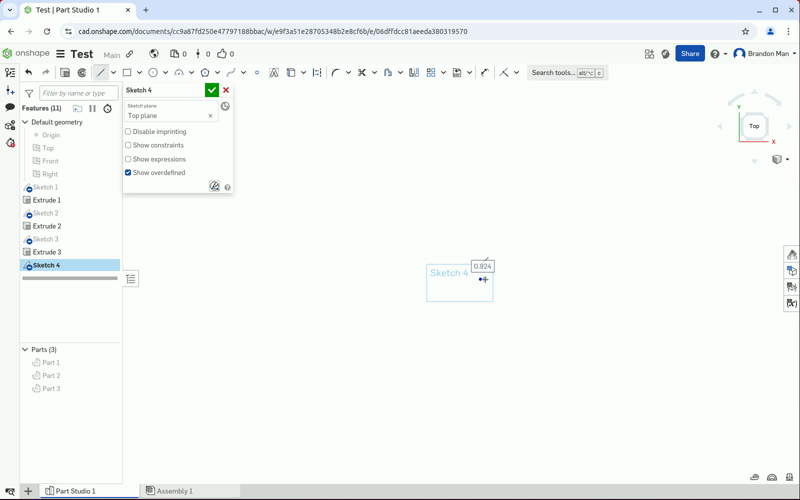
key(esc)
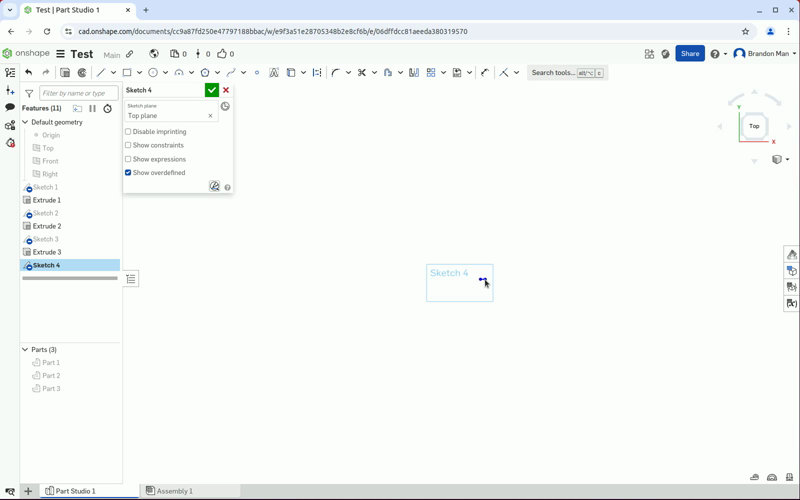
key(a)
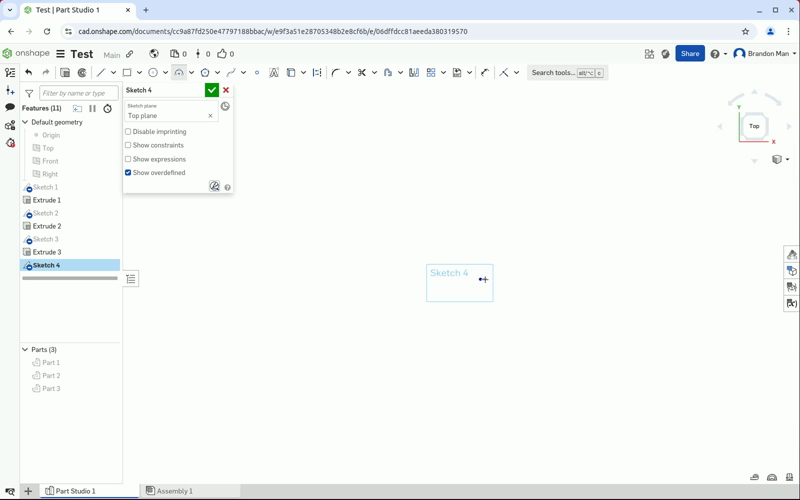
mouse_move(485, 279)
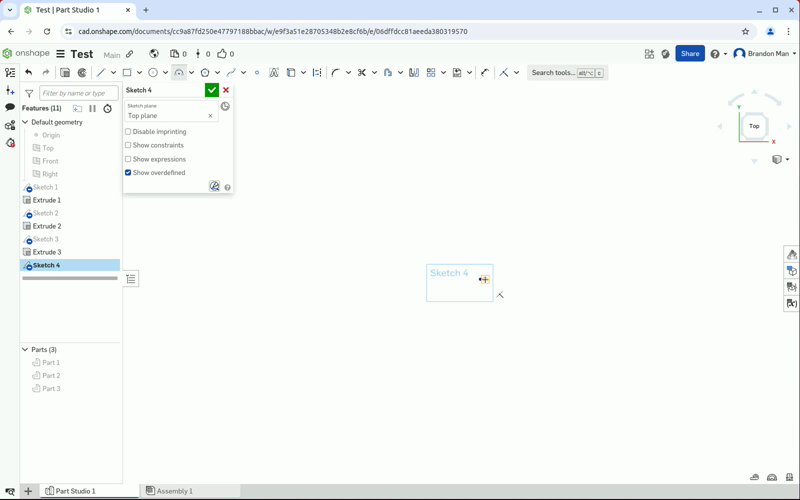
click(485, 279)
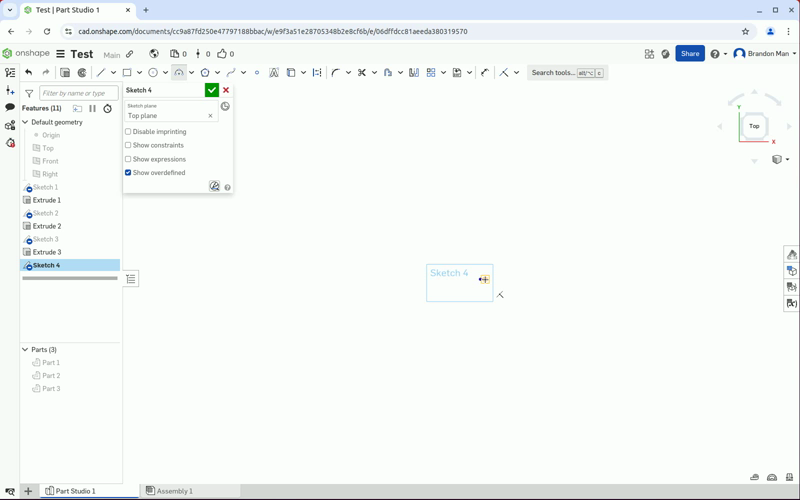
key_down(shift)
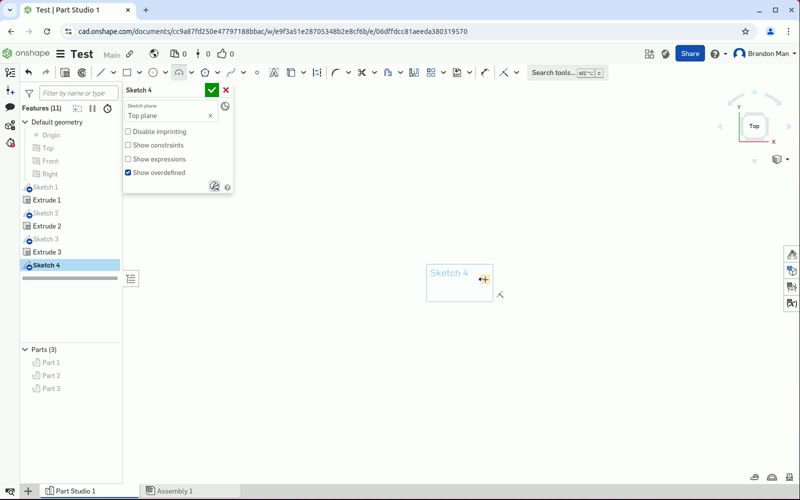
mouse_move(489, 282)
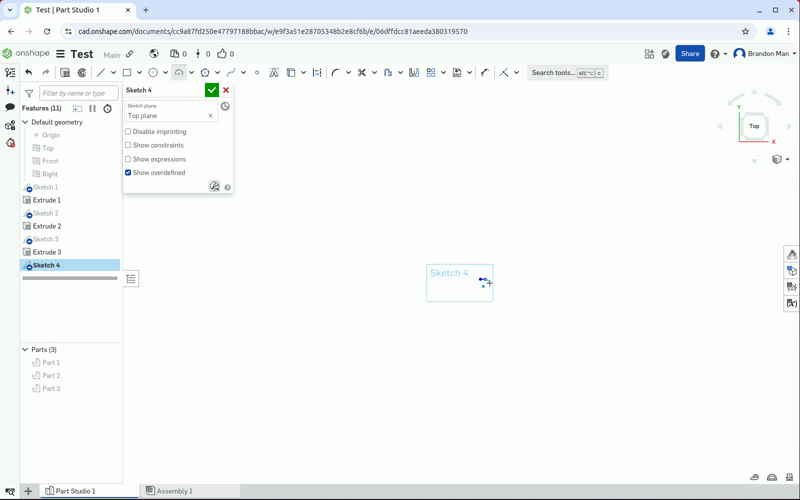
scroll(6)
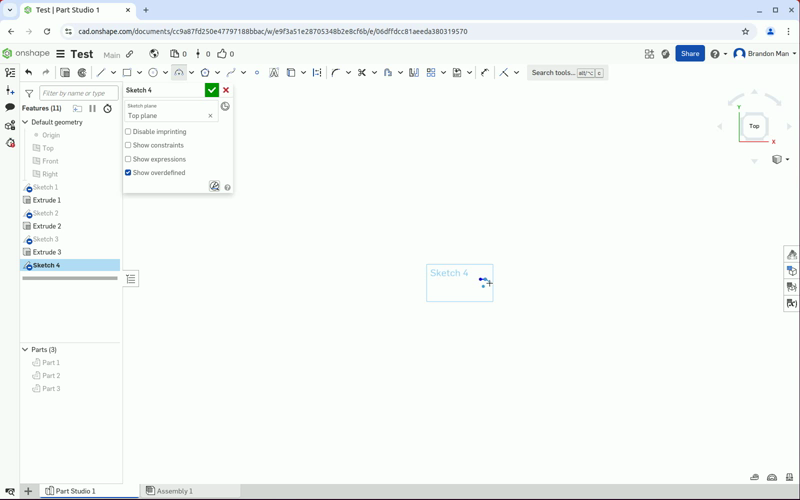
scroll(6)
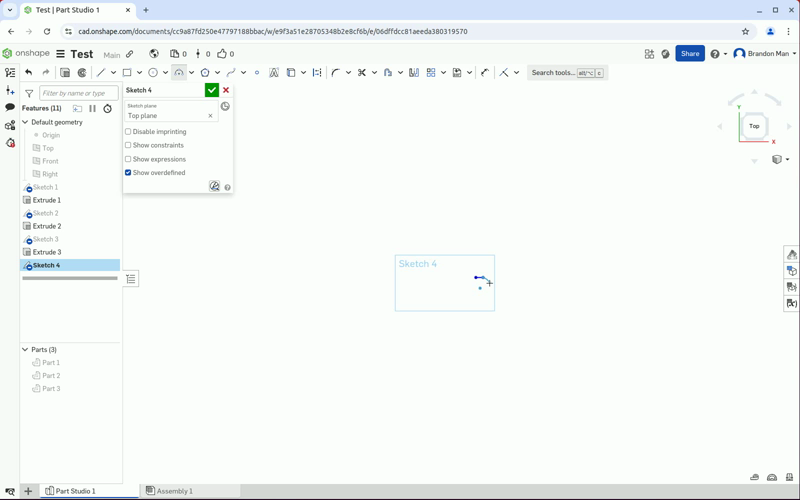
scroll(6)
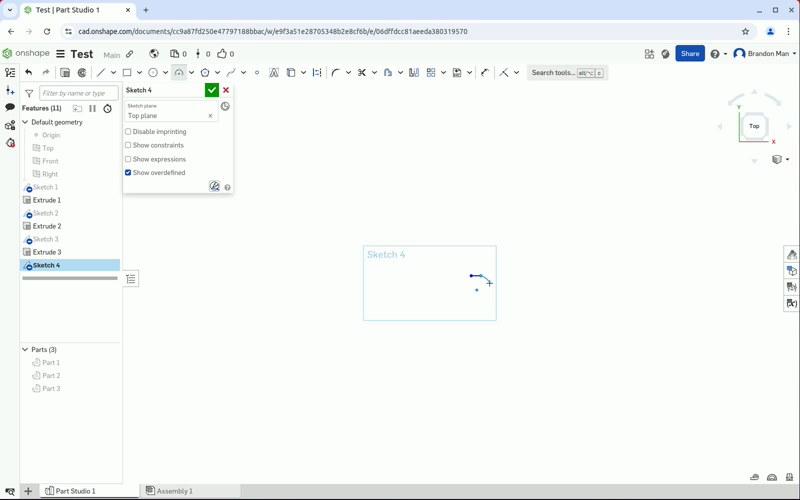
scroll(6)
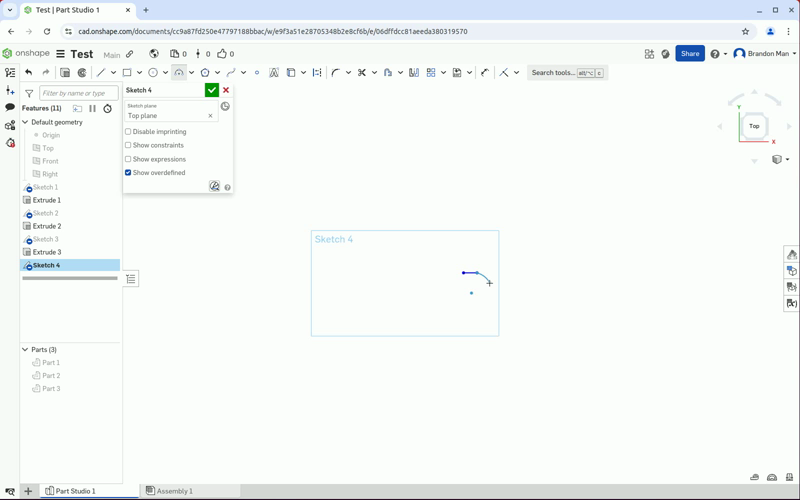
scroll(6)
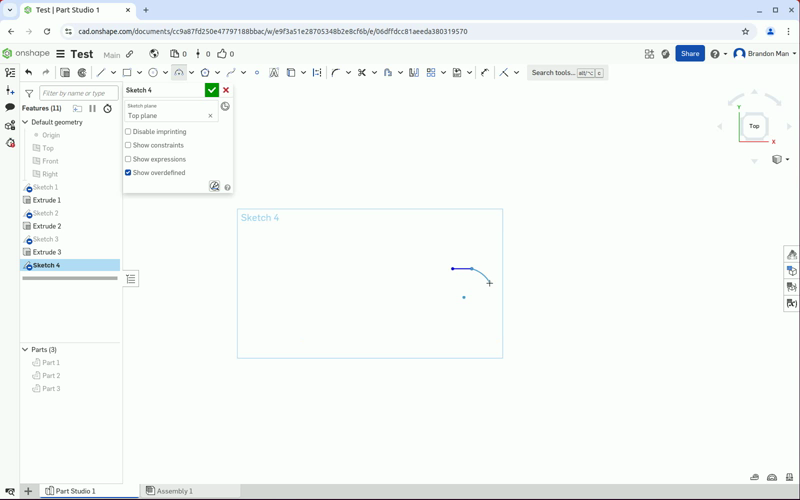
scroll(6)
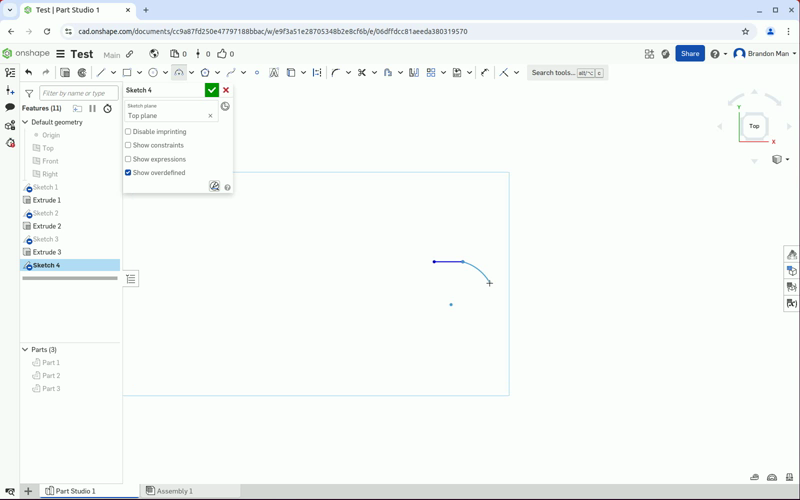
scroll(6)
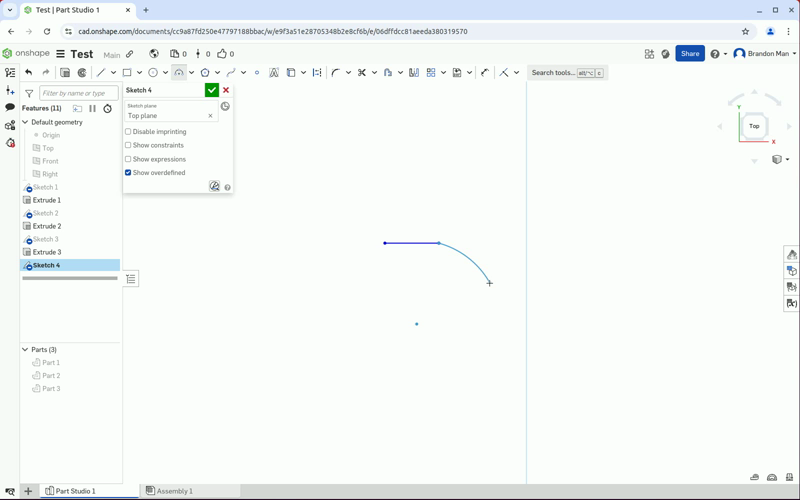
click(489, 282)
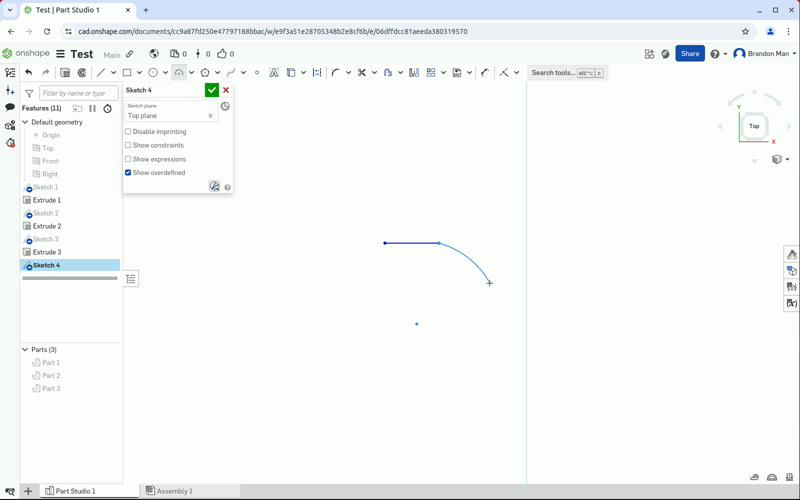
scroll(-6)
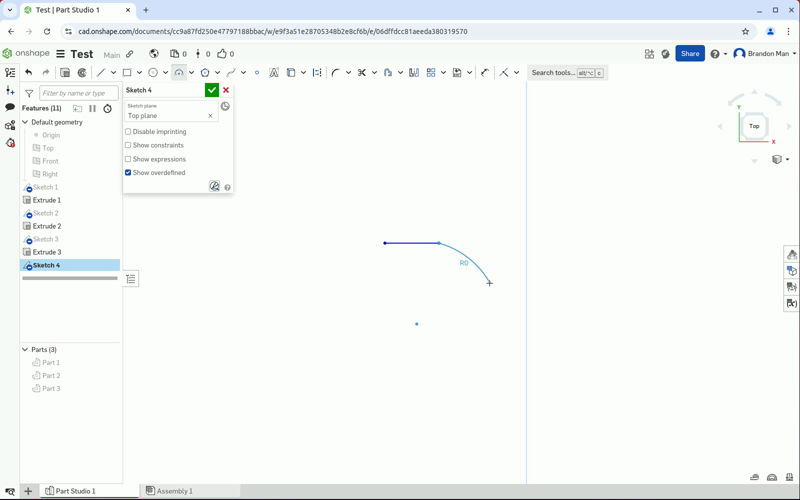
scroll(-6)
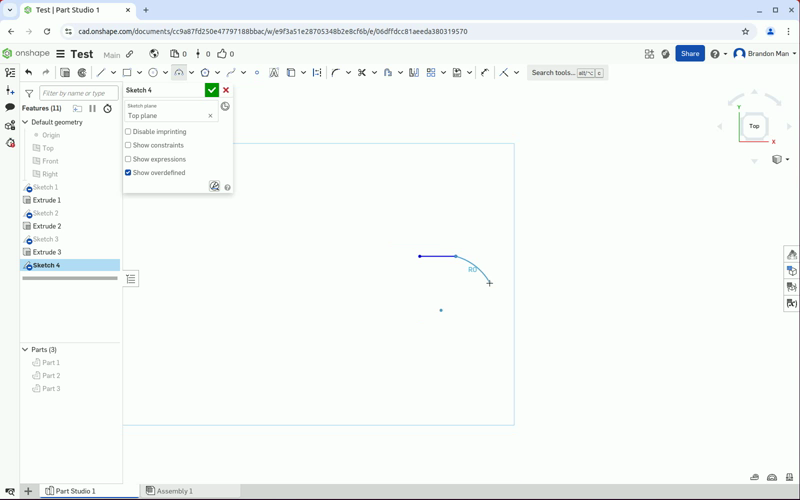
scroll(-6)
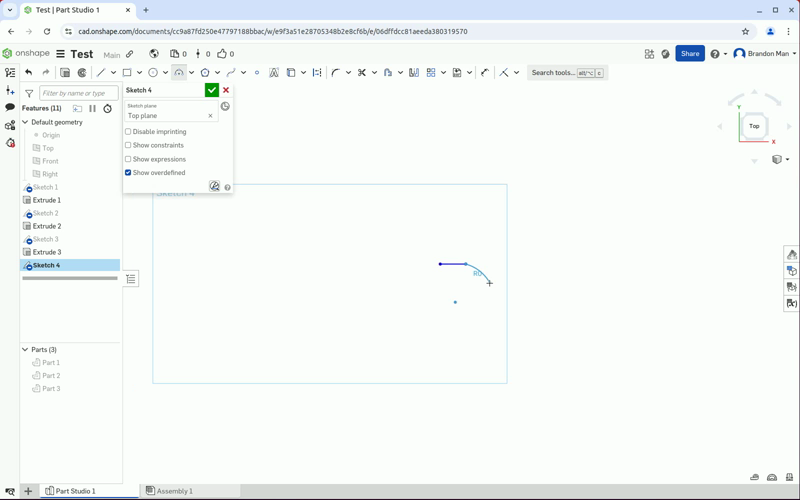
scroll(-6)
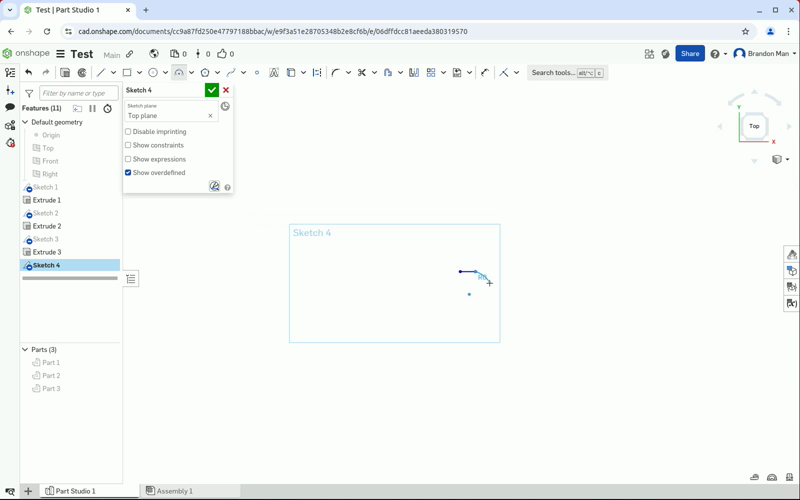
scroll(-6)
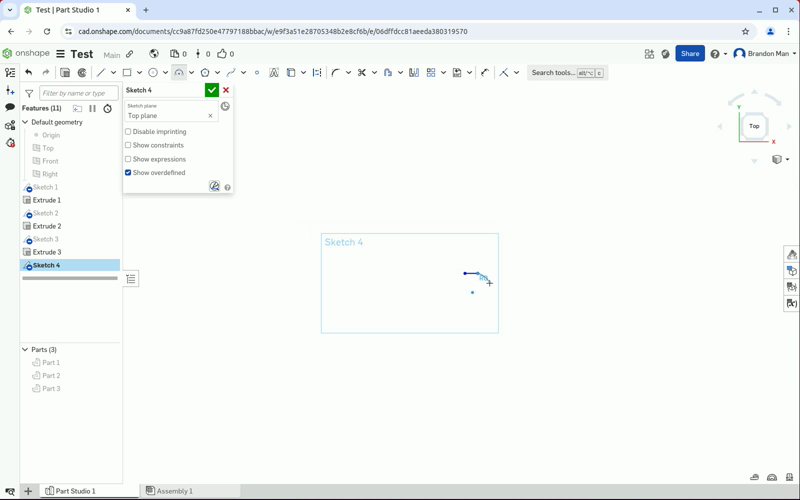
scroll(-6)
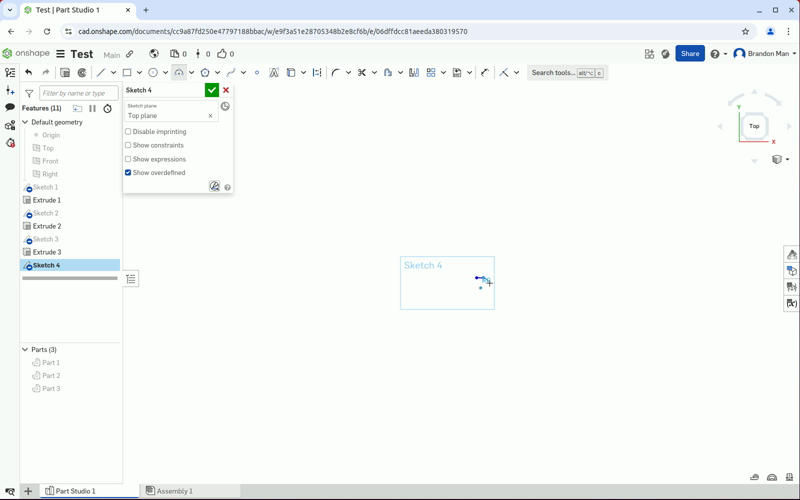
scroll(-6)
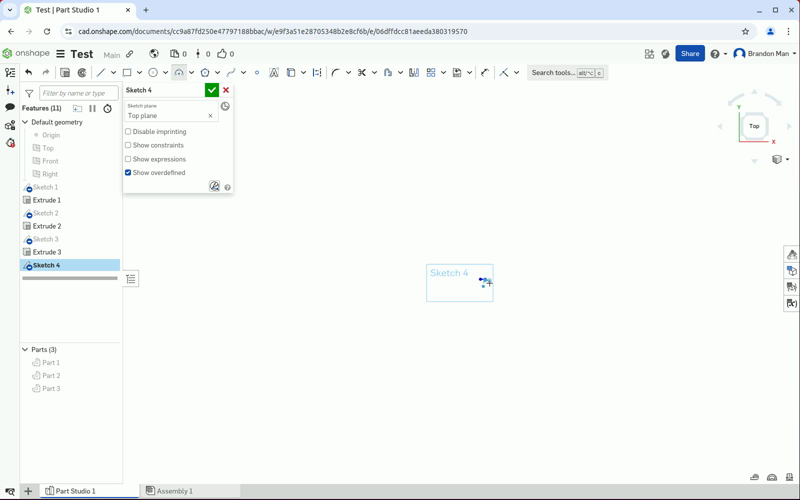
mouse_move(488, 280)
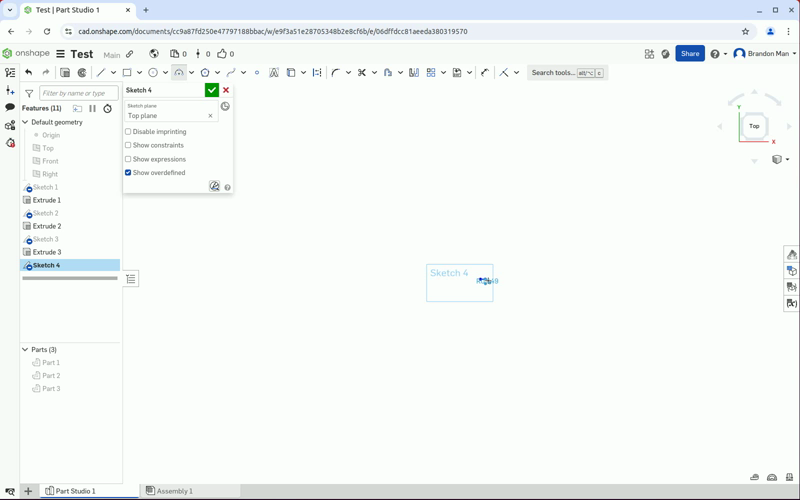
scroll(6)
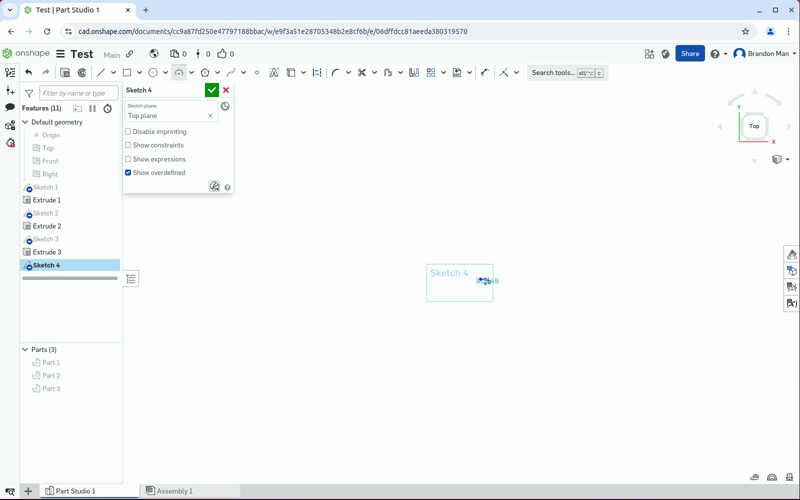
scroll(6)
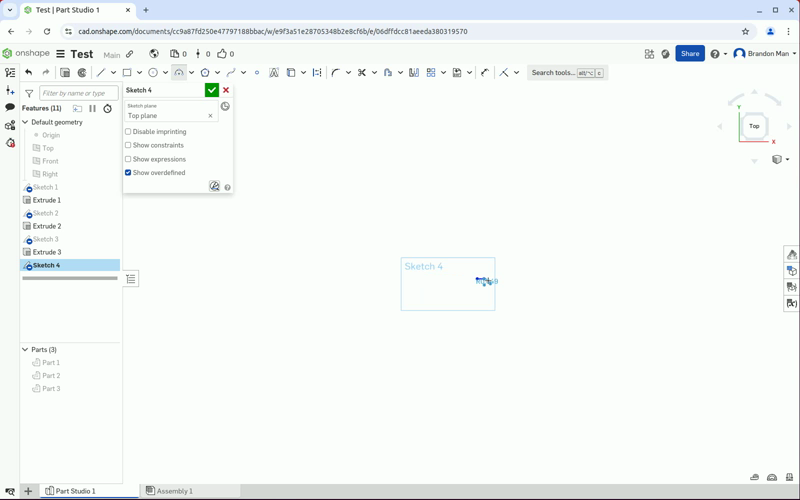
scroll(6)
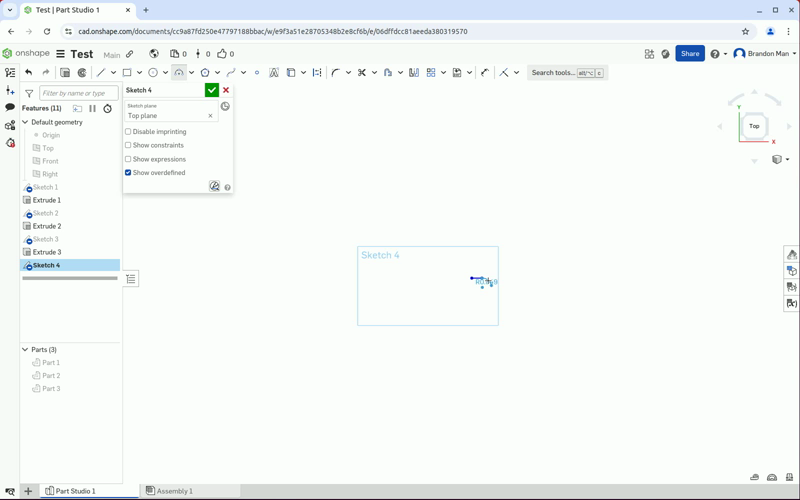
scroll(6)
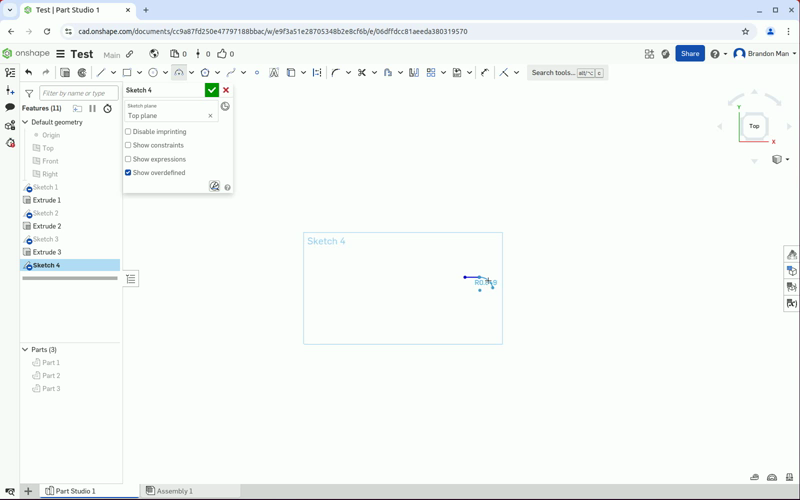
scroll(6)
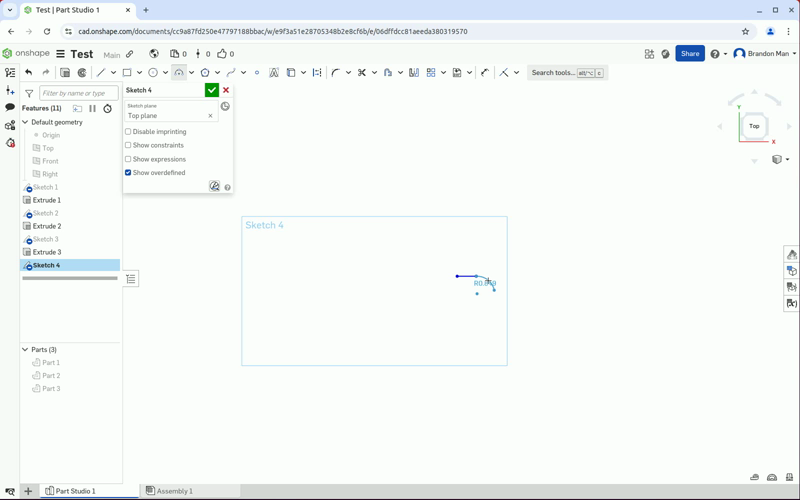
scroll(6)
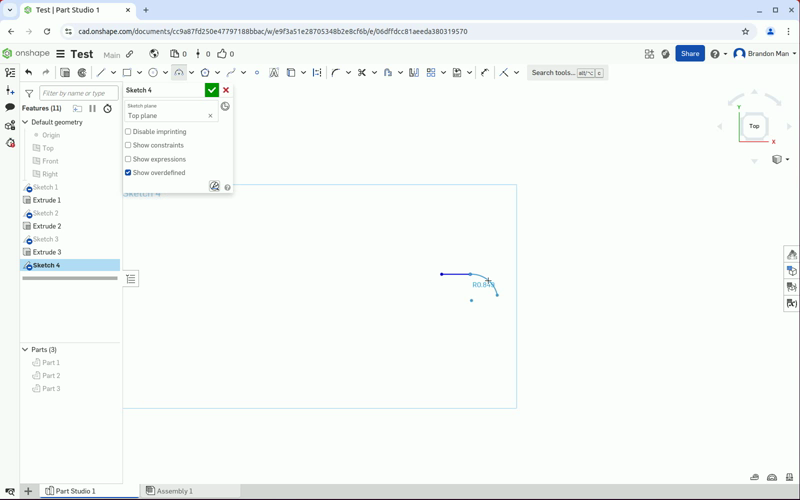
scroll(6)
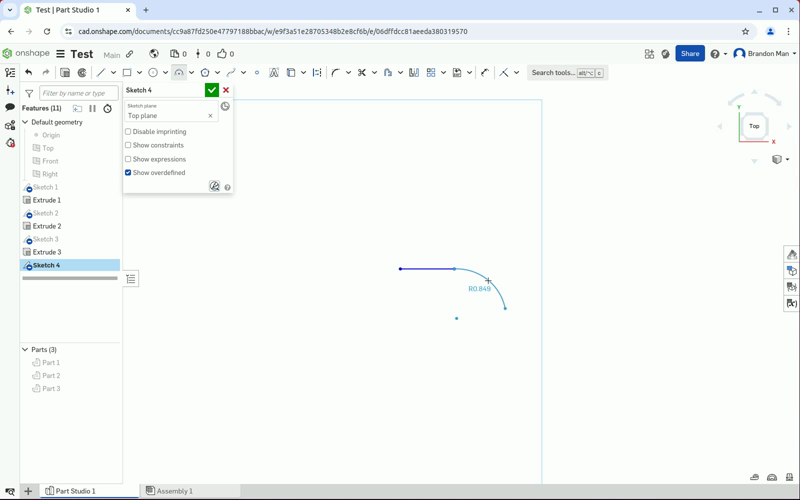
click(488, 280)
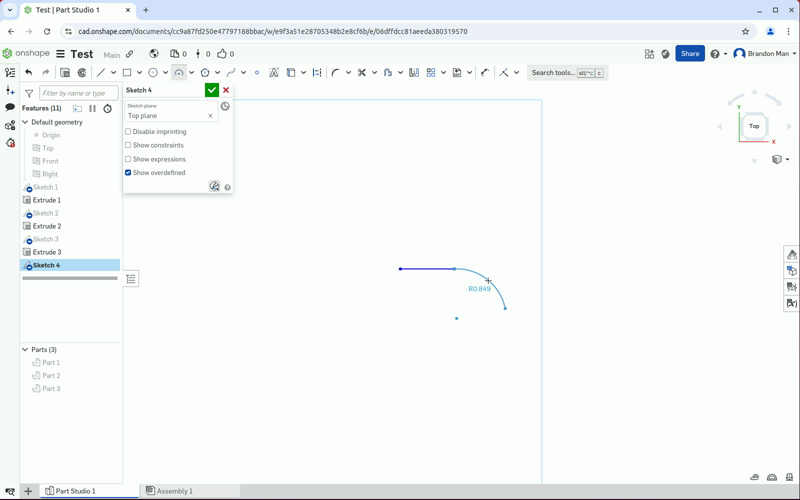
scroll(-6)
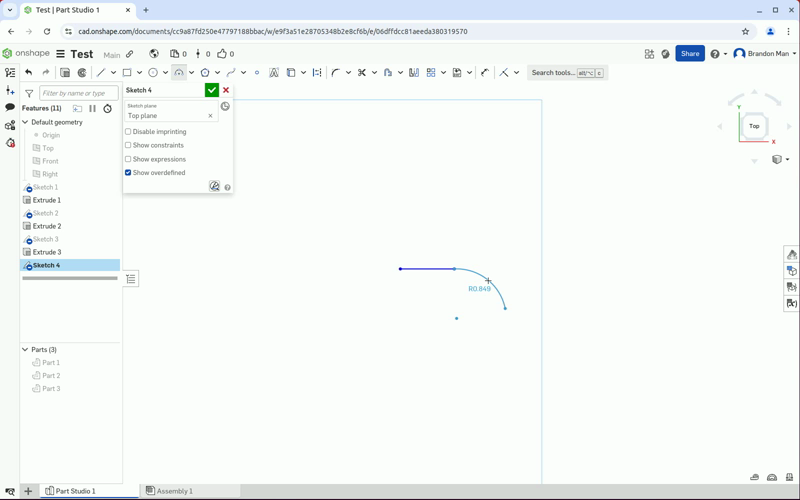
scroll(-6)
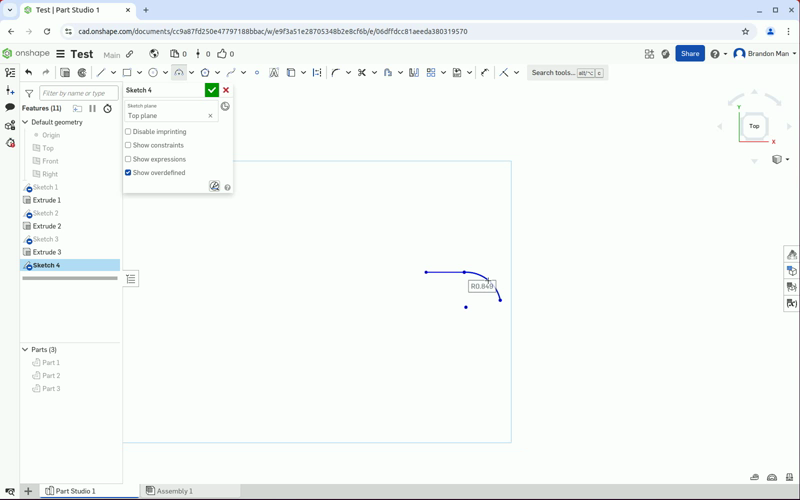
scroll(-6)
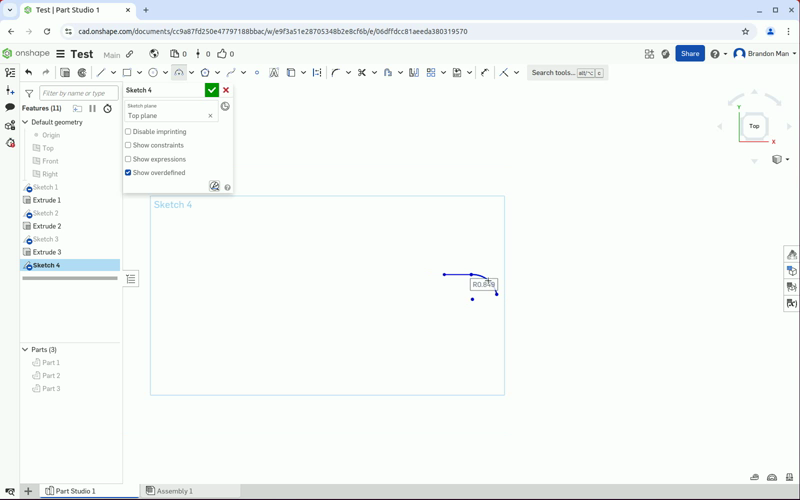
scroll(-6)
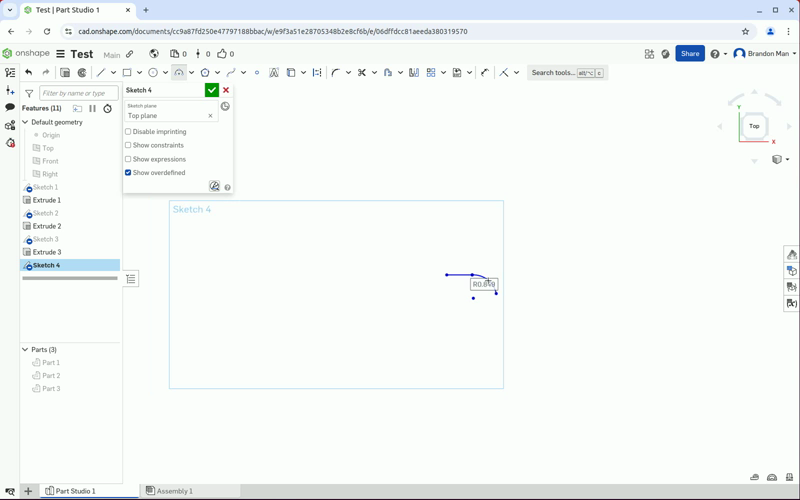
scroll(-6)
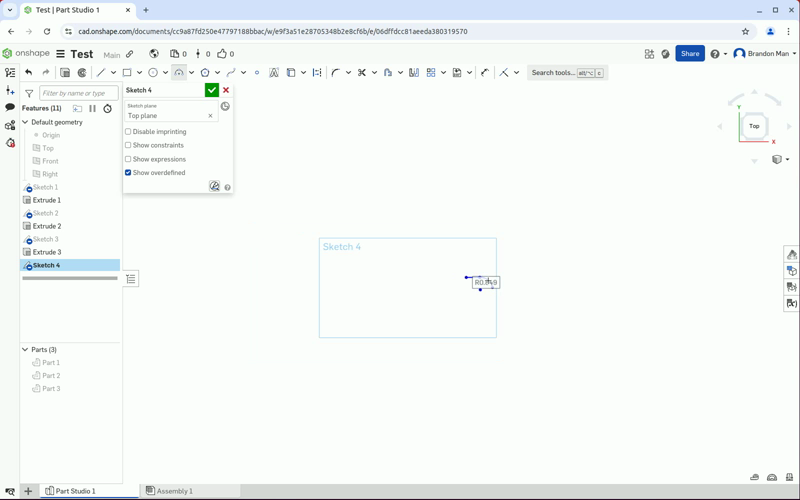
scroll(-6)
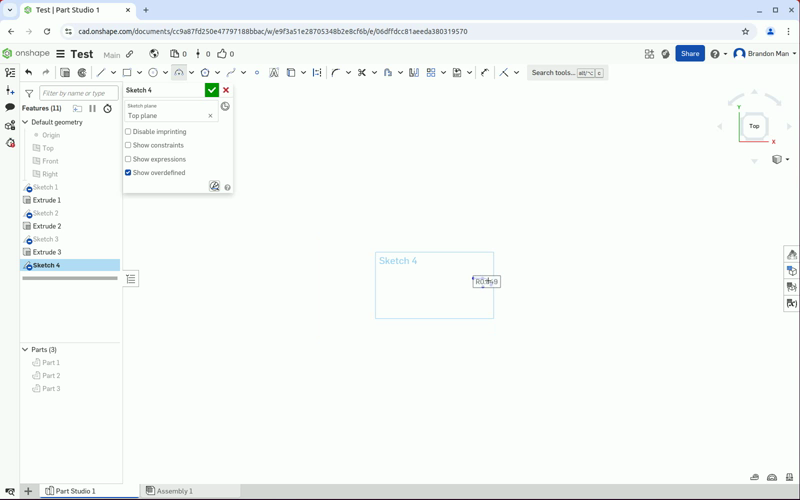
scroll(-6)
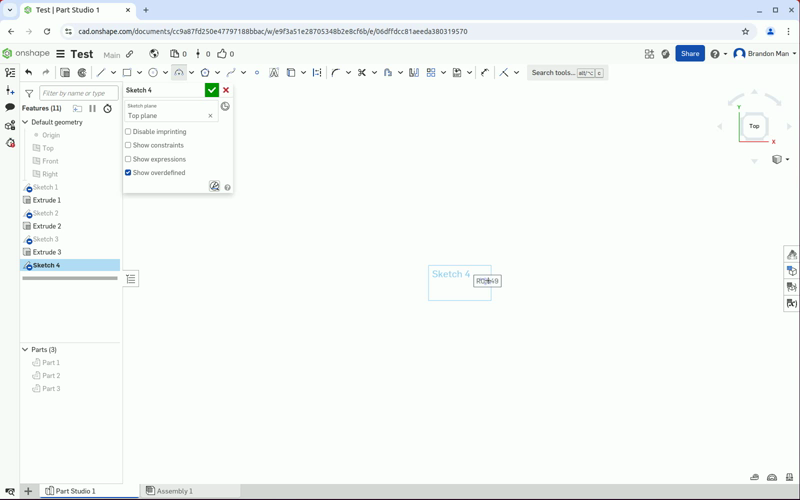
key_up(shift)
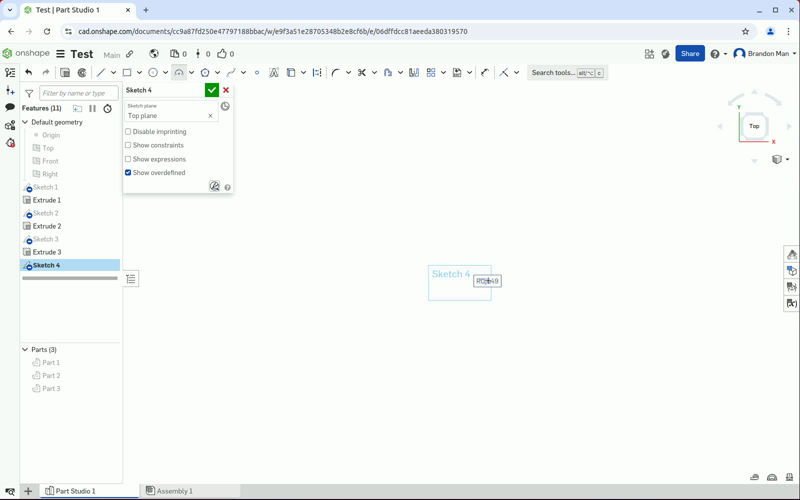
key(esc)
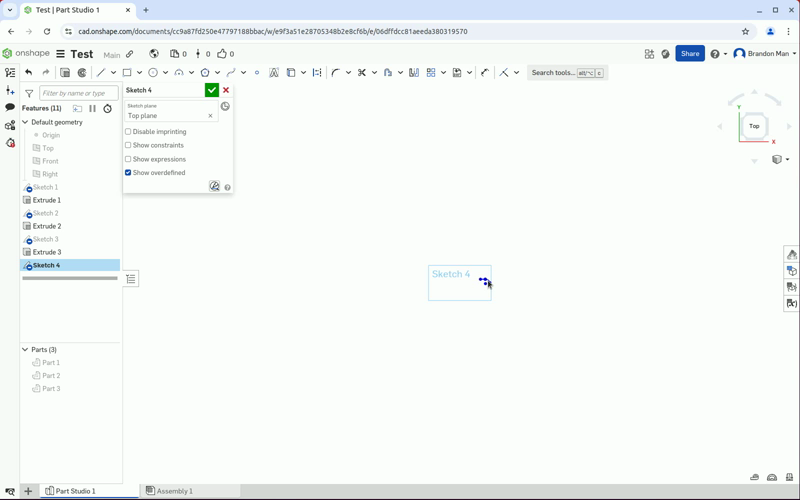
key(l)
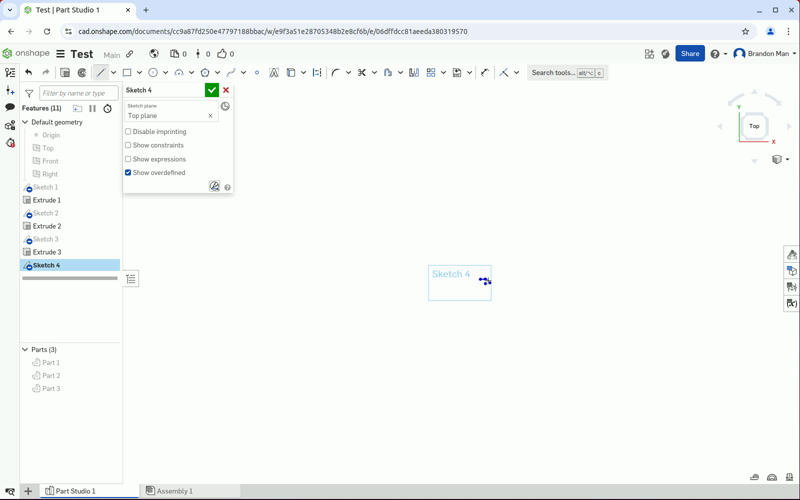
mouse_move(489, 282)
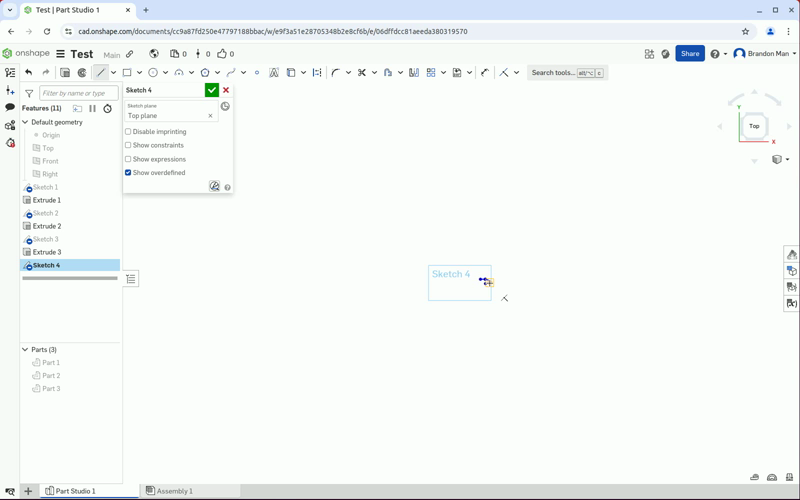
scroll(6)
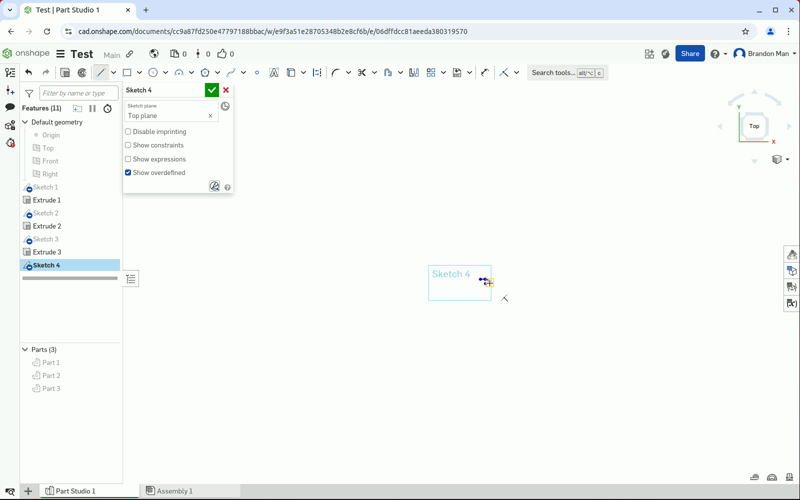
scroll(6)
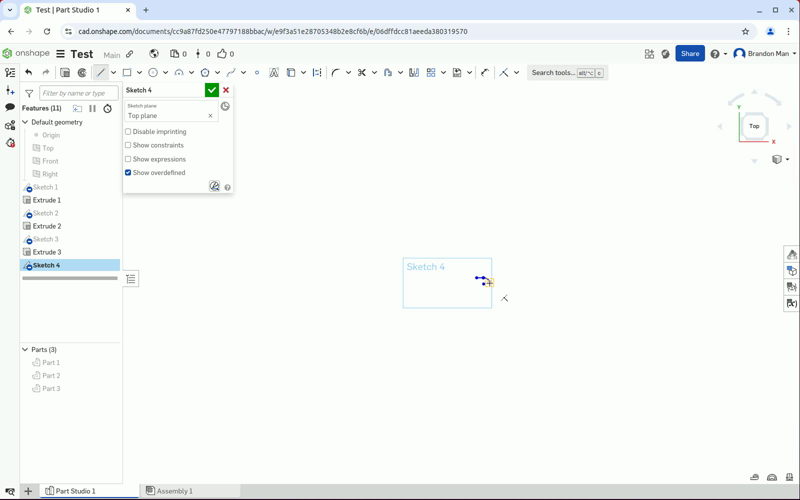
scroll(6)
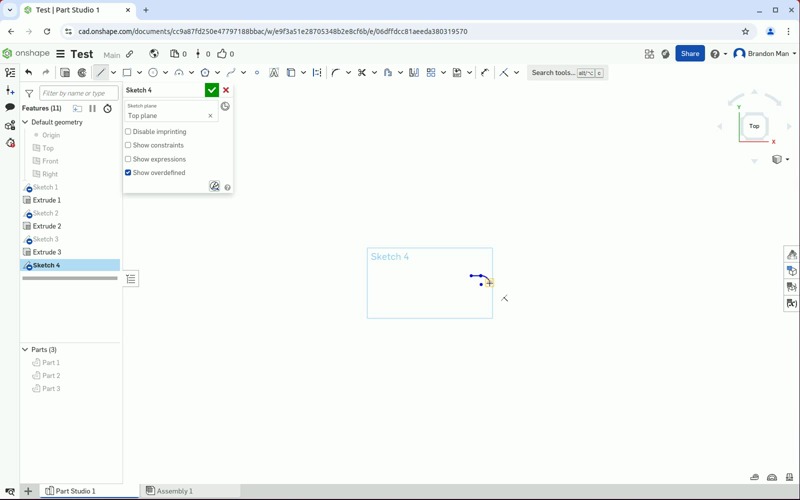
scroll(6)
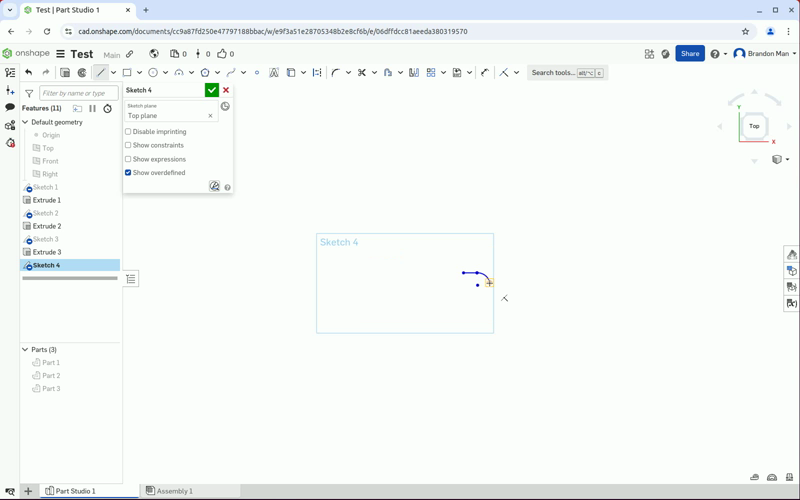
scroll(6)
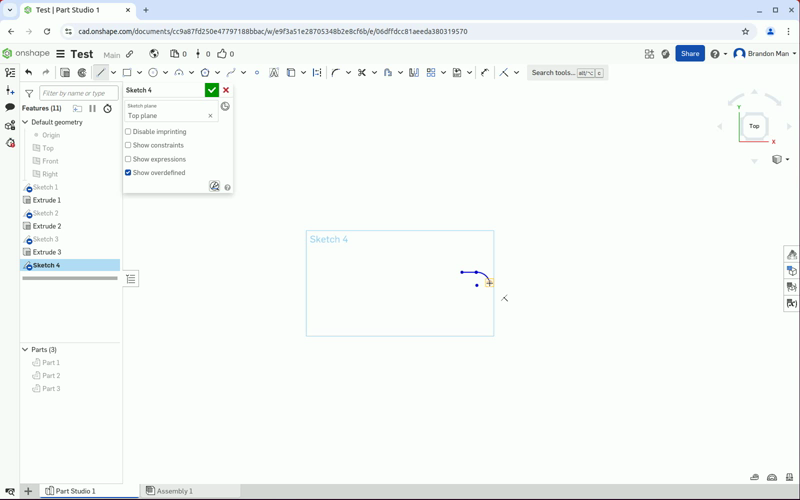
scroll(6)
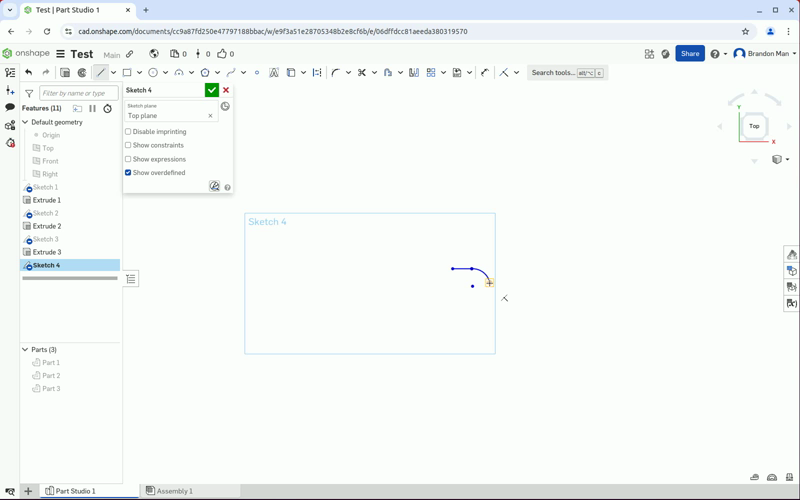
scroll(6)
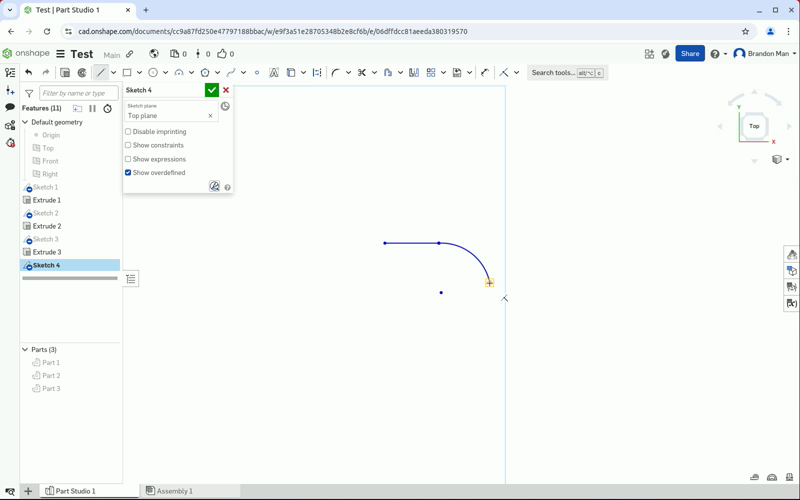
click(489, 282)
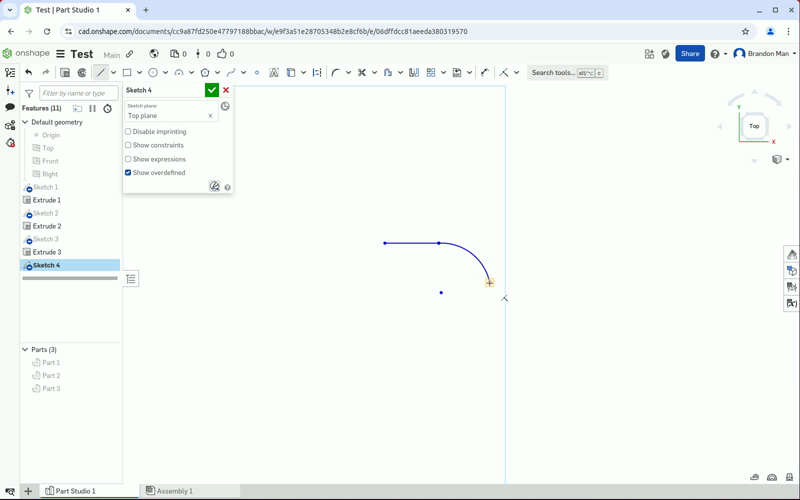
scroll(-6)
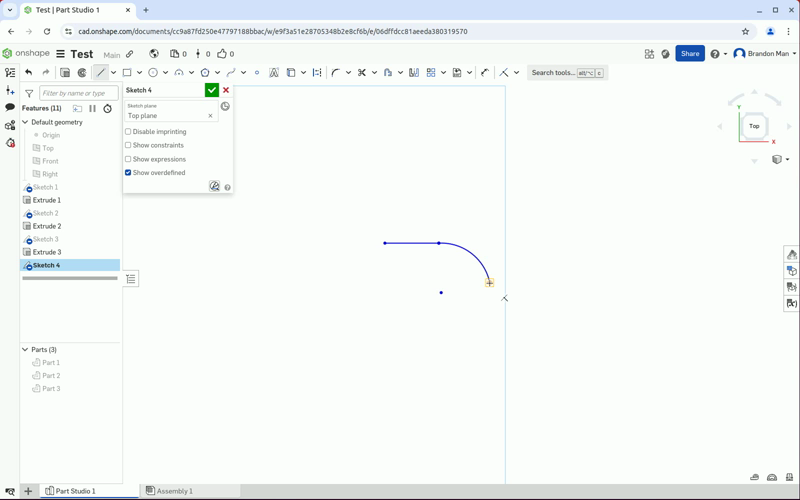
scroll(-6)
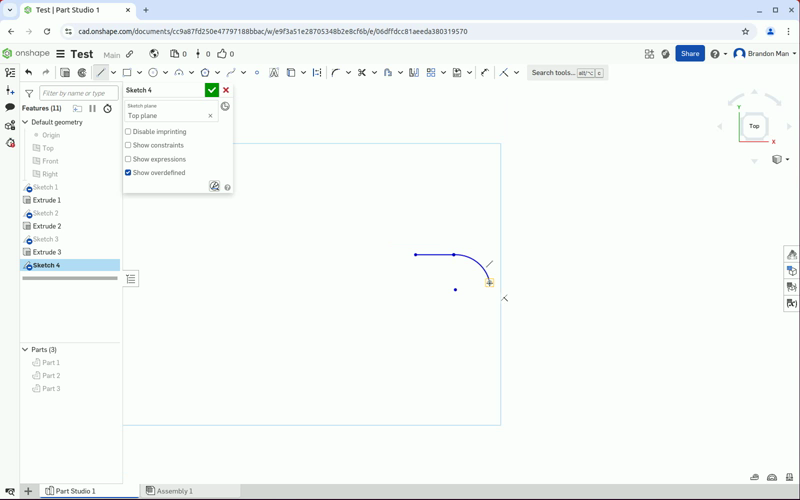
scroll(-6)
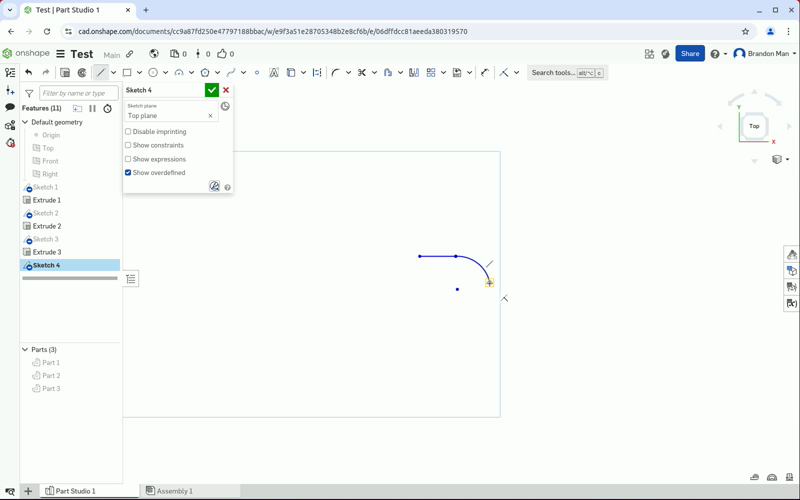
scroll(-6)
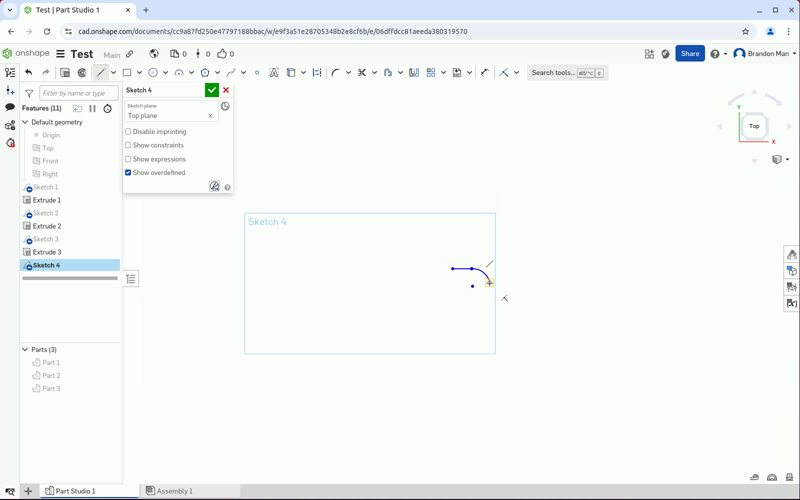
scroll(-6)
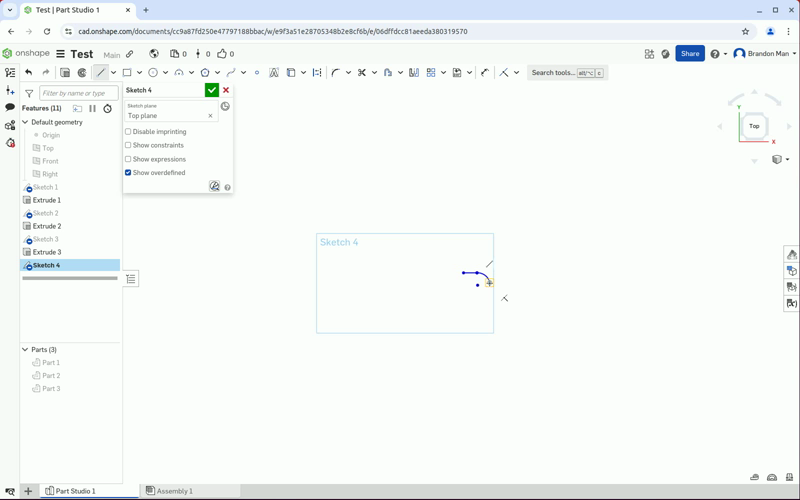
scroll(-6)
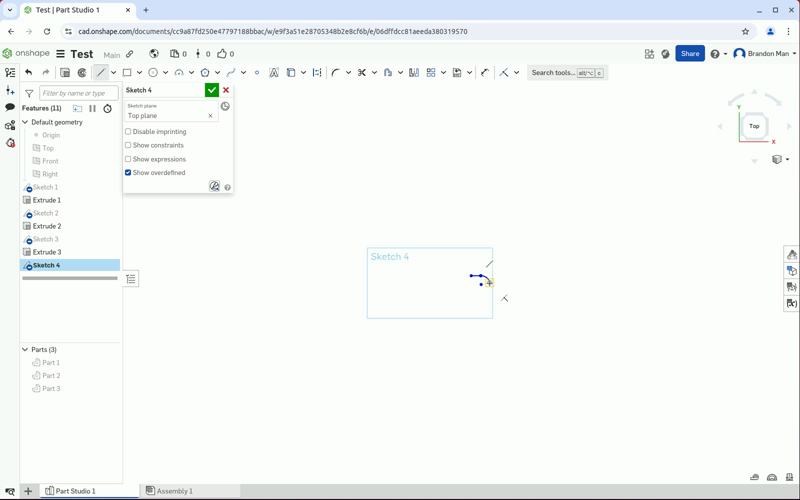
scroll(-6)
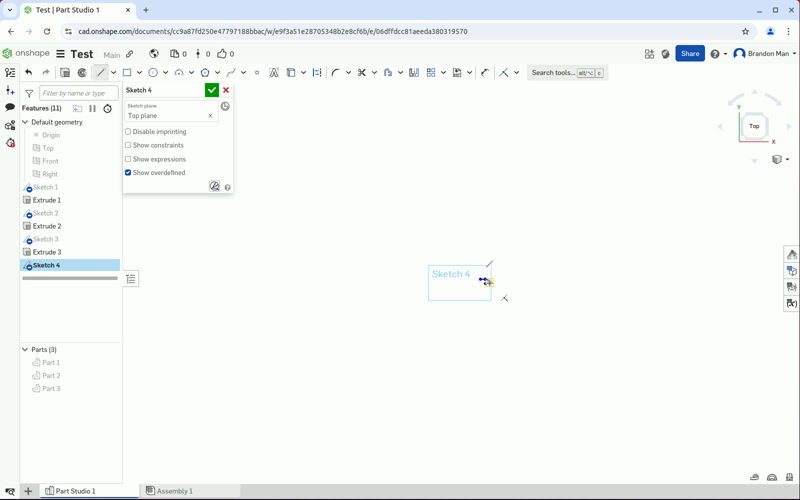
key_down(shift)
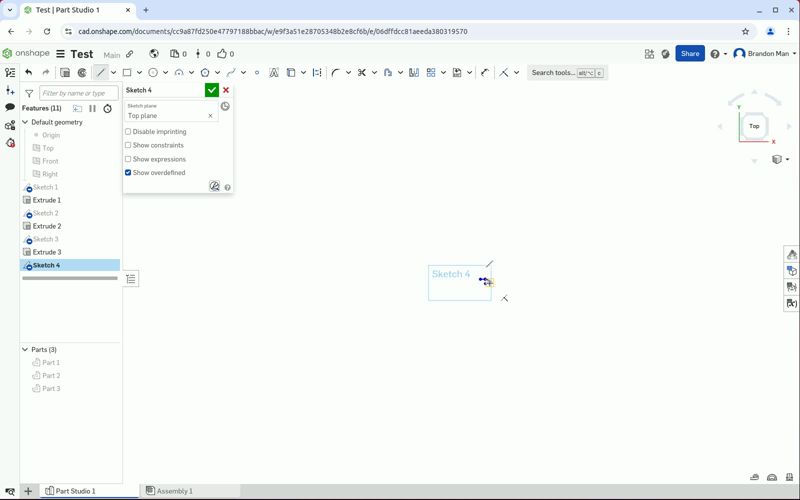
mouse_move(519, 282)
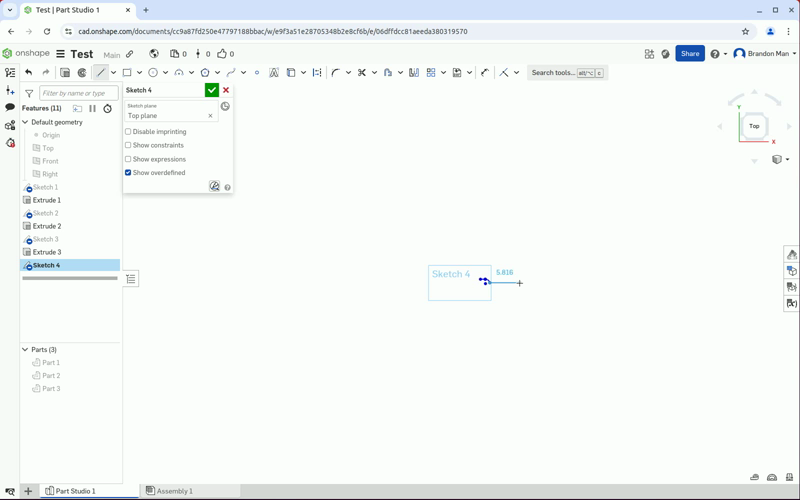
mouse_move(498, 282)
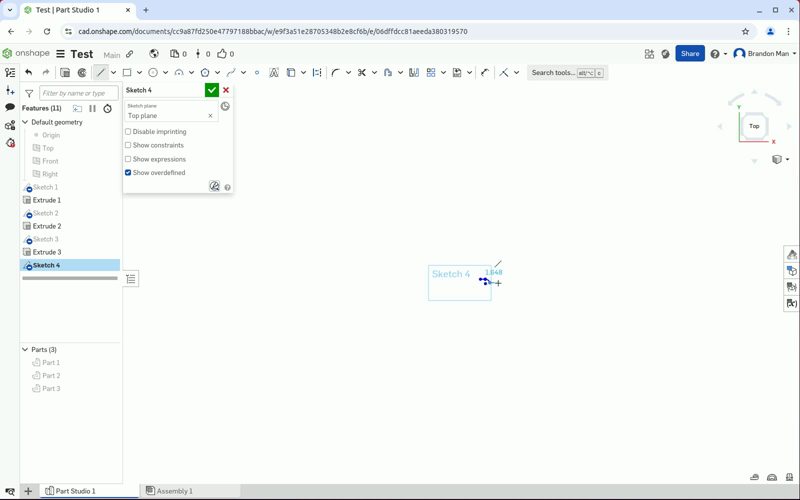
click(498, 282)
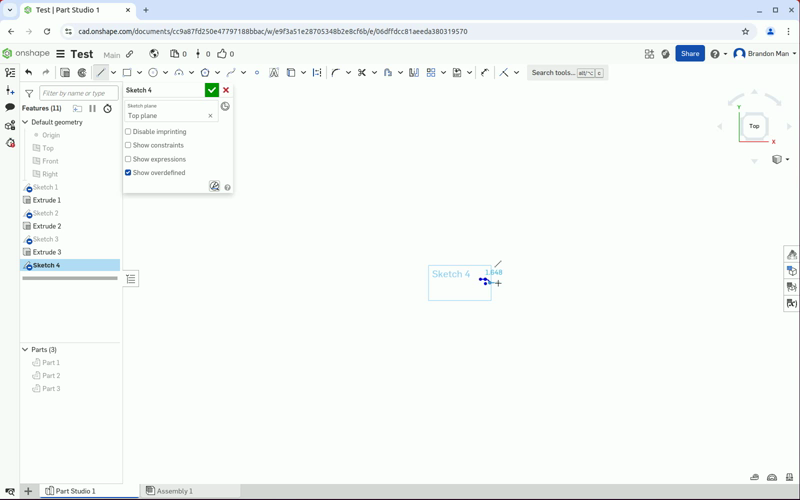
key_up(shift)
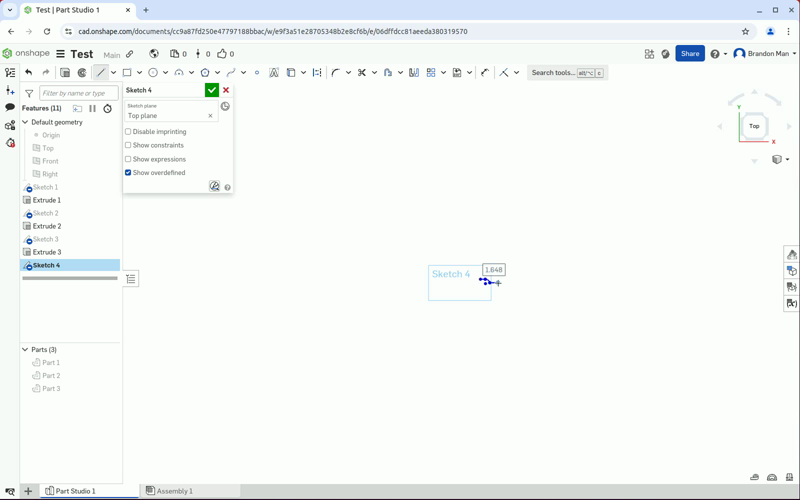
key_down(shift)
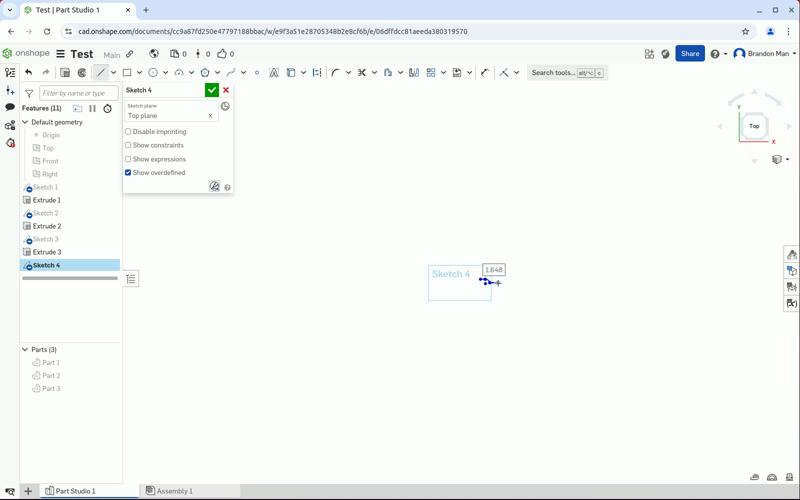
mouse_move(498, 187)
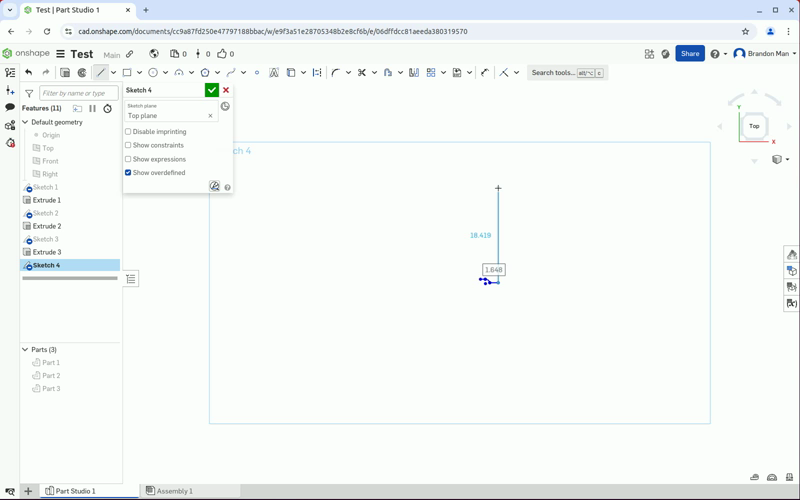
click(498, 187)
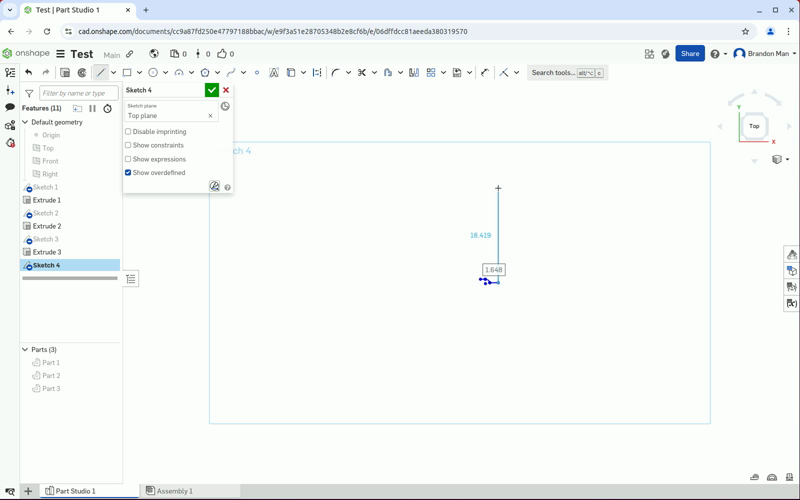
key_up(shift)
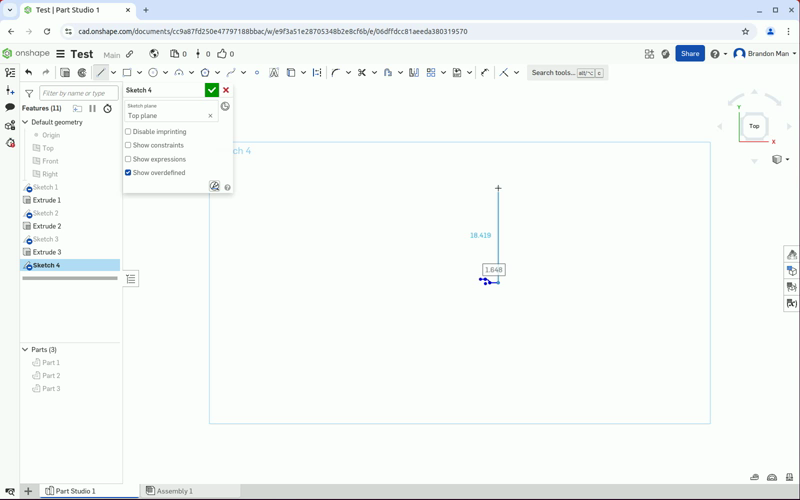
key(esc)
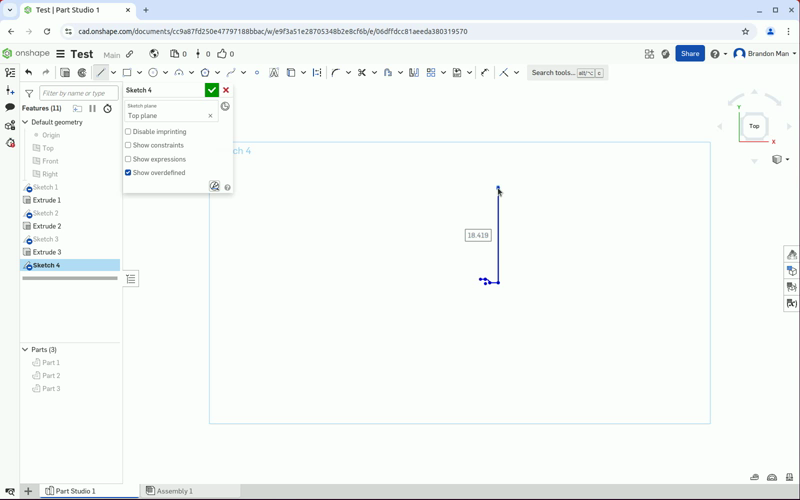
key(a)
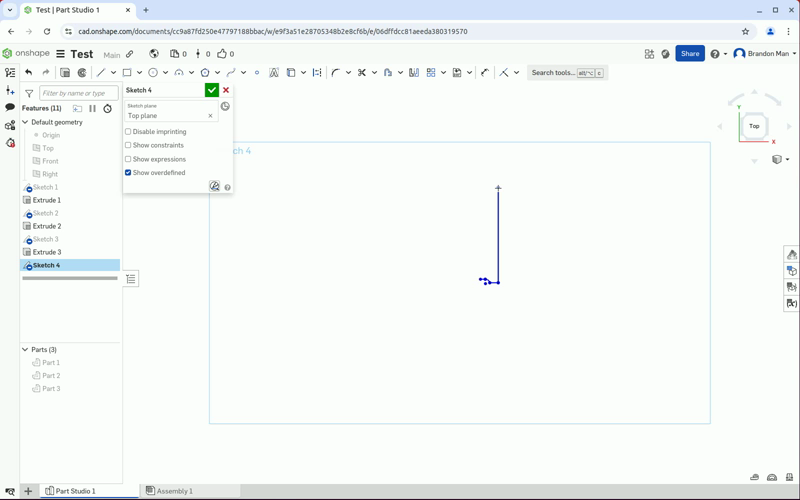
mouse_move(498, 187)
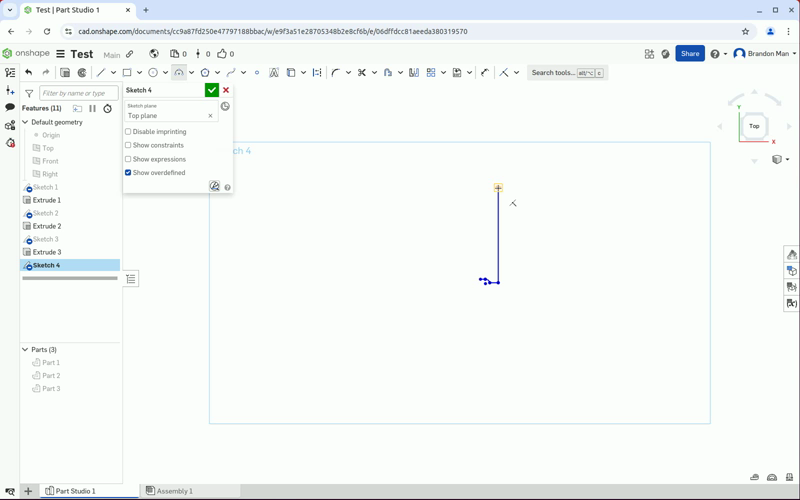
click(498, 187)
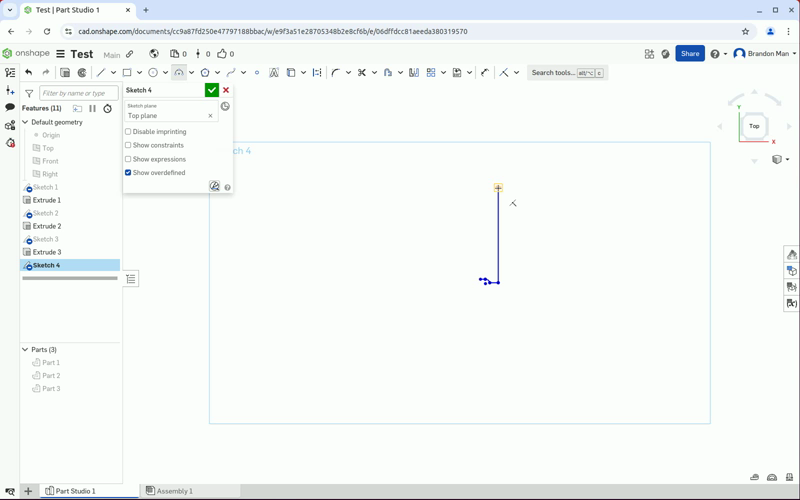
key_down(shift)
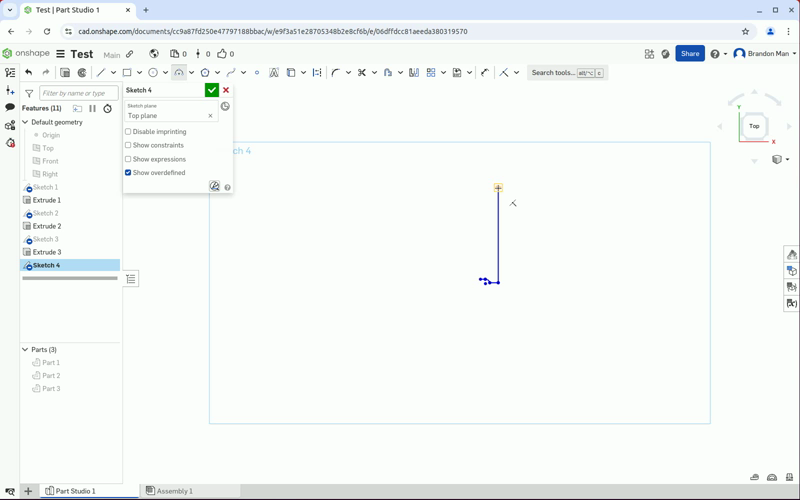
mouse_move(480, 170)
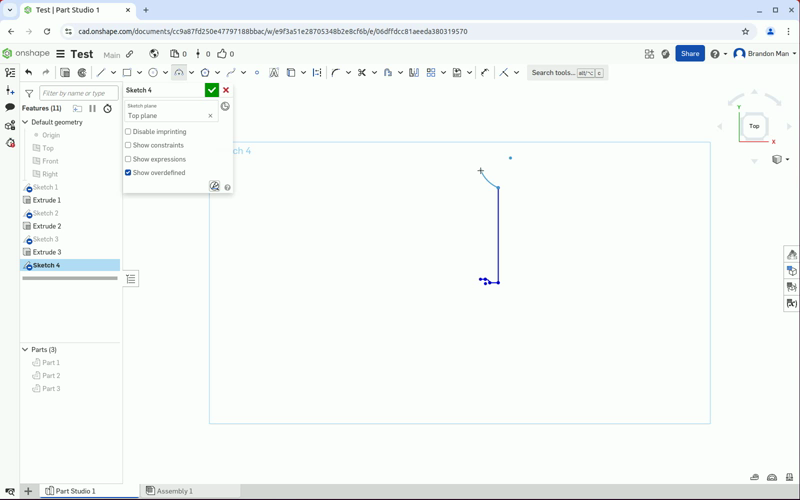
click(480, 170)
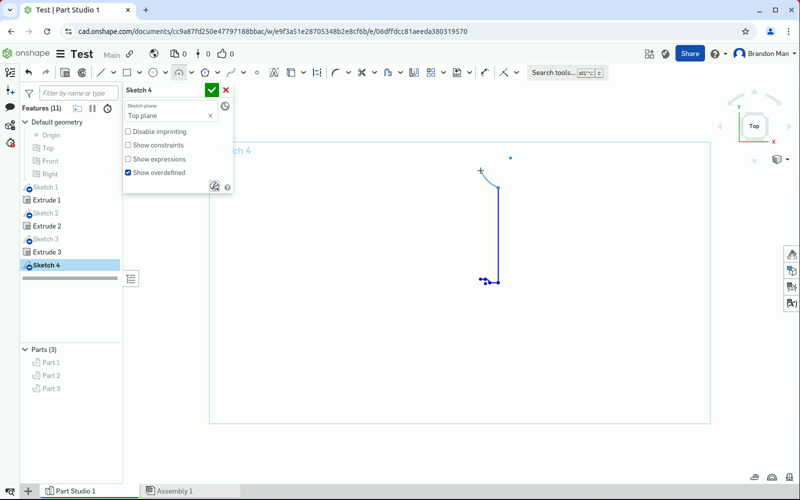
mouse_move(492, 175)
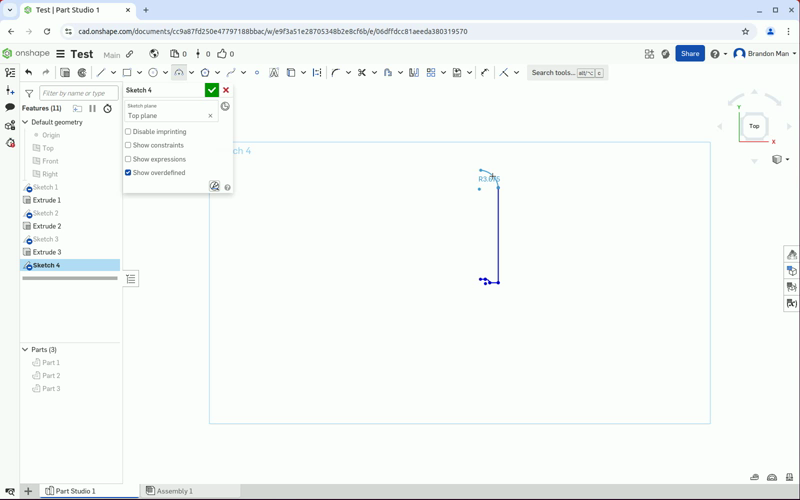
click(492, 175)
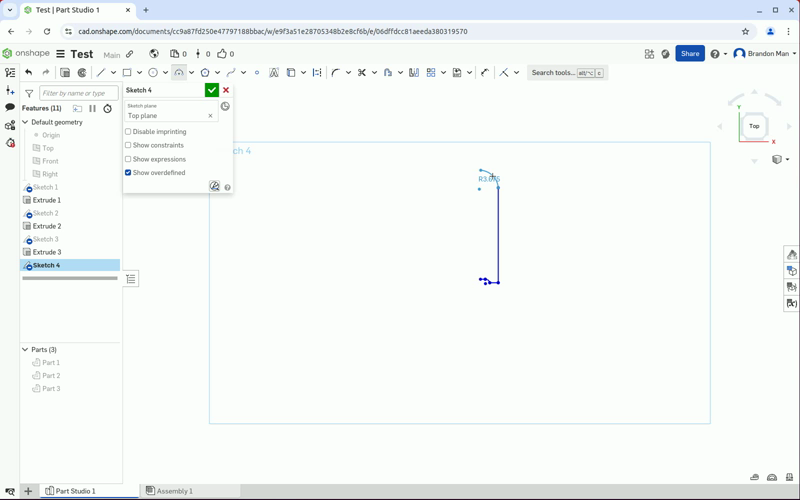
key_up(shift)
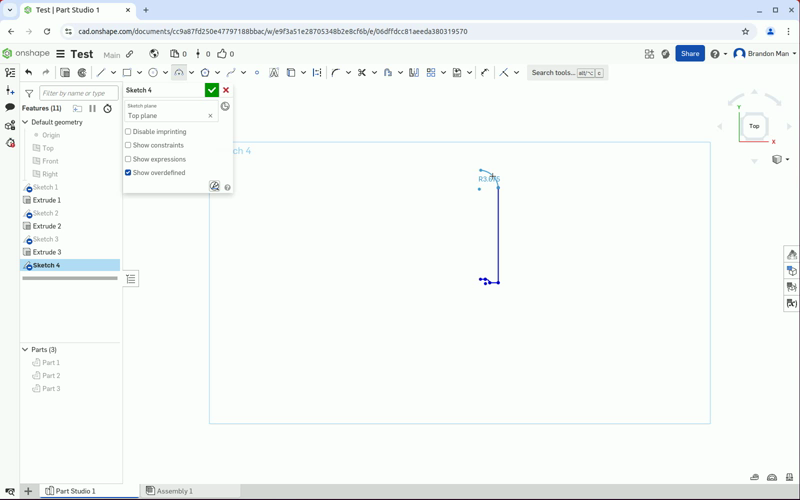
key(esc)
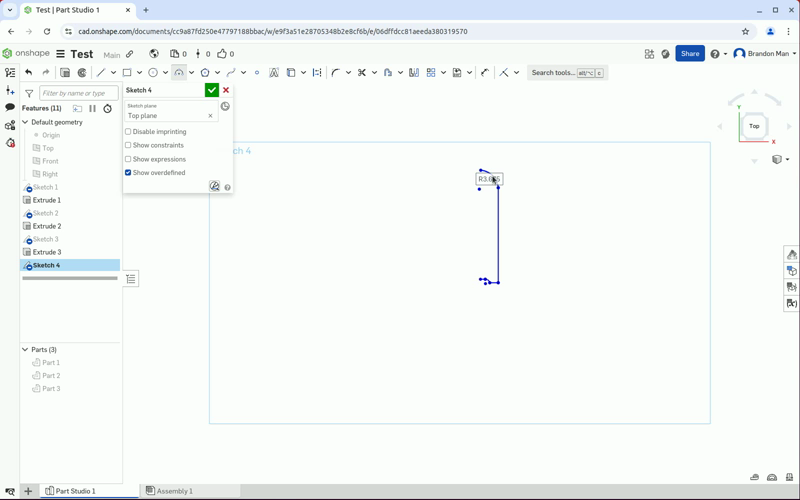
key(l)
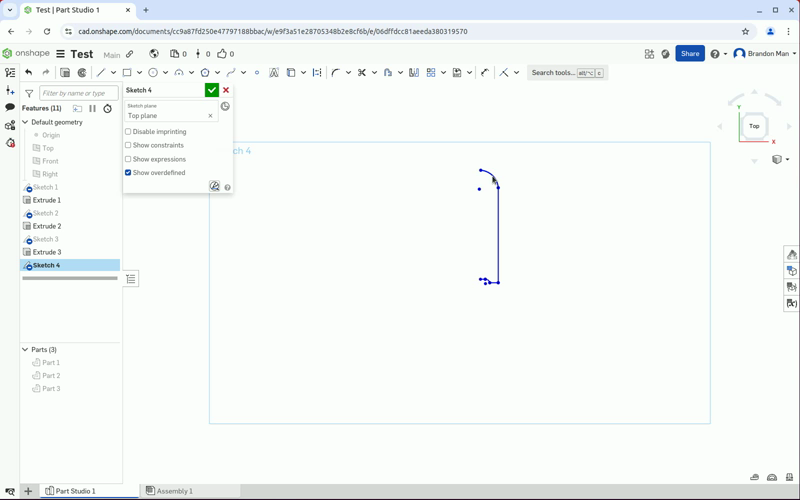
mouse_move(480, 170)
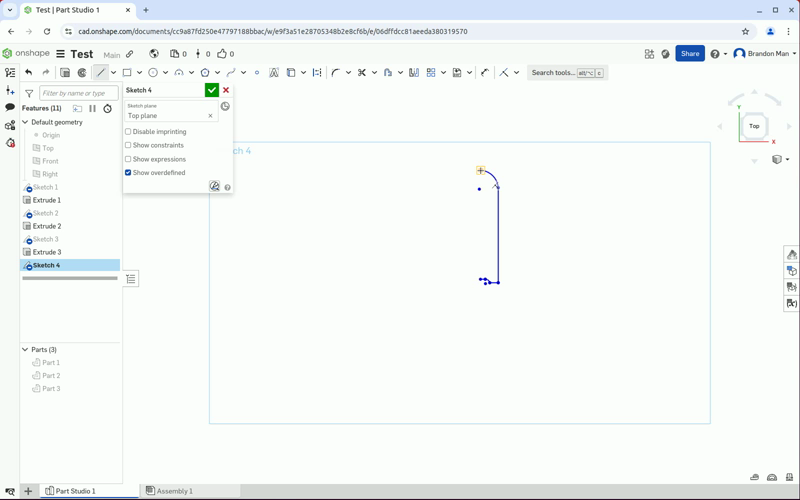
click(480, 170)
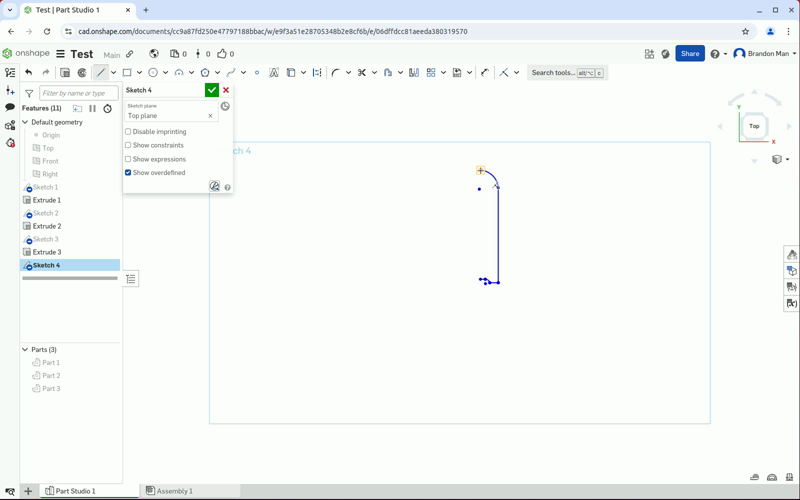
key_down(shift)
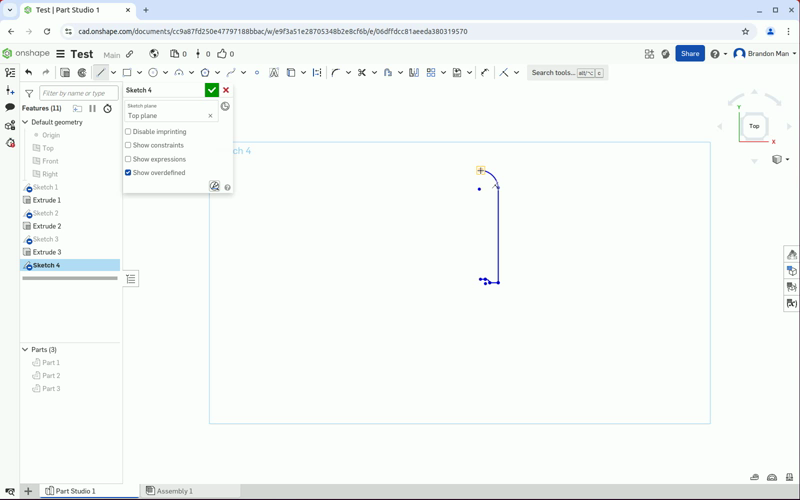
mouse_move(510, 170)
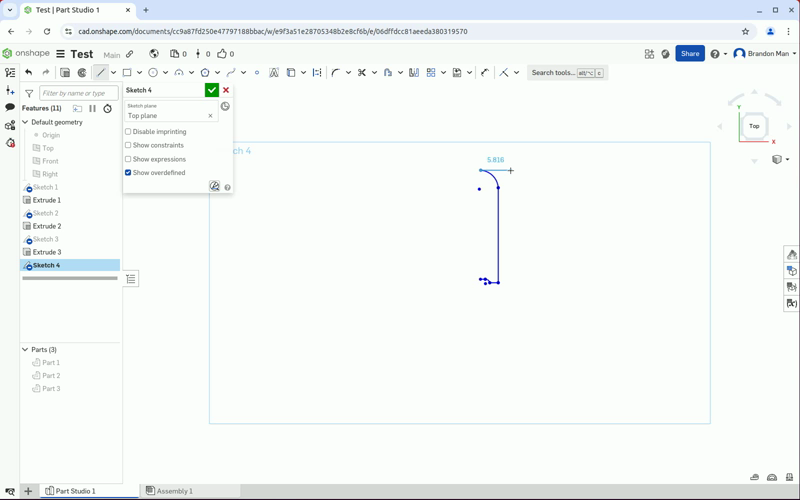
mouse_move(480, 181)
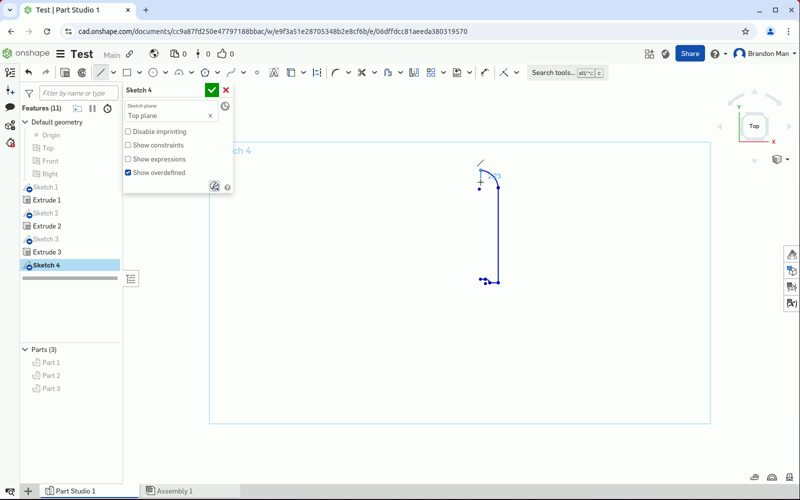
click(480, 181)
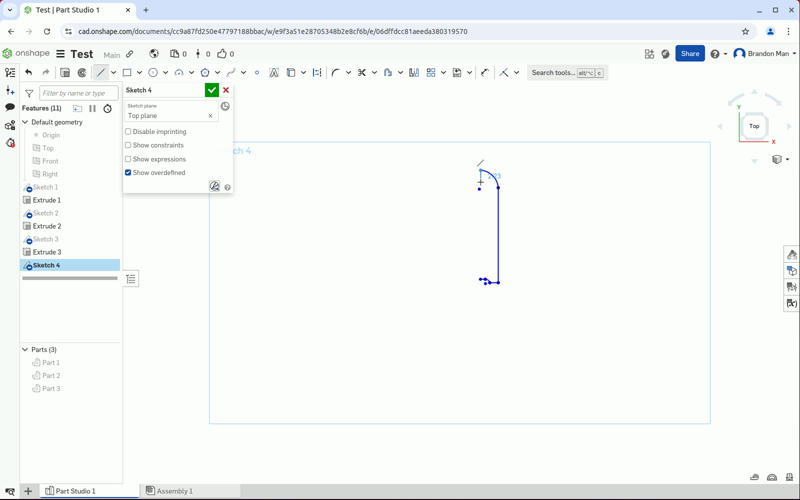
key_up(shift)
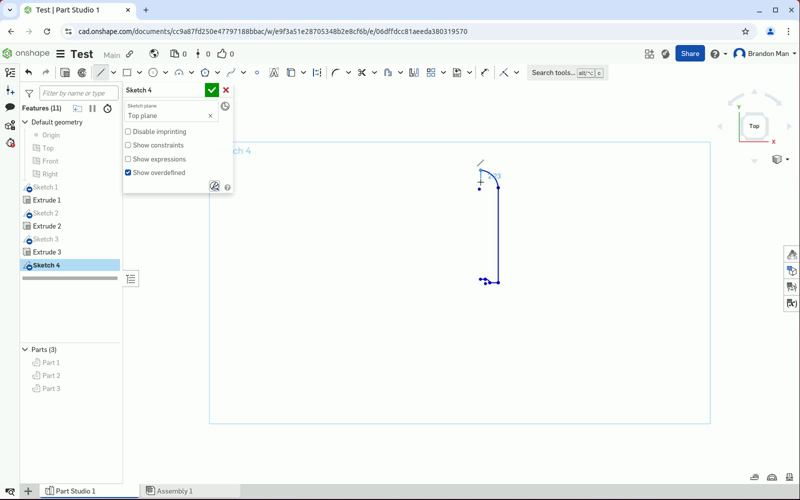
key(esc)
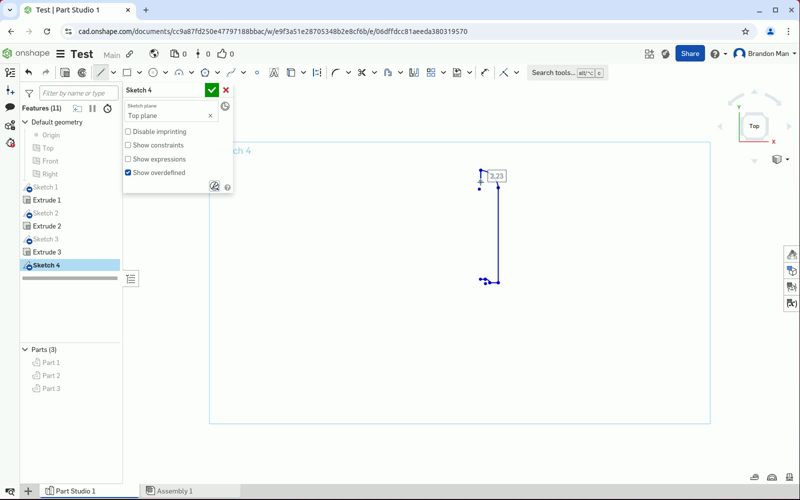
key(a)
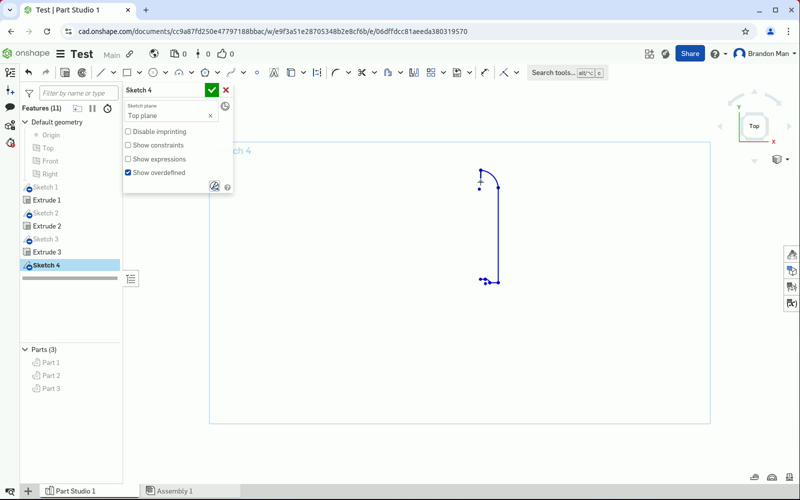
mouse_move(480, 181)
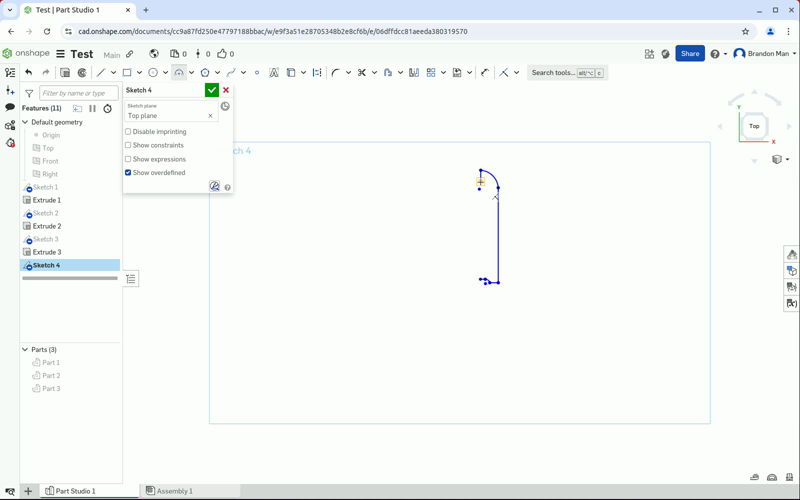
click(480, 181)
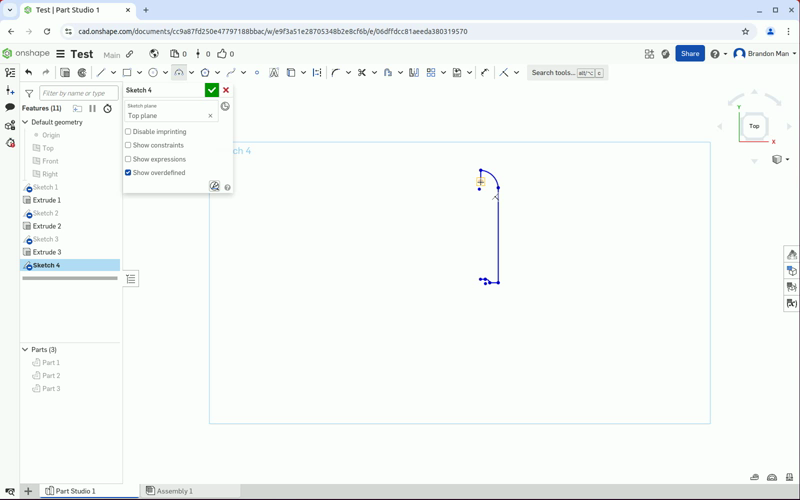
key_down(shift)
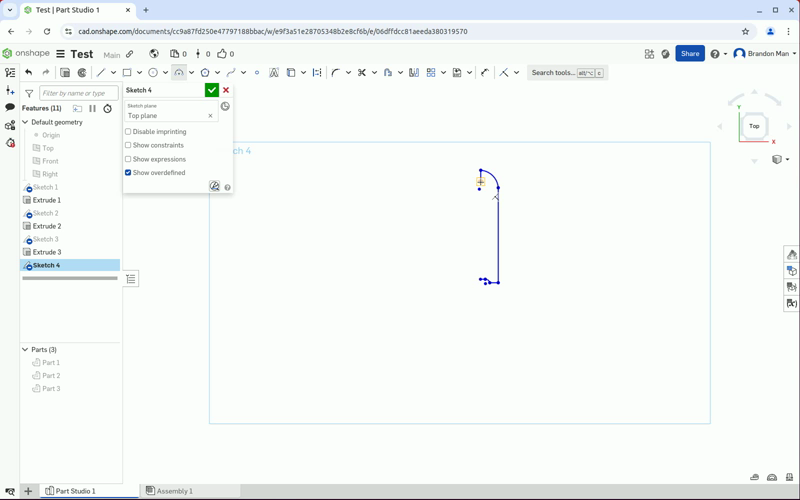
mouse_move(480, 188)
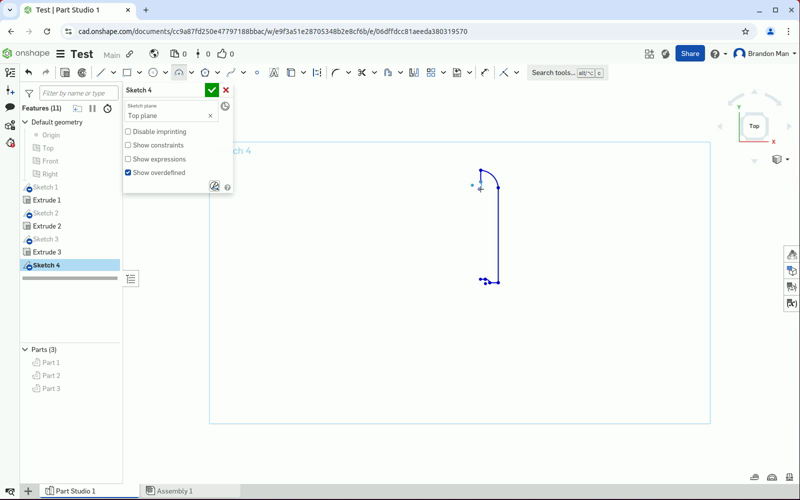
scroll(6)
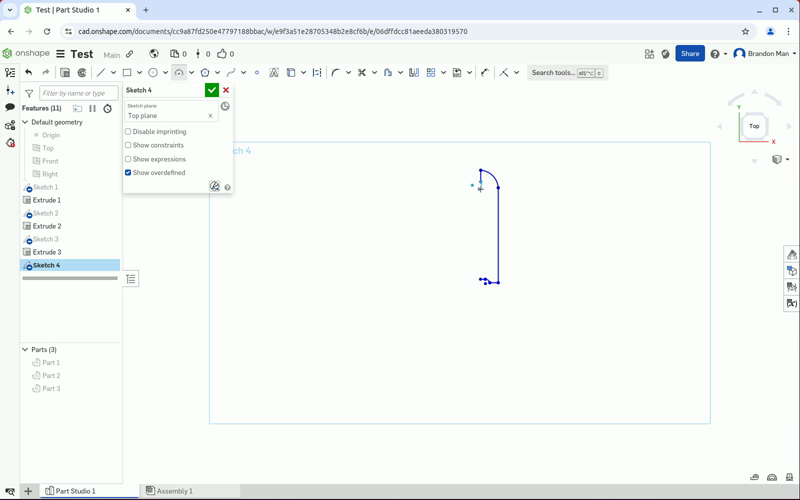
scroll(6)
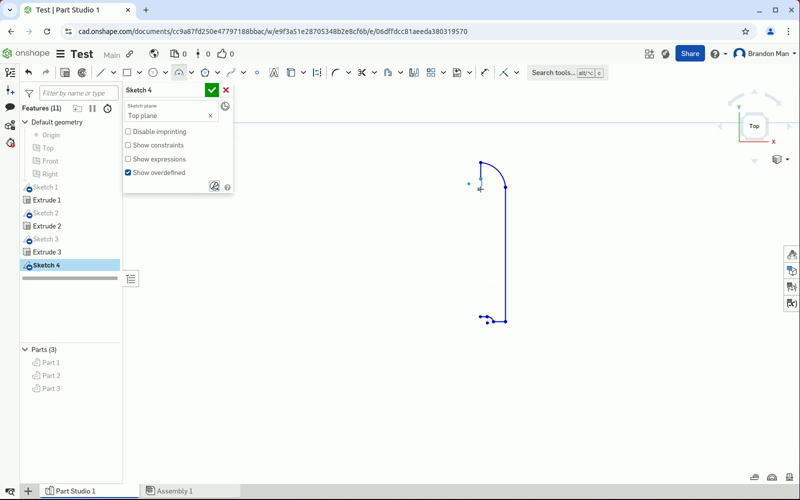
scroll(6)
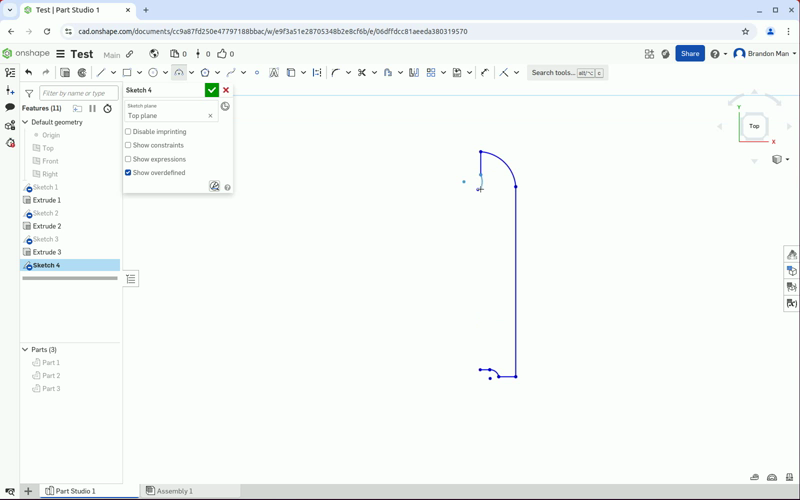
scroll(6)
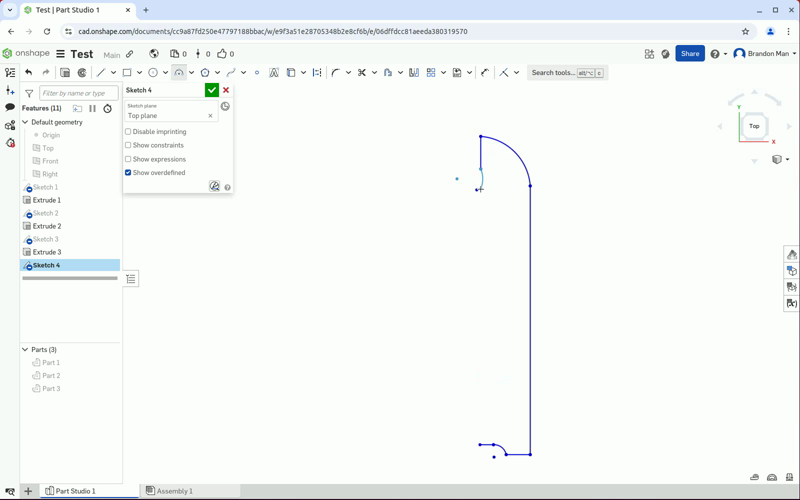
scroll(6)
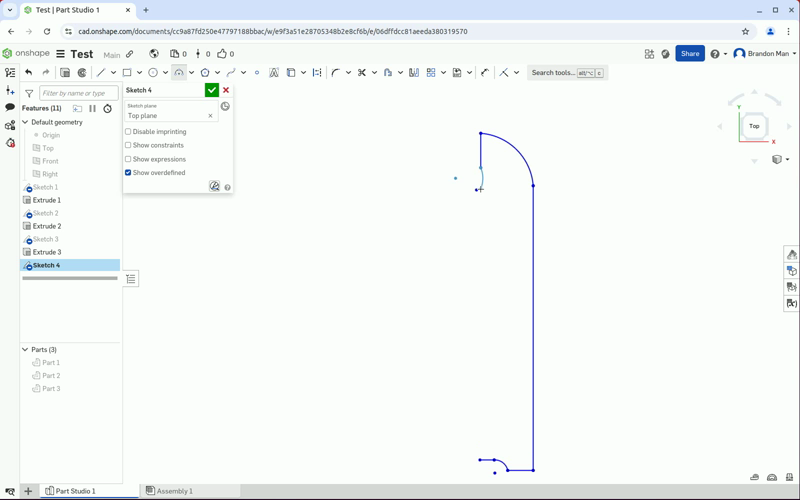
scroll(6)
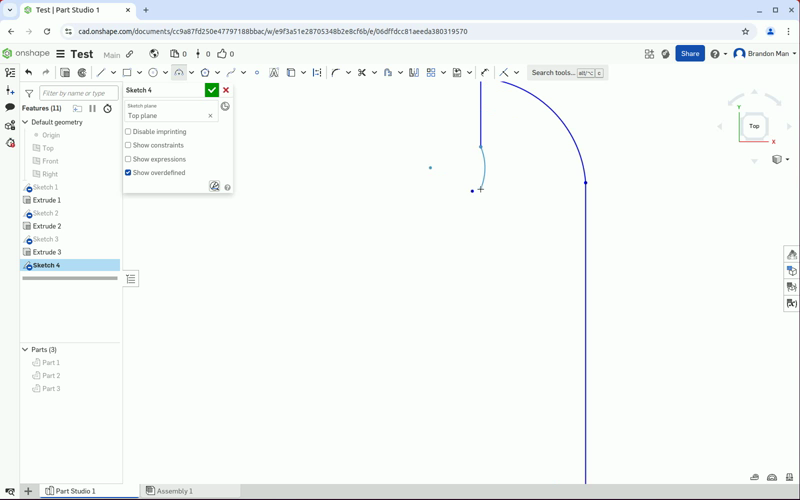
scroll(6)
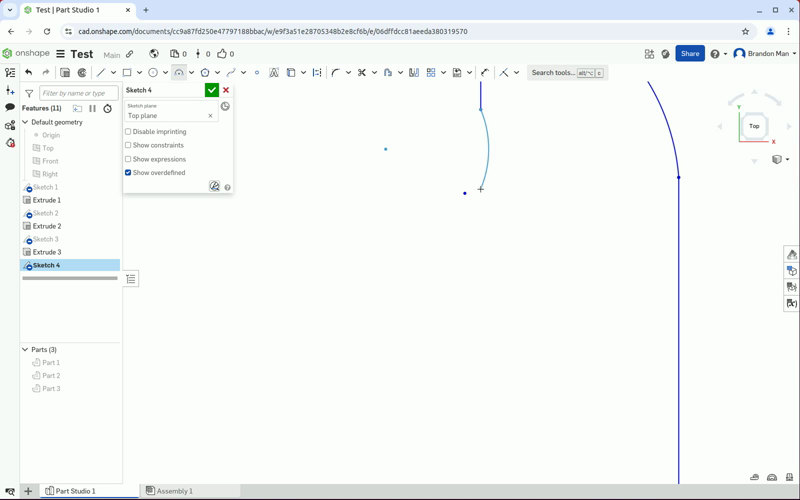
click(480, 188)
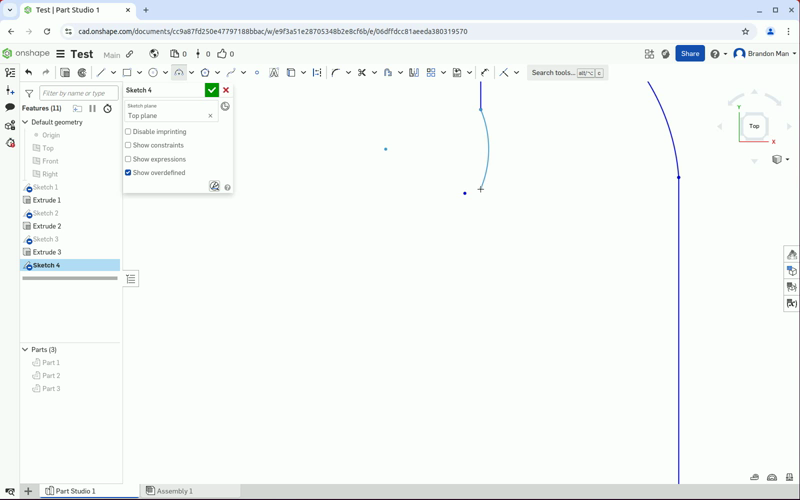
scroll(-6)
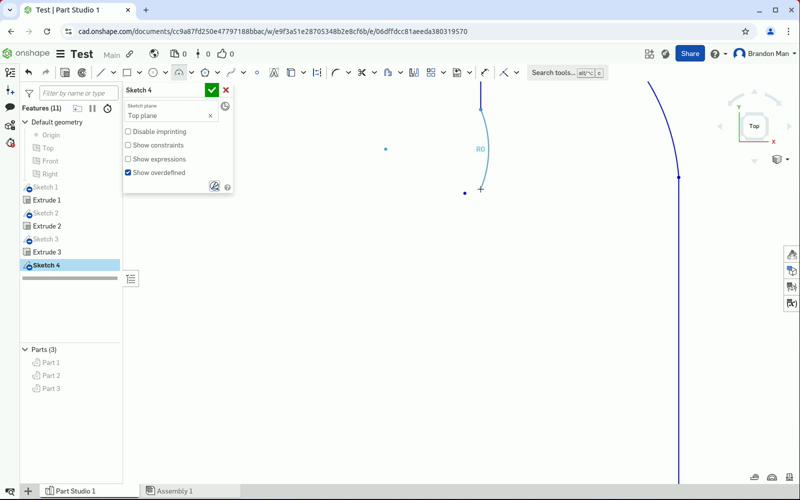
scroll(-6)
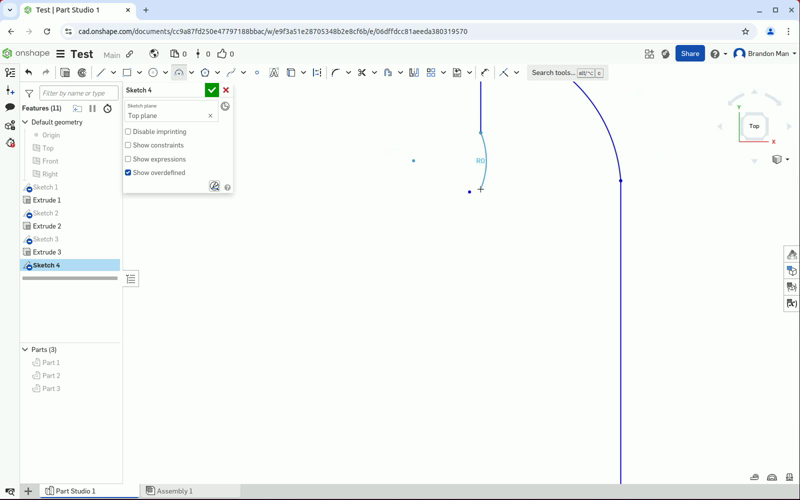
scroll(-6)
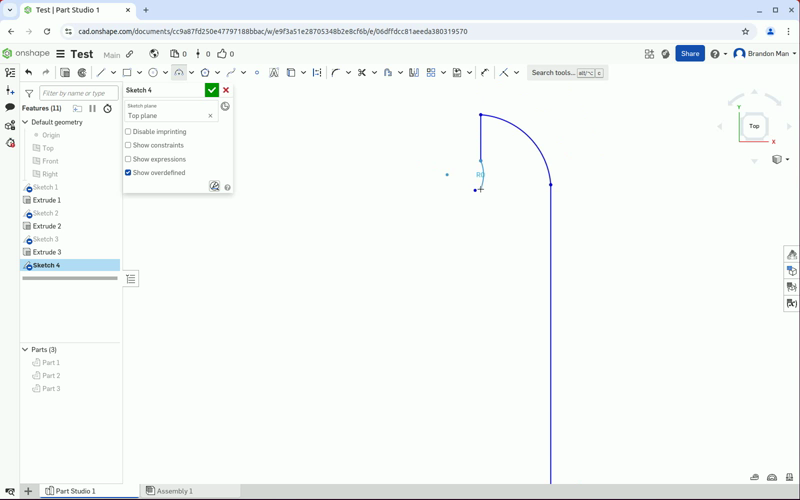
scroll(-6)
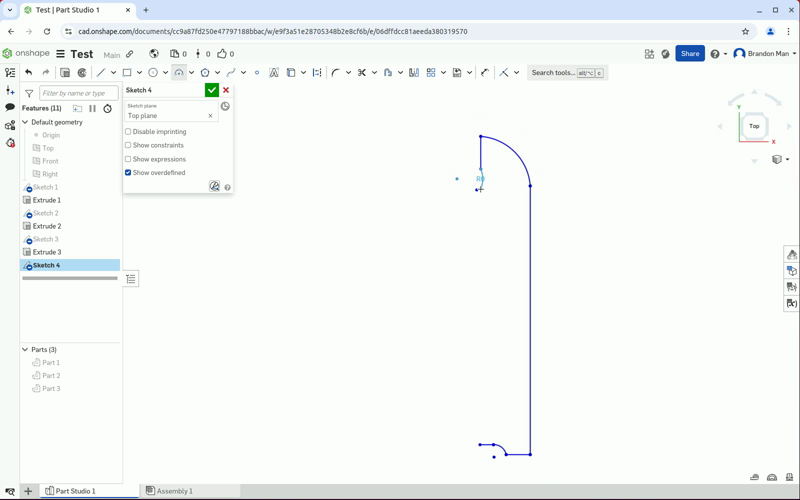
scroll(-6)
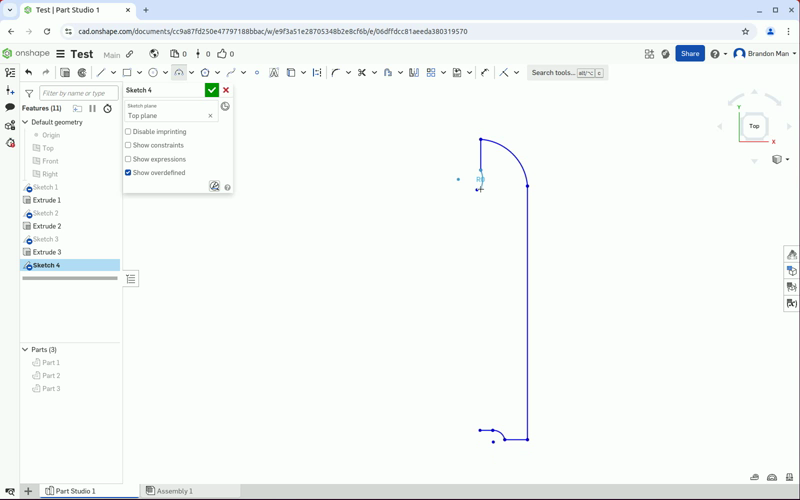
scroll(-6)
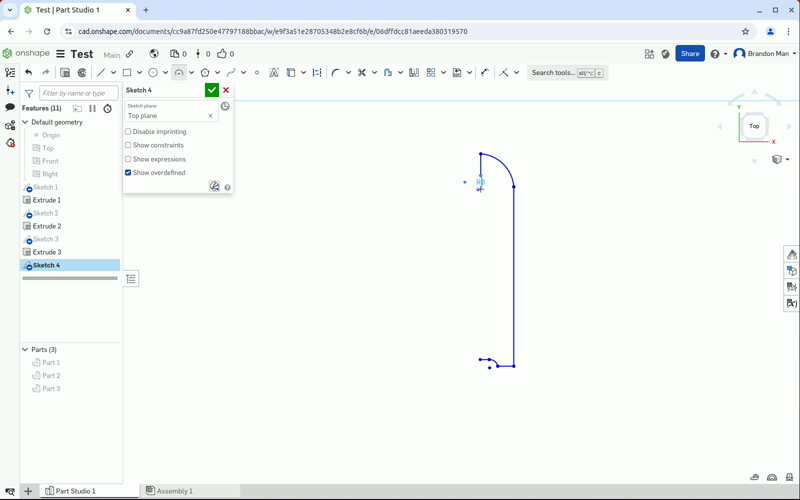
scroll(-6)
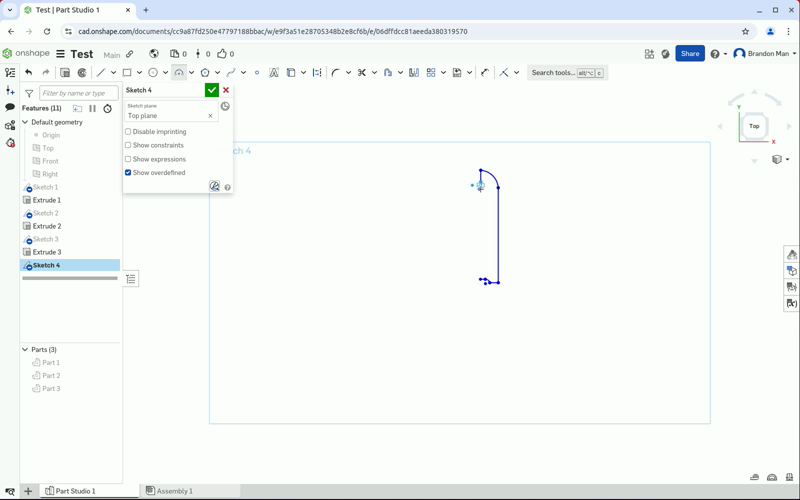
mouse_move(484, 185)
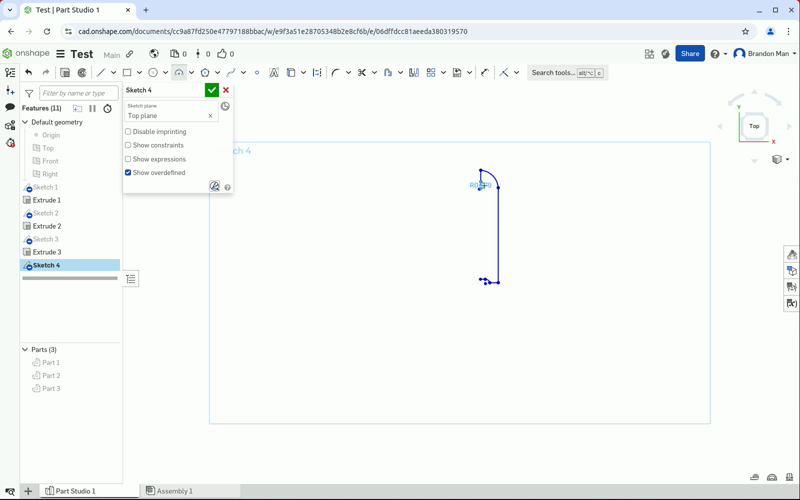
scroll(6)
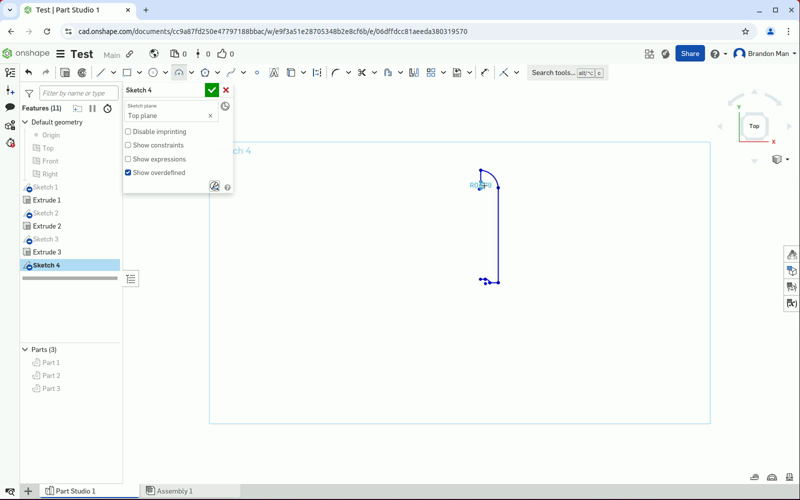
scroll(6)
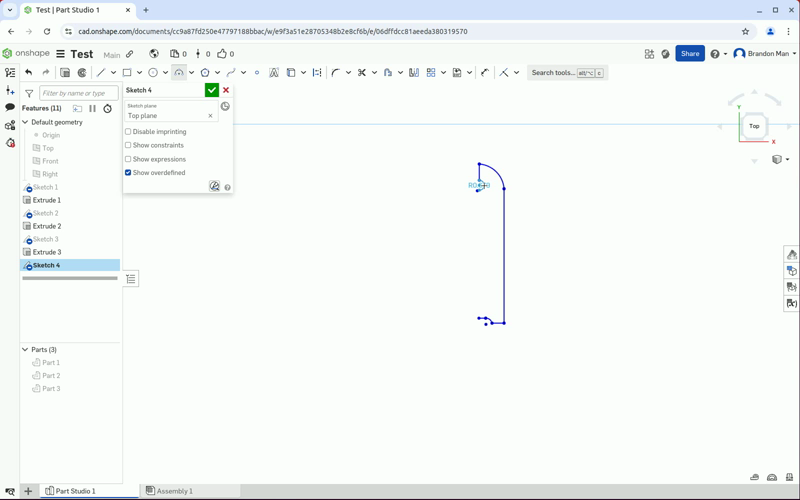
scroll(6)
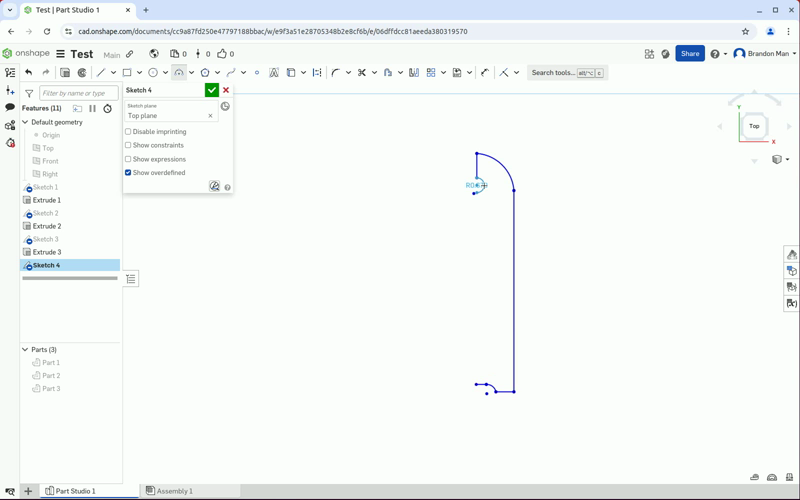
scroll(6)
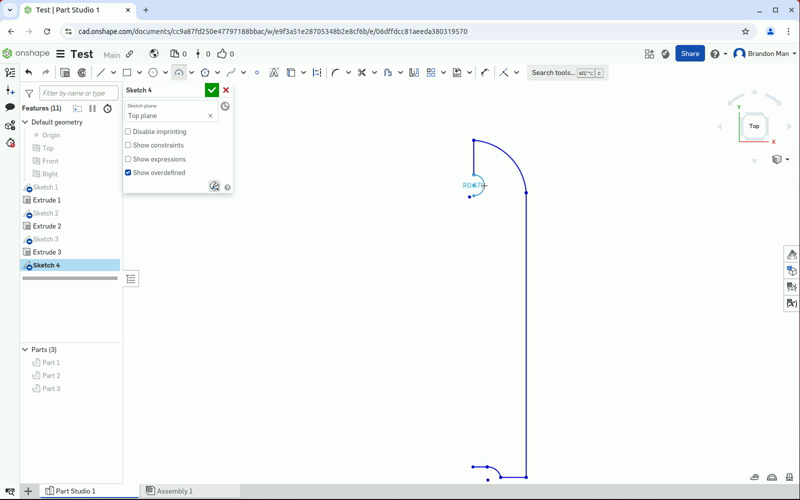
scroll(6)
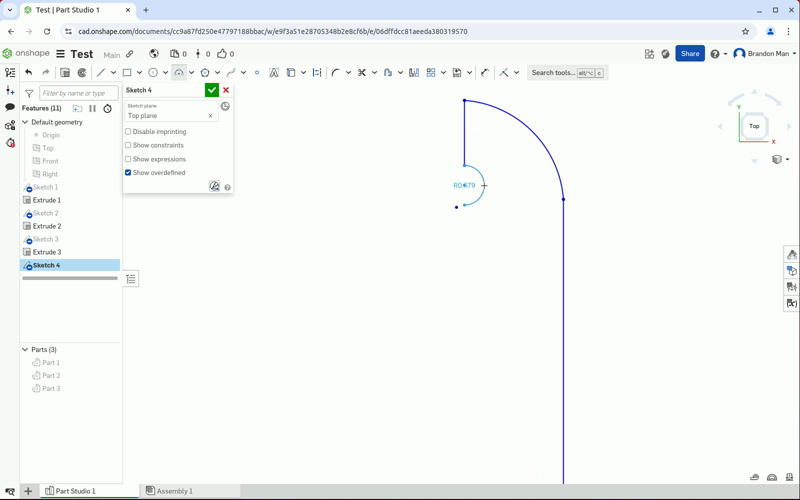
scroll(6)
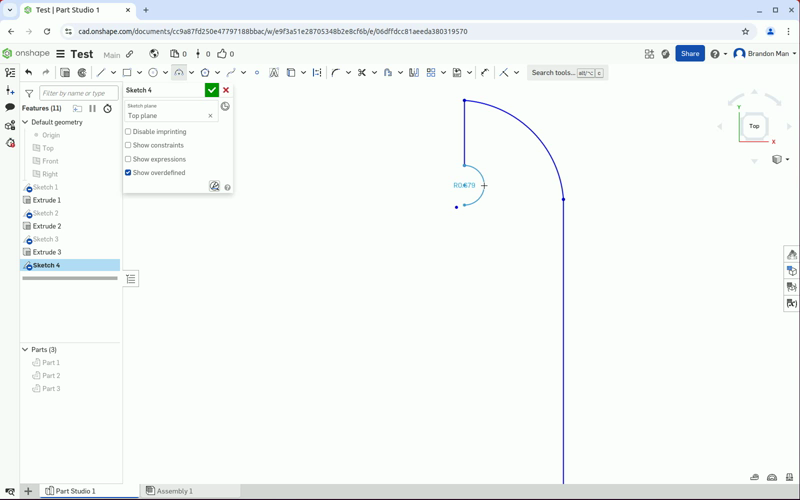
scroll(6)
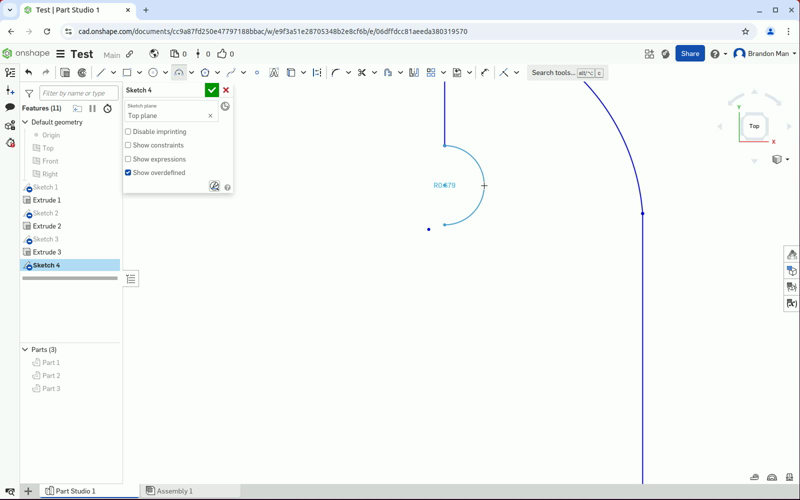
click(484, 185)
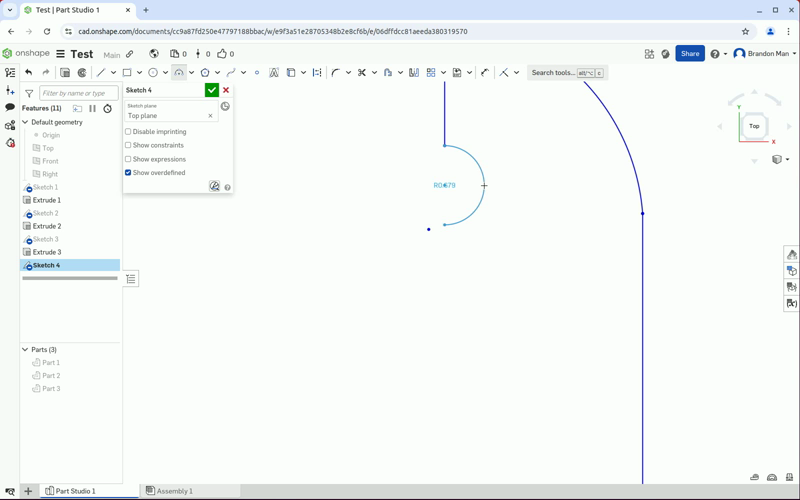
scroll(-6)
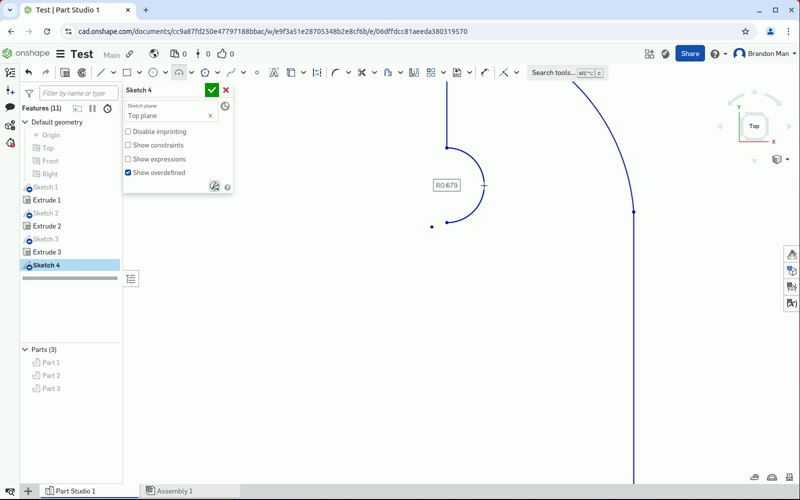
scroll(-6)
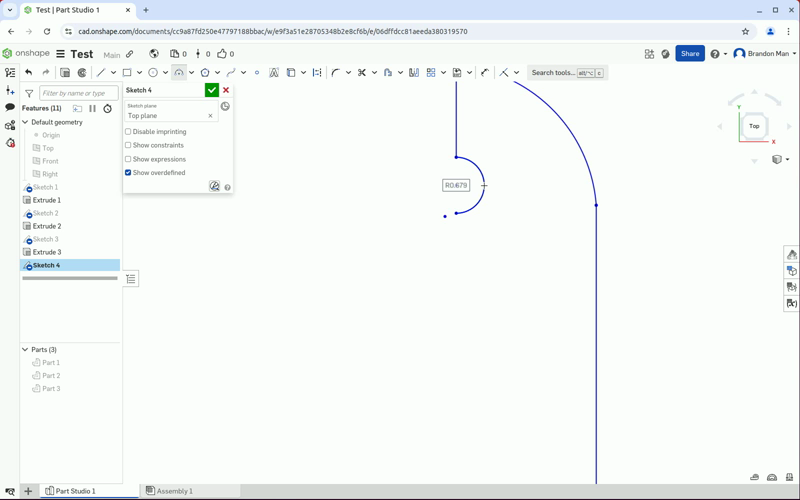
scroll(-6)
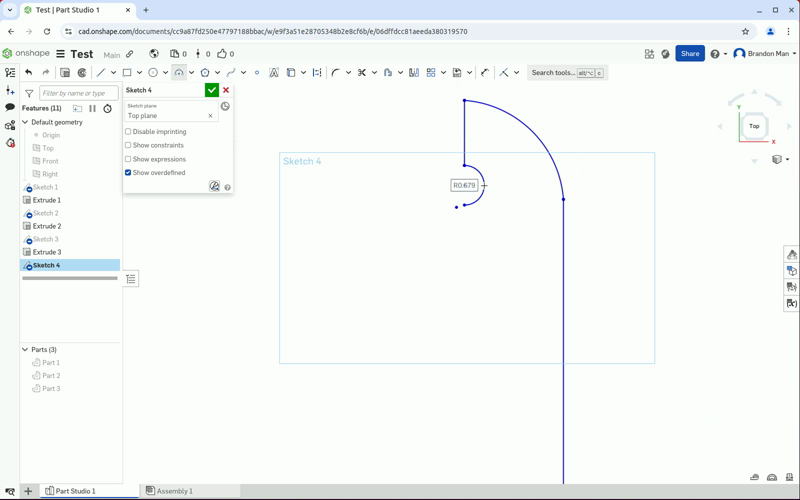
scroll(-6)
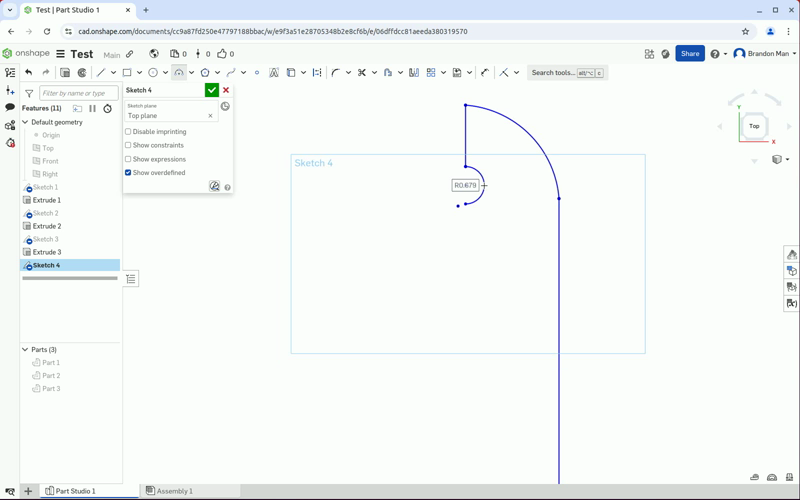
scroll(-6)
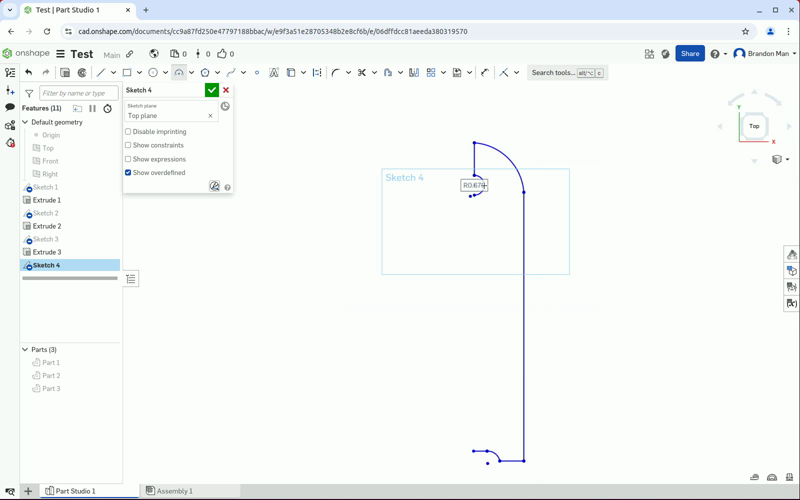
scroll(-6)
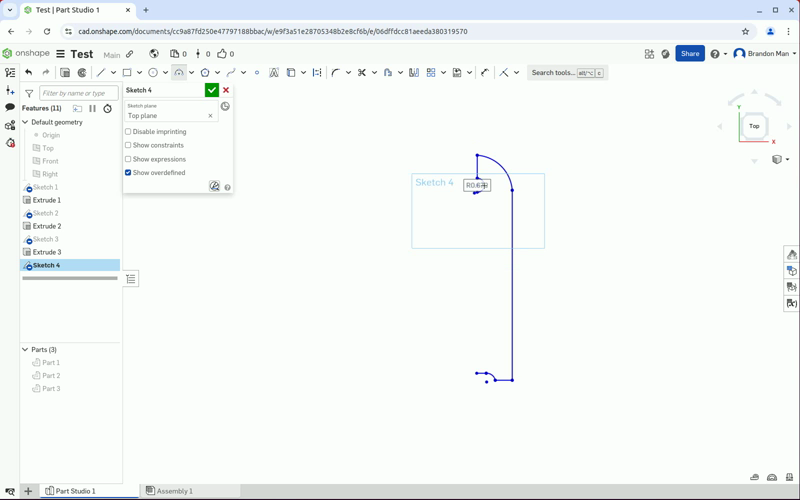
scroll(-6)
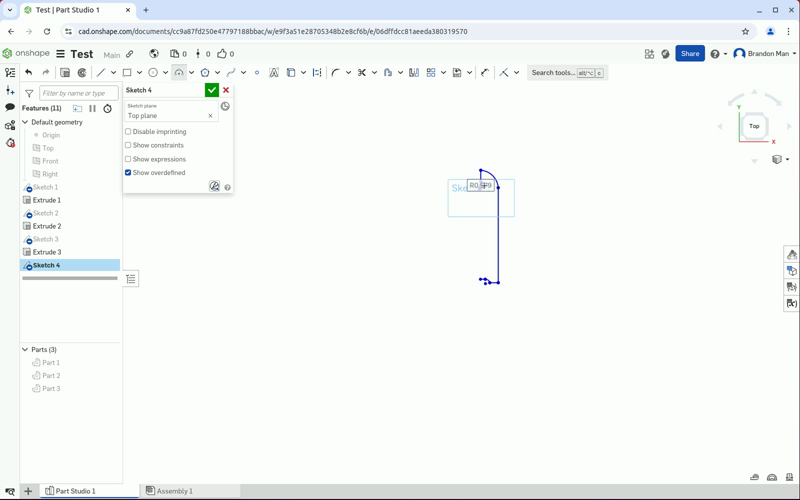
key_up(shift)
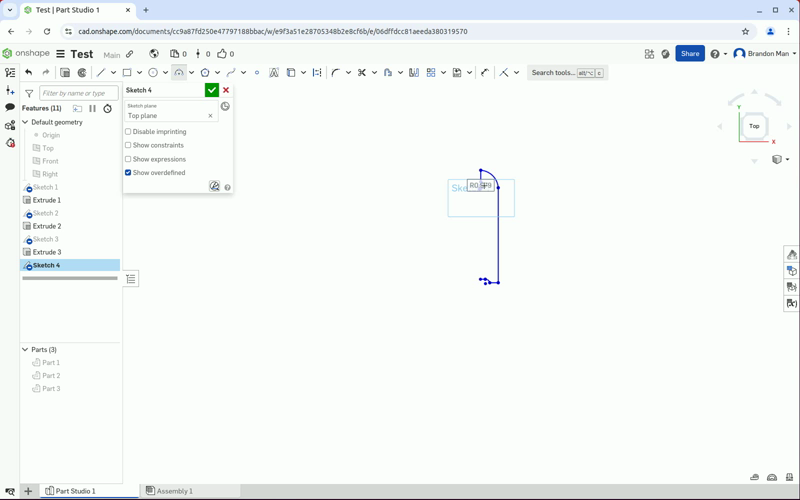
key(esc)
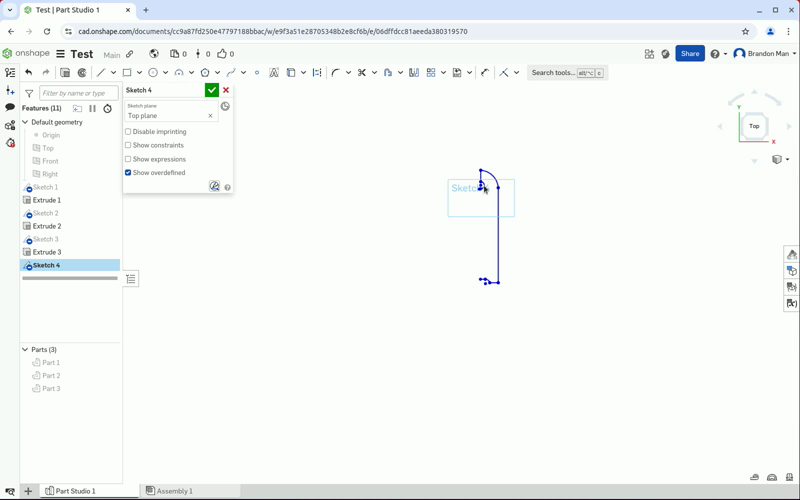
key(l)
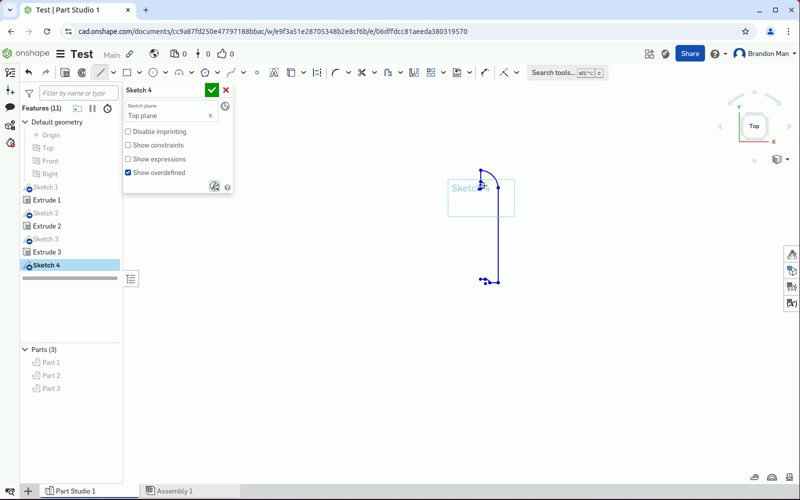
mouse_move(480, 188)
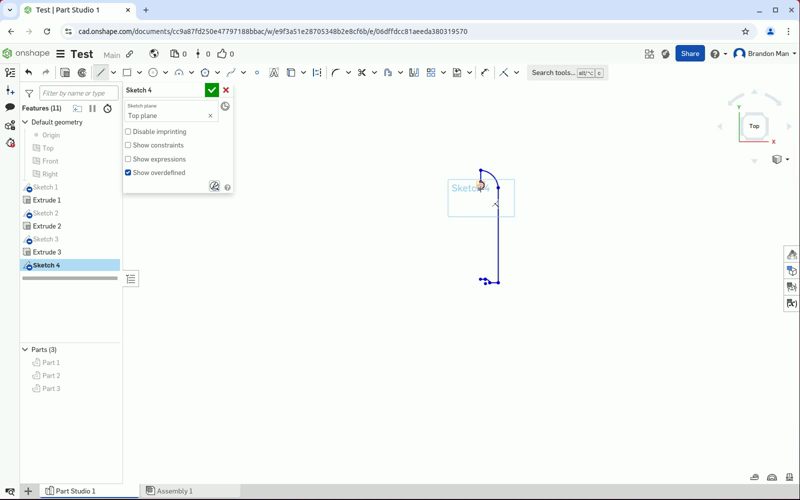
scroll(6)
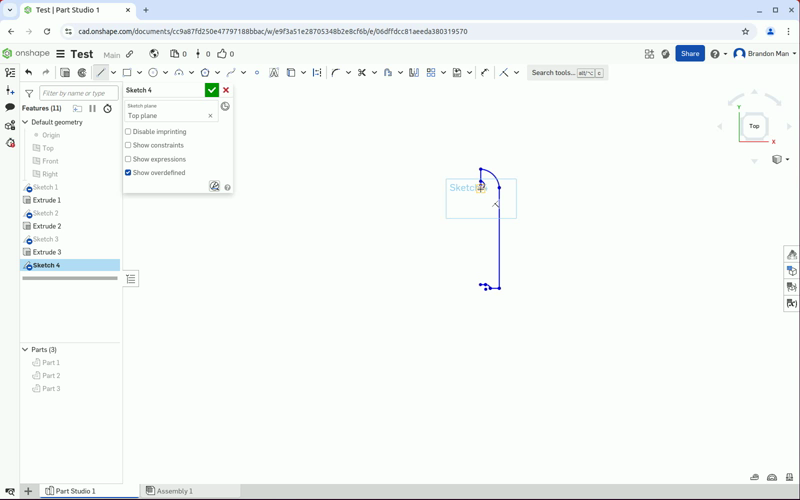
scroll(6)
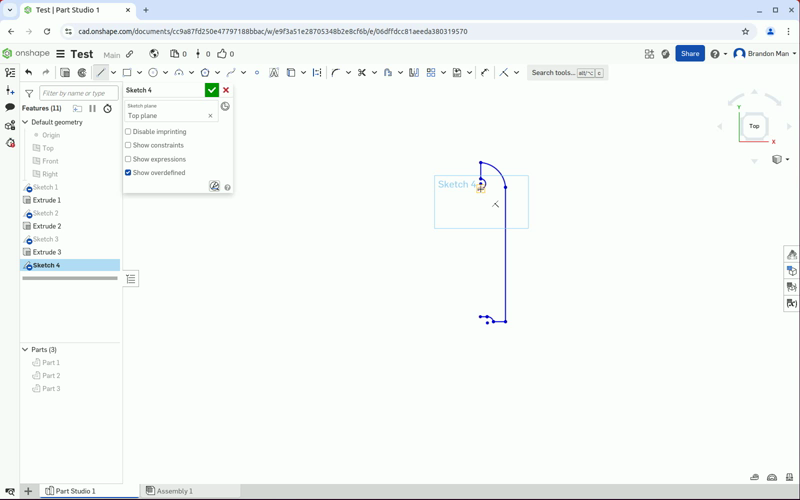
scroll(6)
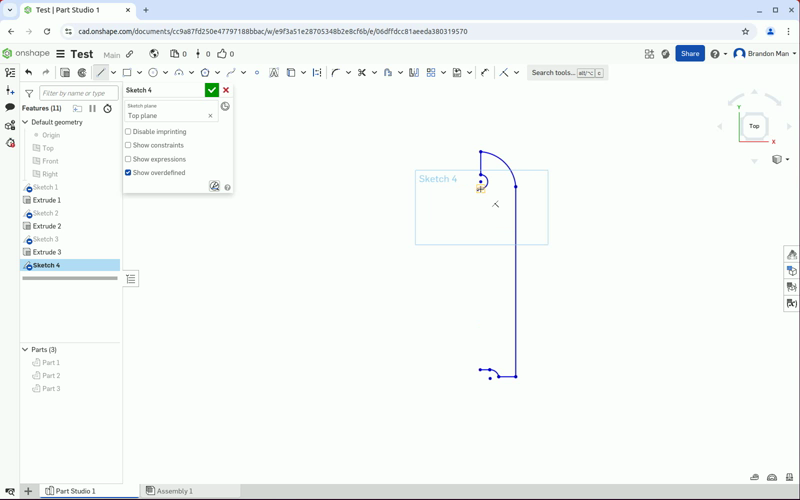
scroll(6)
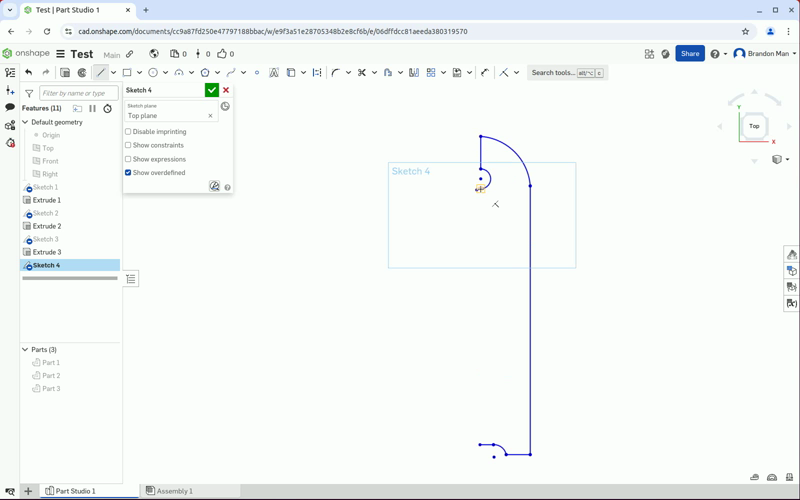
scroll(6)
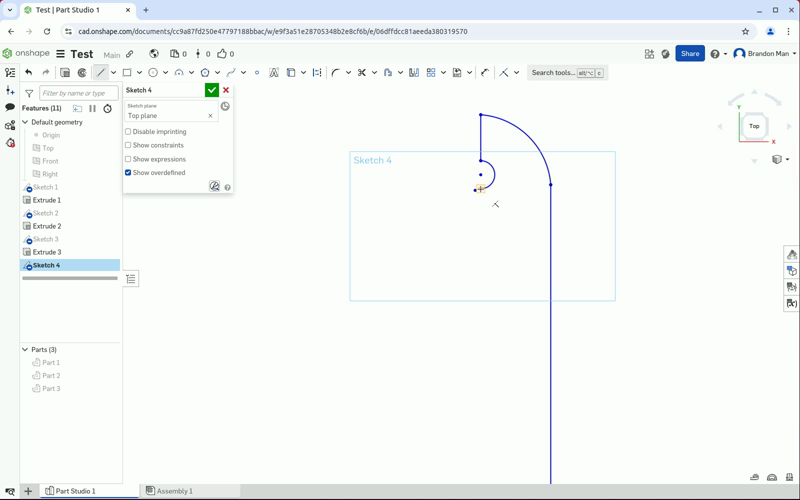
scroll(6)
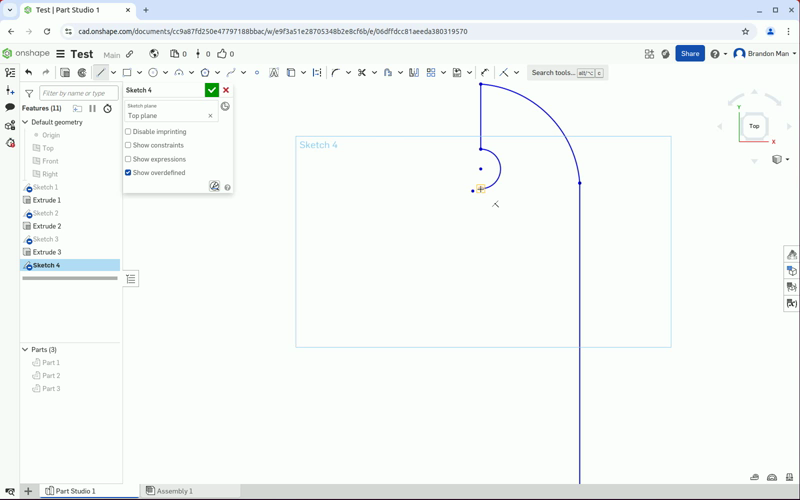
scroll(6)
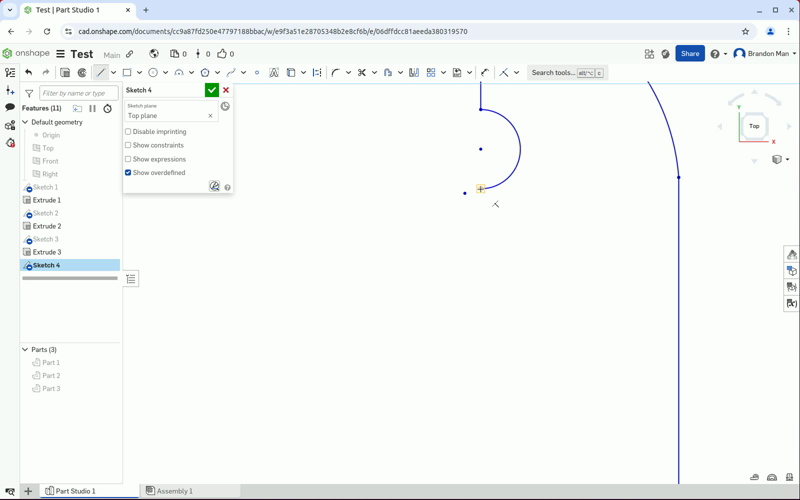
click(480, 188)
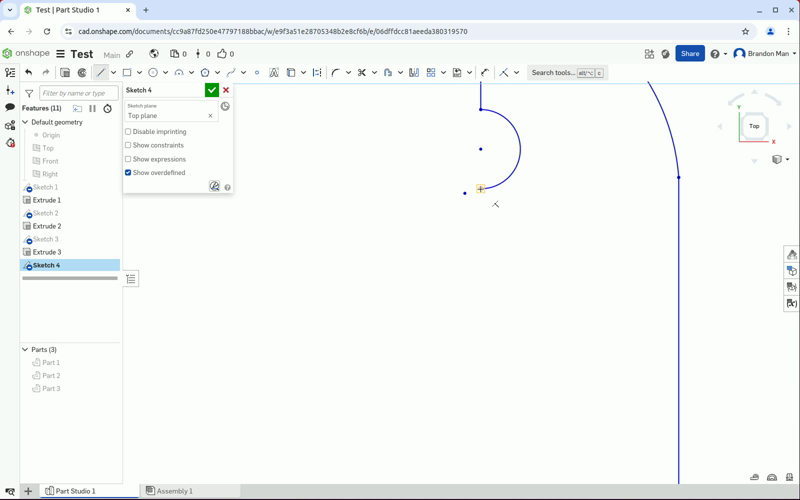
scroll(-6)
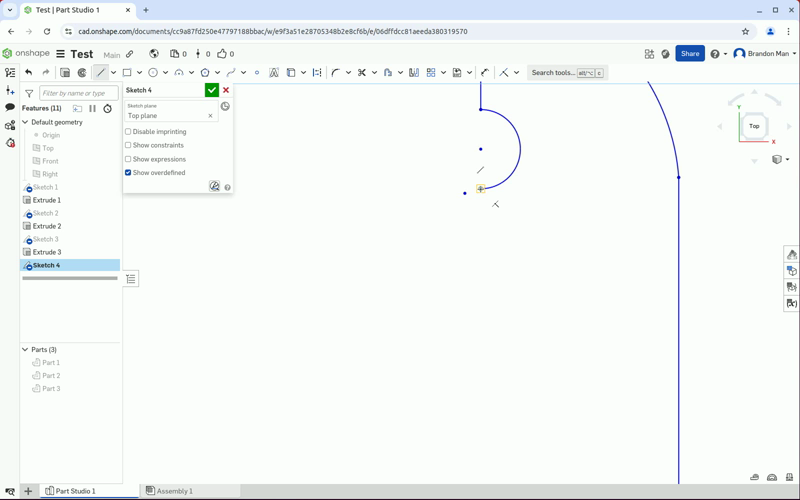
scroll(-6)
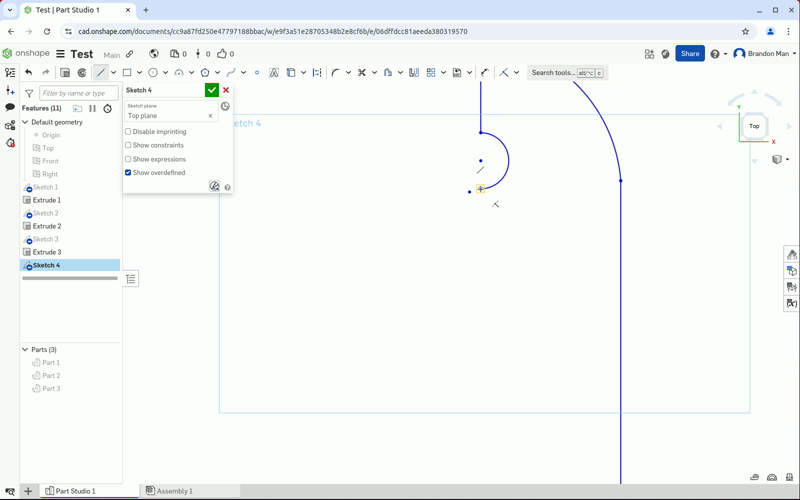
scroll(-6)
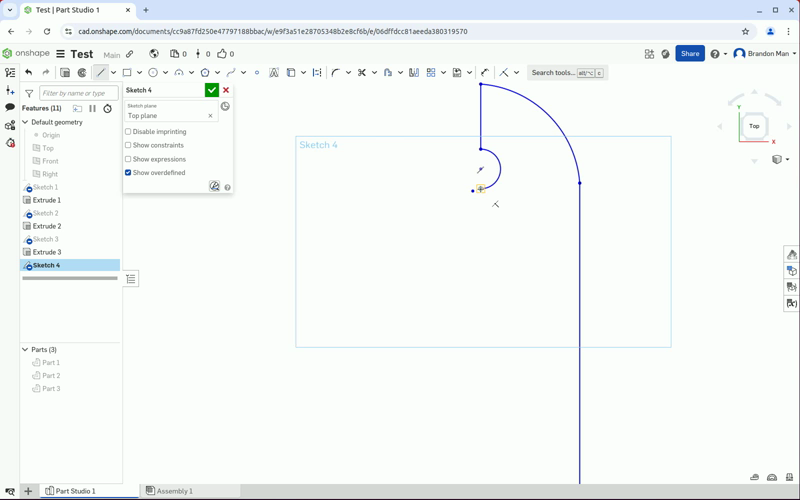
scroll(-6)
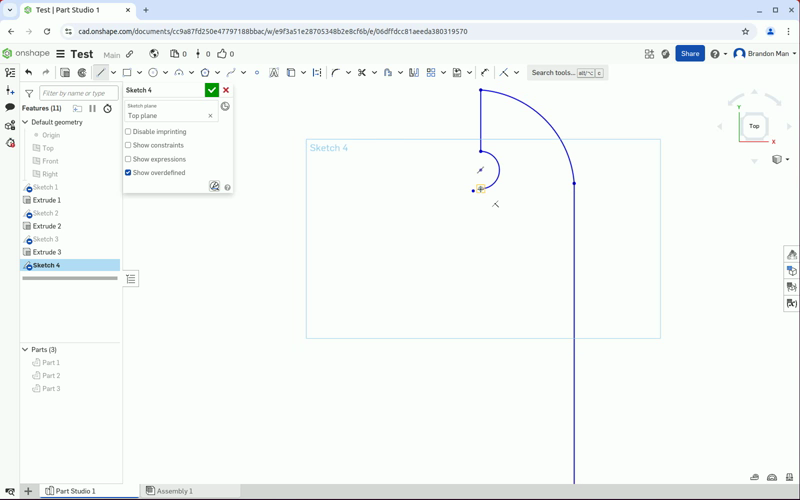
scroll(-6)
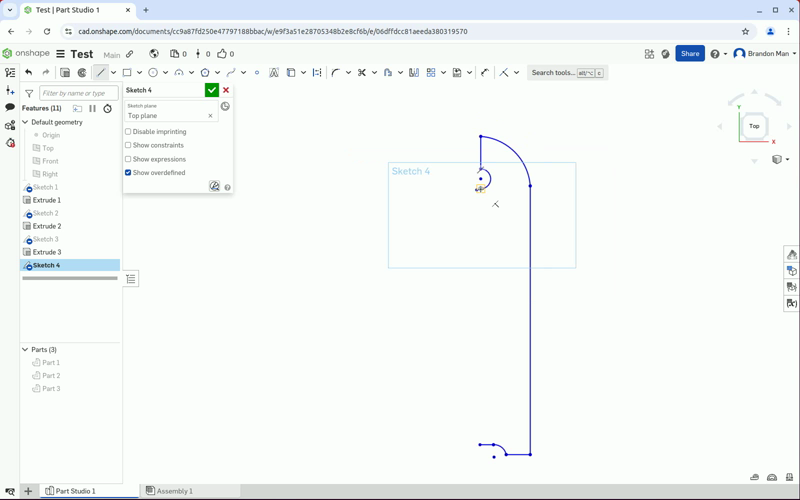
scroll(-6)
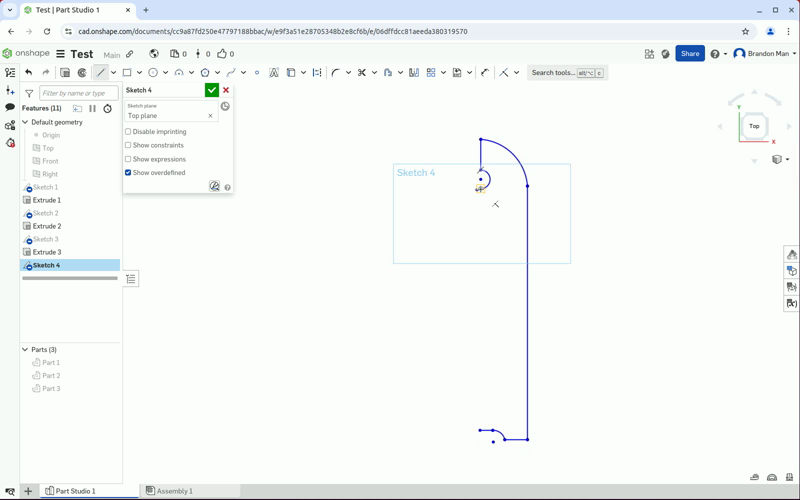
scroll(-6)
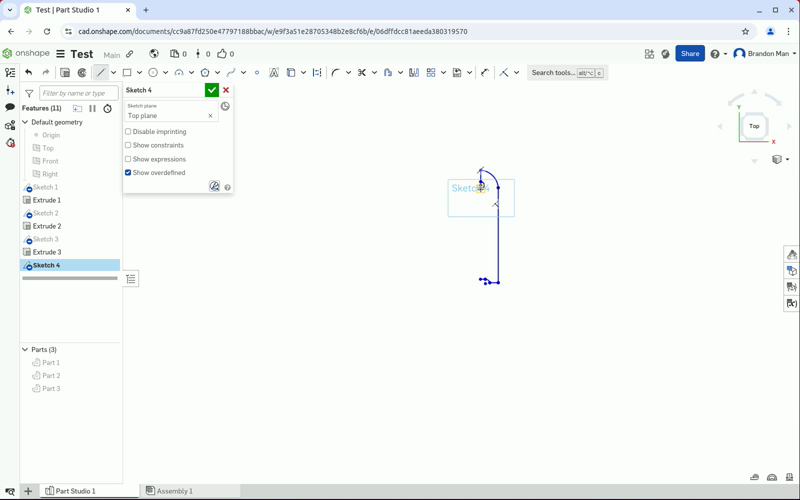
key_down(shift)
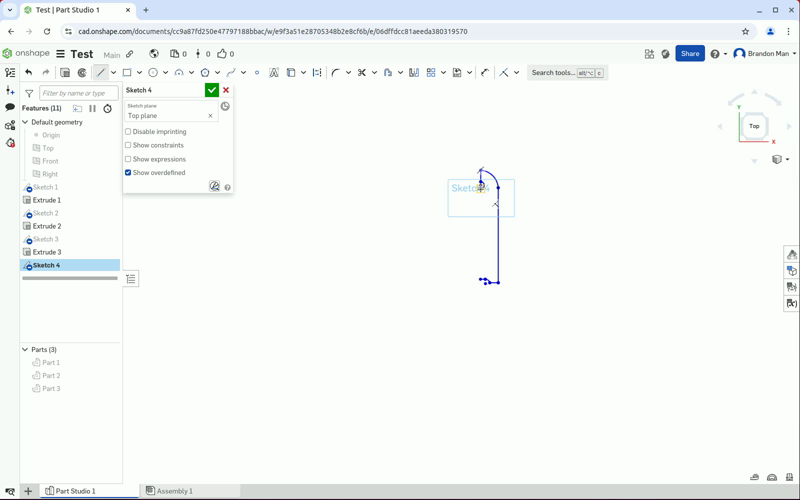
mouse_move(480, 279)
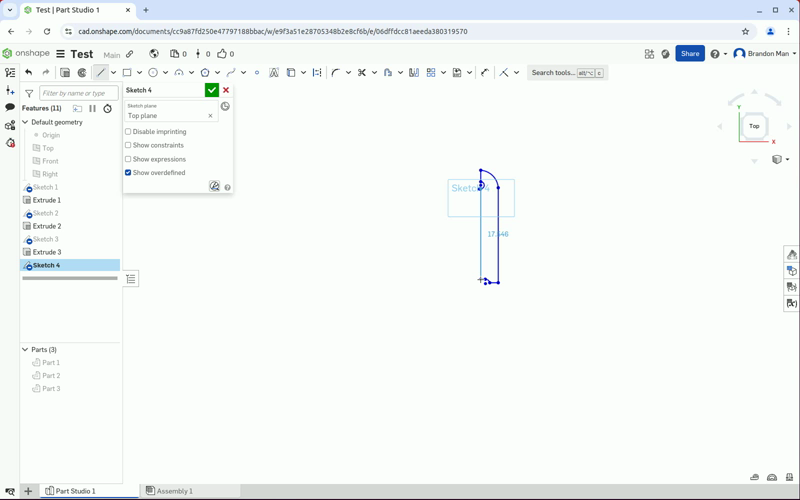
key_up(shift)
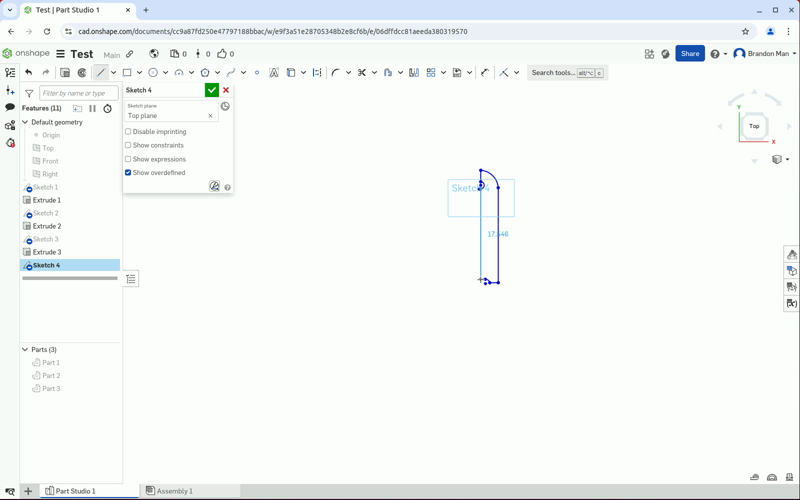
click(480, 279)
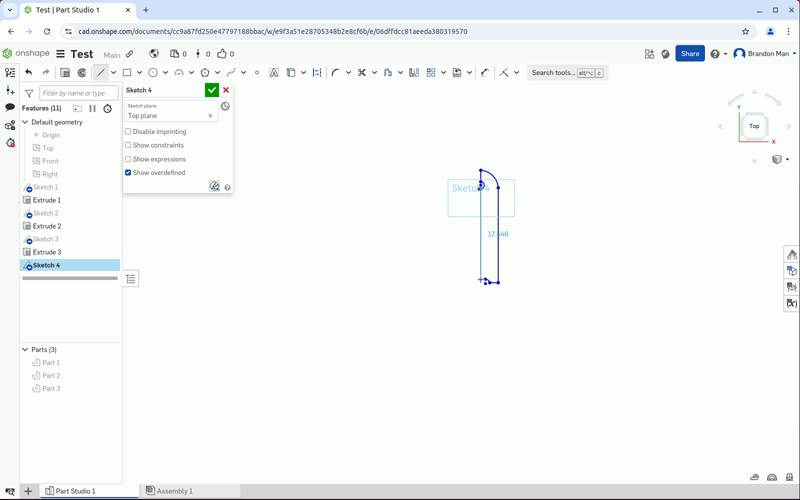
key(esc)
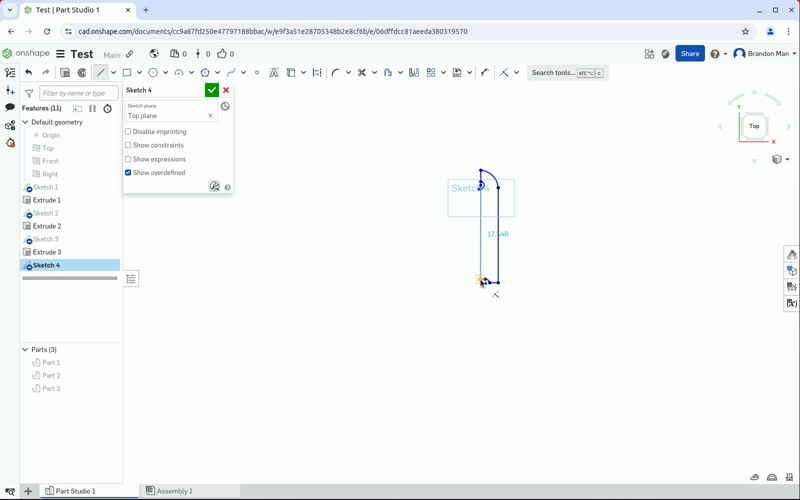
mouse_move(487, 249)
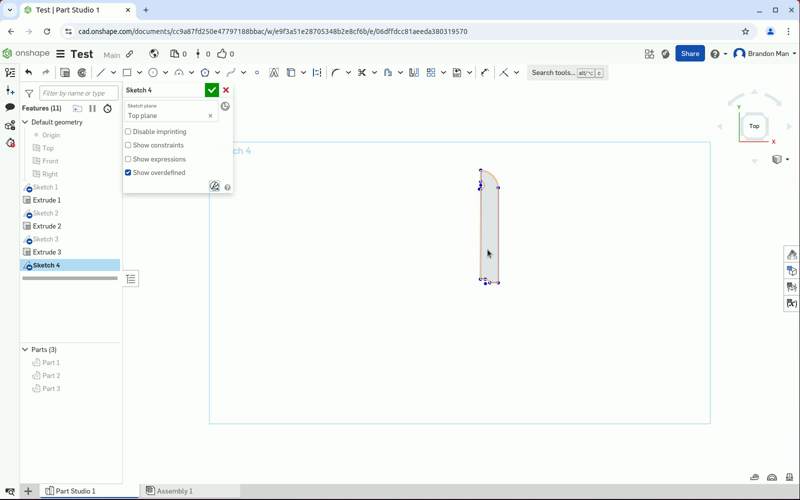
scroll(6)
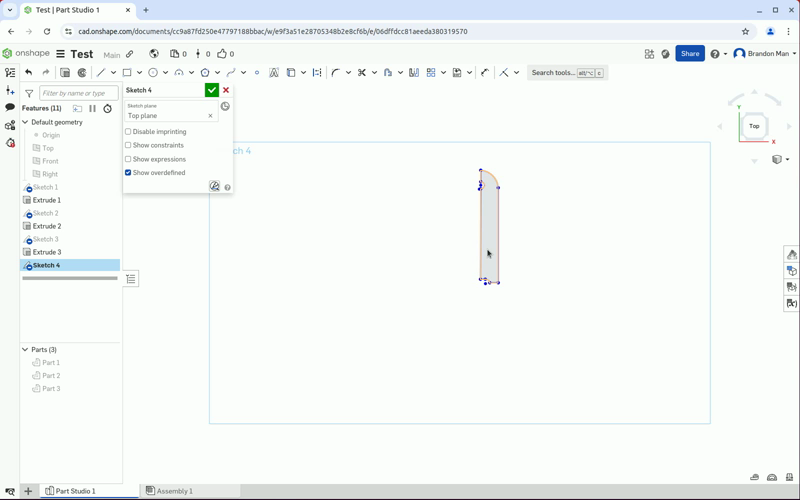
scroll(6)
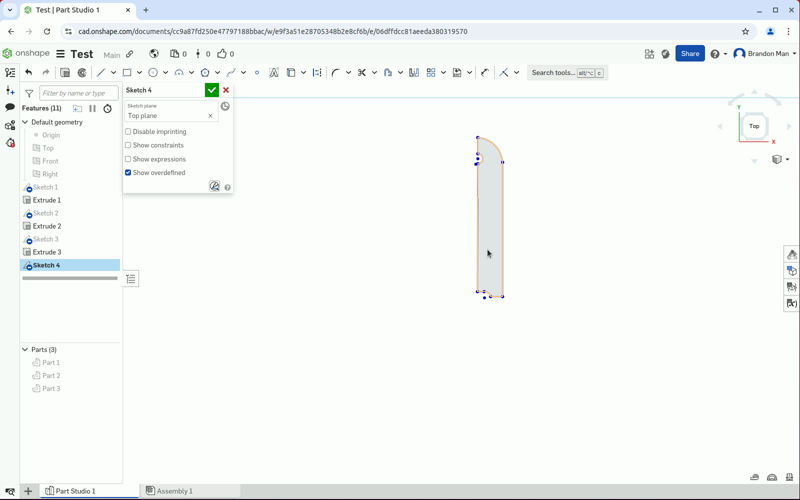
scroll(6)
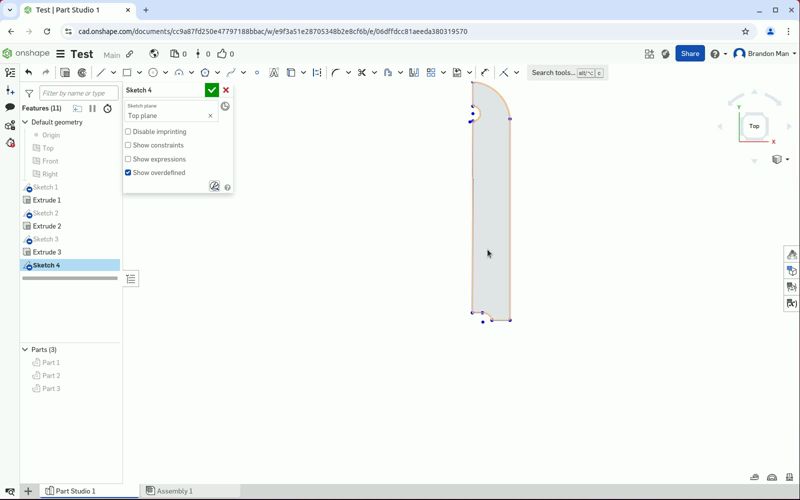
scroll(6)
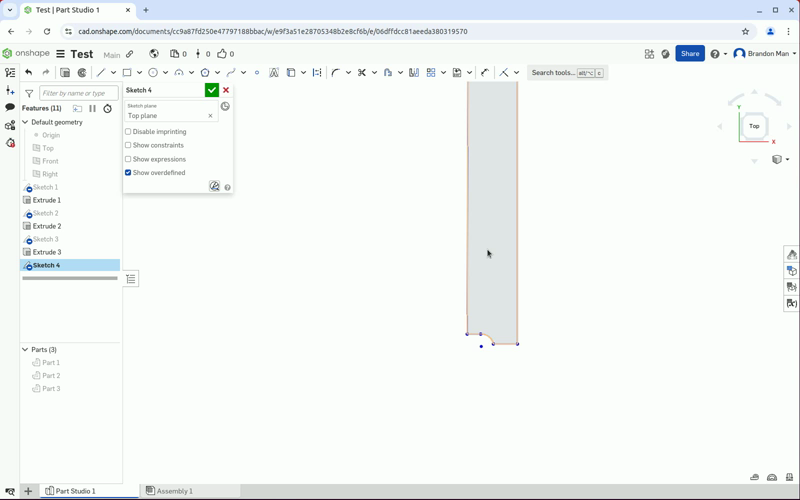
scroll(6)
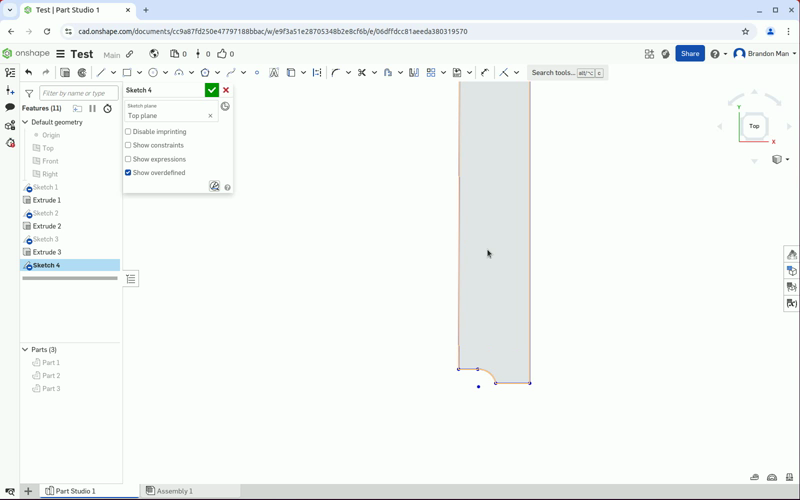
scroll(6)
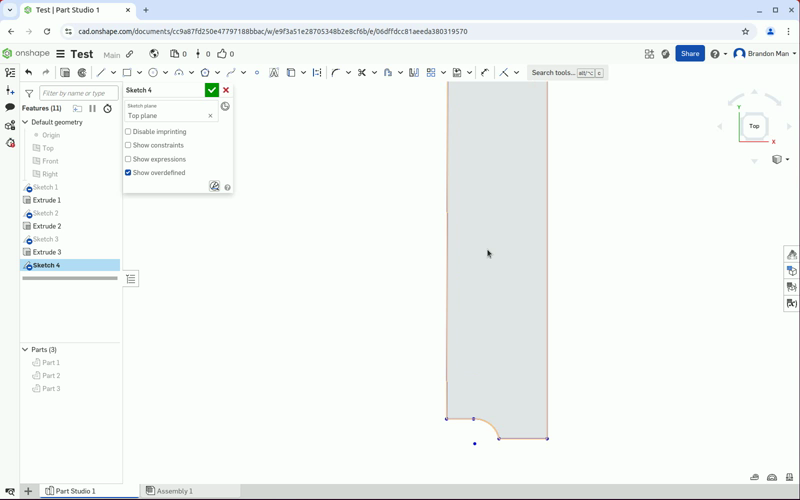
scroll(6)
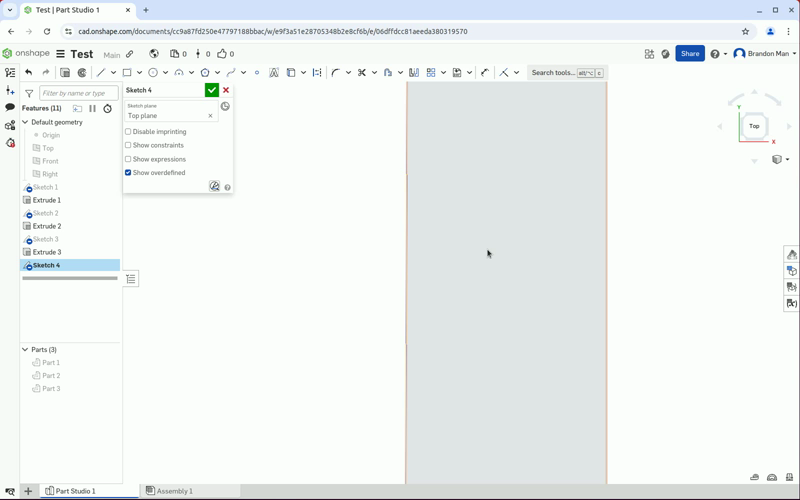
click(487, 249)
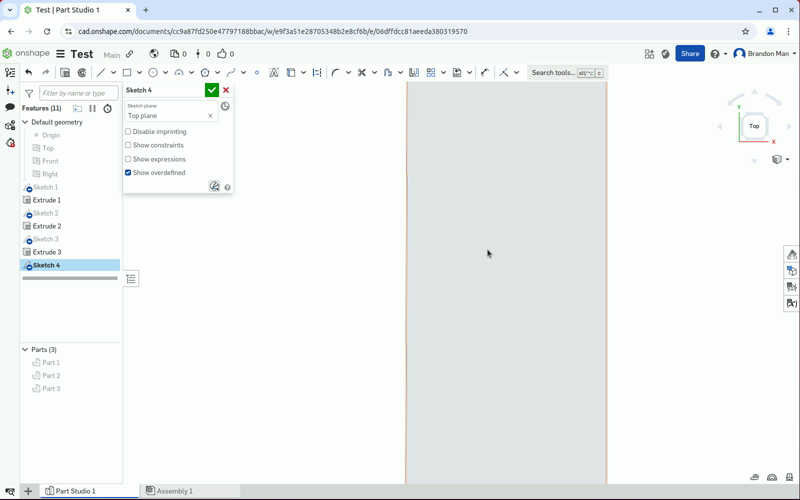
scroll(-6)
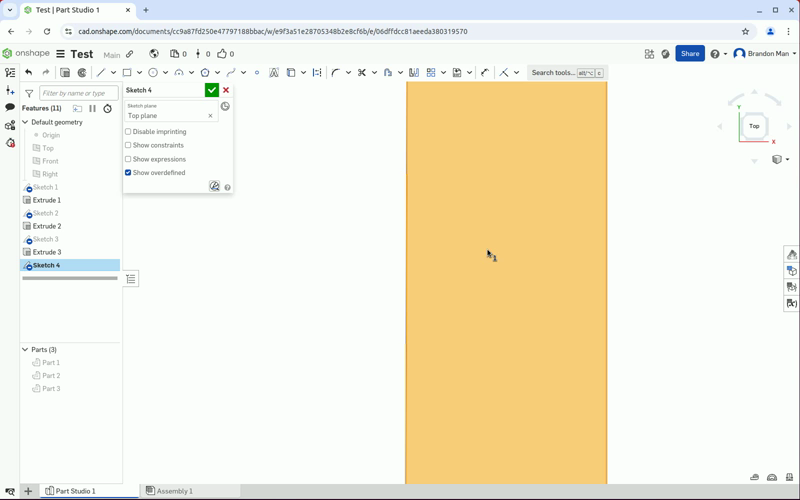
scroll(-6)
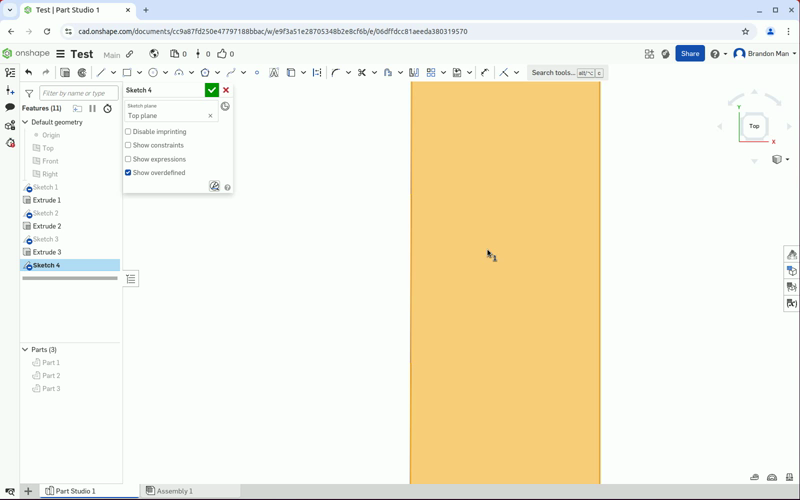
scroll(-6)
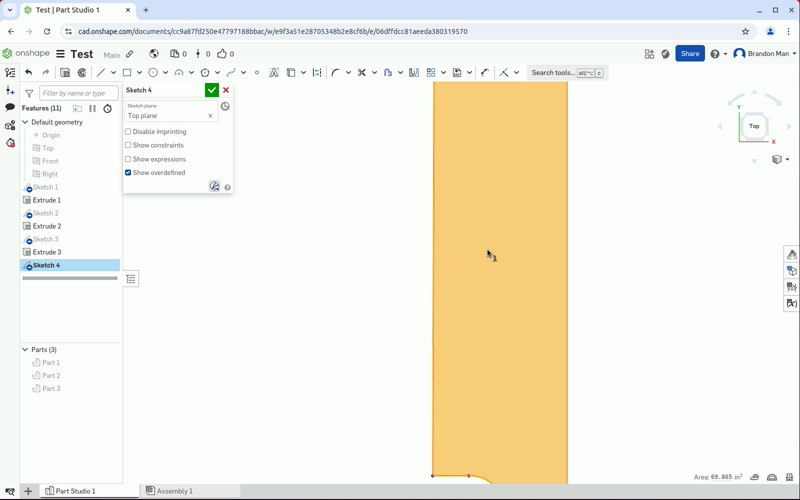
scroll(-6)
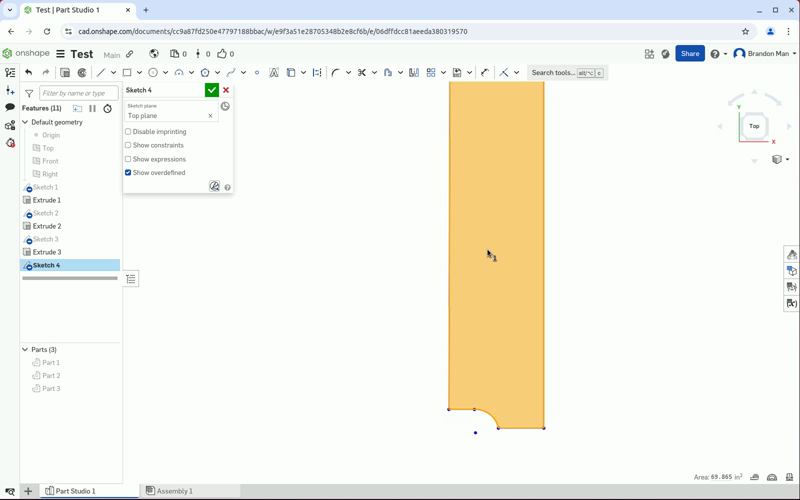
scroll(-6)
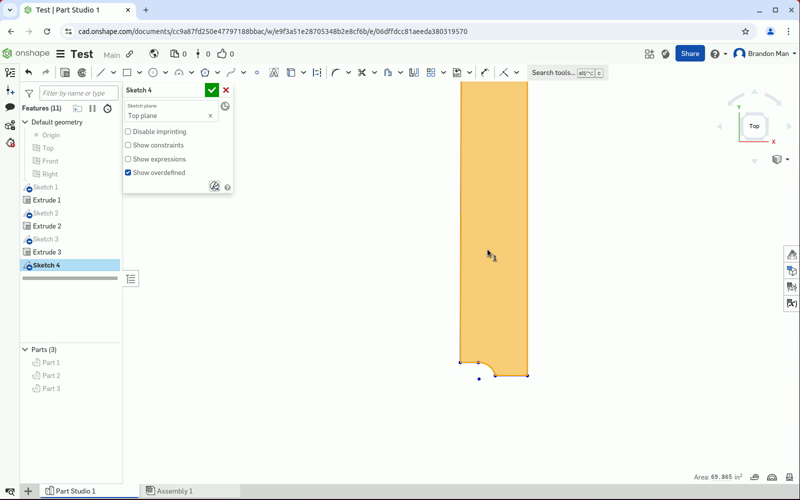
scroll(-6)
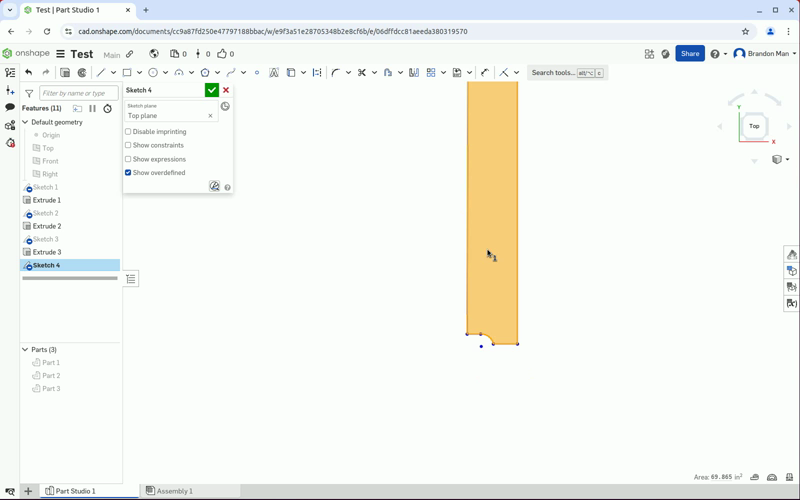
scroll(-6)
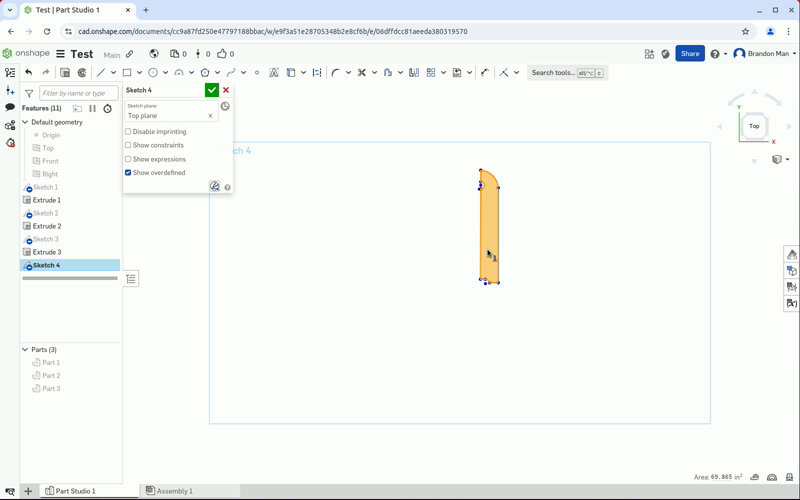
mouse_move(73, 352)
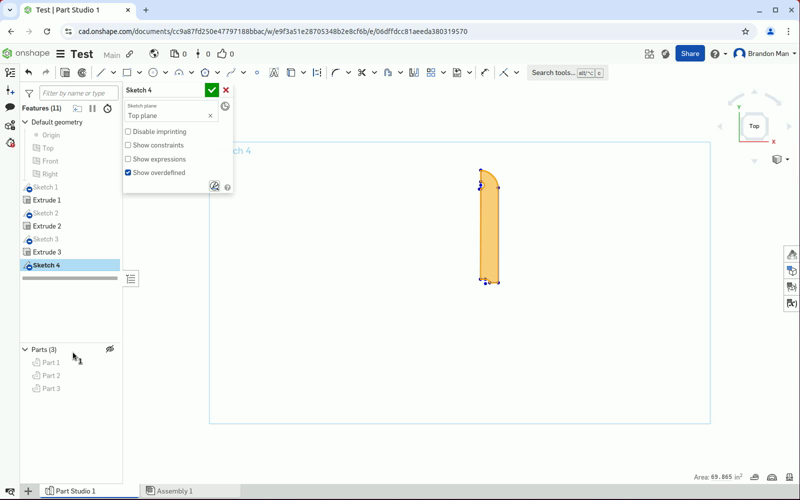
key(shift+y)
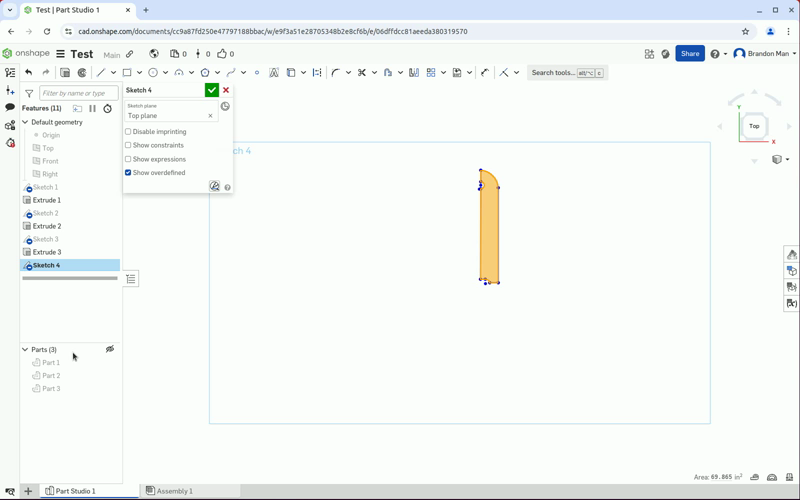
key(shift+e)
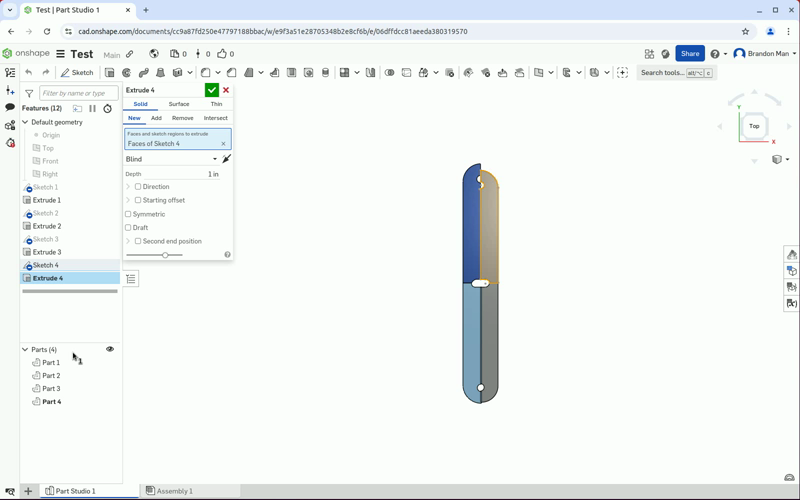
mouse_move(143, 106)
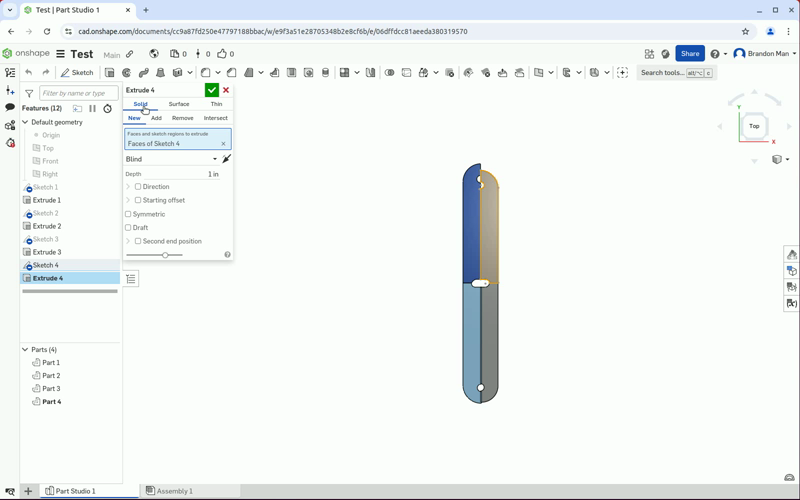
click(143, 106)
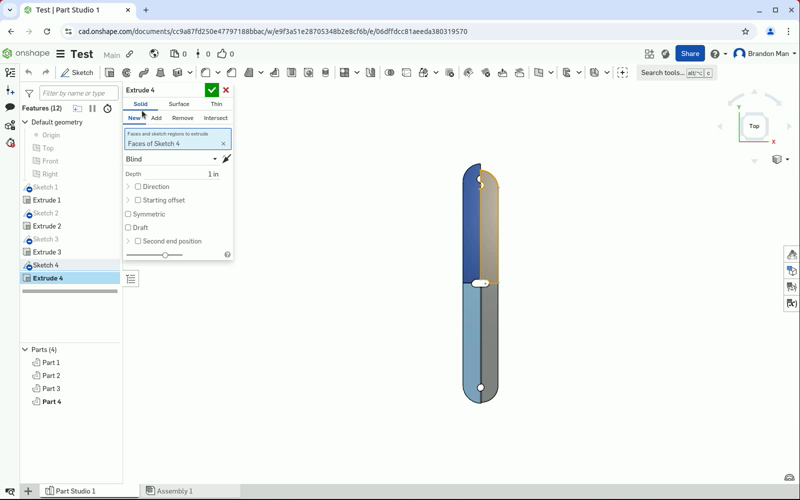
mouse_move(137, 120)
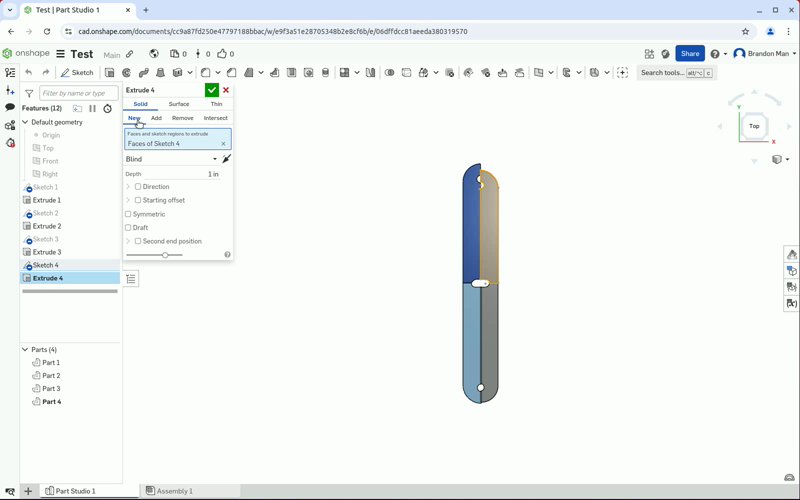
click(137, 120)
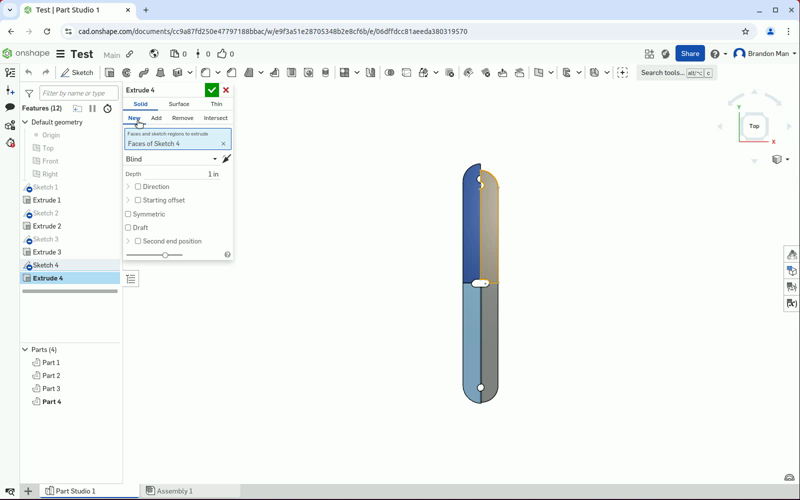
key(tab, 4)
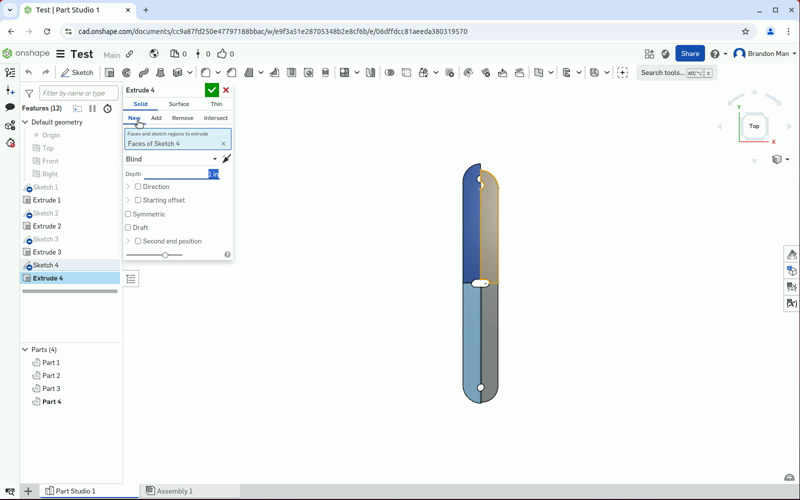
text(1.685)
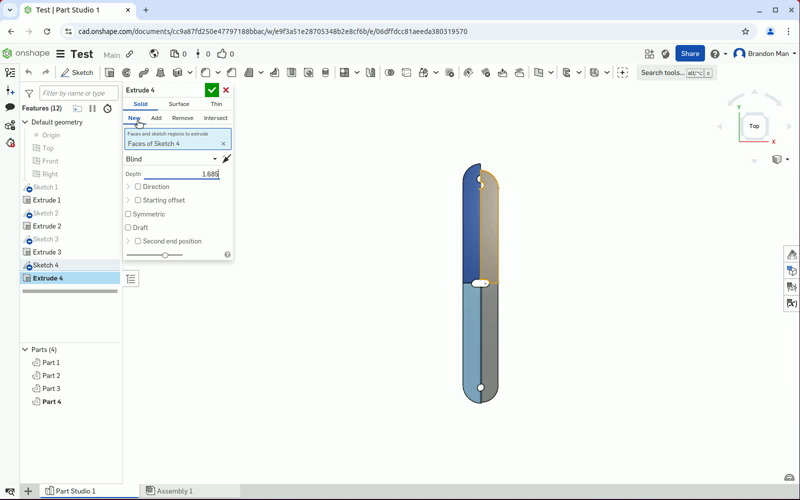
key(enter)
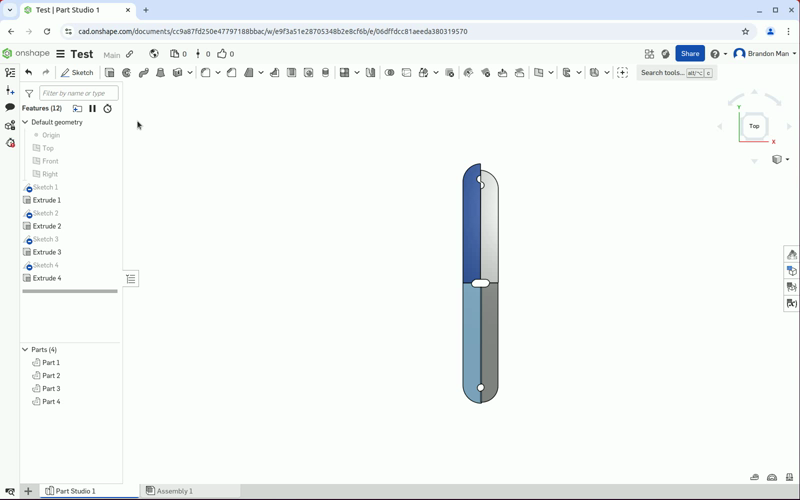
key(shift+h)
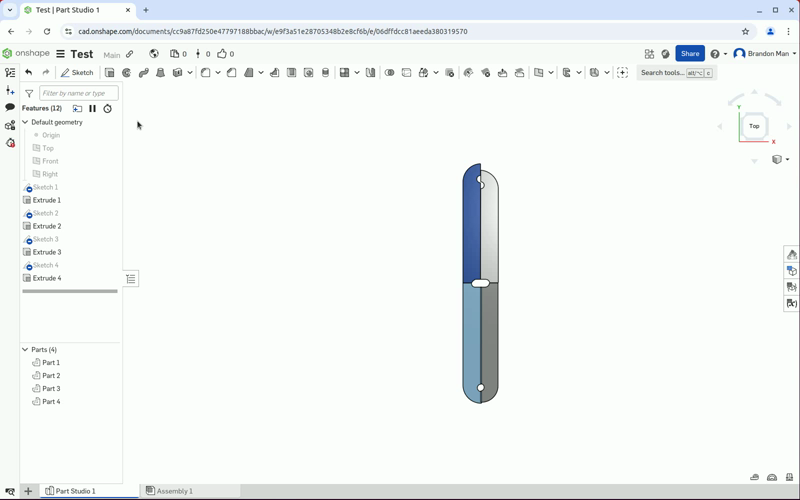
key(shift+h)
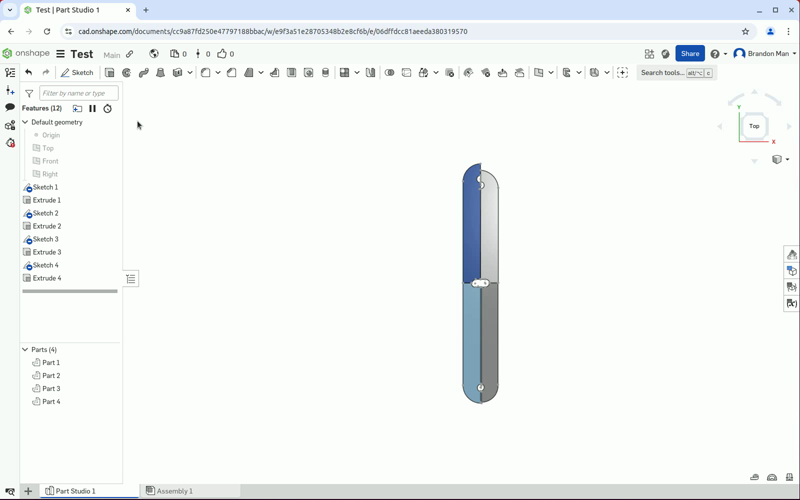
key(shift+7)
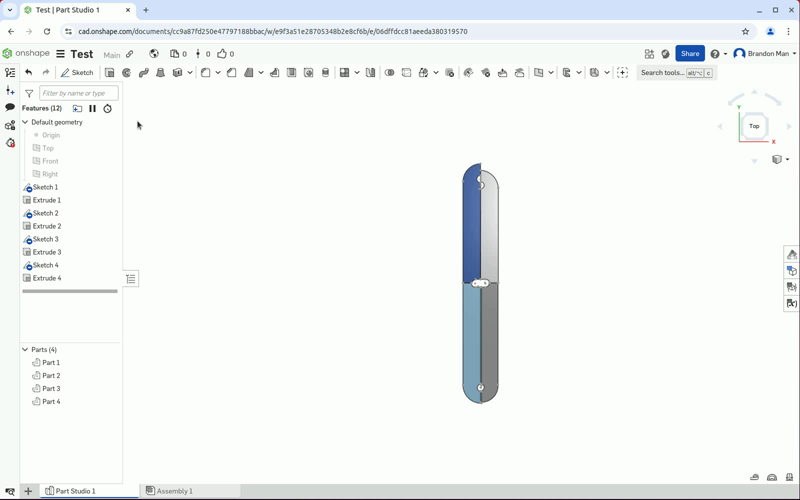
key(up, 3)
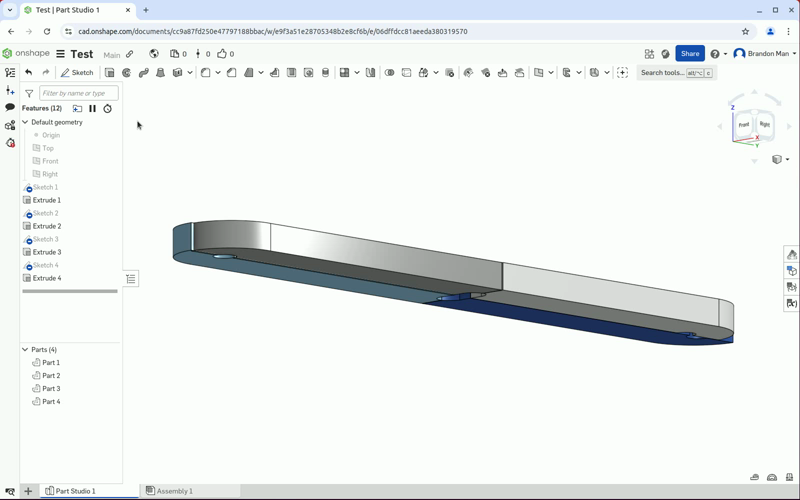
key(left, 3)
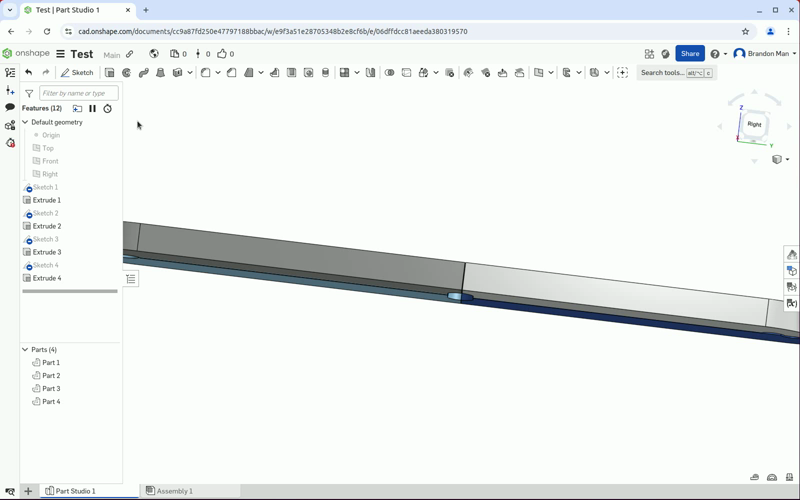
key(right, 3)
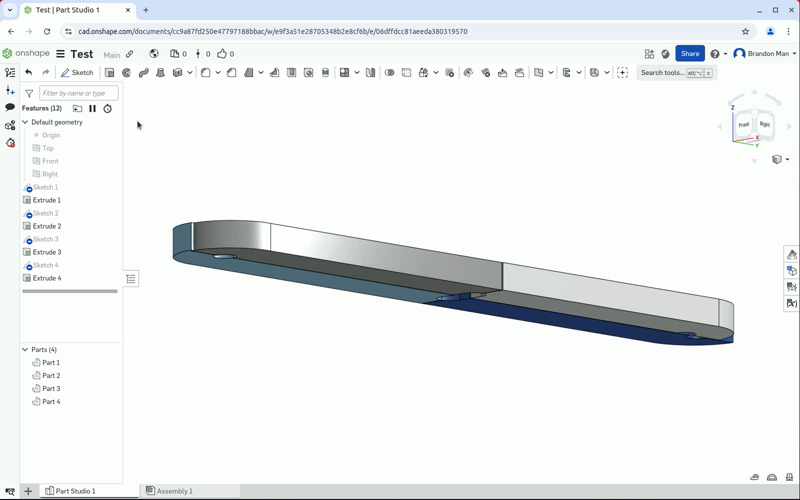
key(down, 3)
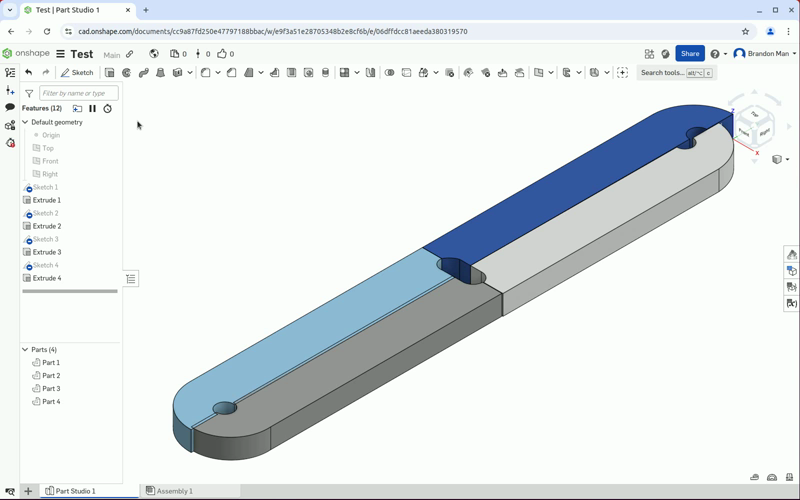
mouse_move(73, 189)
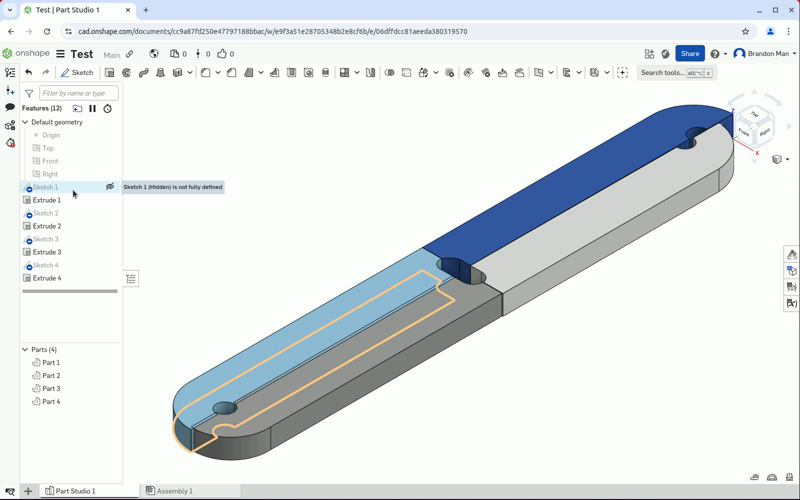
click(73, 189)